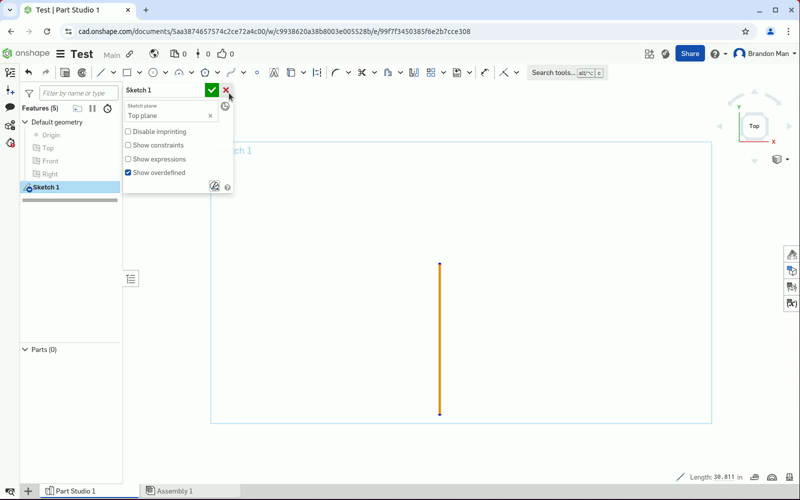
key(shift+h)
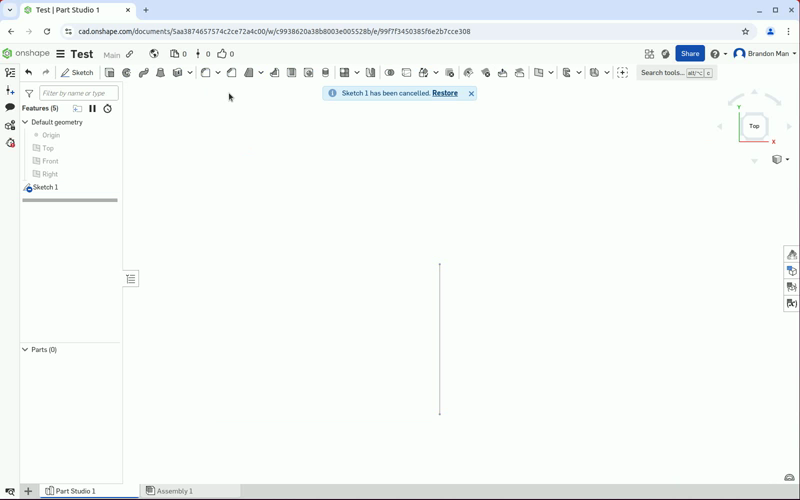
key(shift+s)
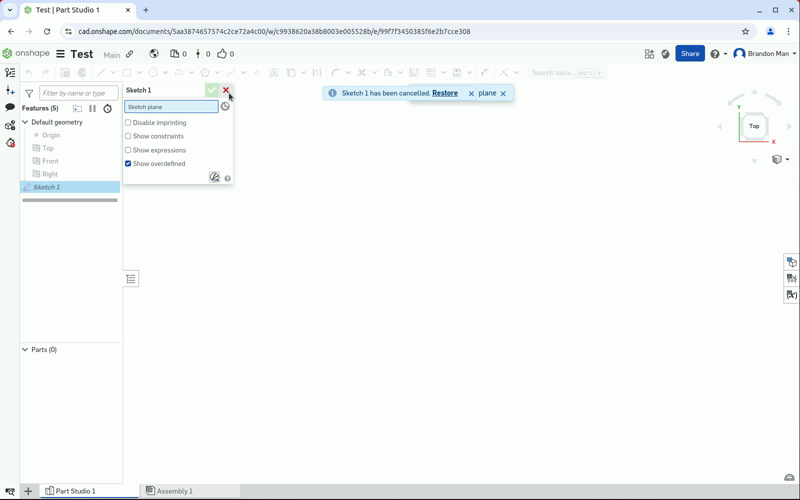
mouse_move(73, 150)
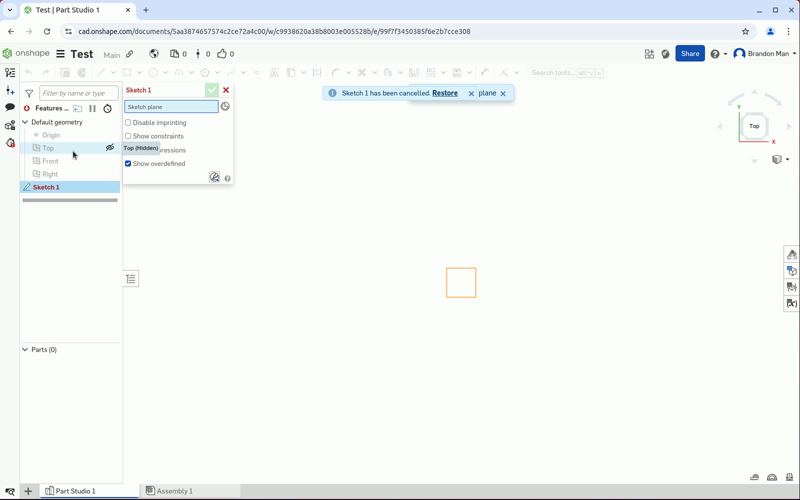
click(73, 150)
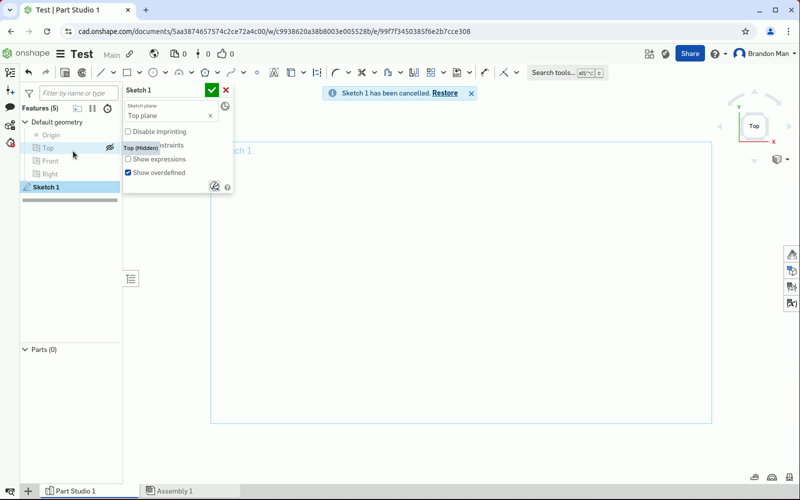
mouse_move(73, 352)
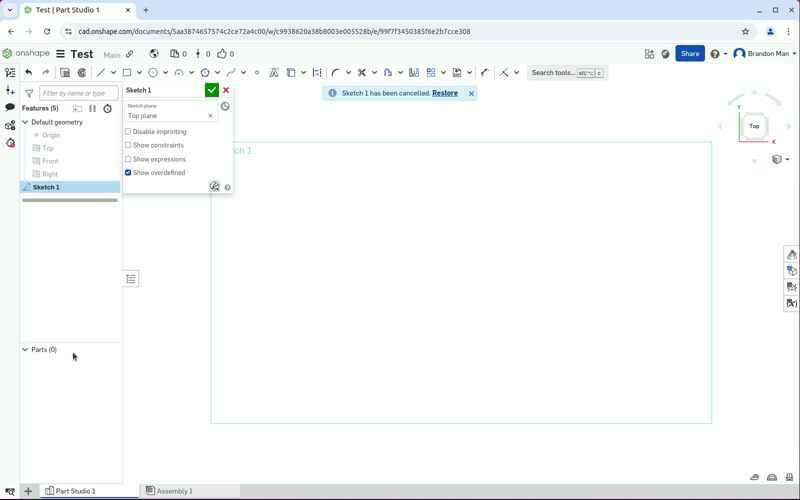
key(y)
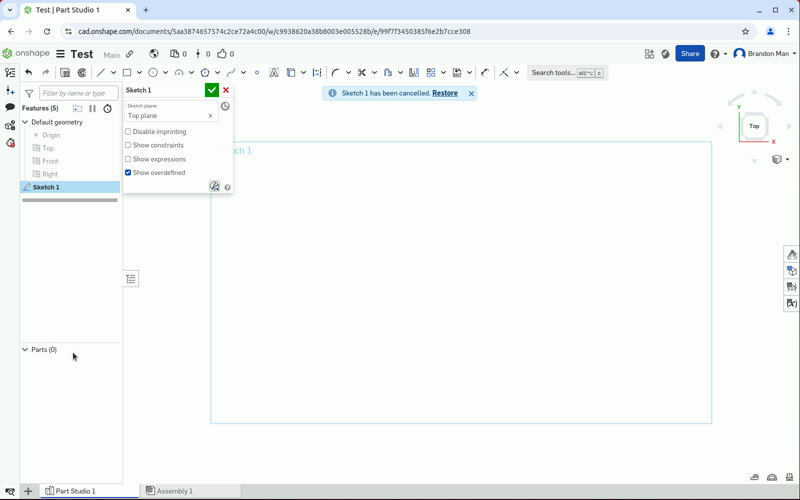
key(l)
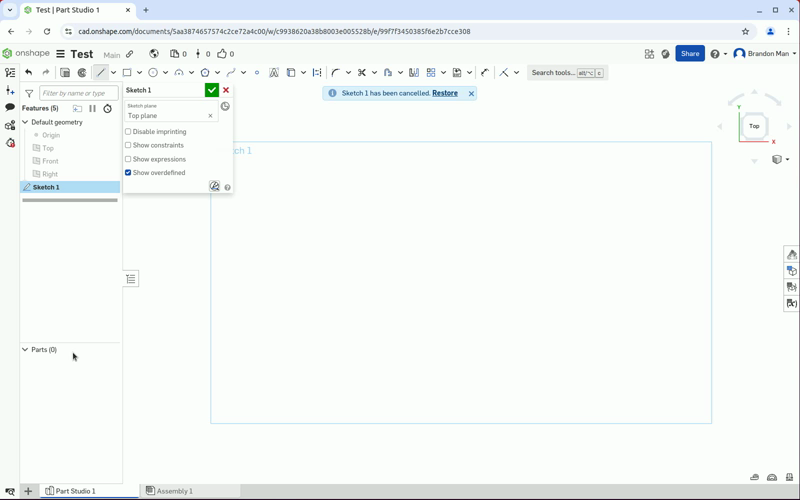
key_down(shift)
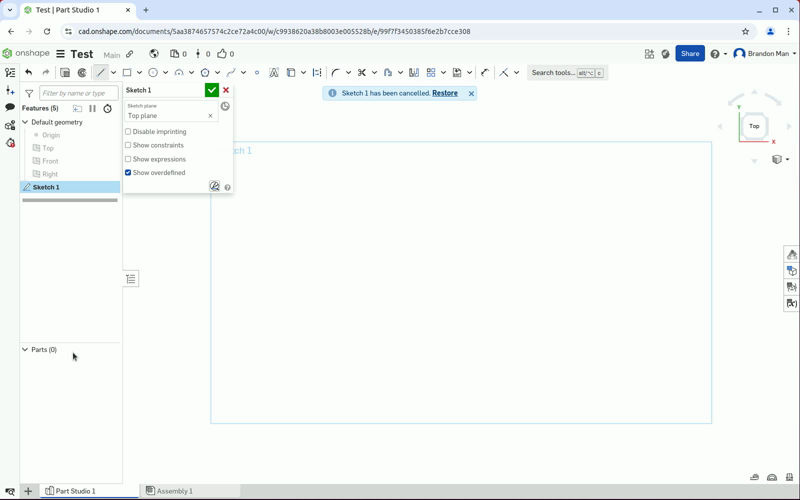
mouse_move(460, 282)
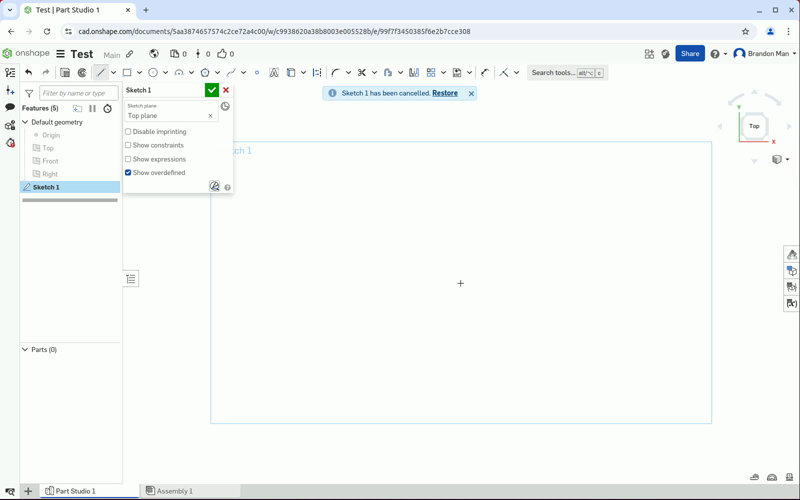
click(460, 282)
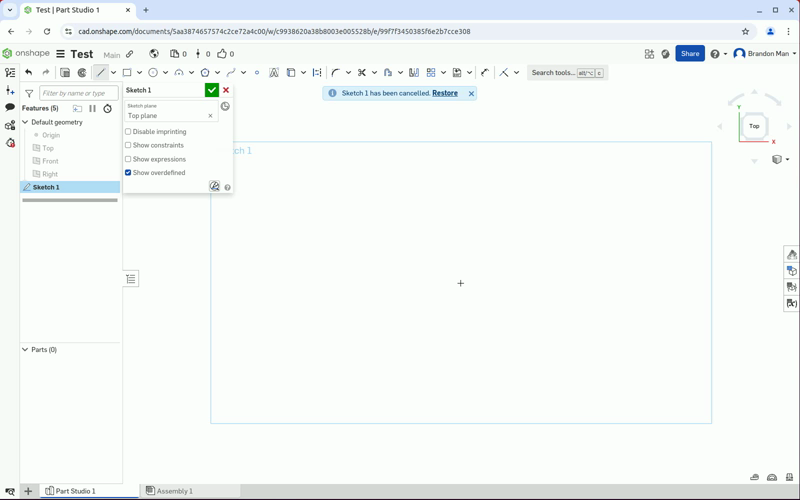
key_up(shift)
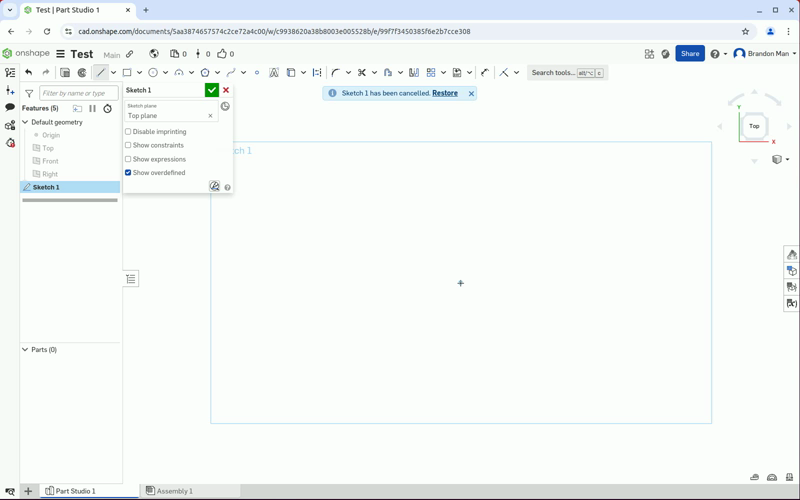
key_down(shift)
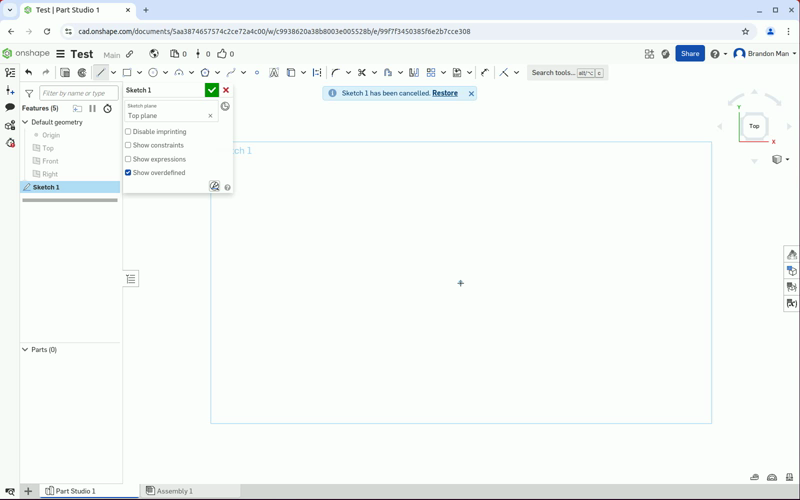
mouse_move(490, 282)
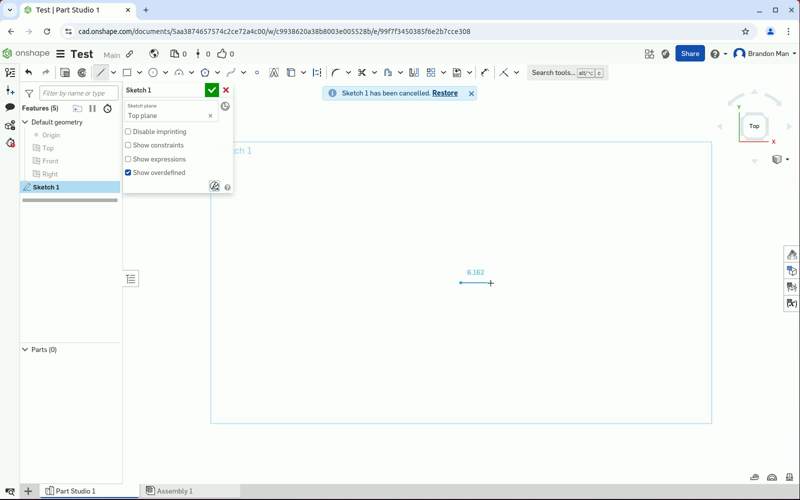
mouse_move(461, 282)
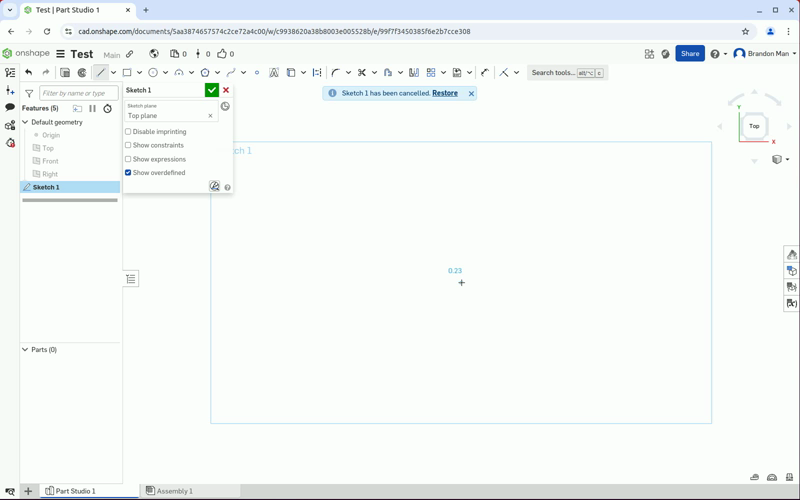
scroll(6)
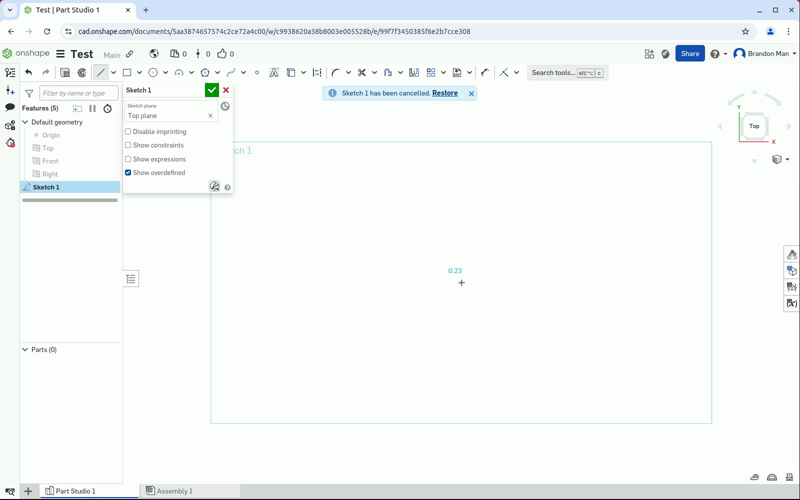
scroll(6)
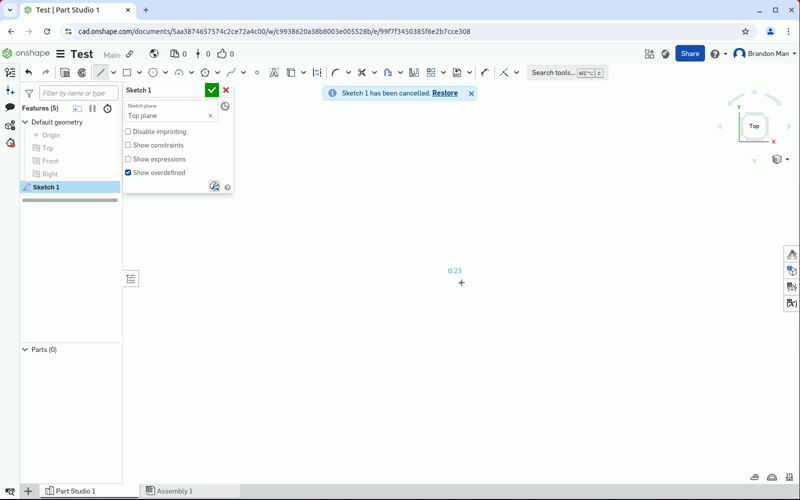
scroll(6)
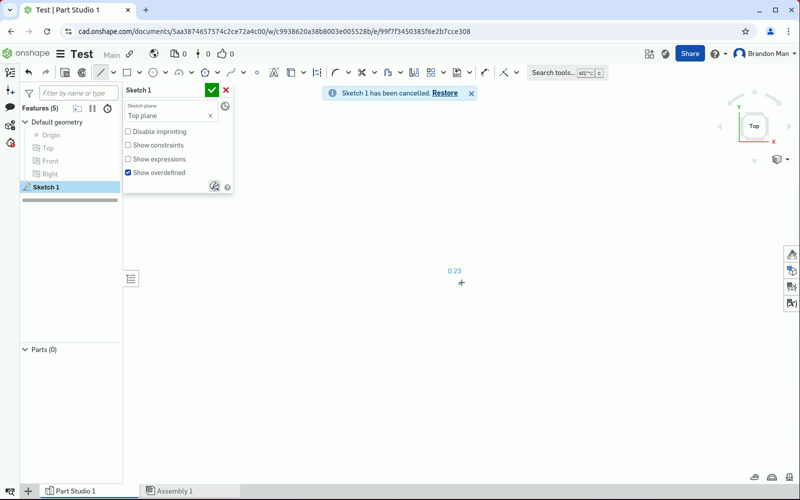
scroll(6)
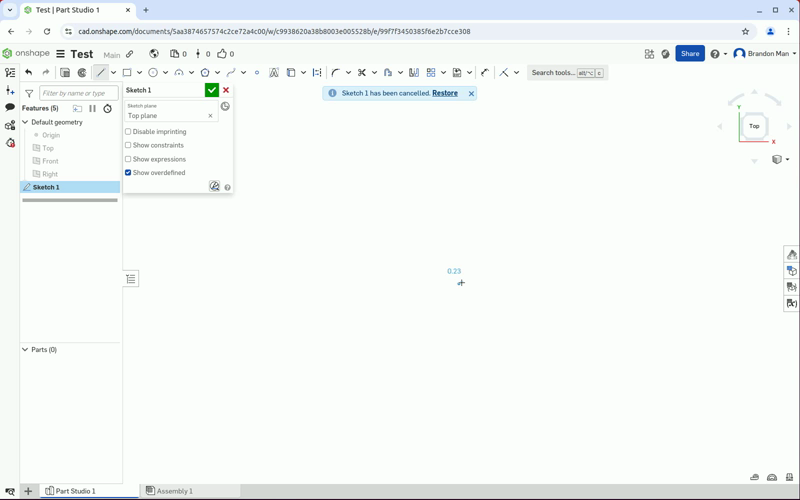
scroll(6)
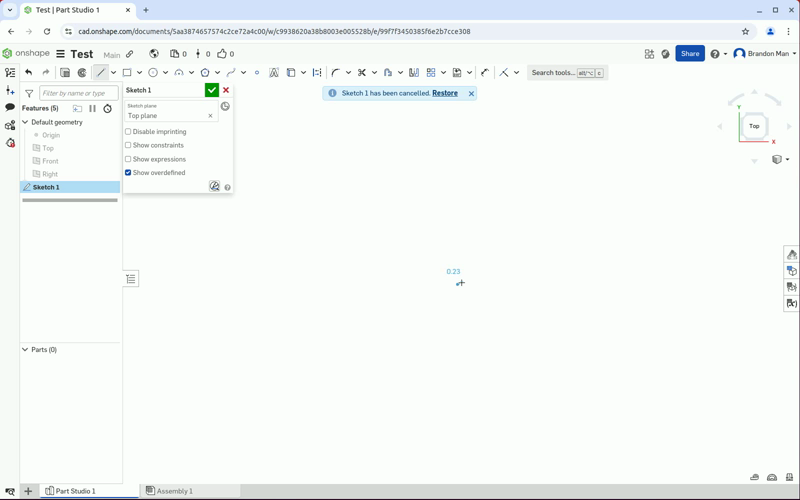
scroll(6)
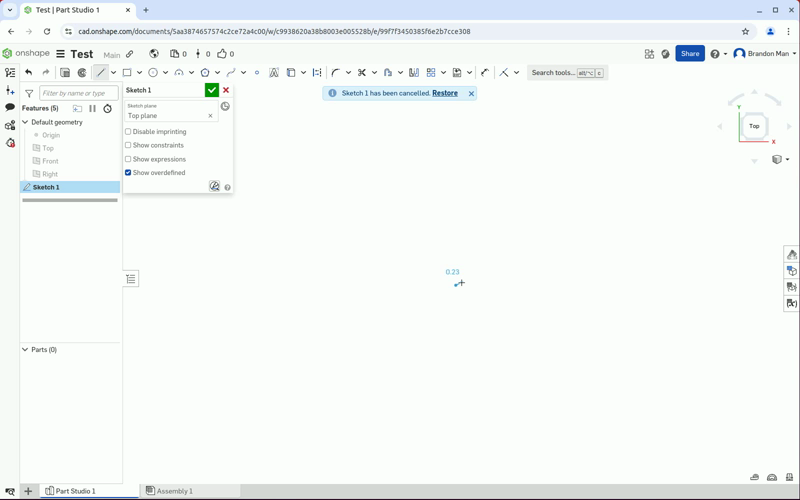
scroll(6)
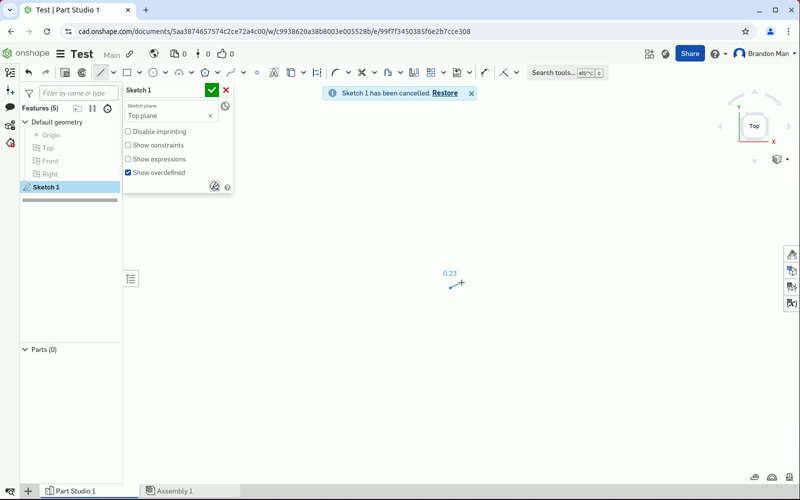
click(461, 282)
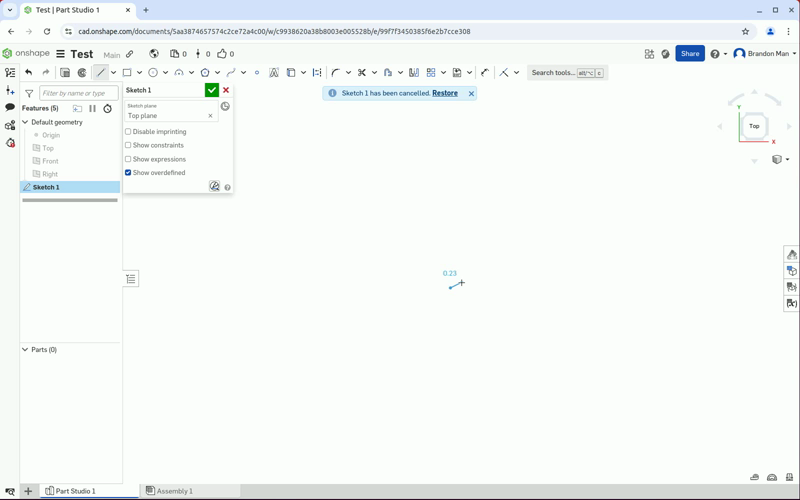
scroll(-6)
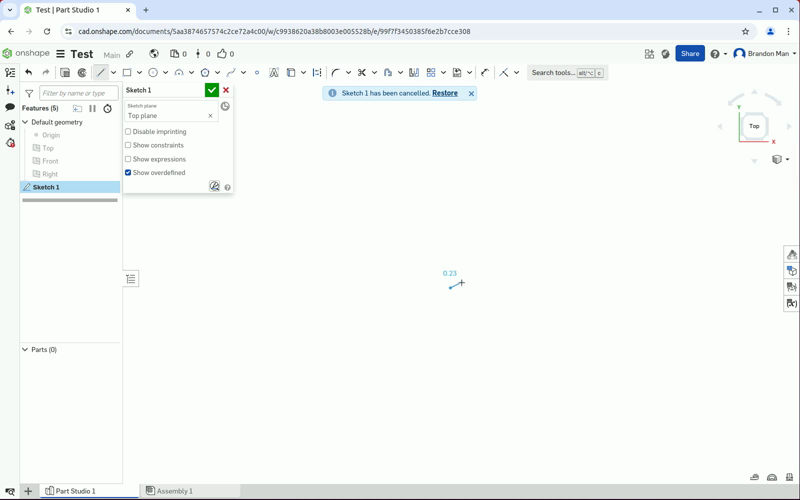
scroll(-6)
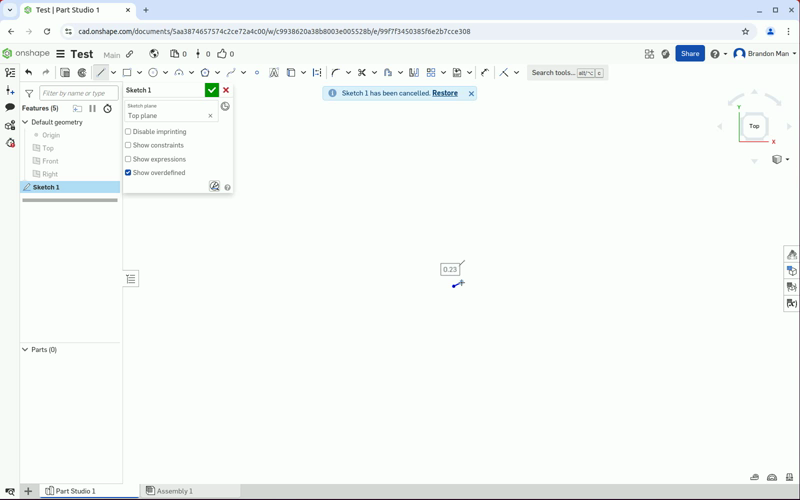
scroll(-6)
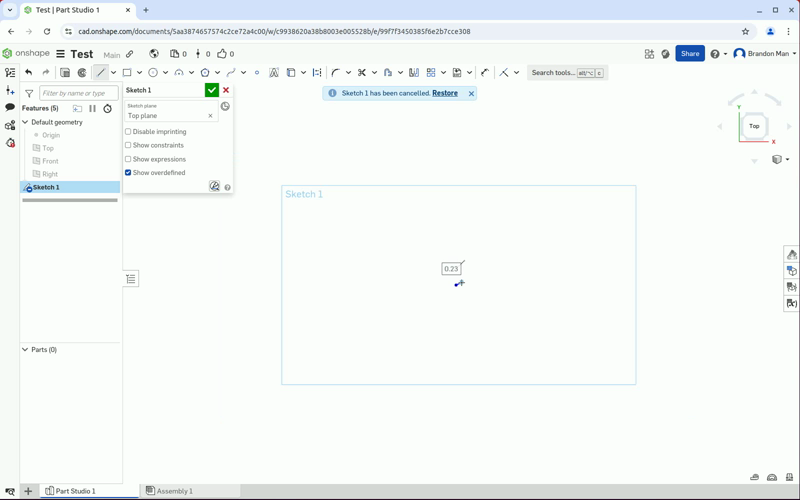
scroll(-6)
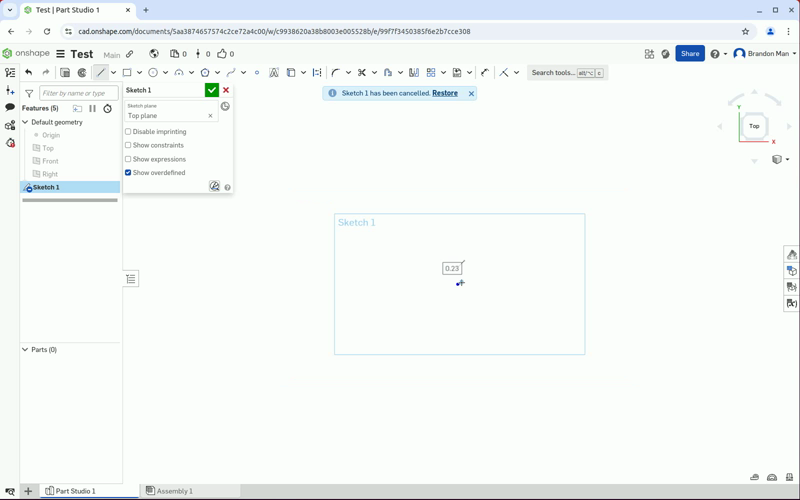
scroll(-6)
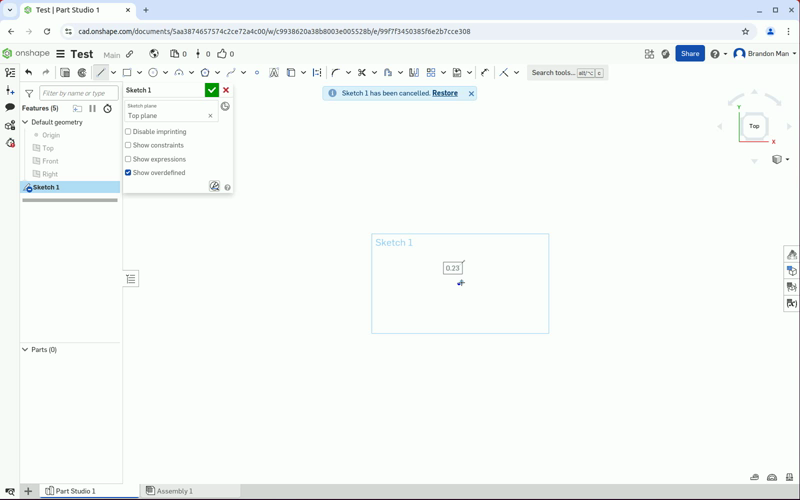
scroll(-6)
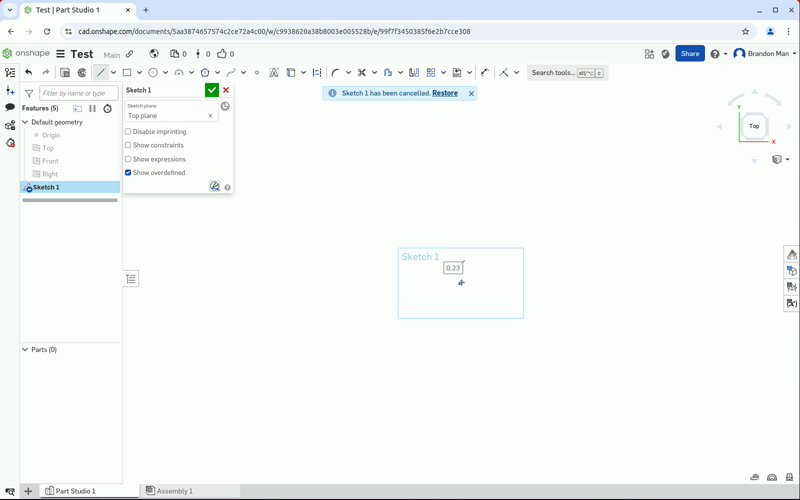
scroll(-6)
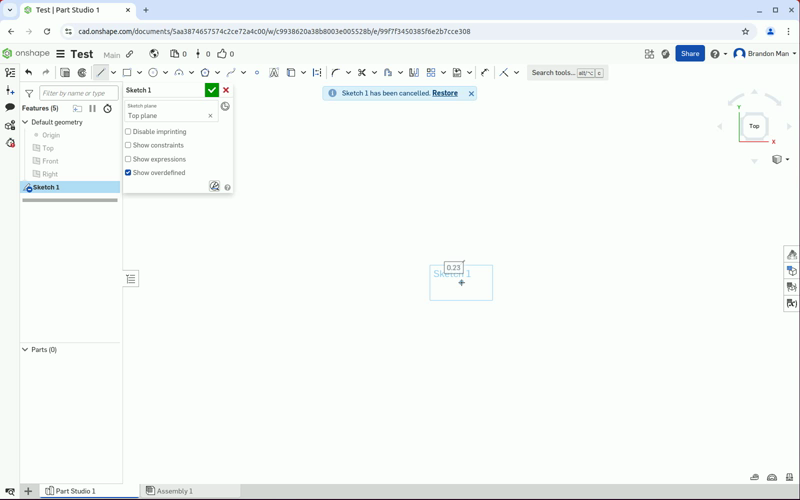
key_up(shift)
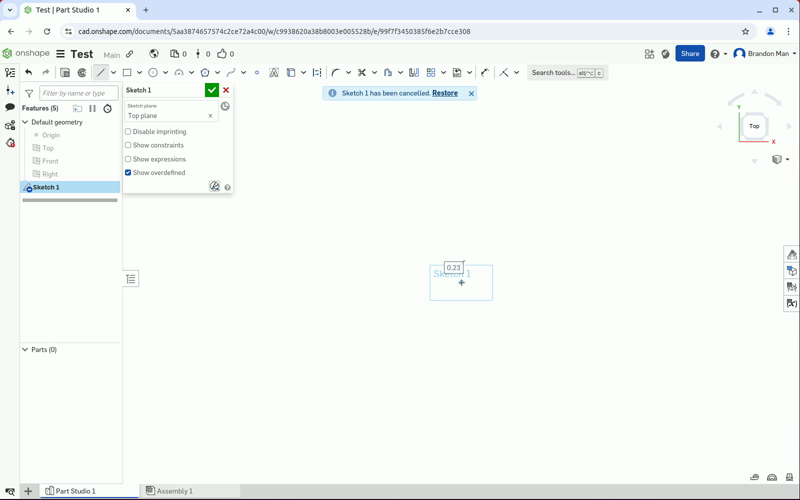
key_down(shift)
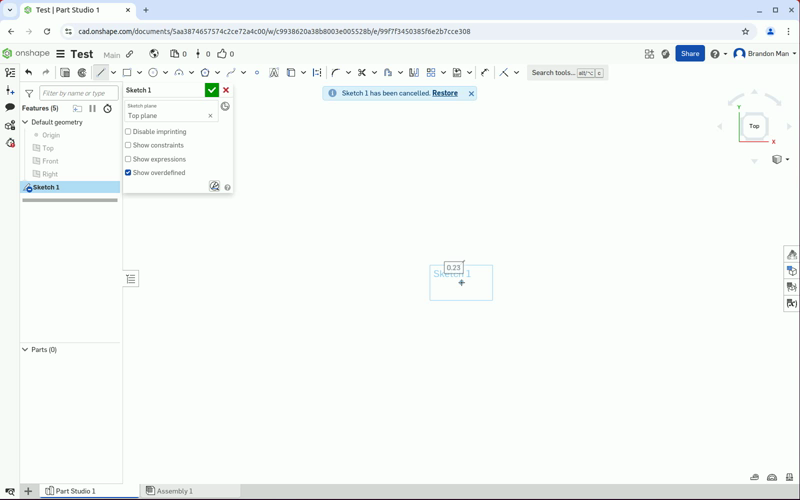
mouse_move(461, 210)
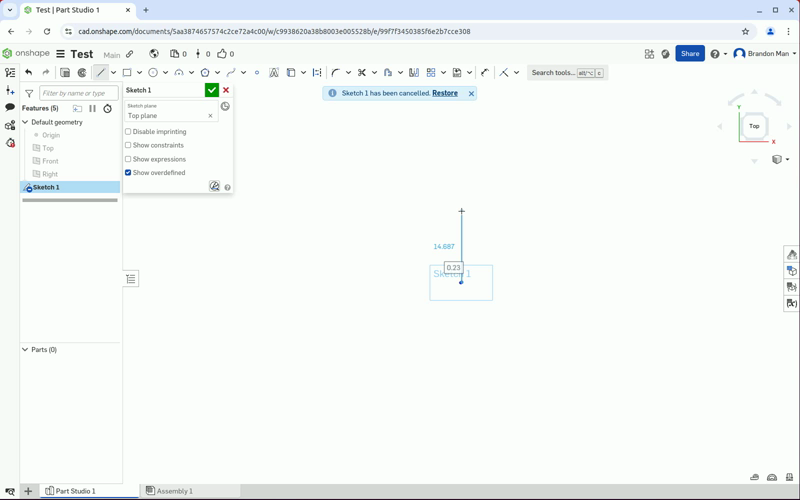
click(461, 210)
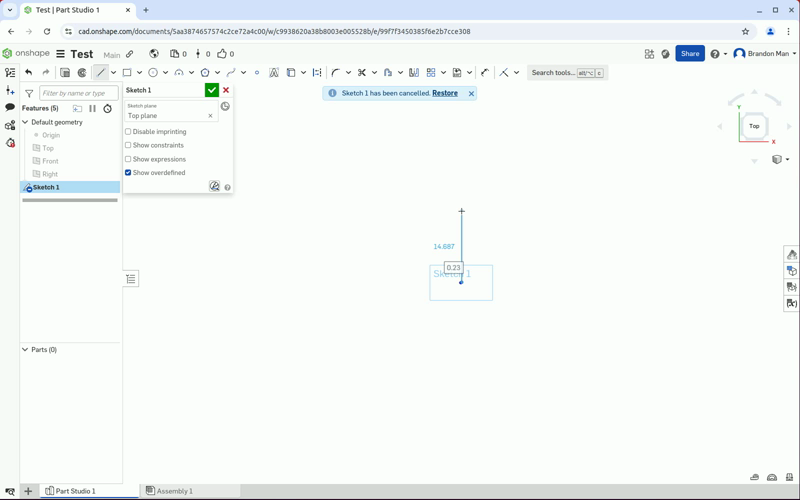
key_up(shift)
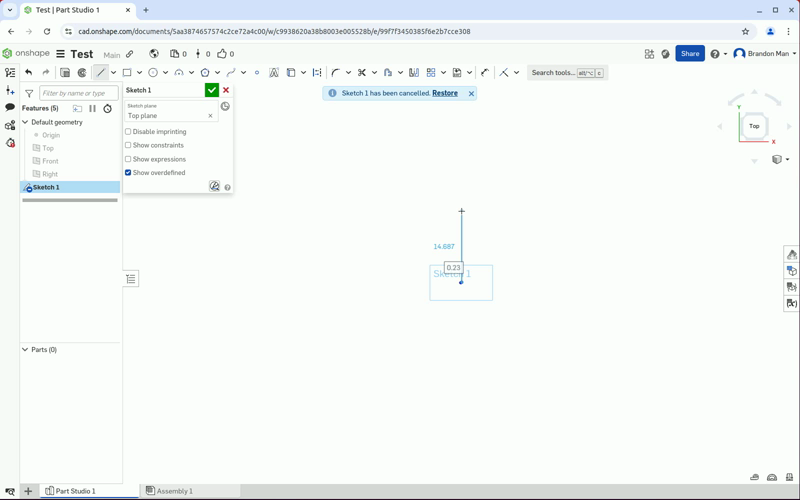
key_down(shift)
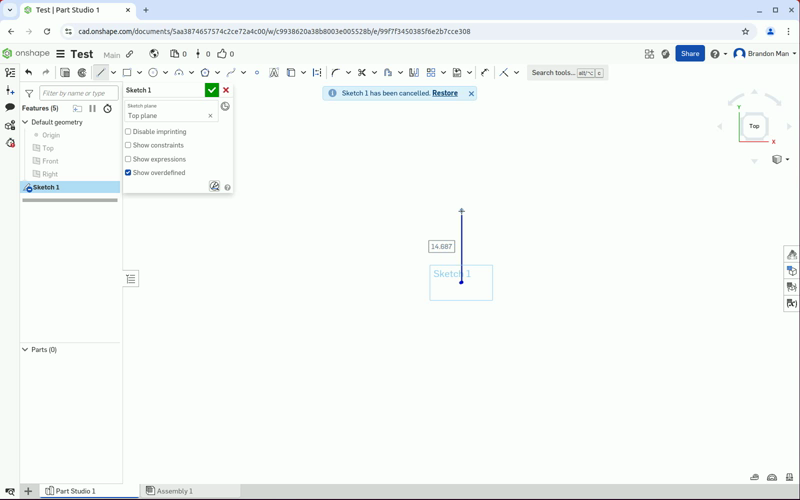
mouse_move(491, 210)
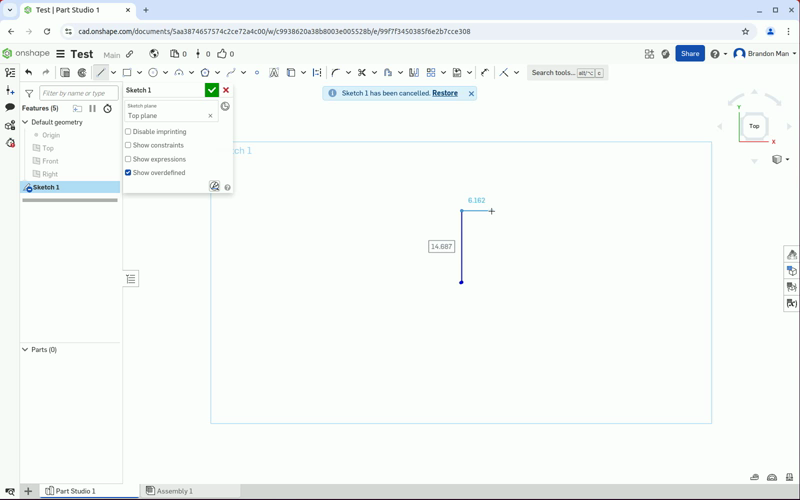
mouse_move(460, 210)
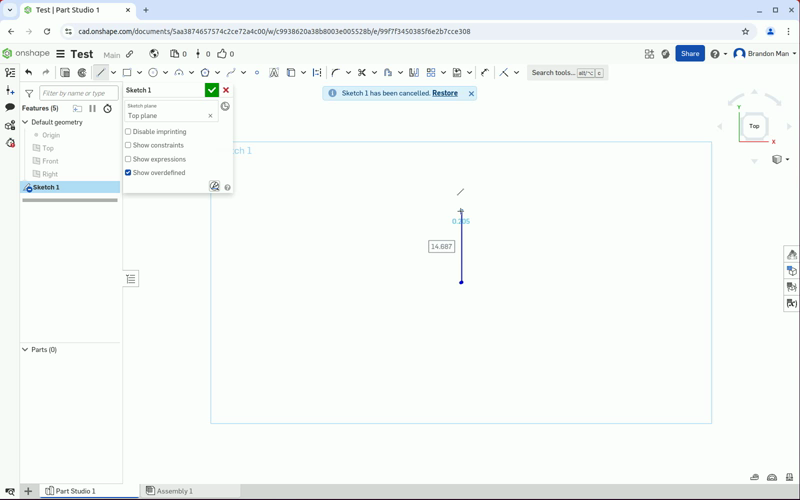
scroll(6)
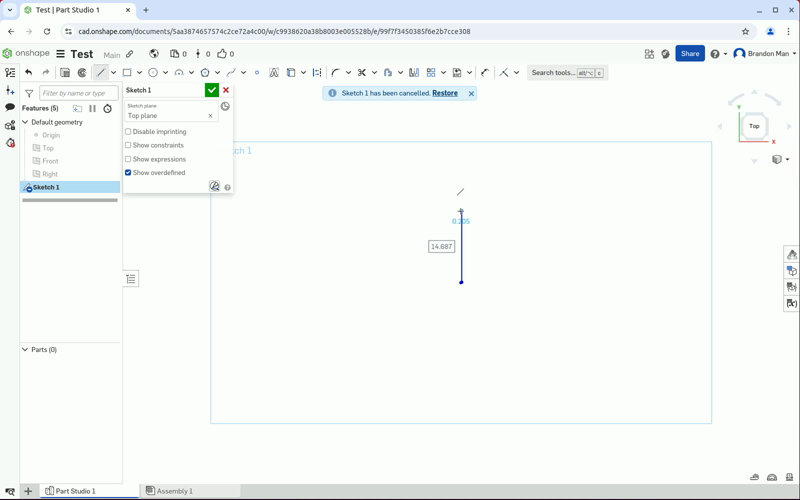
scroll(6)
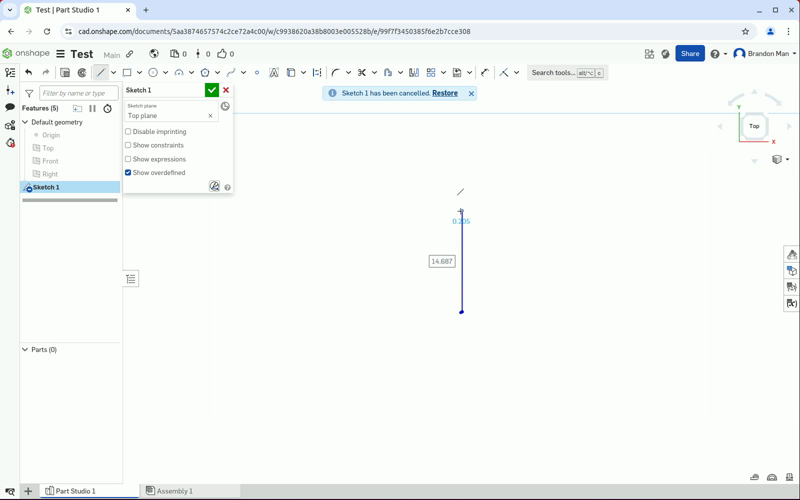
scroll(6)
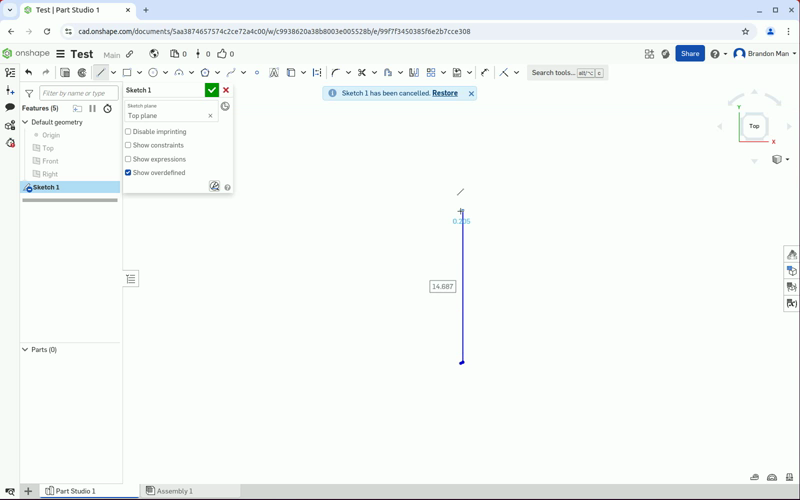
scroll(6)
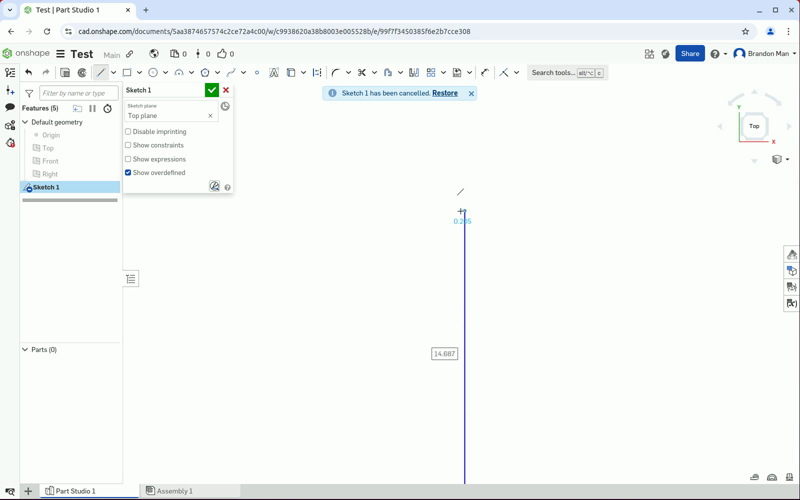
scroll(6)
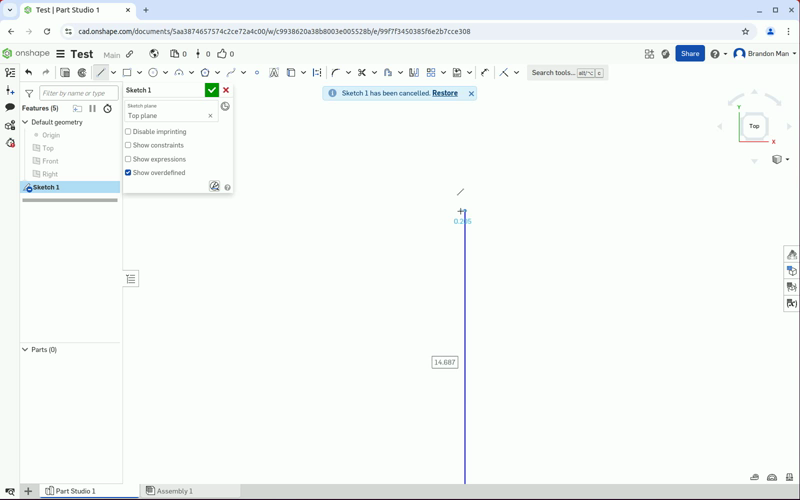
scroll(6)
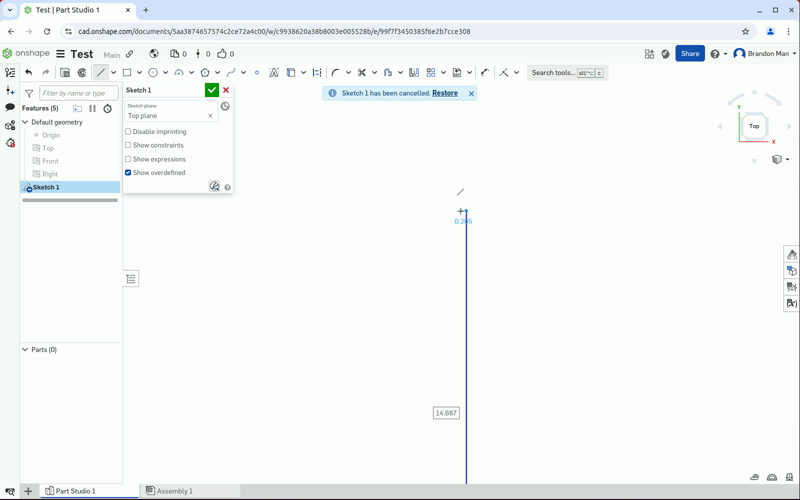
scroll(6)
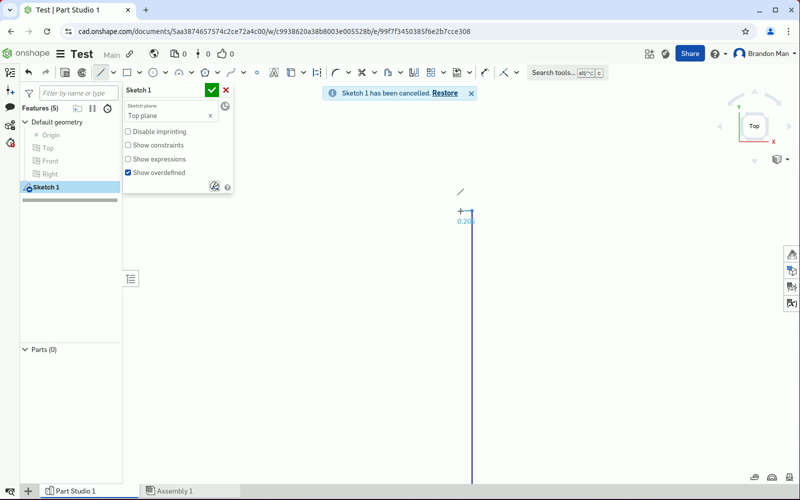
click(460, 210)
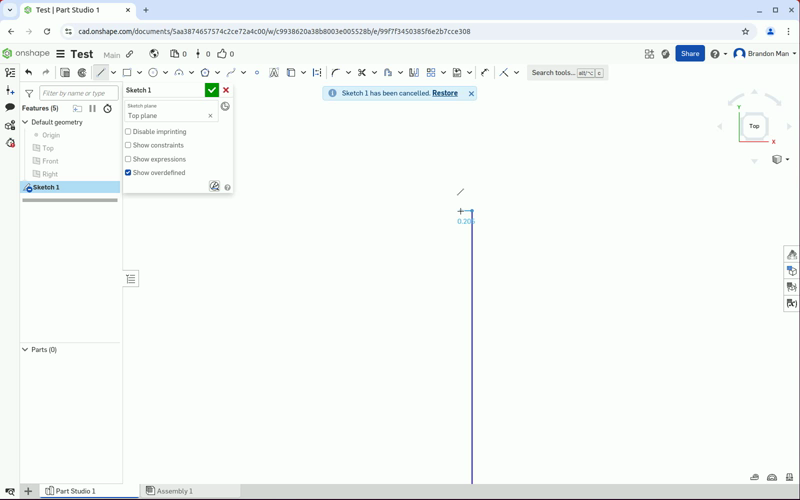
scroll(-6)
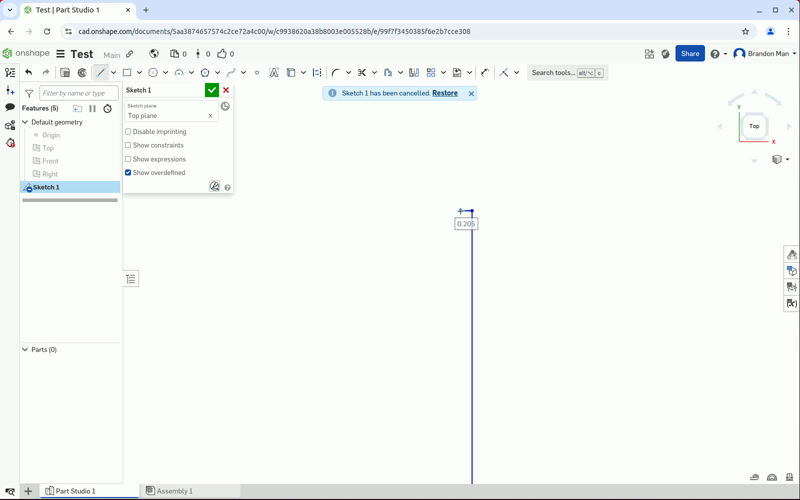
scroll(-6)
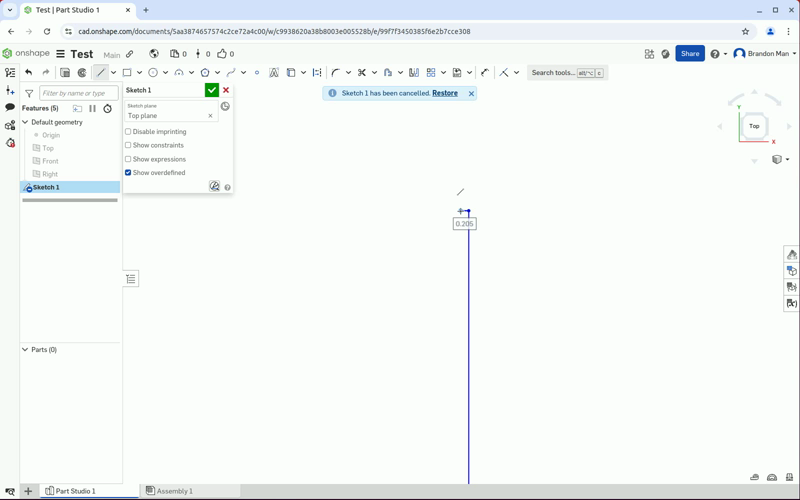
scroll(-6)
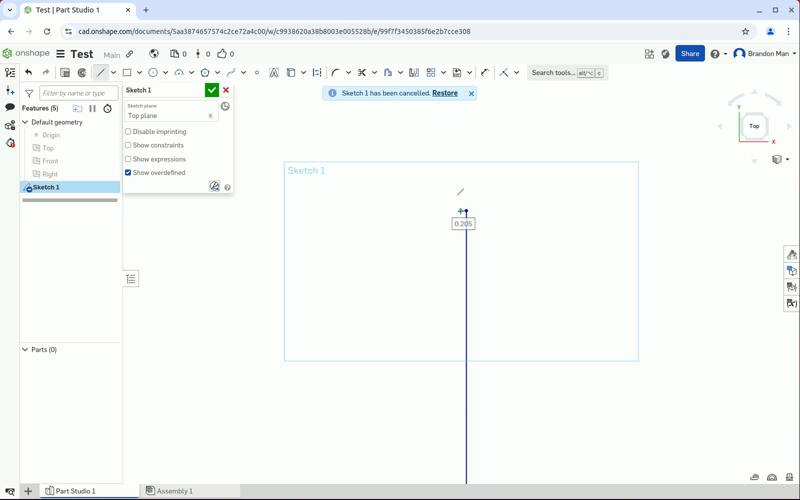
scroll(-6)
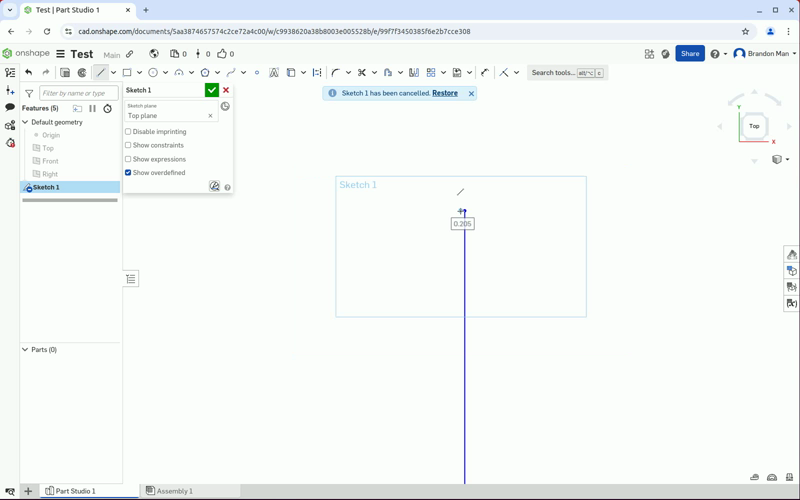
scroll(-6)
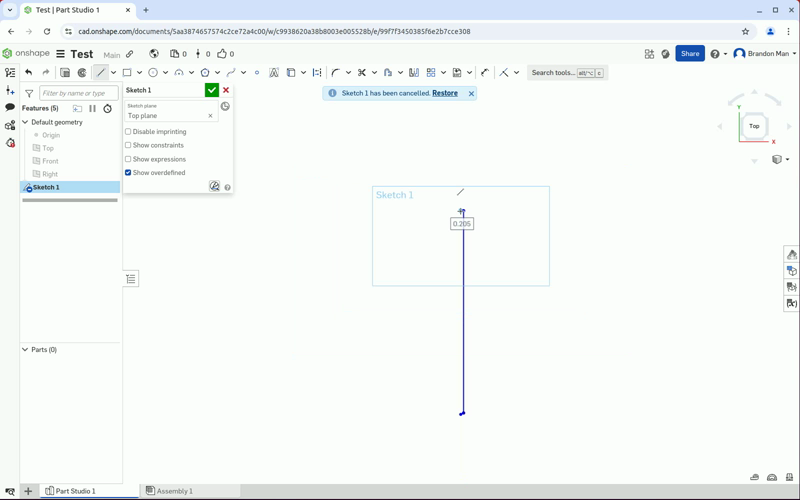
scroll(-6)
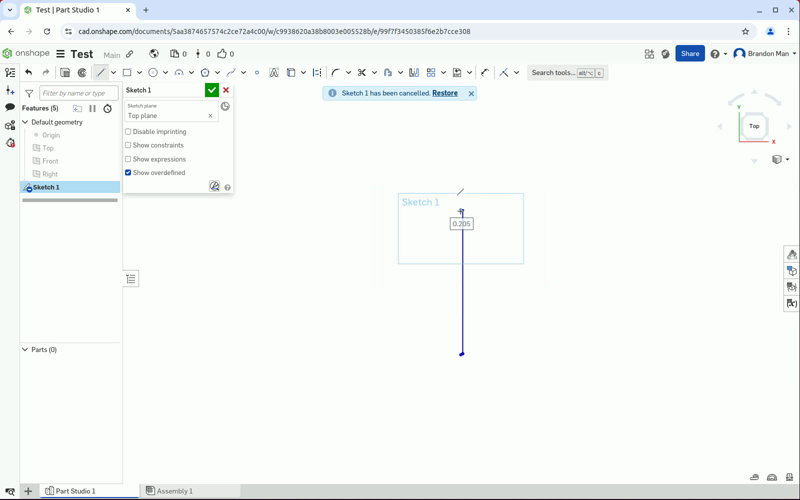
scroll(-6)
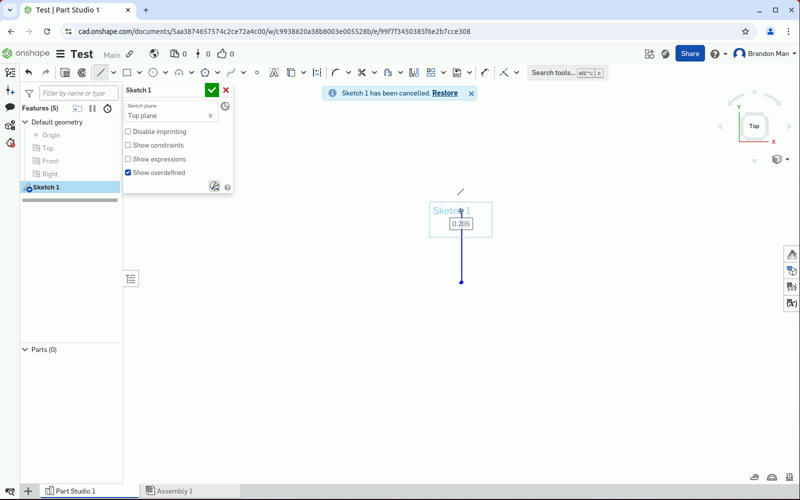
key_up(shift)
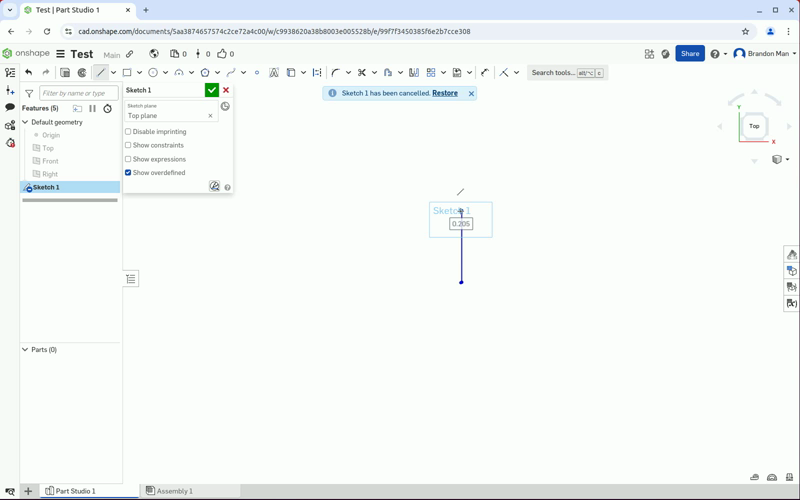
key_down(shift)
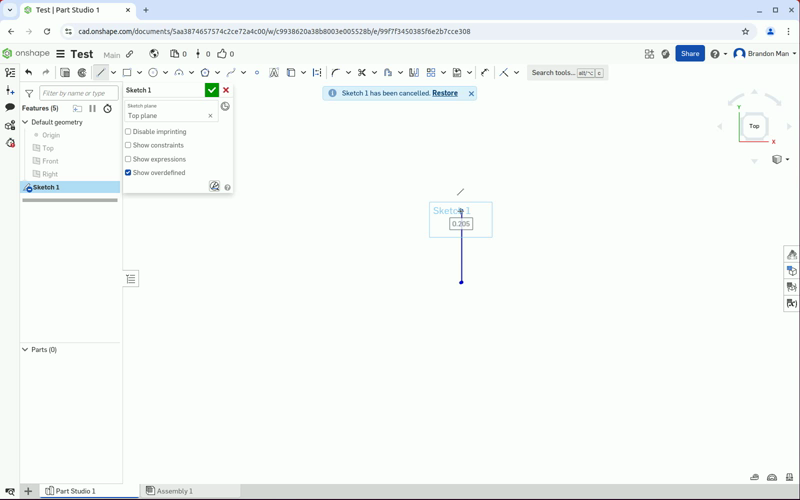
mouse_move(460, 282)
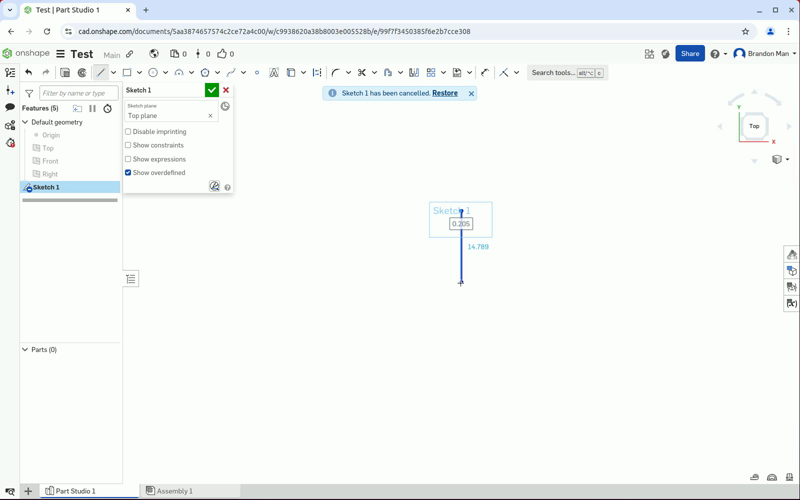
scroll(6)
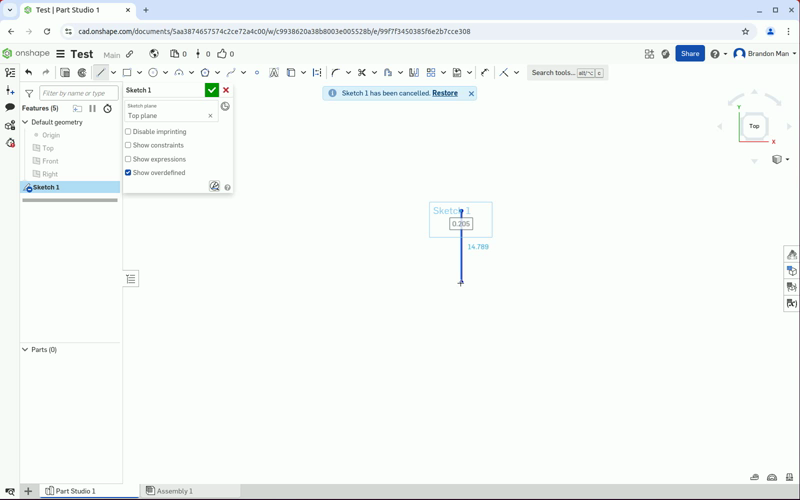
scroll(6)
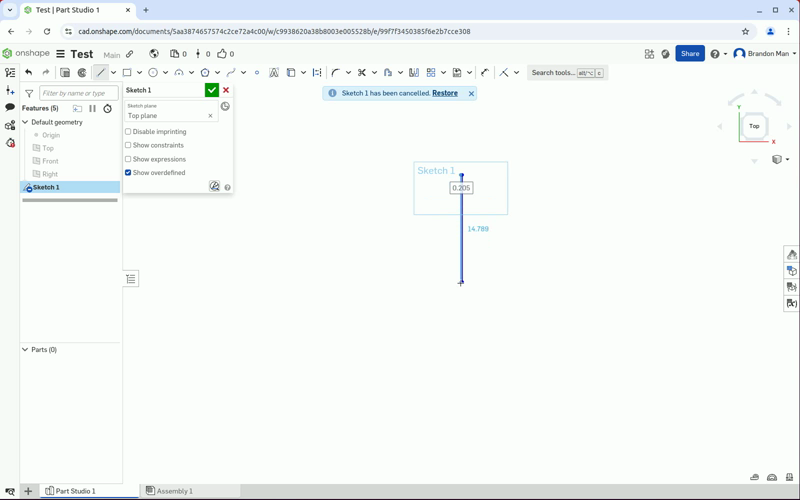
scroll(6)
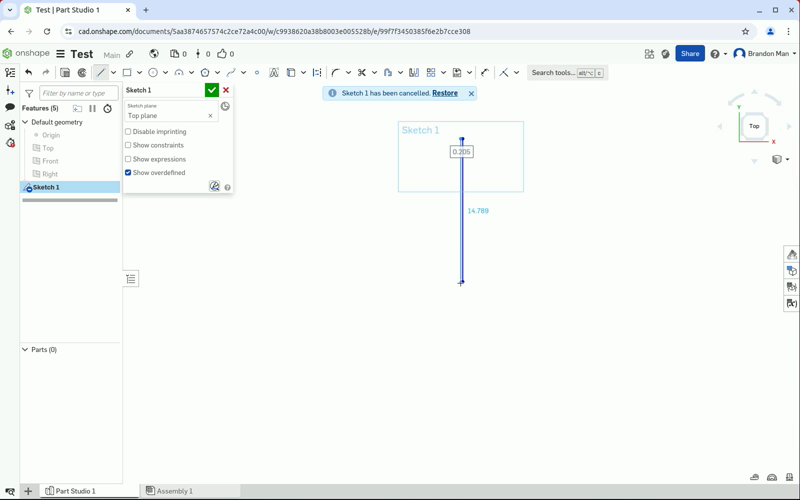
scroll(6)
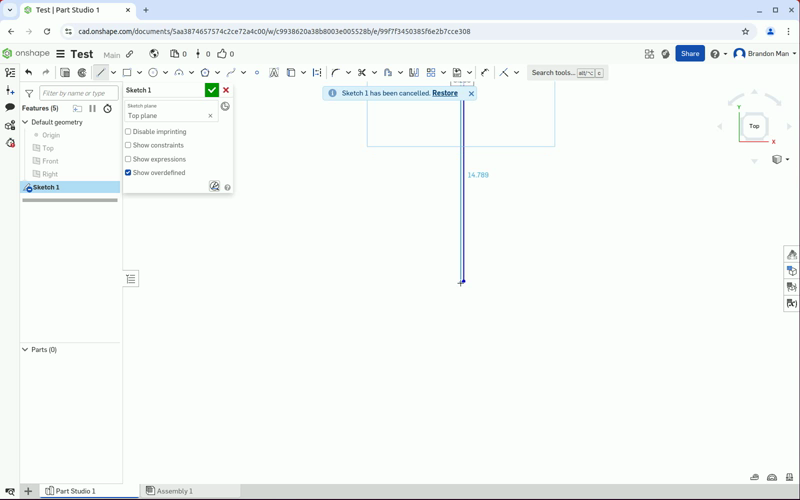
scroll(6)
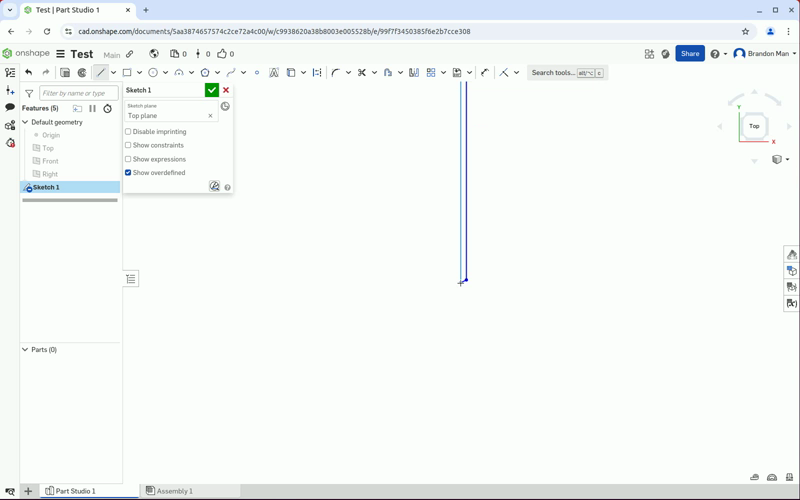
scroll(6)
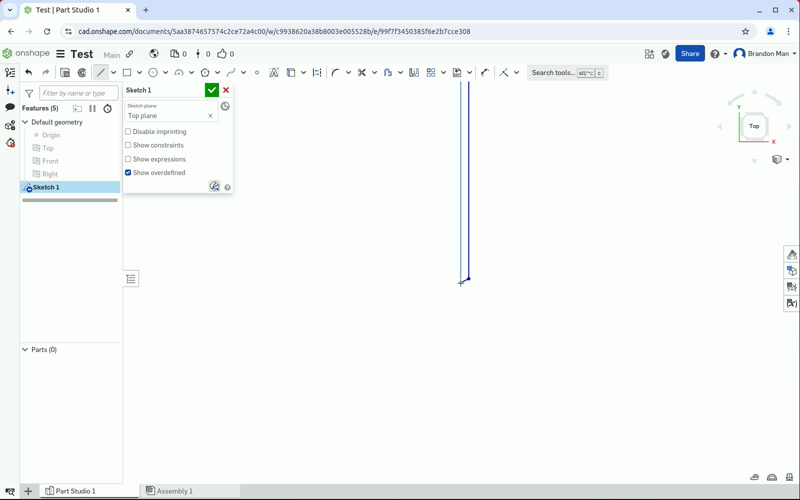
scroll(6)
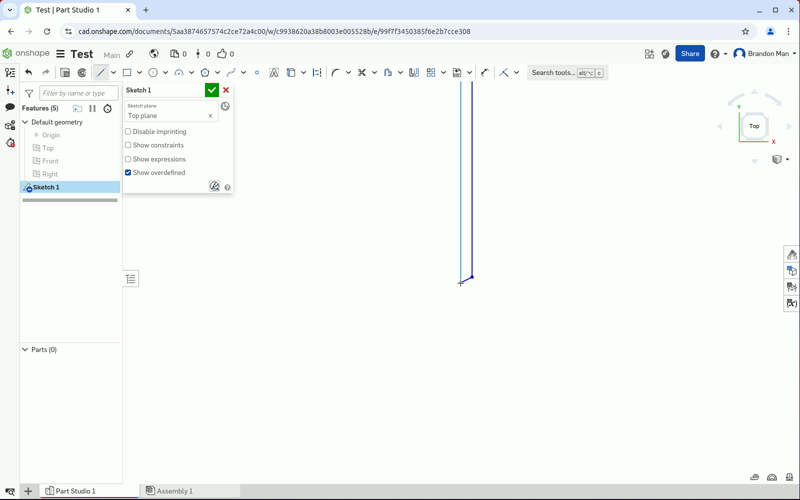
key_up(shift)
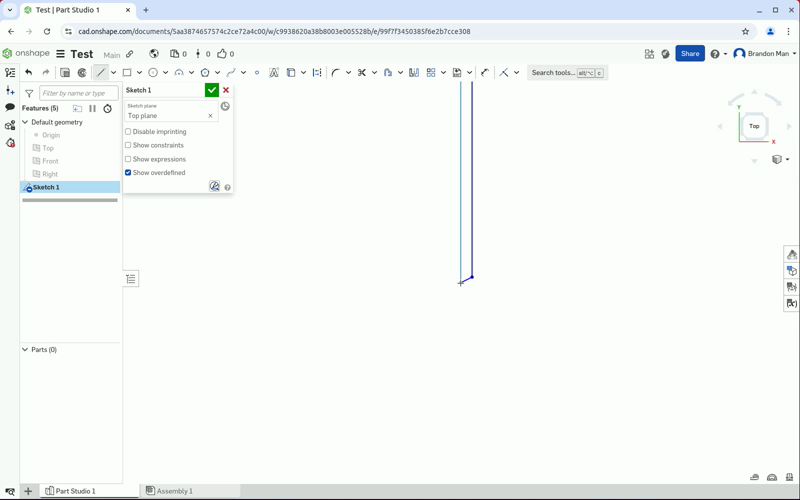
click(460, 282)
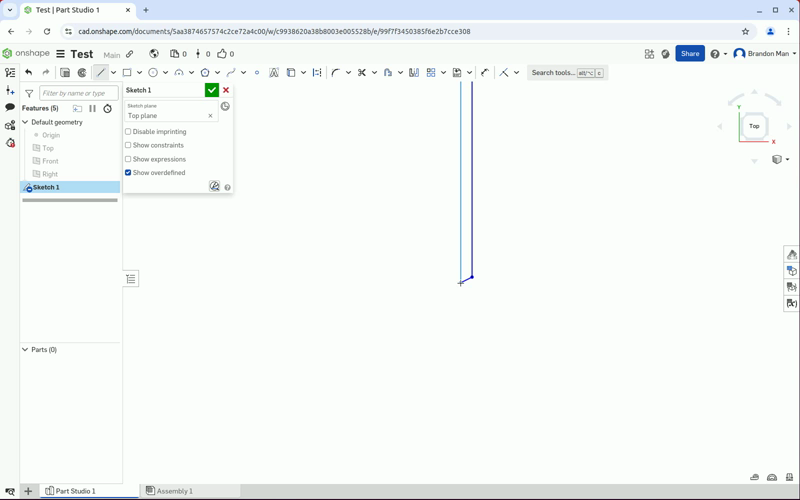
scroll(-6)
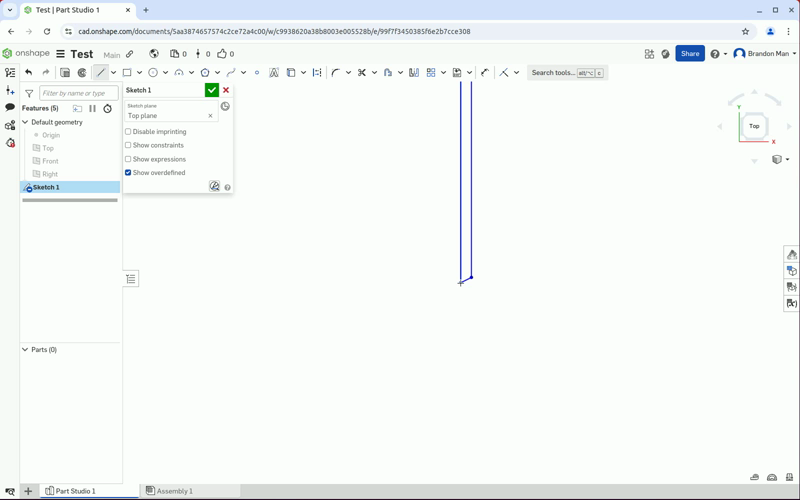
scroll(-6)
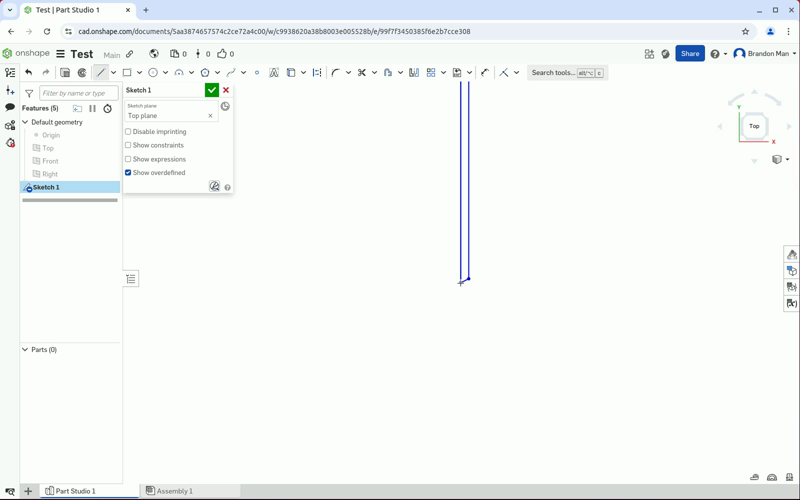
scroll(-6)
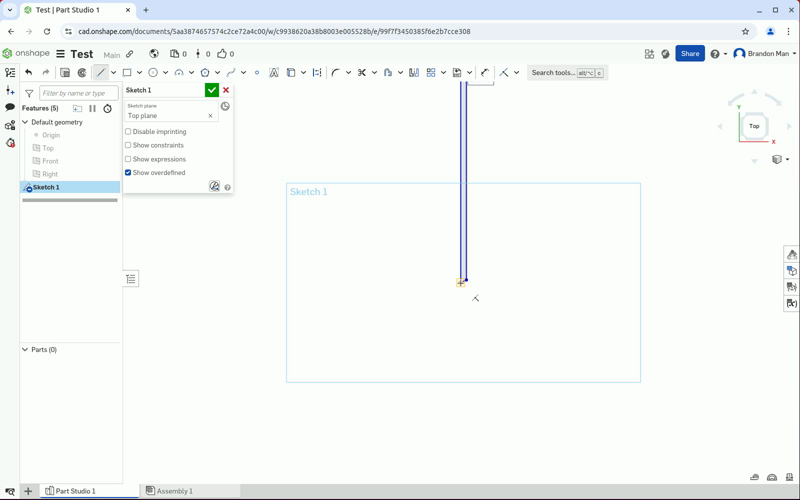
scroll(-6)
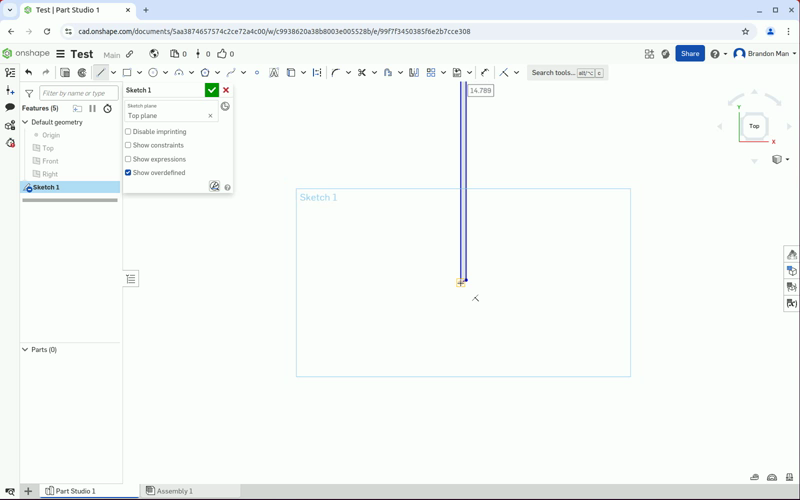
scroll(-6)
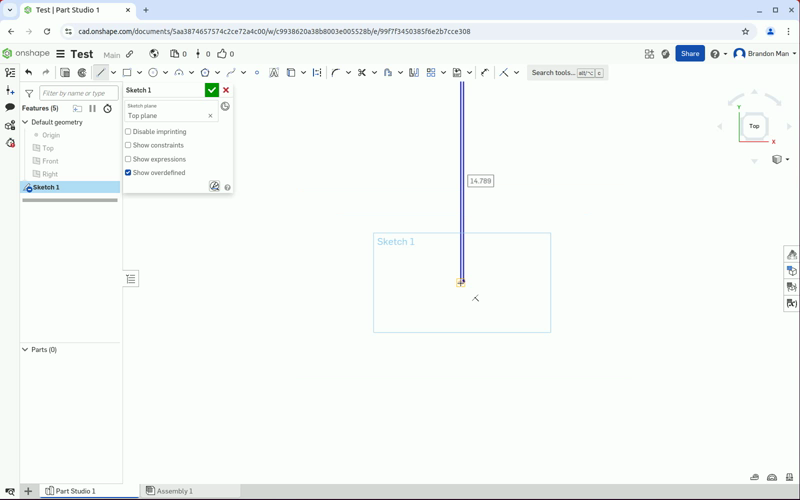
scroll(-6)
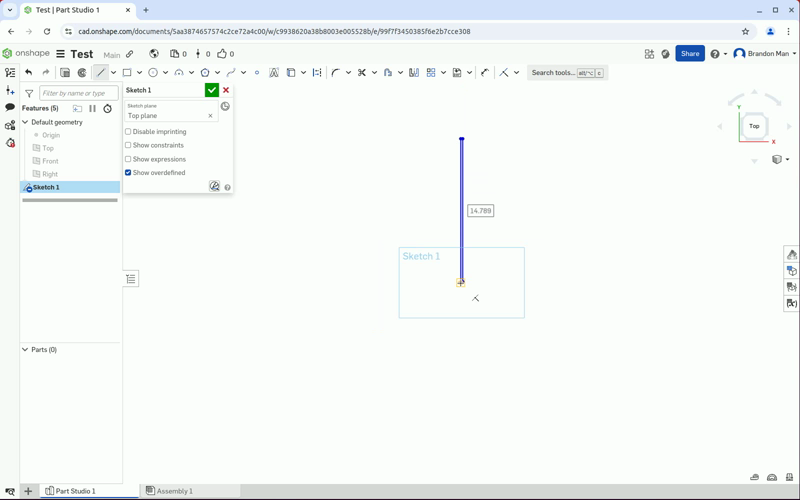
scroll(-6)
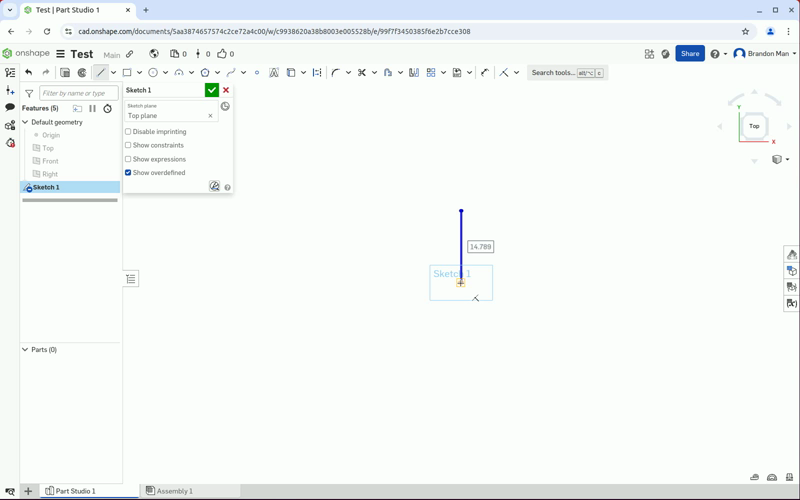
key(esc)
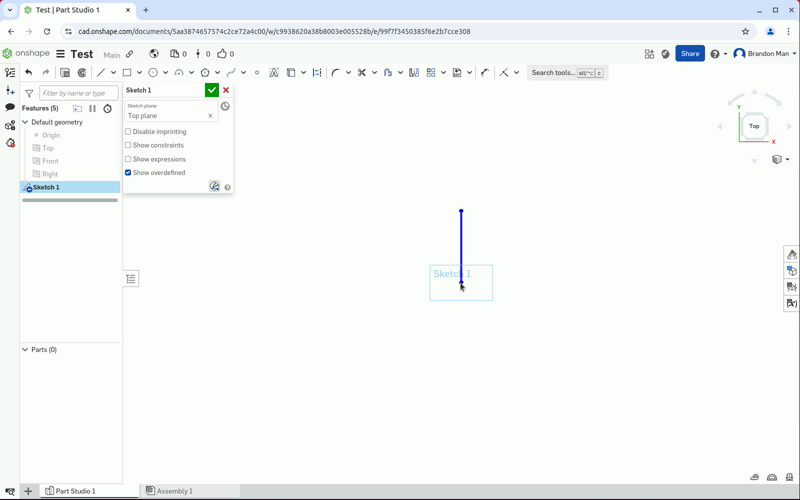
mouse_move(461, 267)
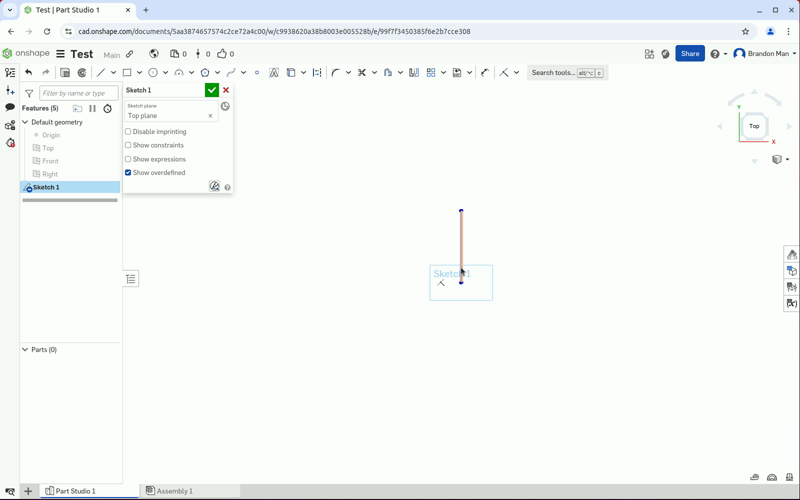
scroll(6)
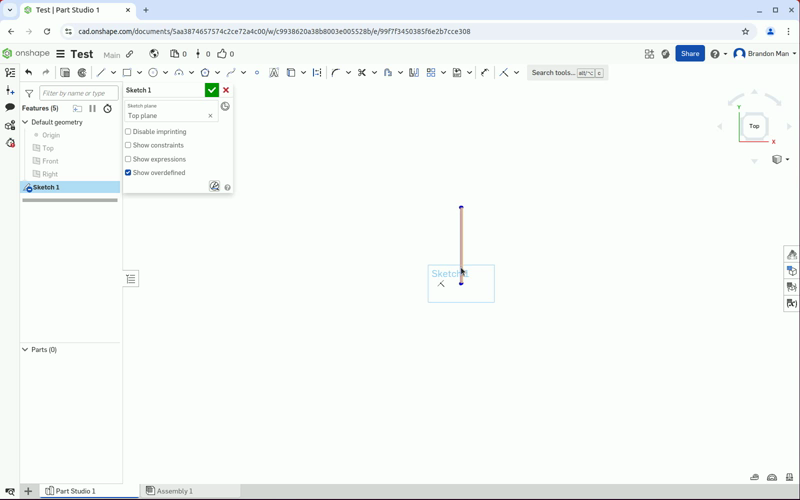
scroll(6)
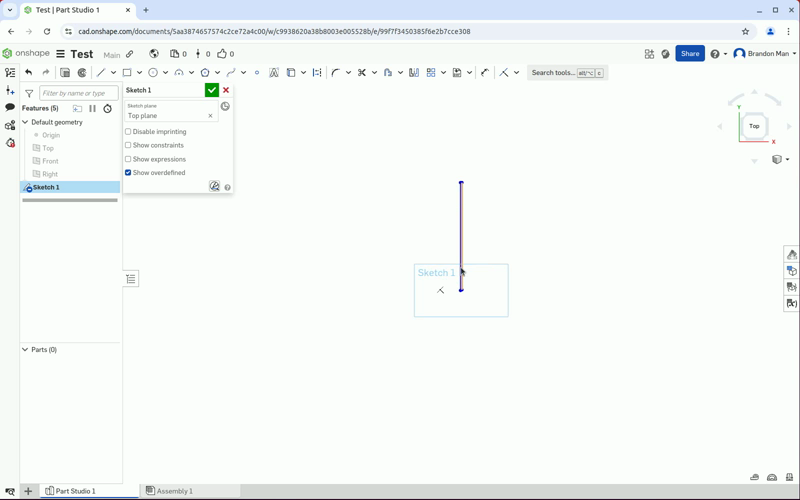
scroll(6)
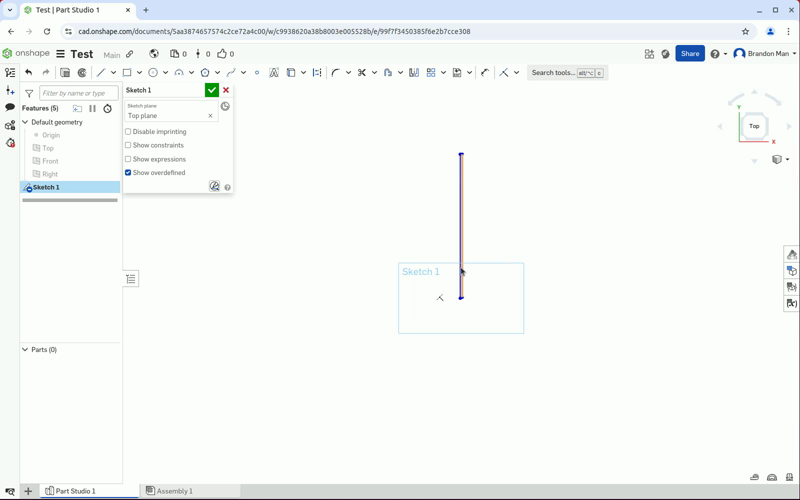
scroll(6)
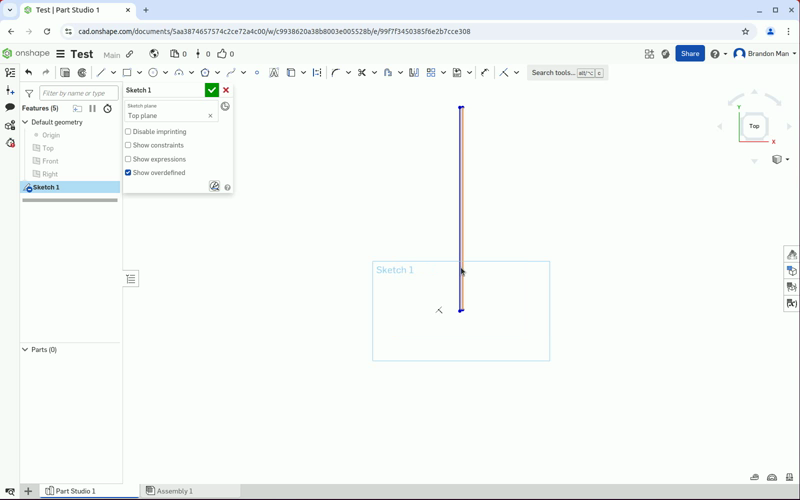
scroll(6)
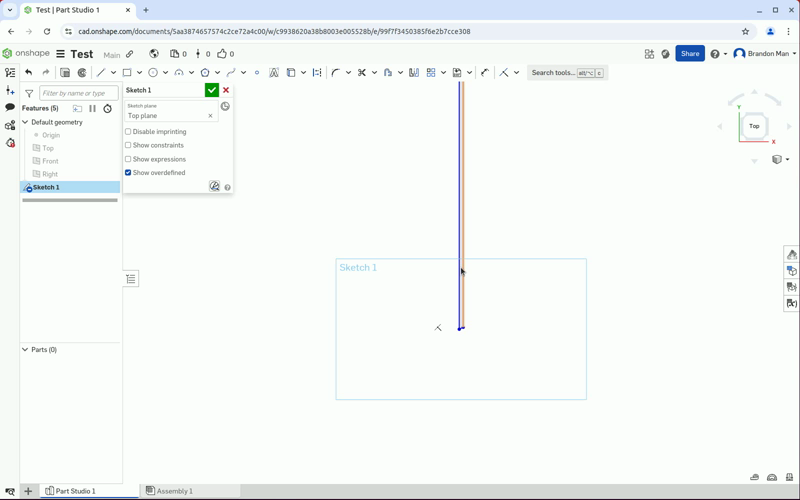
scroll(6)
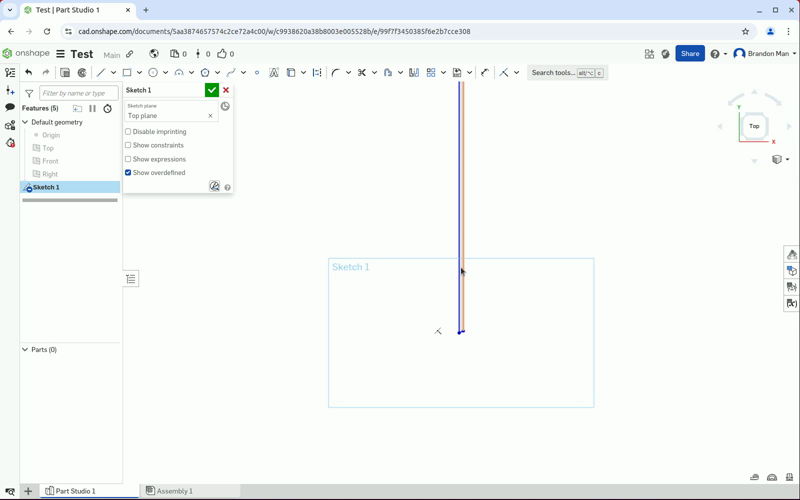
scroll(6)
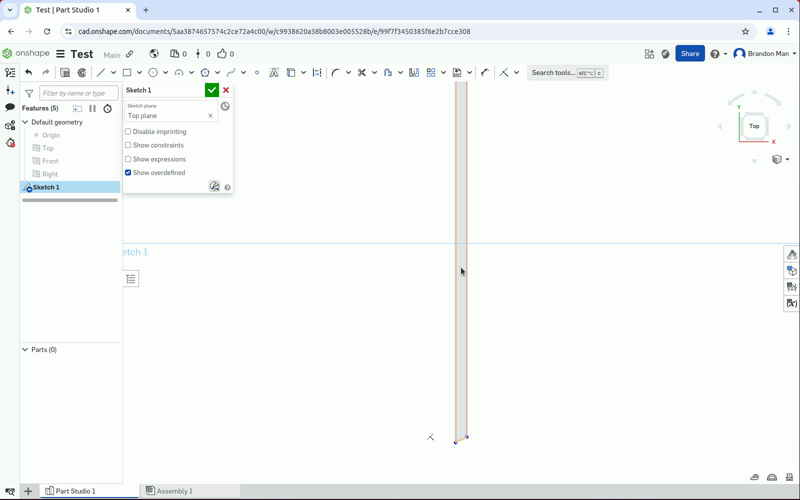
click(461, 267)
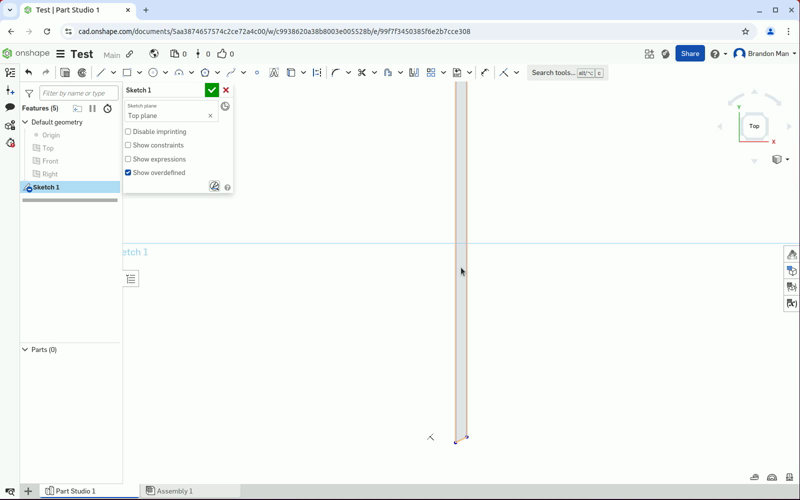
scroll(-6)
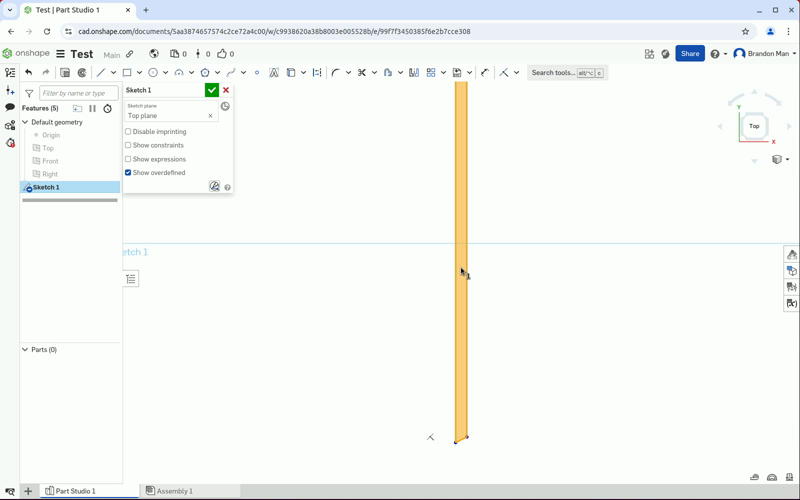
scroll(-6)
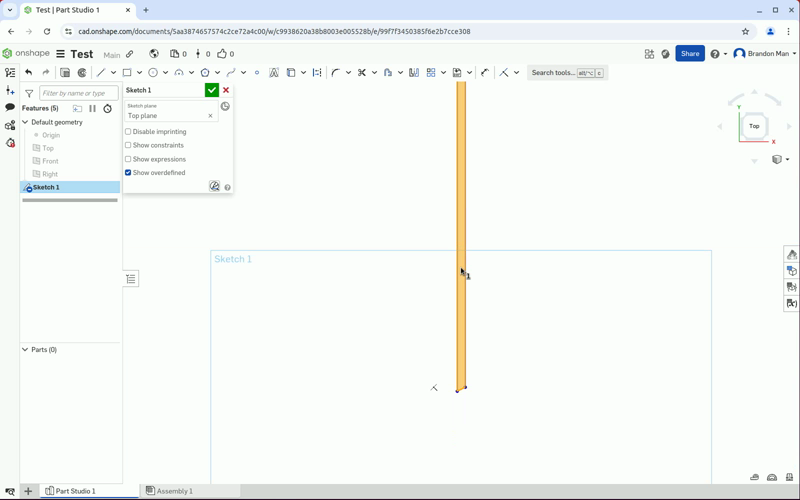
scroll(-6)
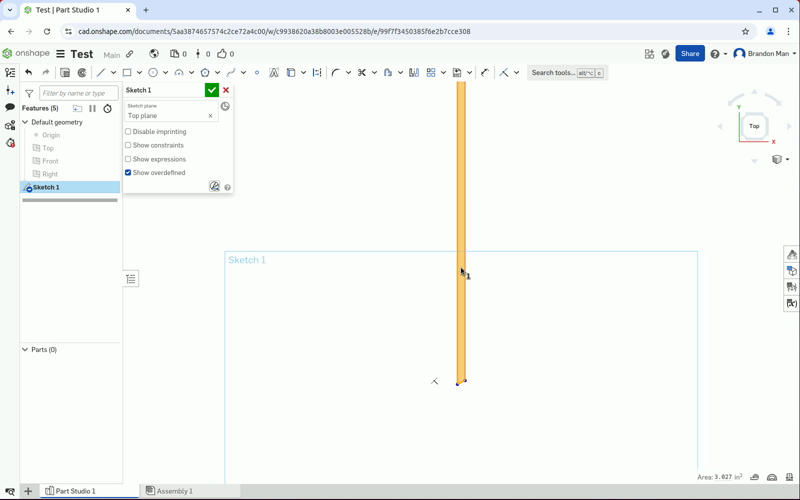
scroll(-6)
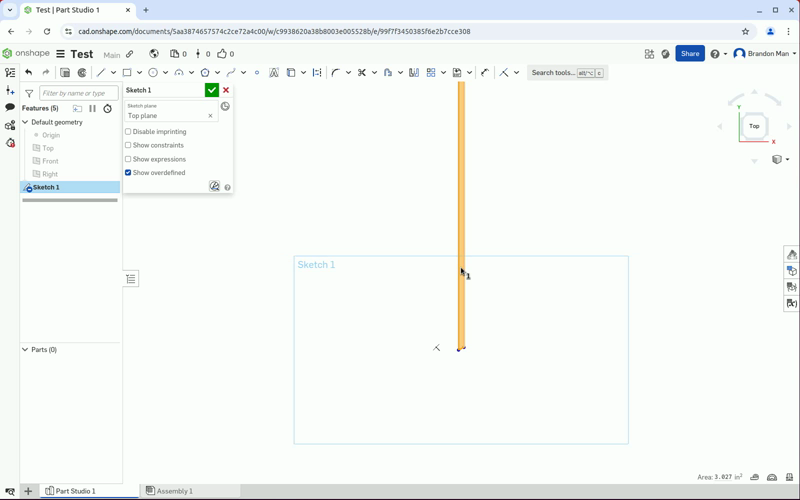
scroll(-6)
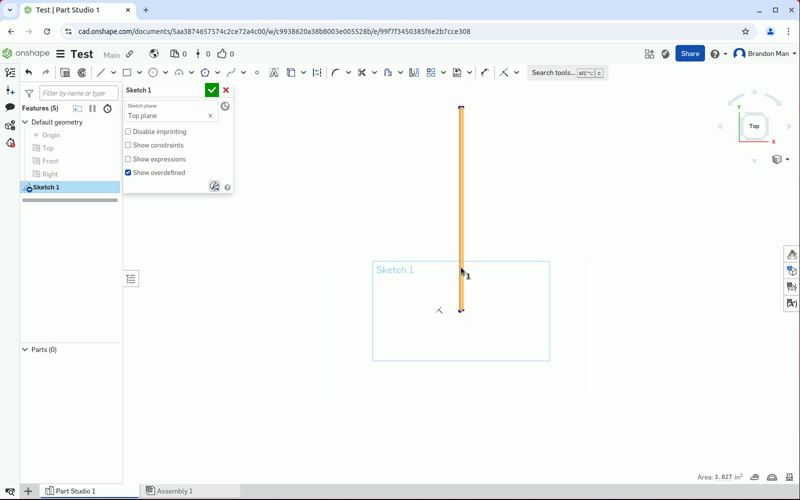
scroll(-6)
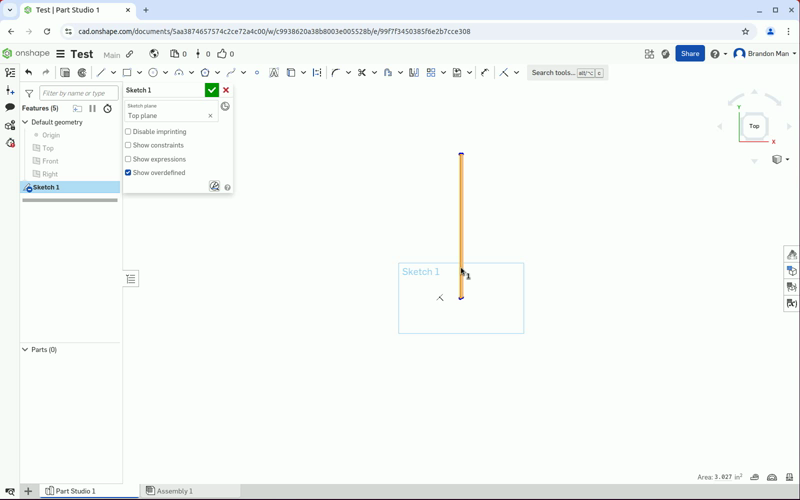
scroll(-6)
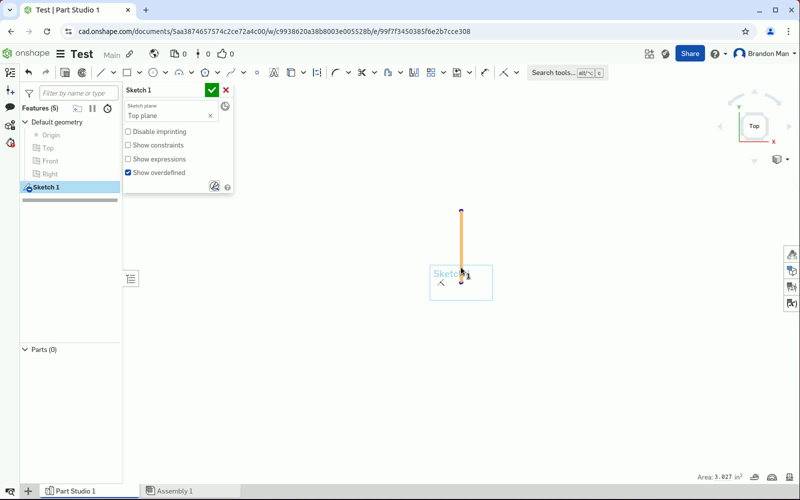
mouse_move(73, 352)
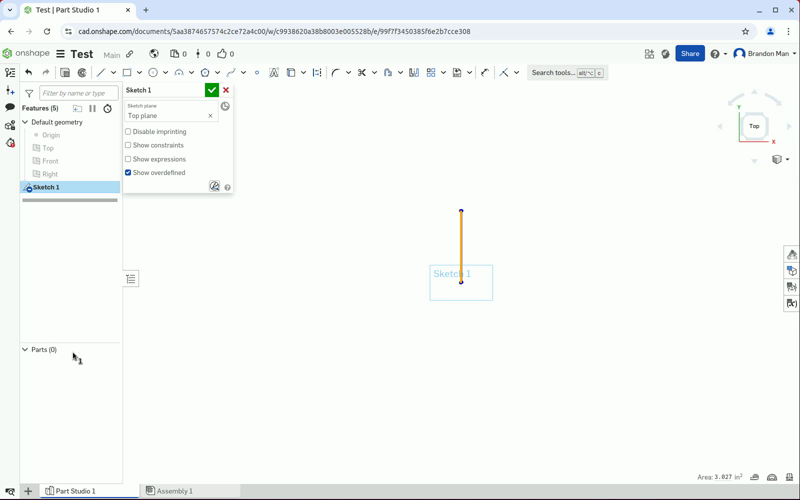
key(shift+y)
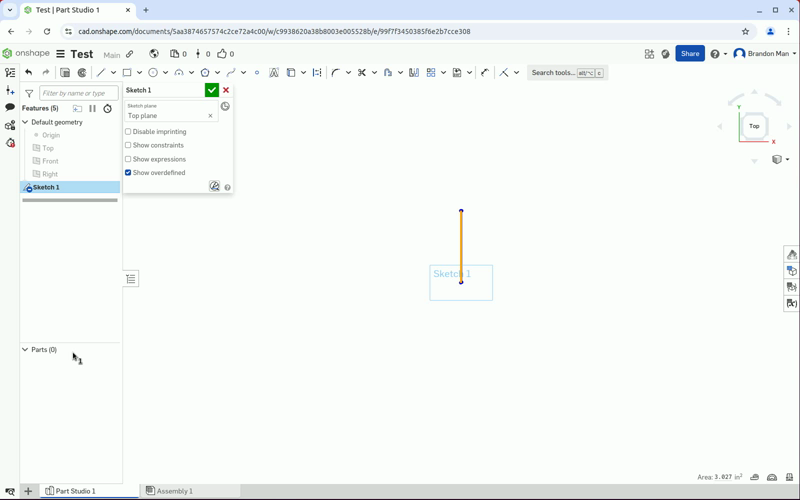
key(shift+e)
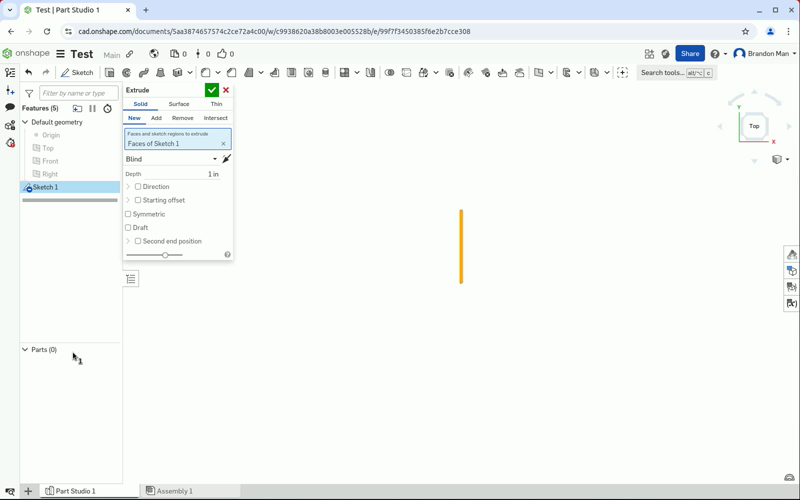
mouse_move(143, 106)
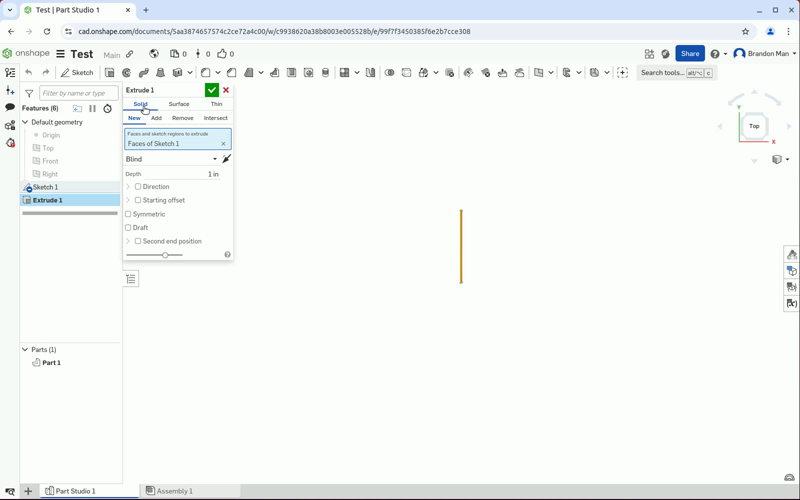
click(143, 106)
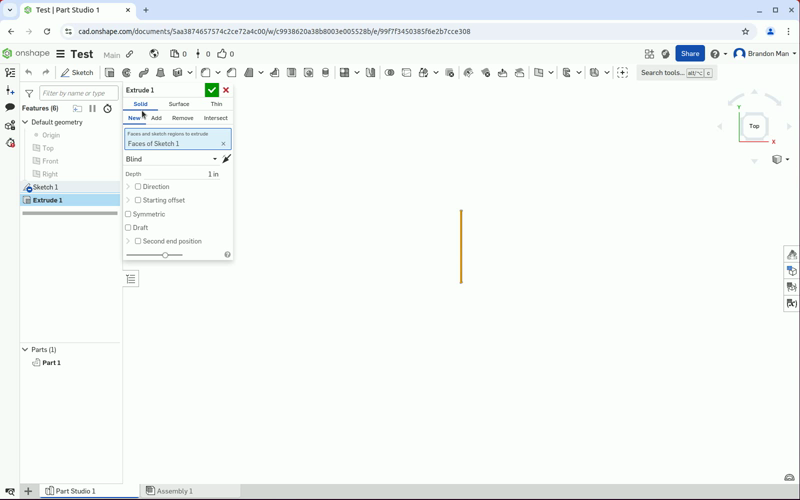
mouse_move(137, 120)
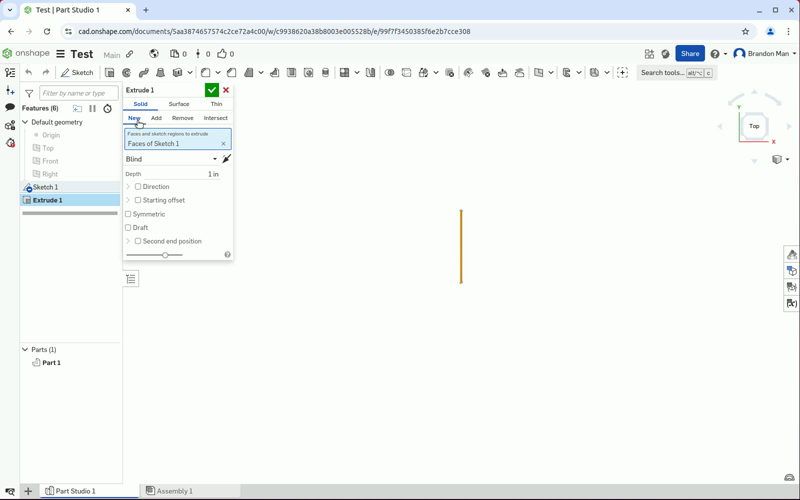
click(137, 120)
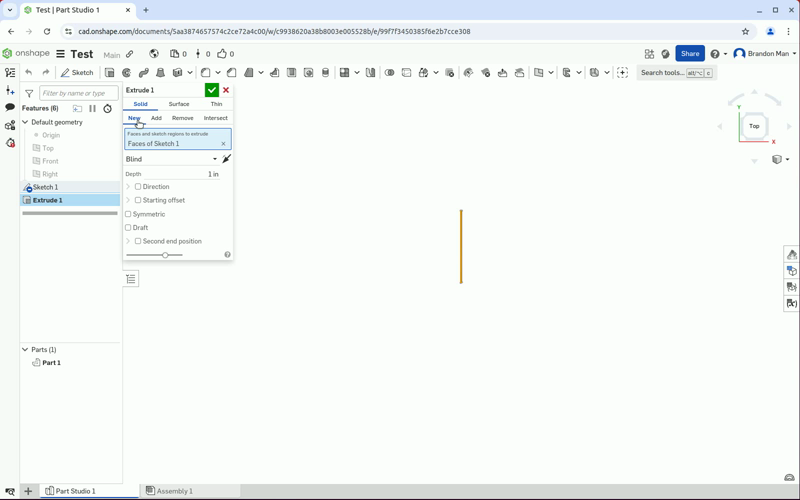
key(tab, 4)
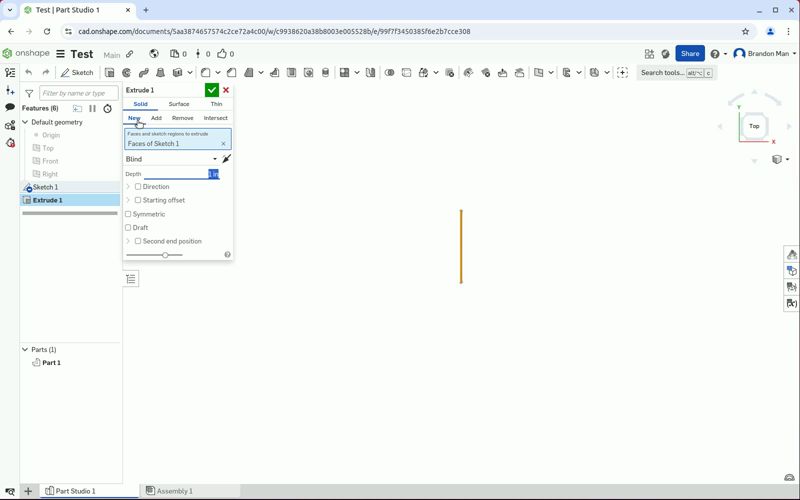
text(1.204)
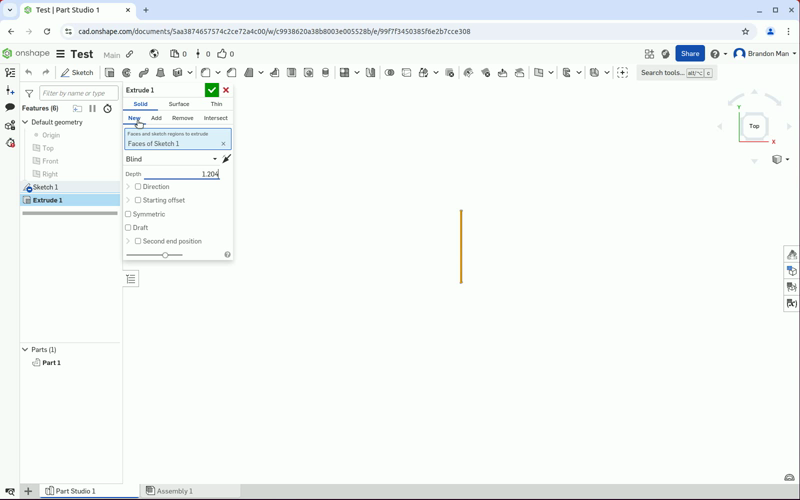
key(enter)
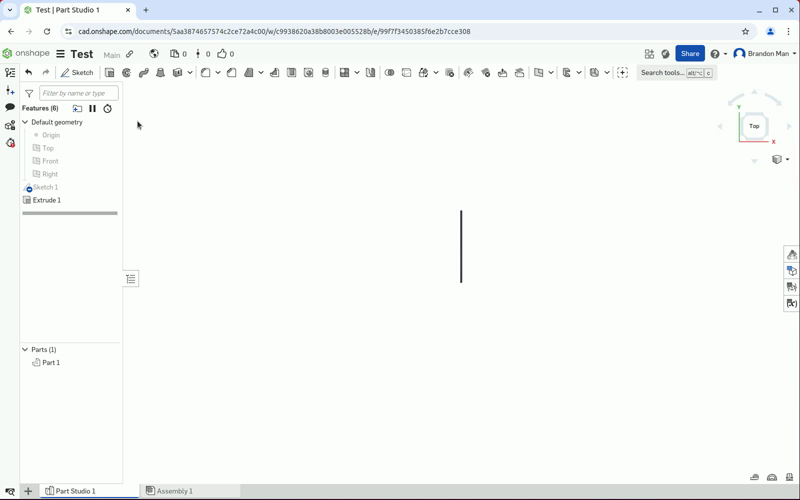
key(shift+h)
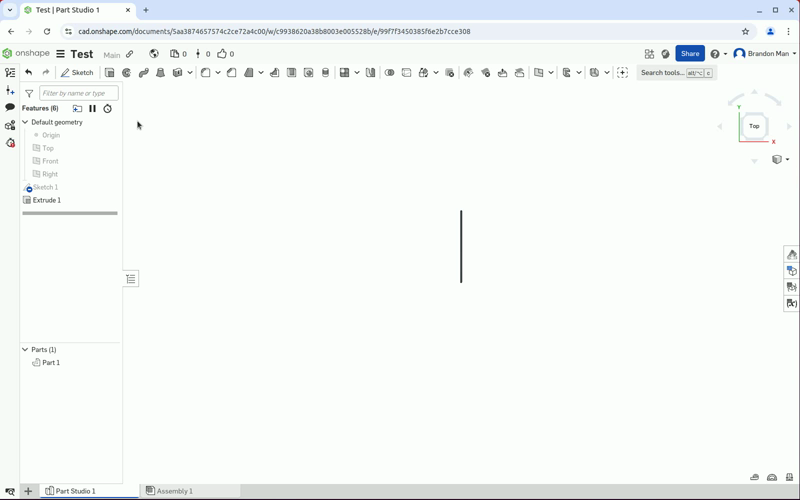
key(shift+h)
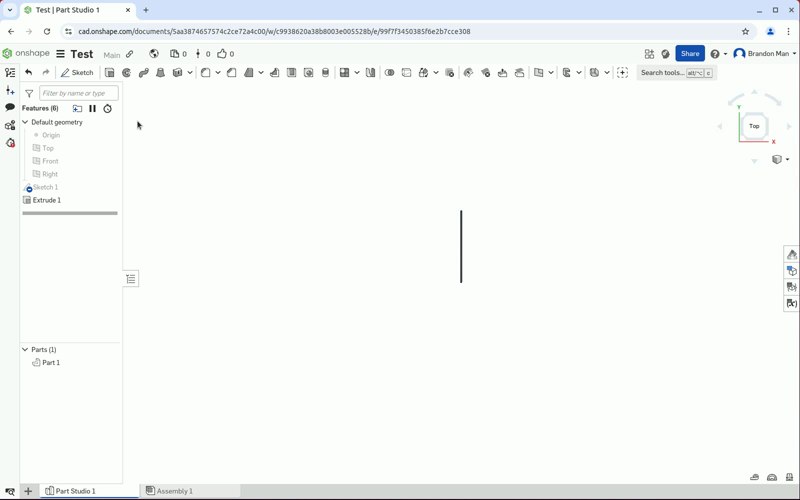
mouse_move(73, 189)
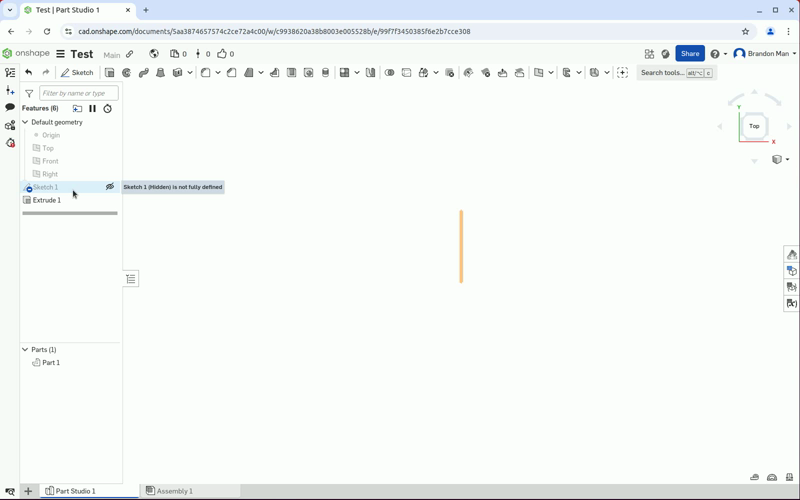
click(73, 189)
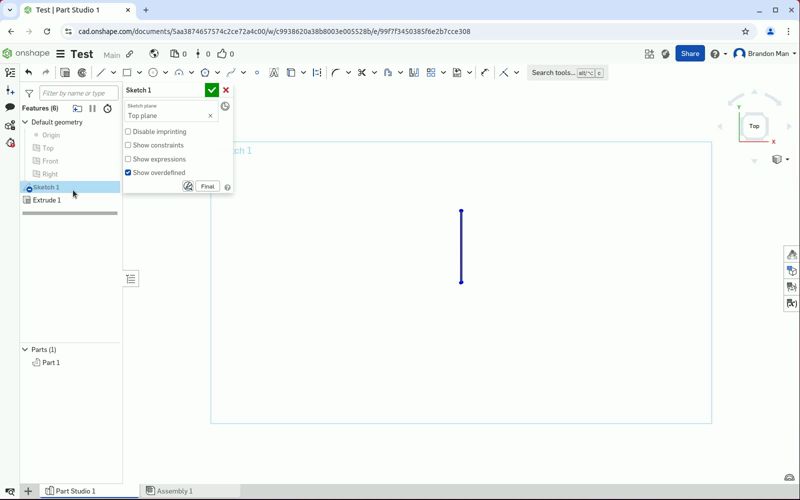
mouse_move(229, 92)
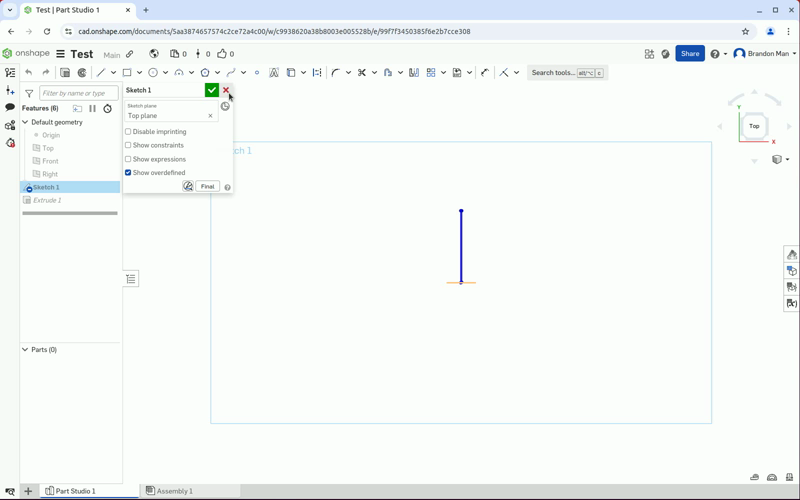
click(229, 92)
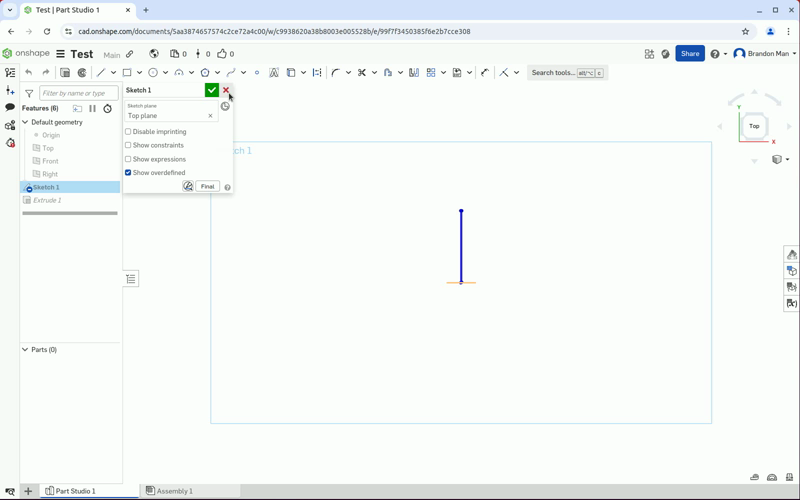
key(shift+s)
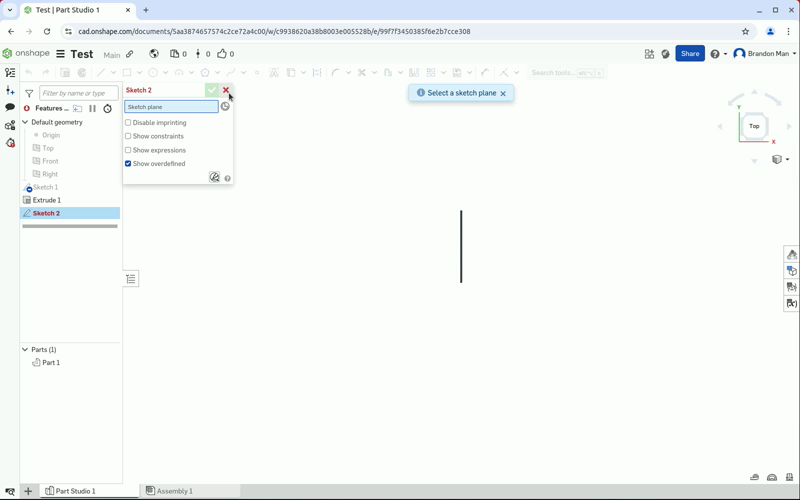
mouse_move(73, 150)
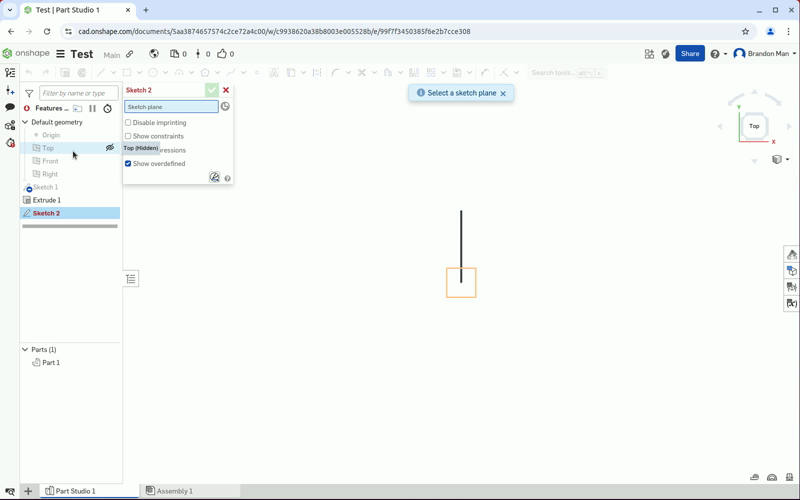
click(73, 150)
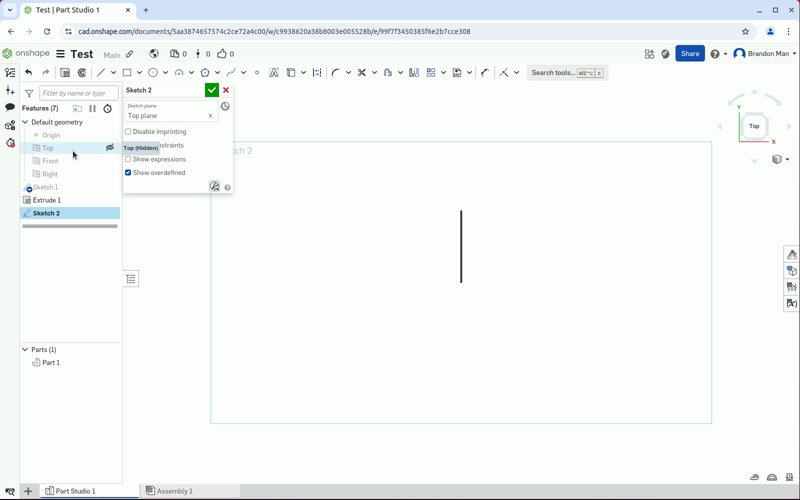
mouse_move(73, 352)
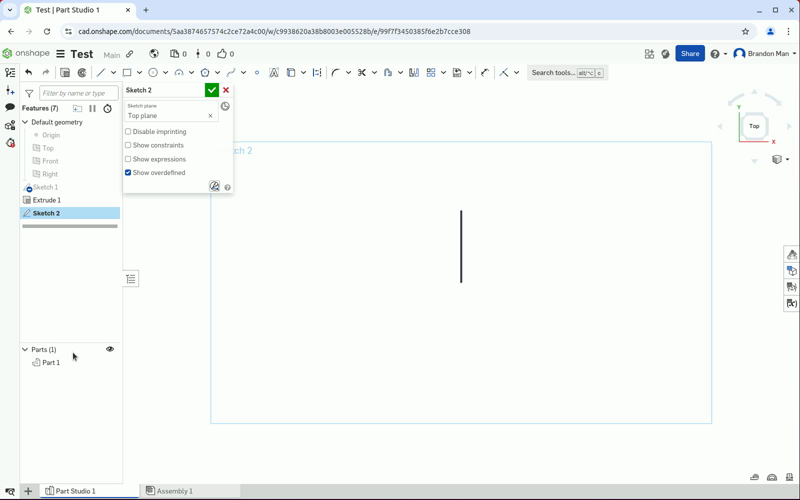
key(y)
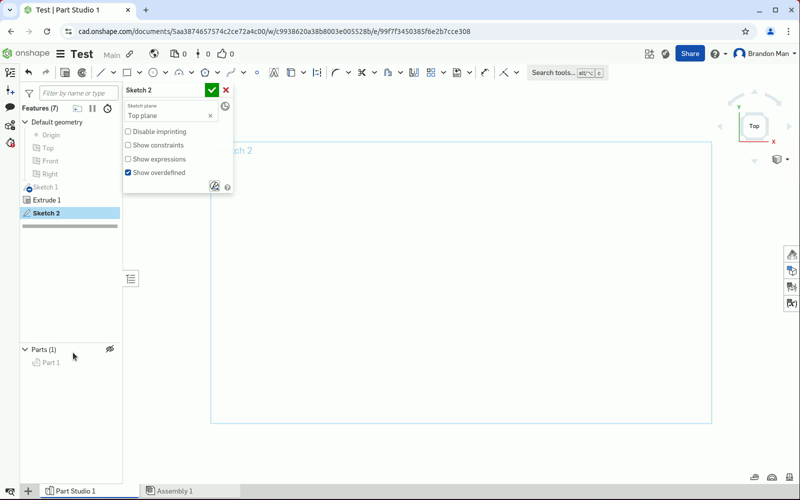
key(l)
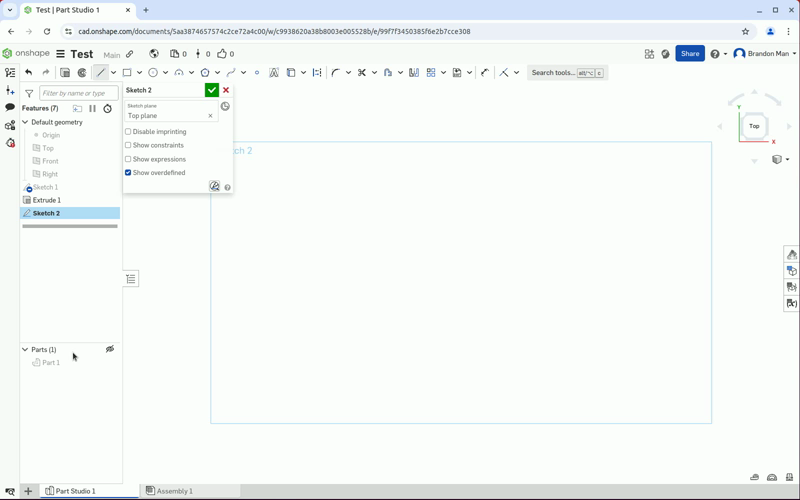
key_down(shift)
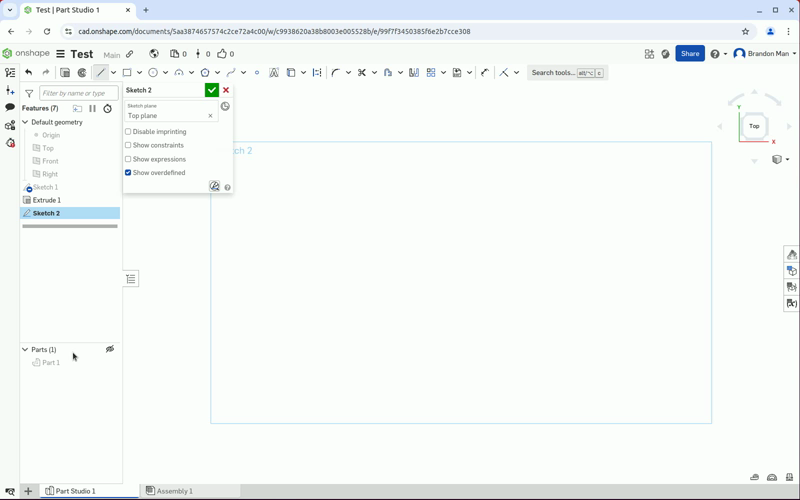
mouse_move(460, 282)
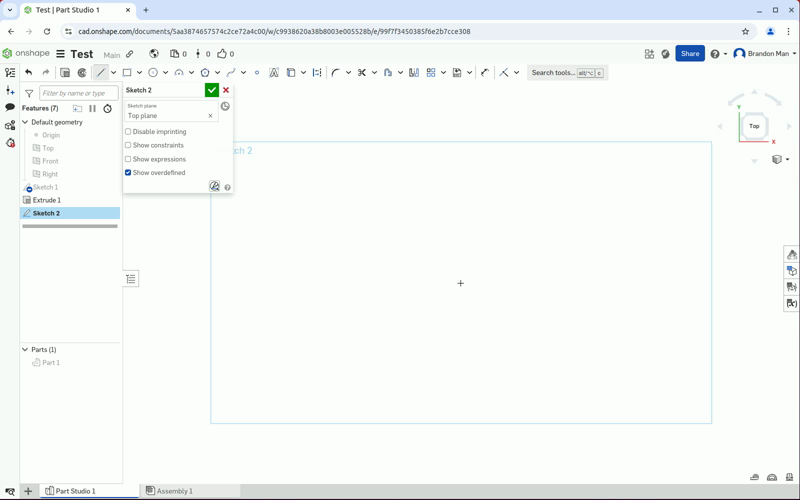
click(460, 282)
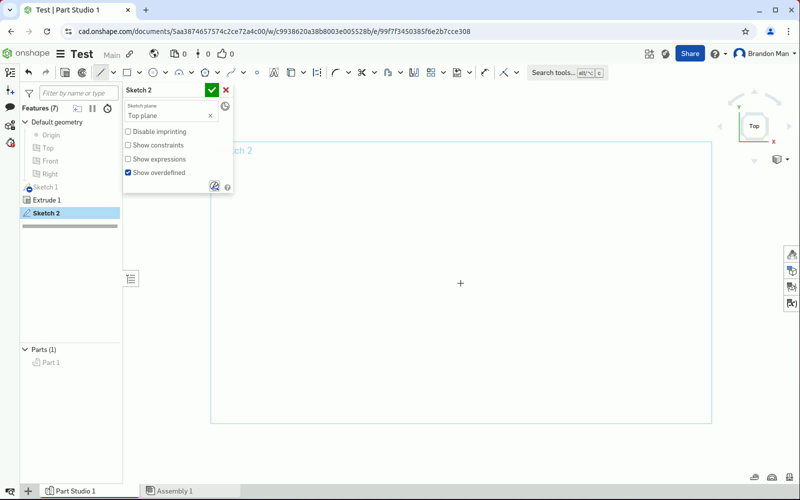
key_up(shift)
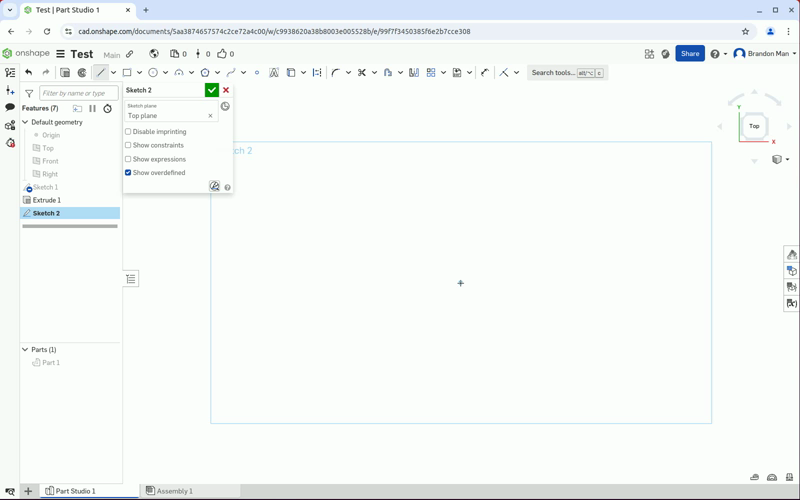
key_down(shift)
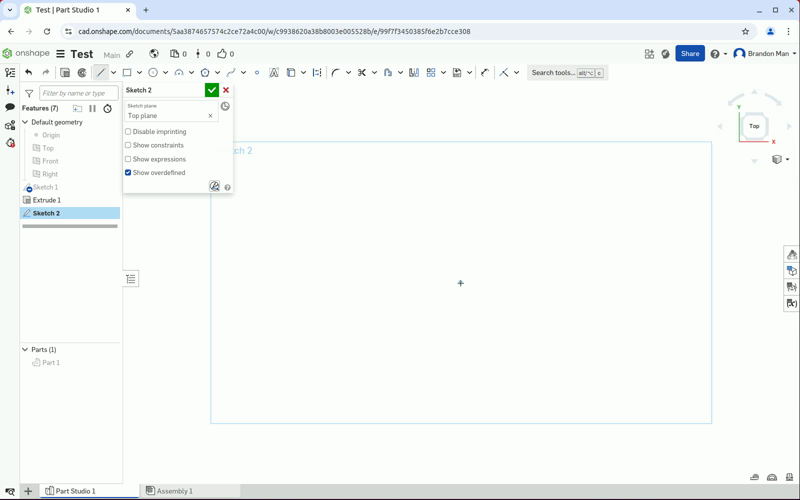
mouse_move(490, 282)
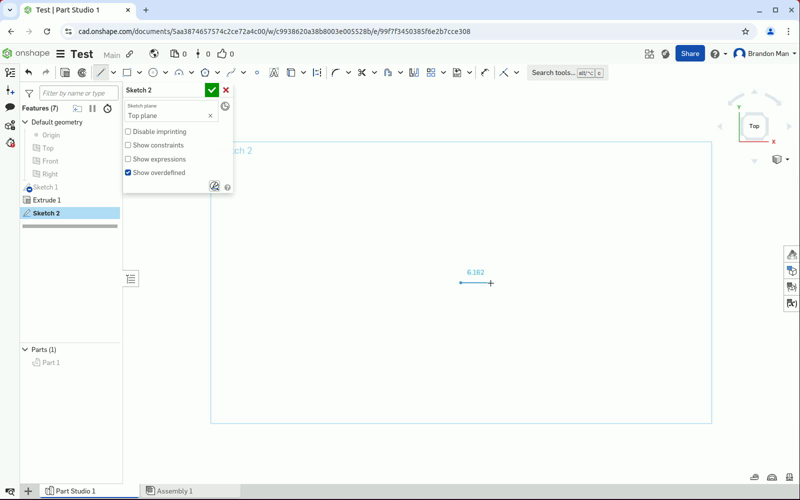
mouse_move(492, 282)
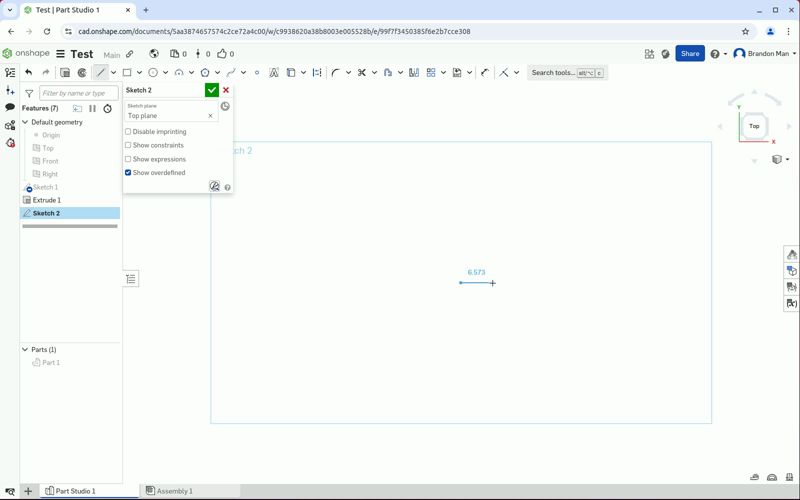
click(492, 282)
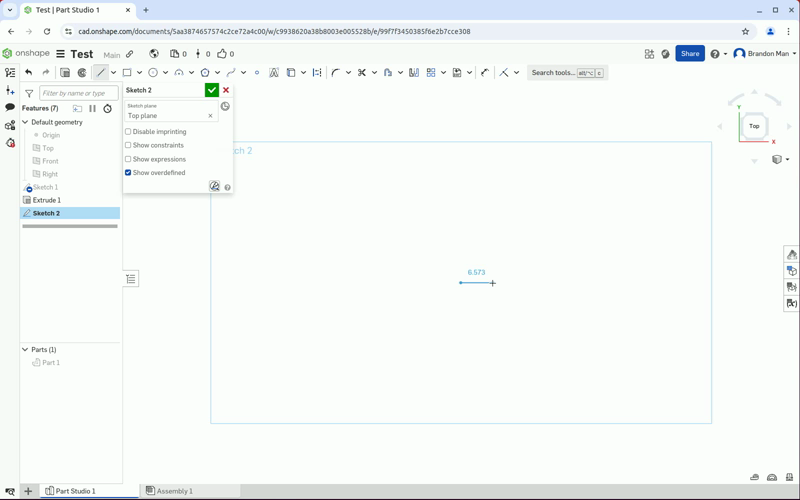
key_up(shift)
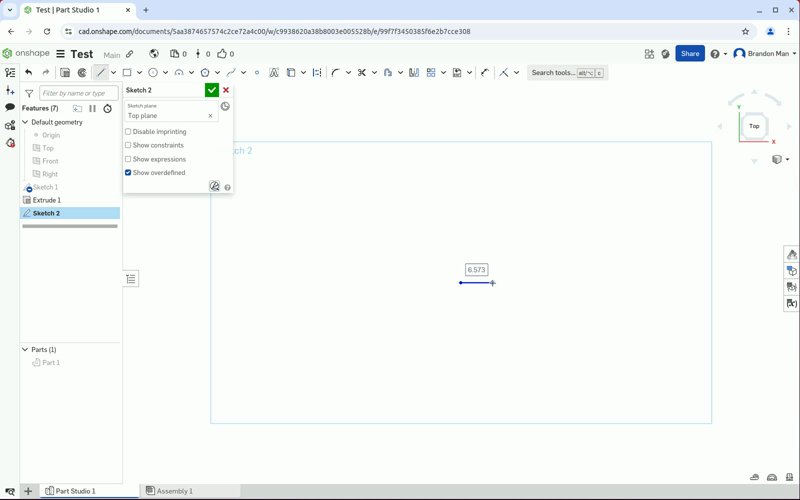
key_down(shift)
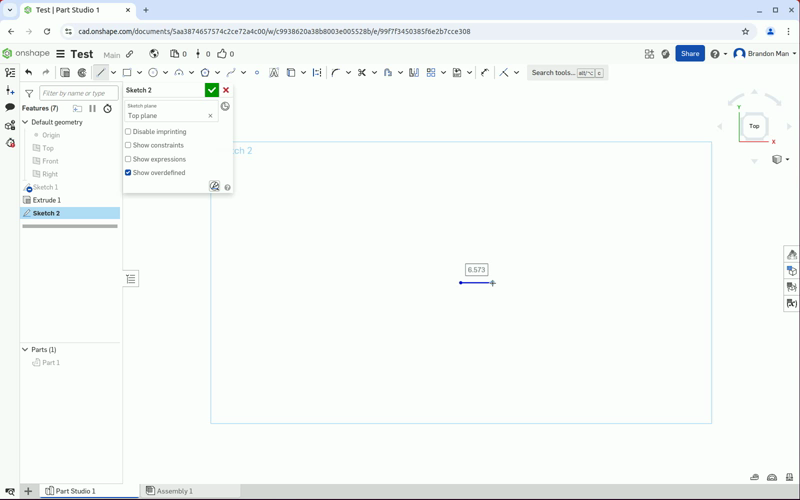
mouse_move(522, 282)
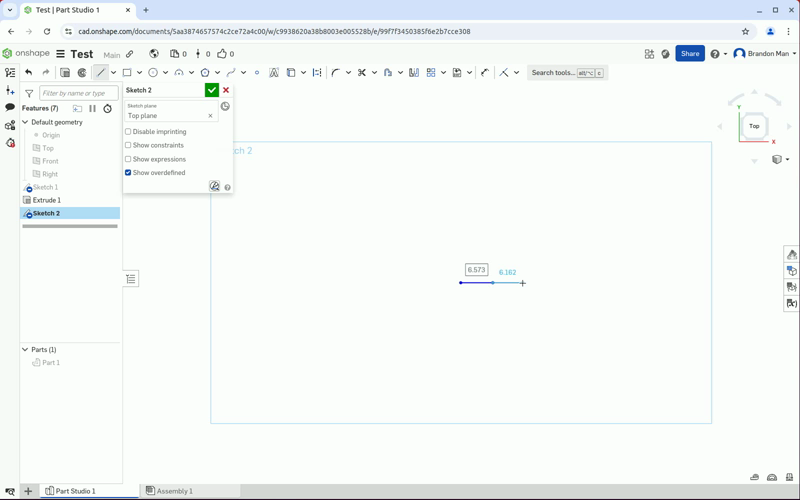
mouse_move(493, 282)
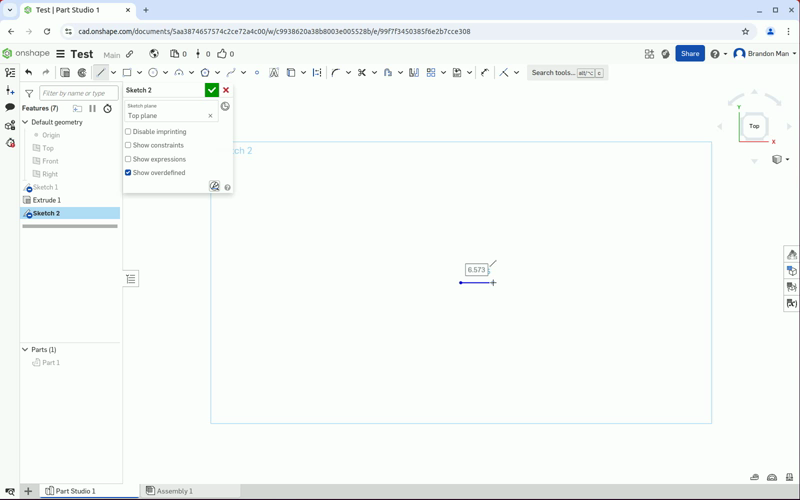
scroll(6)
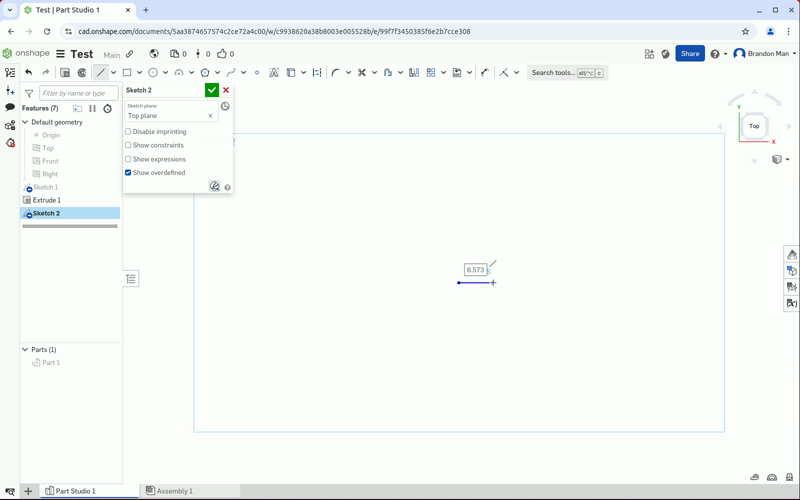
scroll(6)
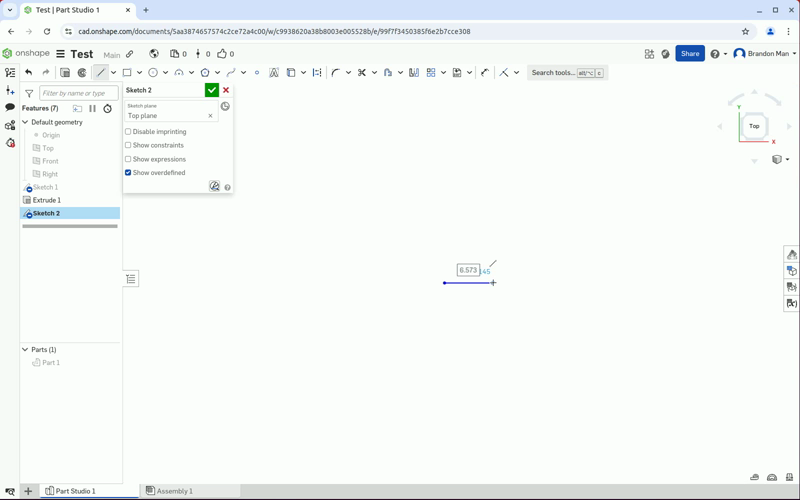
scroll(6)
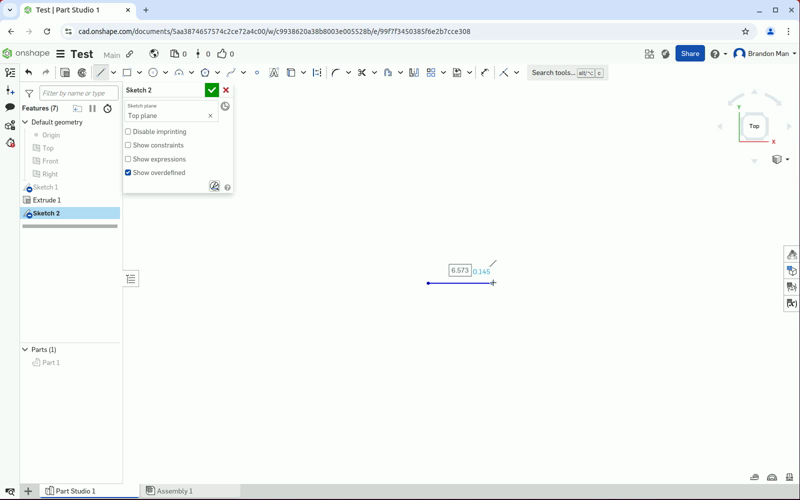
scroll(6)
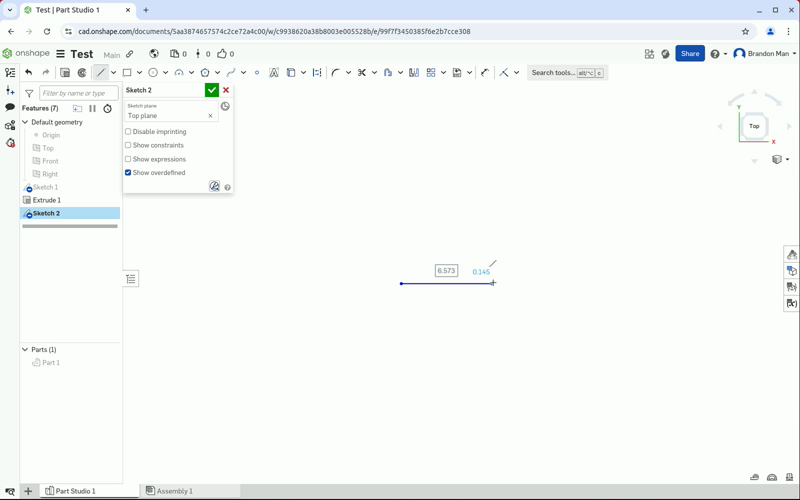
scroll(6)
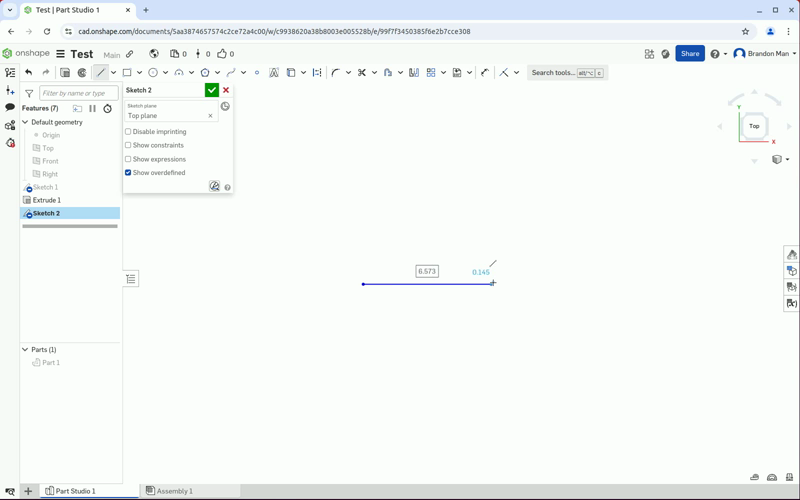
scroll(6)
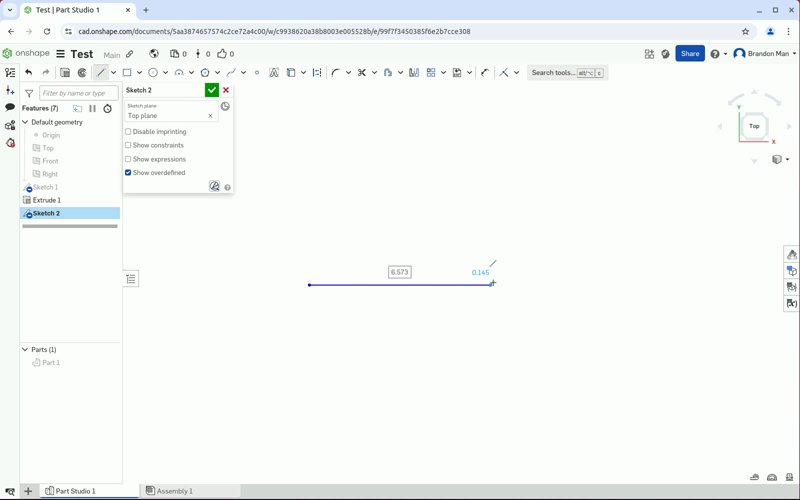
scroll(6)
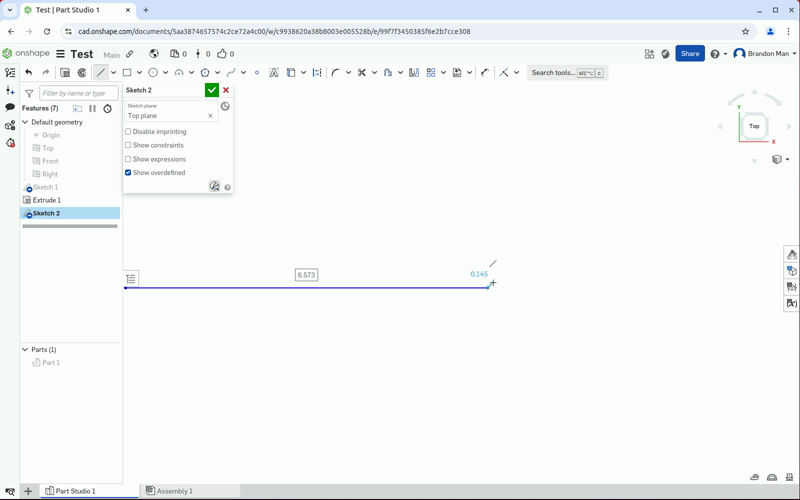
click(493, 282)
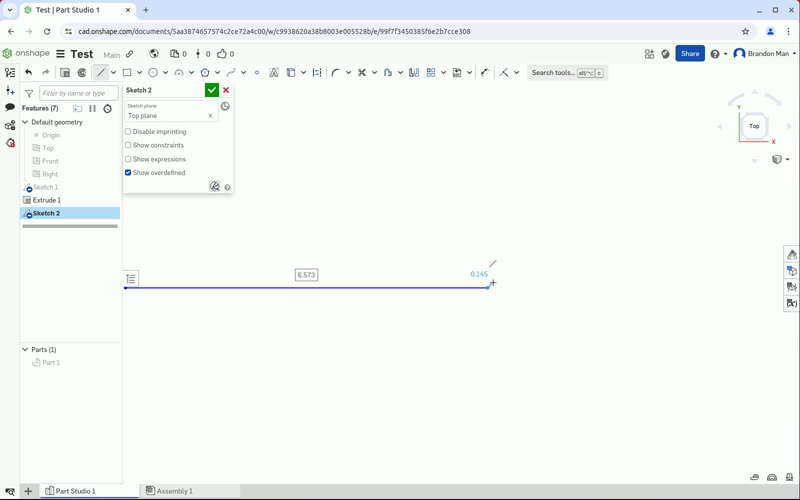
scroll(-6)
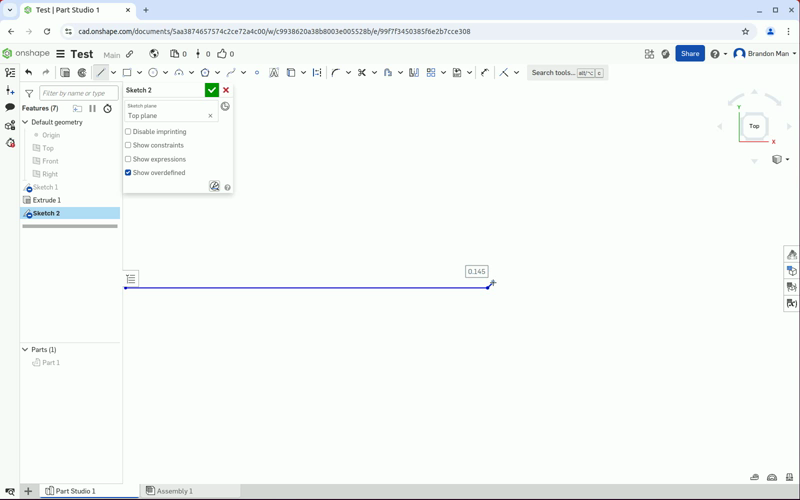
scroll(-6)
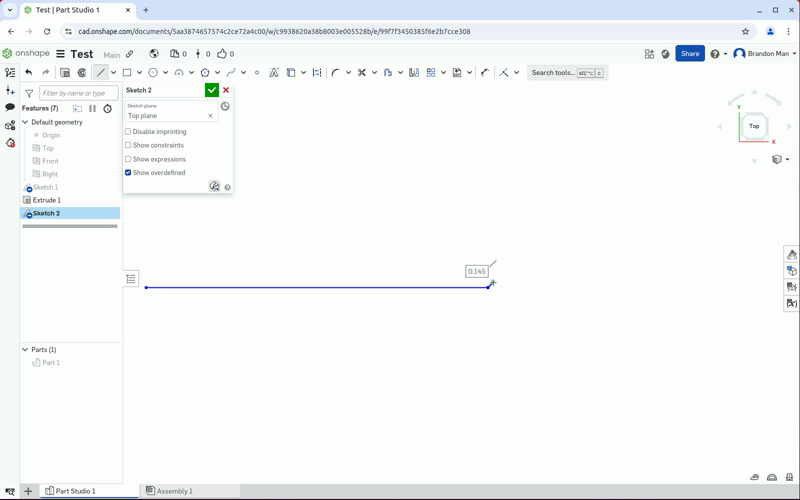
scroll(-6)
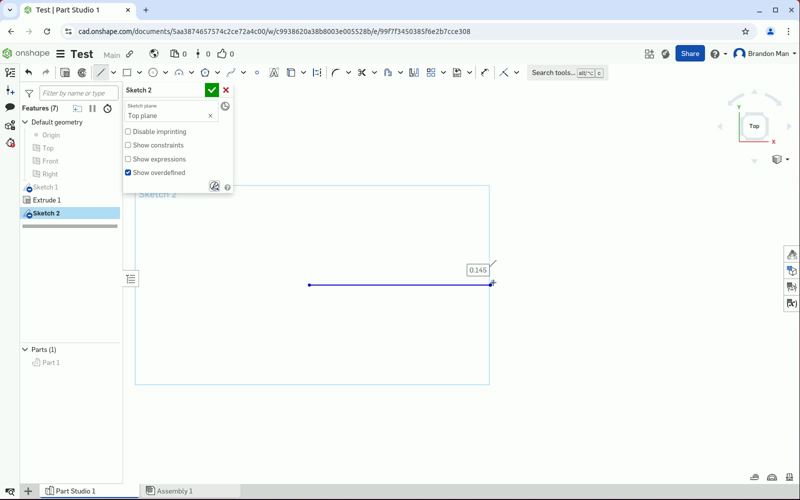
scroll(-6)
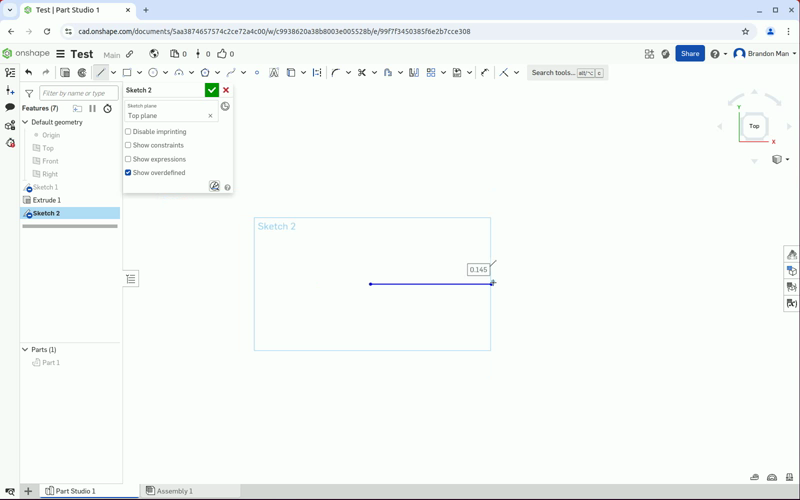
scroll(-6)
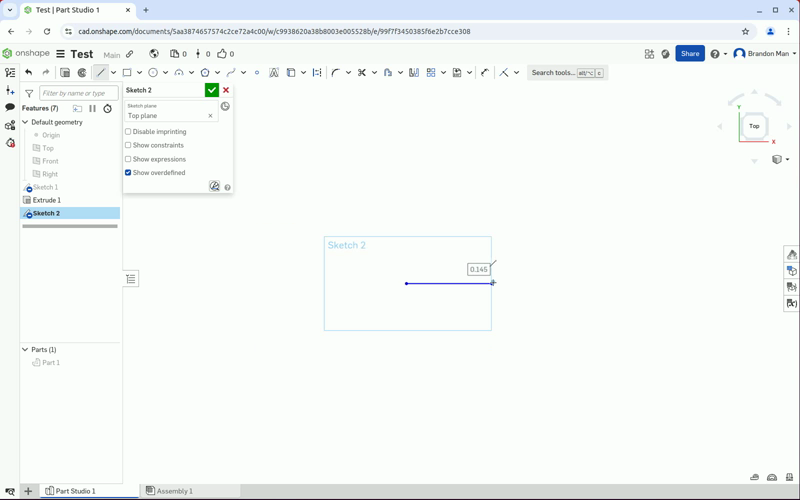
scroll(-6)
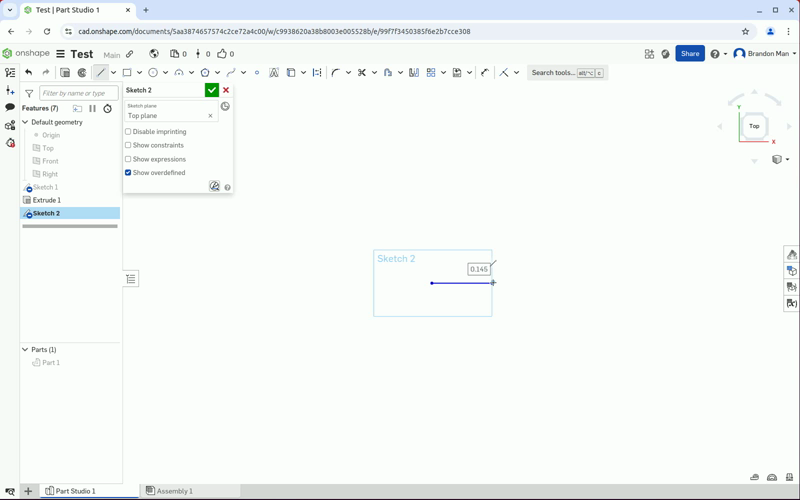
scroll(-6)
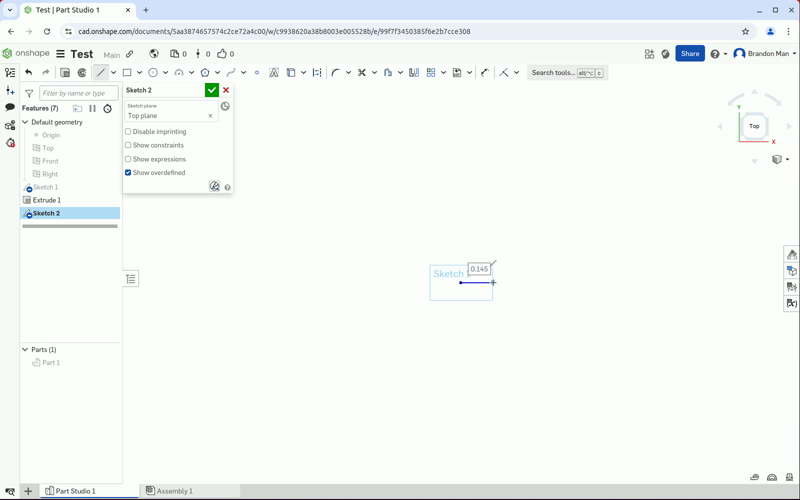
key_up(shift)
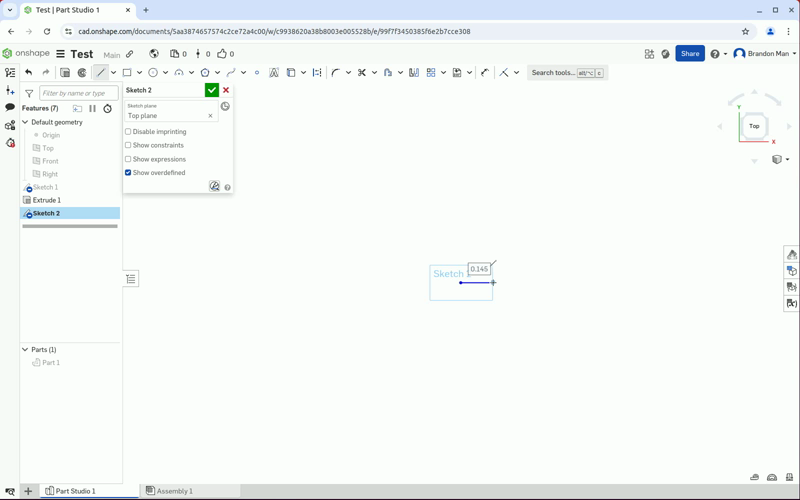
key_down(shift)
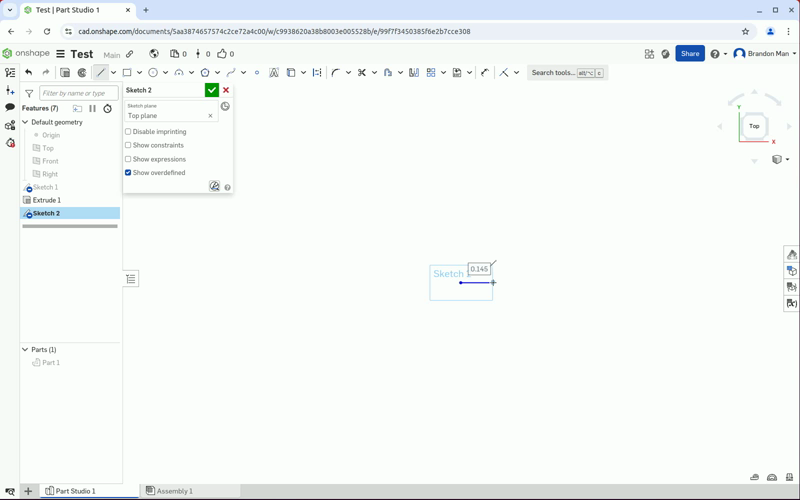
mouse_move(523, 282)
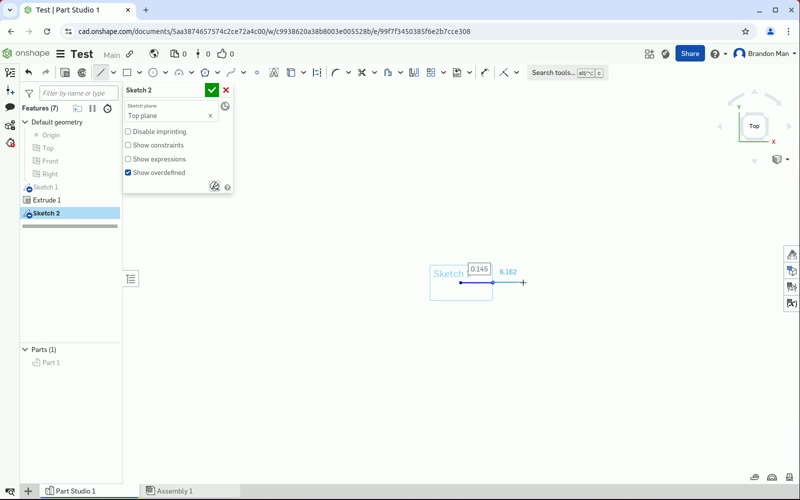
mouse_move(461, 282)
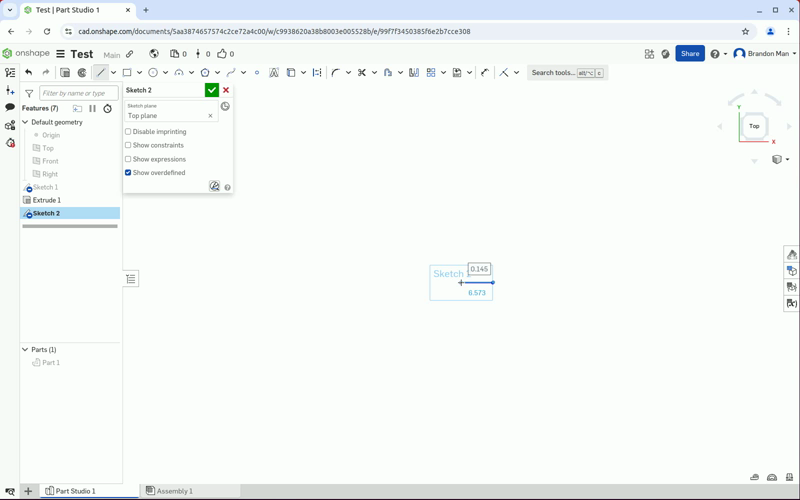
scroll(6)
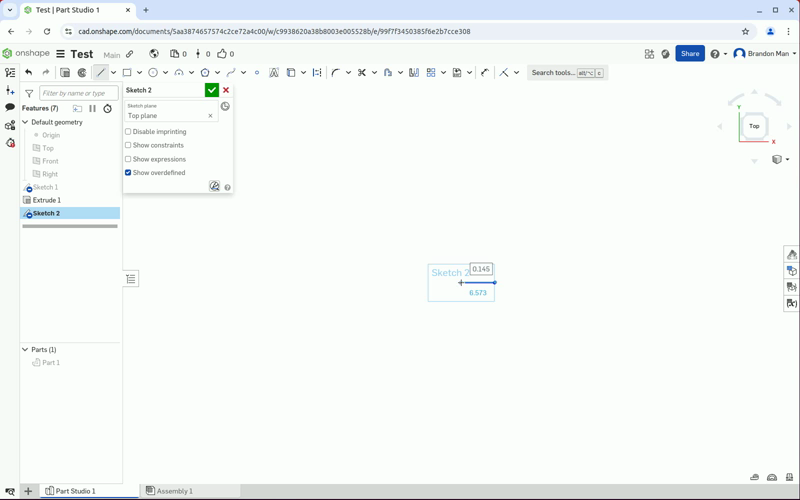
scroll(6)
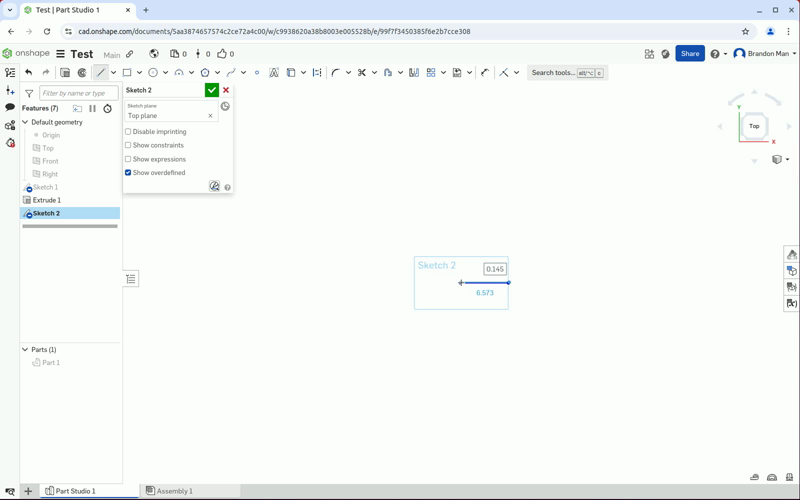
scroll(6)
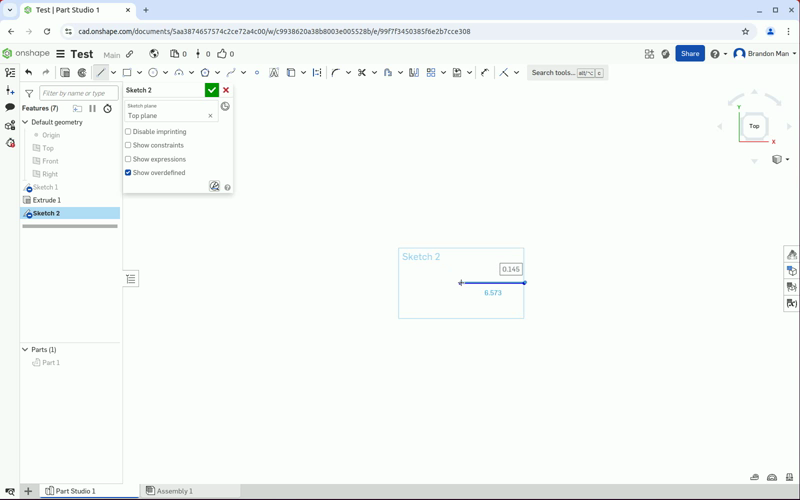
scroll(6)
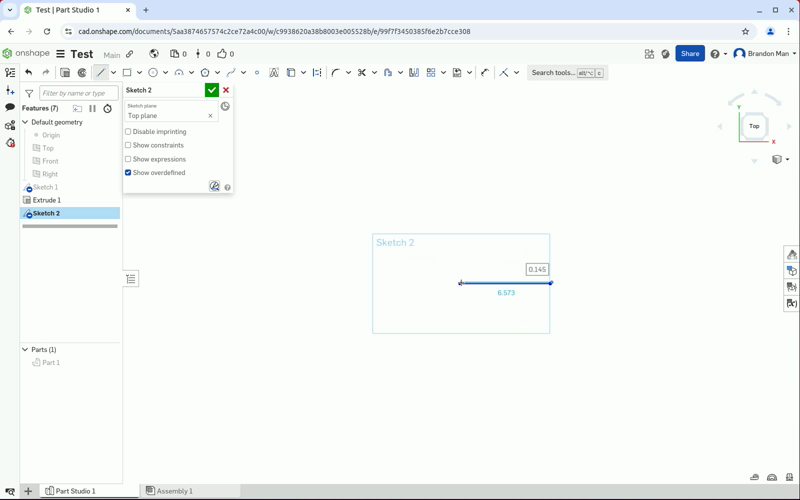
scroll(6)
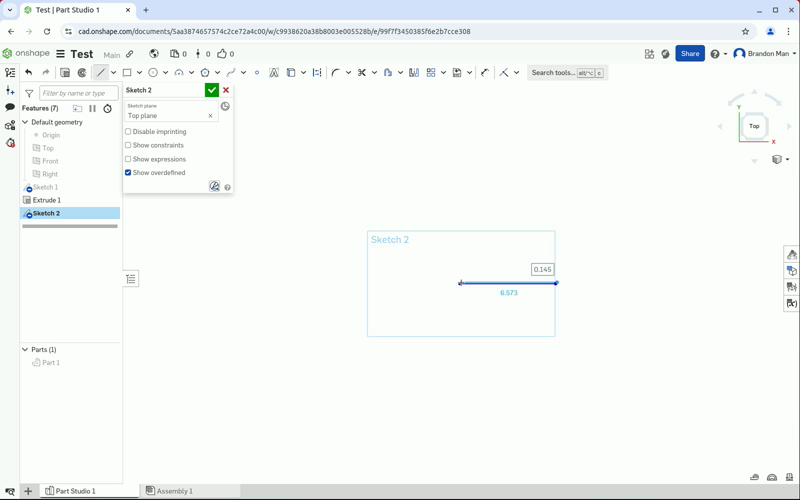
scroll(6)
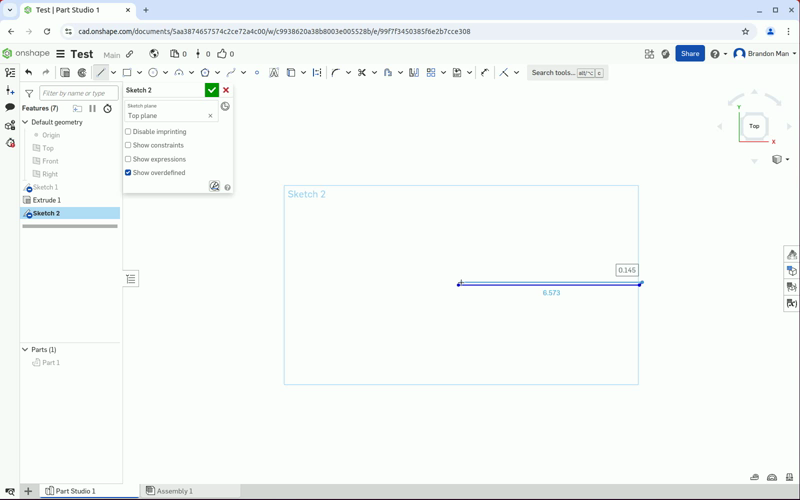
scroll(6)
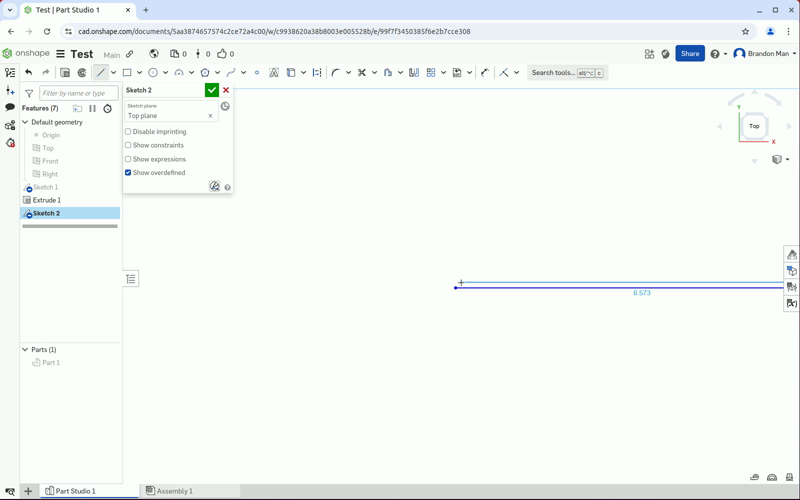
click(461, 282)
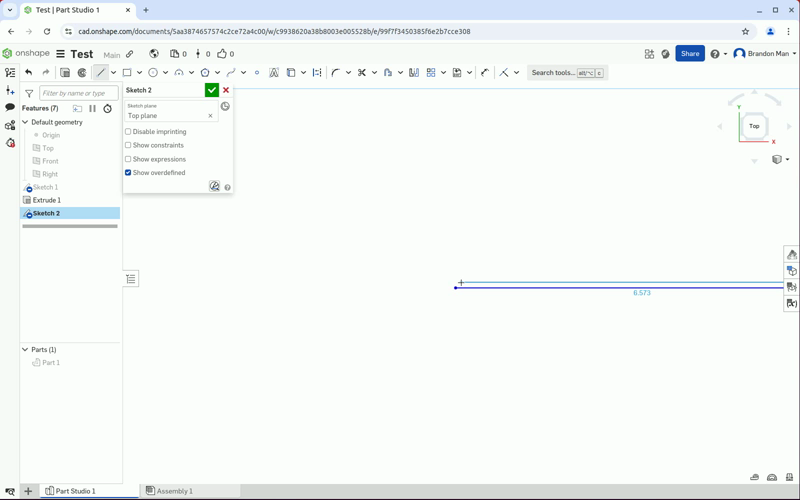
scroll(-6)
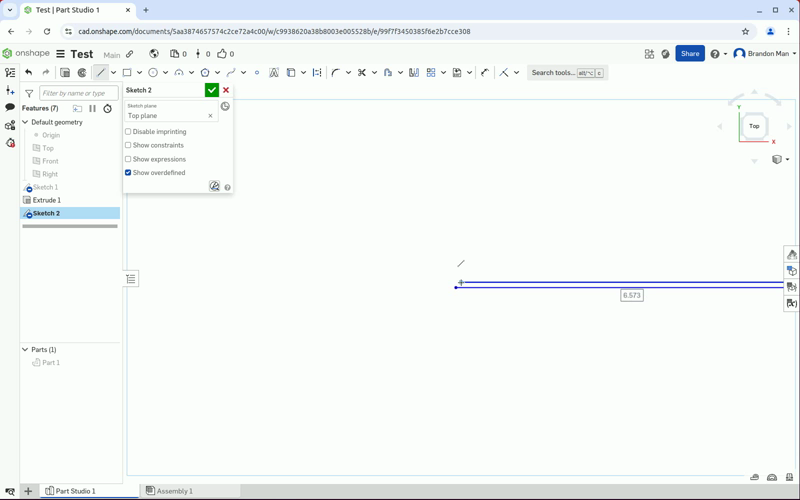
scroll(-6)
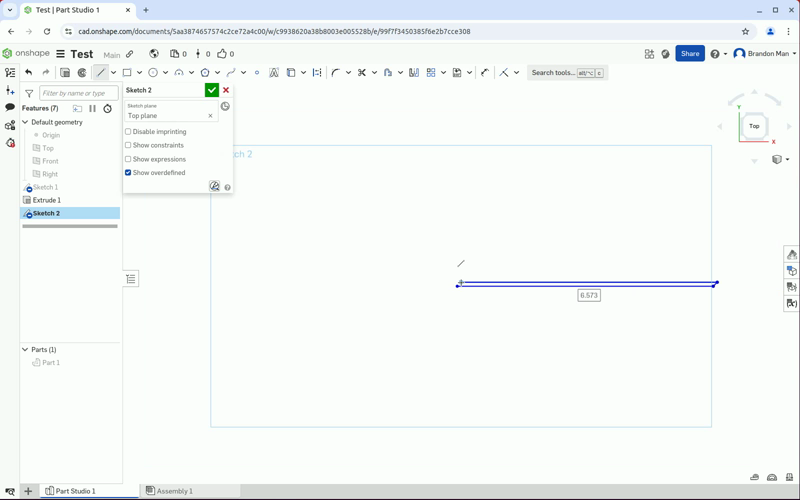
scroll(-6)
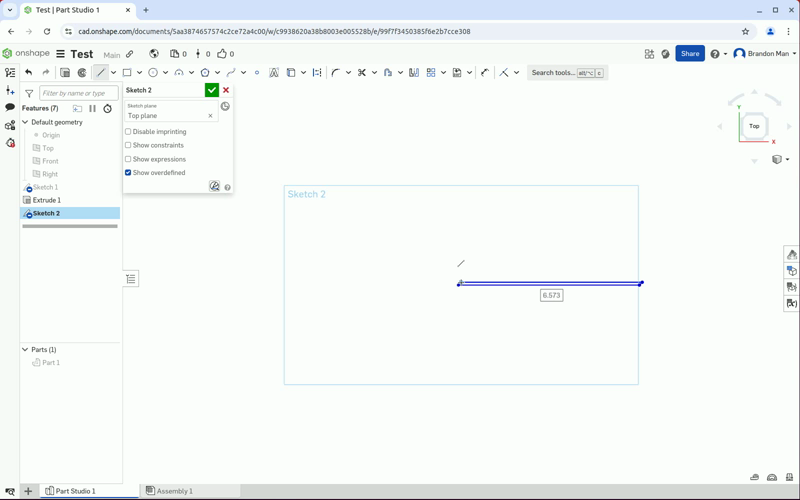
scroll(-6)
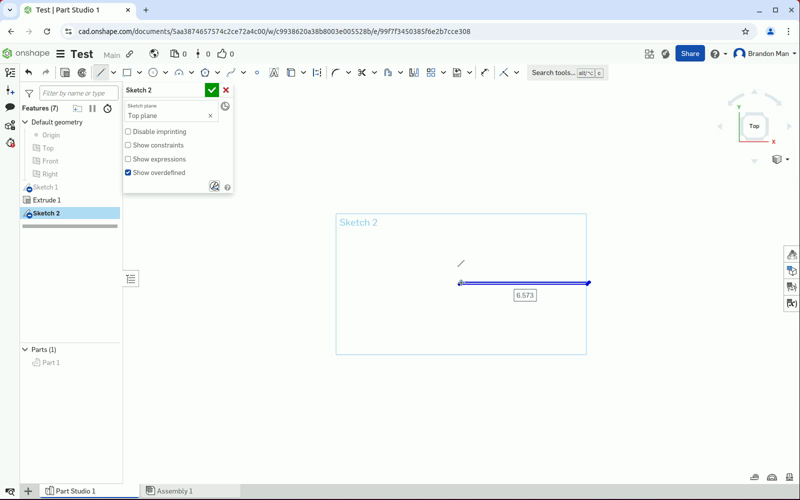
scroll(-6)
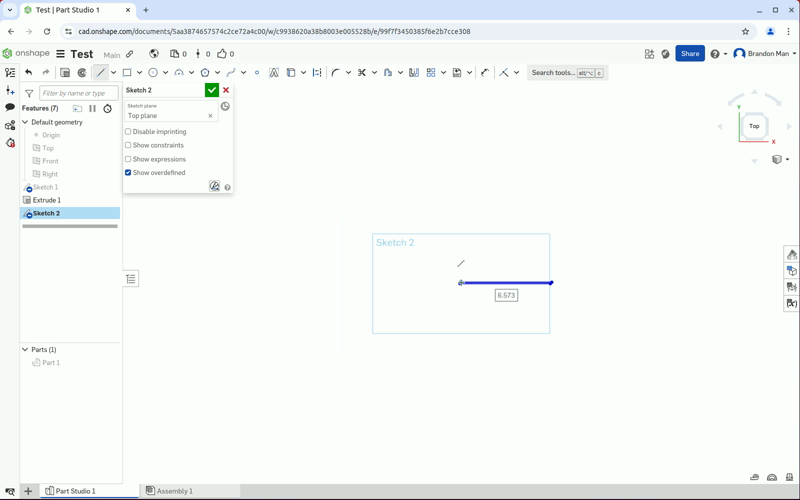
scroll(-6)
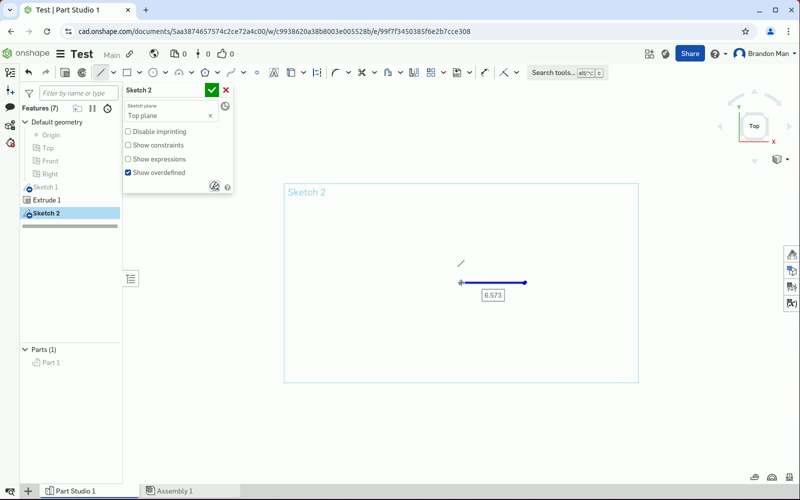
scroll(-6)
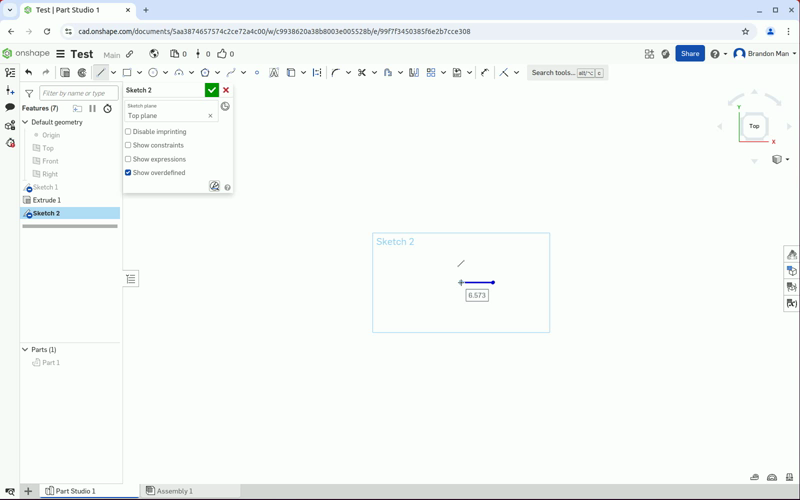
key_up(shift)
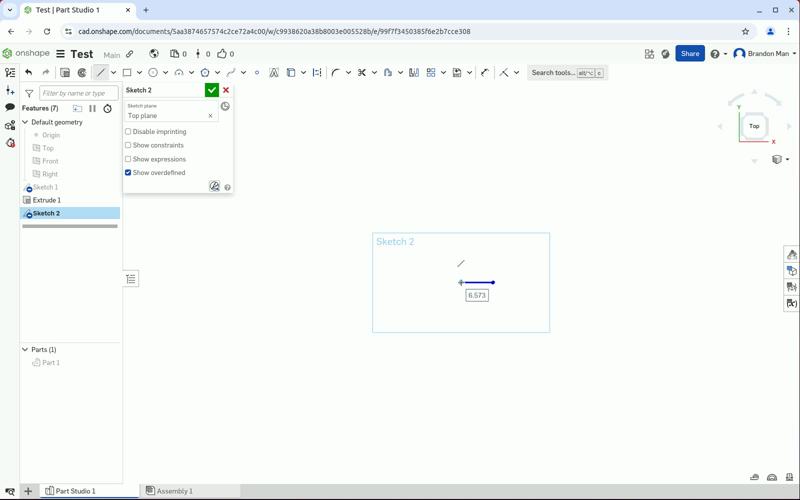
mouse_move(491, 282)
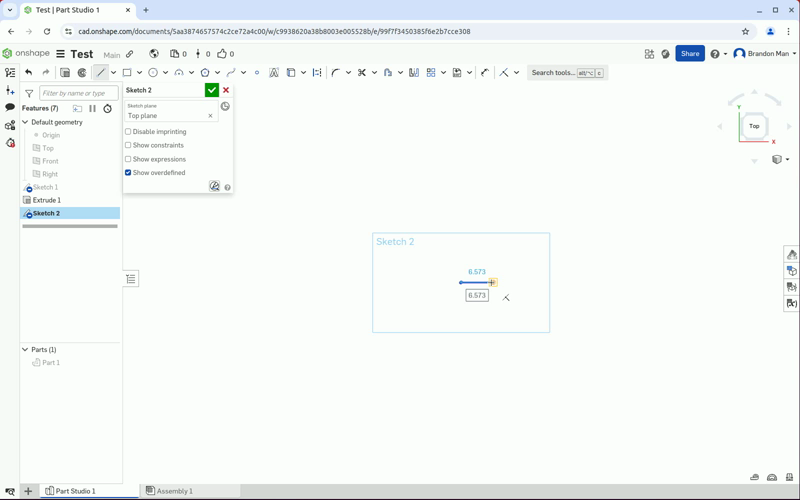
key_down(shift)
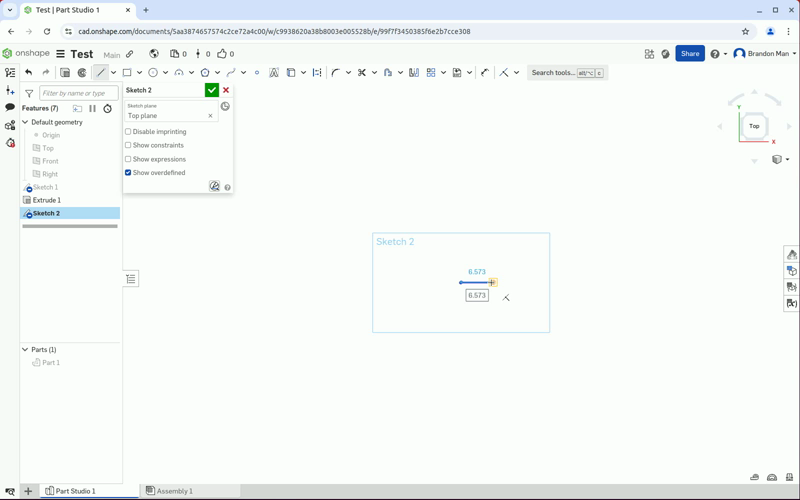
mouse_move(460, 282)
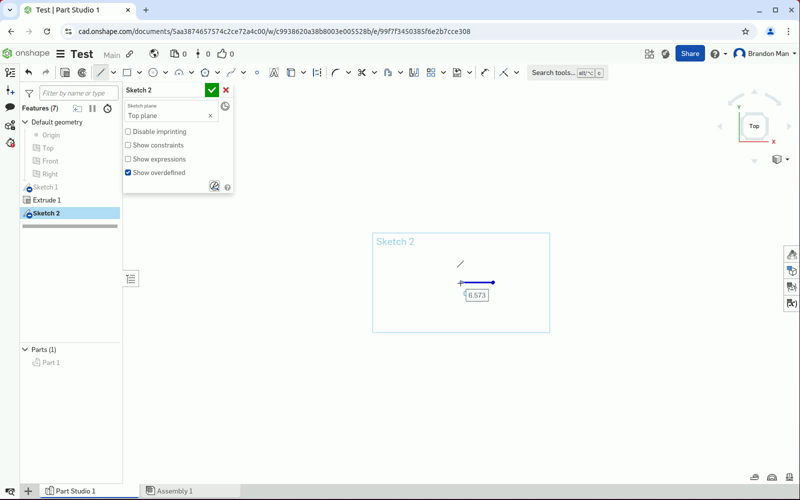
scroll(6)
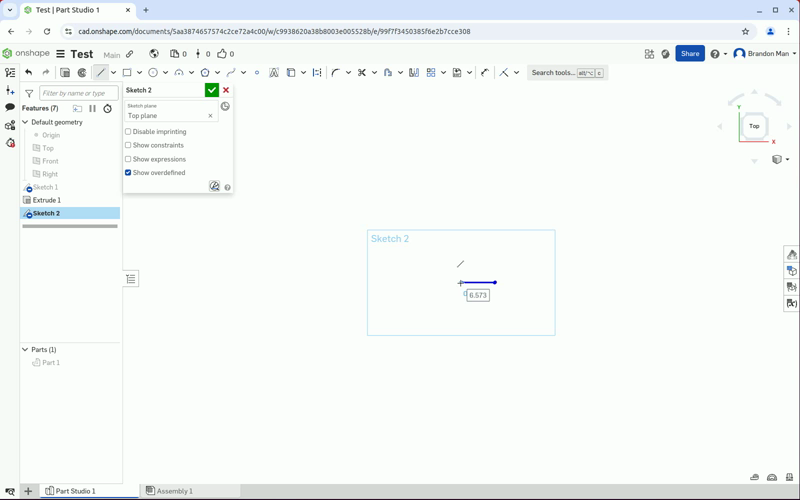
scroll(6)
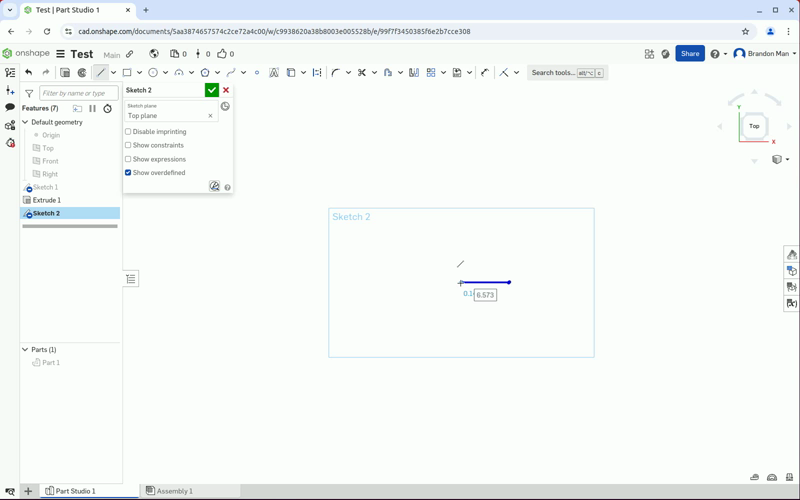
scroll(6)
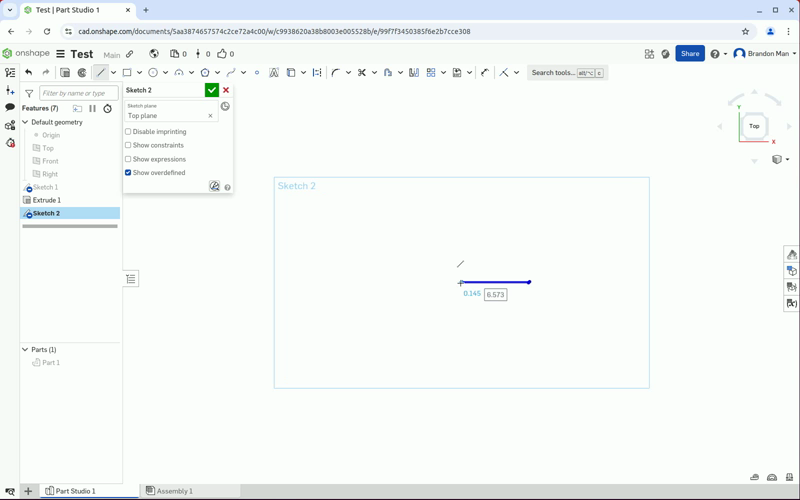
scroll(6)
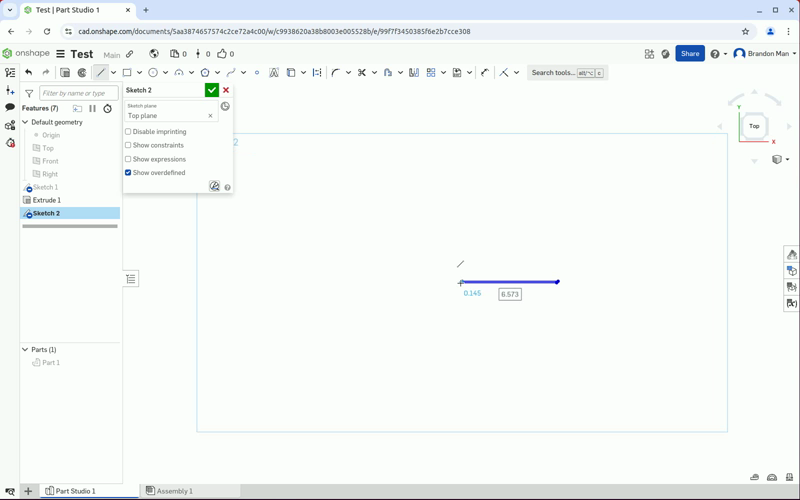
scroll(6)
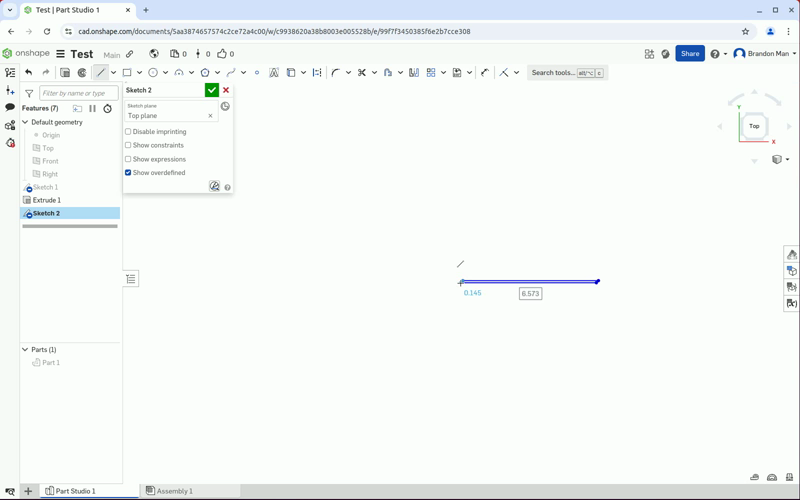
scroll(6)
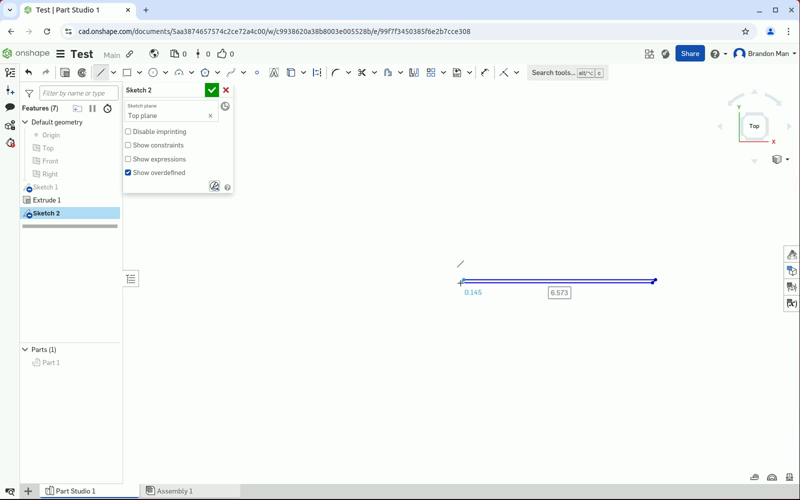
scroll(6)
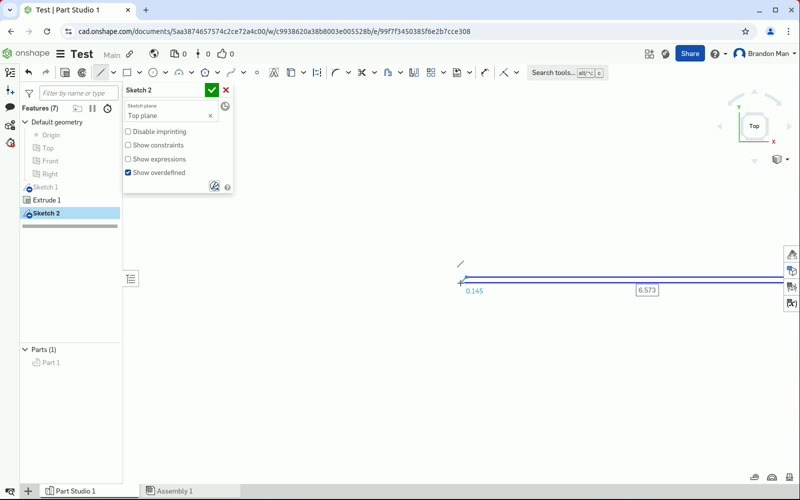
key_up(shift)
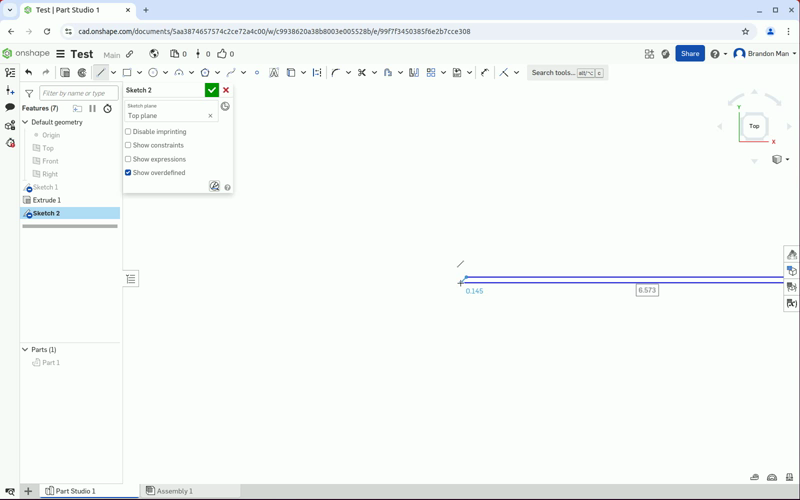
click(460, 282)
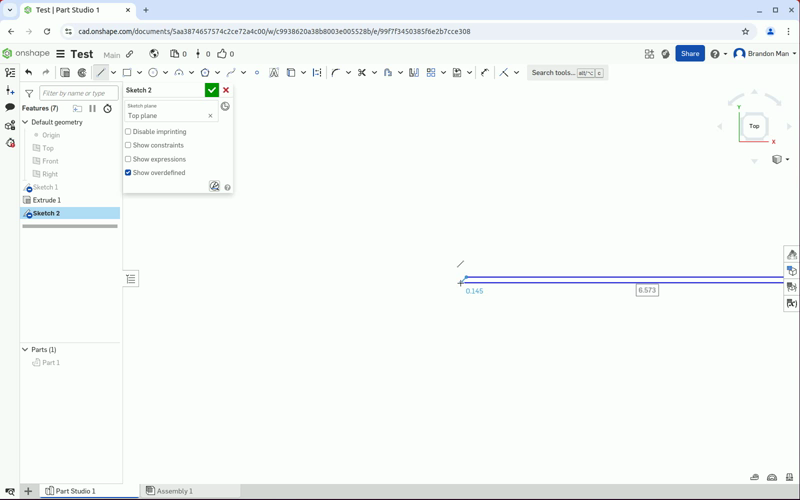
scroll(-6)
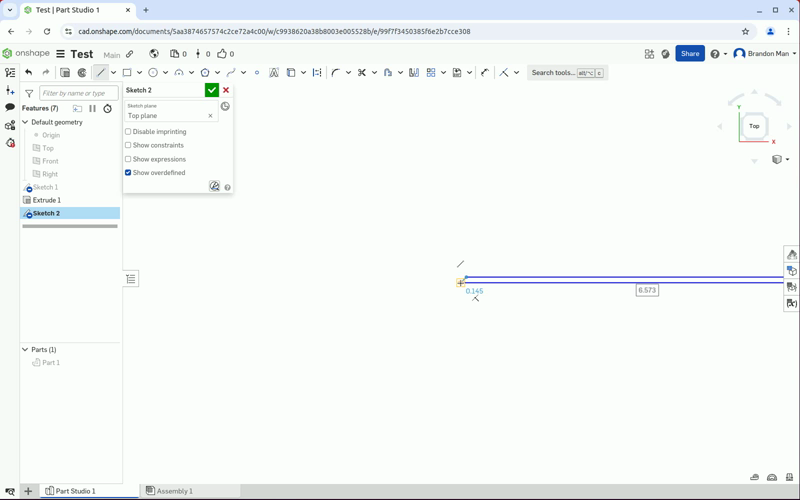
scroll(-6)
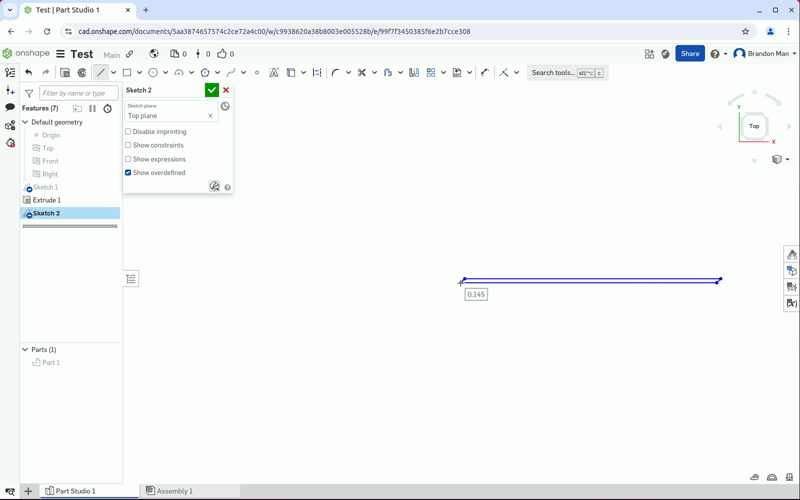
scroll(-6)
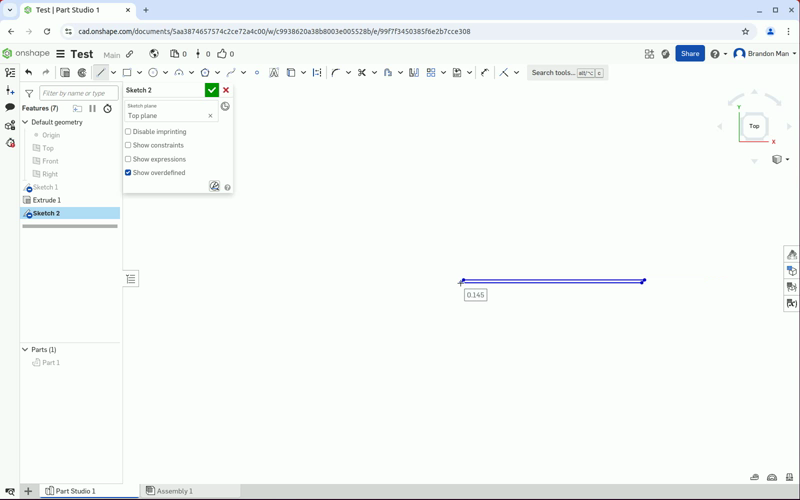
scroll(-6)
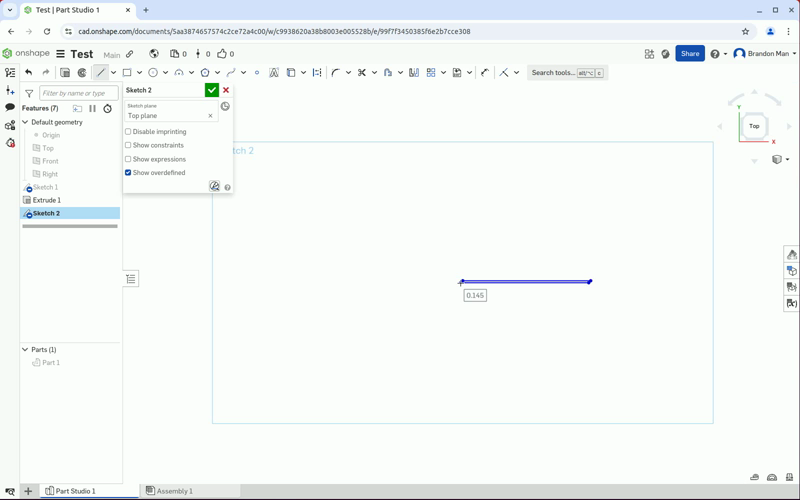
scroll(-6)
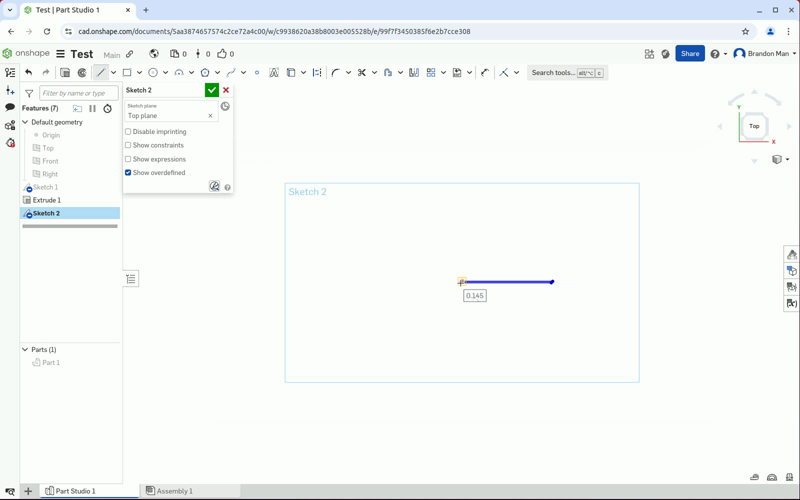
scroll(-6)
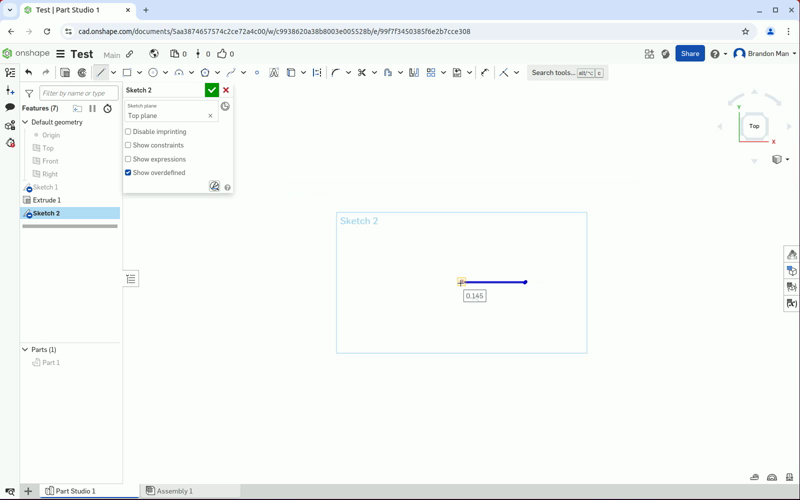
scroll(-6)
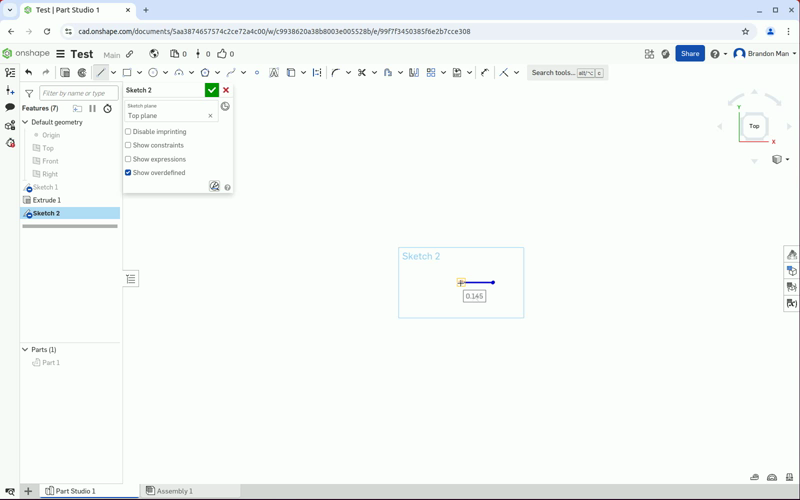
key(esc)
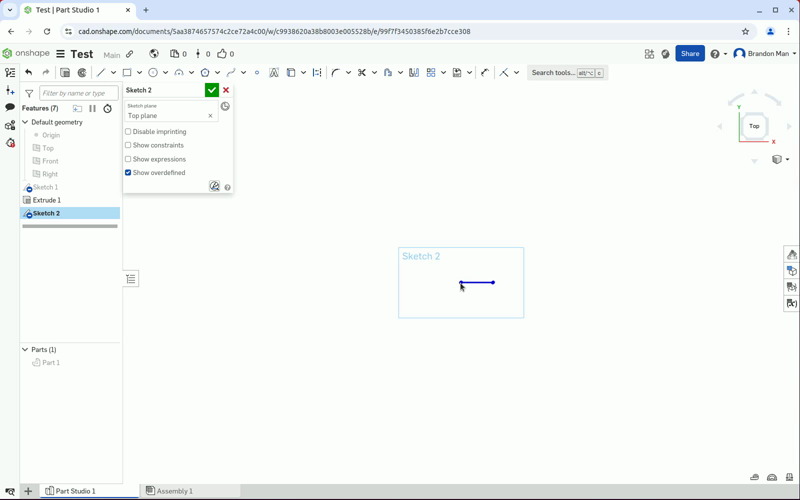
mouse_move(473, 282)
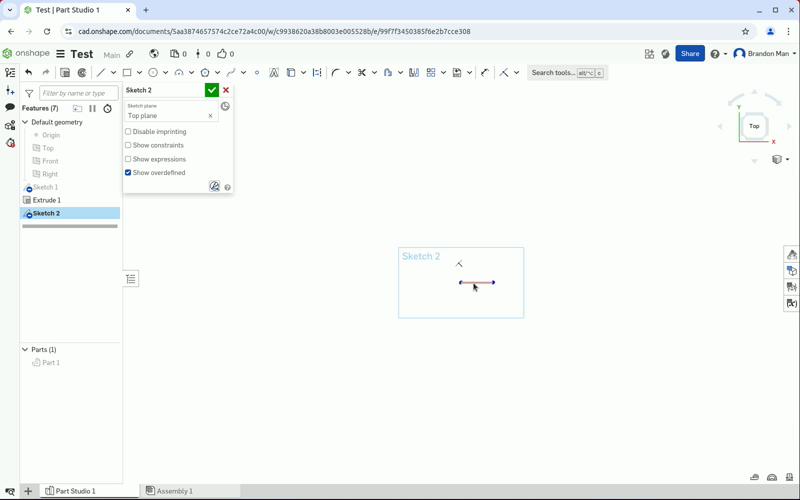
scroll(6)
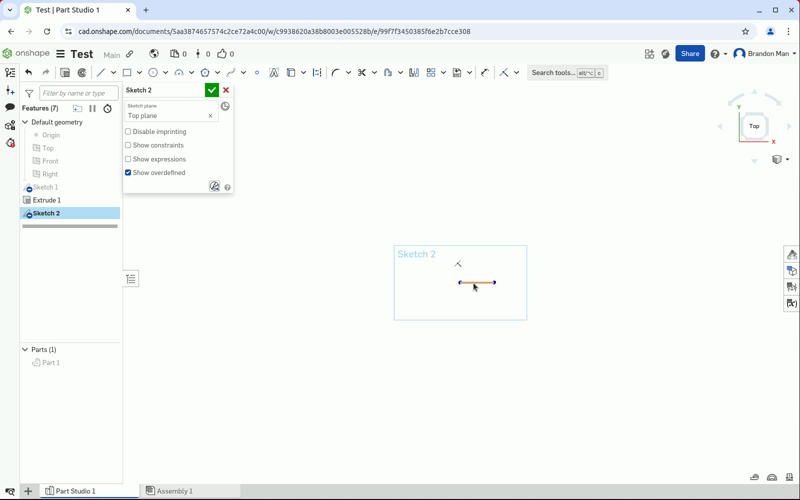
scroll(6)
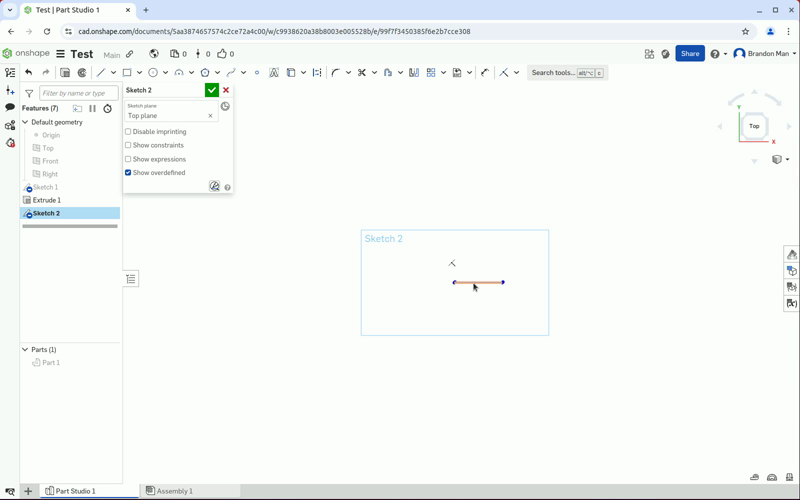
scroll(6)
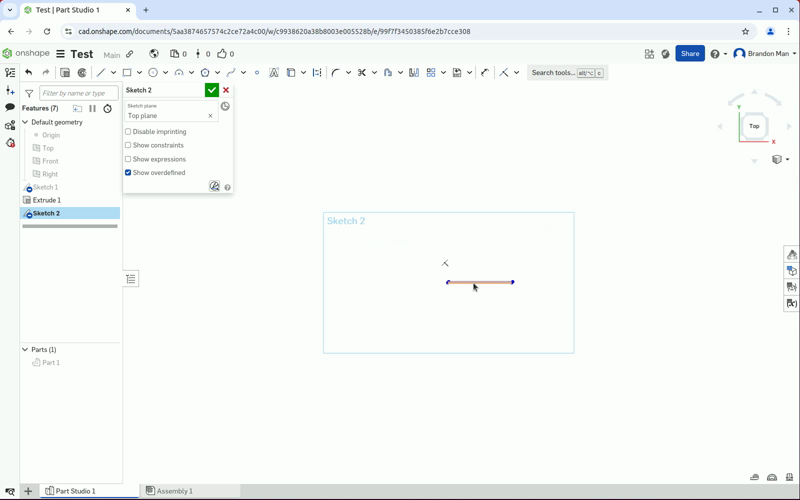
scroll(6)
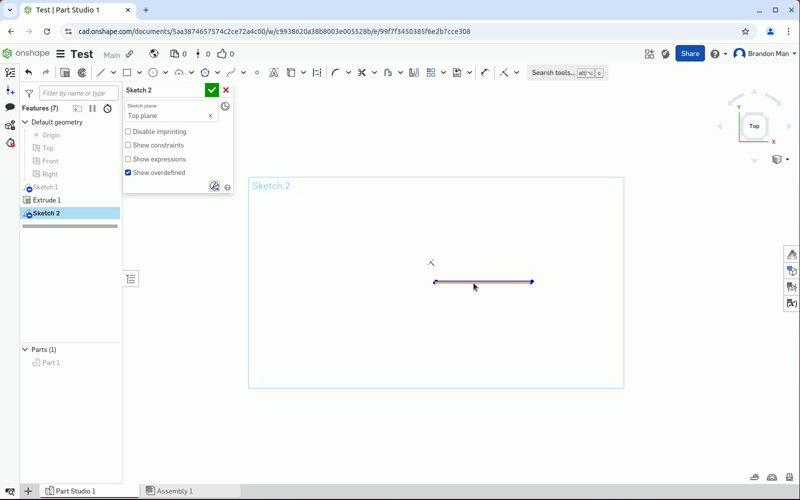
scroll(6)
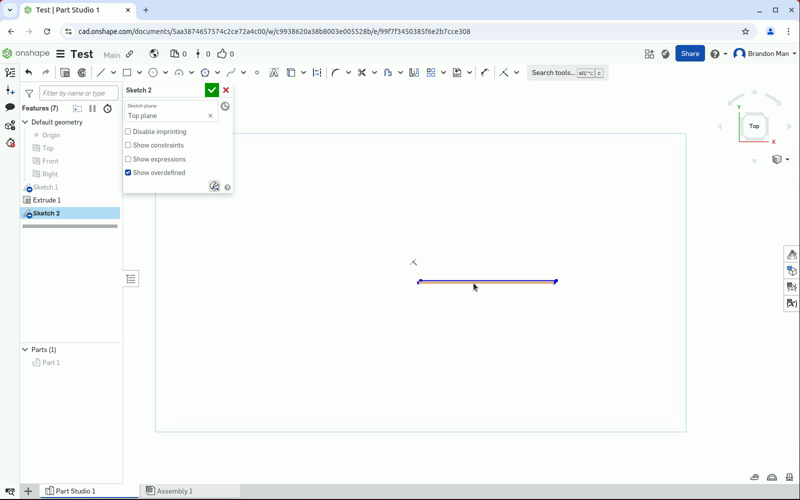
scroll(6)
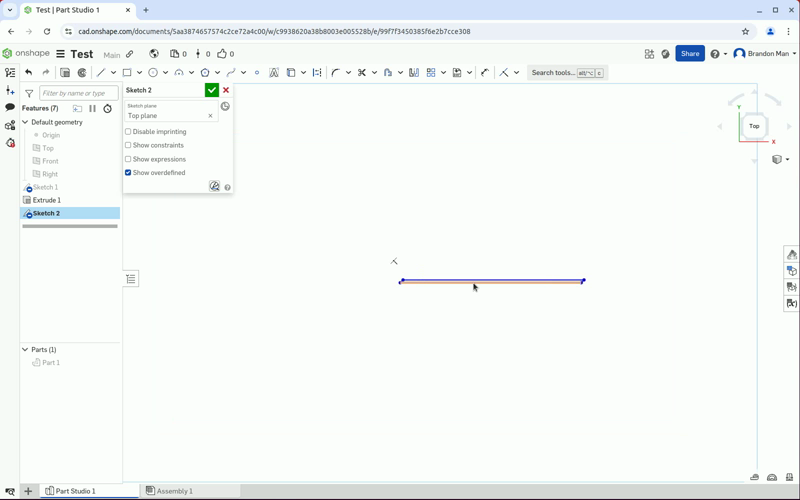
scroll(6)
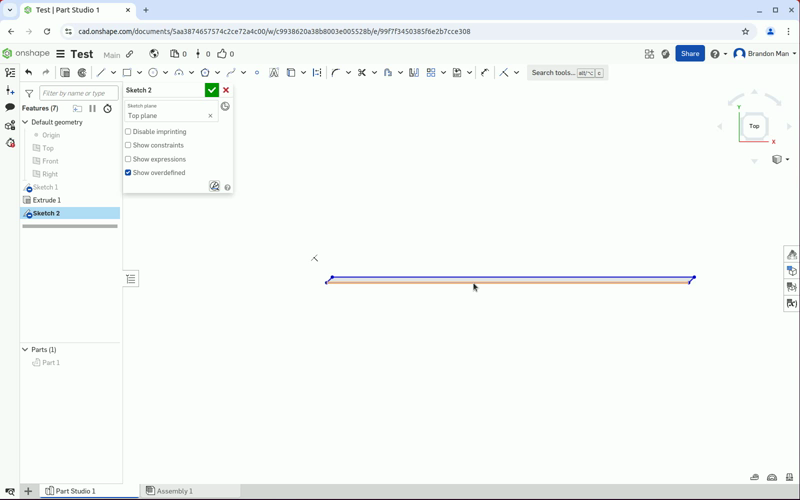
click(473, 282)
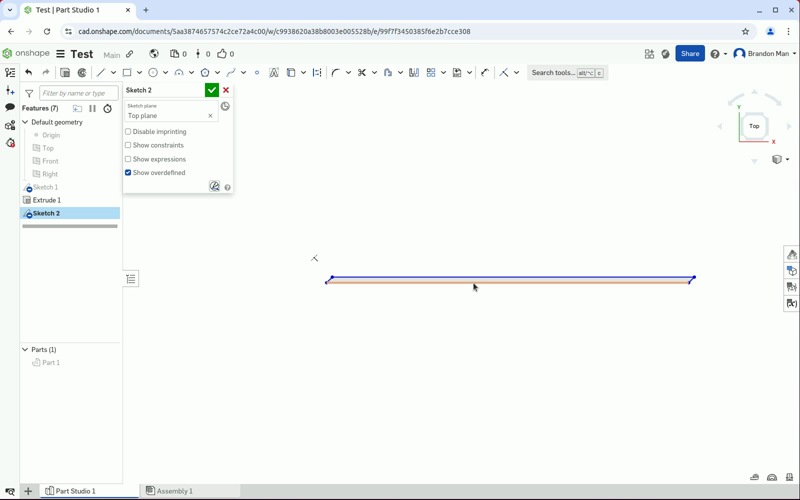
scroll(-6)
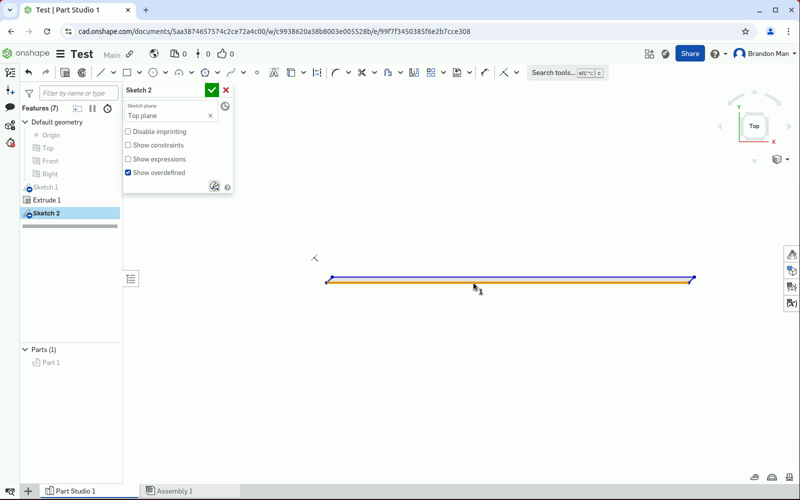
scroll(-6)
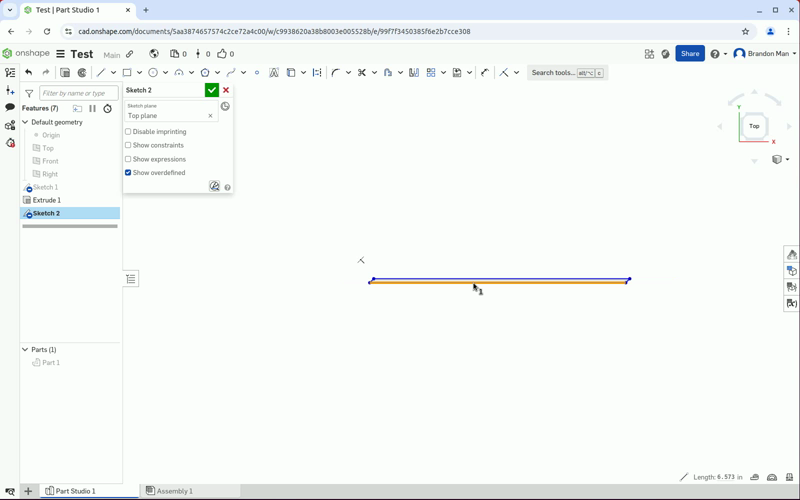
scroll(-6)
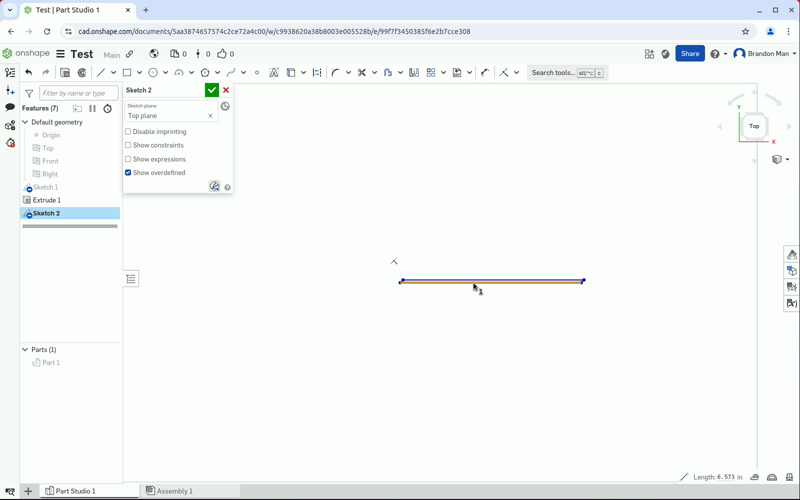
scroll(-6)
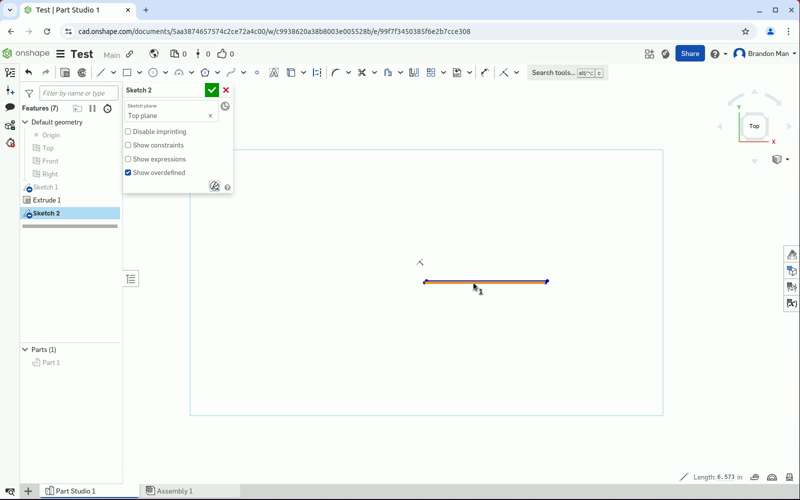
scroll(-6)
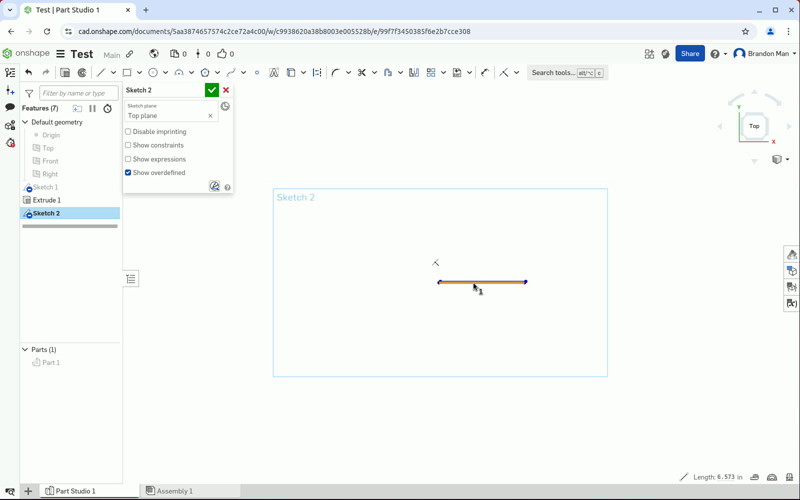
scroll(-6)
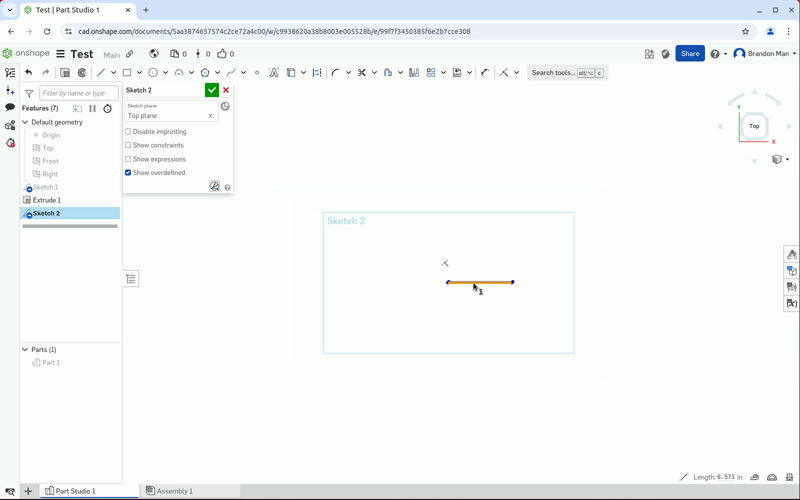
scroll(-6)
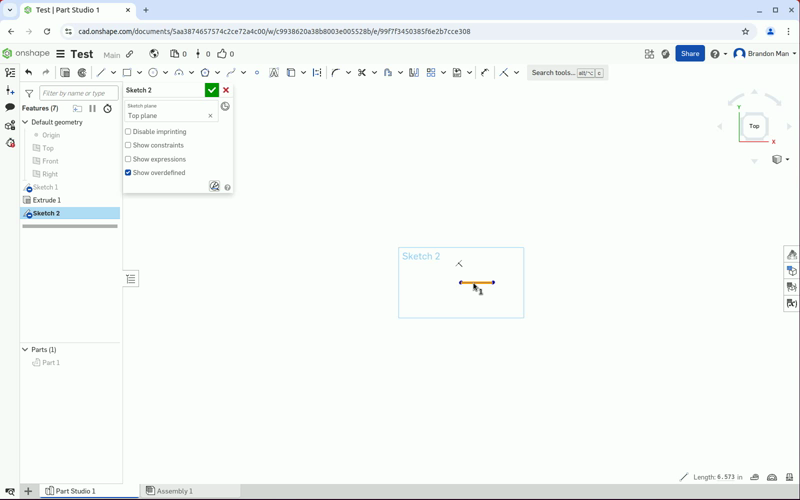
mouse_move(73, 352)
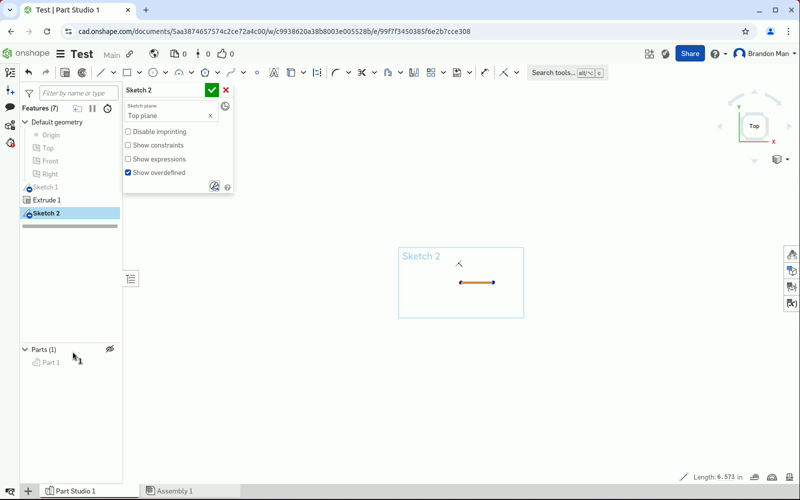
key(shift+y)
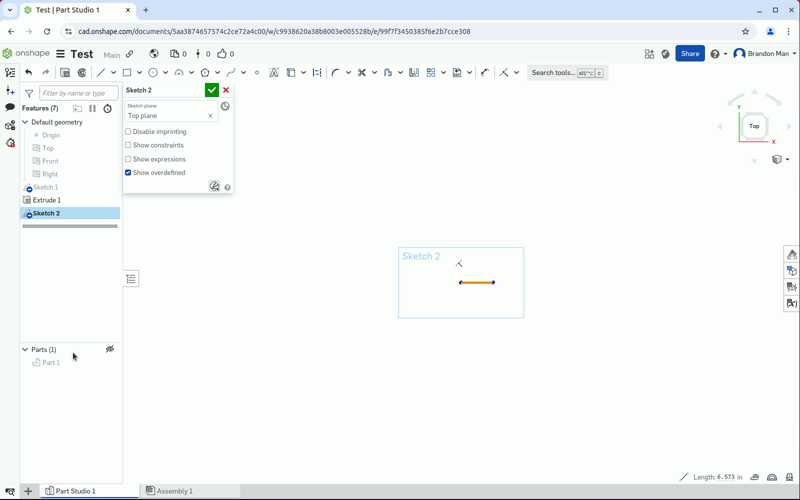
key(shift+e)
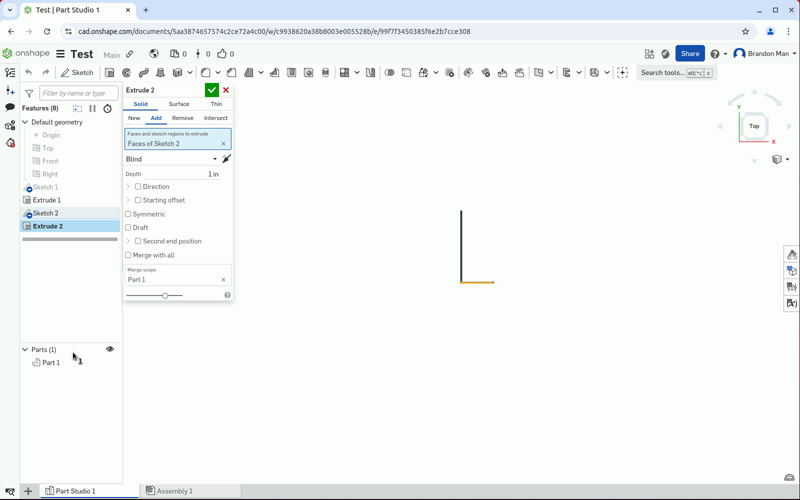
mouse_move(143, 106)
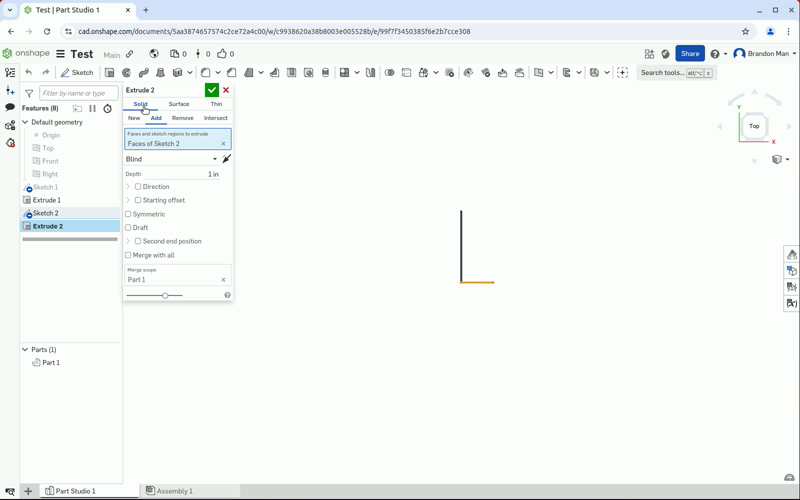
click(143, 106)
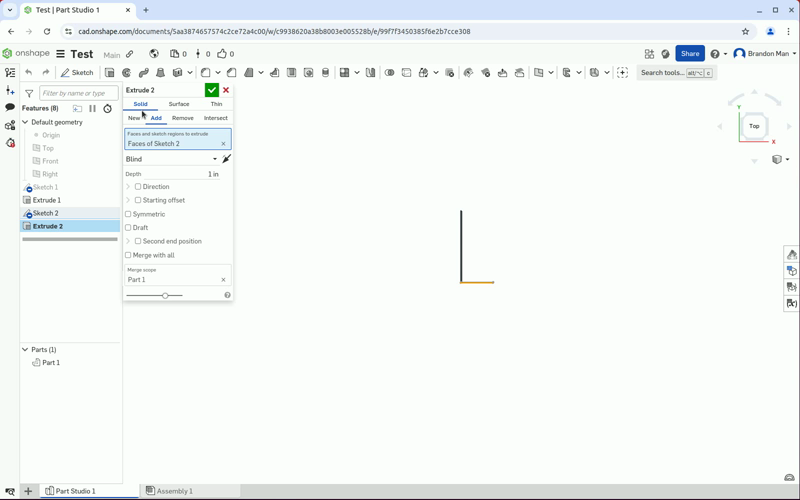
mouse_move(137, 120)
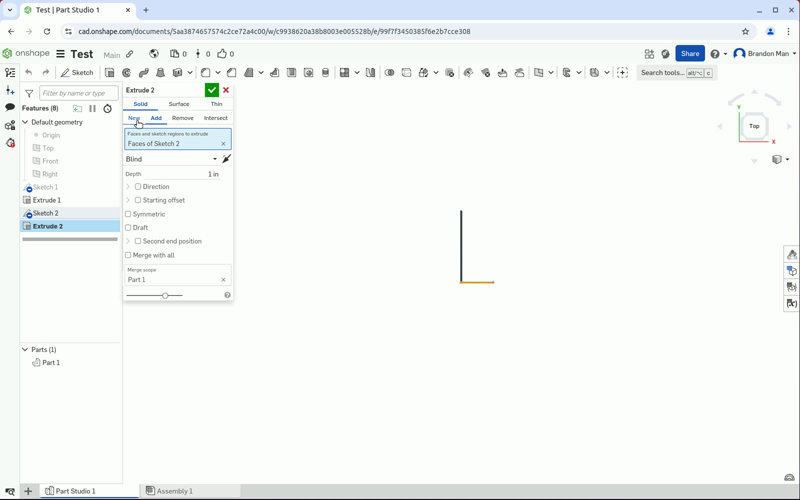
click(137, 120)
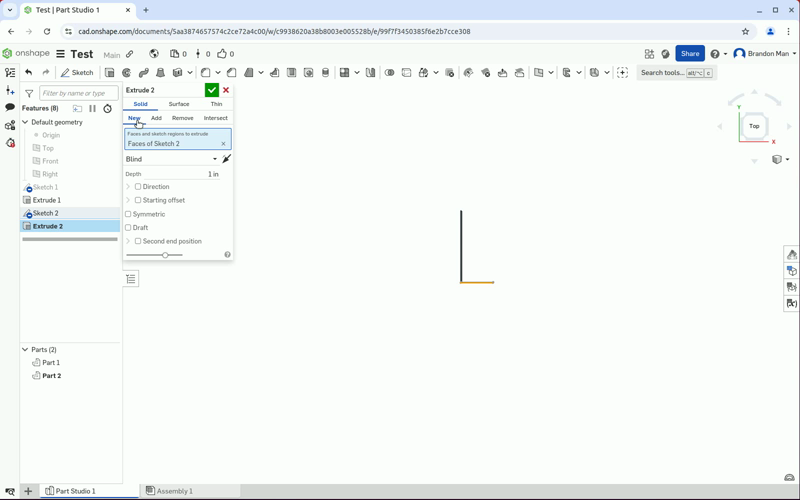
key(tab, 4)
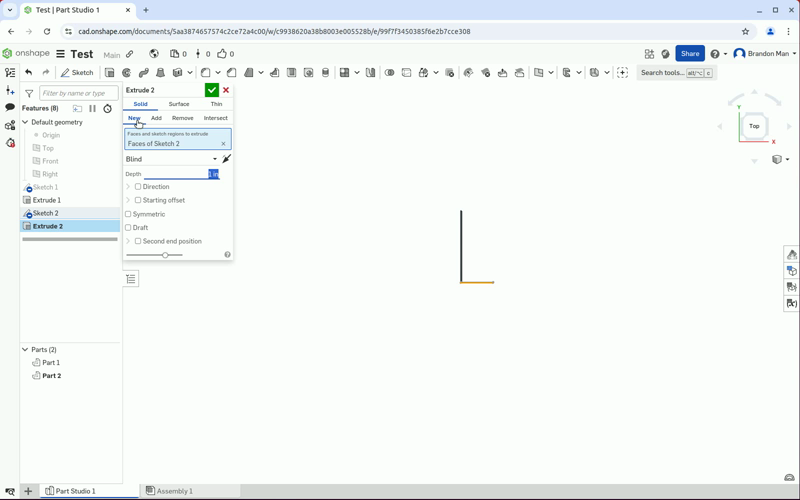
text(1.204)
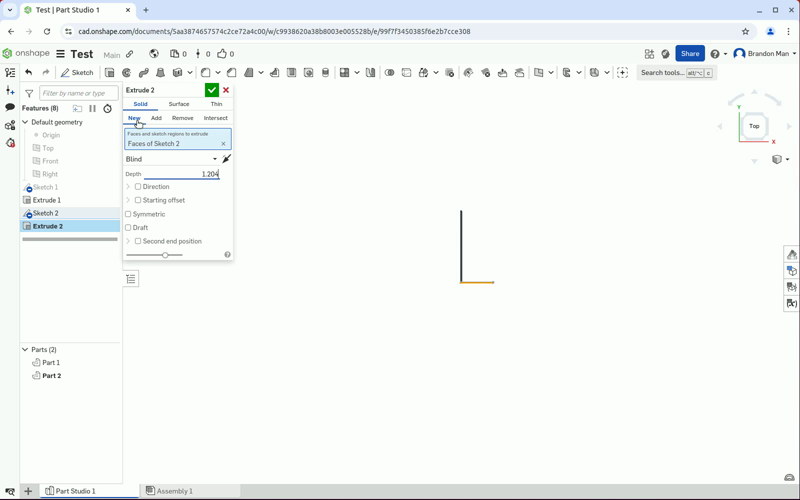
key(enter)
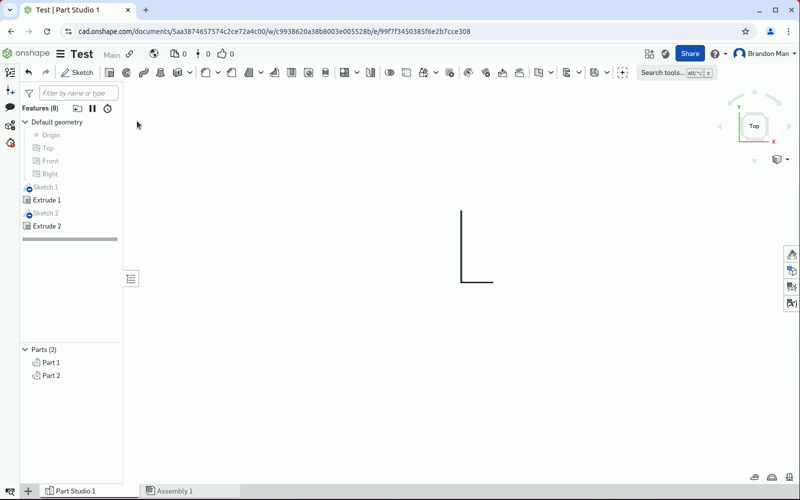
key(shift+h)
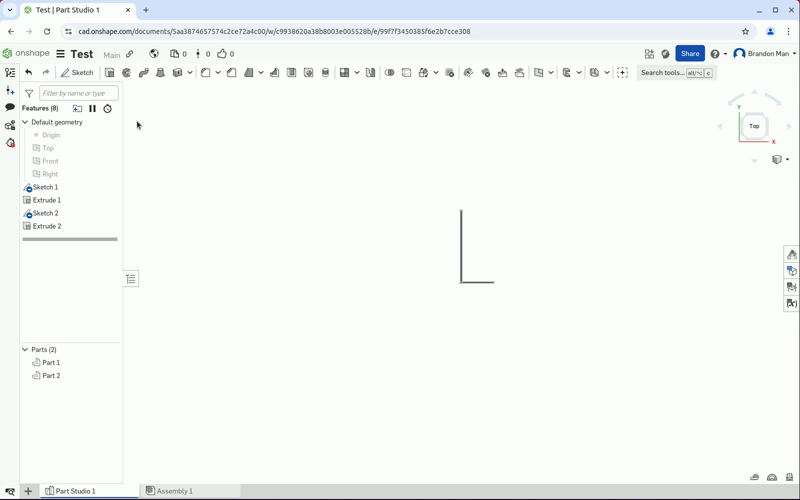
key(shift+h)
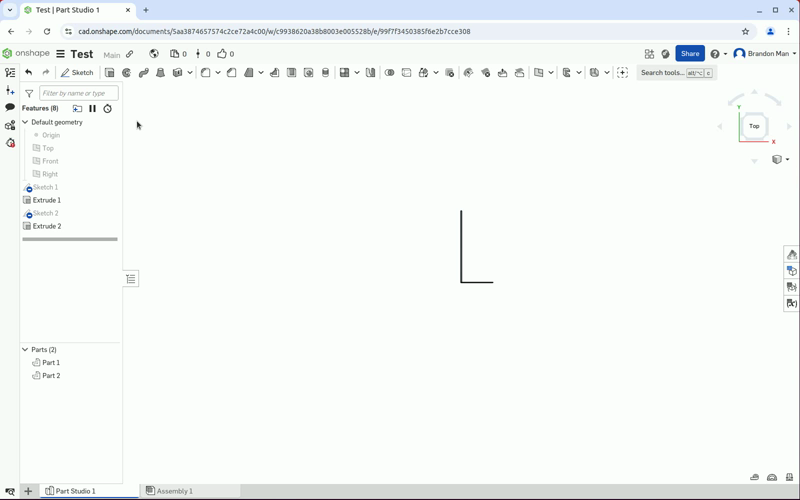
mouse_move(73, 189)
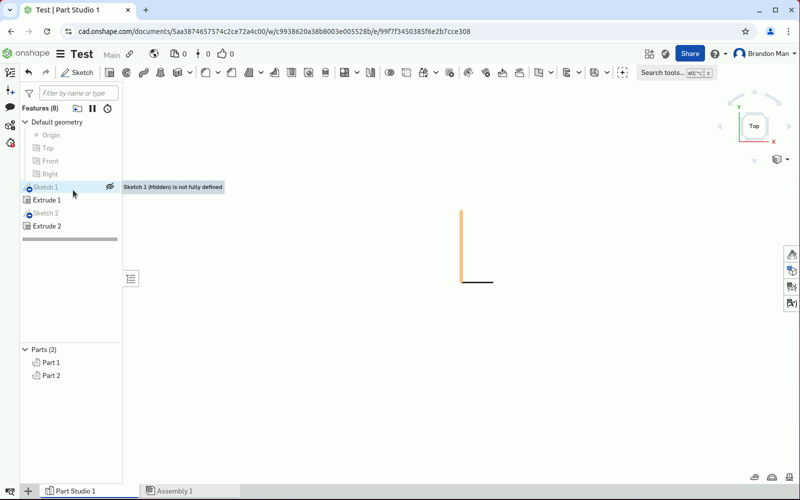
click(73, 189)
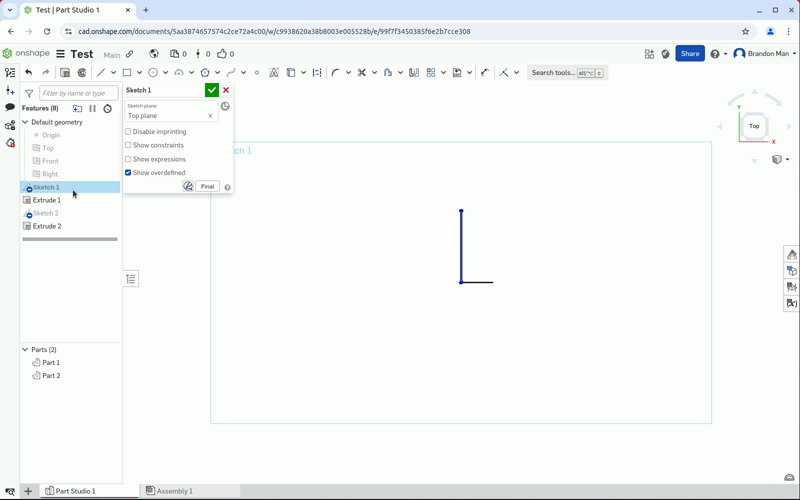
mouse_move(229, 92)
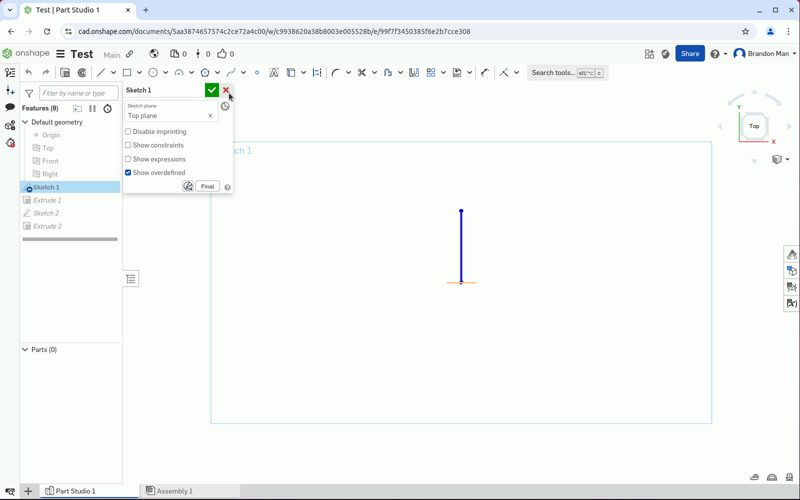
click(229, 92)
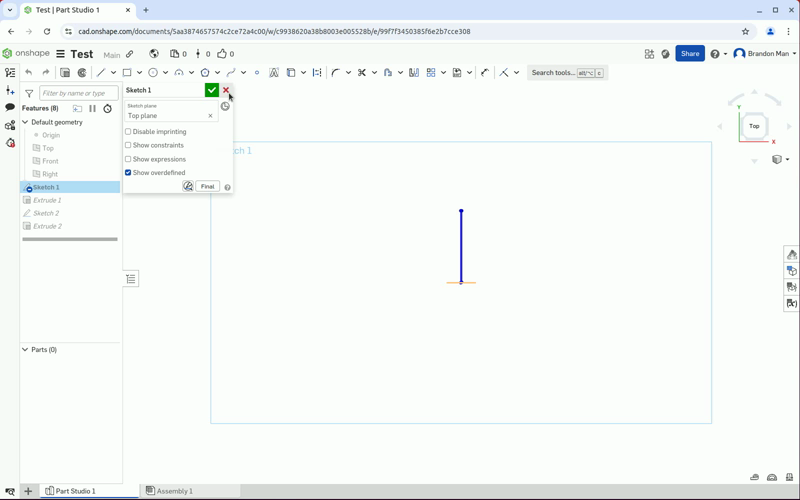
key(shift+s)
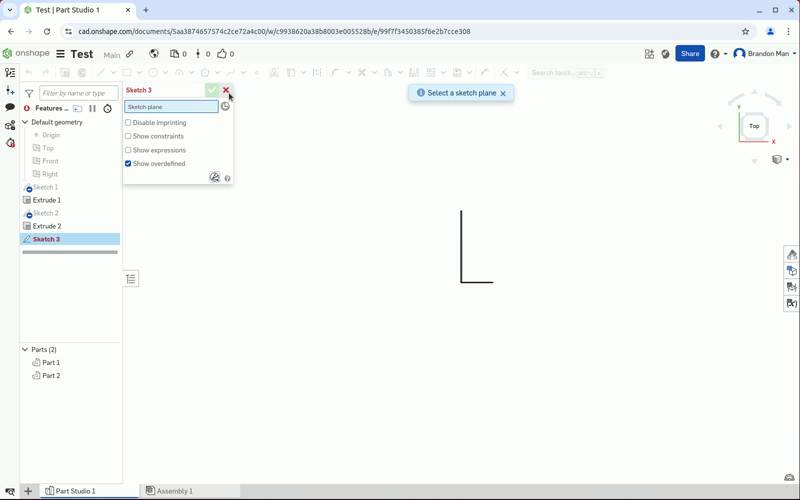
mouse_move(73, 150)
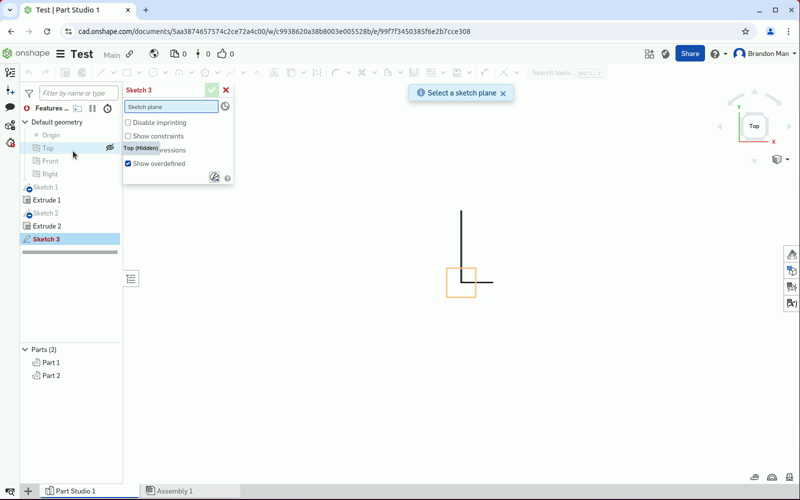
click(73, 150)
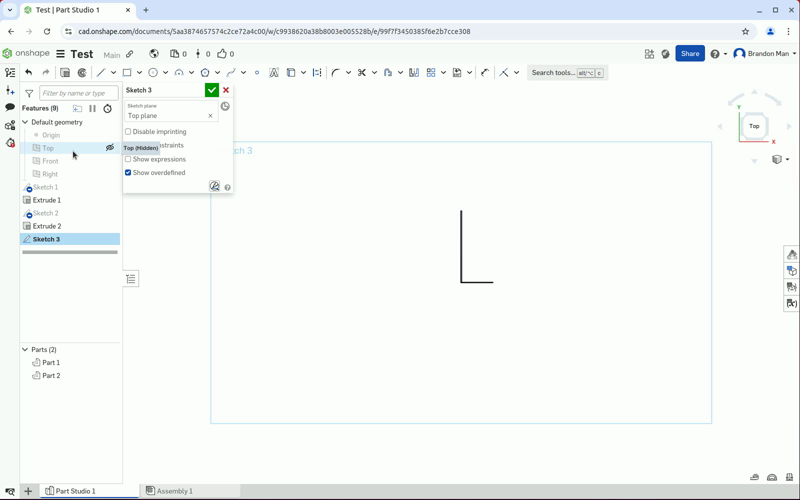
mouse_move(73, 352)
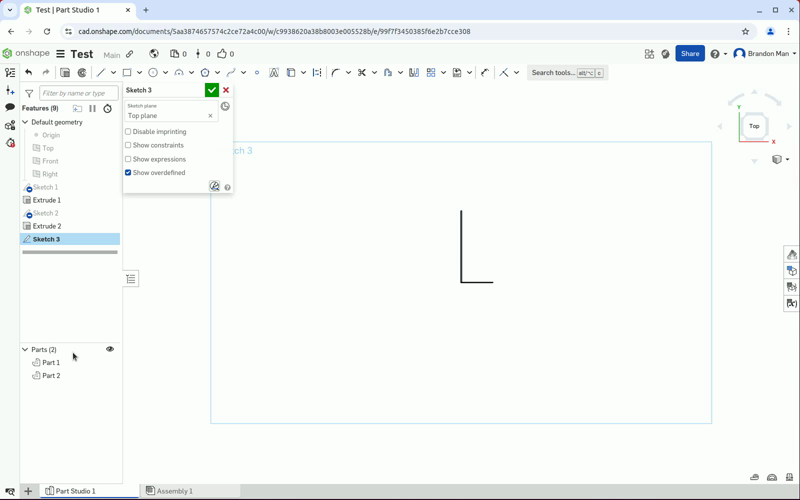
key(y)
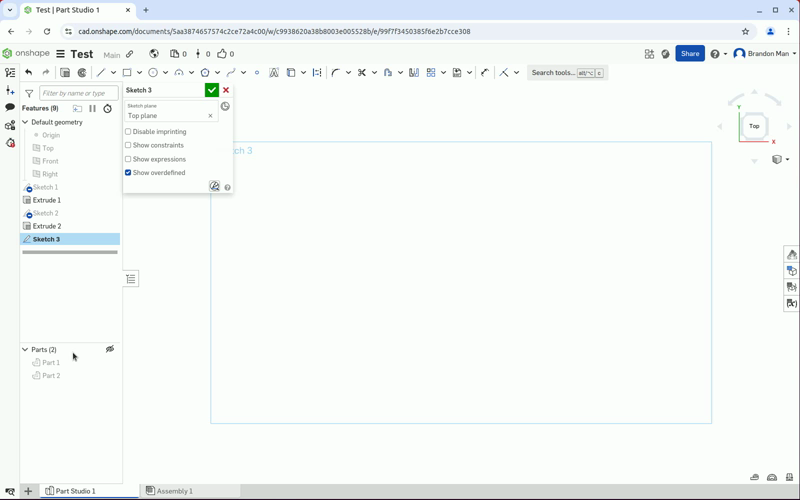
key(l)
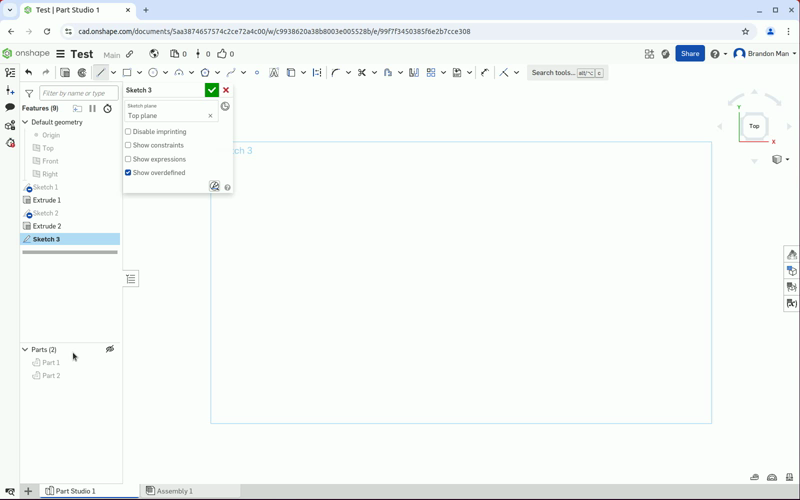
key_down(shift)
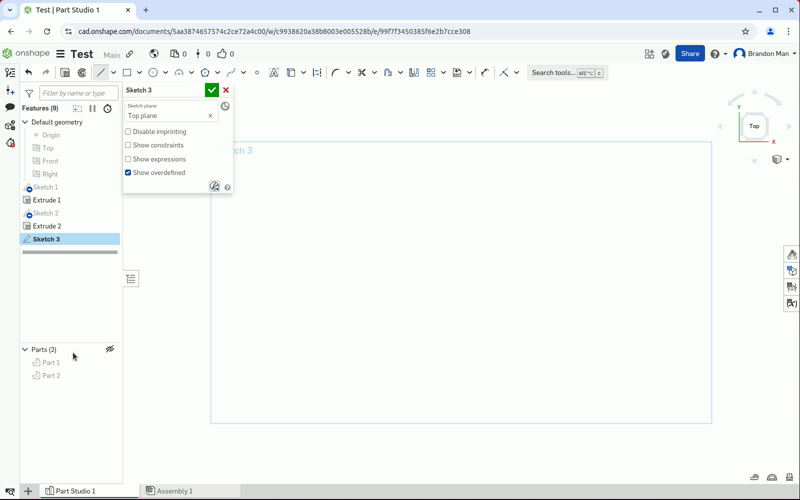
mouse_move(491, 294)
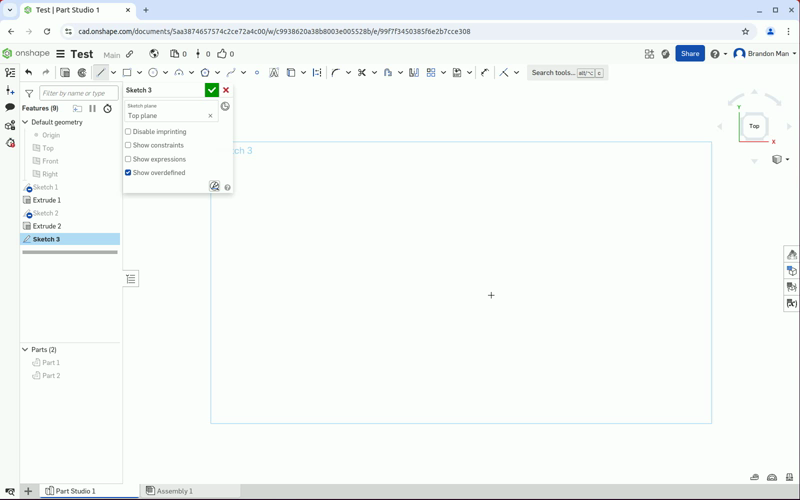
click(491, 294)
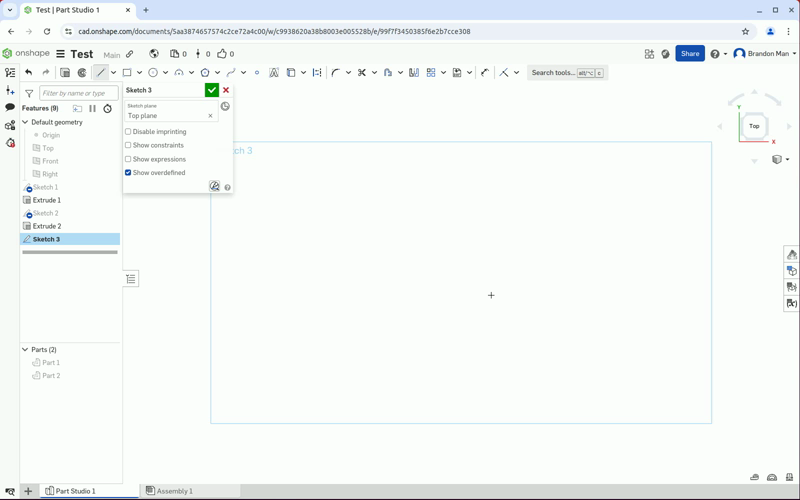
key_up(shift)
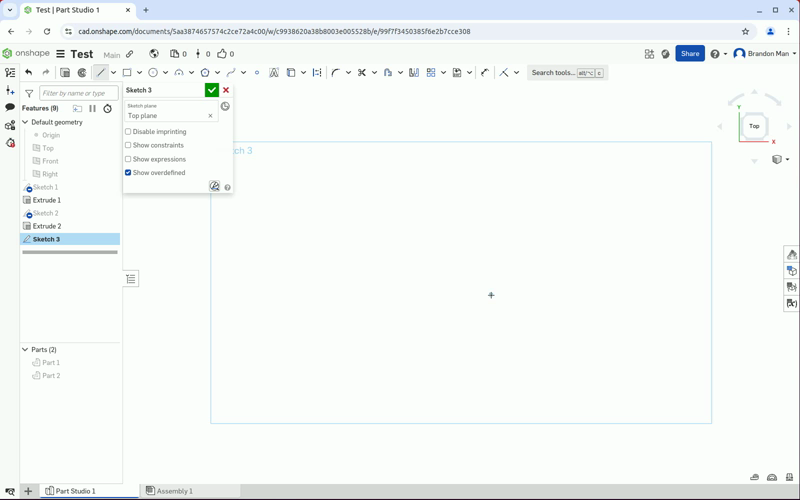
key_down(shift)
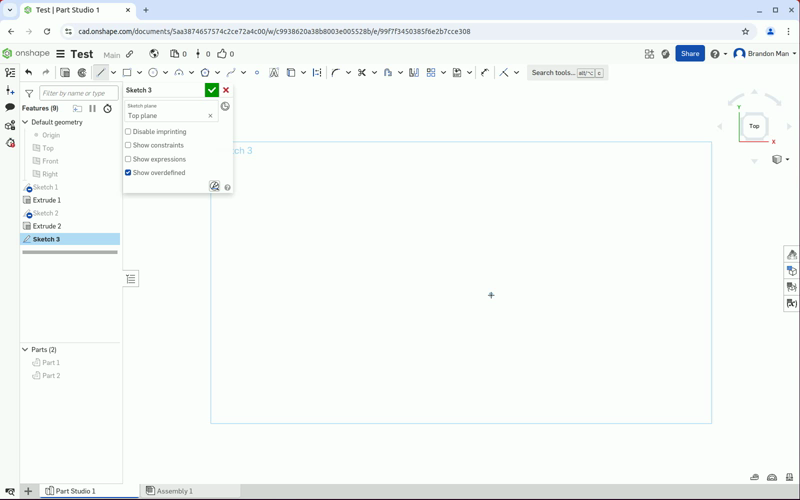
mouse_move(521, 294)
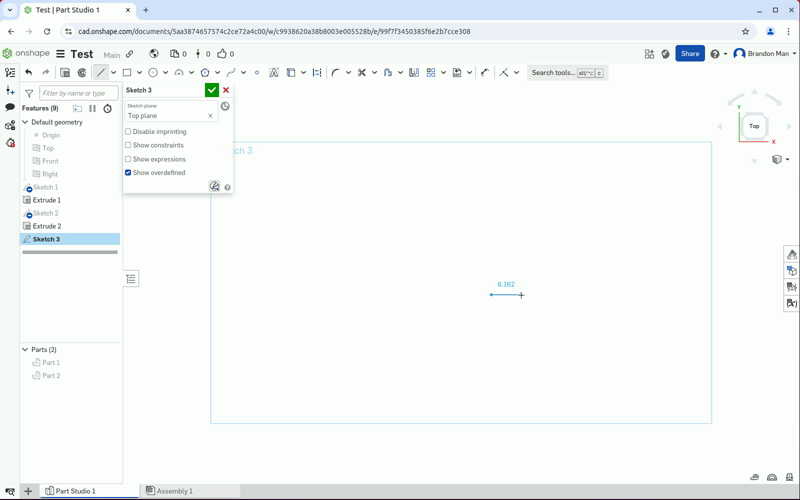
mouse_move(491, 294)
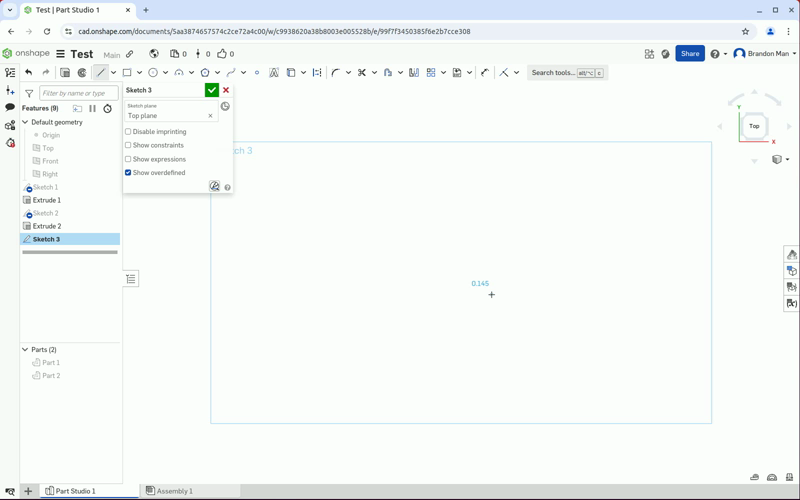
scroll(6)
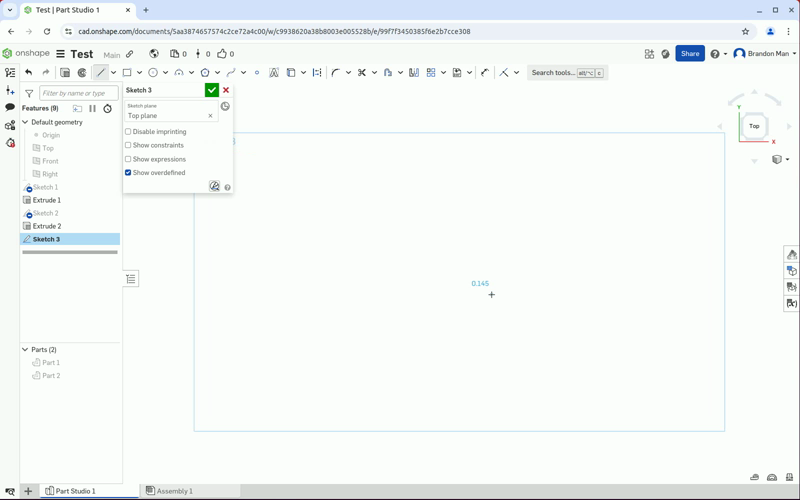
scroll(6)
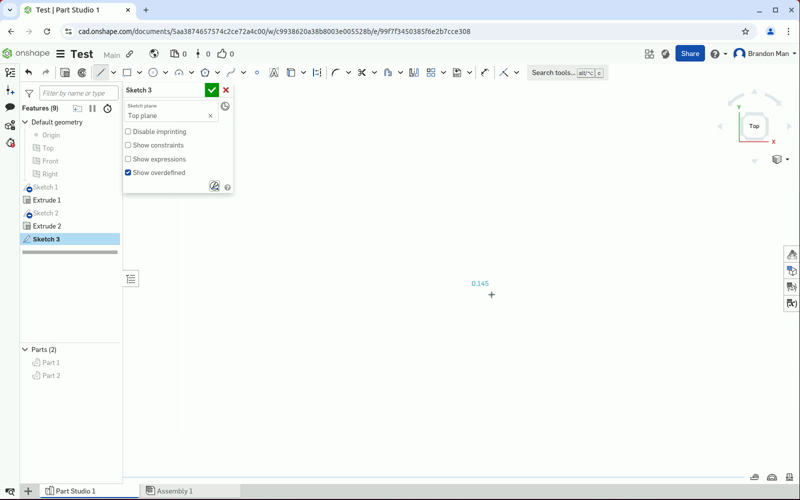
scroll(6)
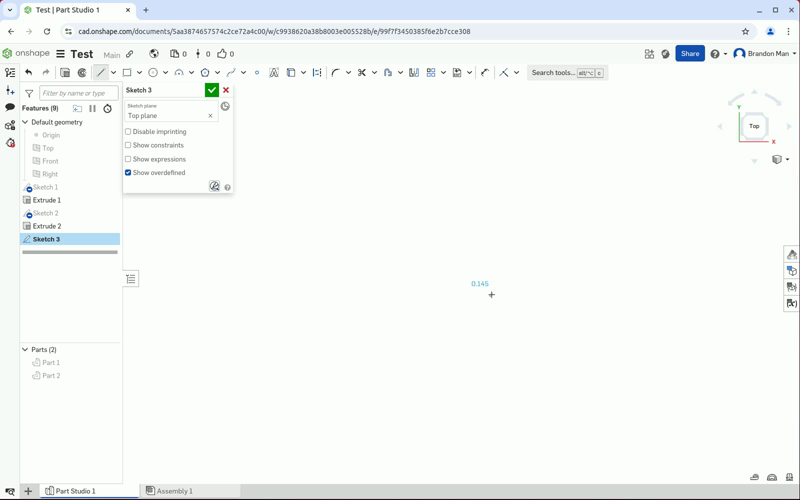
scroll(6)
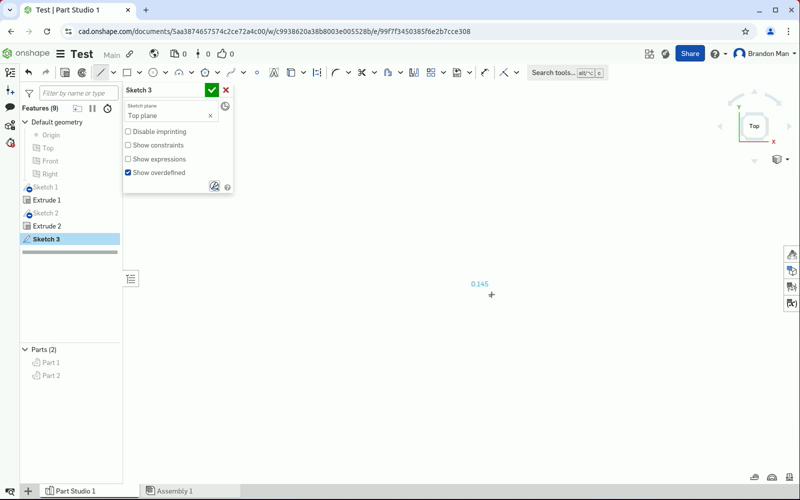
scroll(6)
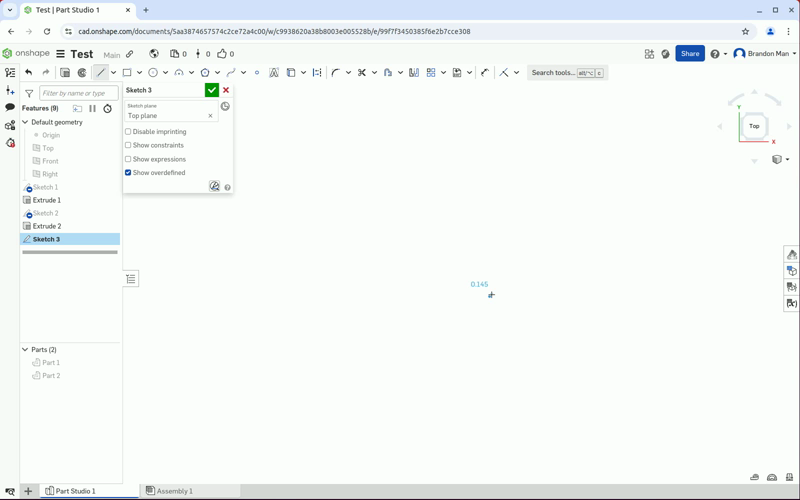
scroll(6)
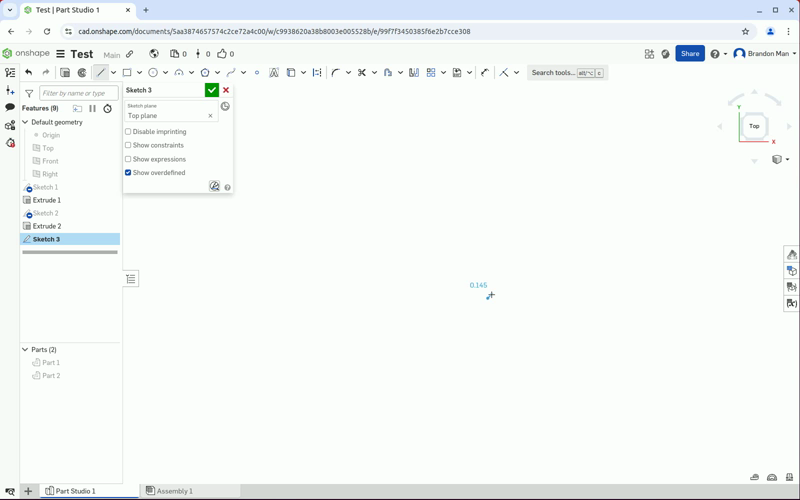
scroll(6)
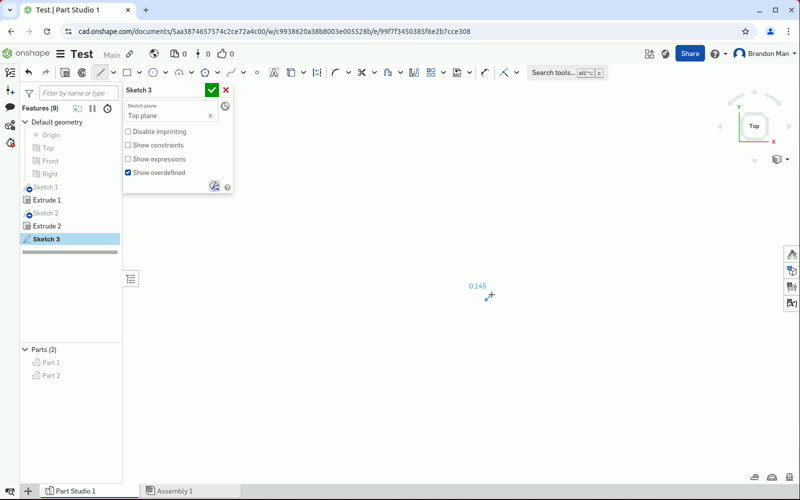
click(491, 294)
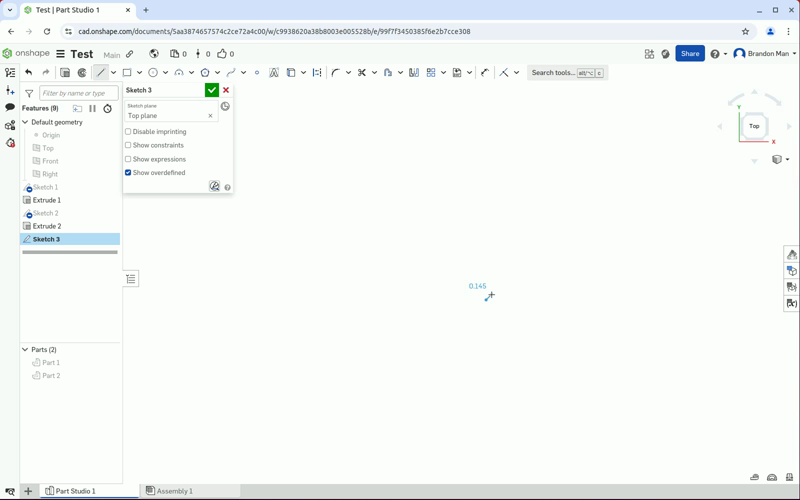
scroll(-6)
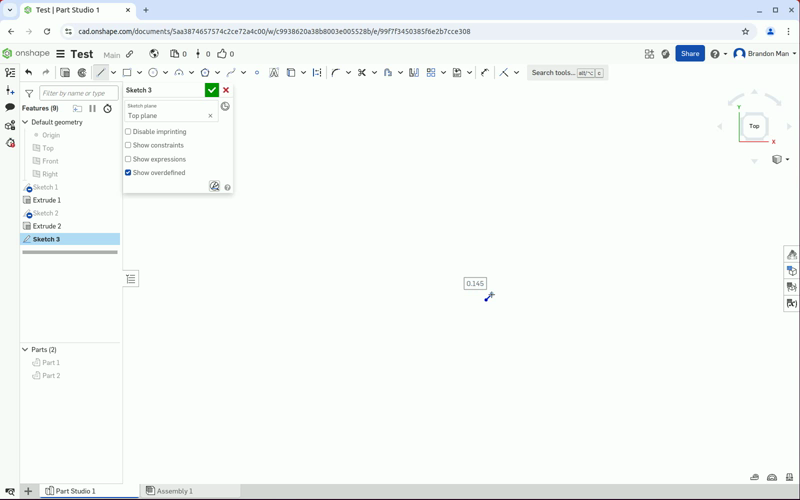
scroll(-6)
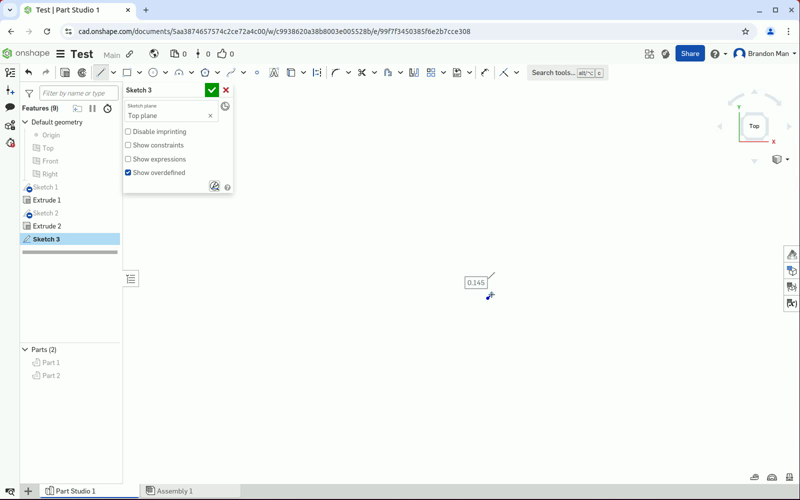
scroll(-6)
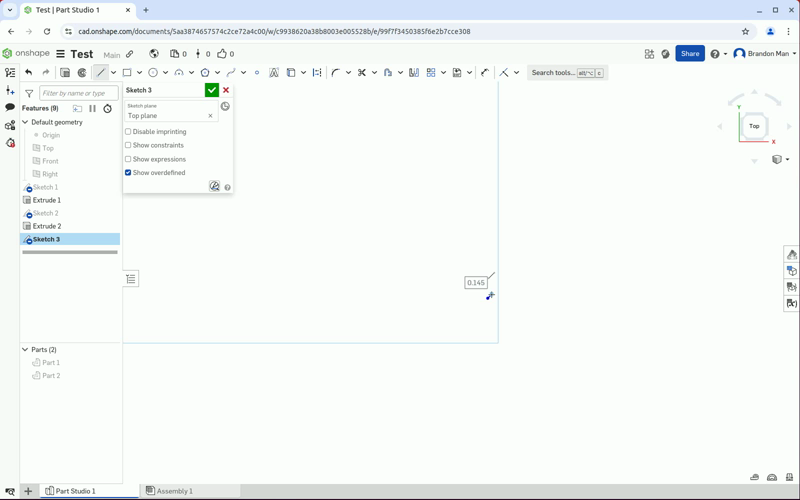
scroll(-6)
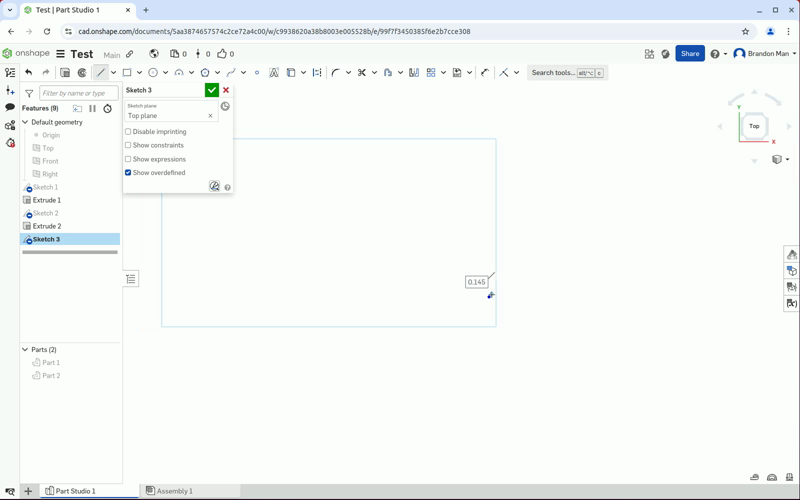
scroll(-6)
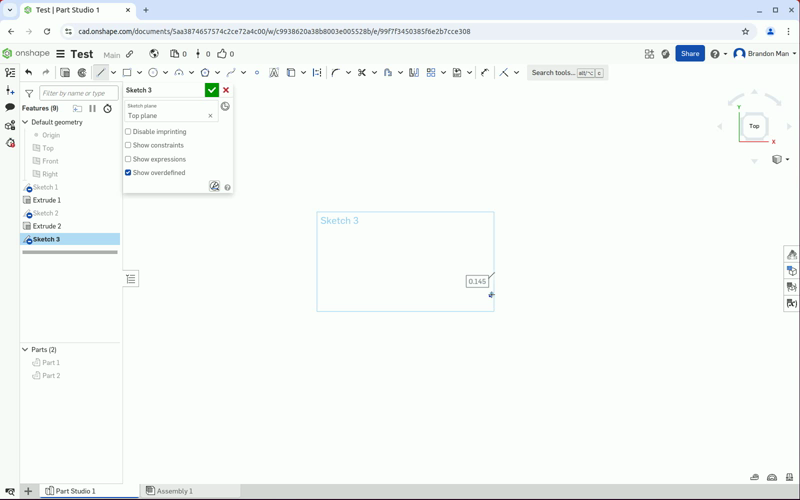
scroll(-6)
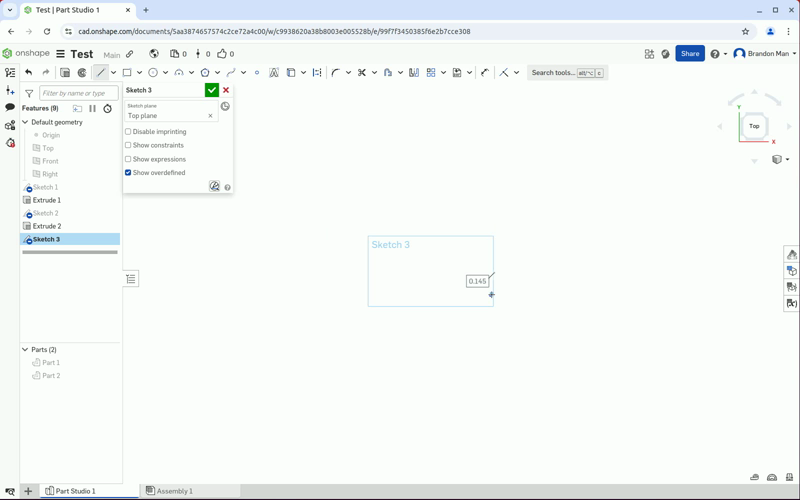
scroll(-6)
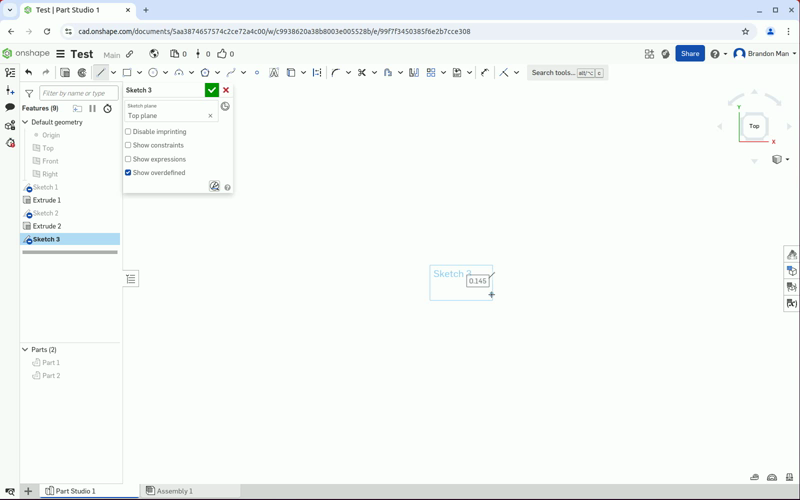
key_up(shift)
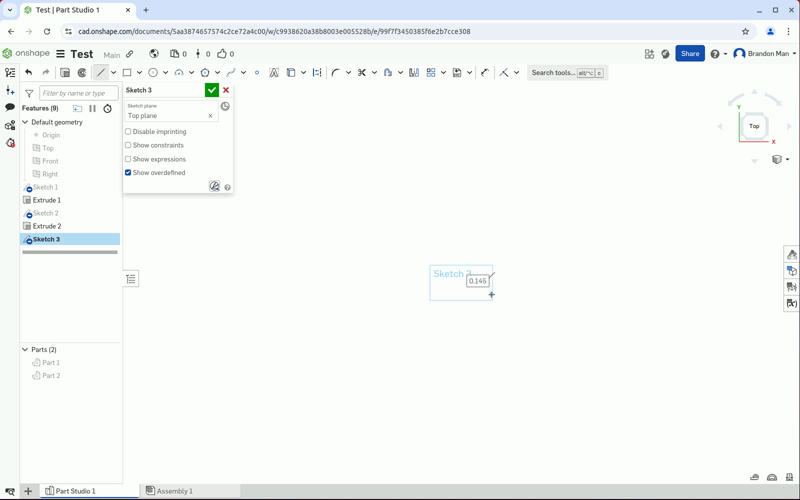
key_down(shift)
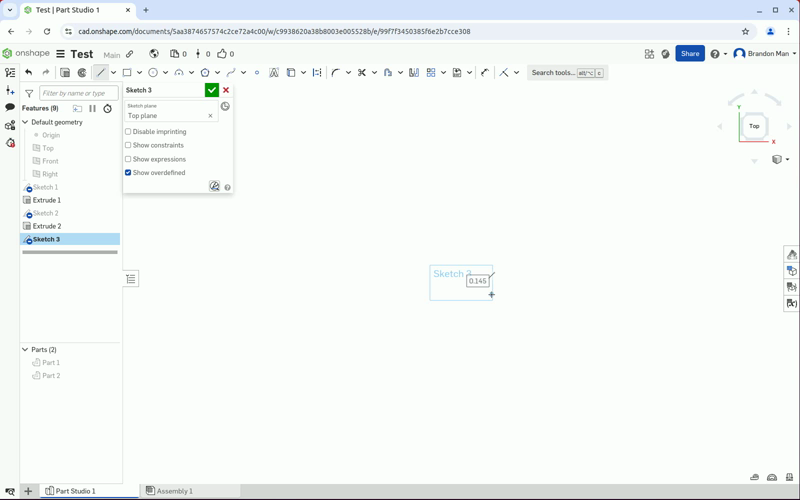
mouse_move(521, 294)
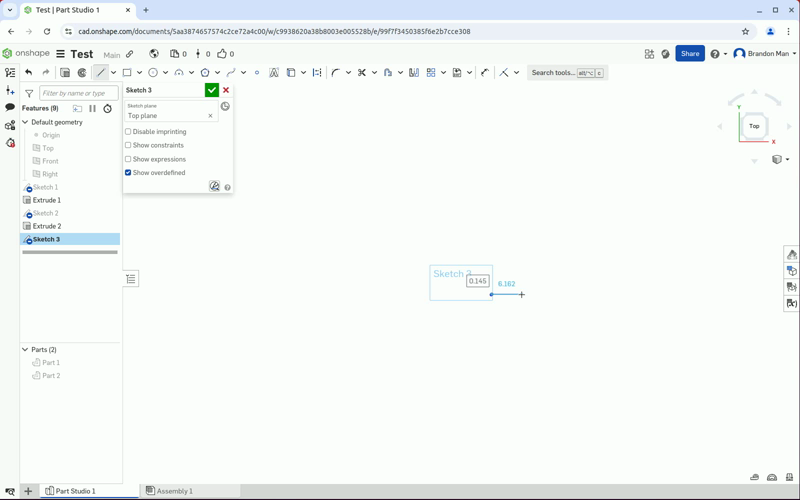
mouse_move(491, 281)
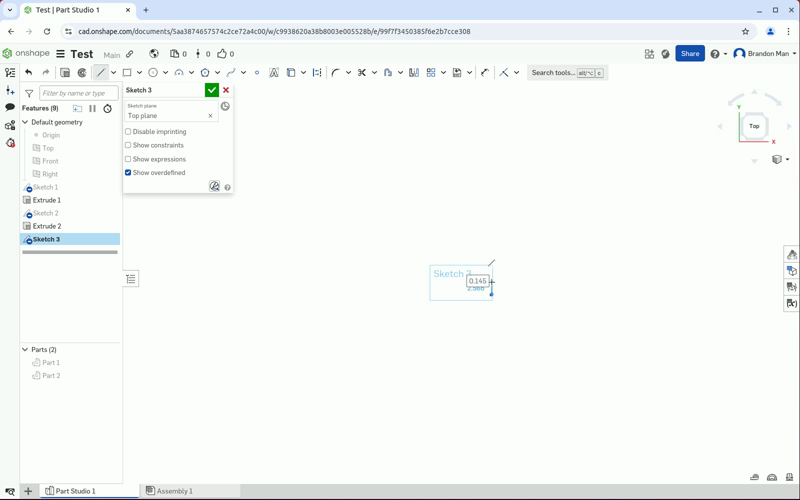
click(491, 281)
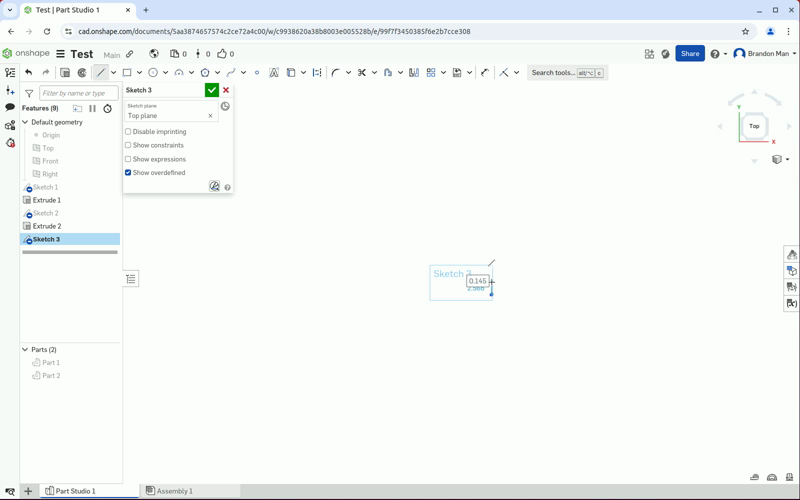
key_up(shift)
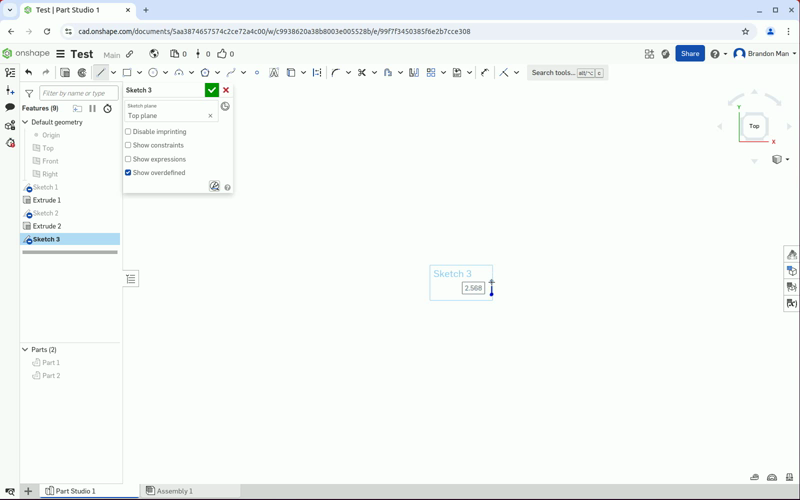
key_down(shift)
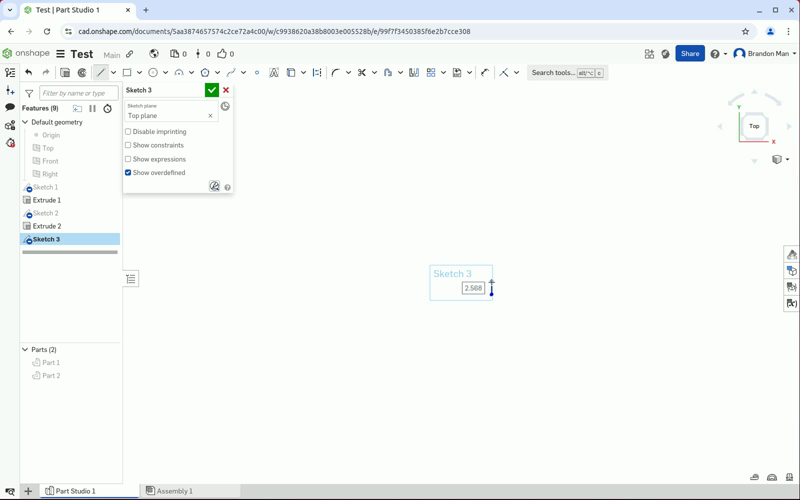
mouse_move(521, 281)
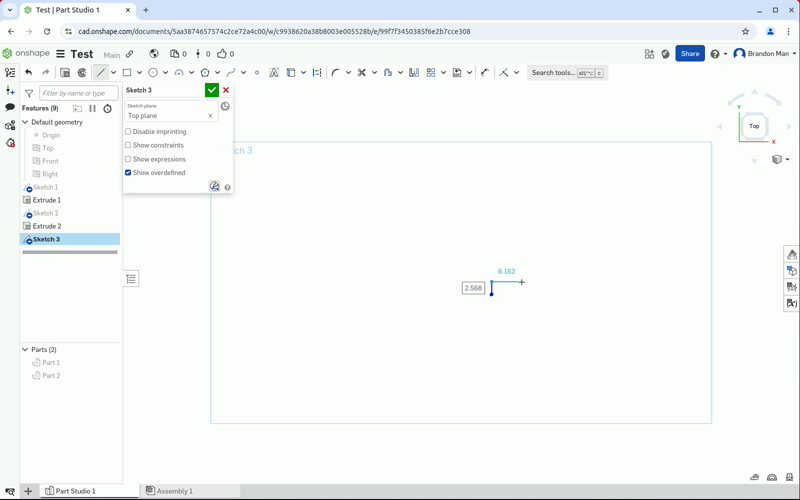
mouse_move(491, 282)
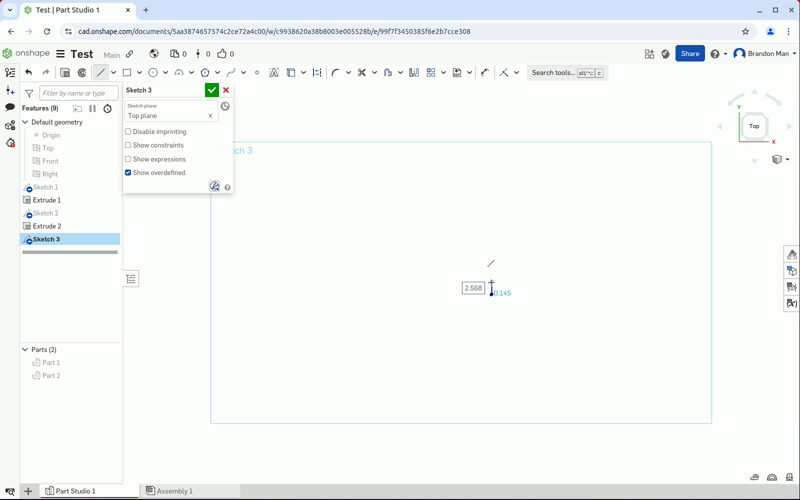
scroll(6)
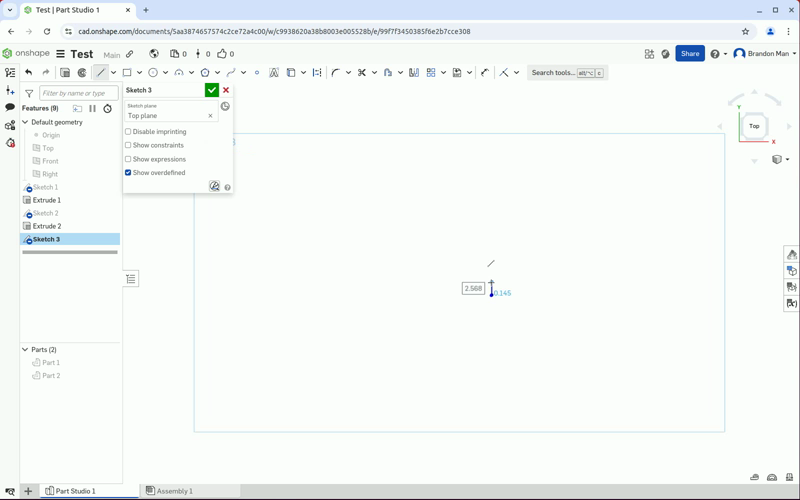
scroll(6)
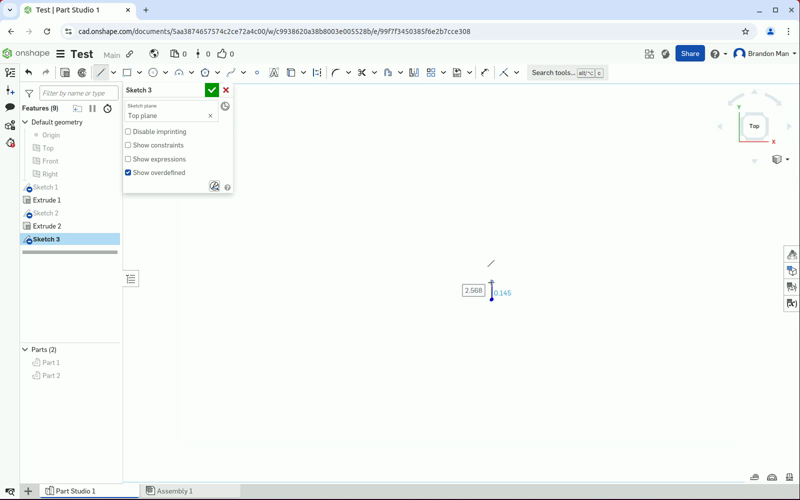
scroll(6)
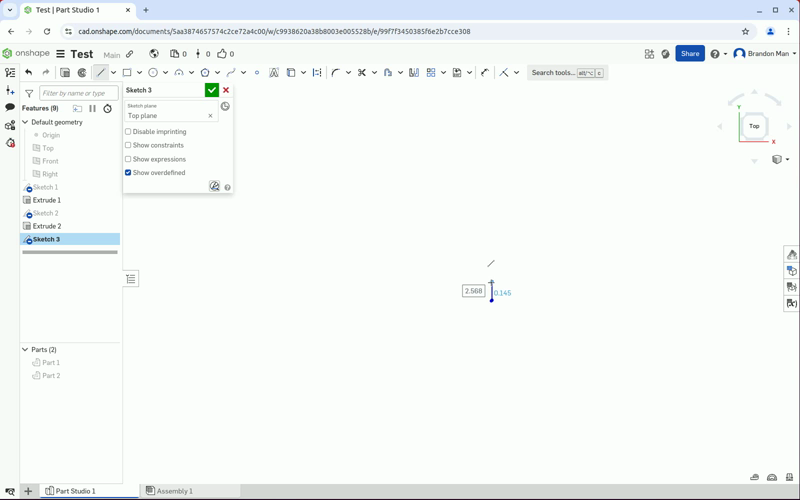
scroll(6)
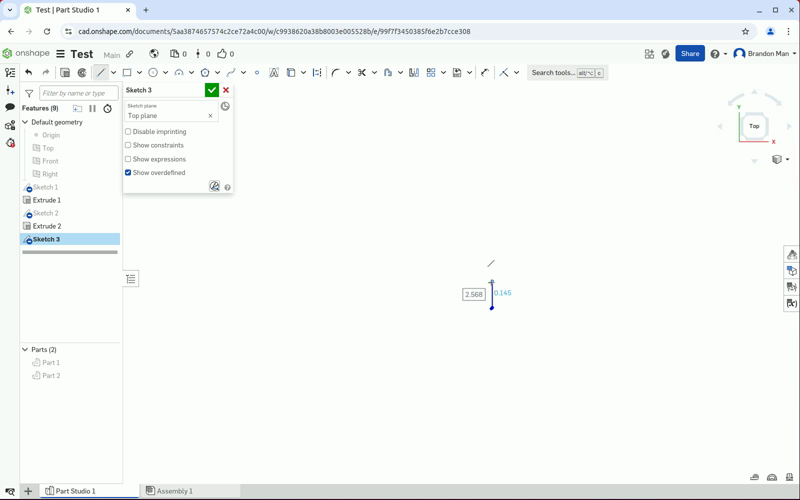
scroll(6)
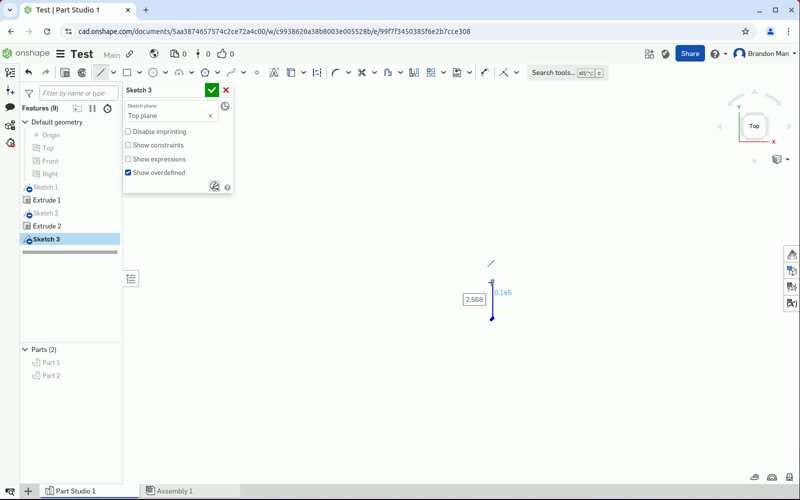
scroll(6)
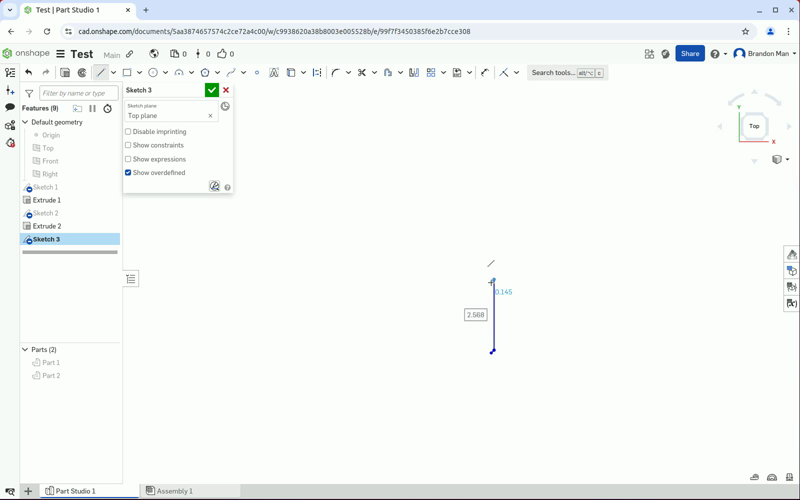
scroll(6)
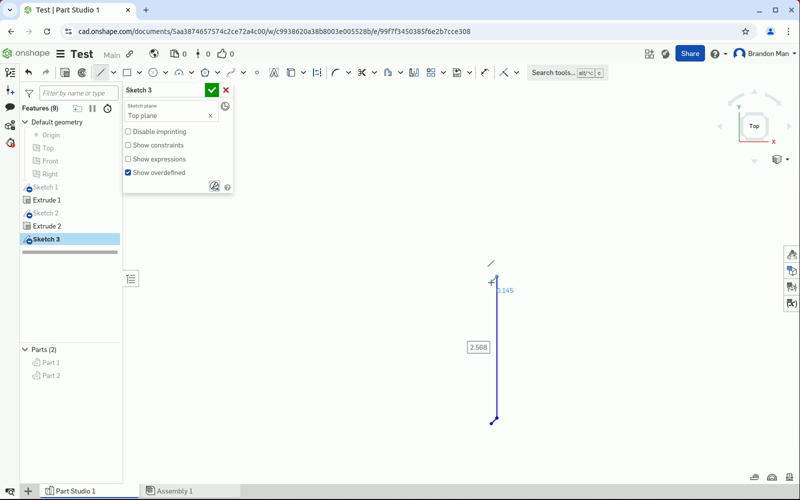
click(491, 282)
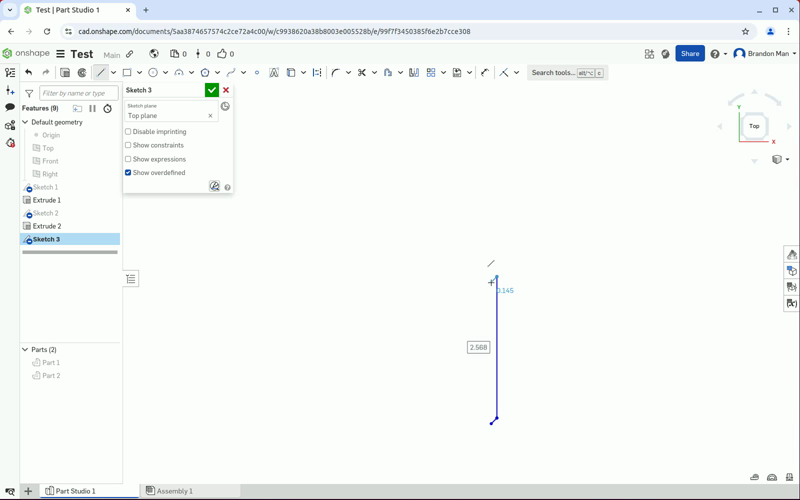
scroll(-6)
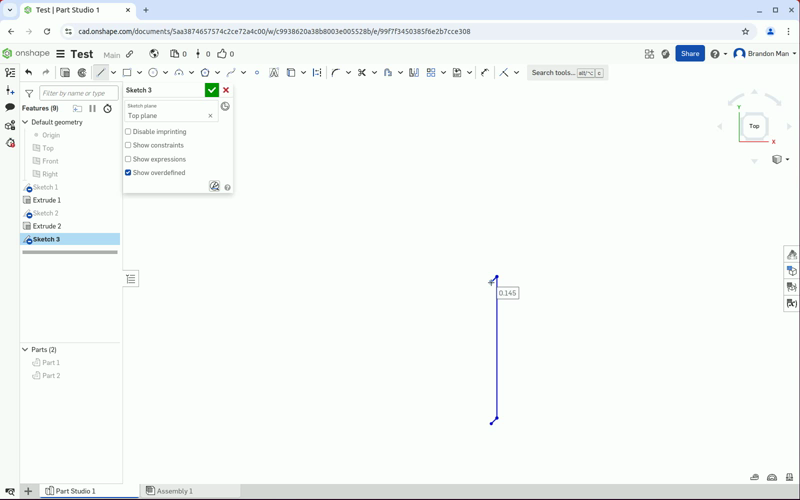
scroll(-6)
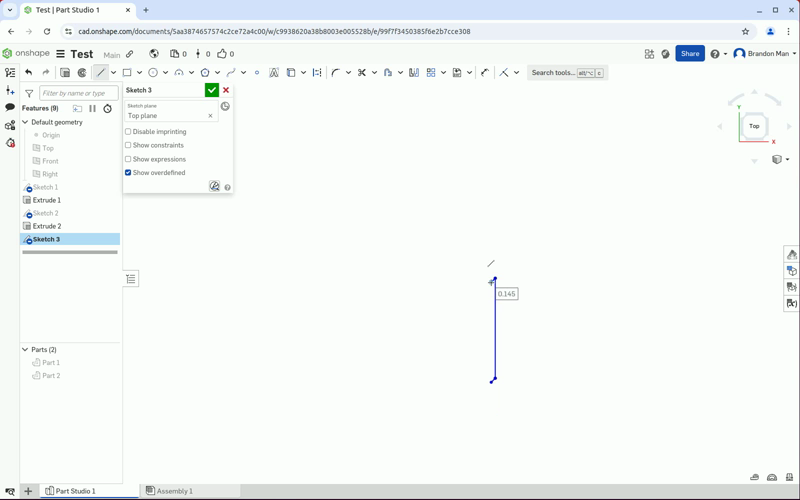
scroll(-6)
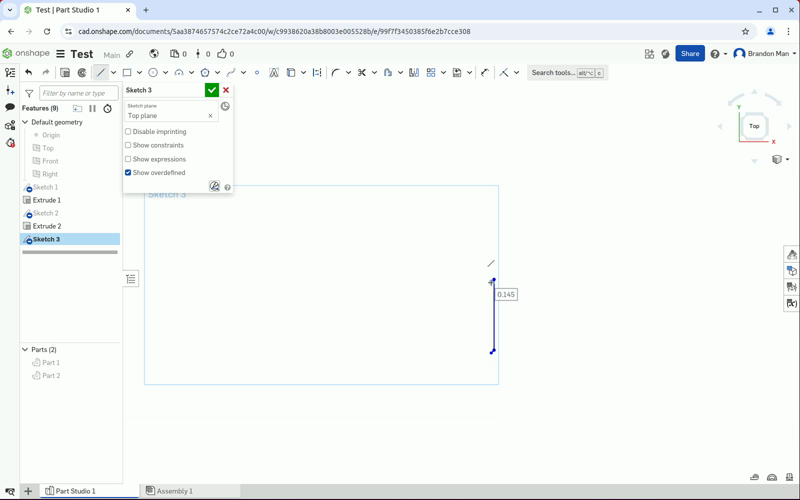
scroll(-6)
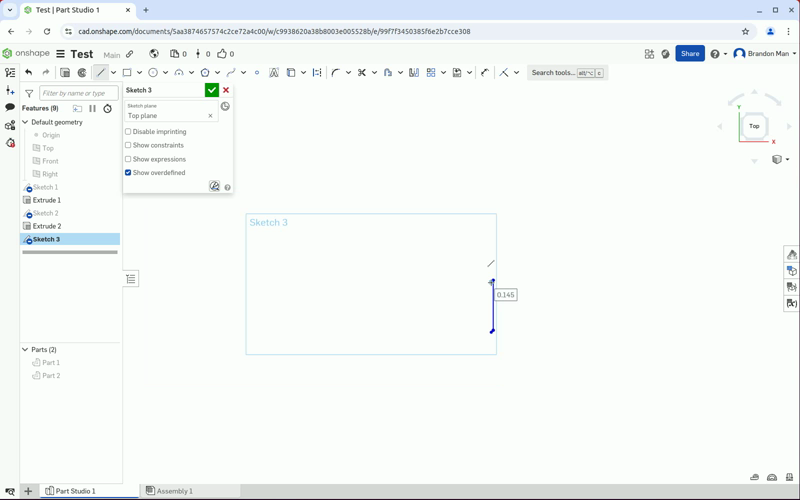
scroll(-6)
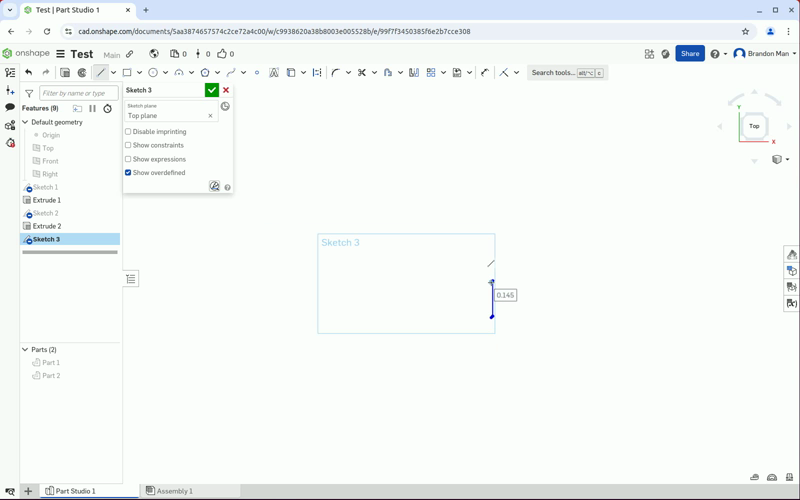
scroll(-6)
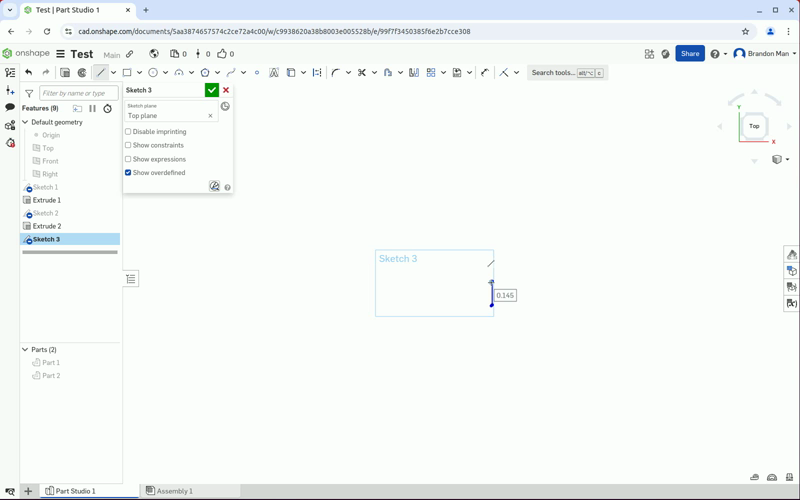
scroll(-6)
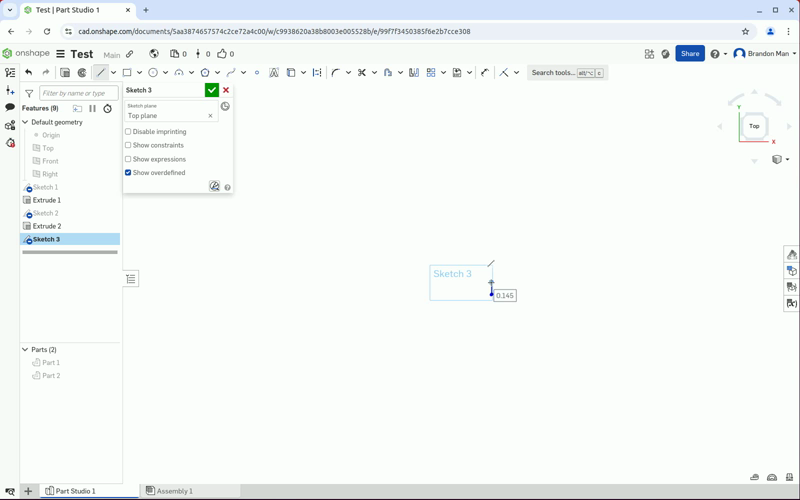
key_up(shift)
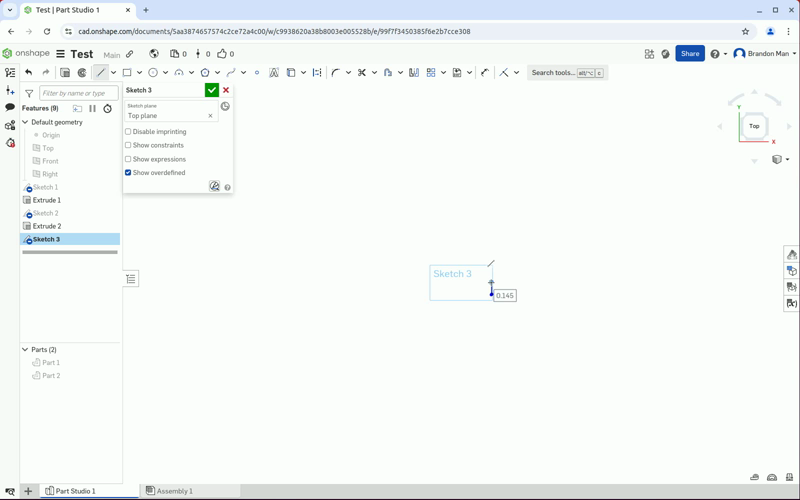
mouse_move(521, 282)
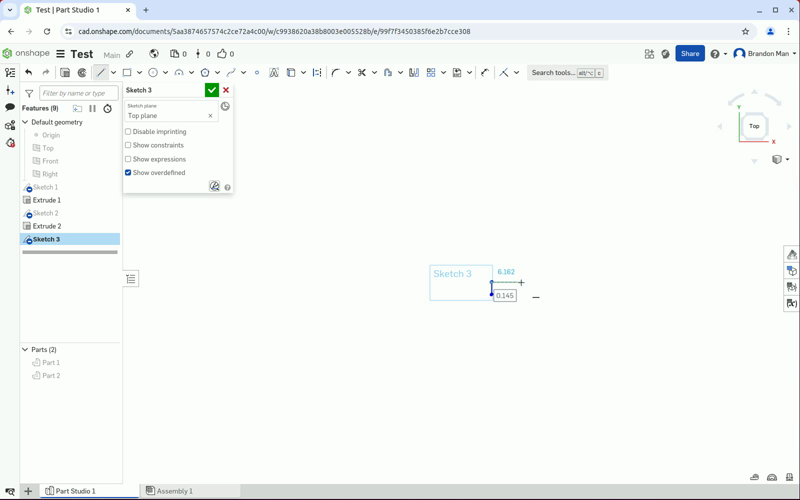
key_down(shift)
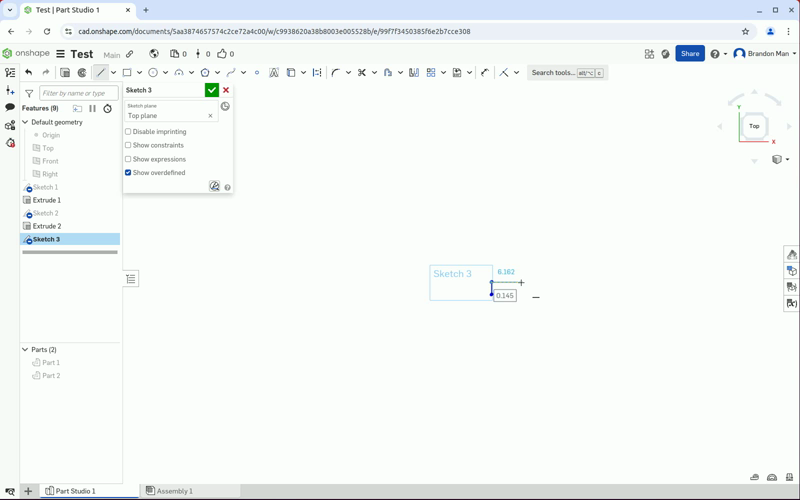
mouse_move(491, 294)
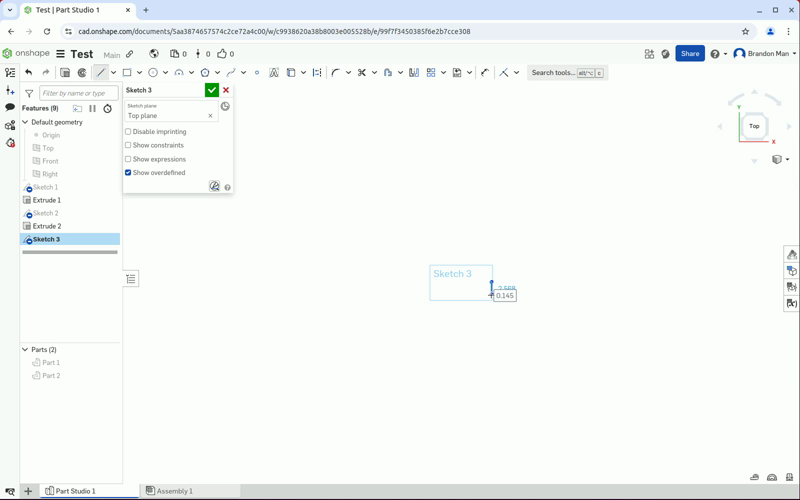
scroll(6)
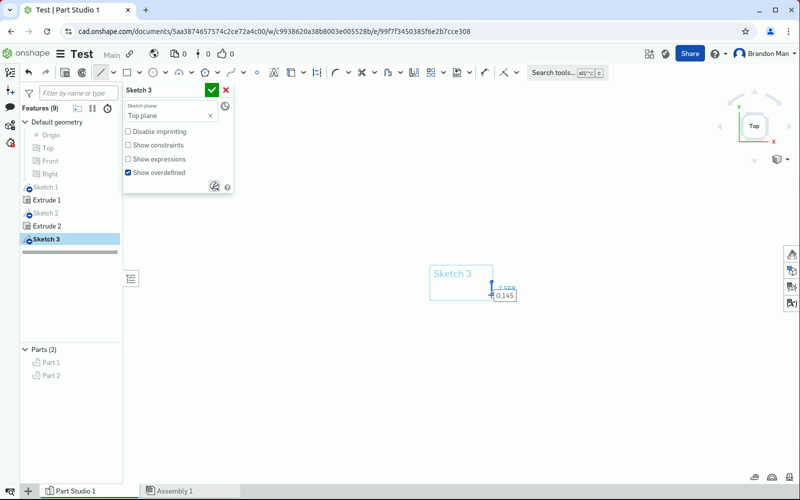
scroll(6)
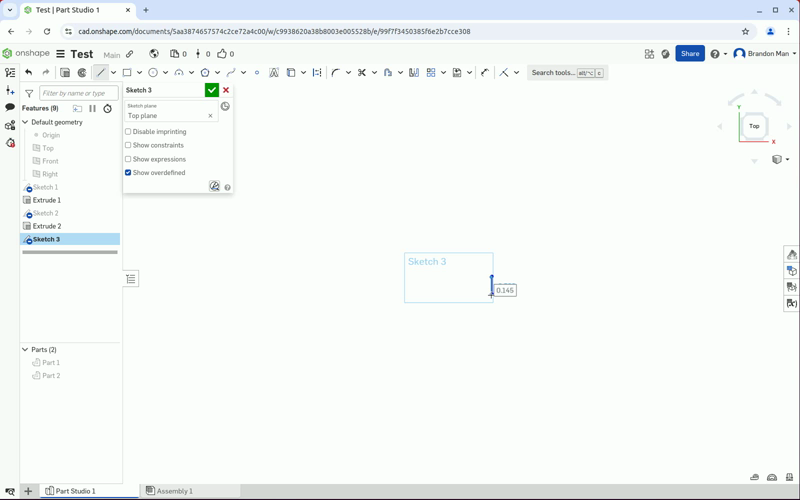
scroll(6)
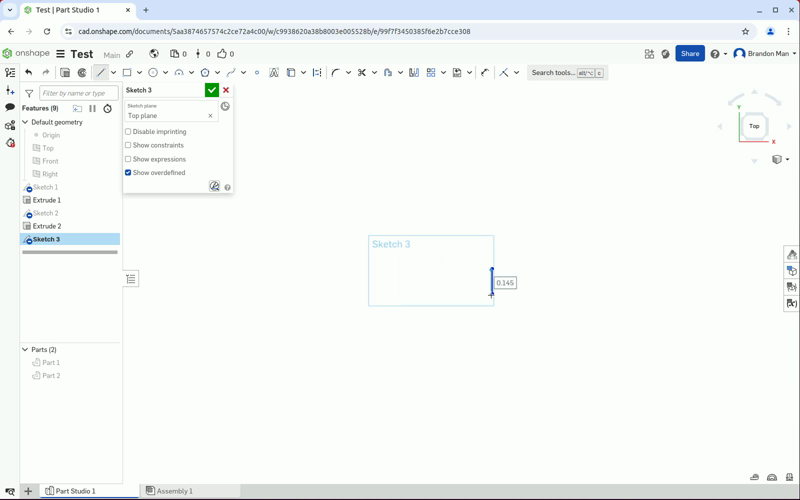
scroll(6)
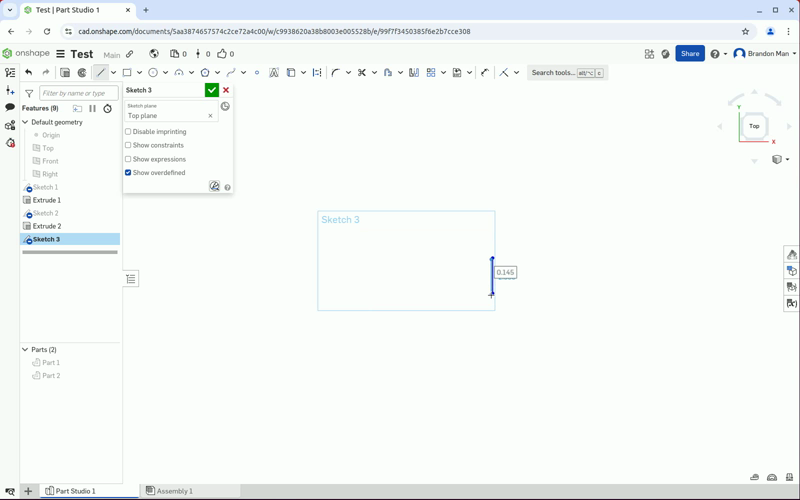
scroll(6)
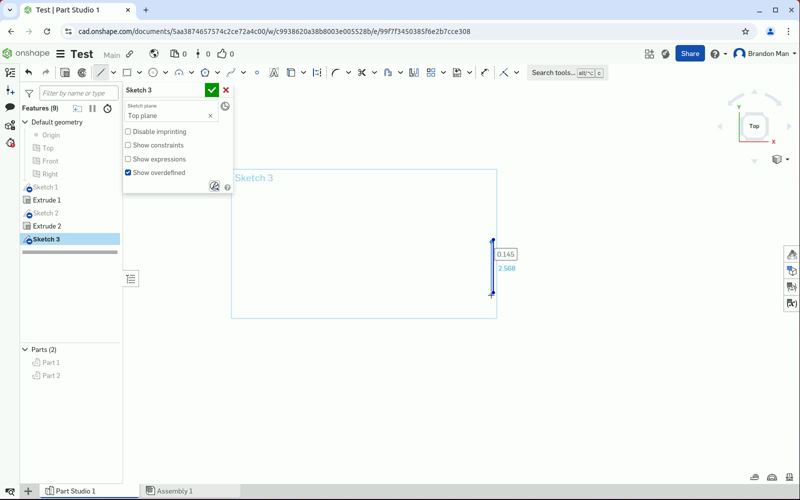
scroll(6)
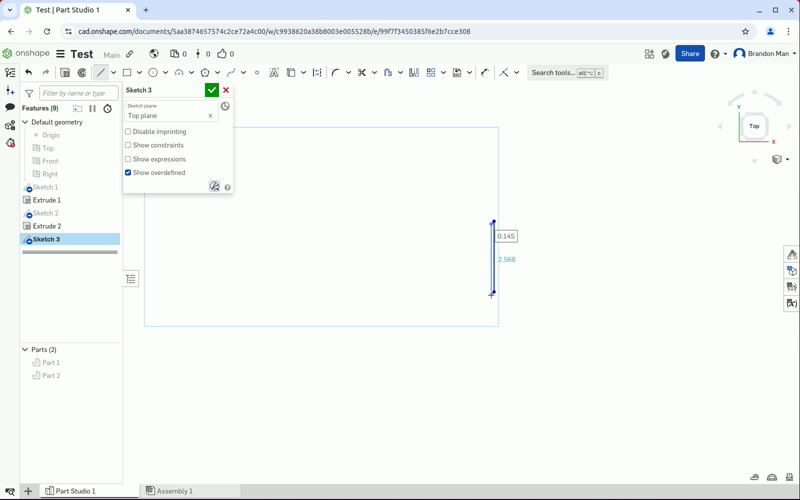
scroll(6)
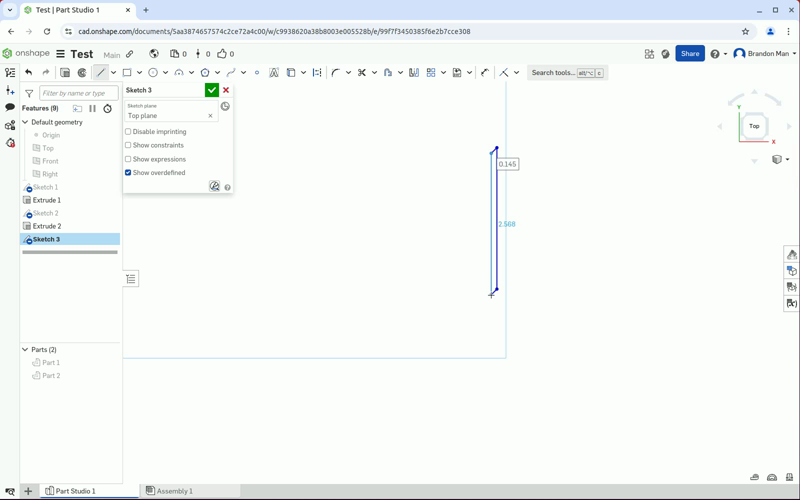
key_up(shift)
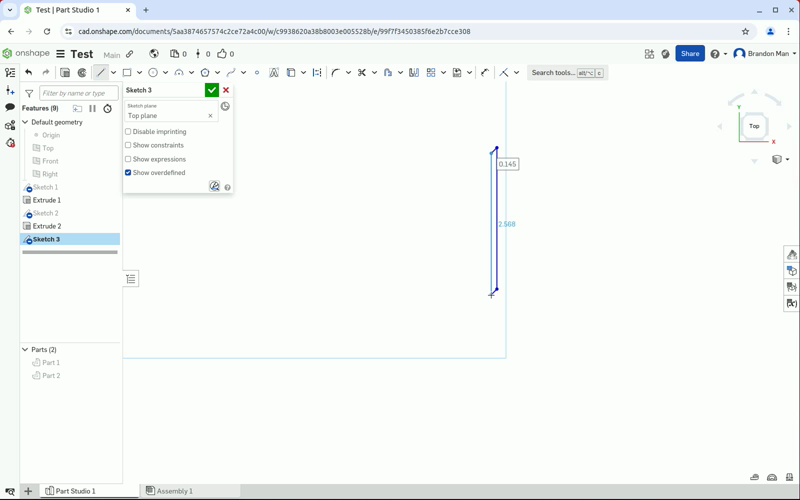
click(491, 294)
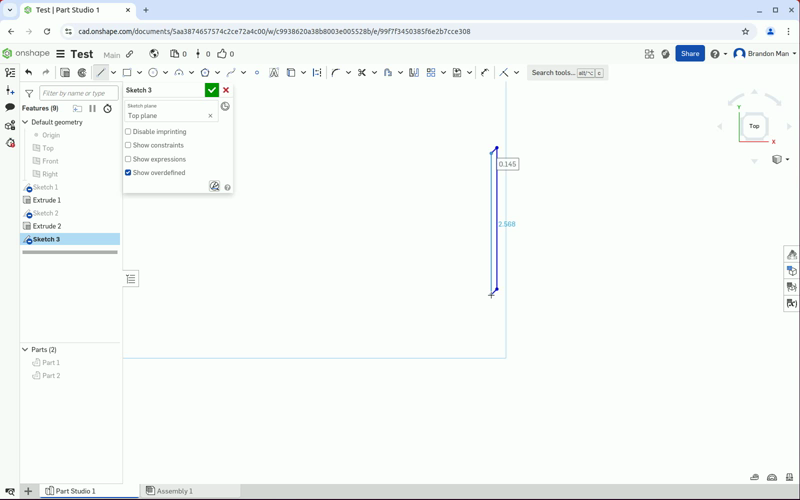
scroll(-6)
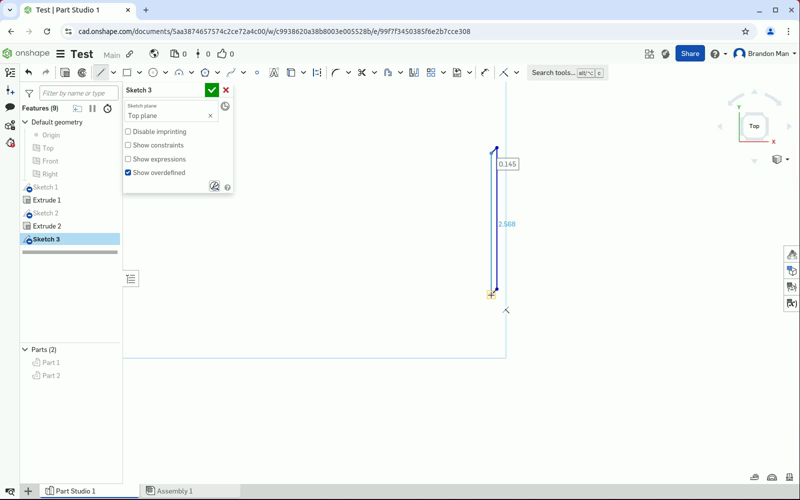
scroll(-6)
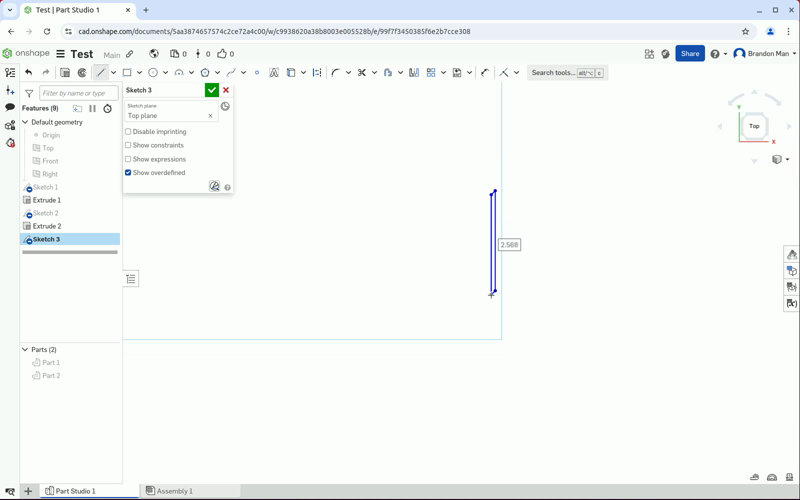
scroll(-6)
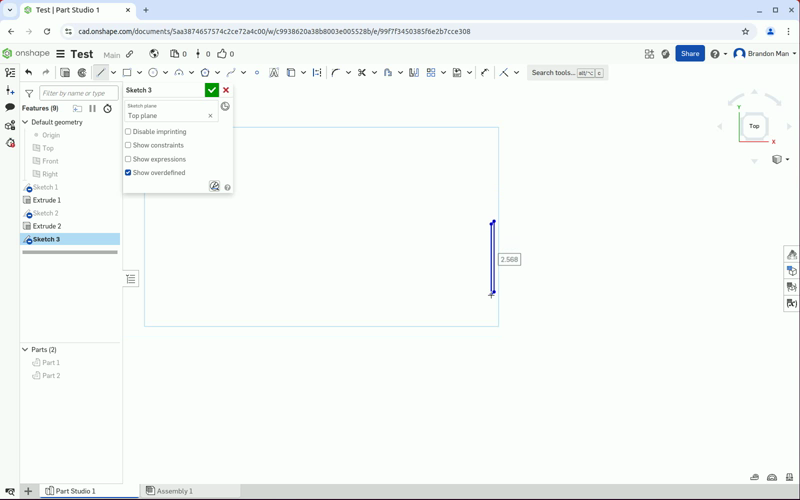
scroll(-6)
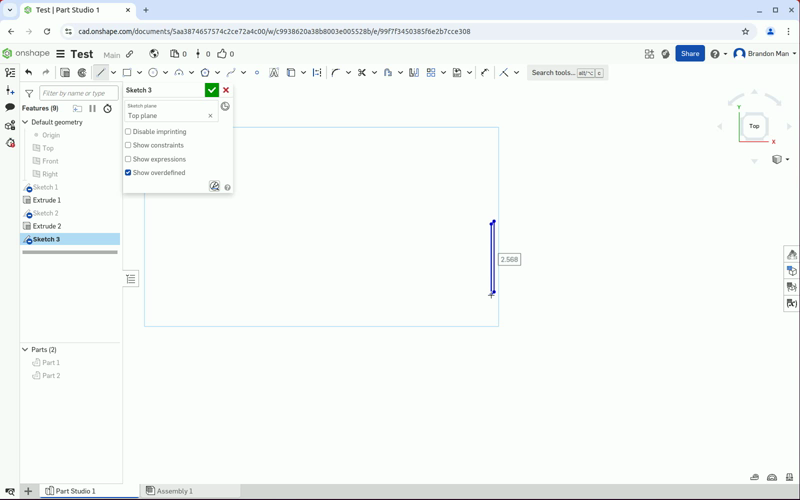
scroll(-6)
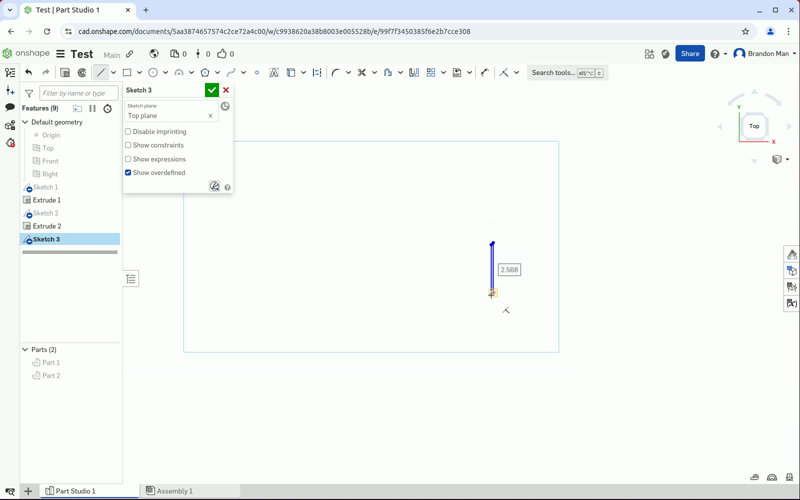
scroll(-6)
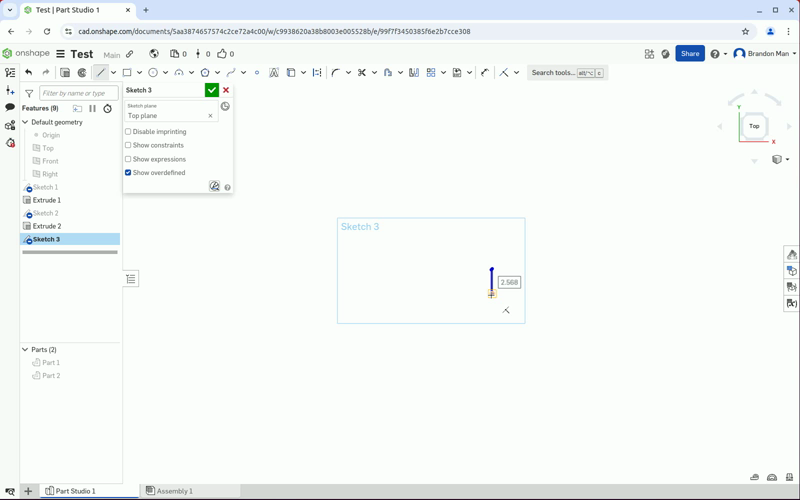
scroll(-6)
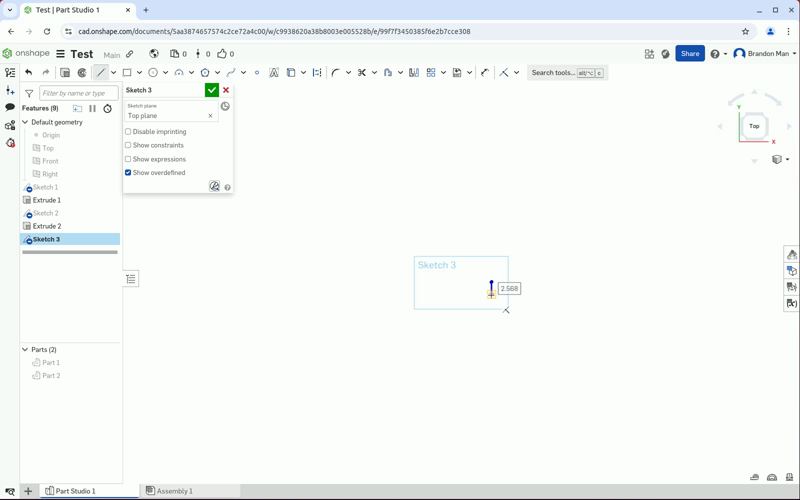
key(esc)
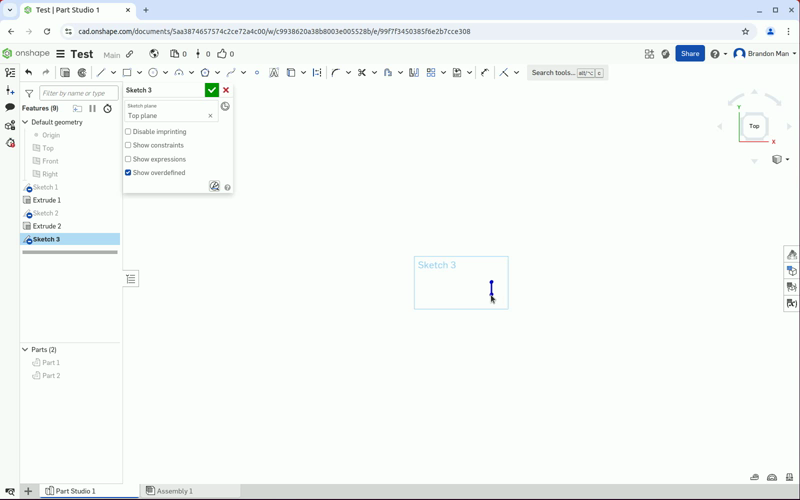
mouse_move(491, 284)
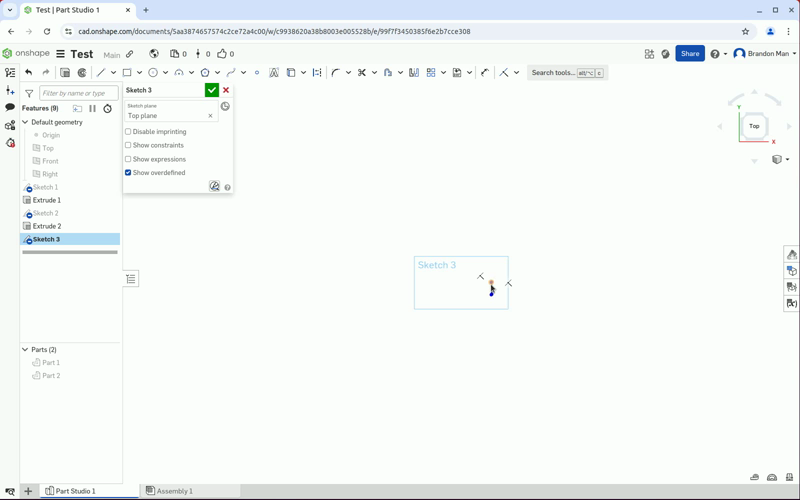
scroll(6)
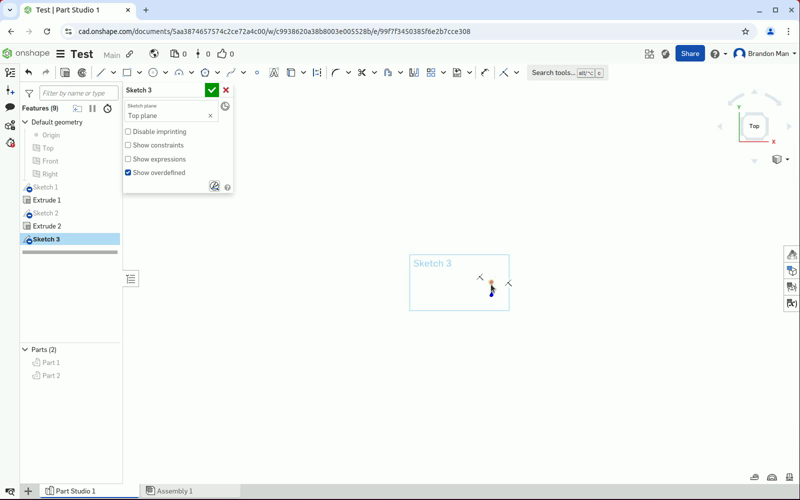
scroll(6)
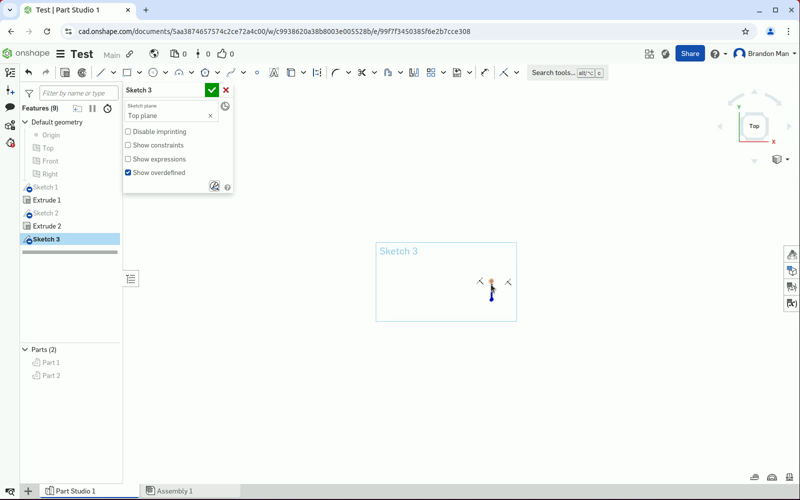
scroll(6)
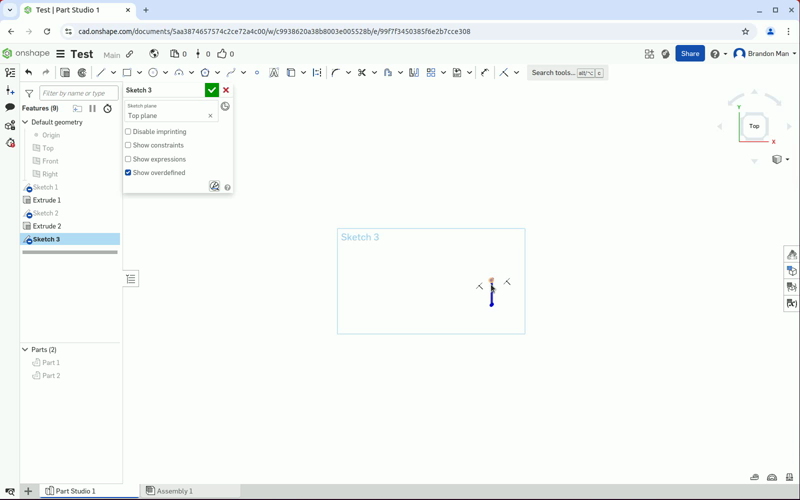
scroll(6)
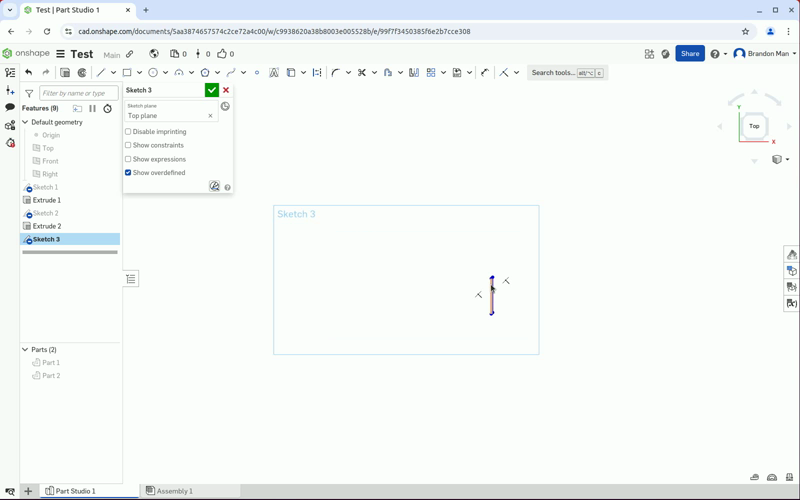
scroll(6)
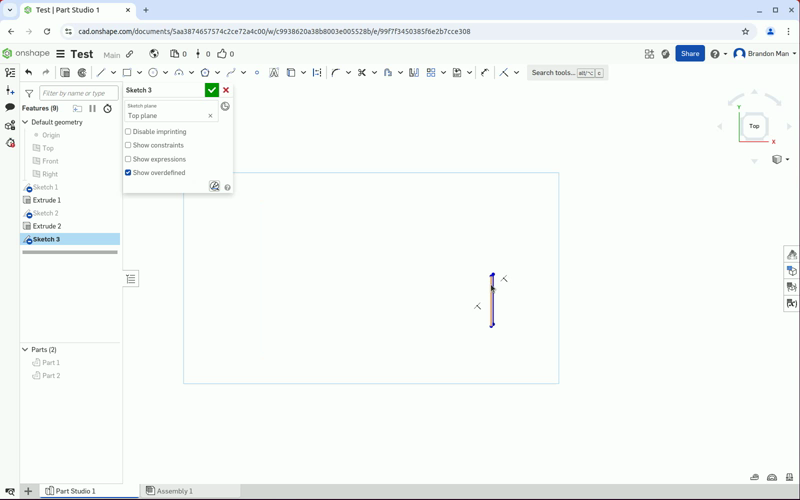
scroll(6)
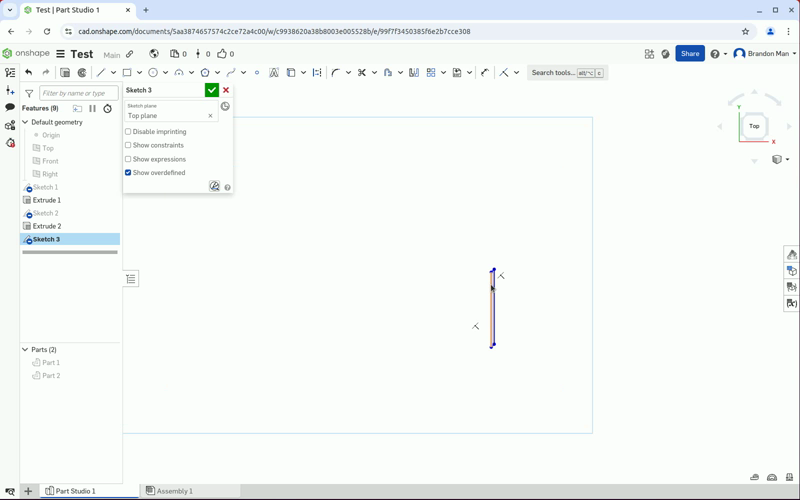
scroll(6)
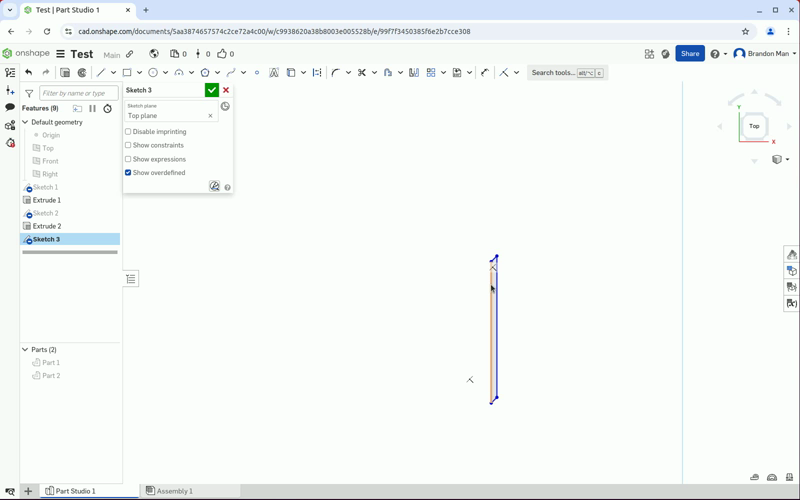
click(491, 284)
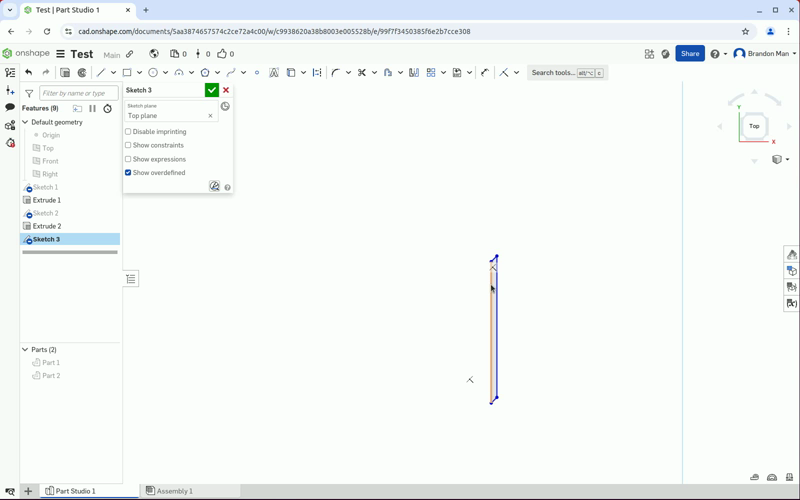
scroll(-6)
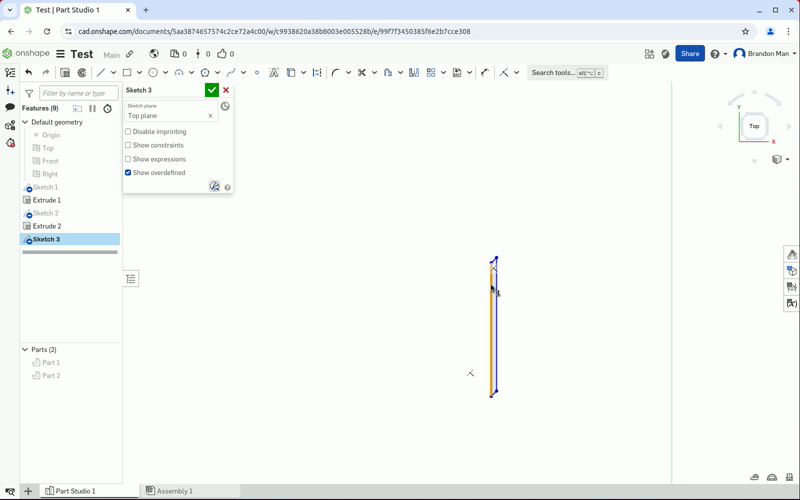
scroll(-6)
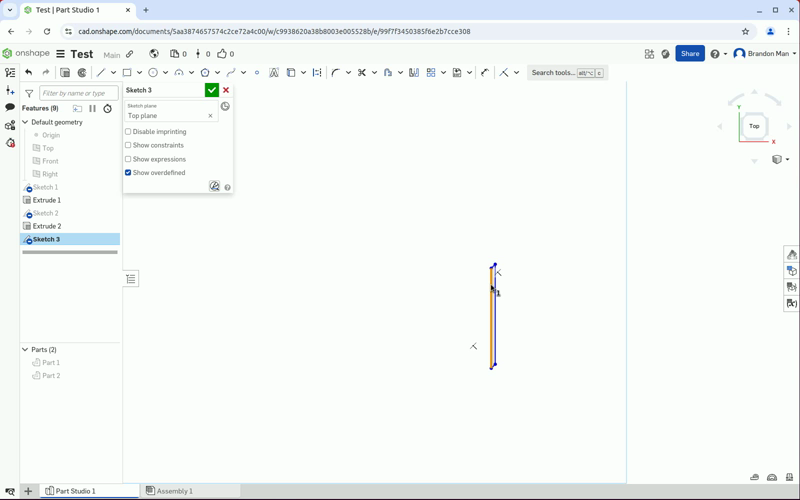
scroll(-6)
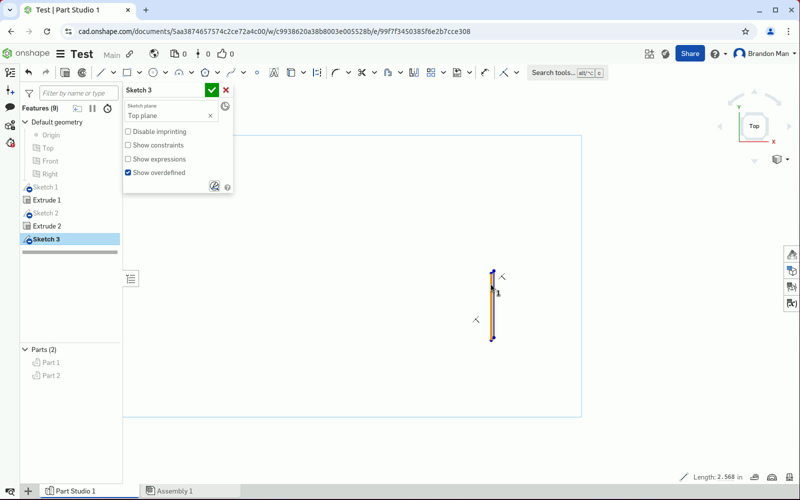
scroll(-6)
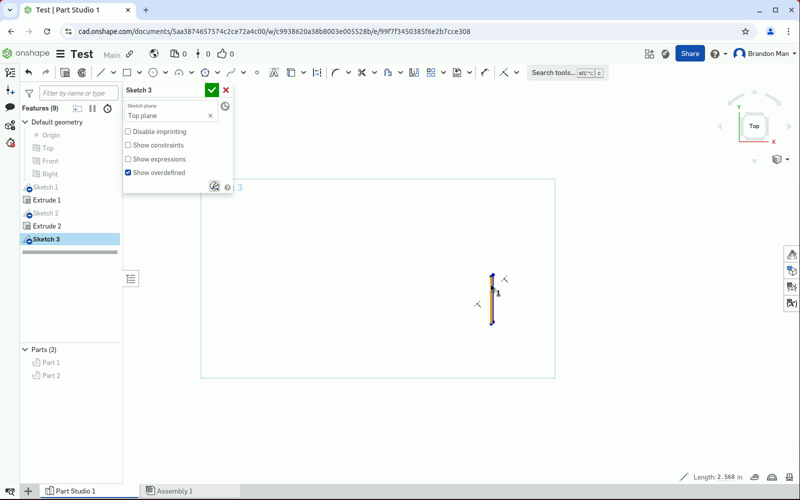
scroll(-6)
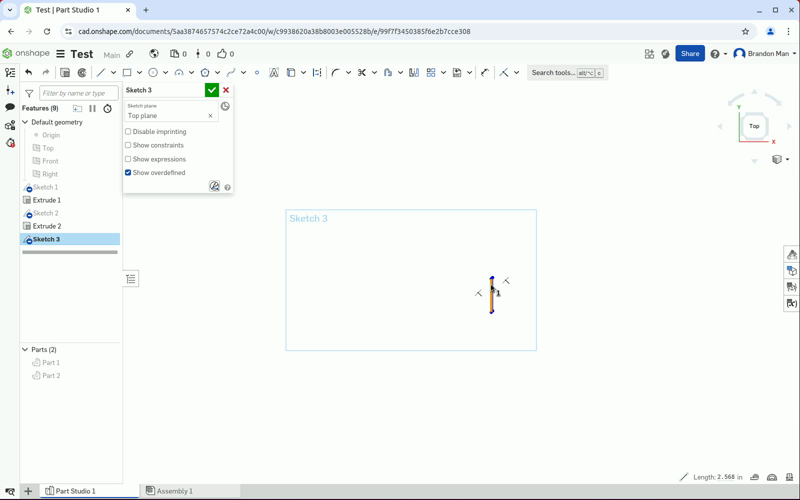
scroll(-6)
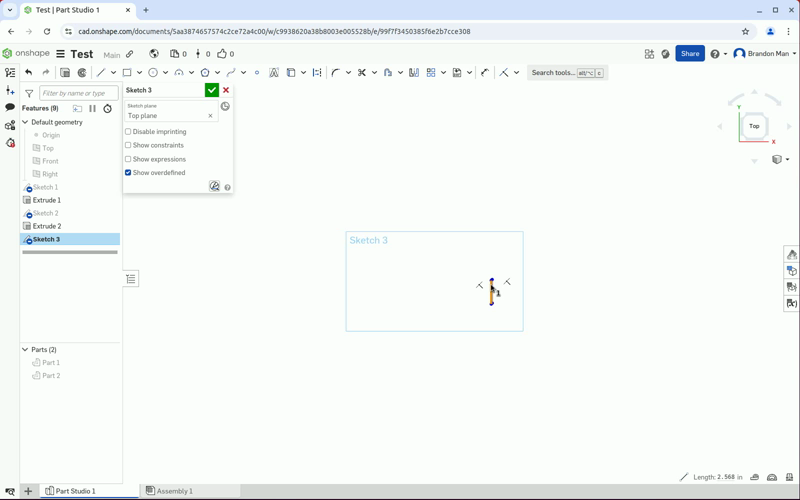
scroll(-6)
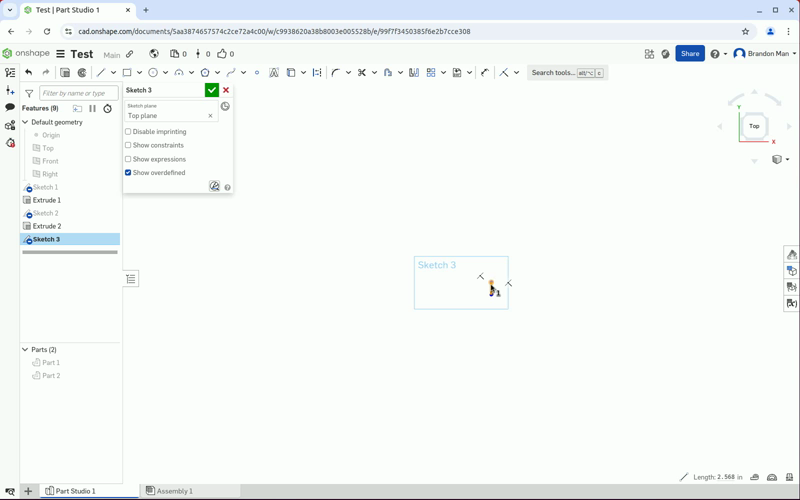
mouse_move(73, 352)
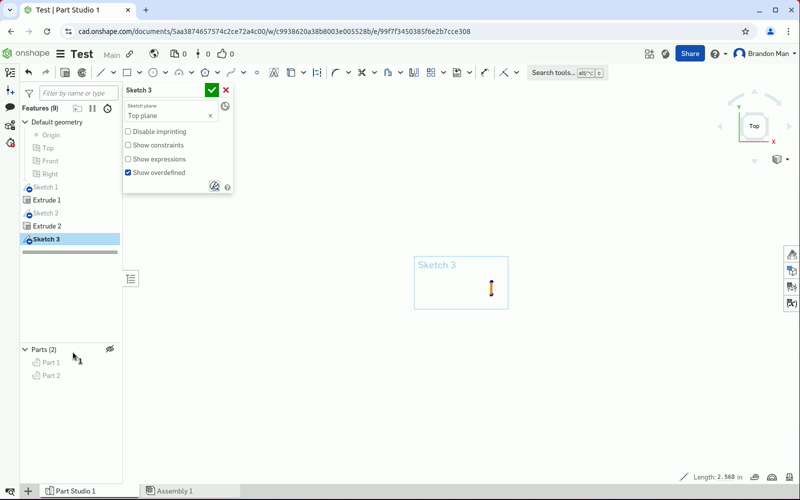
key(shift+y)
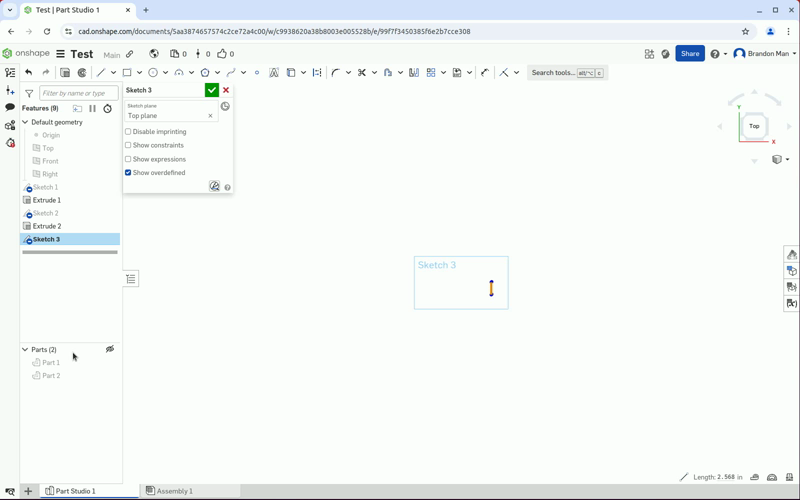
key(shift+e)
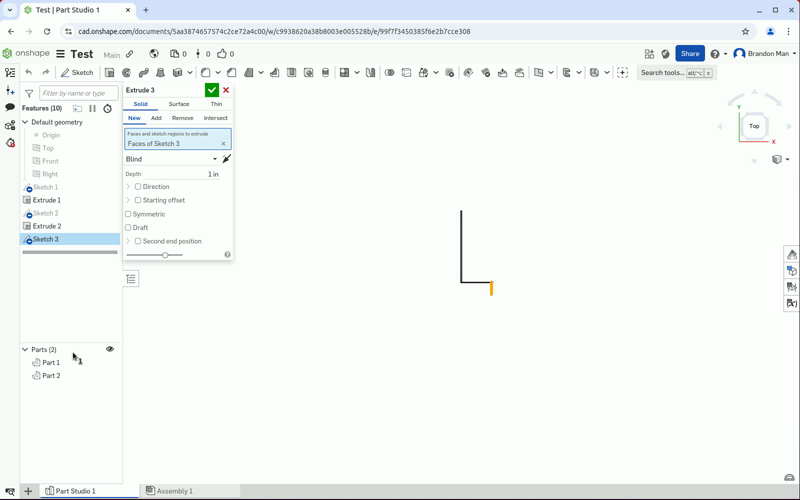
mouse_move(143, 106)
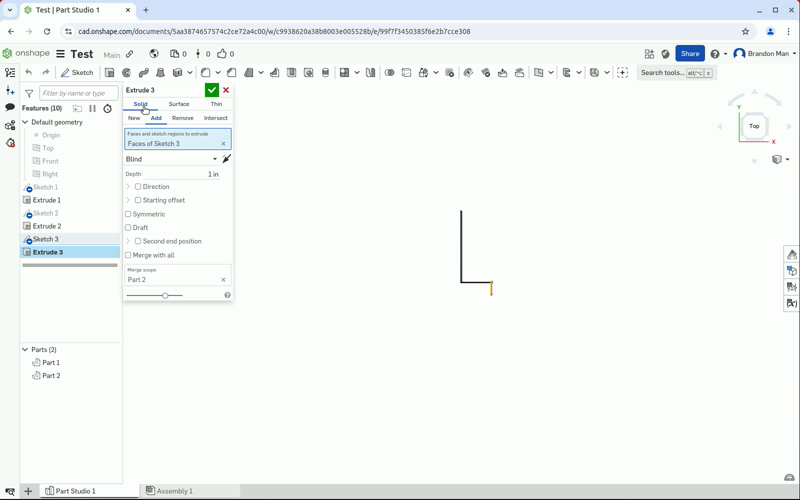
click(143, 106)
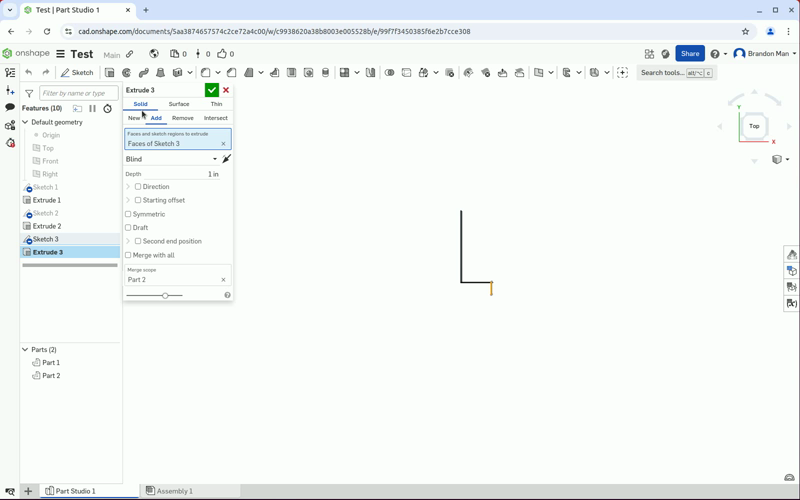
mouse_move(137, 120)
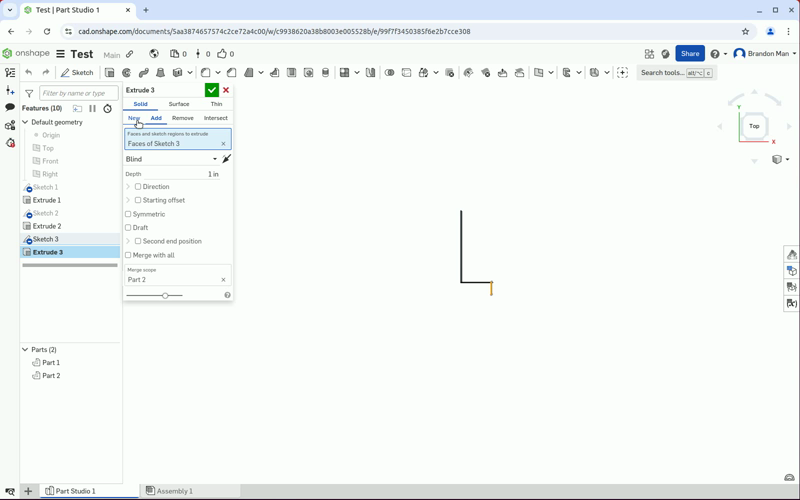
click(137, 120)
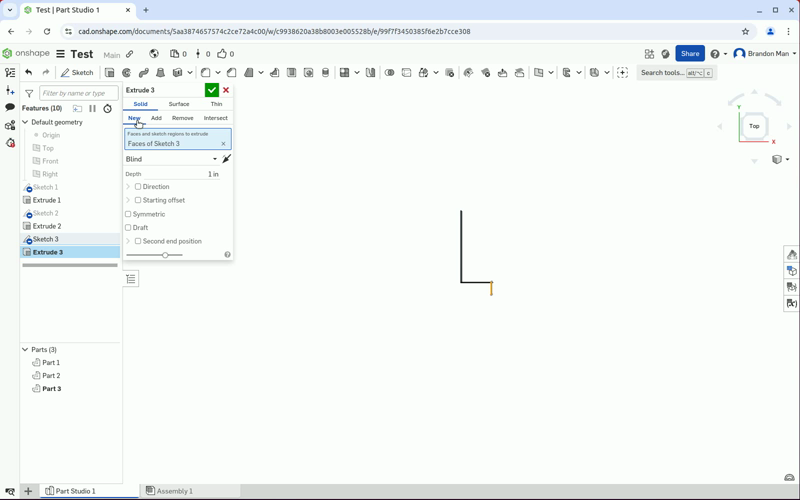
key(tab, 4)
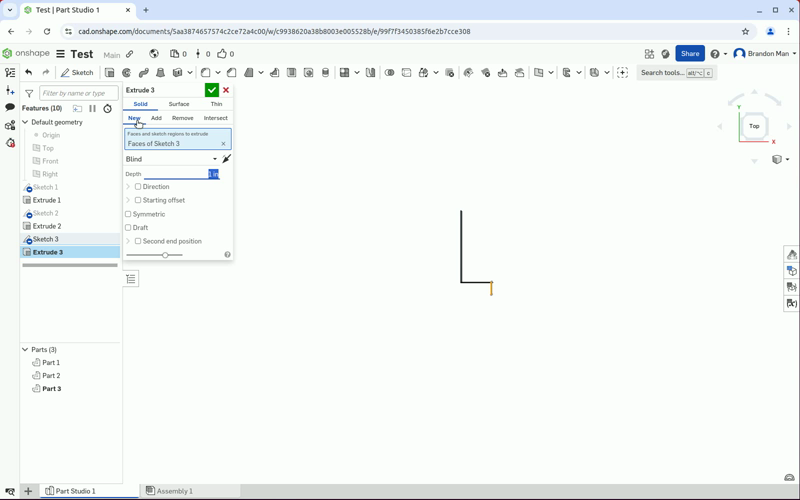
text(1.204)
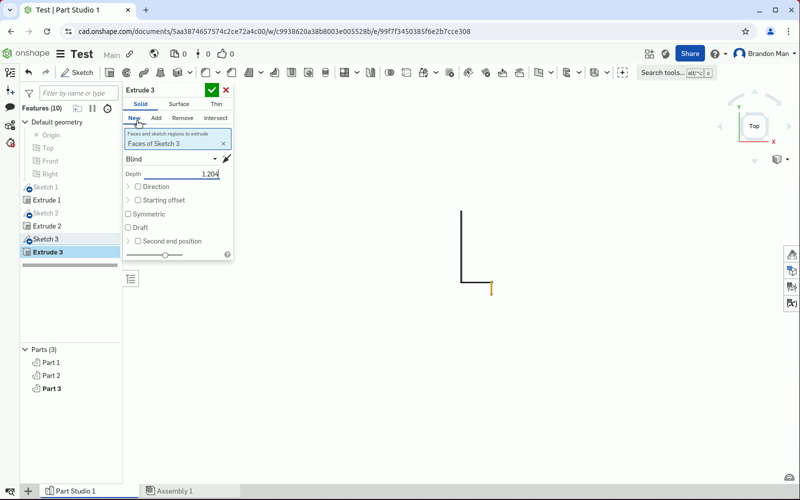
key(enter)
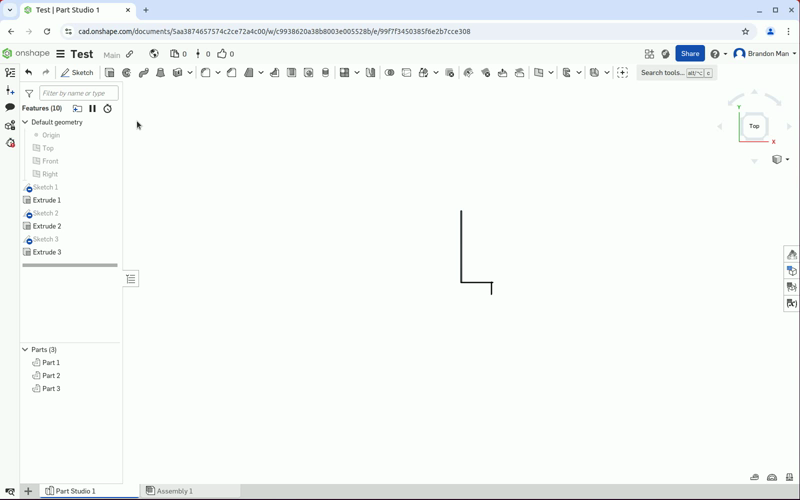
key(shift+h)
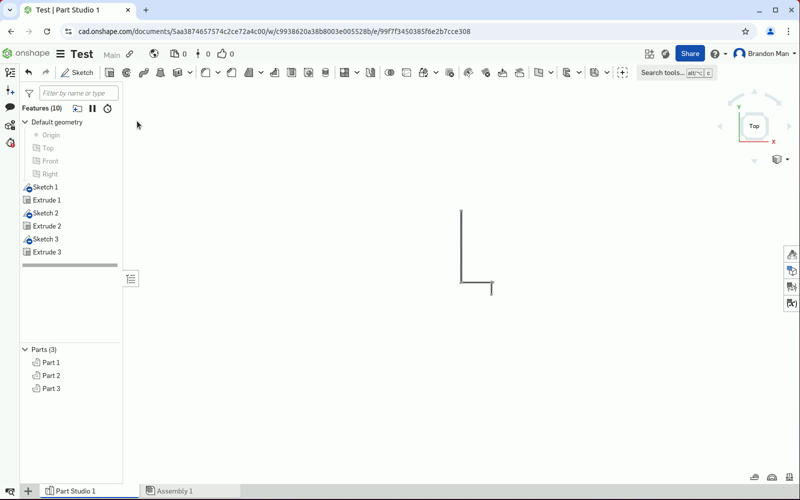
key(shift+h)
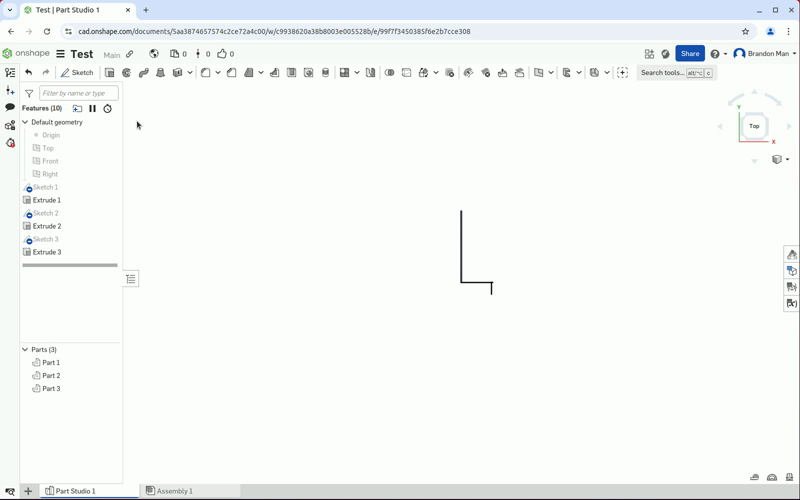
mouse_move(73, 189)
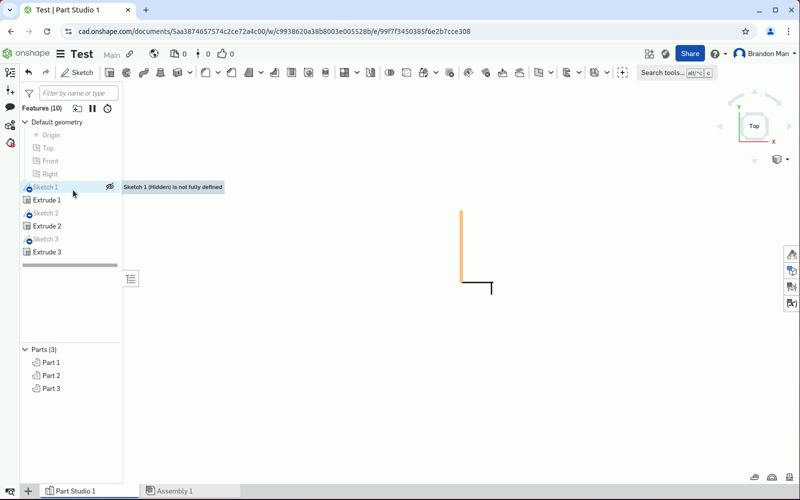
click(73, 189)
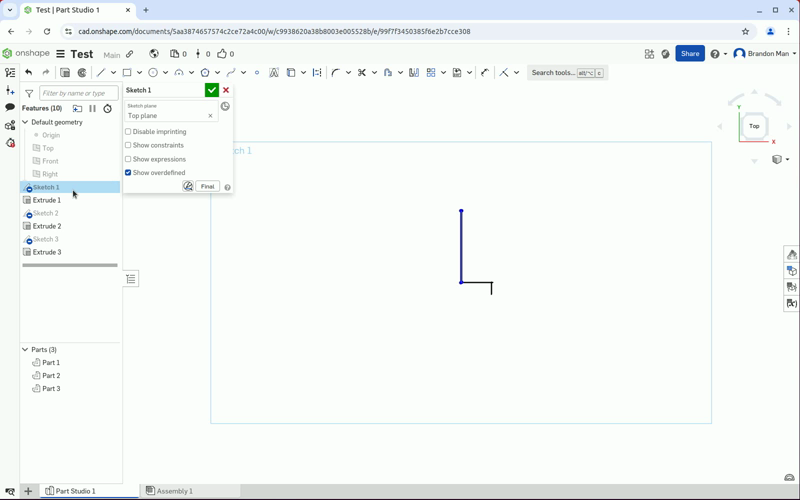
mouse_move(229, 92)
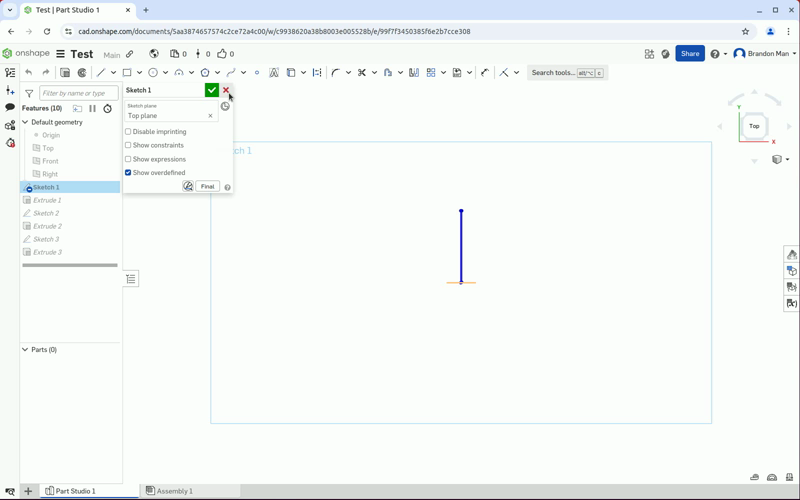
click(229, 92)
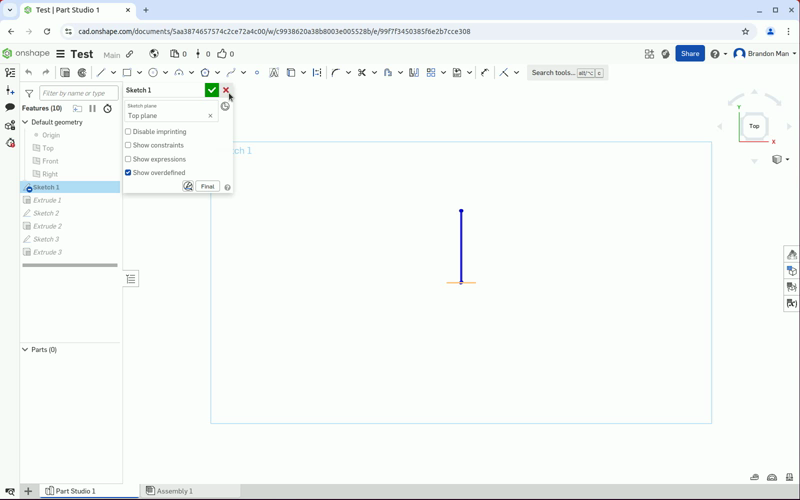
key(shift+s)
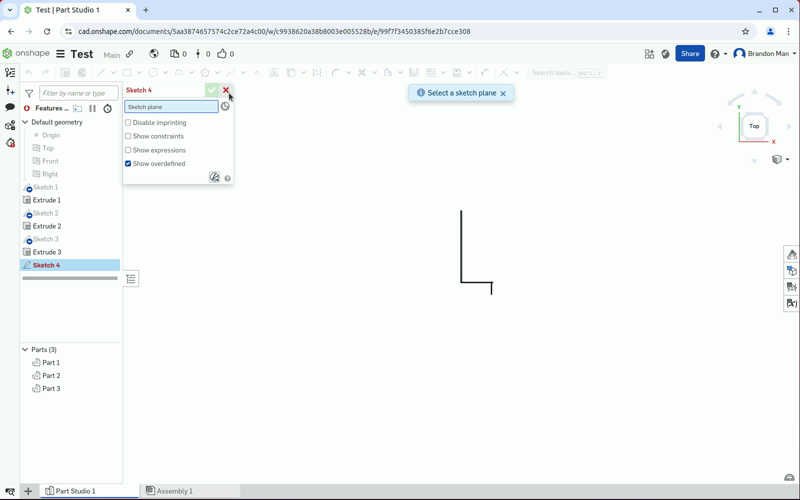
mouse_move(73, 150)
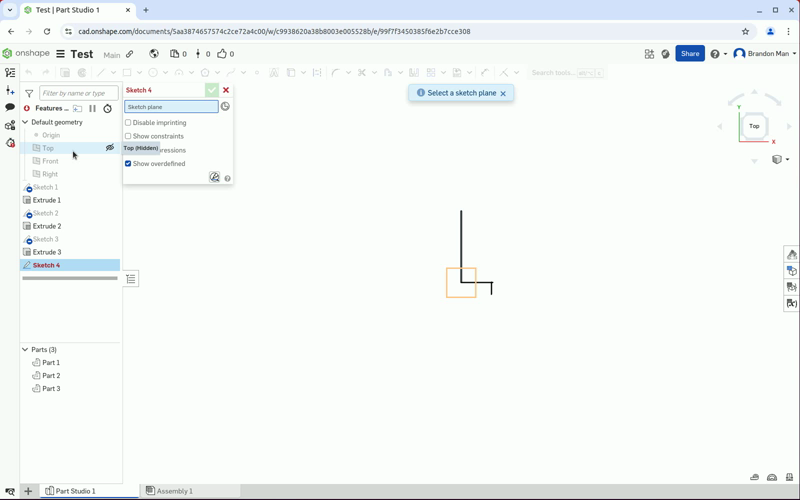
click(73, 150)
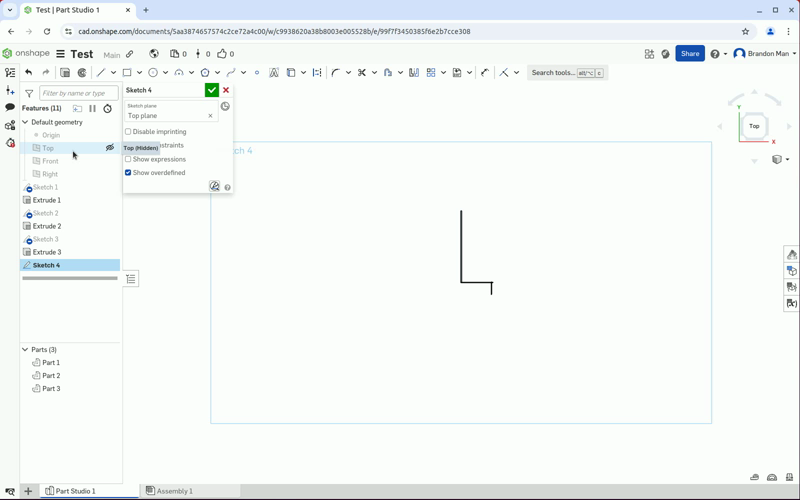
mouse_move(73, 352)
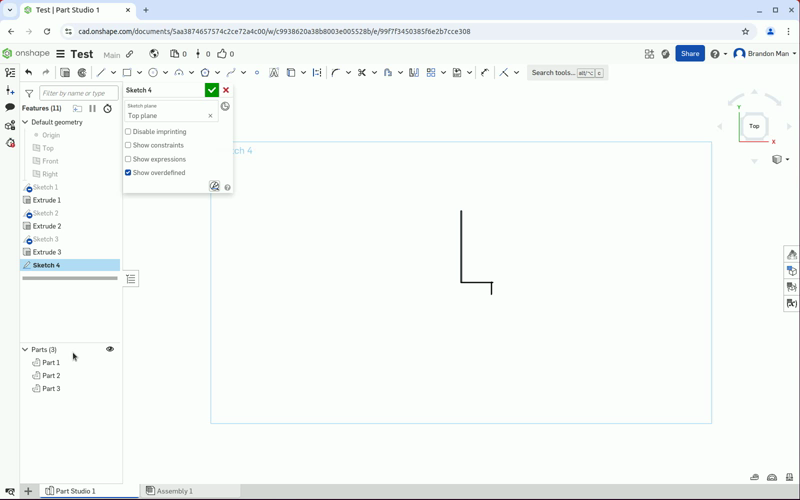
key(y)
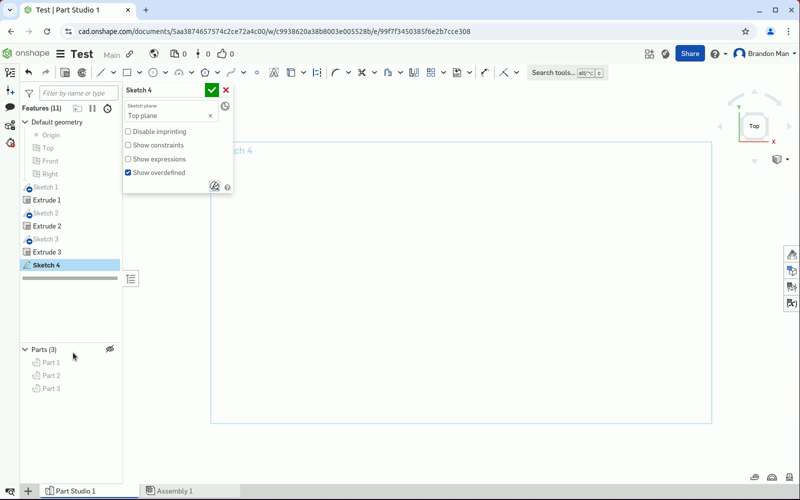
key(l)
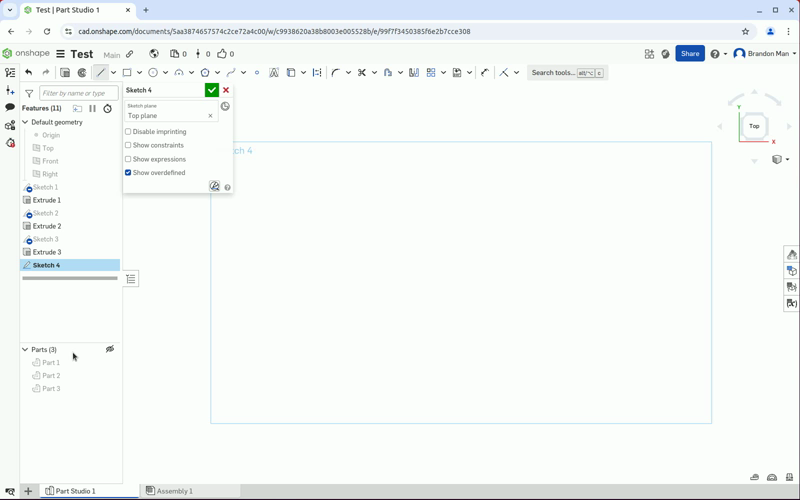
key_down(shift)
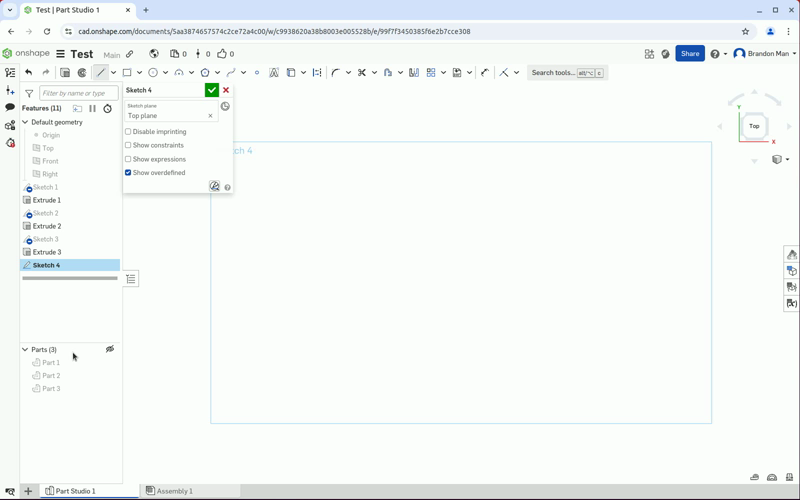
mouse_move(491, 294)
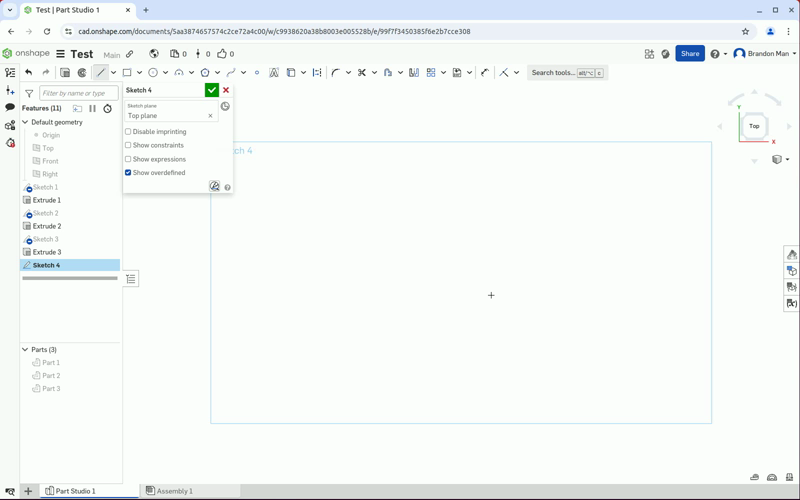
click(491, 294)
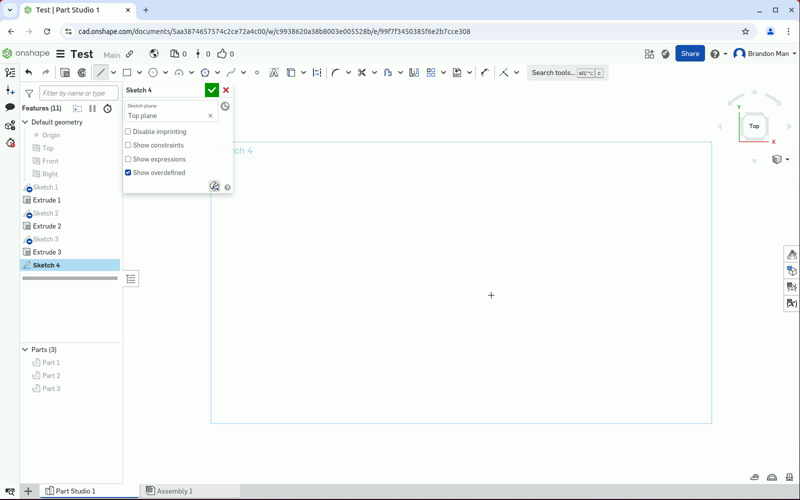
key_up(shift)
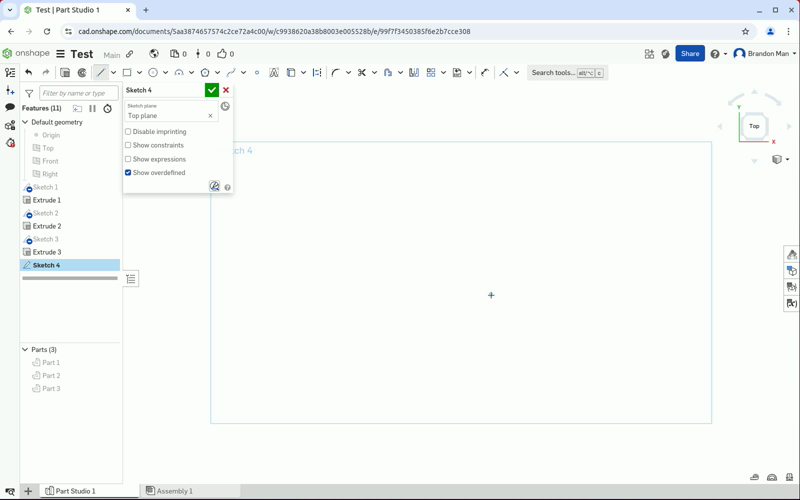
key_down(shift)
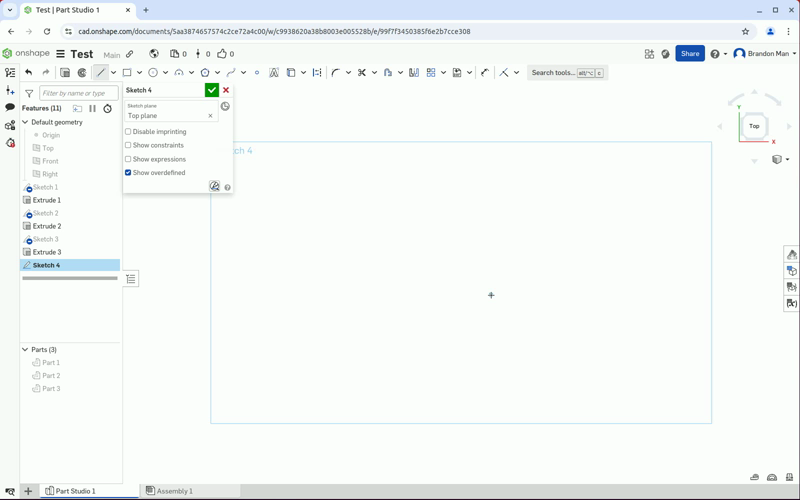
mouse_move(521, 294)
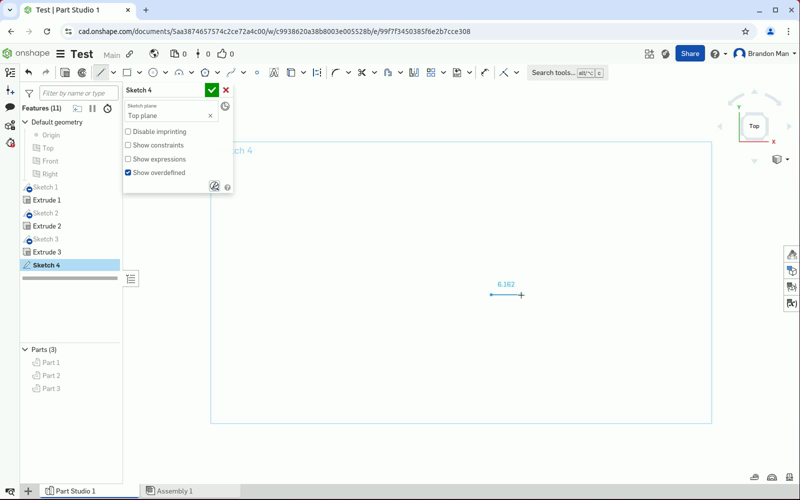
mouse_move(549, 294)
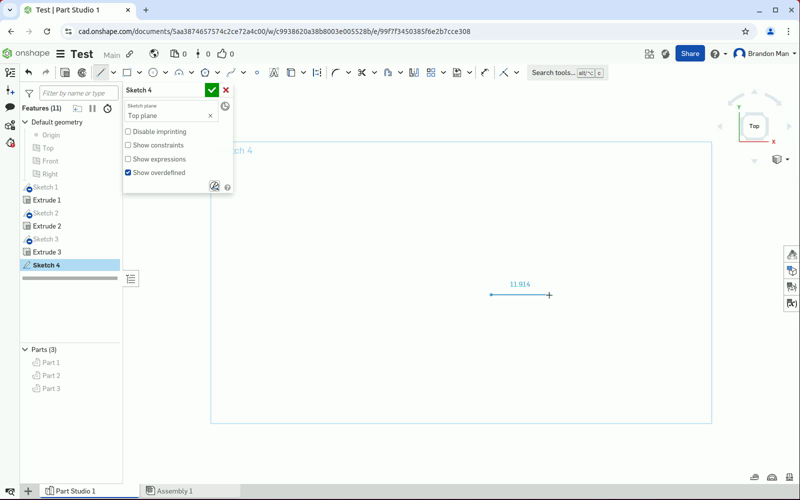
click(549, 294)
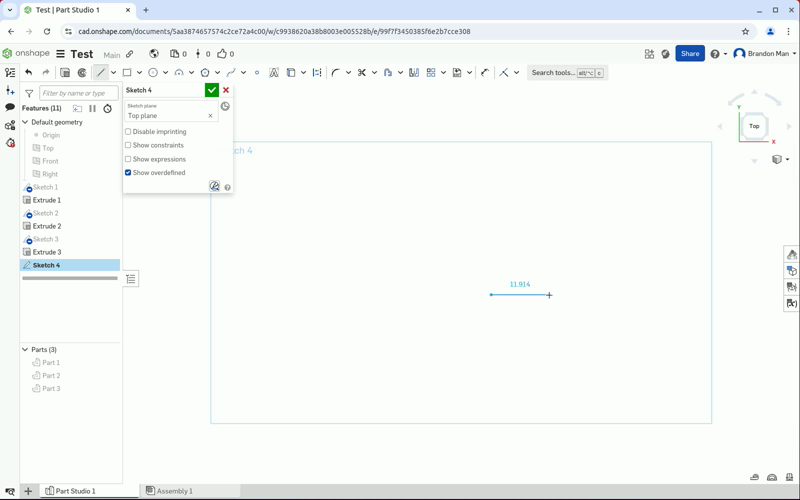
key_up(shift)
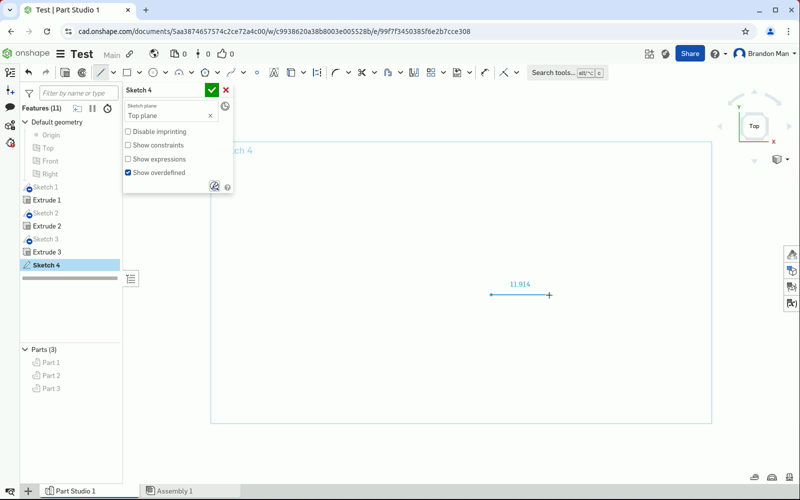
key_down(shift)
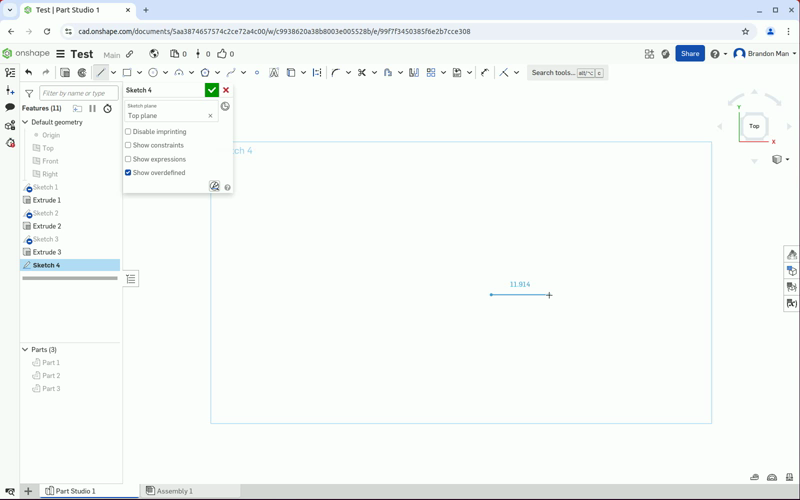
mouse_move(579, 294)
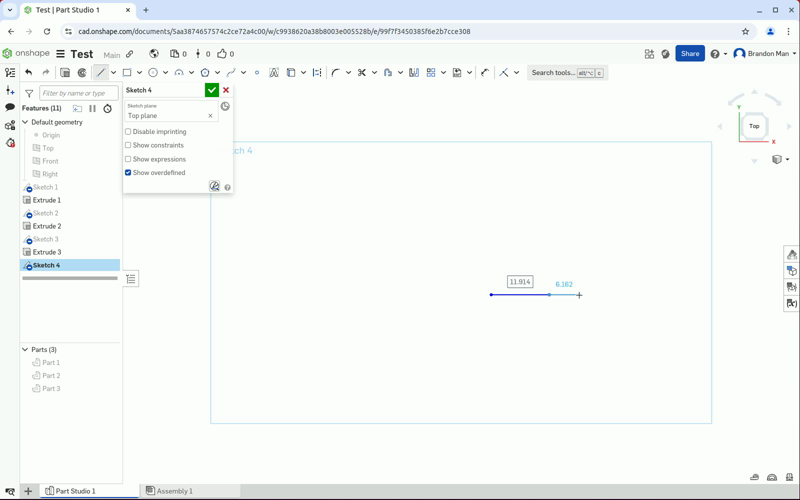
mouse_move(548, 294)
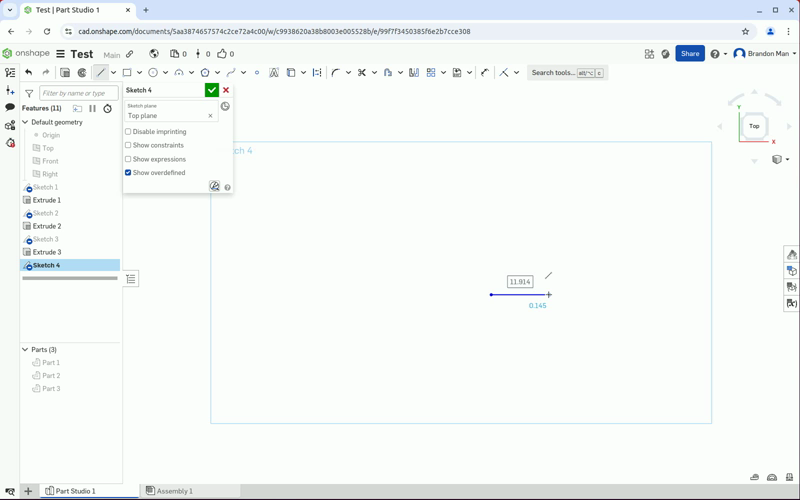
scroll(6)
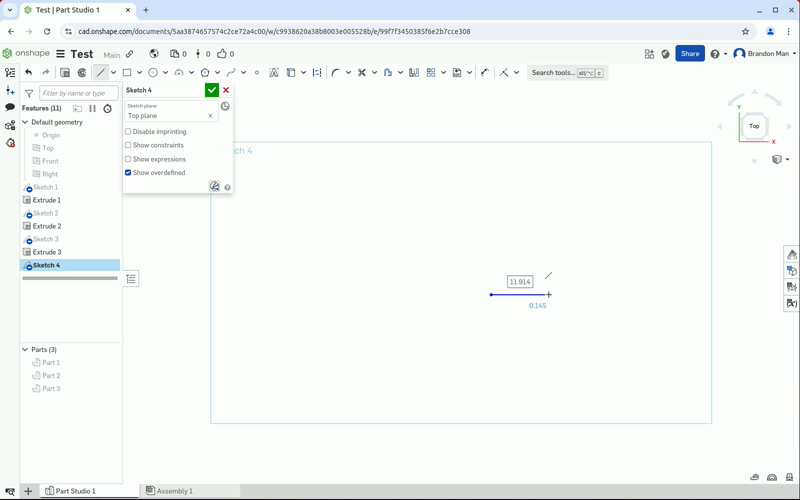
scroll(6)
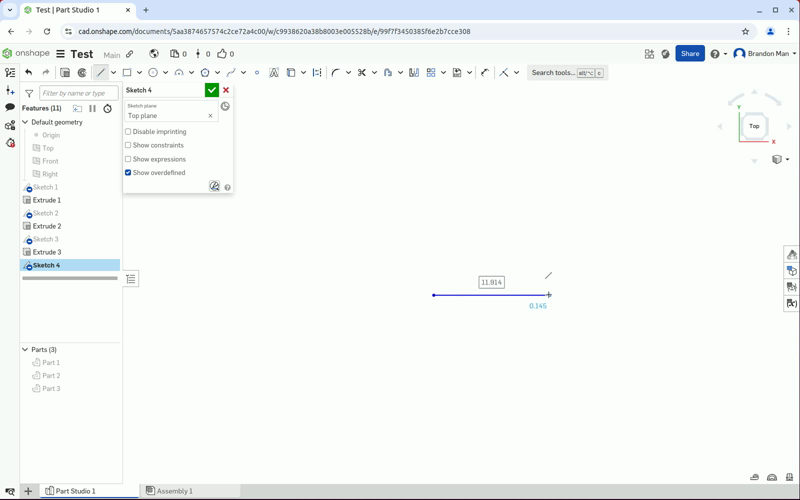
scroll(6)
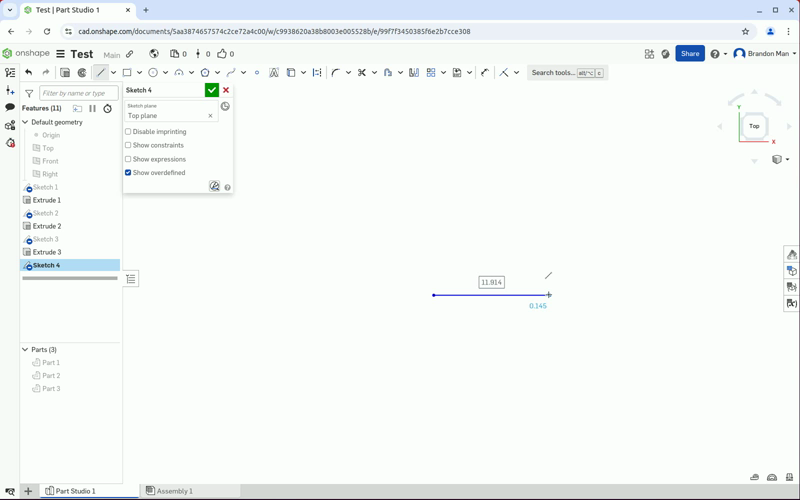
scroll(6)
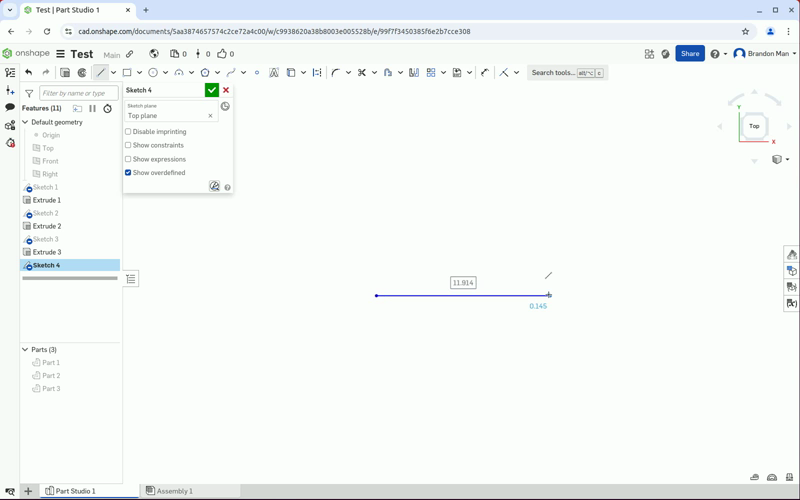
scroll(6)
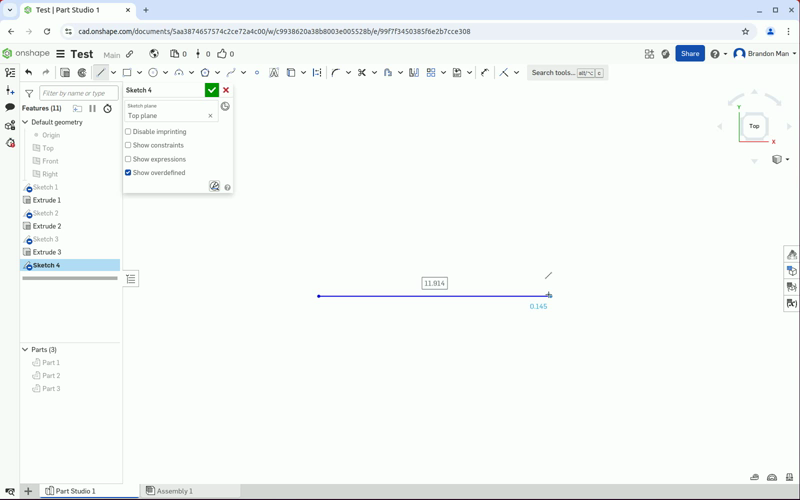
scroll(6)
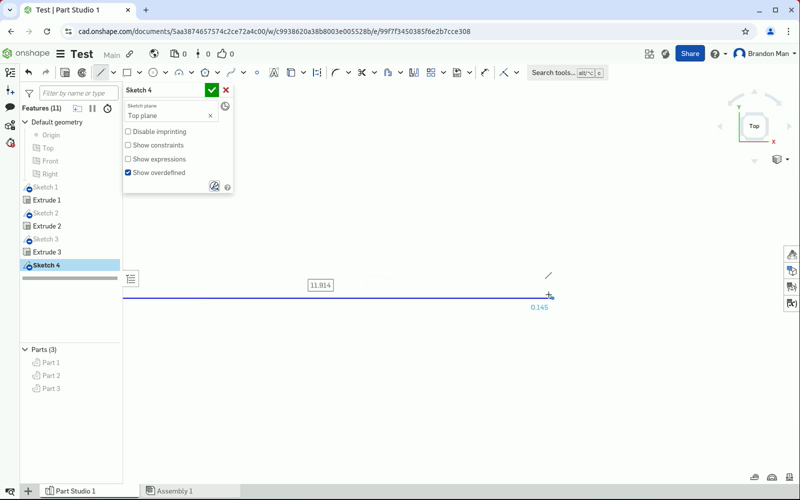
scroll(6)
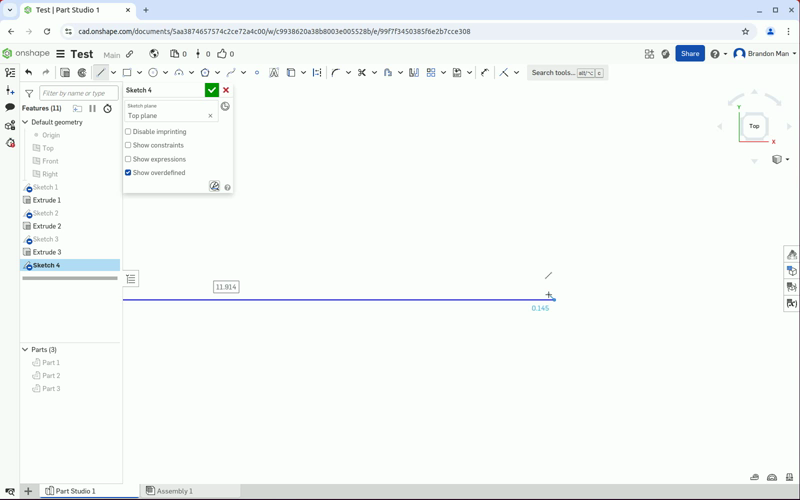
click(548, 294)
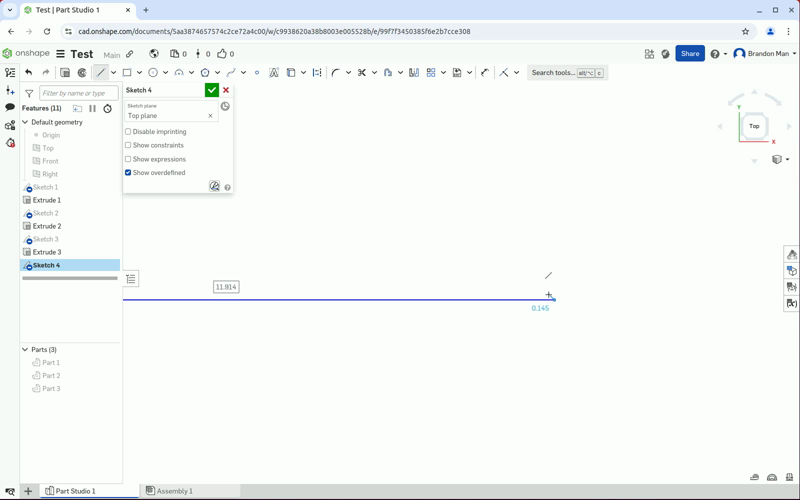
scroll(-6)
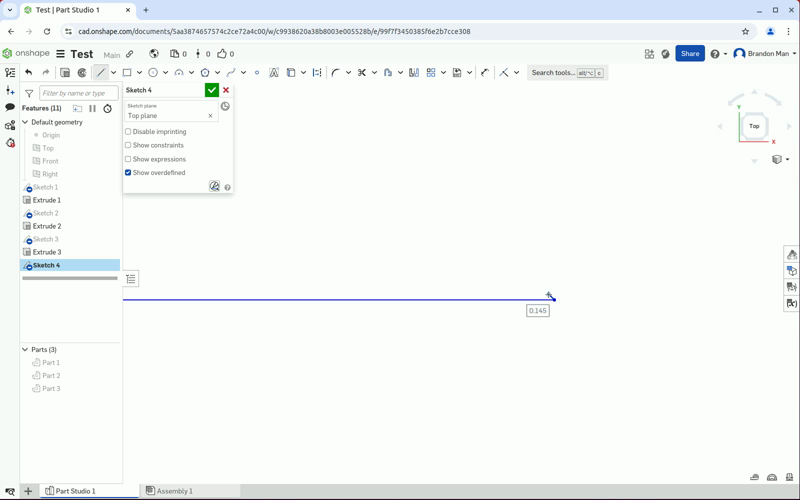
scroll(-6)
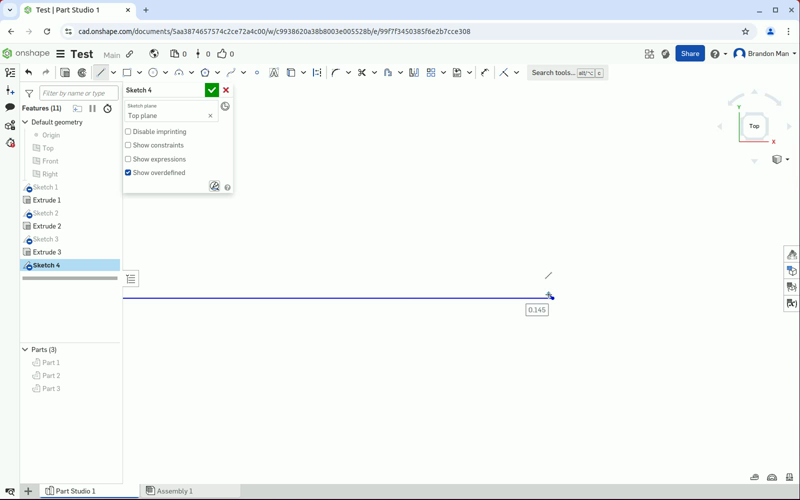
scroll(-6)
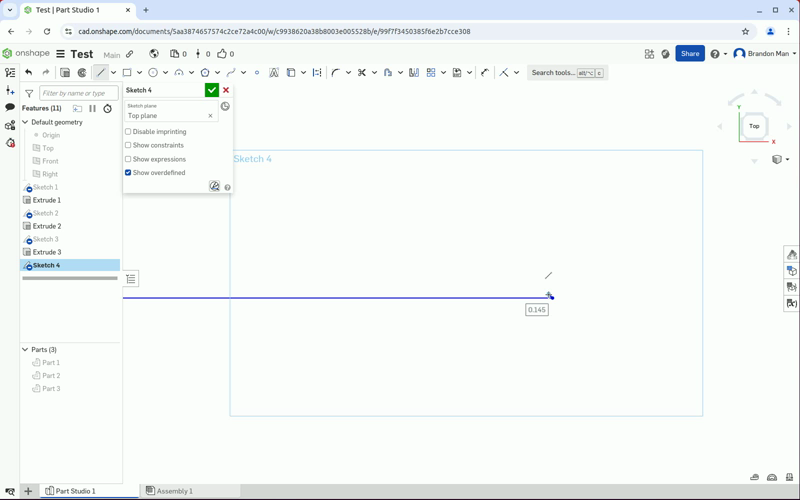
scroll(-6)
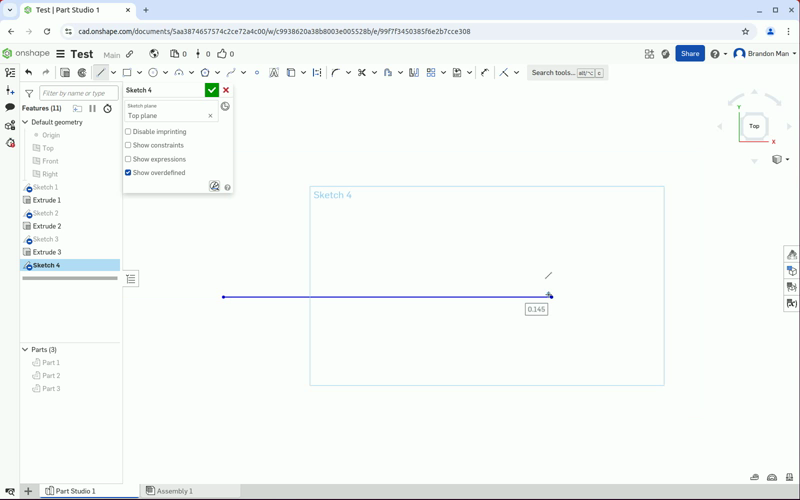
scroll(-6)
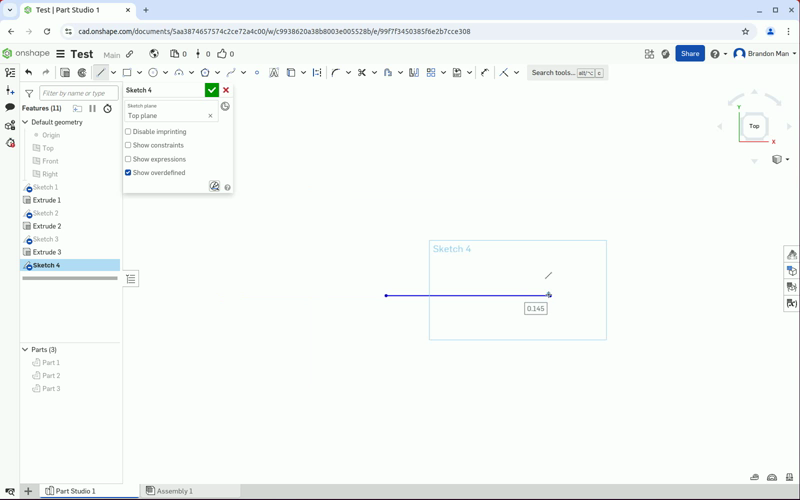
scroll(-6)
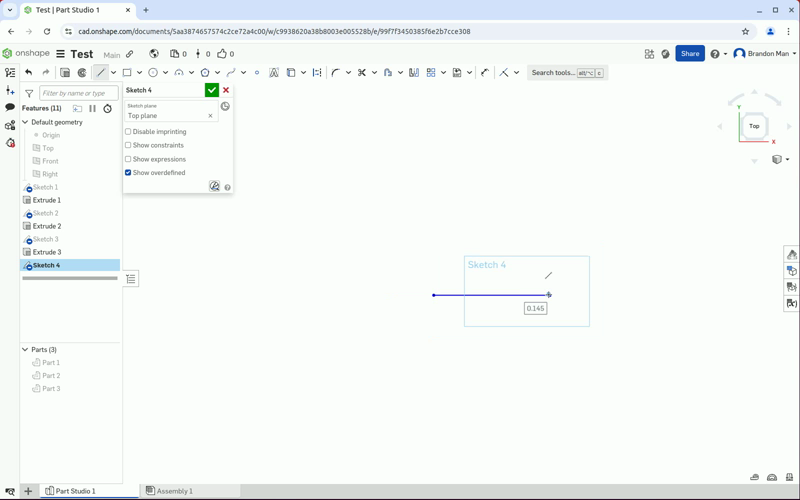
scroll(-6)
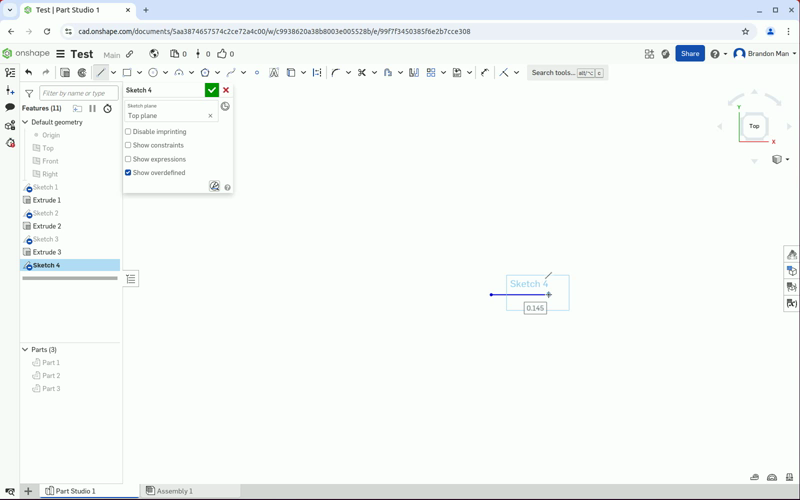
key_up(shift)
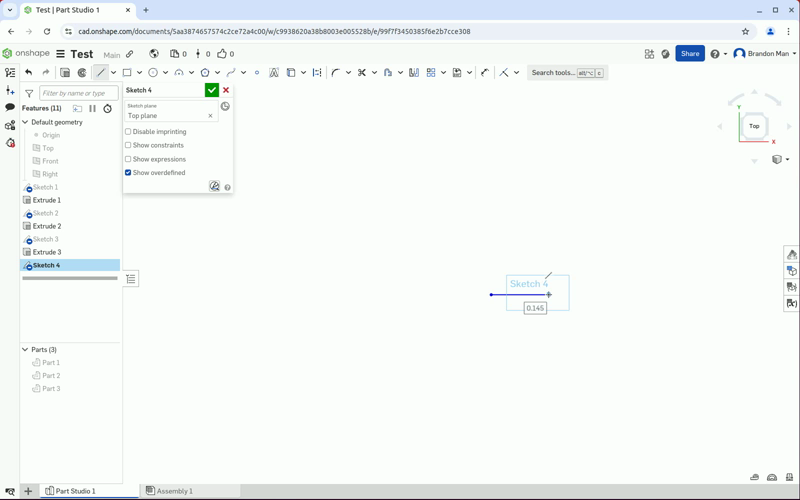
key_down(shift)
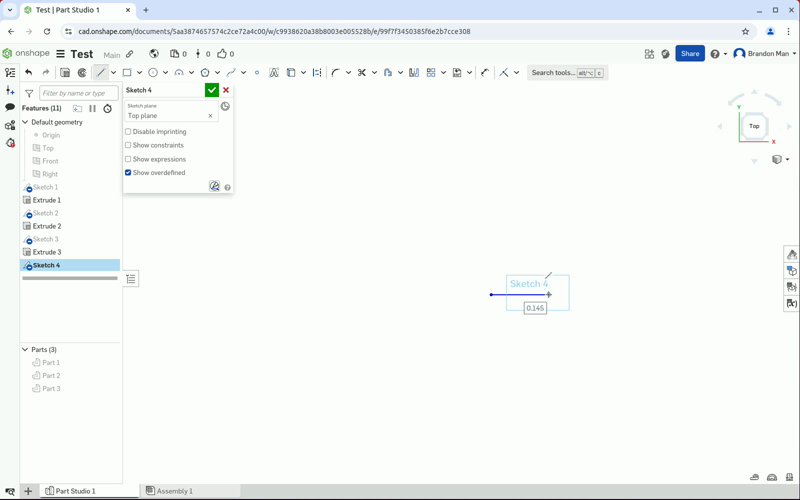
mouse_move(578, 294)
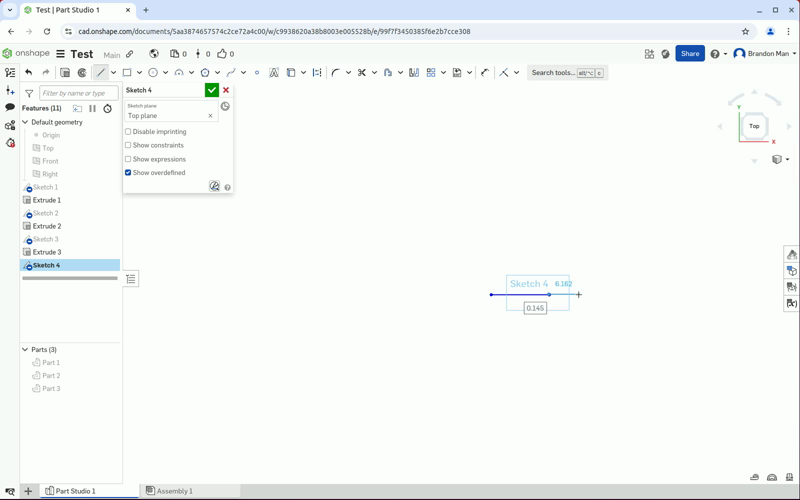
mouse_move(492, 294)
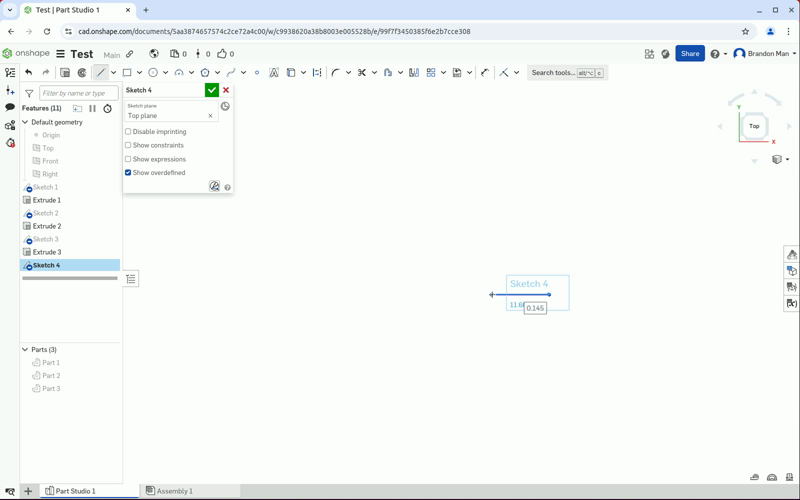
scroll(6)
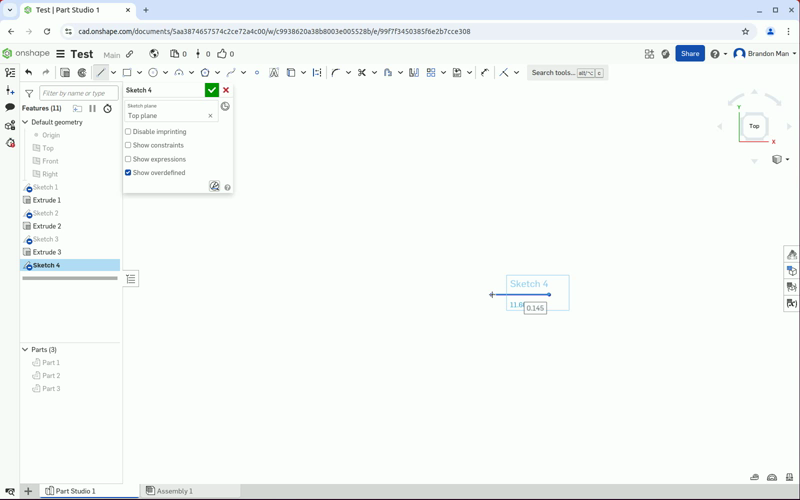
scroll(6)
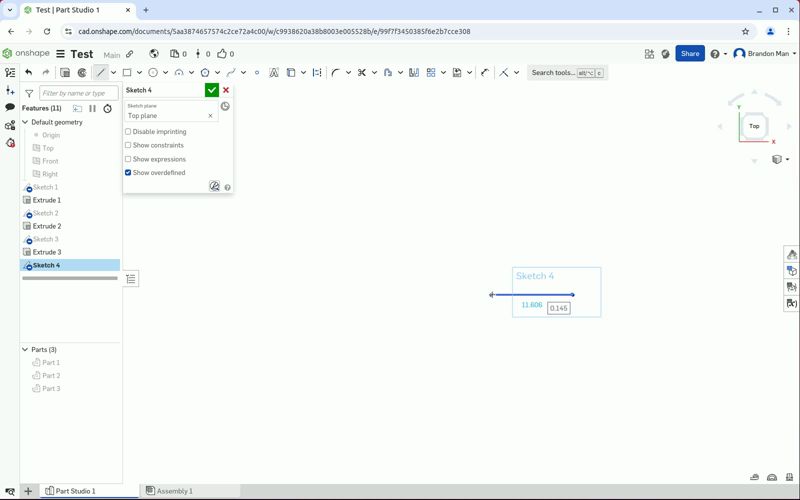
scroll(6)
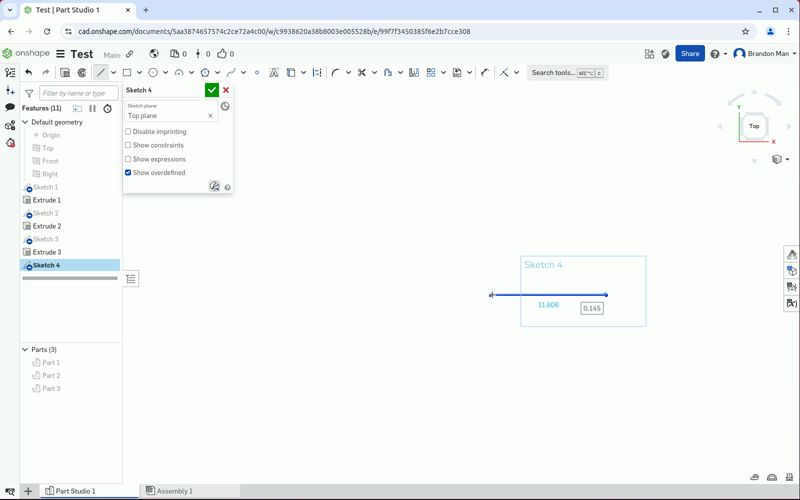
scroll(6)
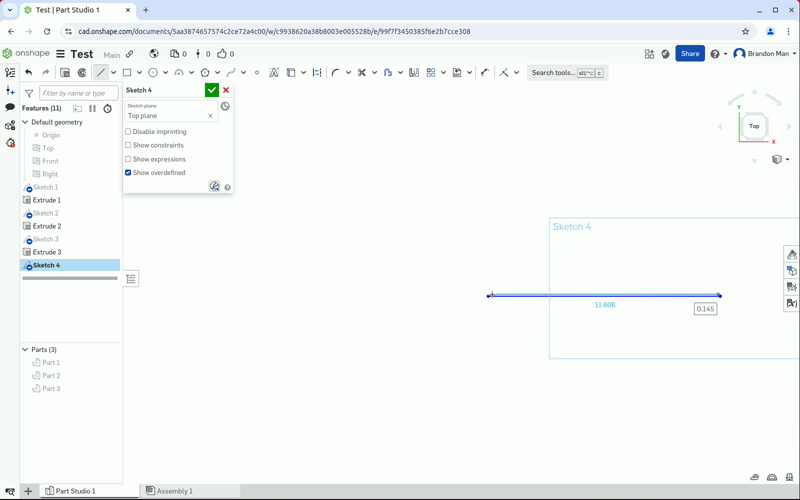
scroll(6)
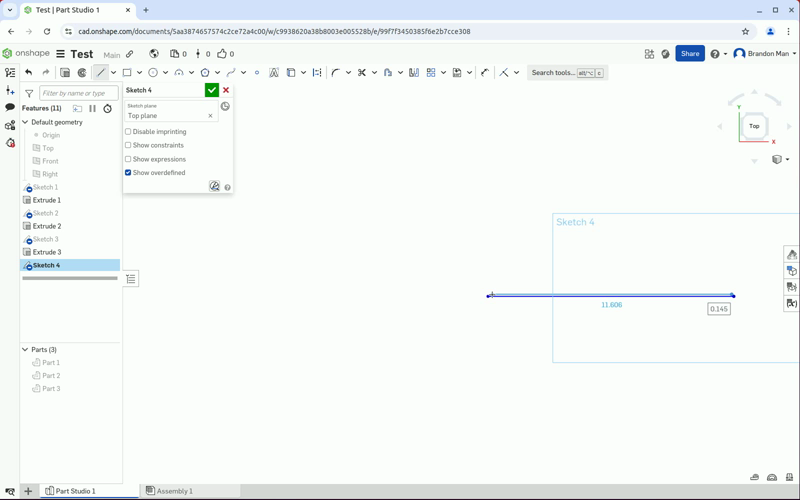
scroll(6)
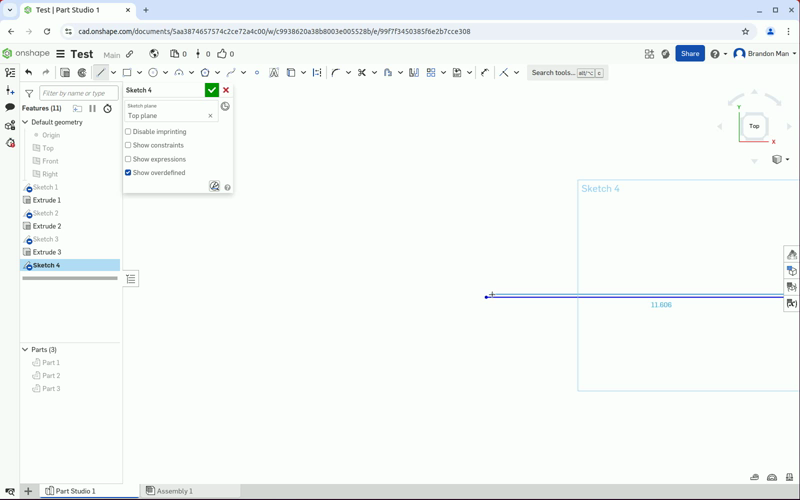
scroll(6)
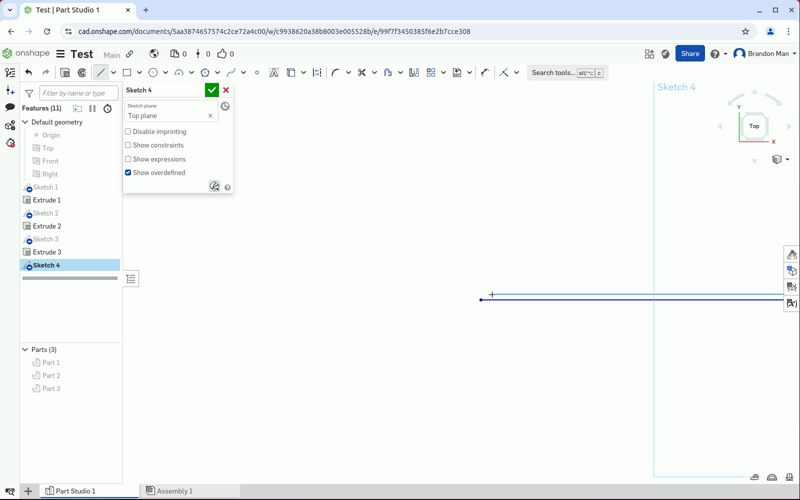
click(492, 294)
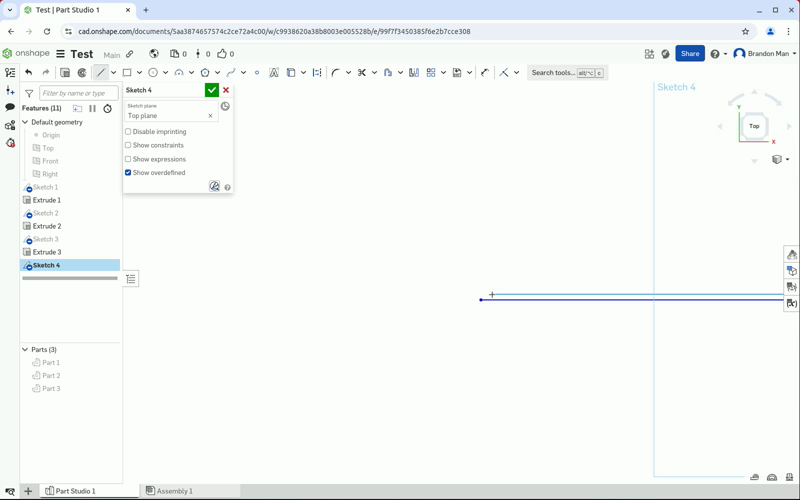
scroll(-6)
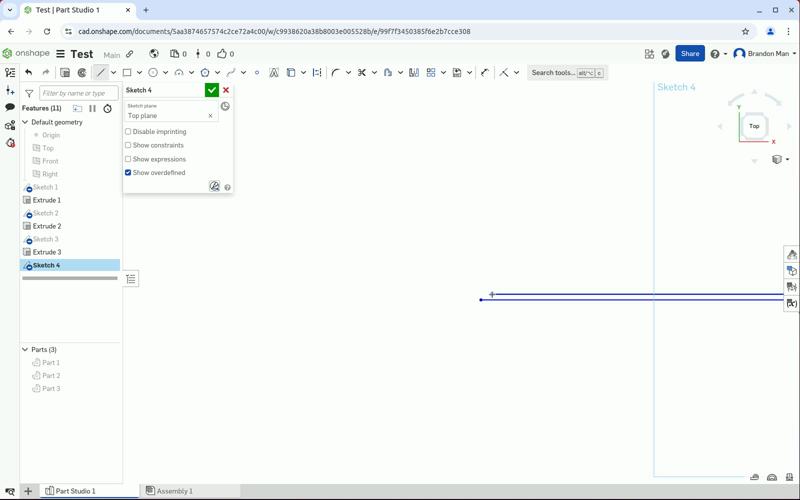
scroll(-6)
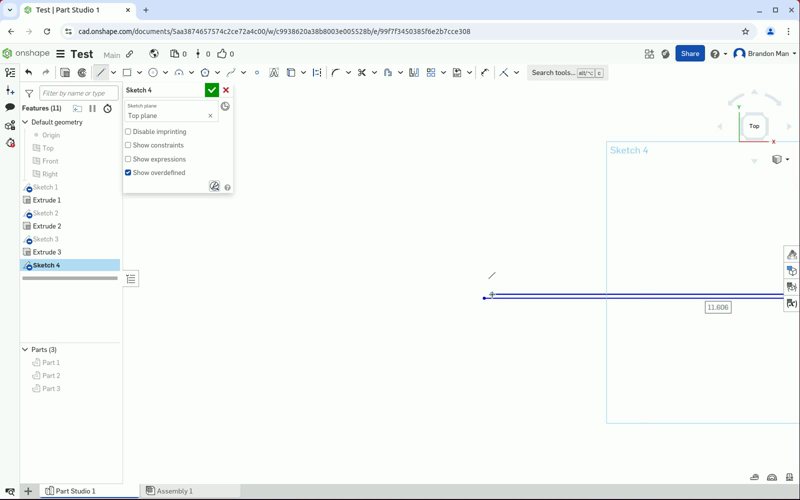
scroll(-6)
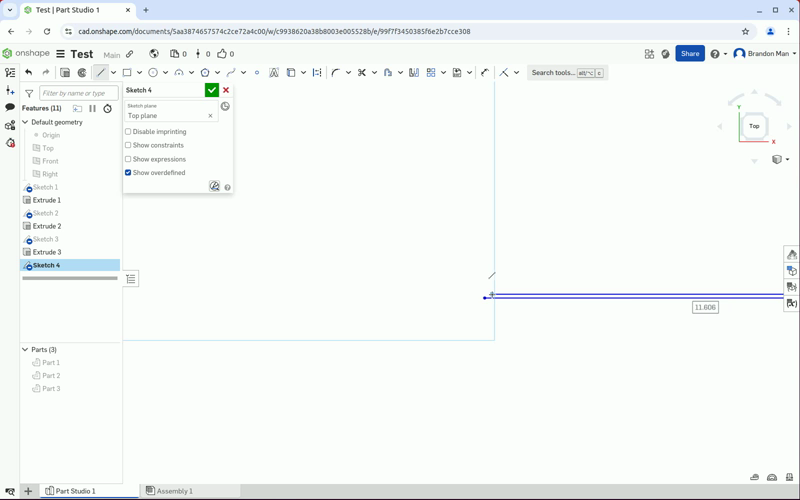
scroll(-6)
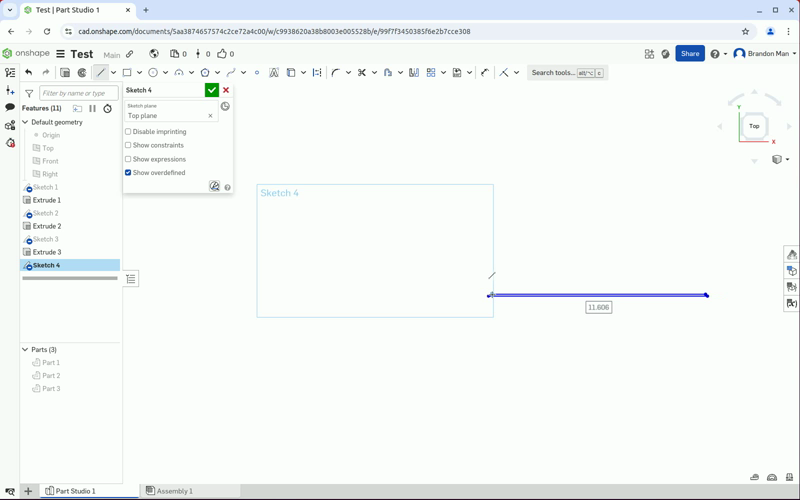
scroll(-6)
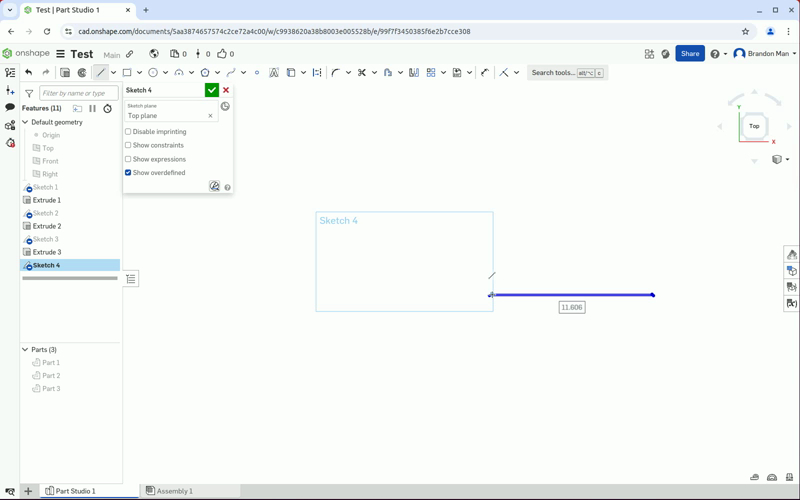
scroll(-6)
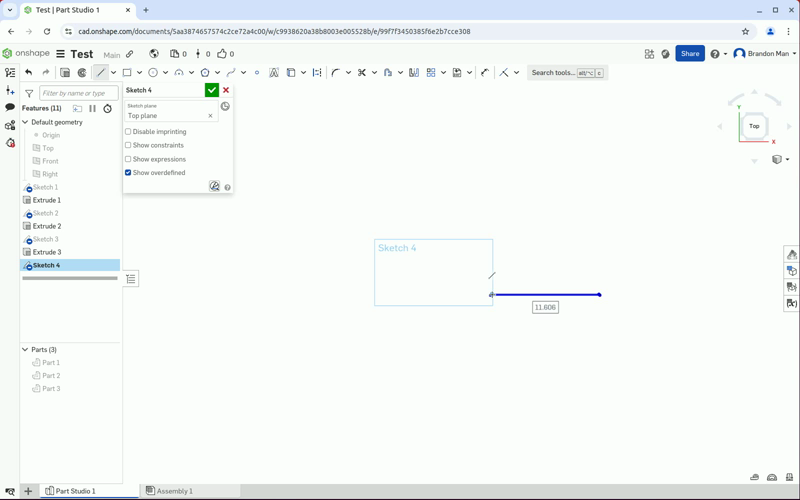
scroll(-6)
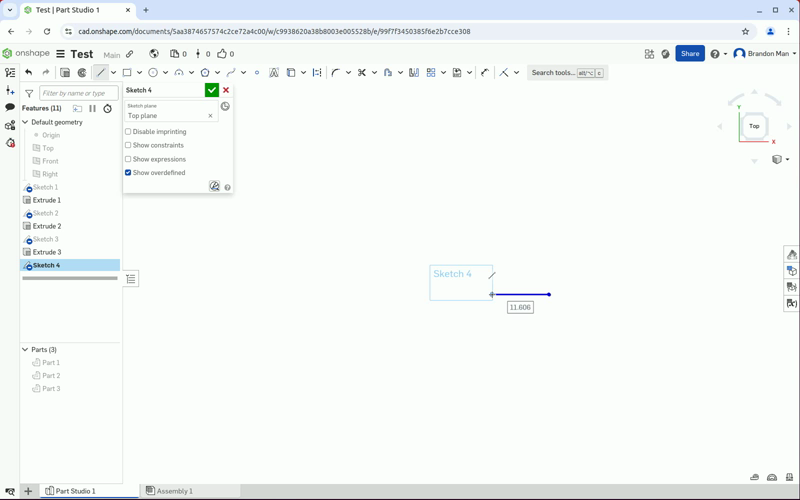
key_up(shift)
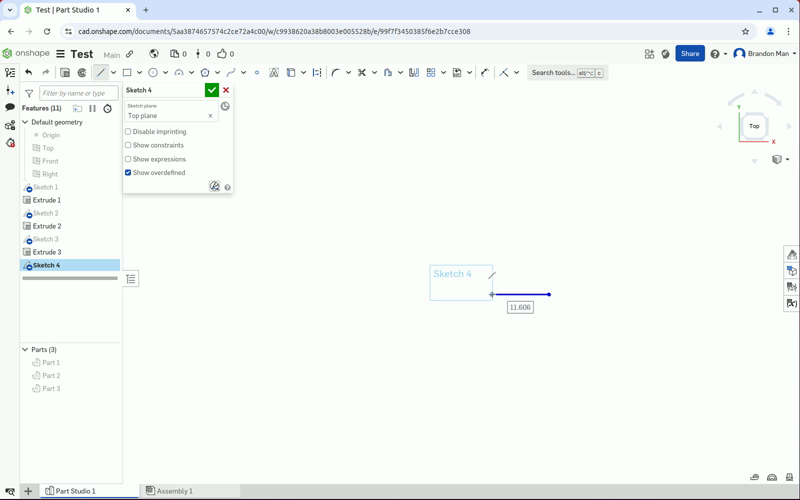
mouse_move(522, 294)
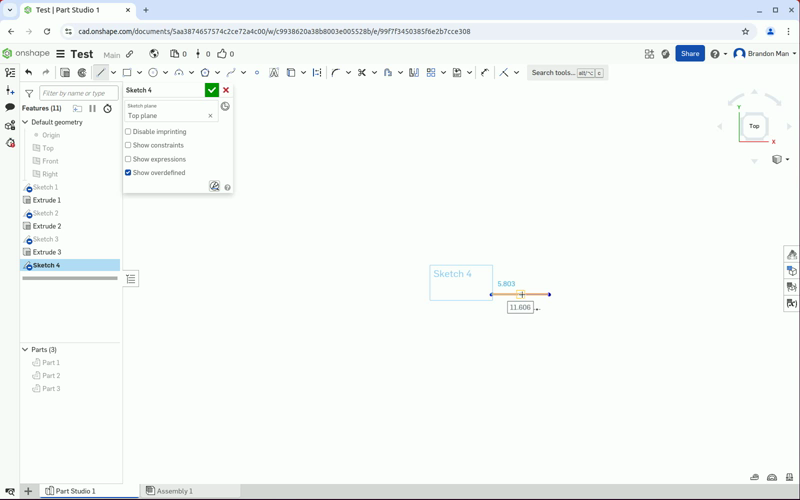
key_down(shift)
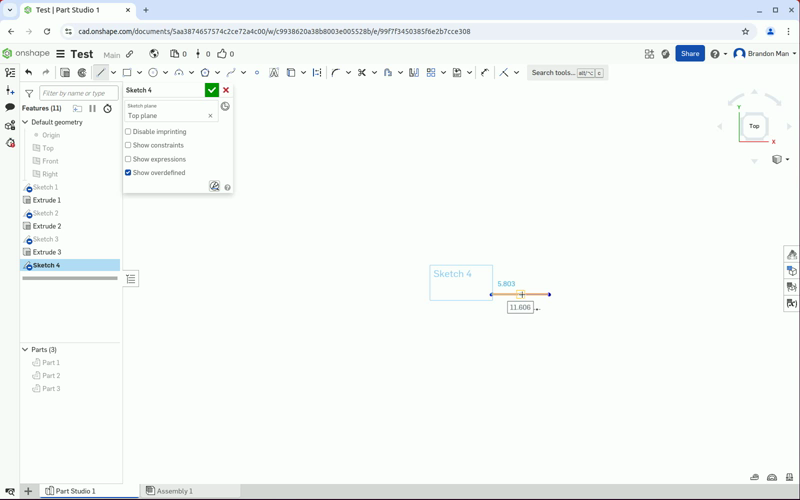
mouse_move(491, 294)
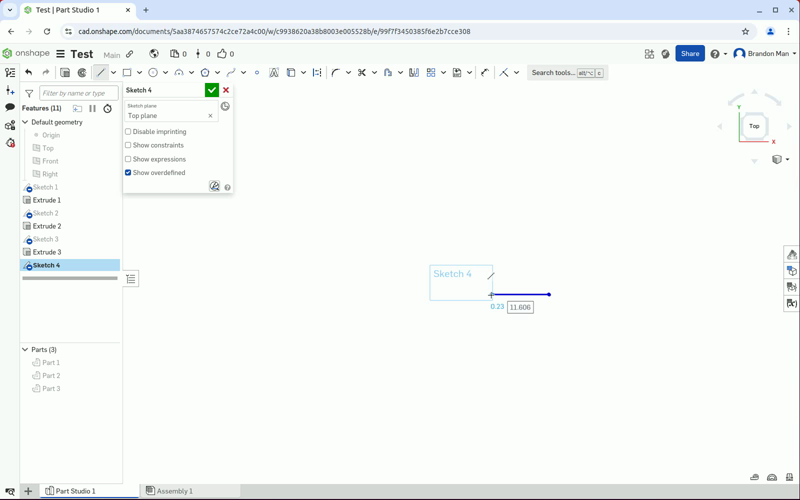
scroll(6)
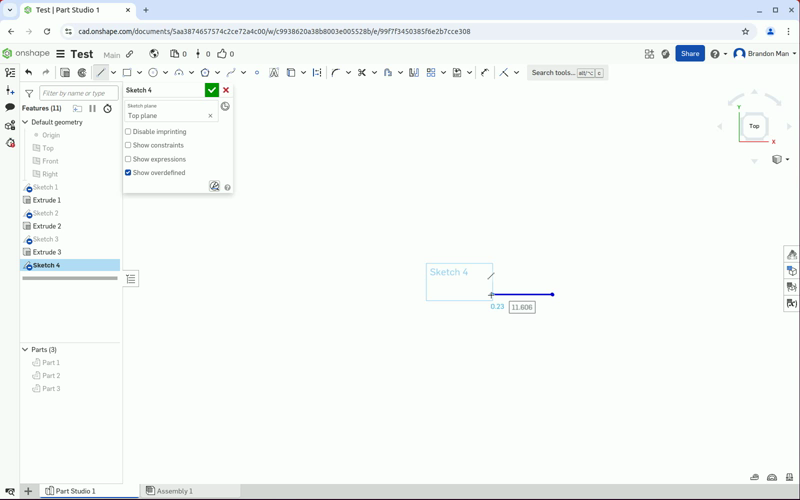
scroll(6)
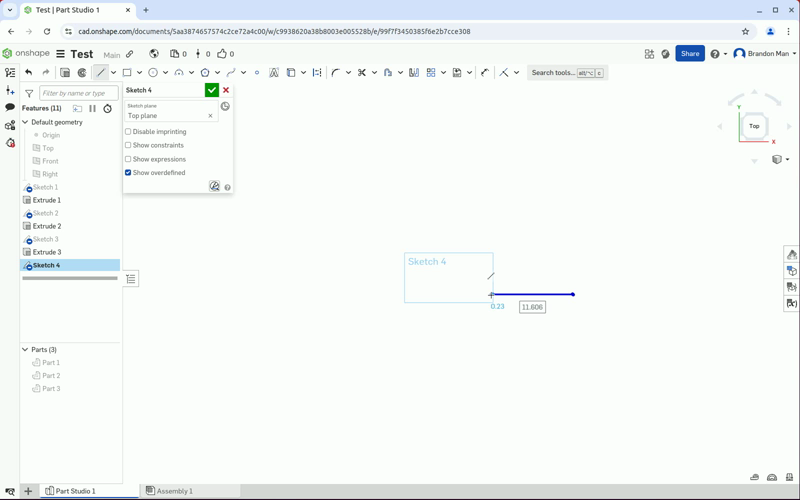
scroll(6)
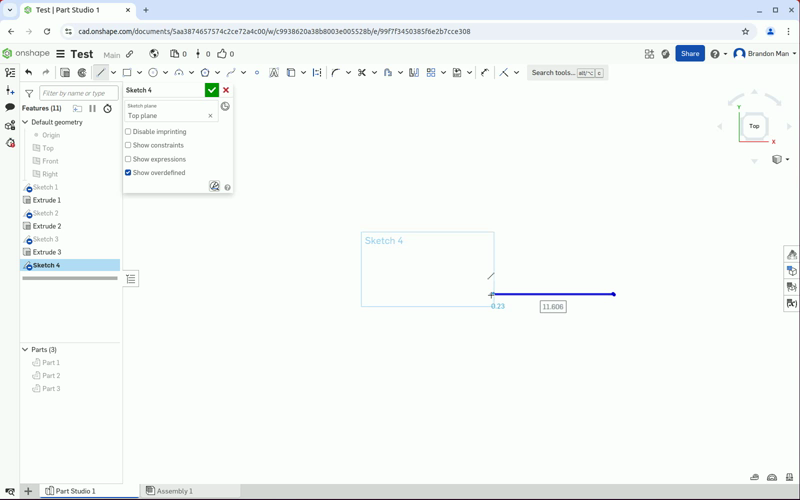
scroll(6)
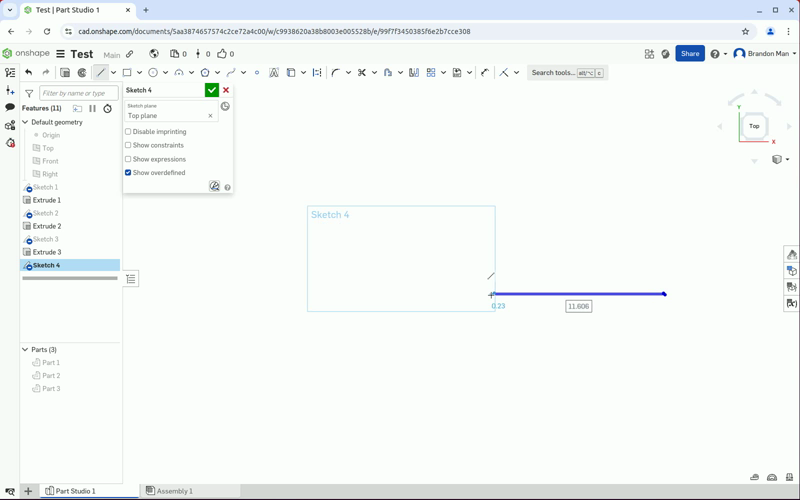
scroll(6)
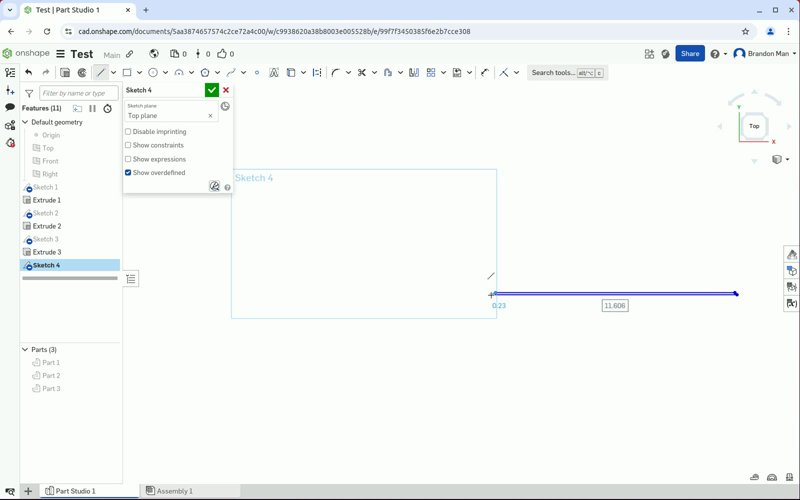
scroll(6)
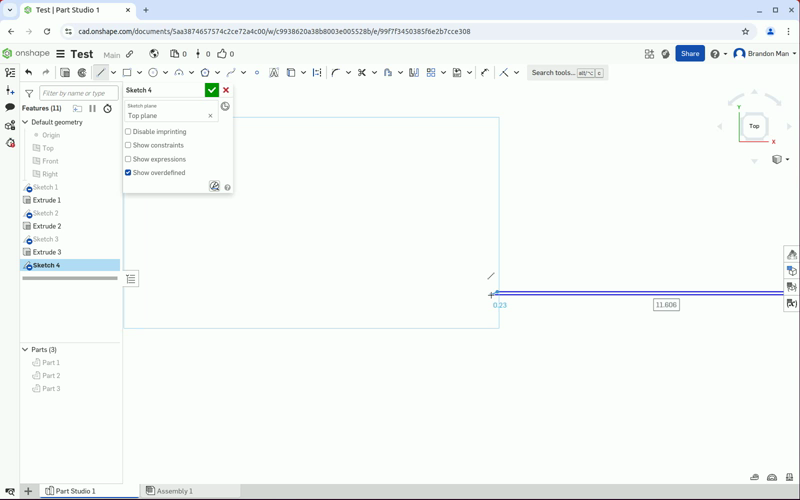
scroll(6)
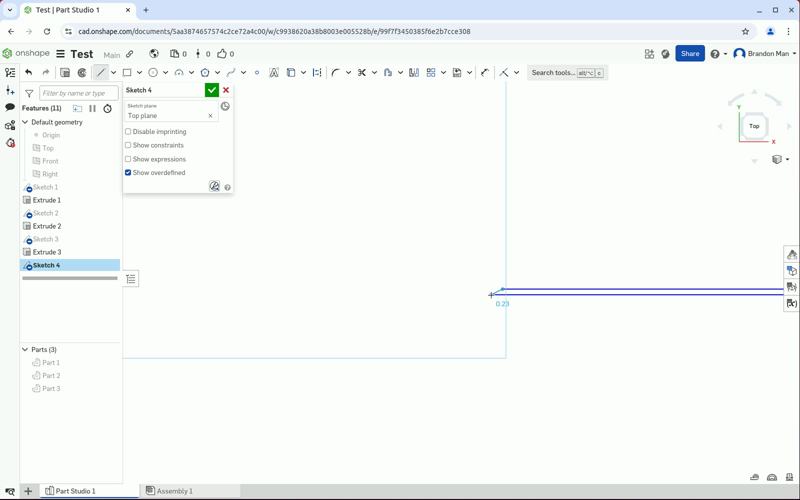
key_up(shift)
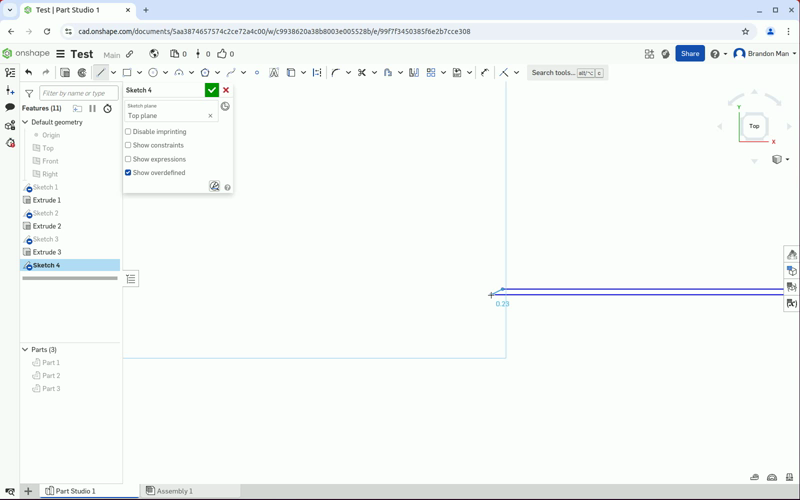
click(491, 294)
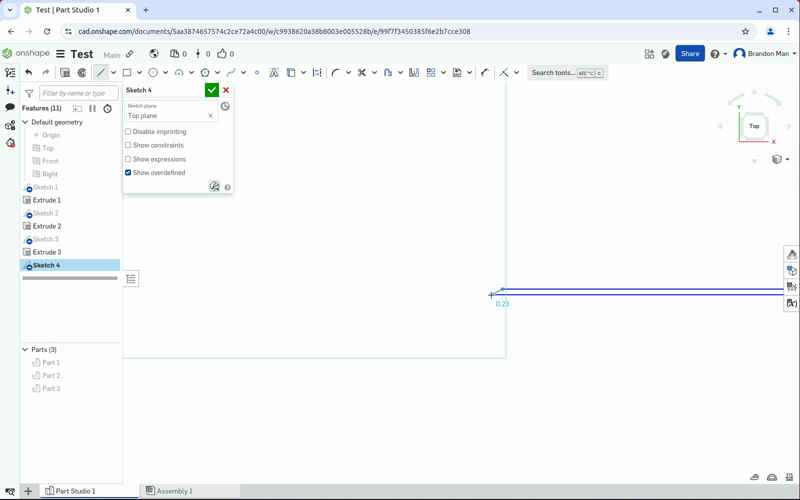
scroll(-6)
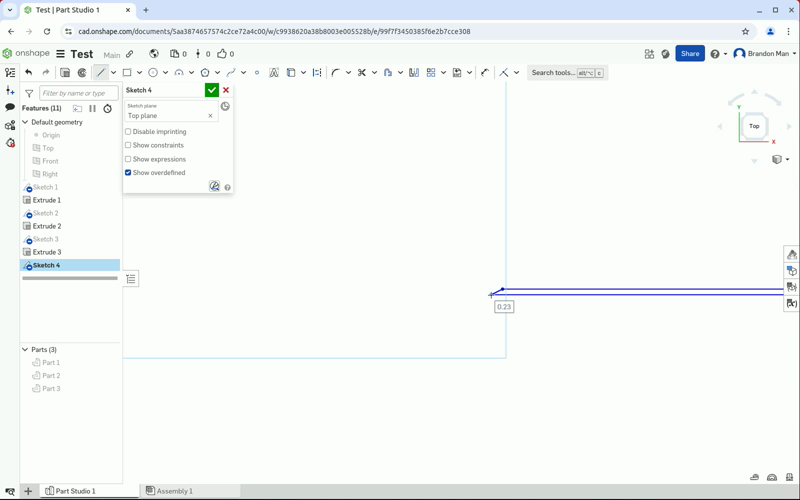
scroll(-6)
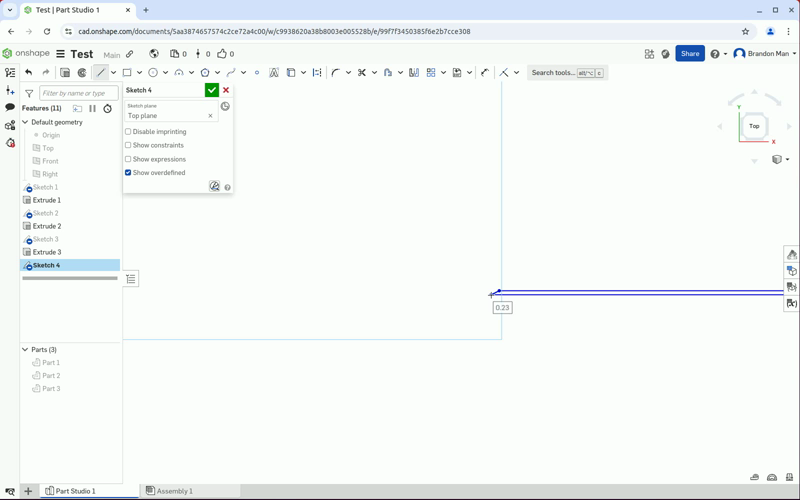
scroll(-6)
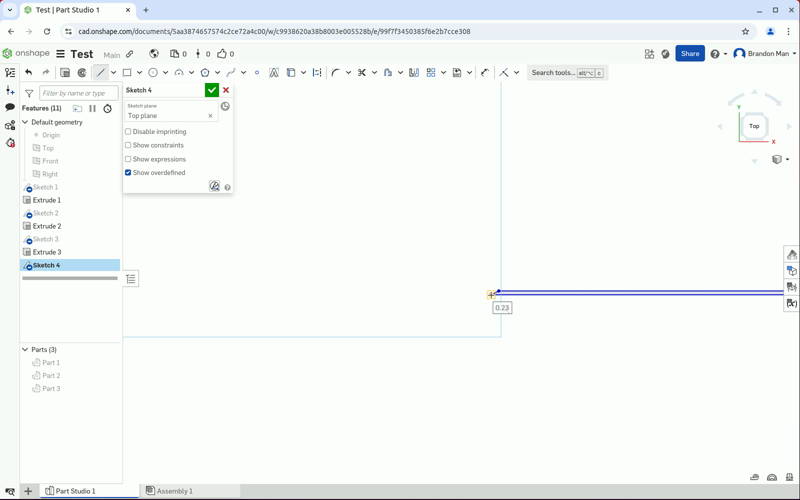
scroll(-6)
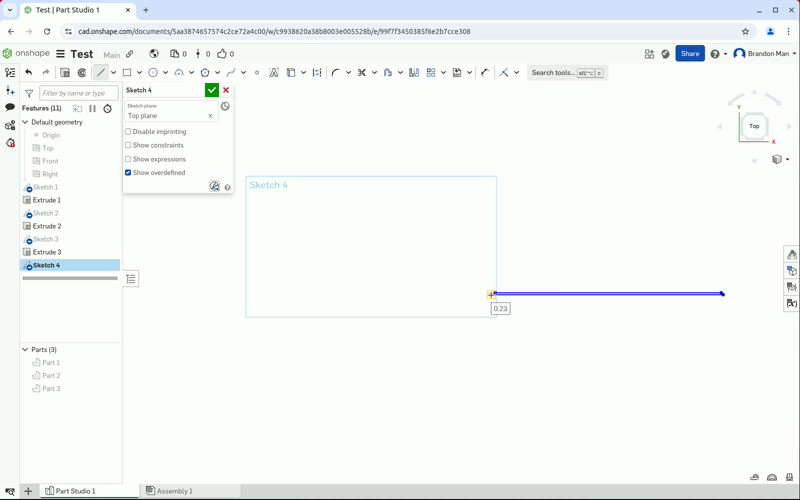
scroll(-6)
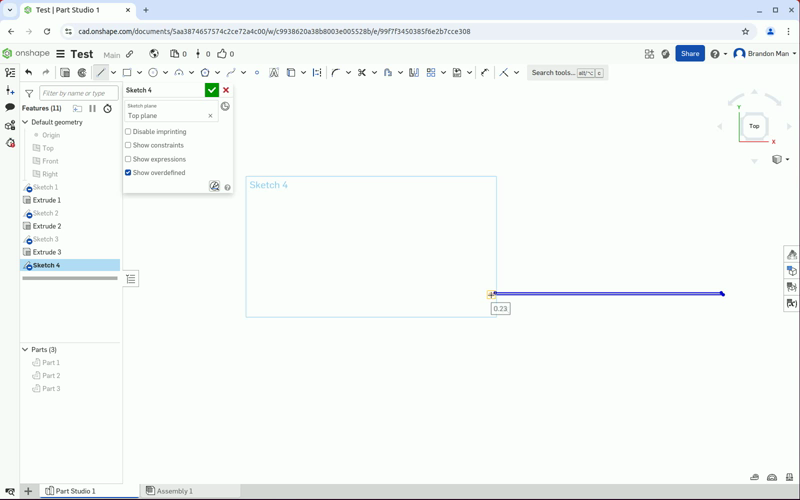
scroll(-6)
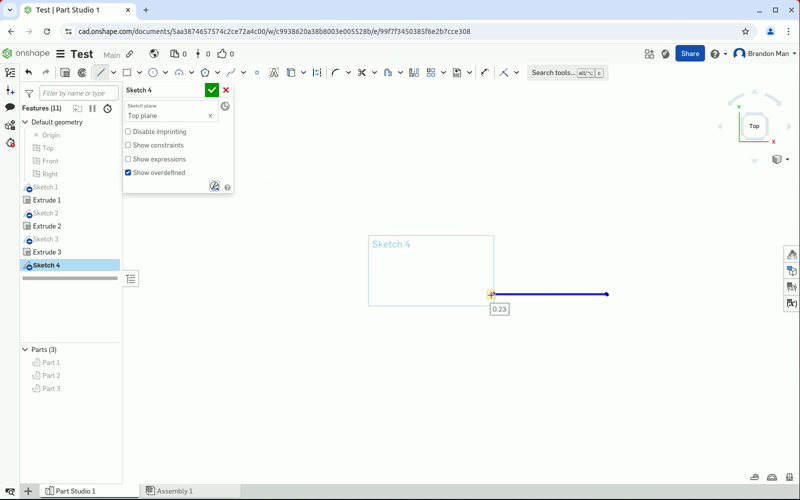
scroll(-6)
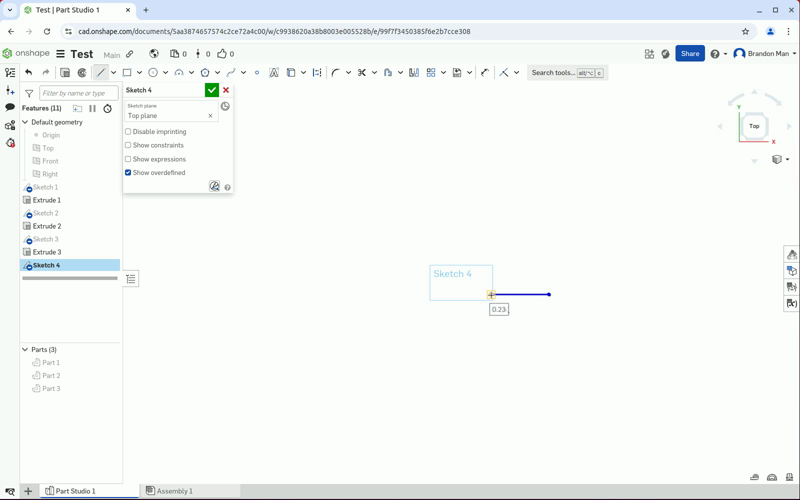
key(esc)
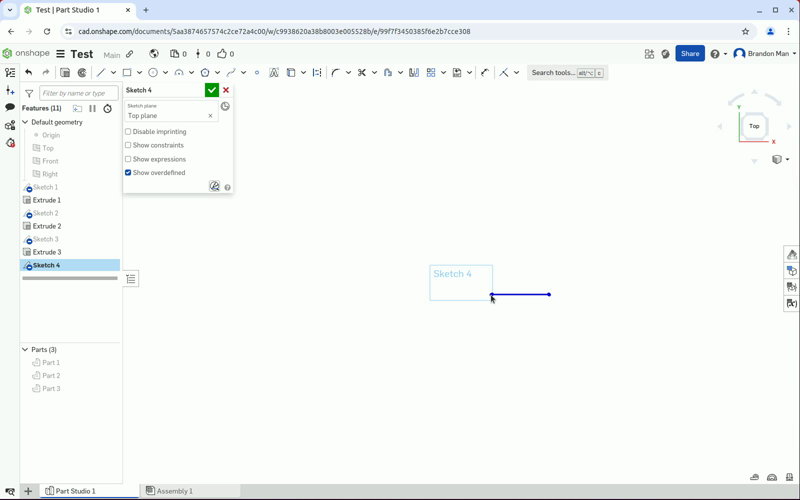
mouse_move(501, 294)
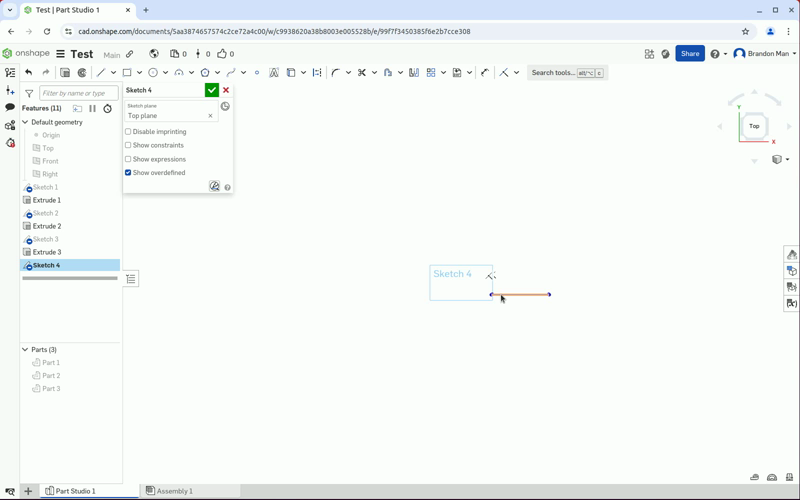
scroll(6)
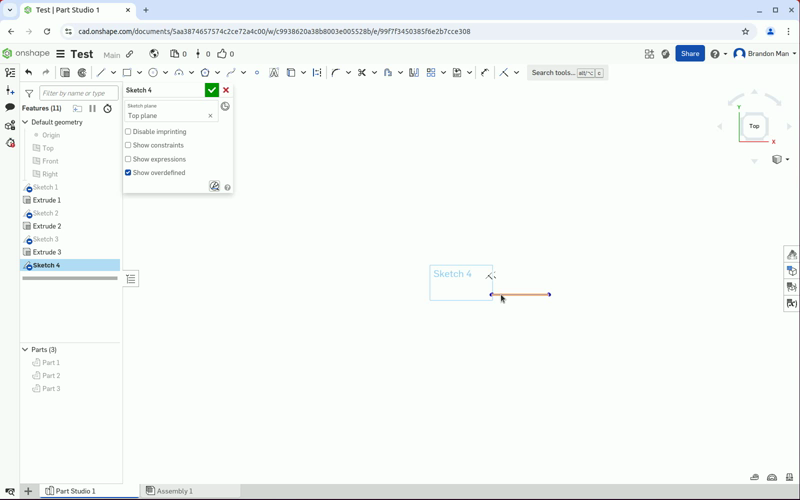
scroll(6)
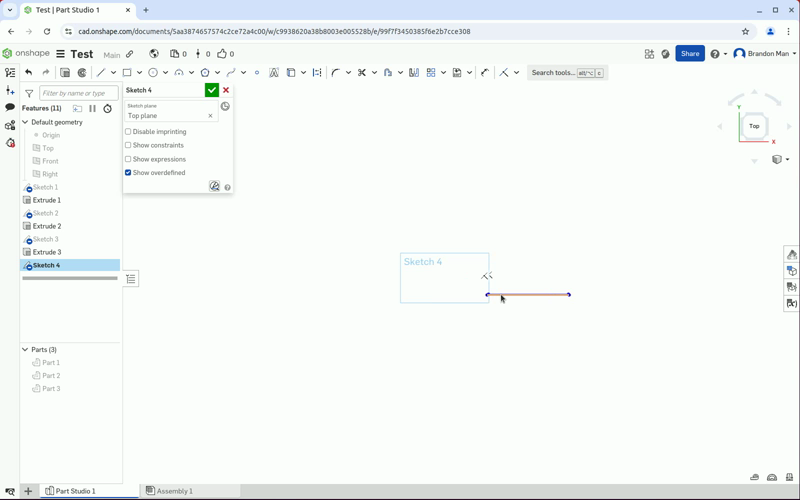
scroll(6)
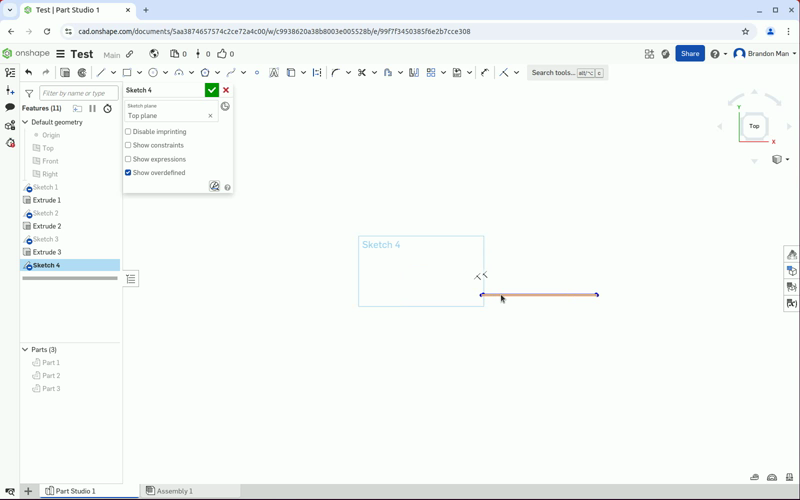
scroll(6)
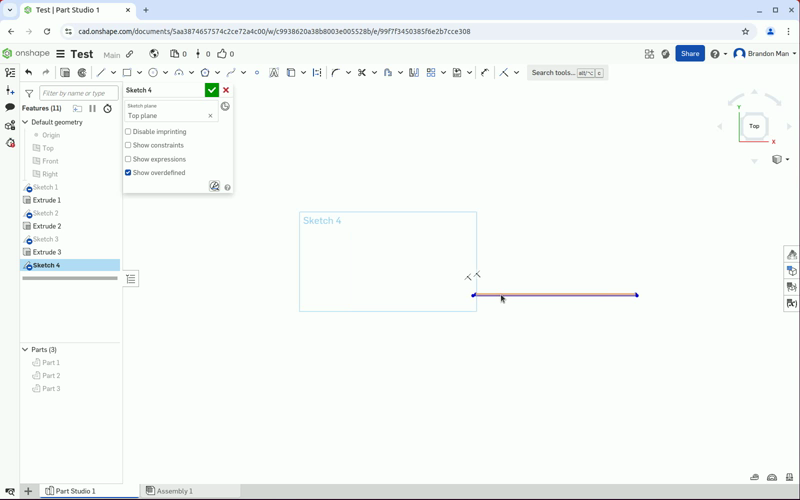
scroll(6)
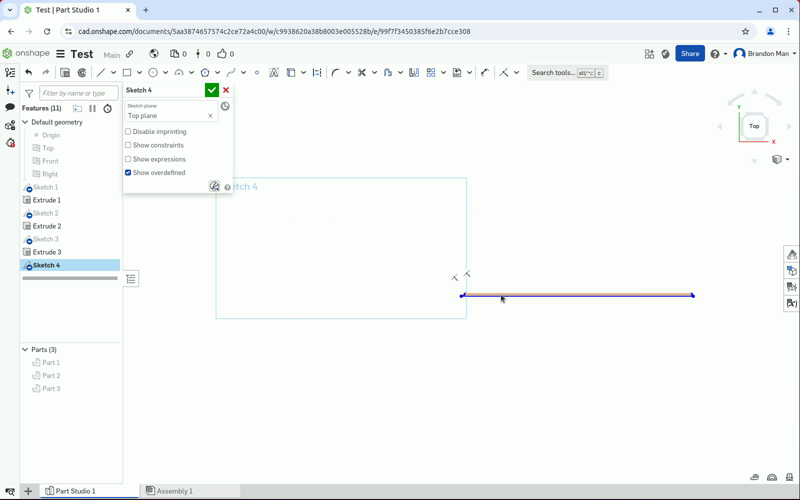
scroll(6)
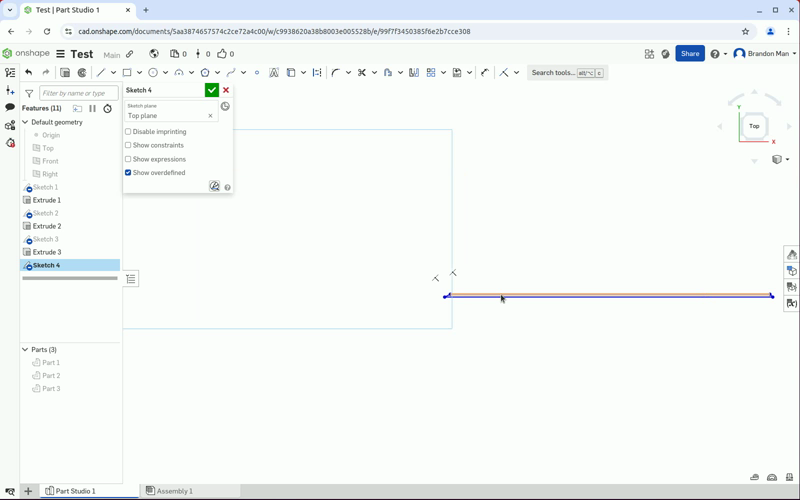
scroll(6)
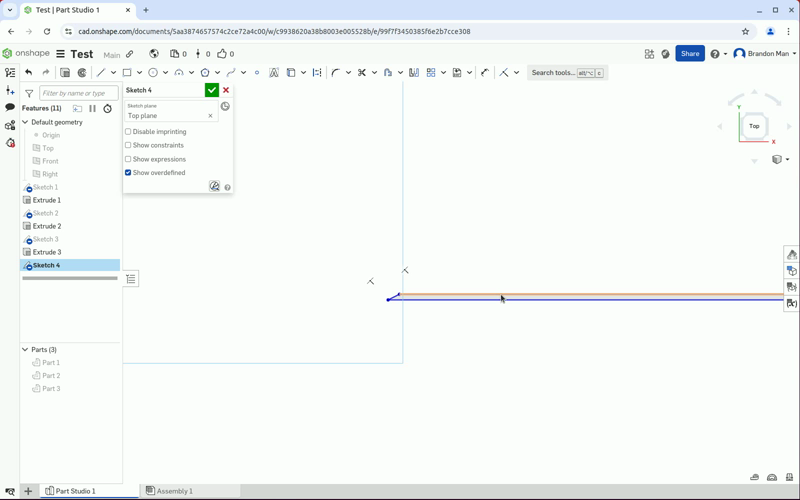
click(501, 294)
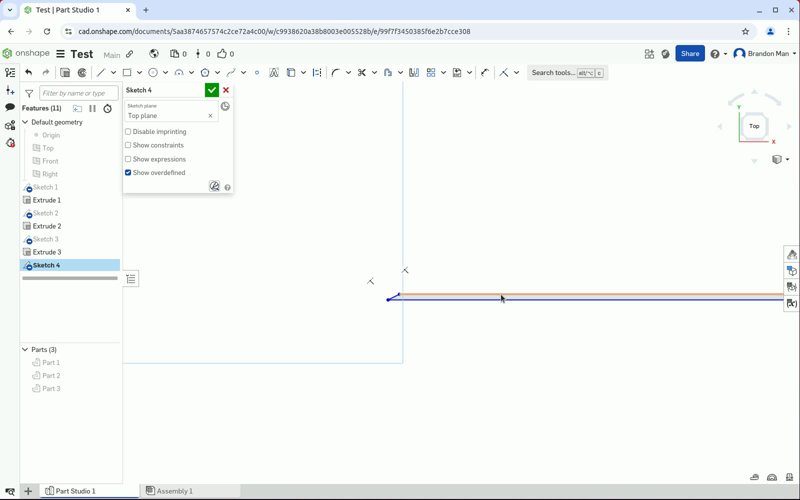
scroll(-6)
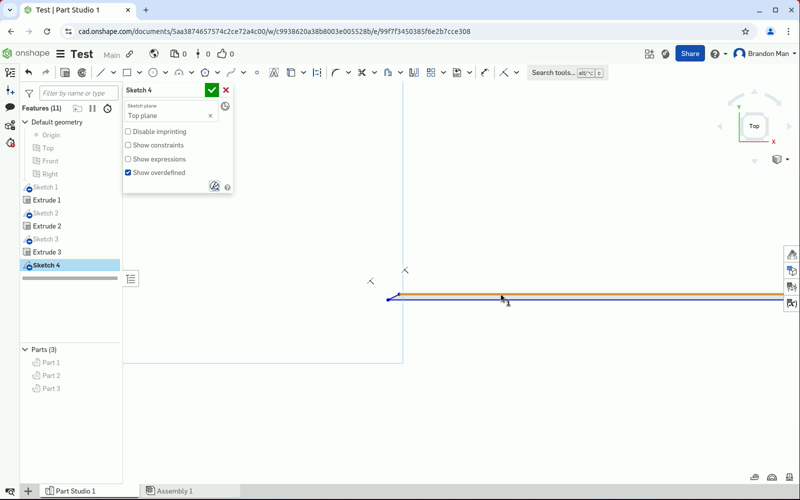
scroll(-6)
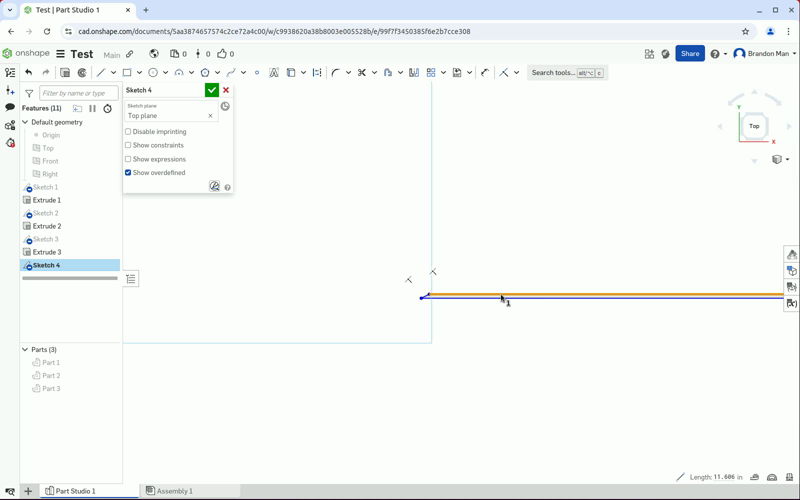
scroll(-6)
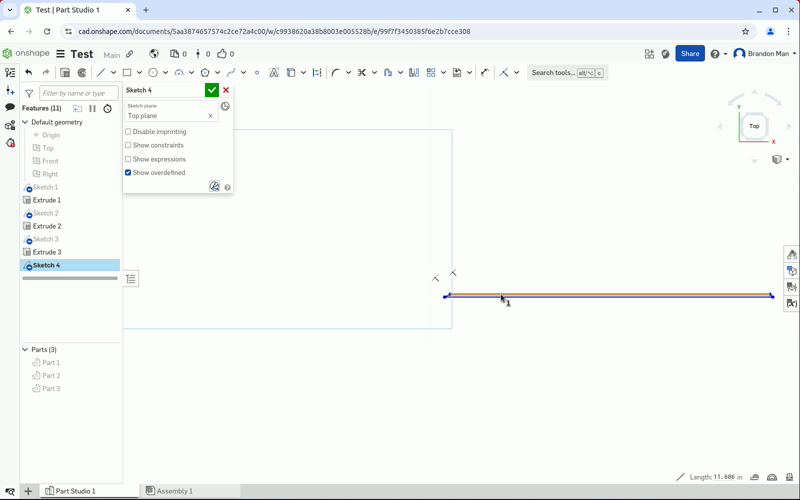
scroll(-6)
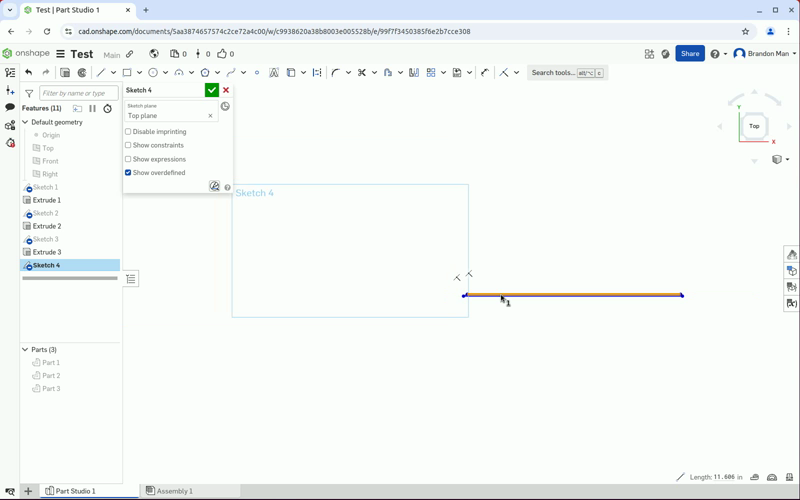
scroll(-6)
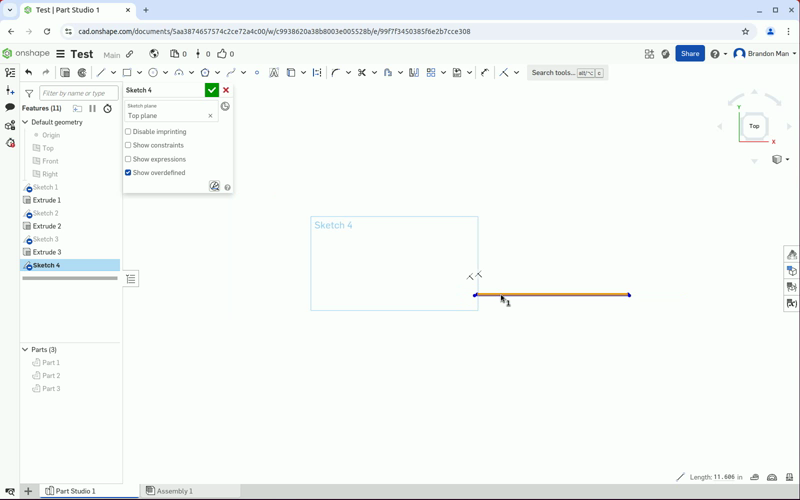
scroll(-6)
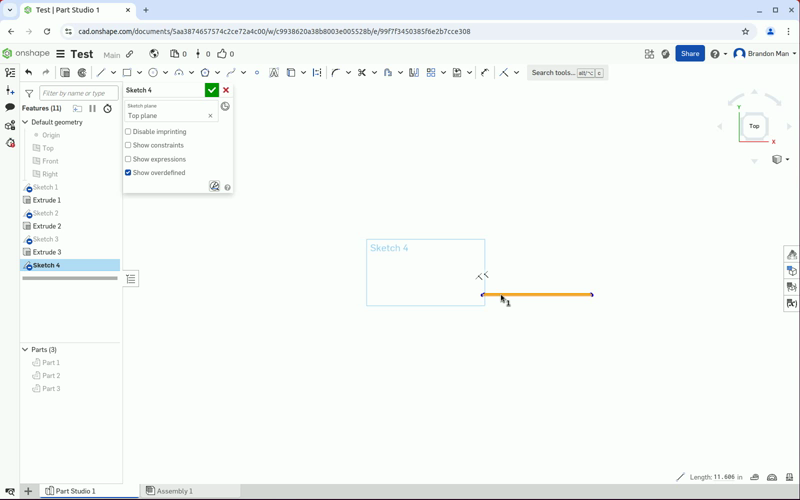
scroll(-6)
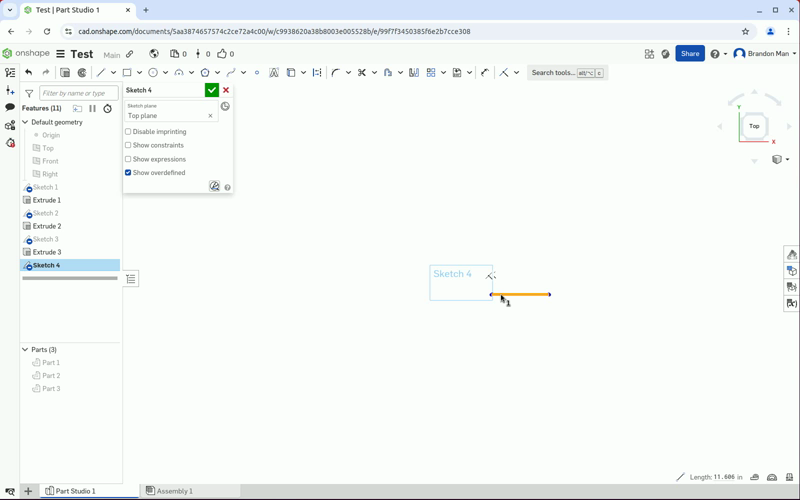
mouse_move(73, 352)
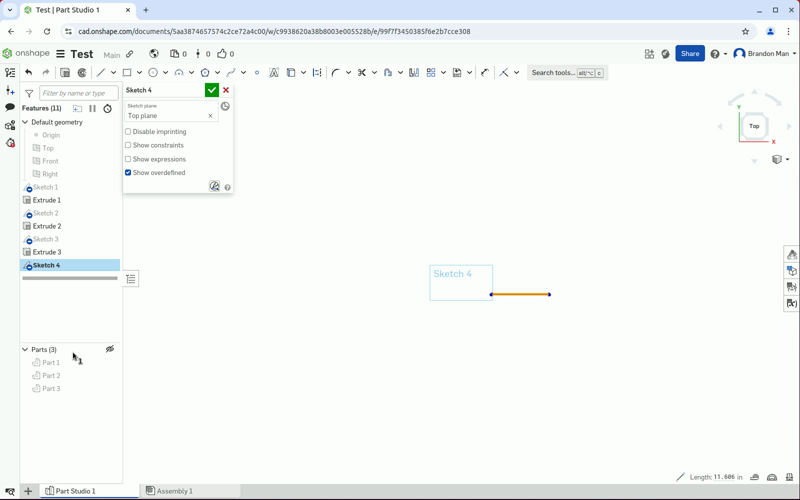
key(shift+y)
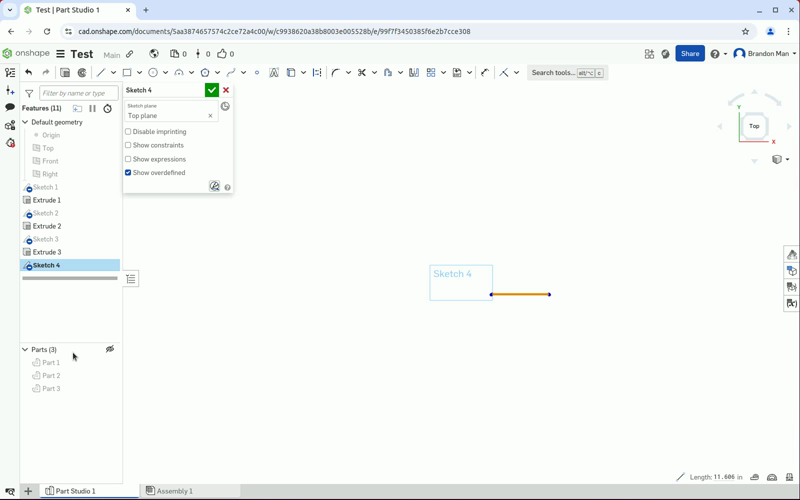
key(shift+e)
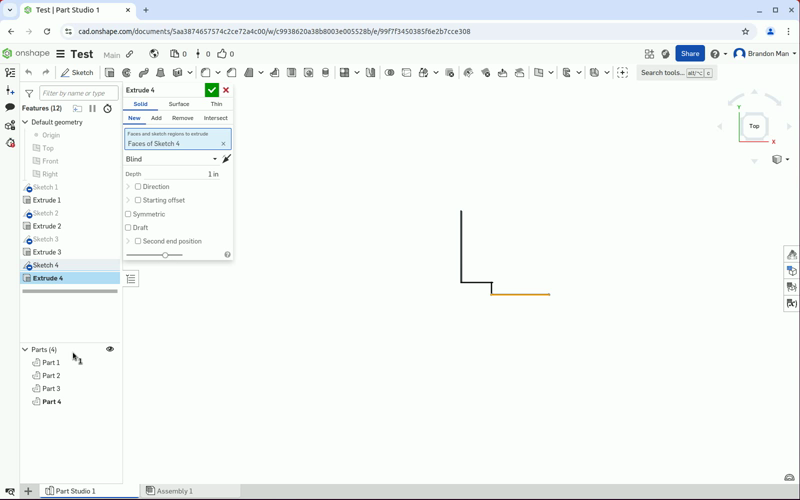
mouse_move(143, 106)
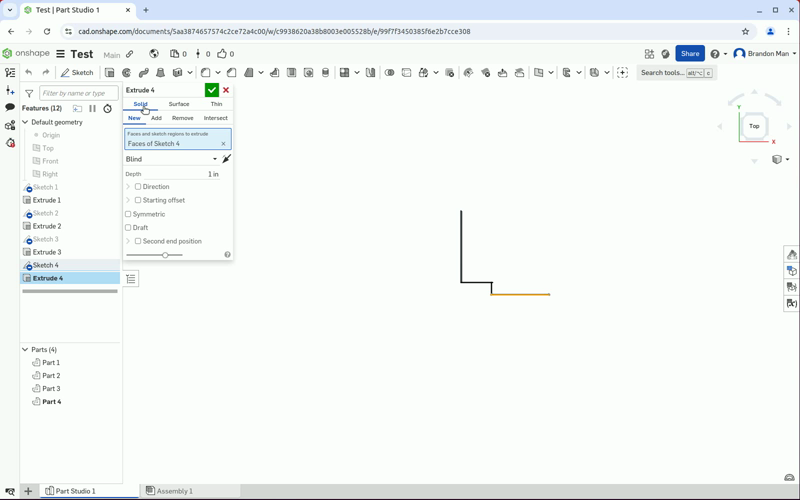
click(143, 106)
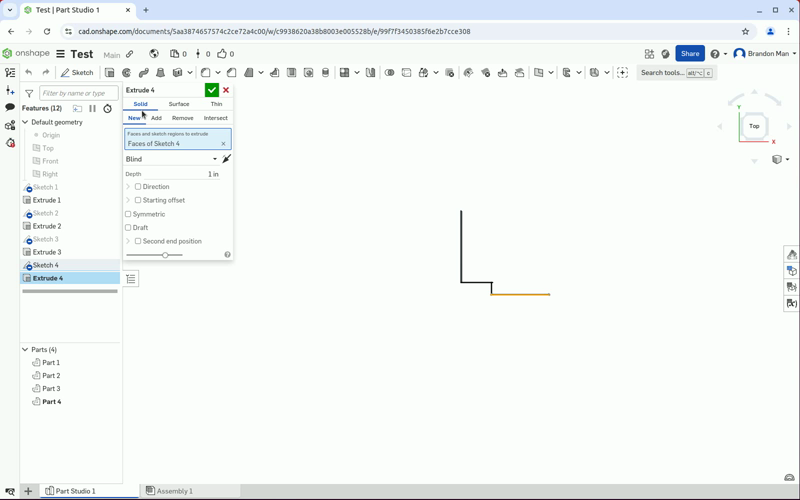
mouse_move(137, 120)
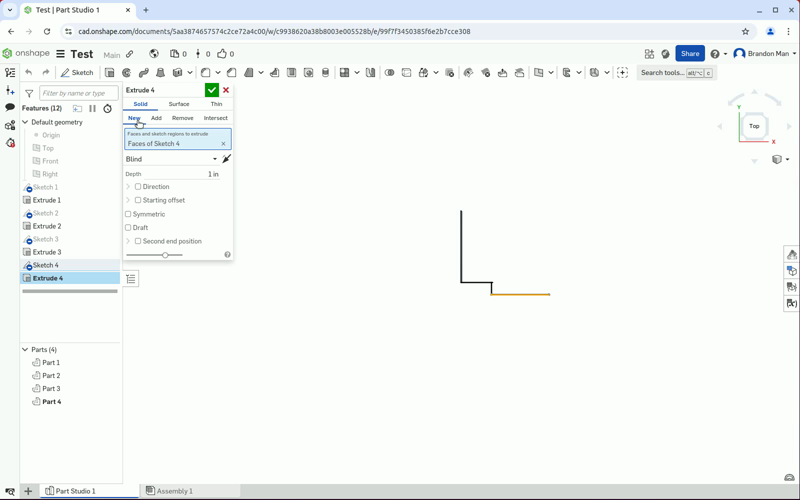
click(137, 120)
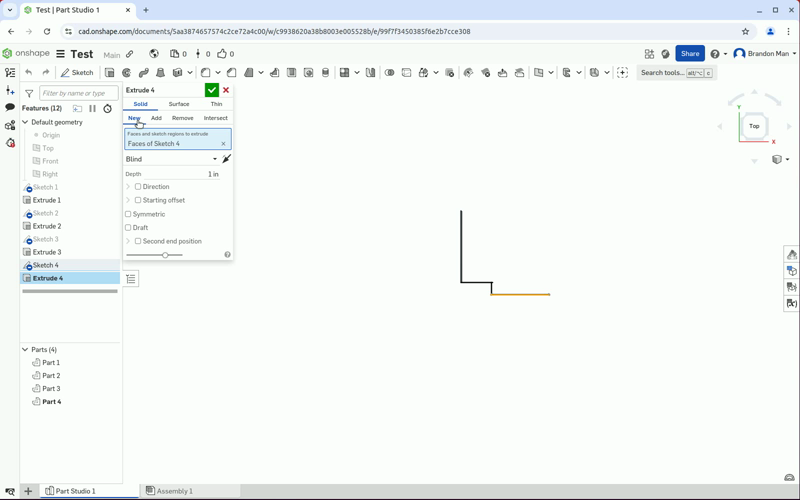
key(tab, 4)
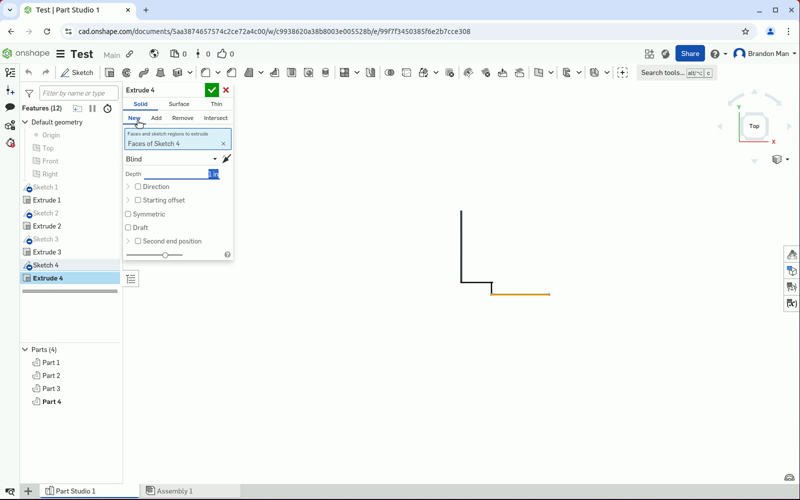
text(1.204)
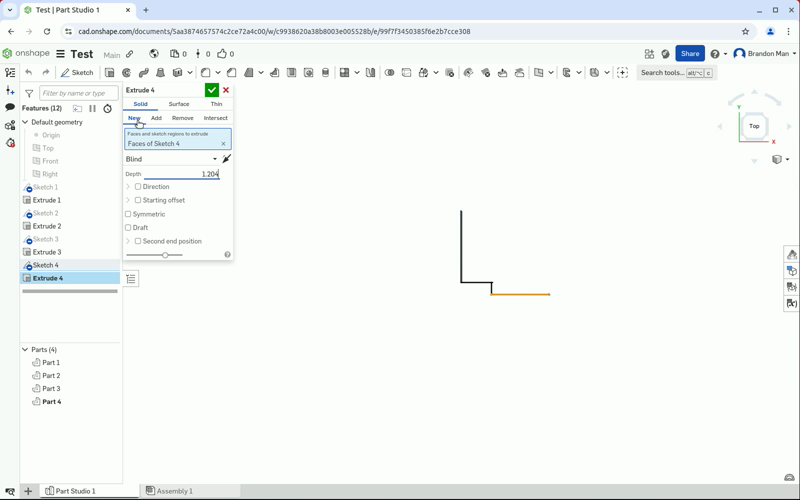
key(enter)
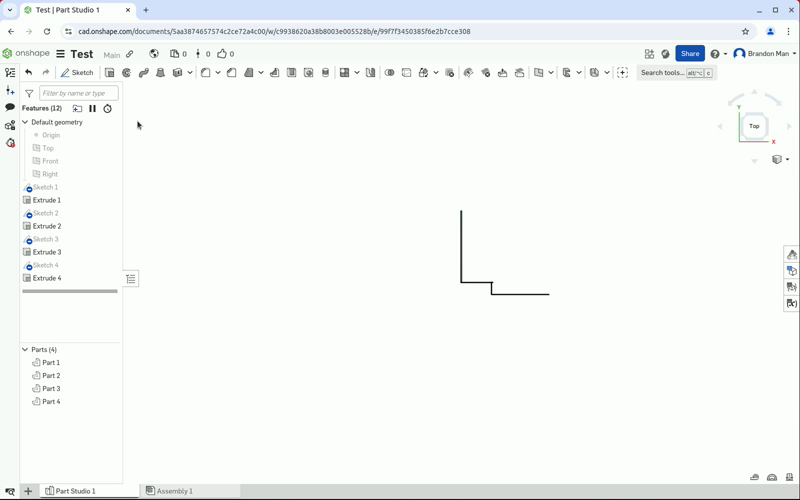
key(shift+h)
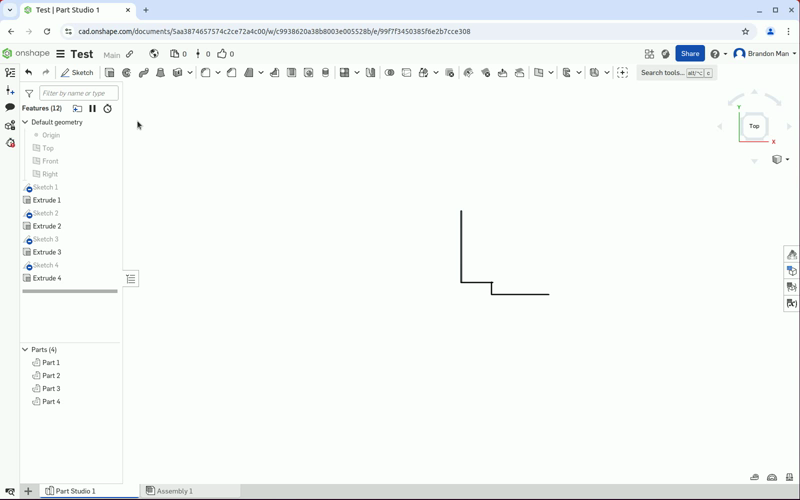
key(shift+h)
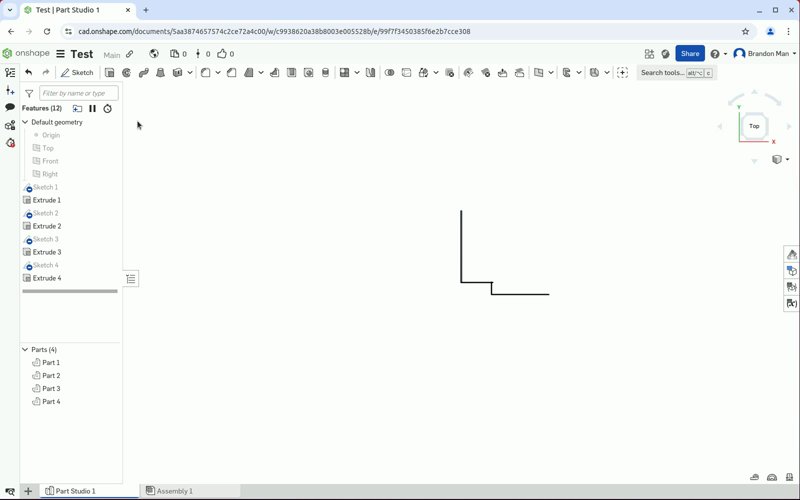
mouse_move(73, 189)
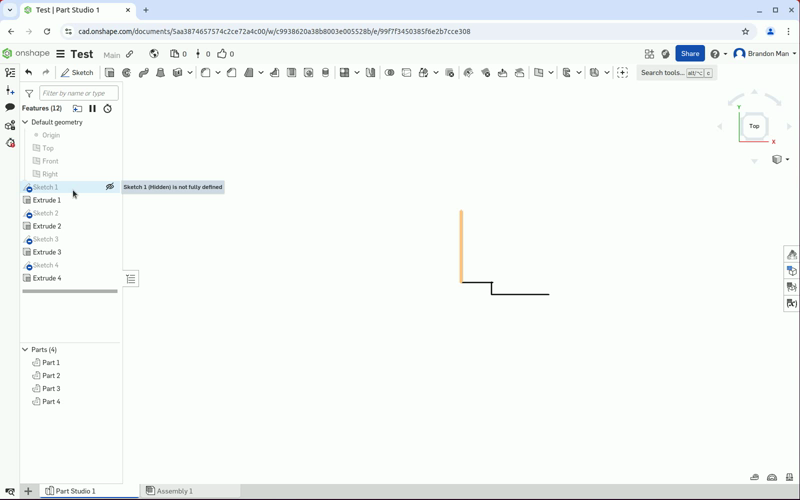
click(73, 189)
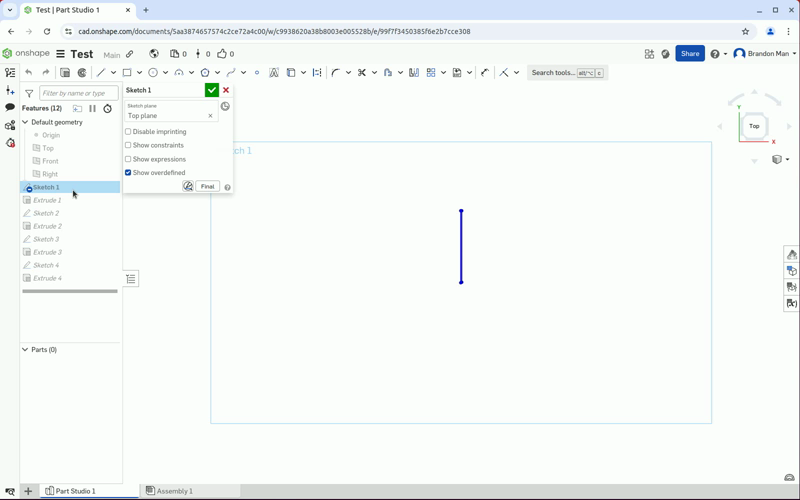
mouse_move(229, 92)
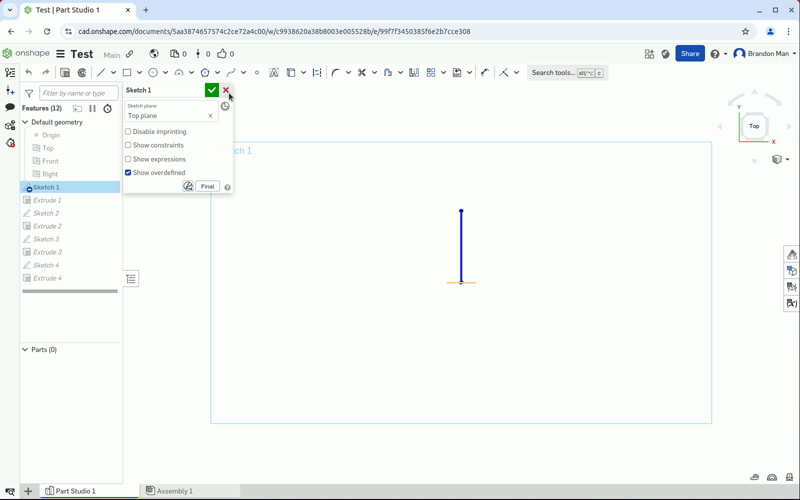
click(229, 92)
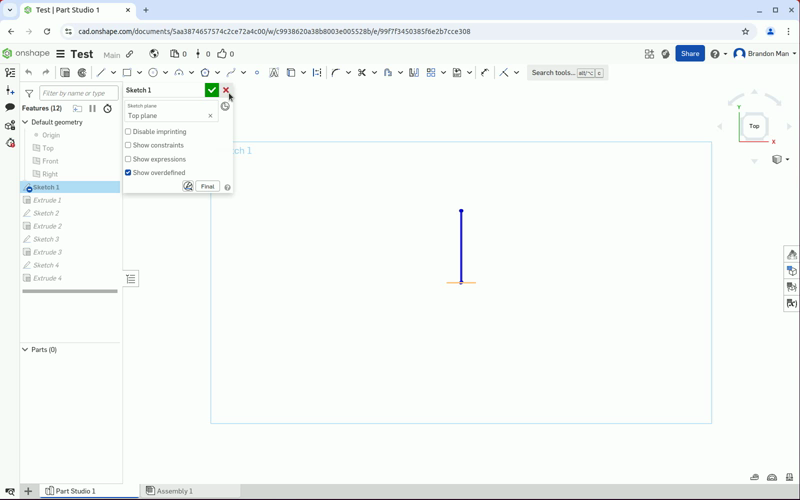
key(shift+s)
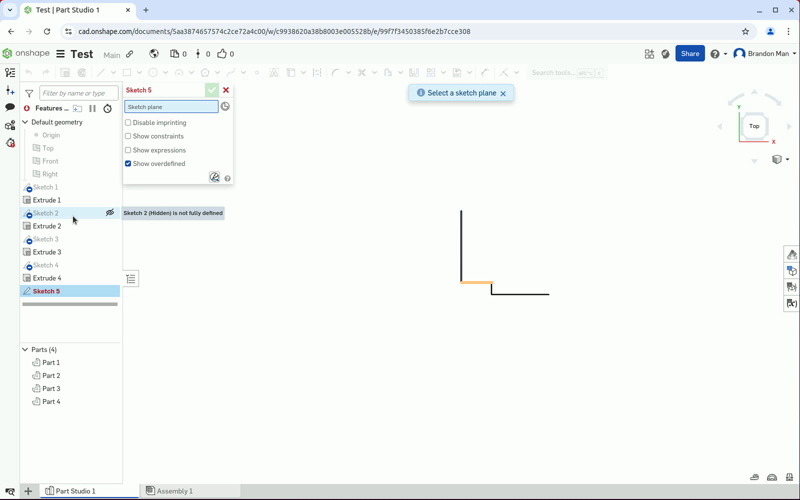
scroll(3)
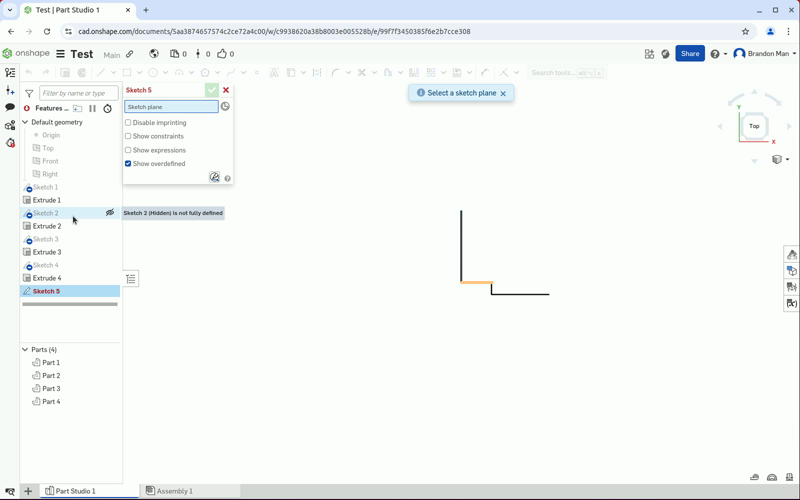
mouse_move(73, 150)
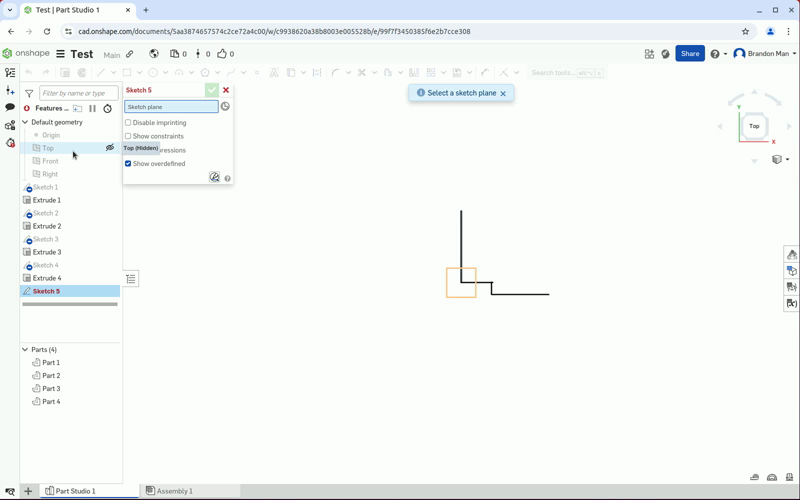
click(73, 150)
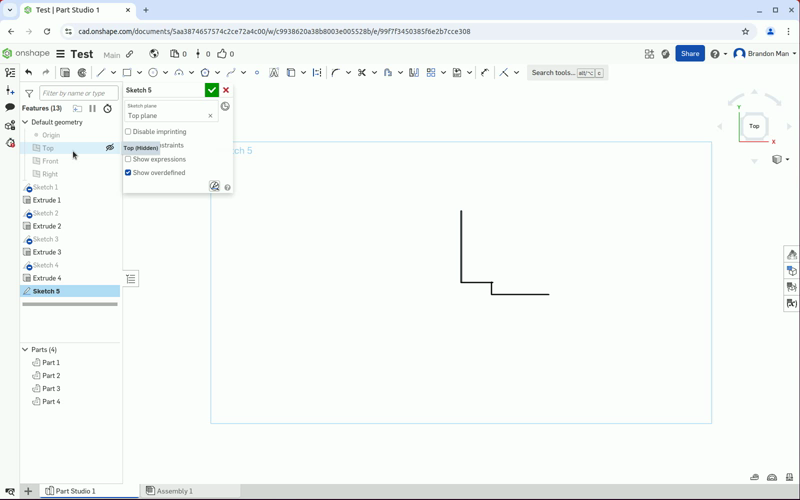
mouse_move(73, 352)
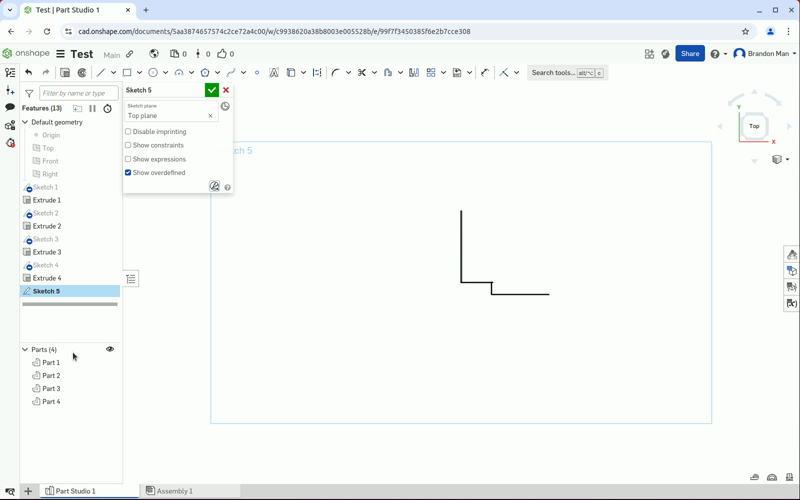
key(y)
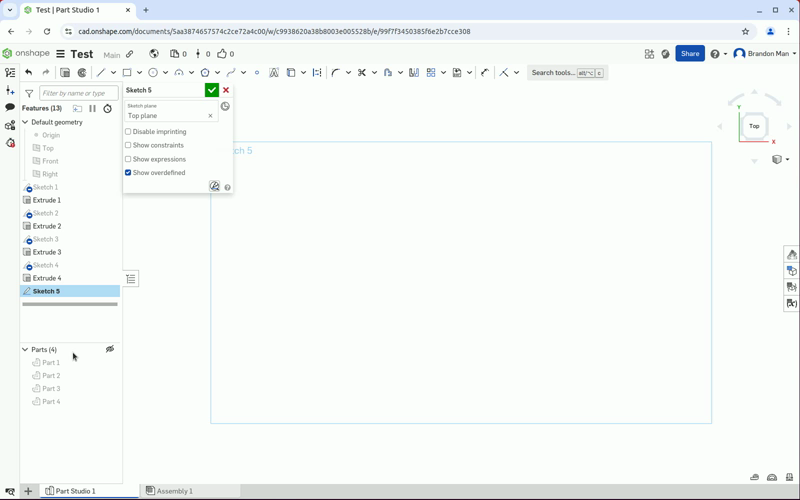
key(l)
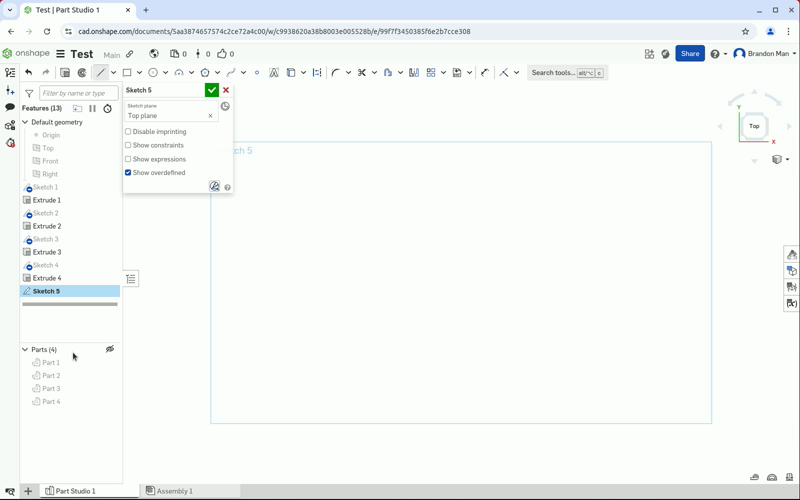
key_down(shift)
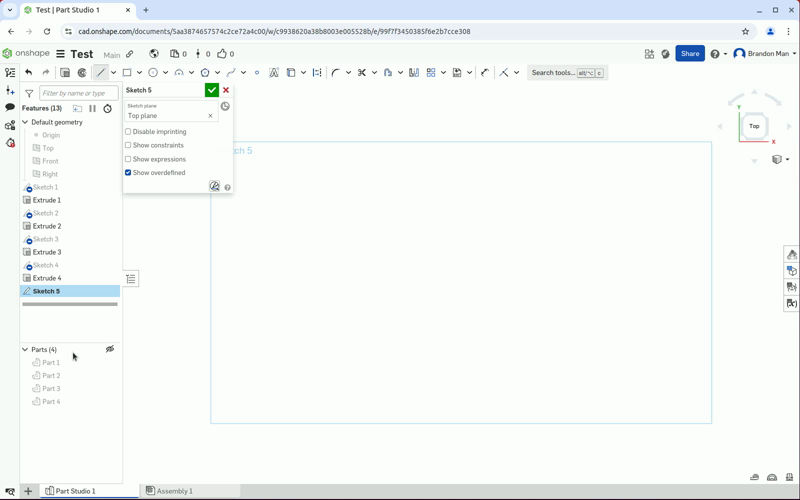
mouse_move(548, 294)
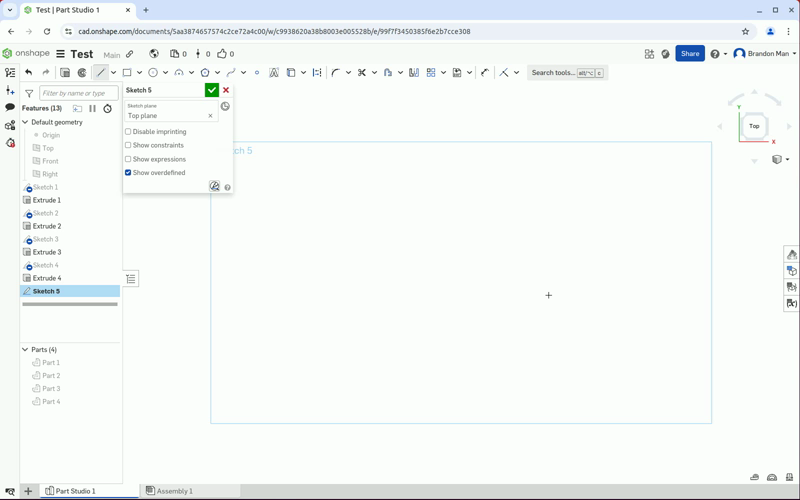
click(548, 294)
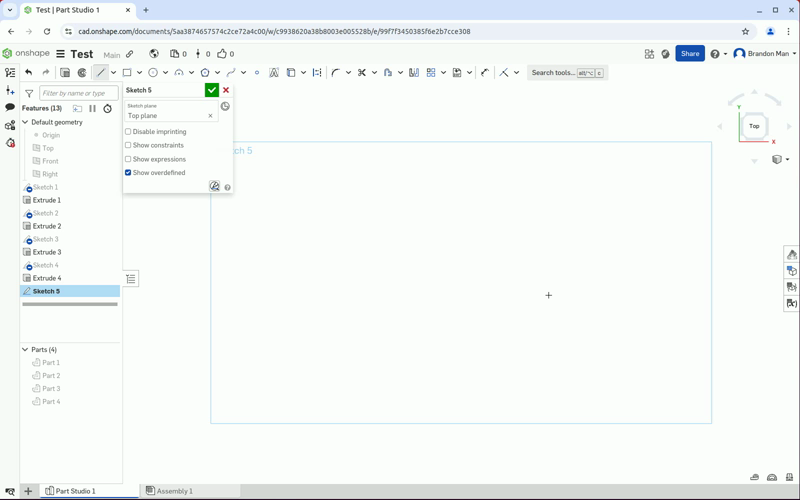
key_up(shift)
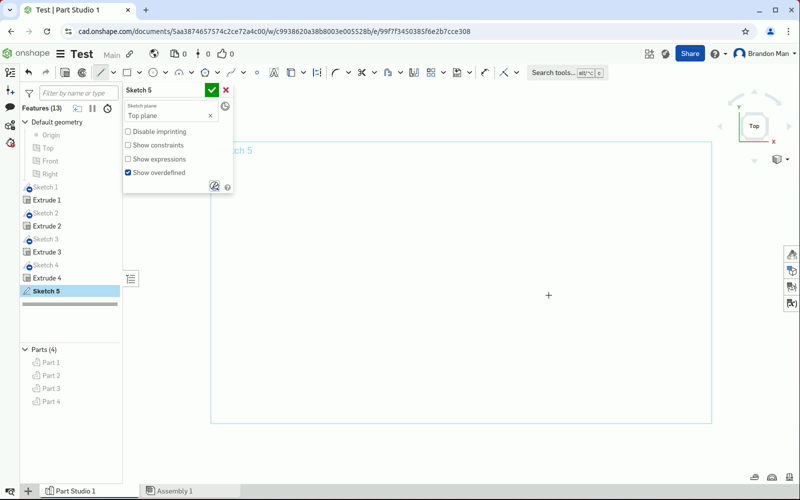
key_down(shift)
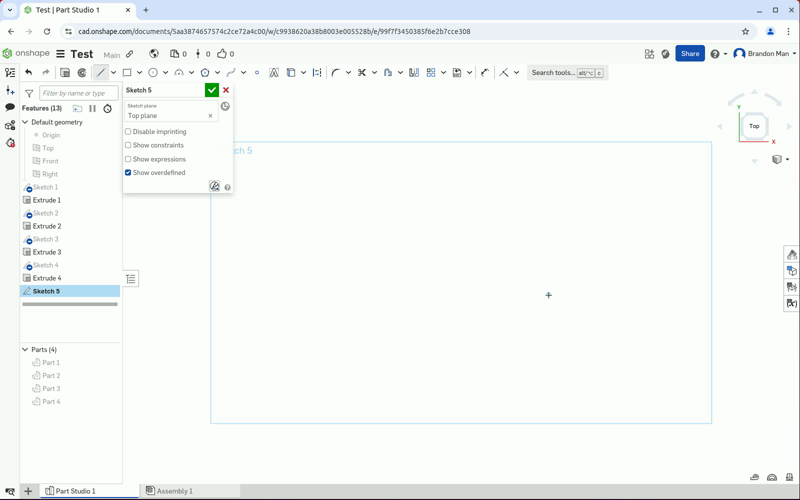
mouse_move(578, 294)
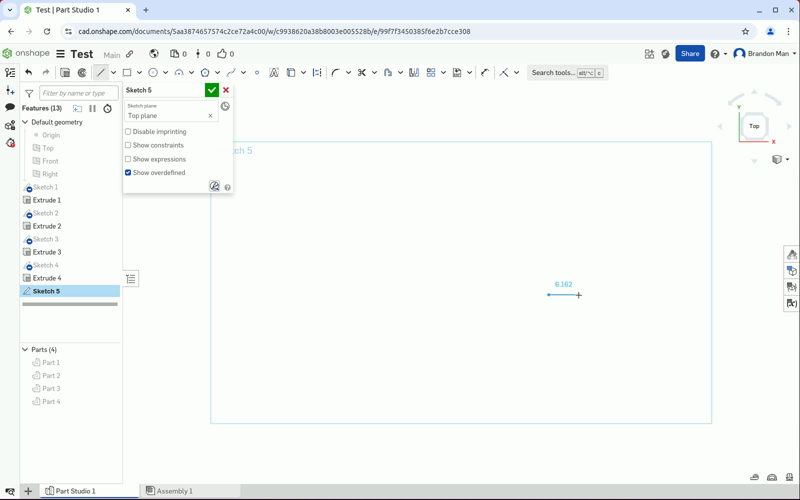
mouse_move(549, 295)
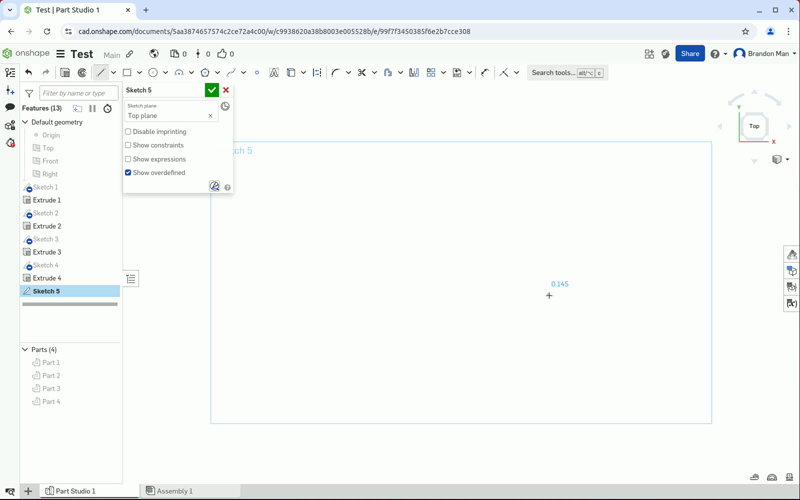
scroll(6)
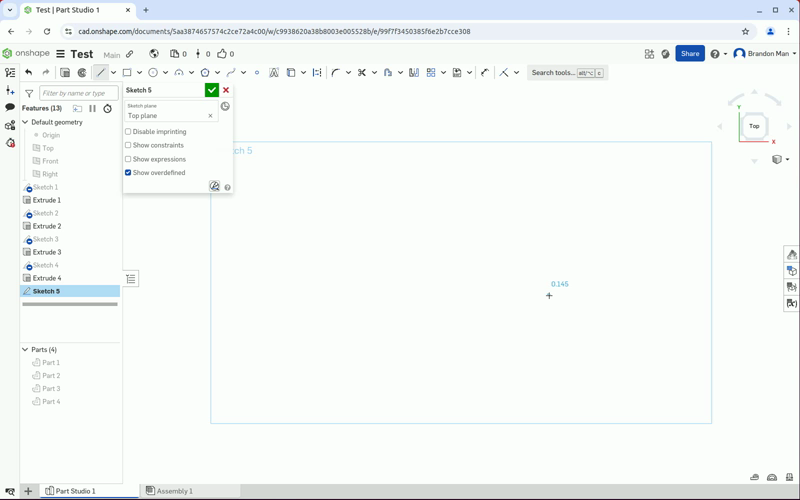
scroll(6)
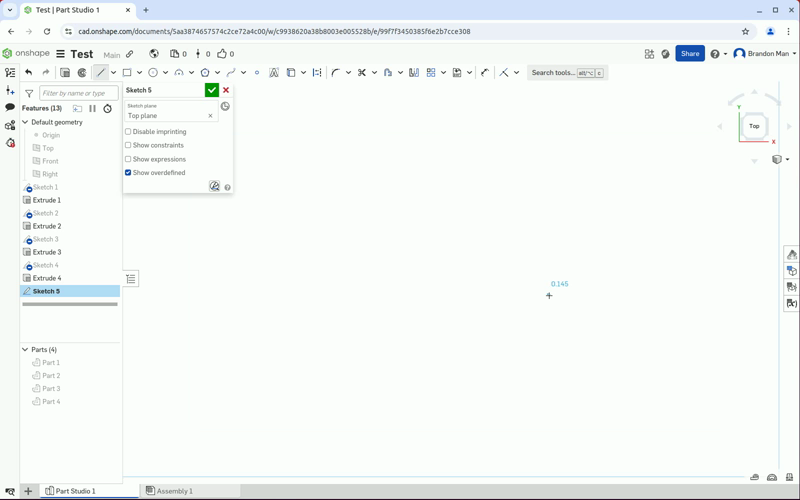
scroll(6)
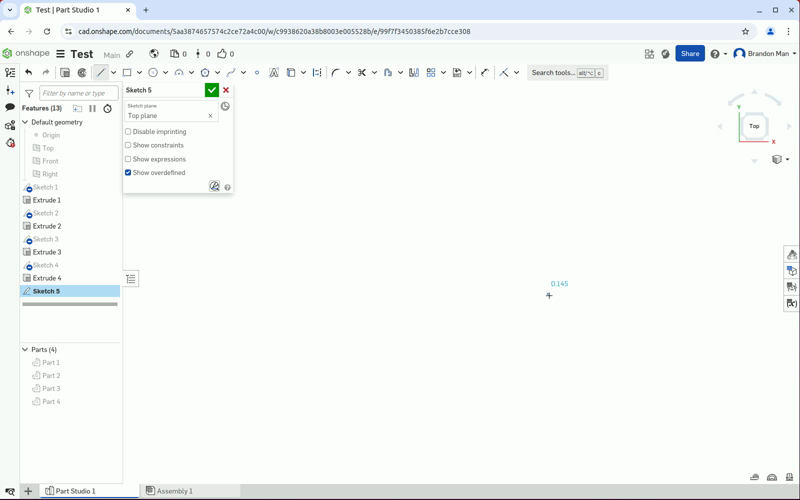
scroll(6)
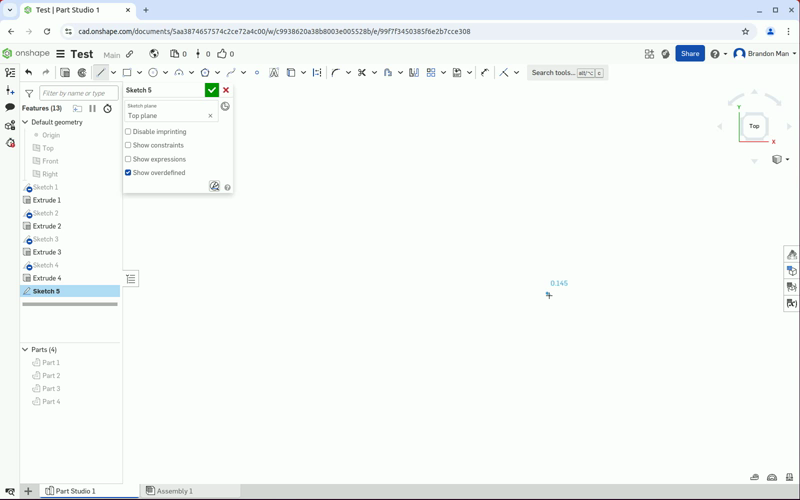
scroll(6)
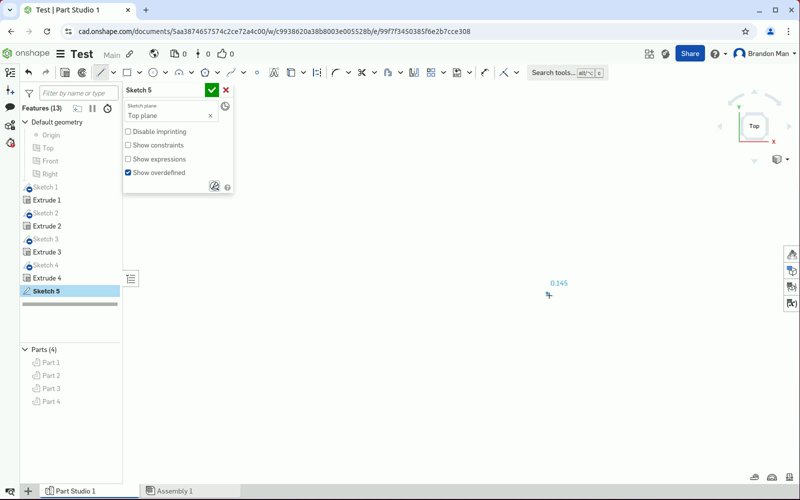
scroll(6)
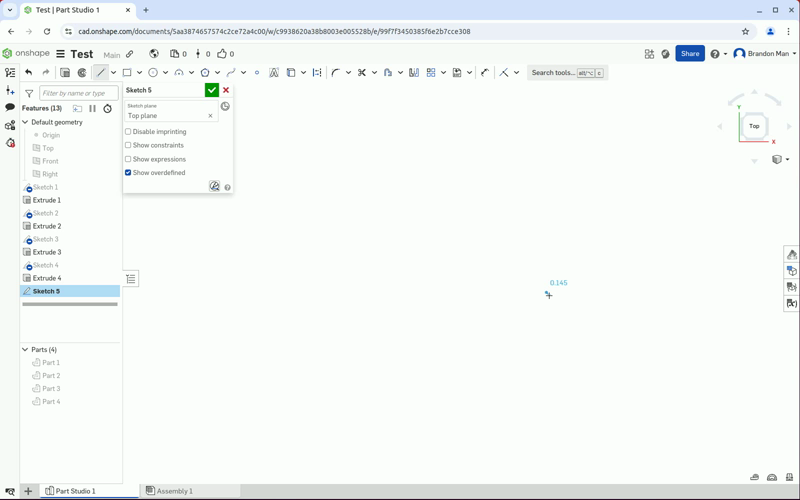
scroll(6)
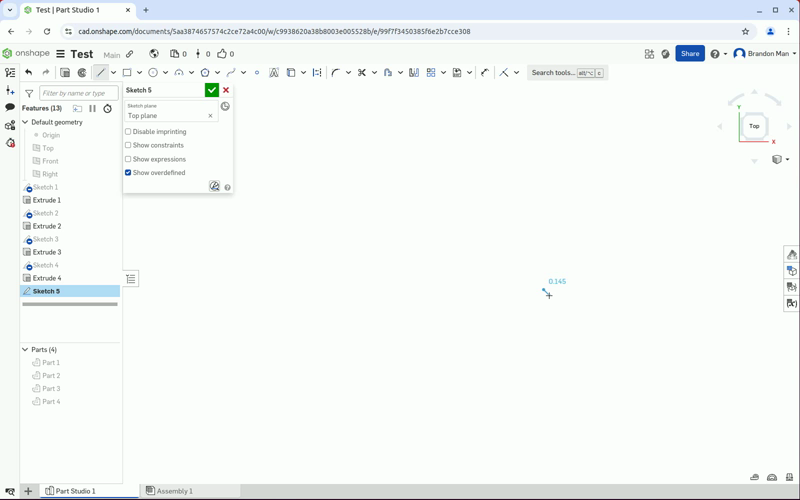
click(549, 295)
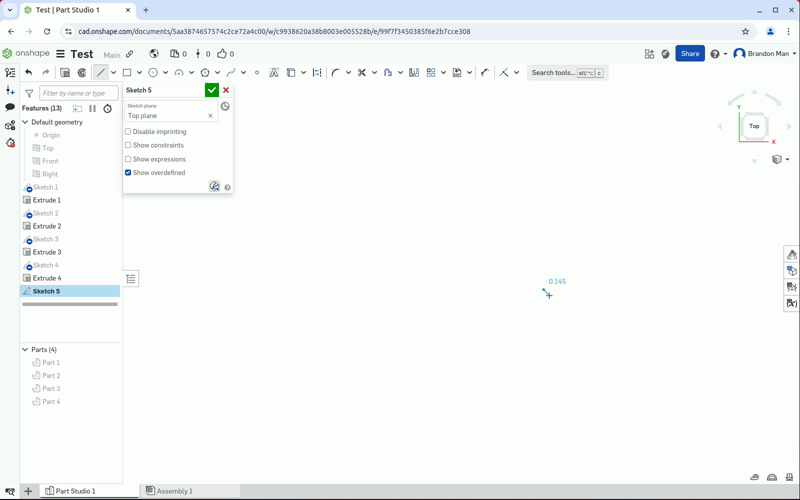
scroll(-6)
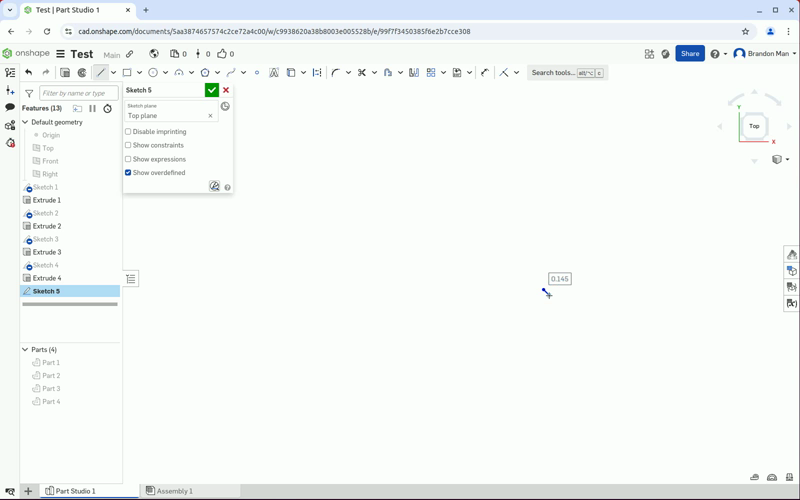
scroll(-6)
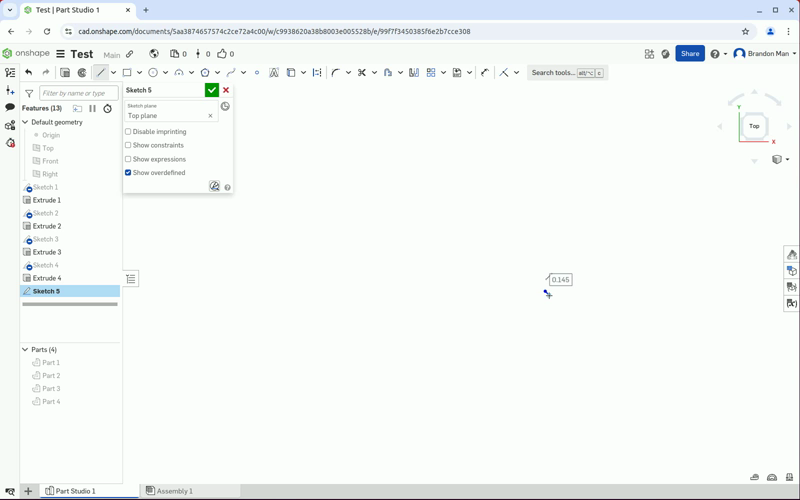
scroll(-6)
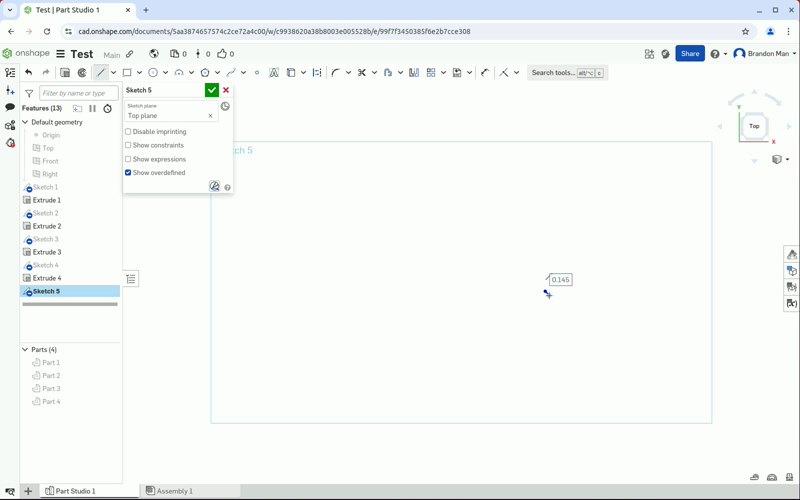
scroll(-6)
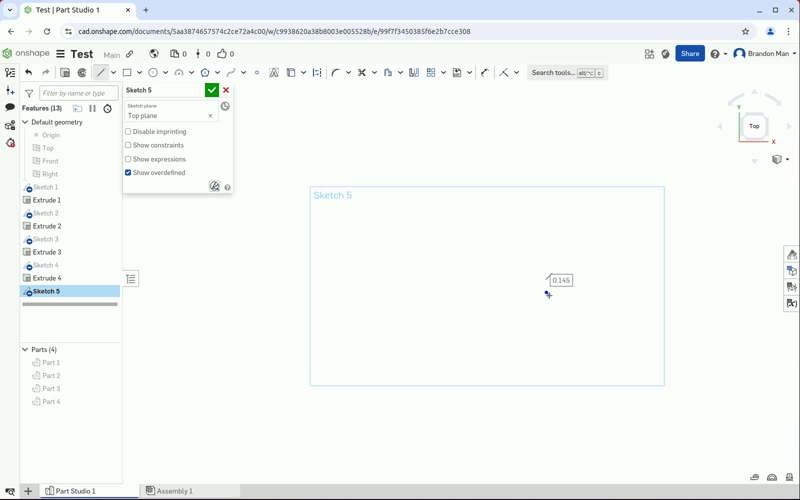
scroll(-6)
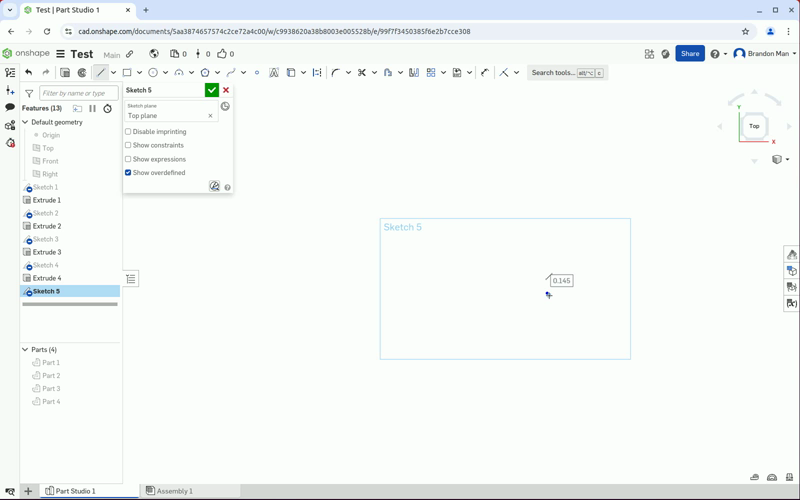
scroll(-6)
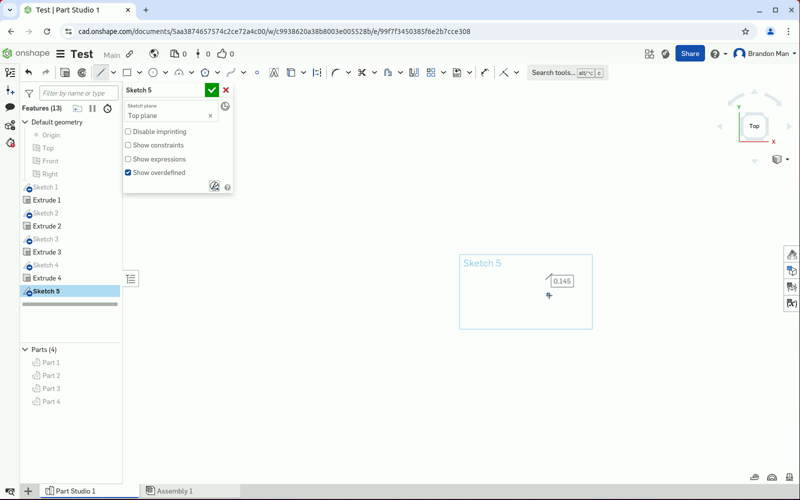
scroll(-6)
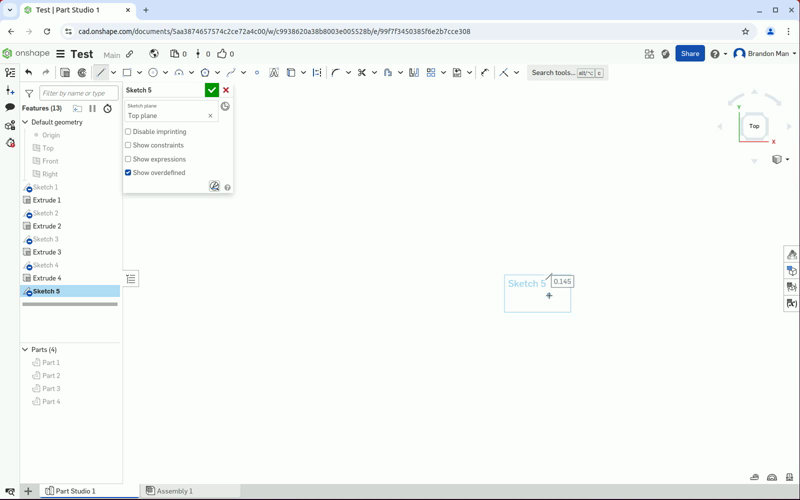
key_up(shift)
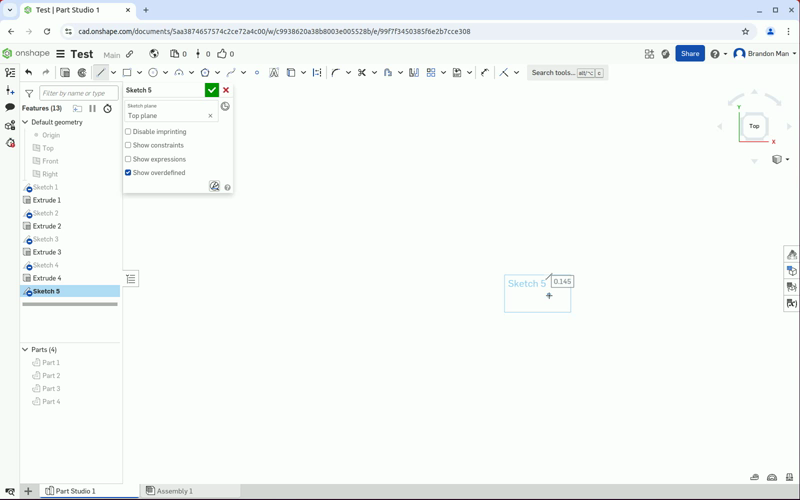
key_down(shift)
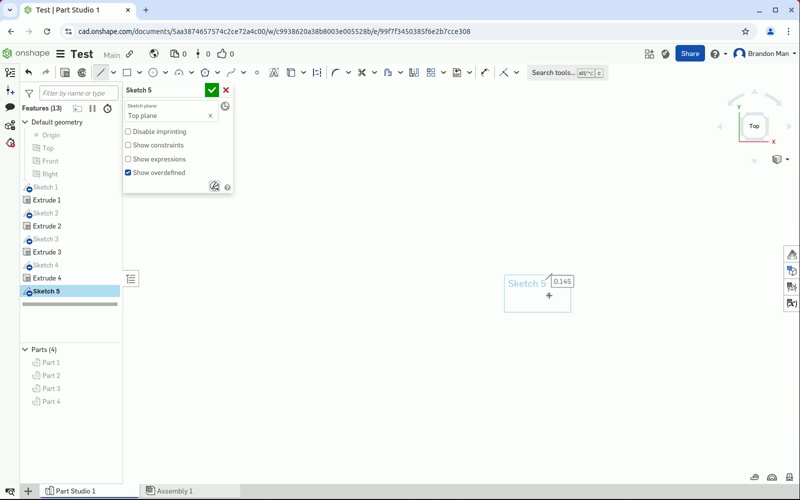
mouse_move(579, 295)
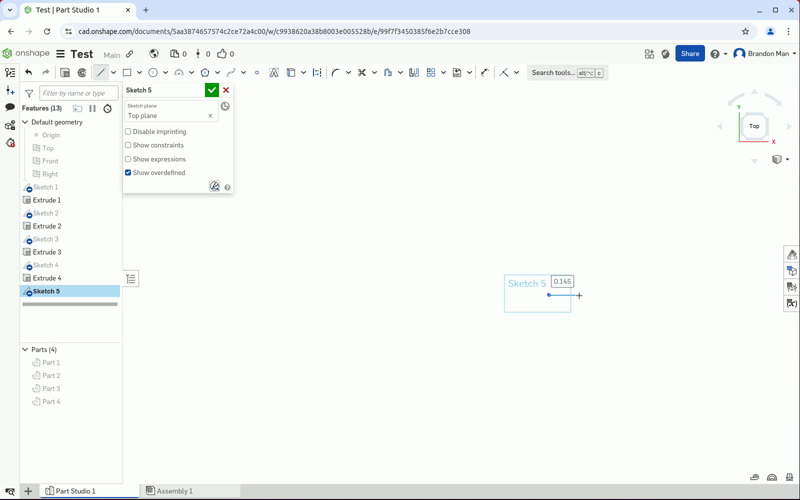
mouse_move(549, 282)
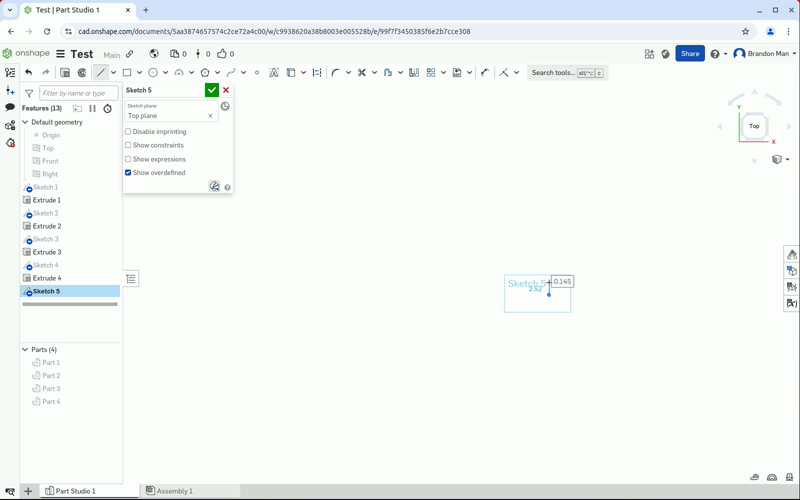
click(549, 282)
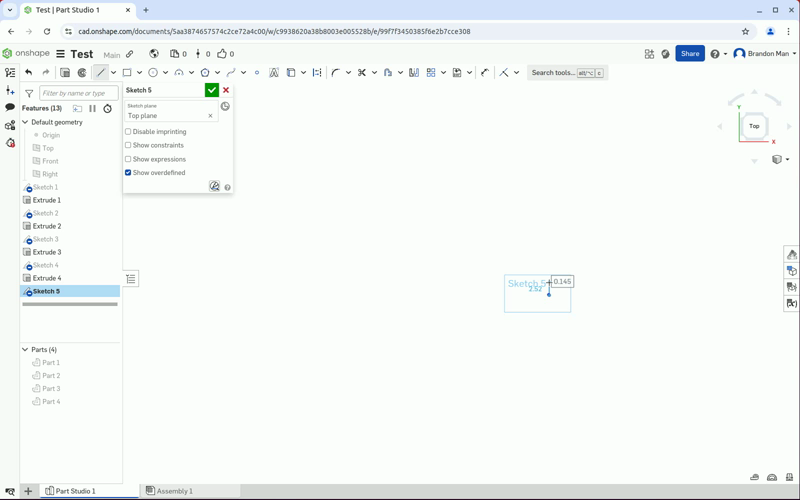
key_up(shift)
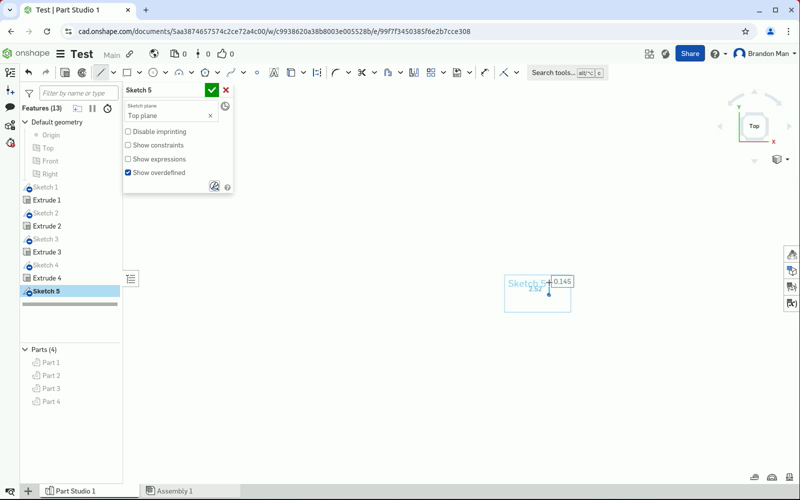
key_down(shift)
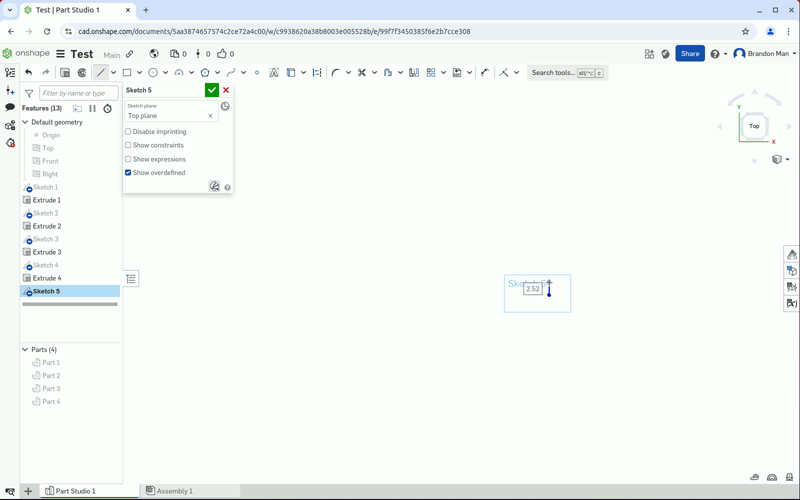
mouse_move(579, 282)
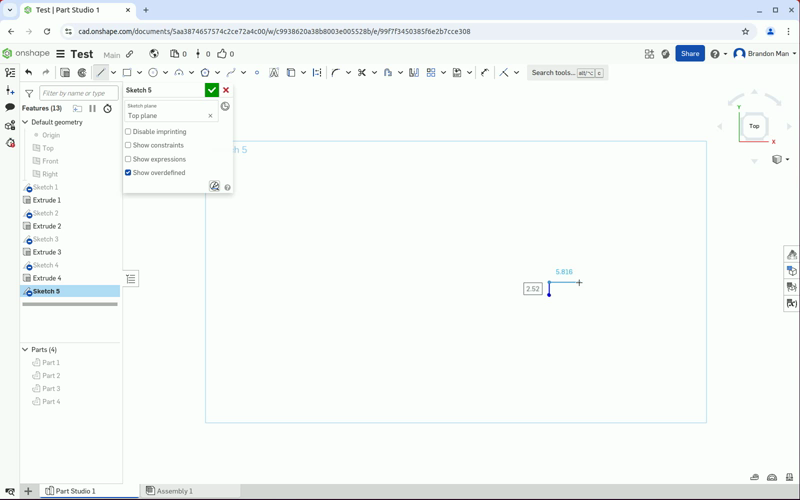
mouse_move(548, 281)
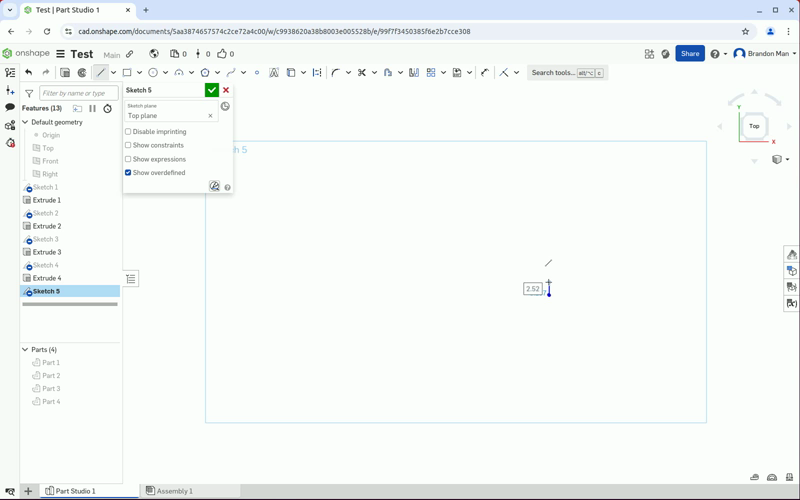
scroll(6)
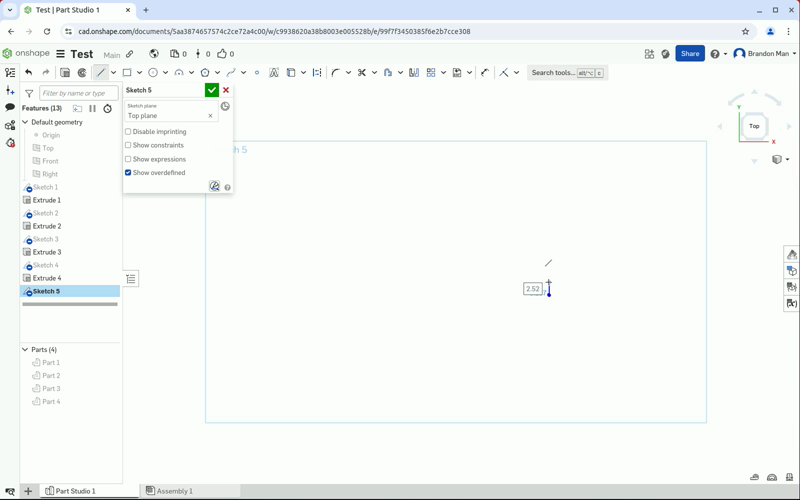
scroll(6)
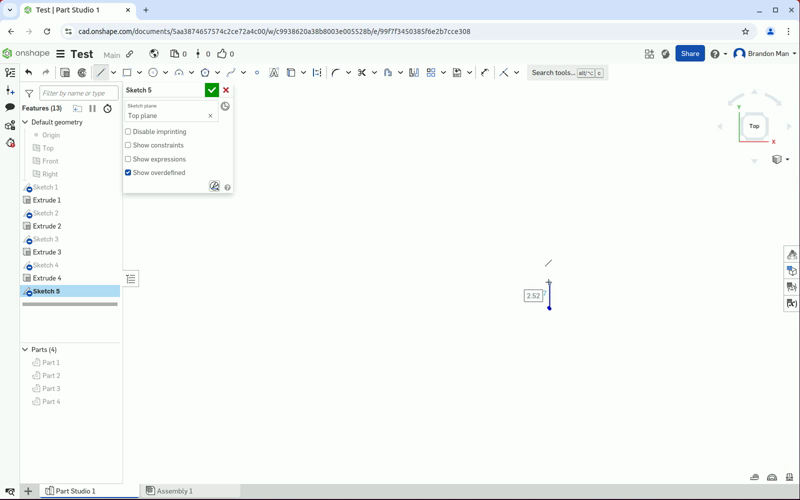
scroll(6)
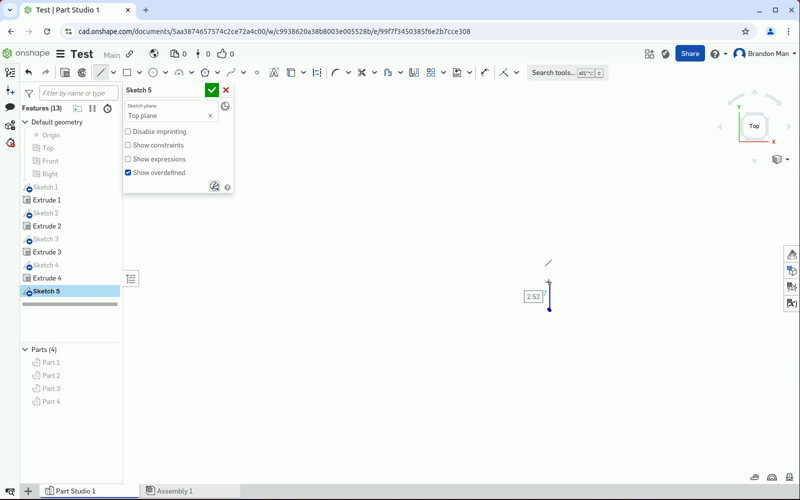
scroll(6)
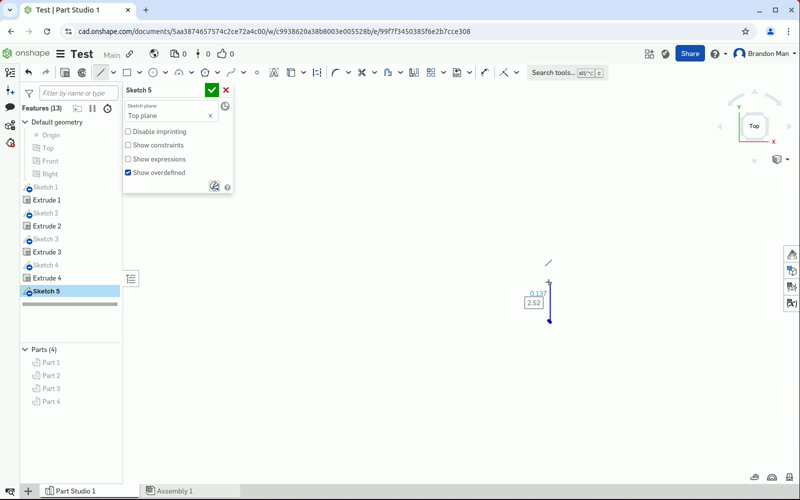
scroll(6)
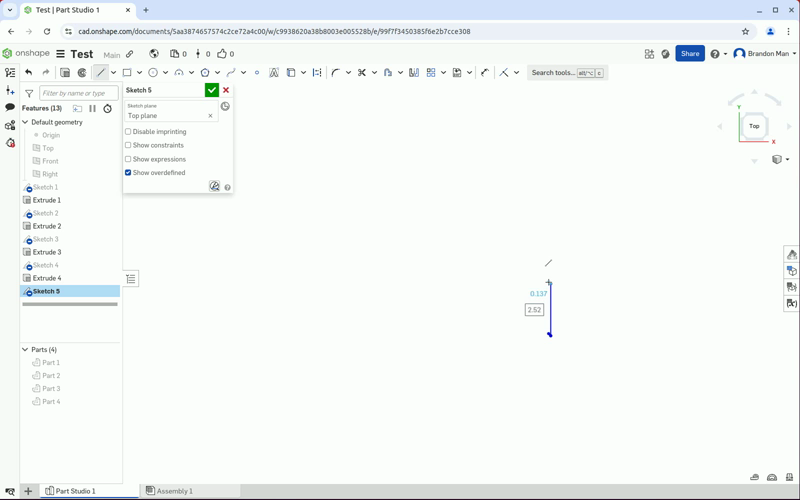
scroll(6)
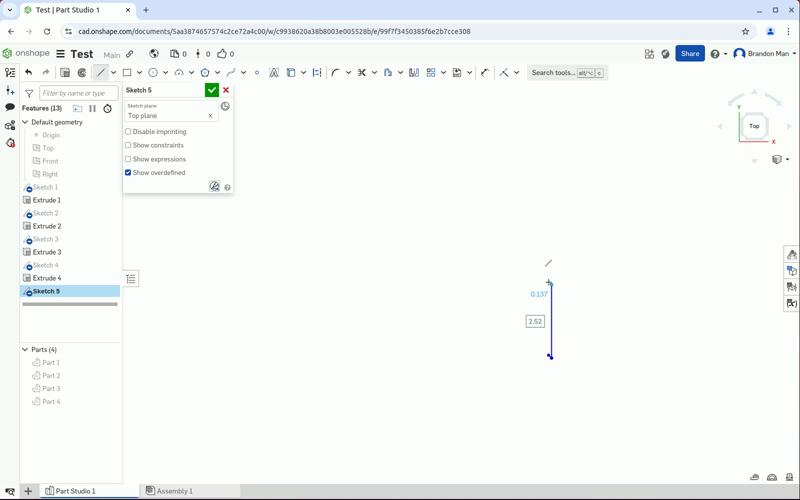
scroll(6)
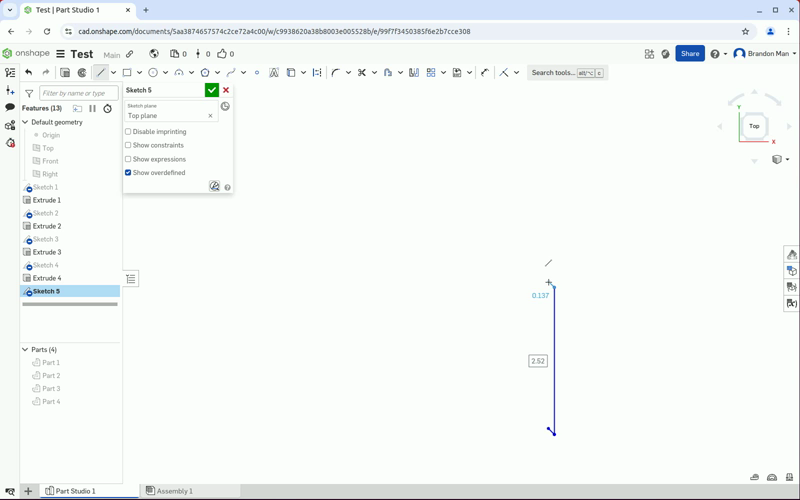
click(548, 281)
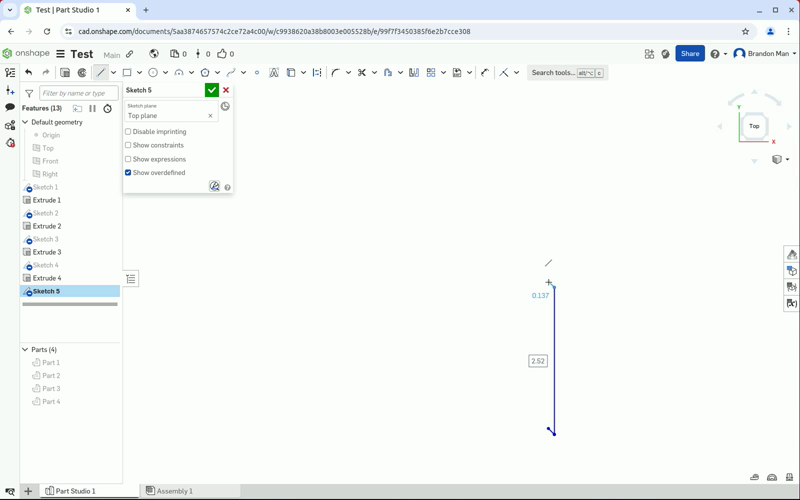
scroll(-6)
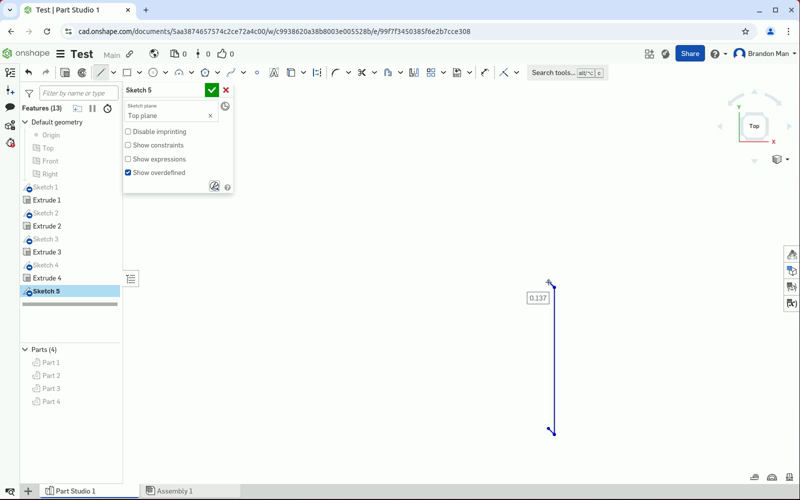
scroll(-6)
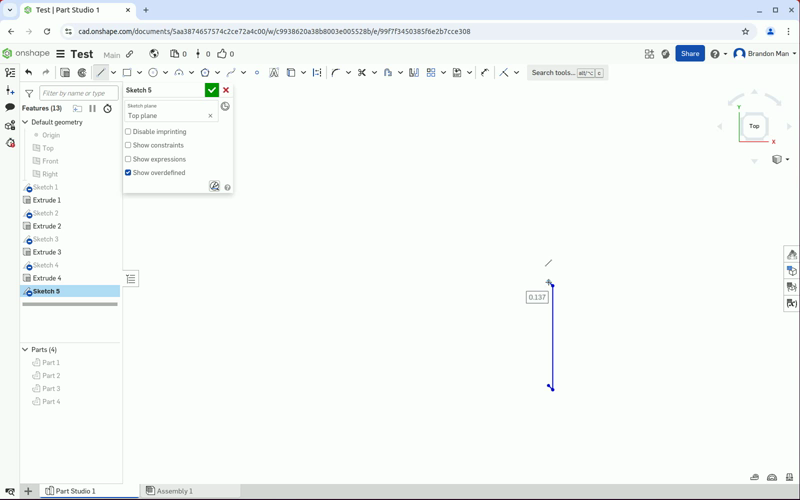
scroll(-6)
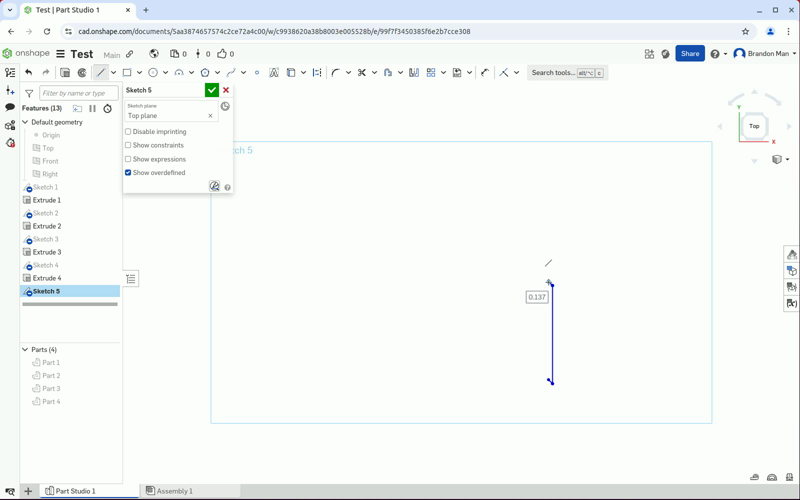
scroll(-6)
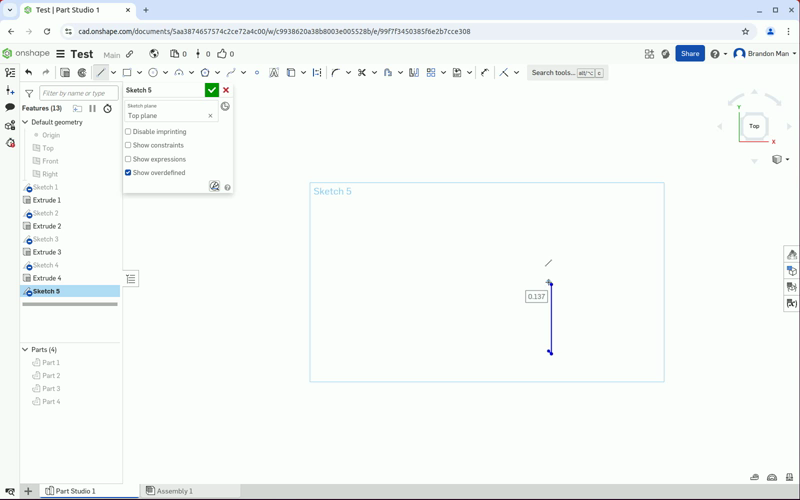
scroll(-6)
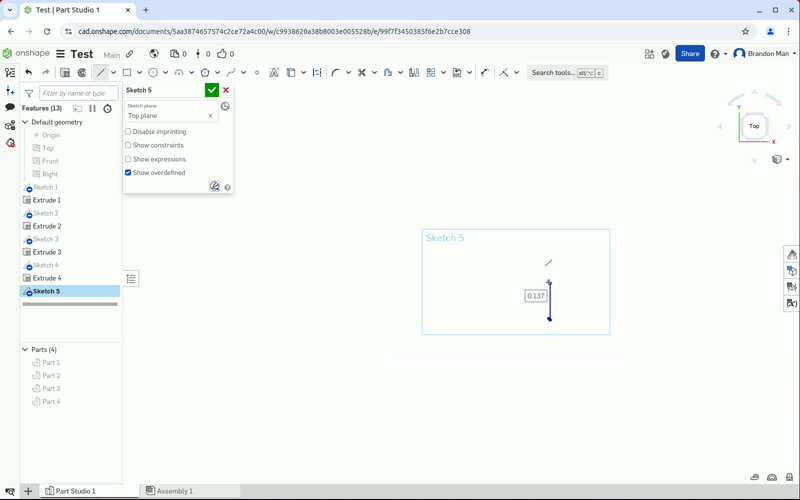
scroll(-6)
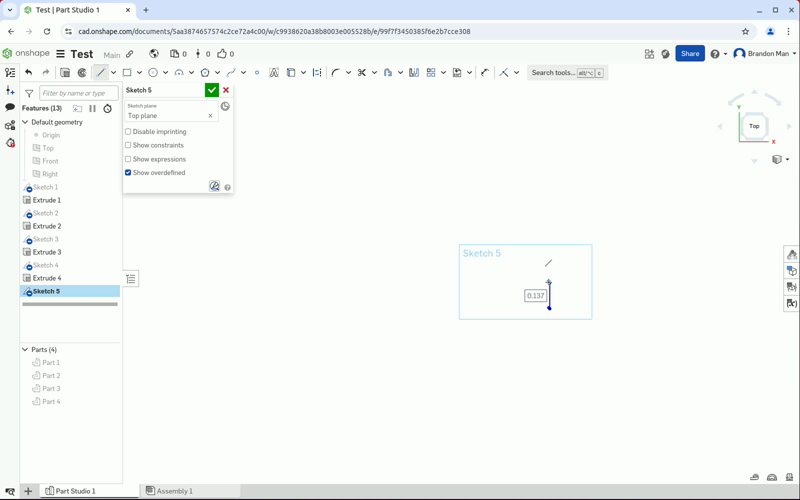
scroll(-6)
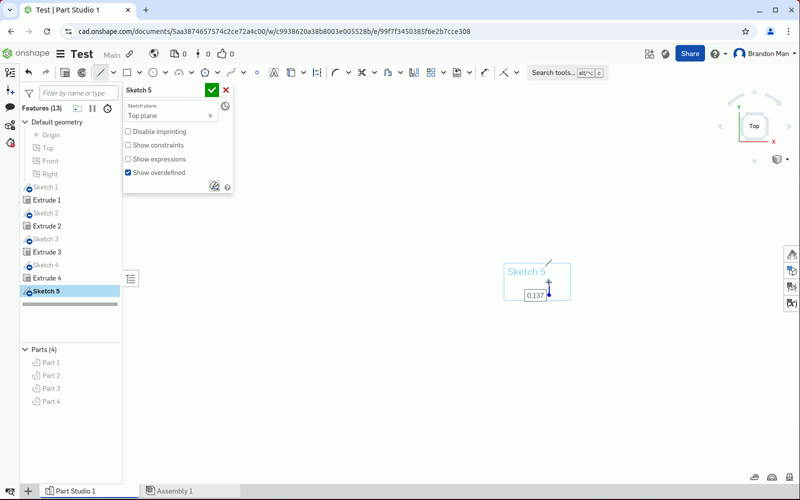
key_up(shift)
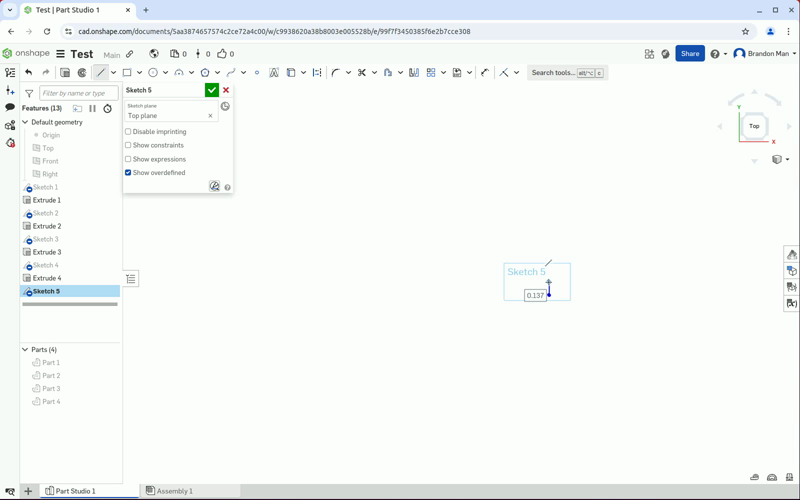
mouse_move(578, 281)
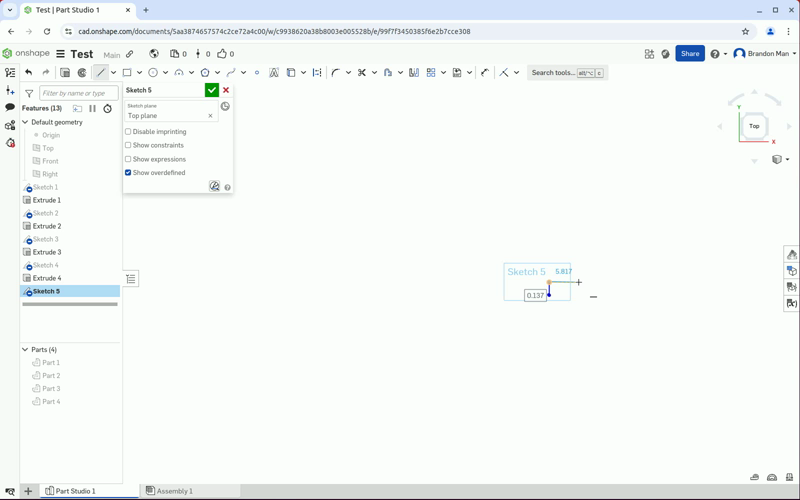
key_down(shift)
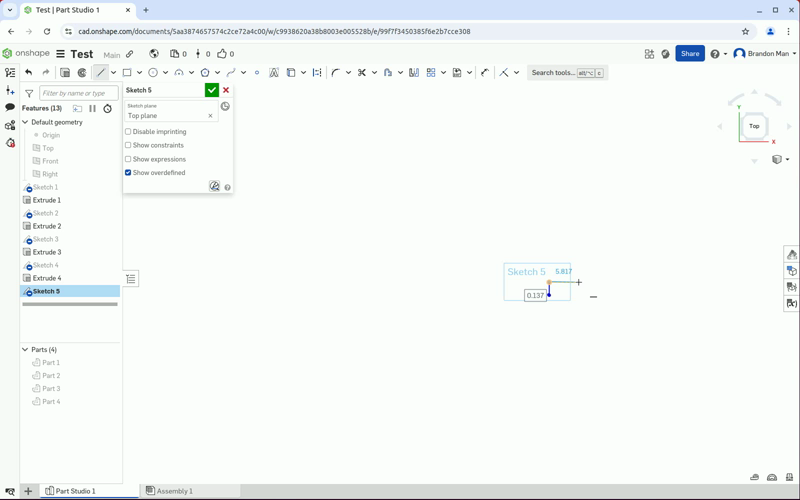
mouse_move(548, 294)
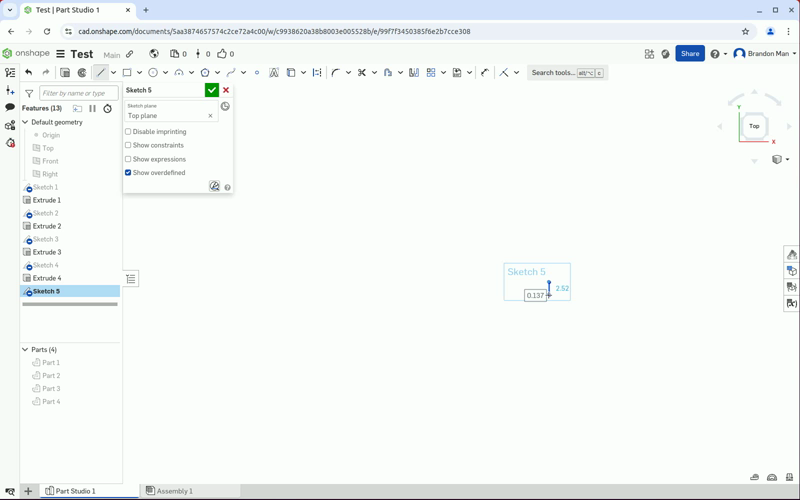
scroll(6)
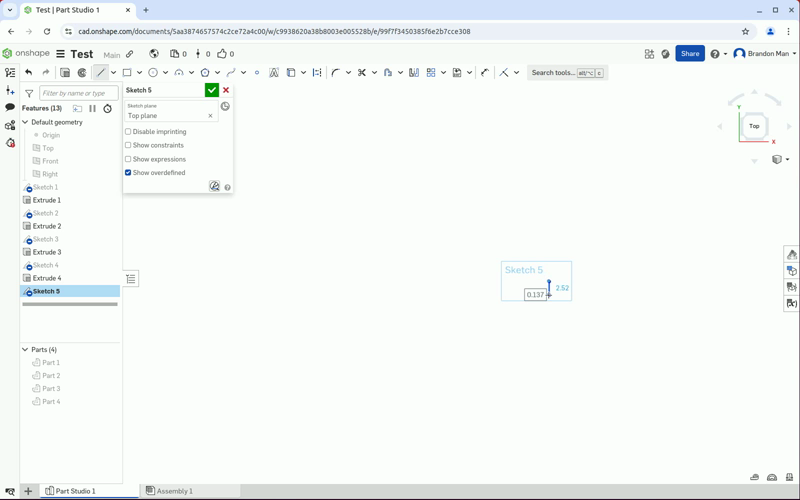
scroll(6)
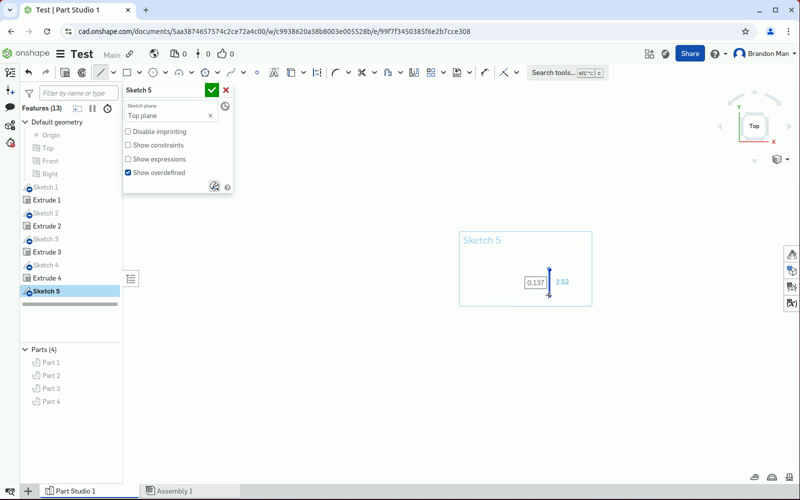
scroll(6)
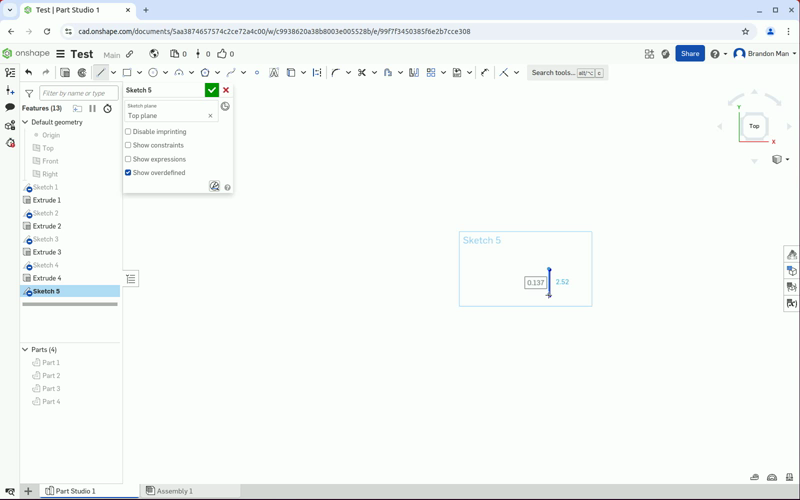
scroll(6)
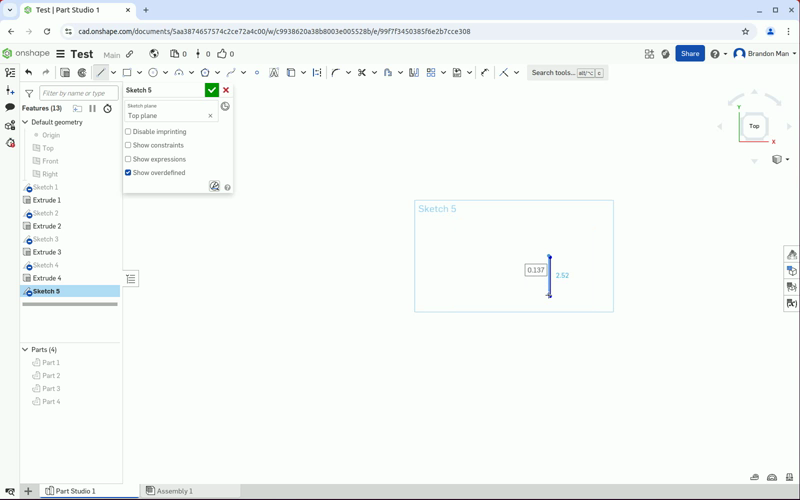
scroll(6)
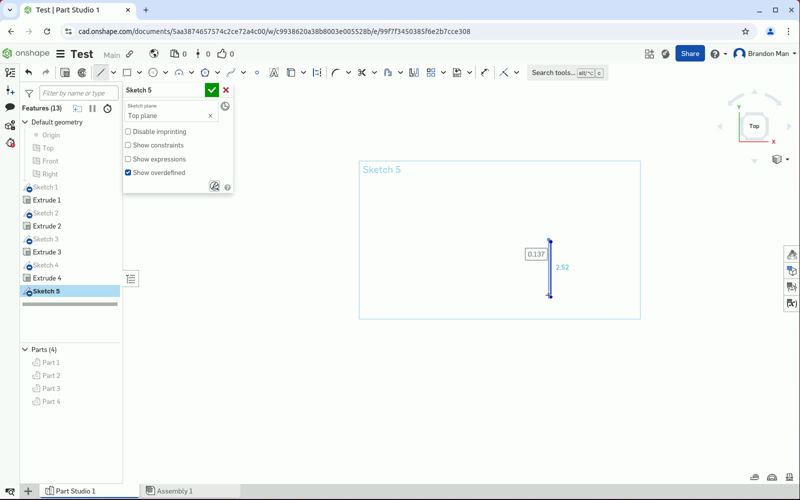
scroll(6)
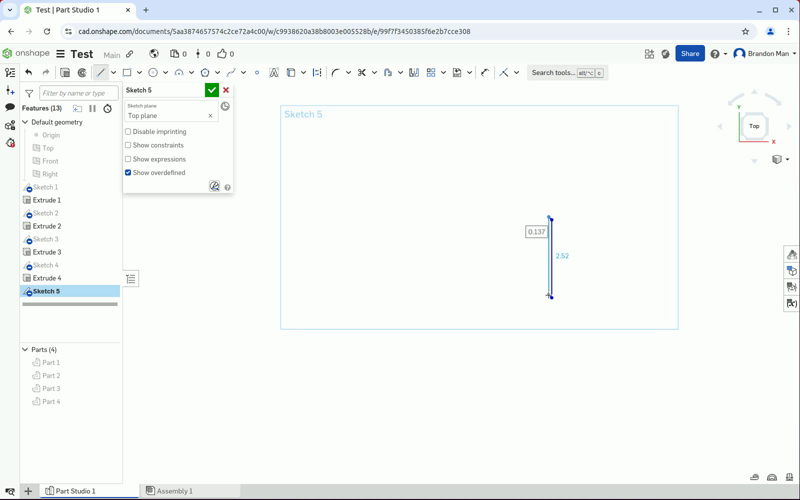
scroll(6)
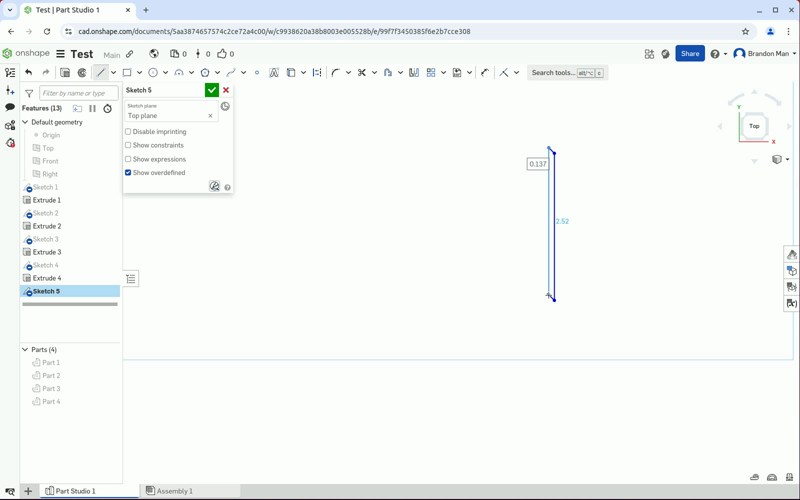
key_up(shift)
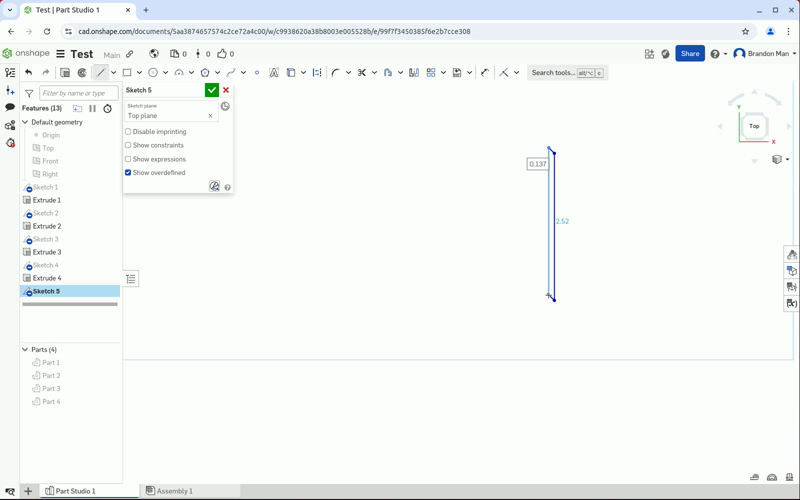
click(548, 294)
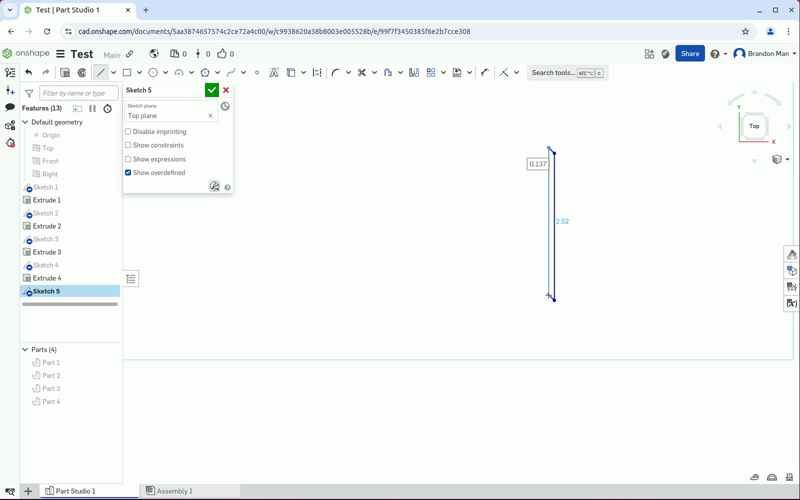
scroll(-6)
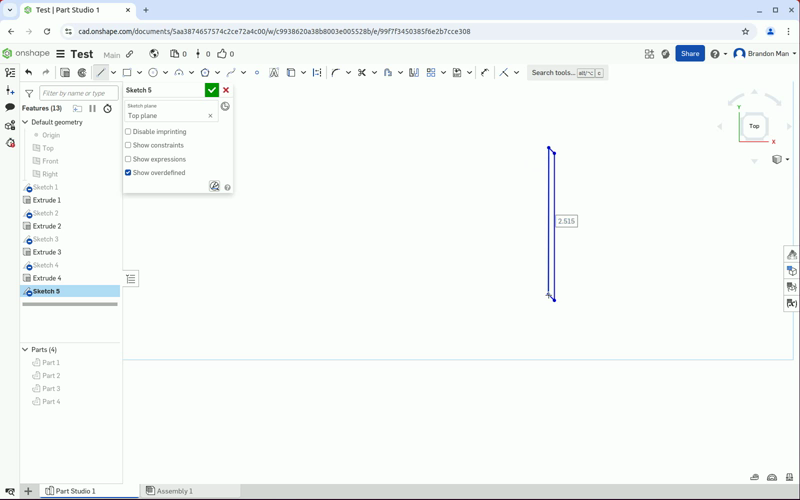
scroll(-6)
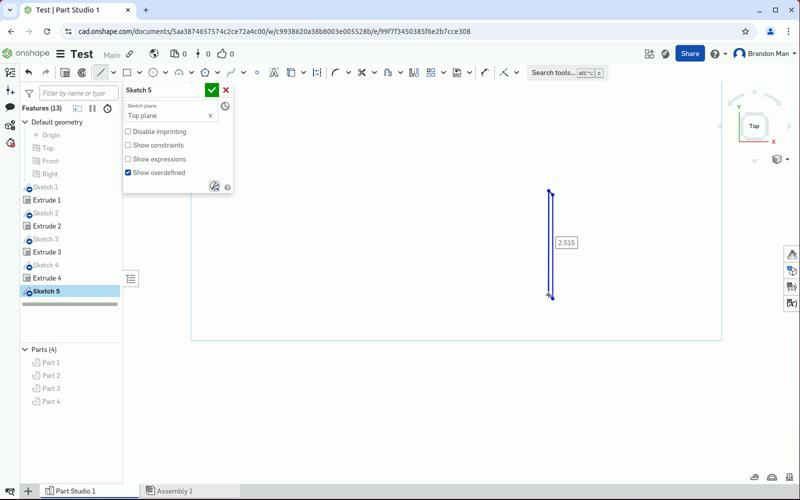
scroll(-6)
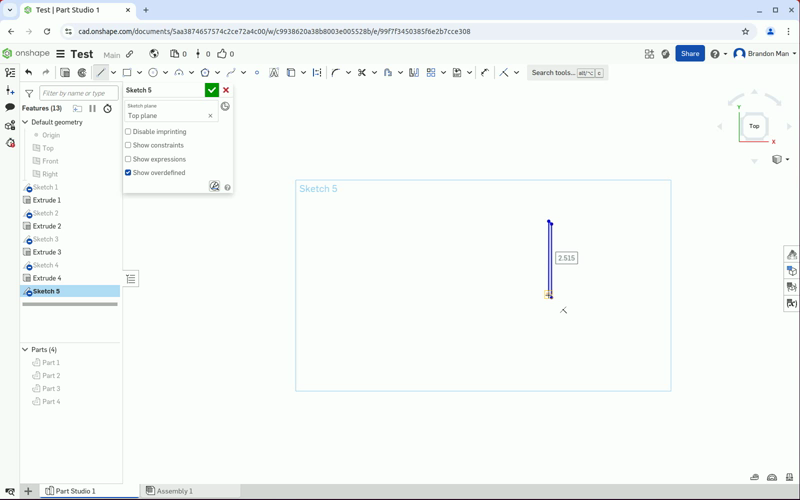
scroll(-6)
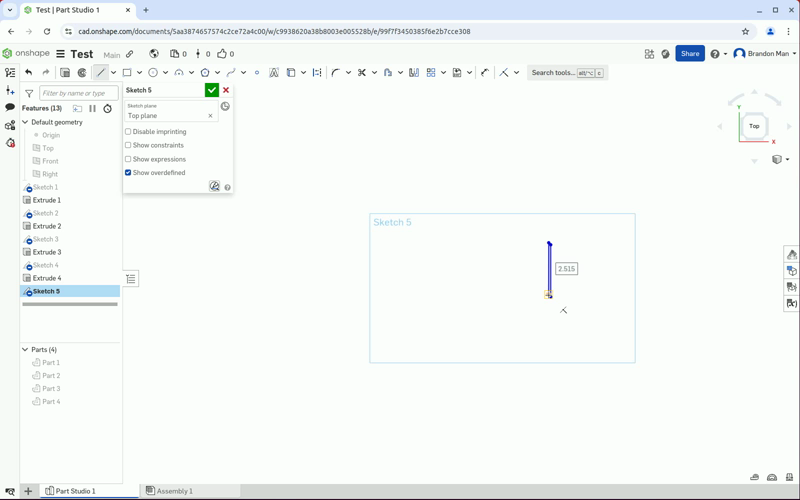
scroll(-6)
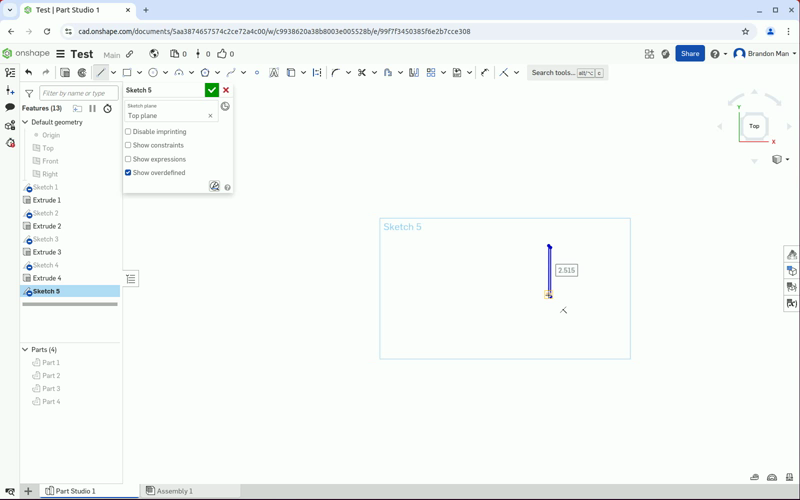
scroll(-6)
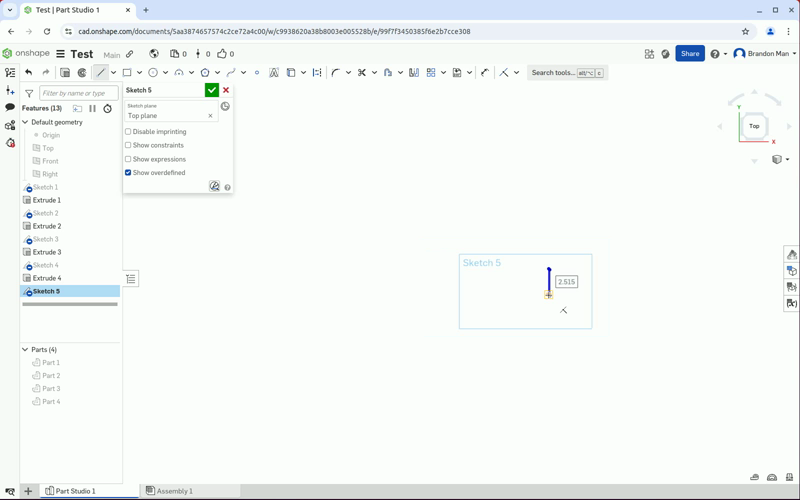
scroll(-6)
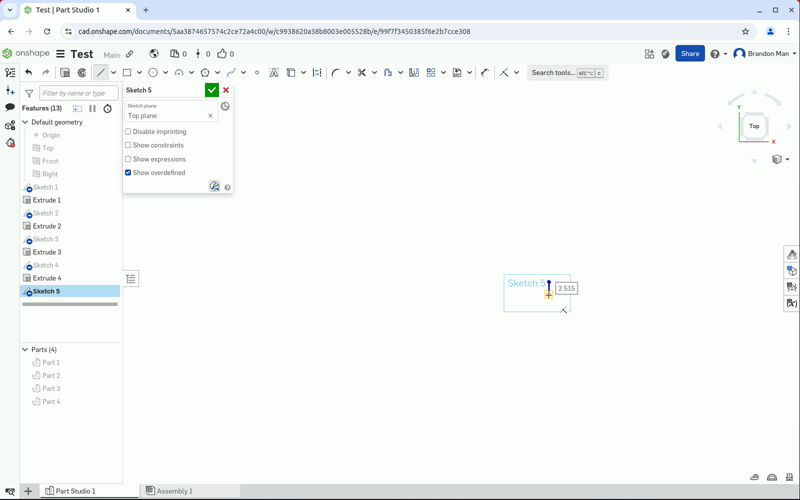
key(esc)
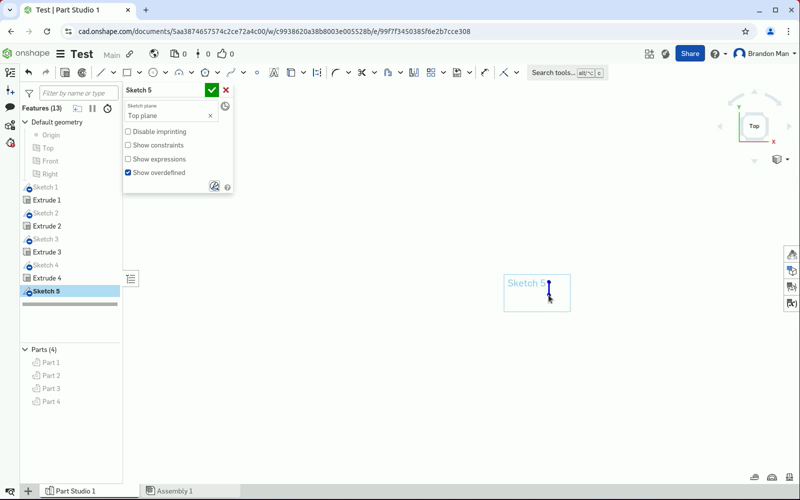
mouse_move(548, 291)
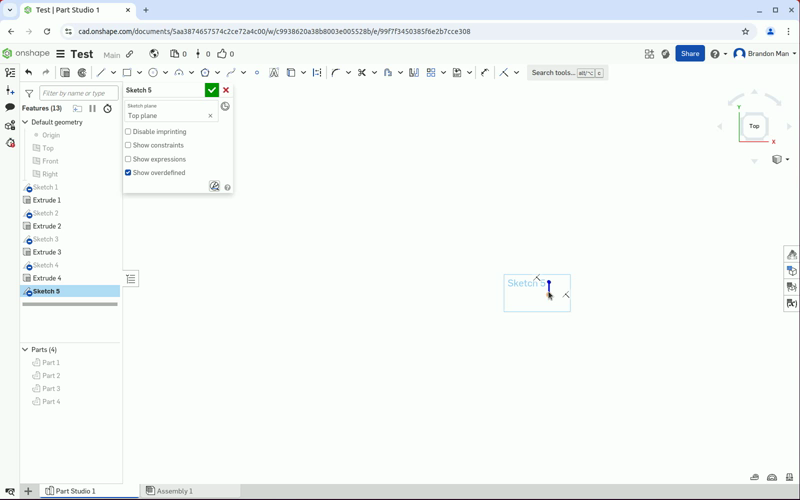
scroll(6)
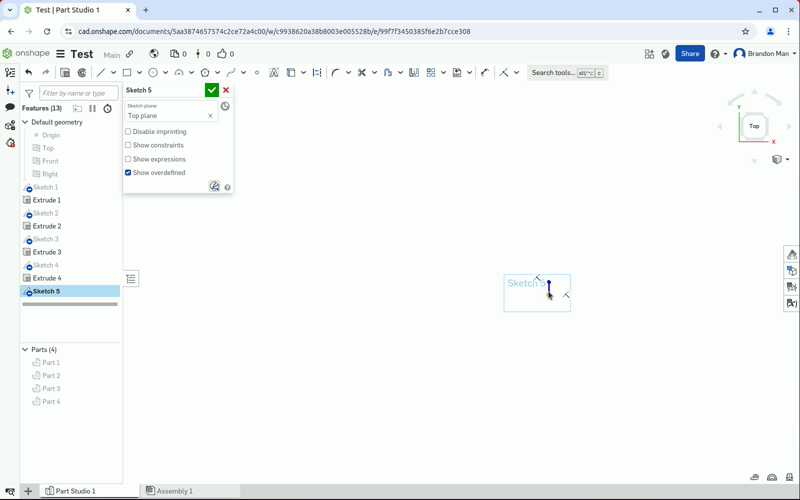
scroll(6)
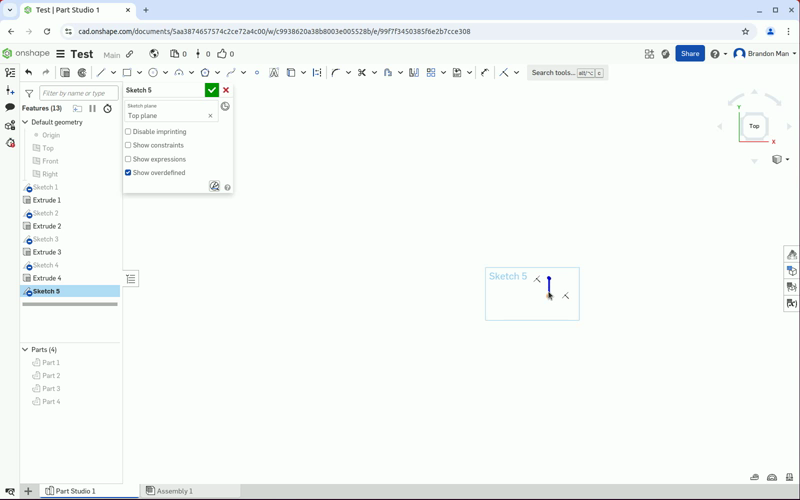
scroll(6)
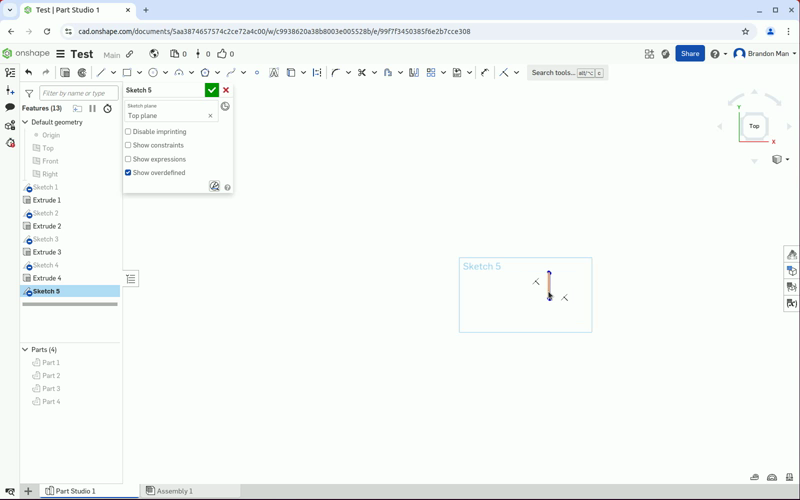
scroll(6)
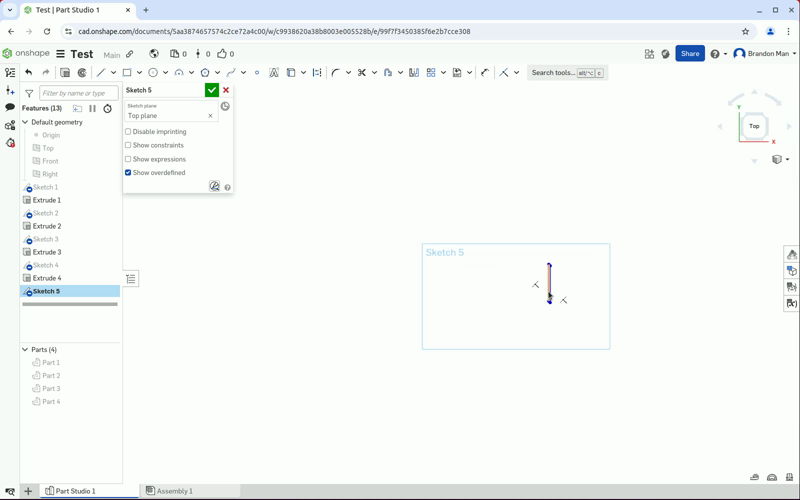
scroll(6)
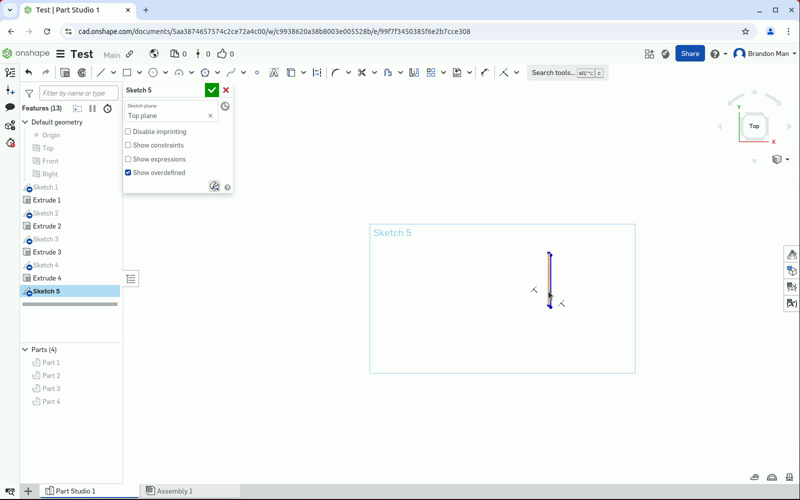
scroll(6)
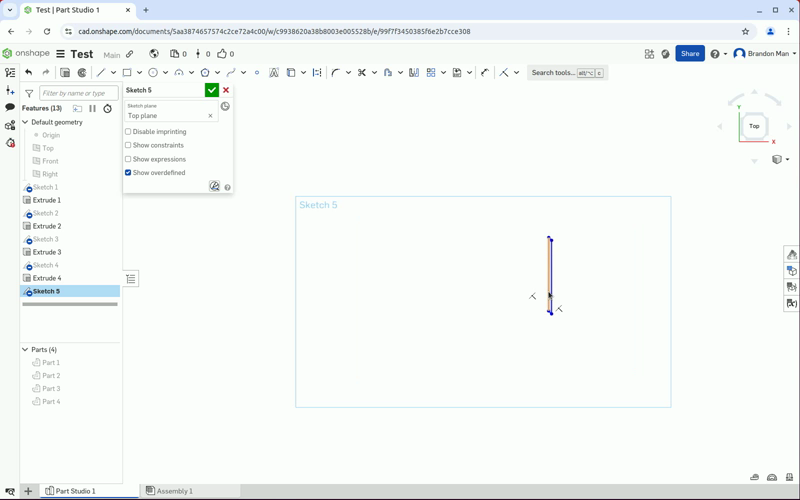
scroll(6)
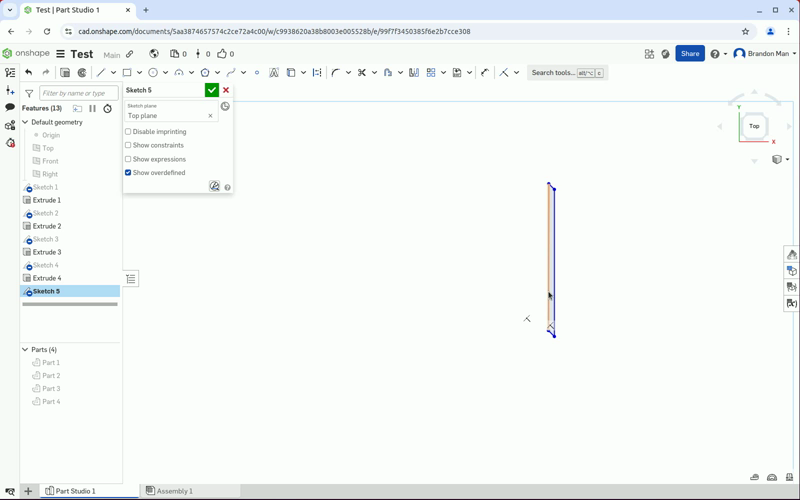
click(548, 291)
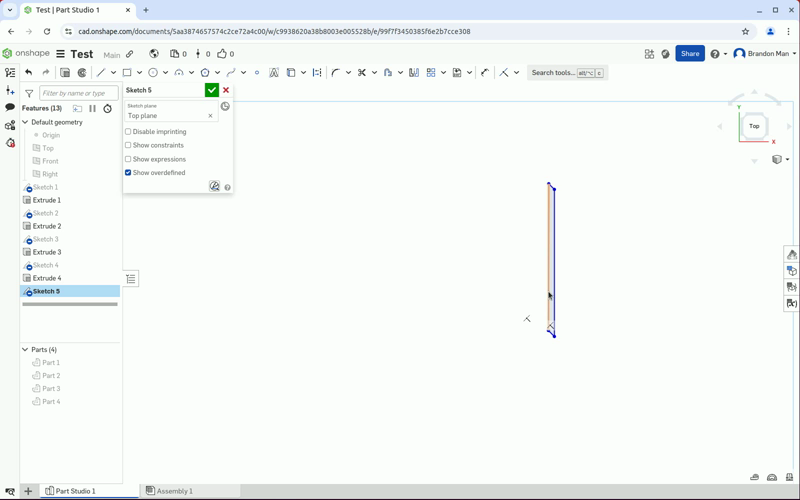
scroll(-6)
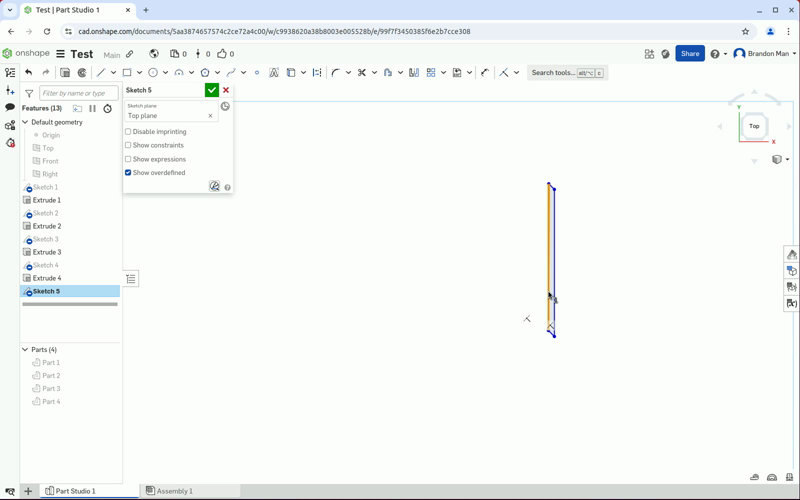
scroll(-6)
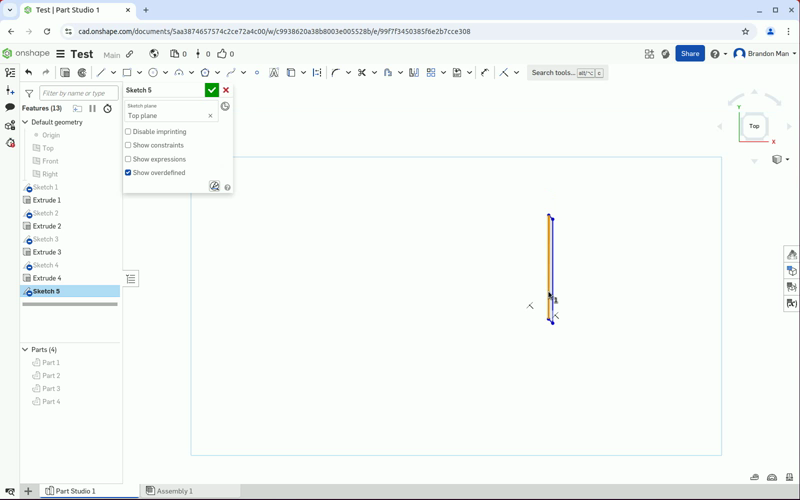
scroll(-6)
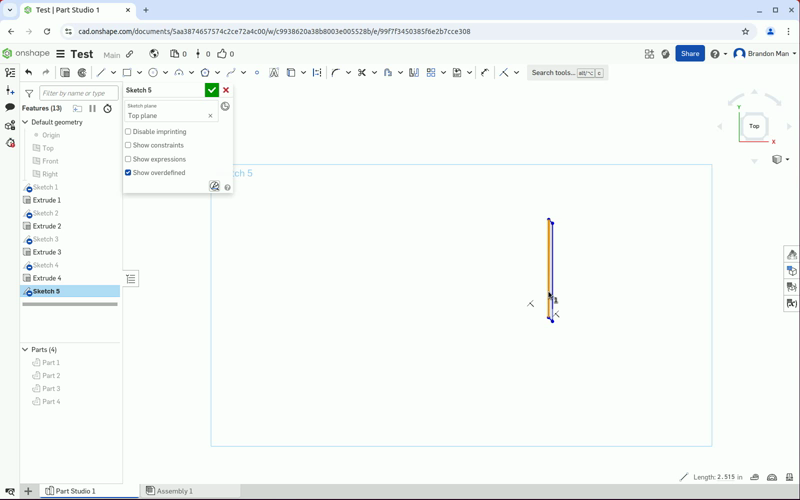
scroll(-6)
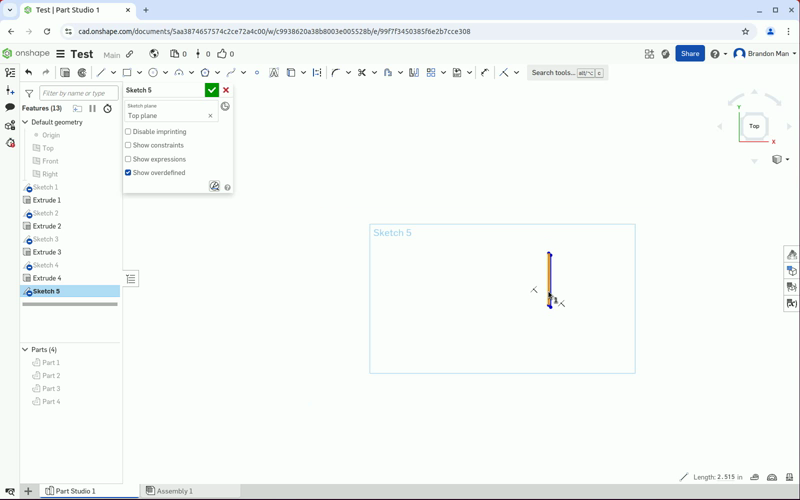
scroll(-6)
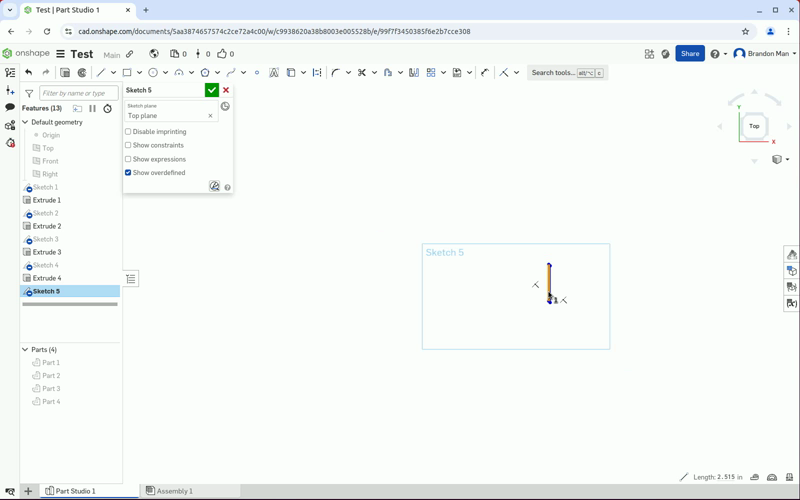
scroll(-6)
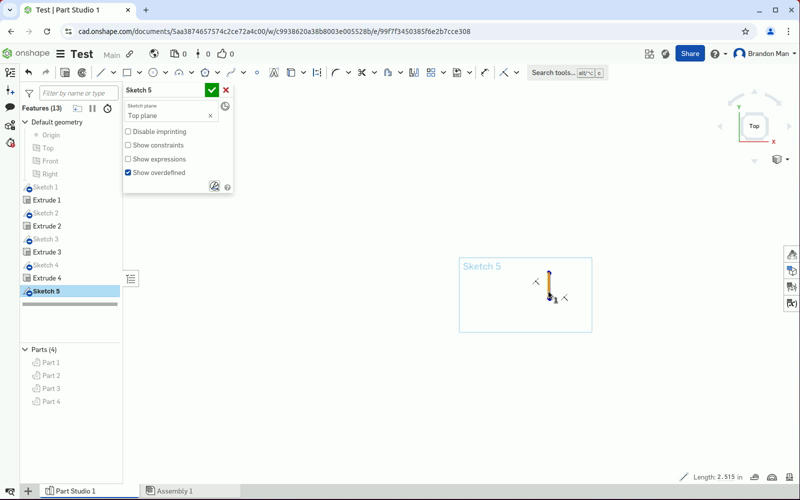
scroll(-6)
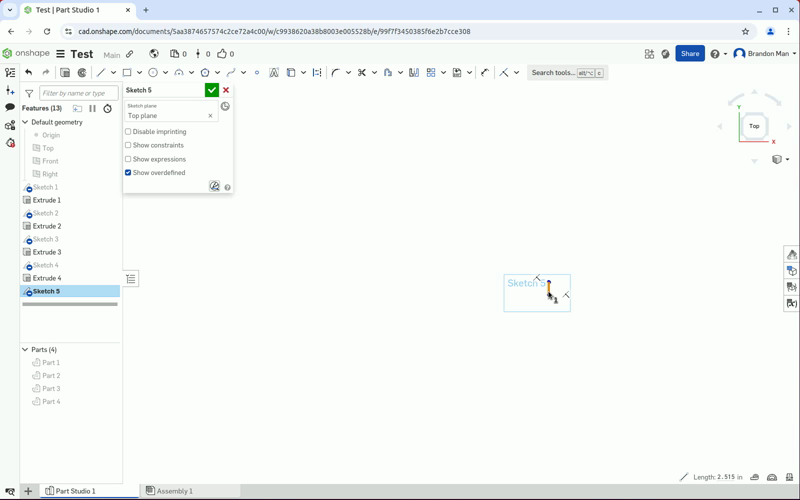
mouse_move(73, 352)
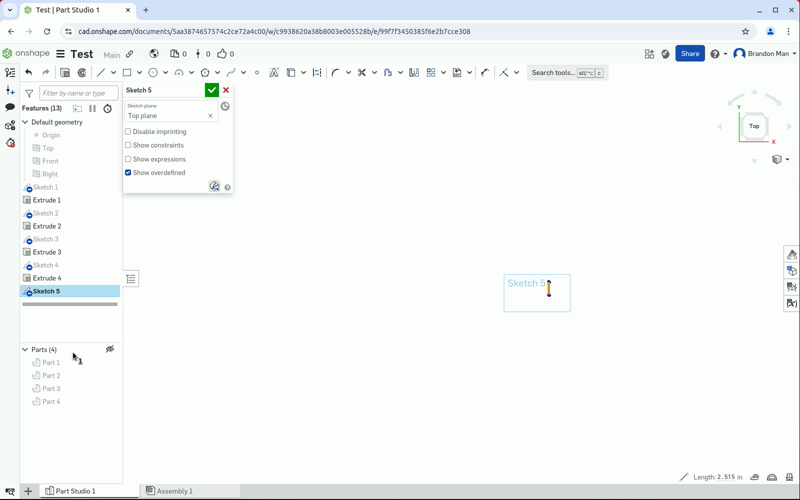
key(shift+y)
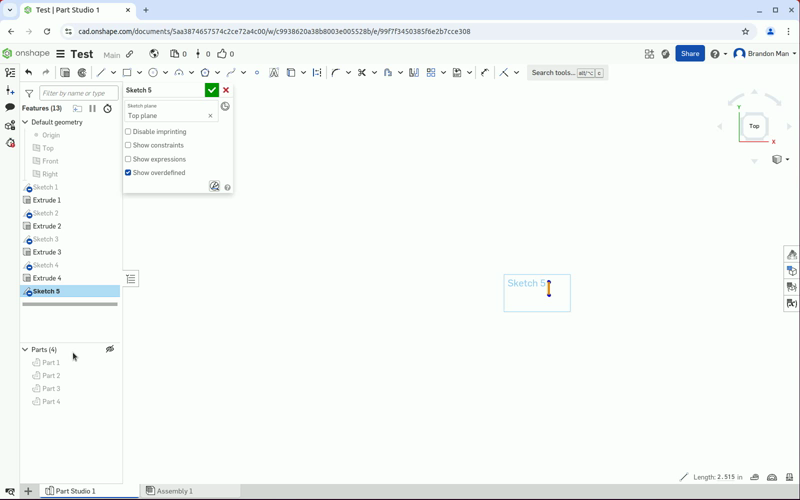
key(shift+e)
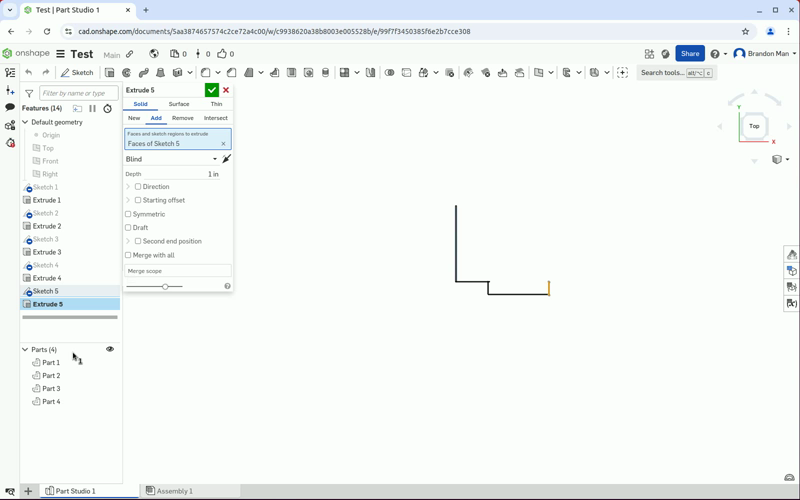
mouse_move(143, 106)
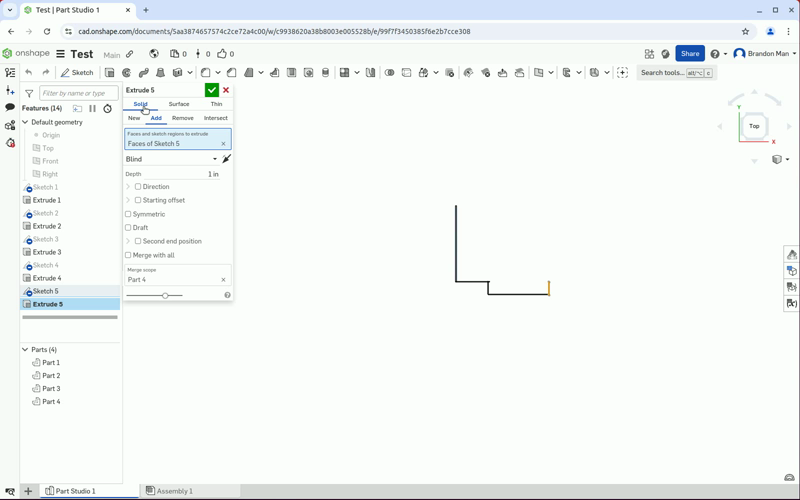
click(143, 106)
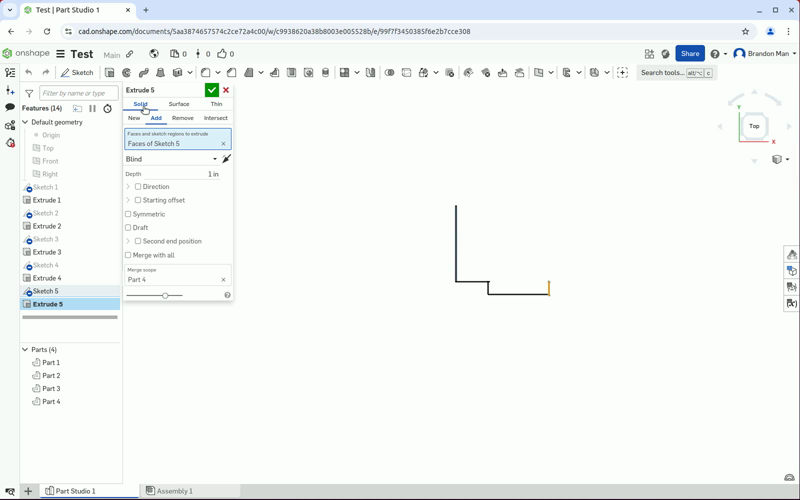
mouse_move(137, 120)
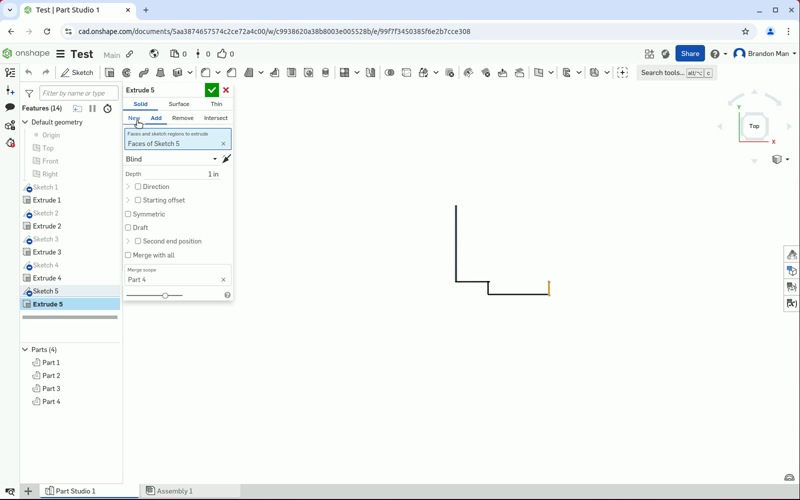
click(137, 120)
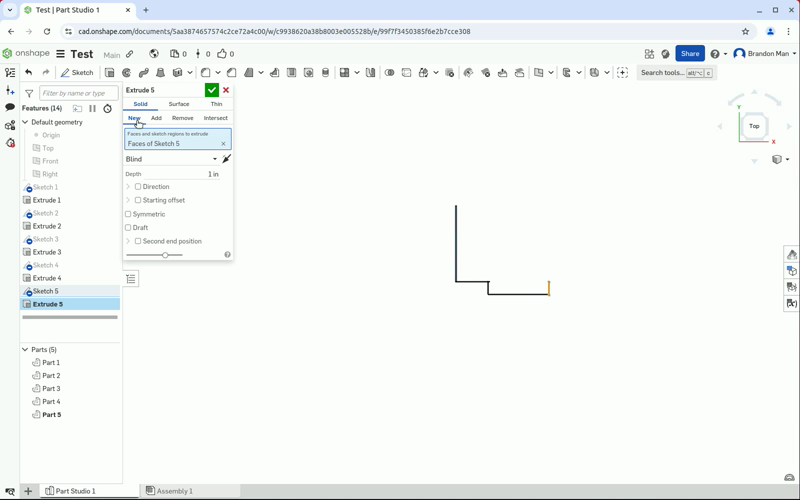
key(tab, 4)
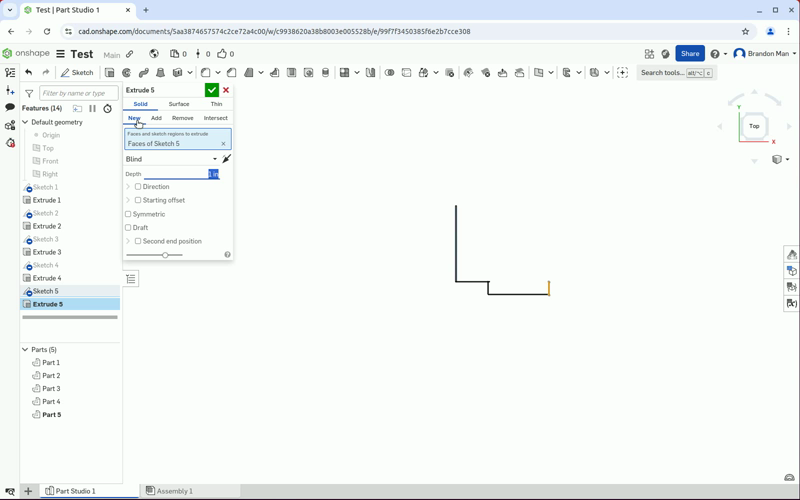
text(1.204)
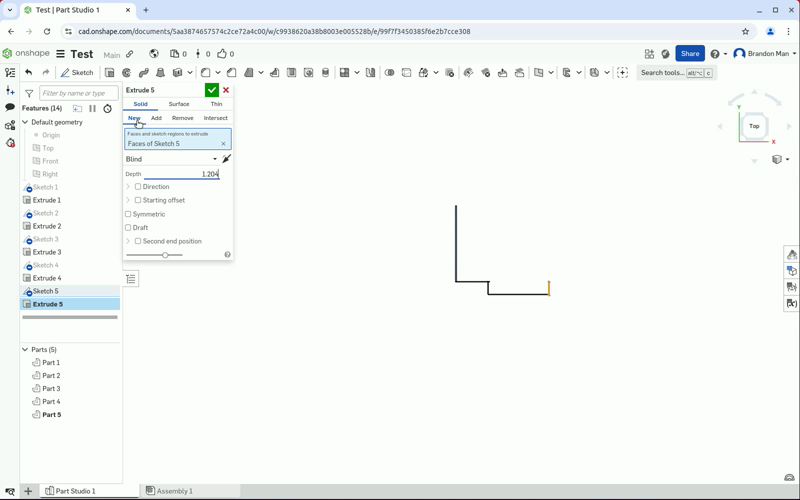
key(enter)
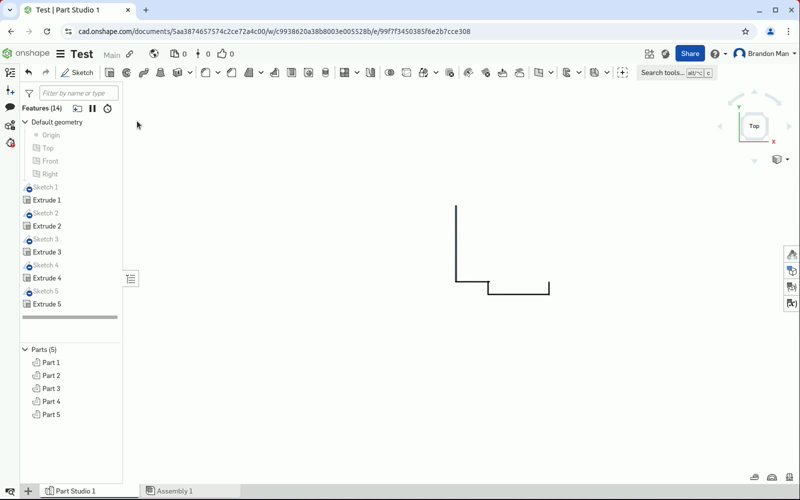
key(shift+h)
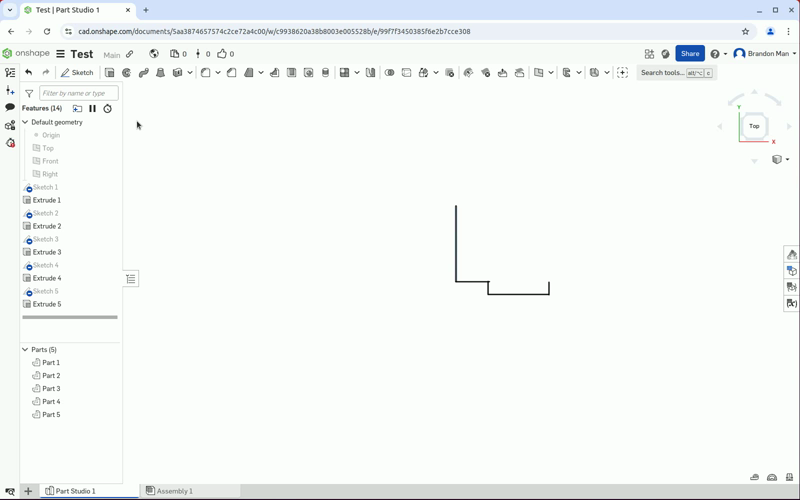
key(shift+h)
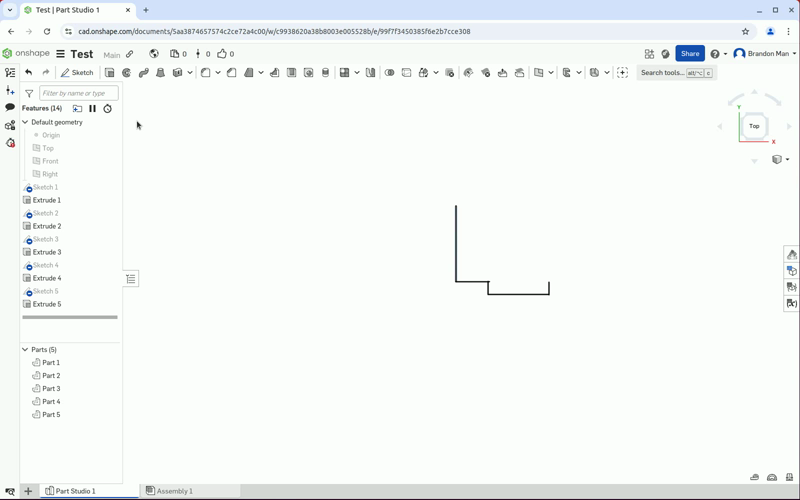
mouse_move(73, 189)
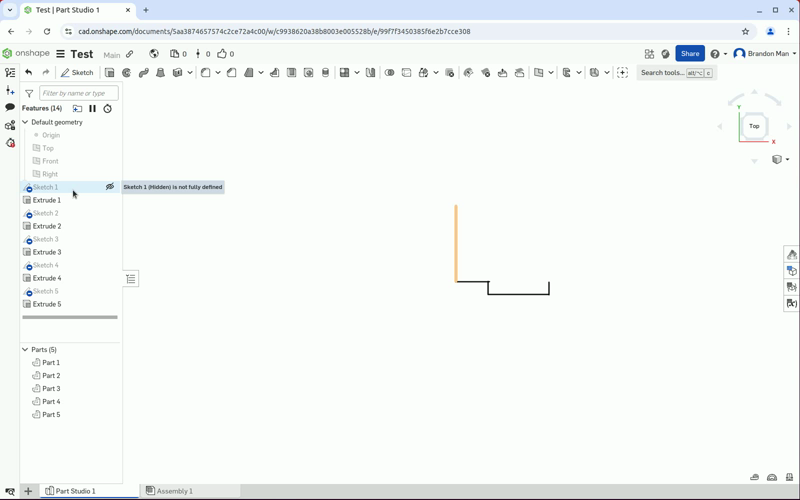
click(73, 189)
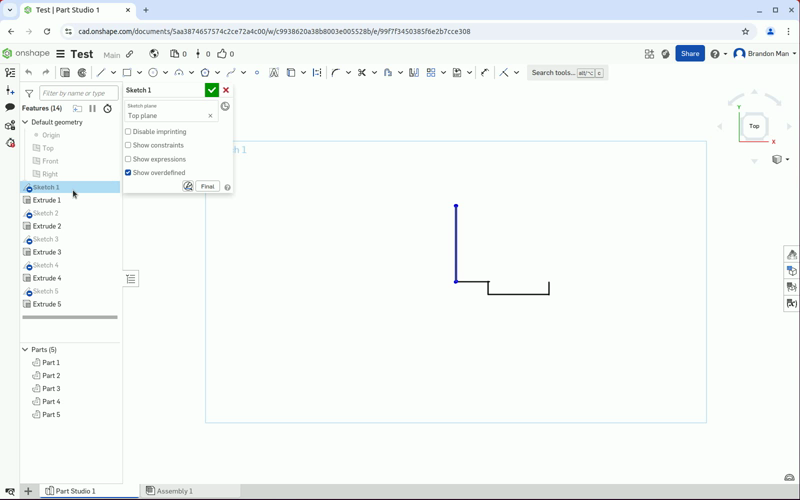
mouse_move(229, 92)
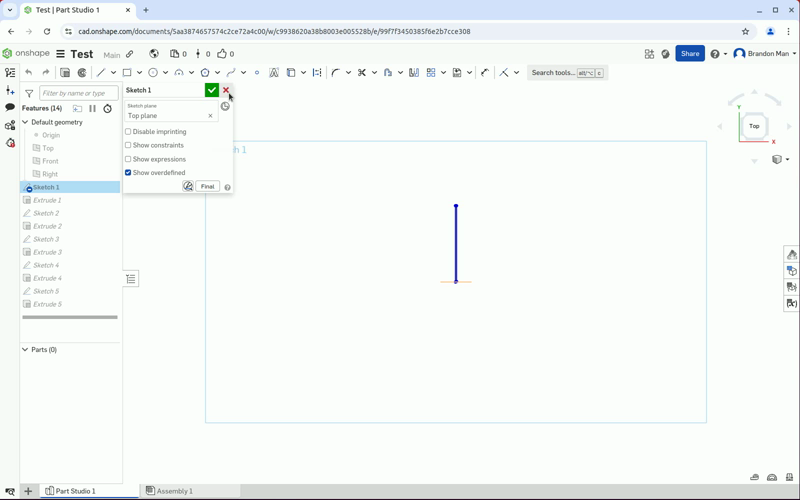
click(229, 92)
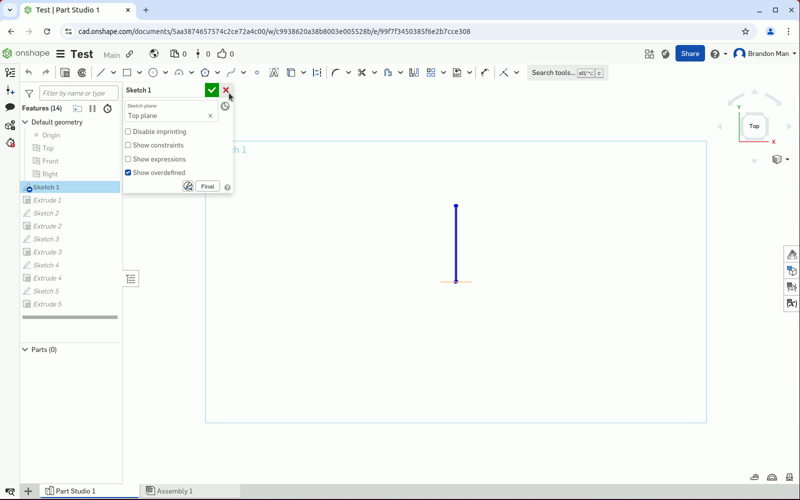
key(shift+s)
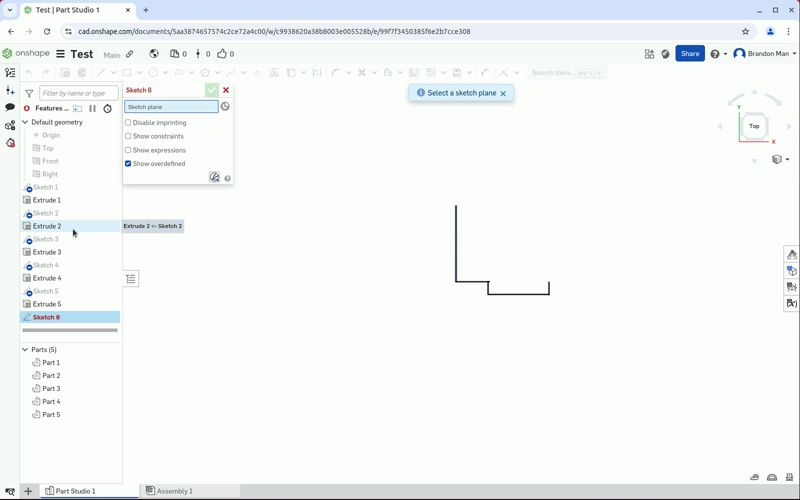
scroll(3)
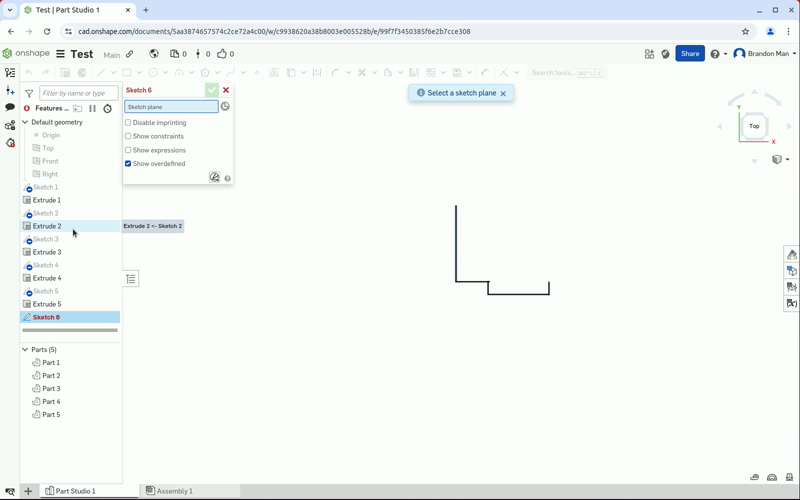
mouse_move(73, 150)
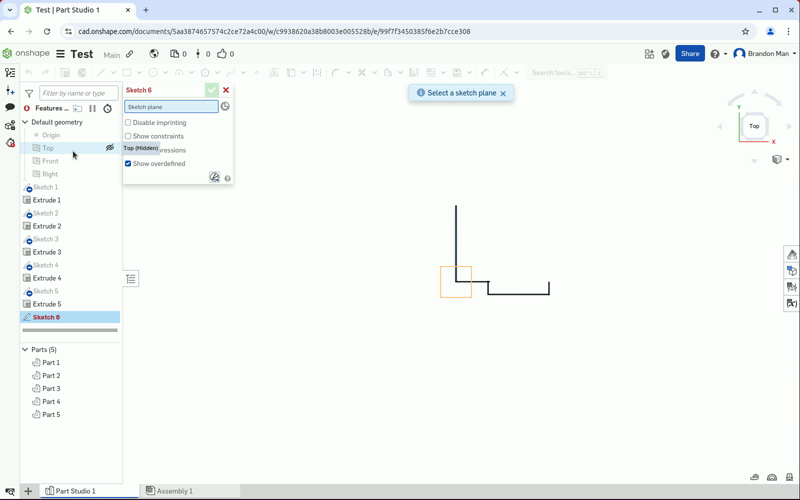
click(73, 150)
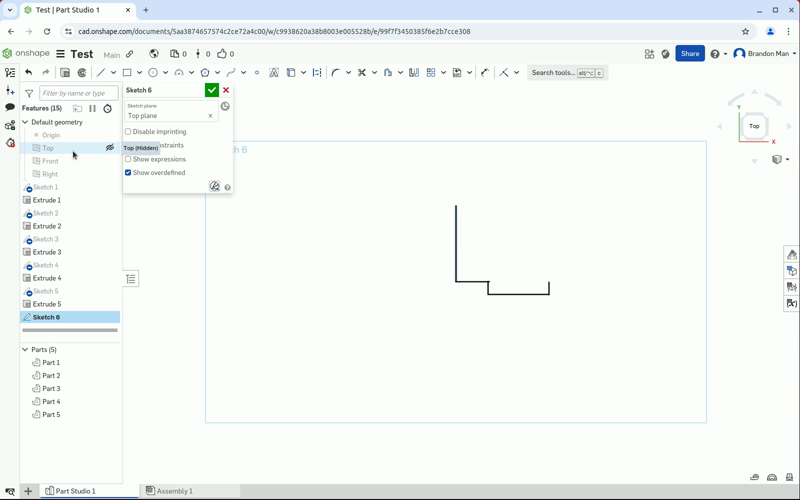
mouse_move(73, 352)
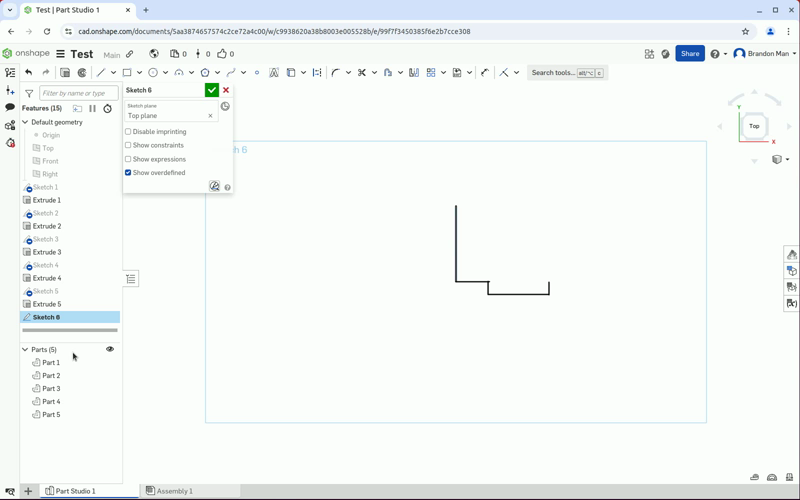
key(y)
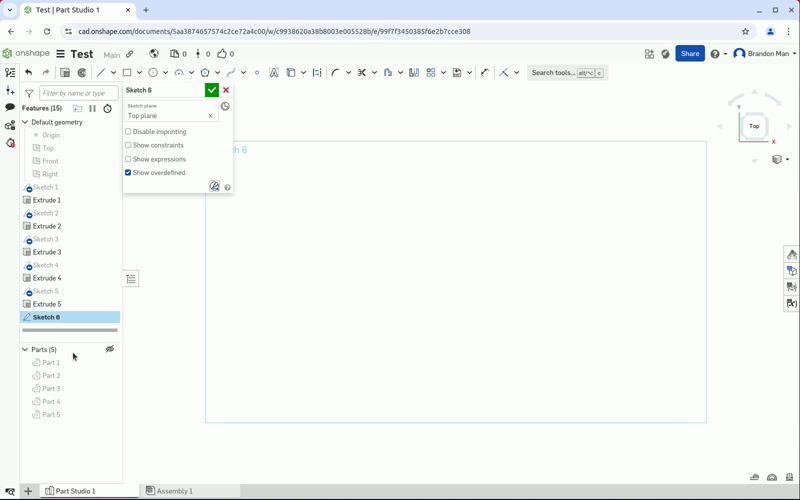
key(l)
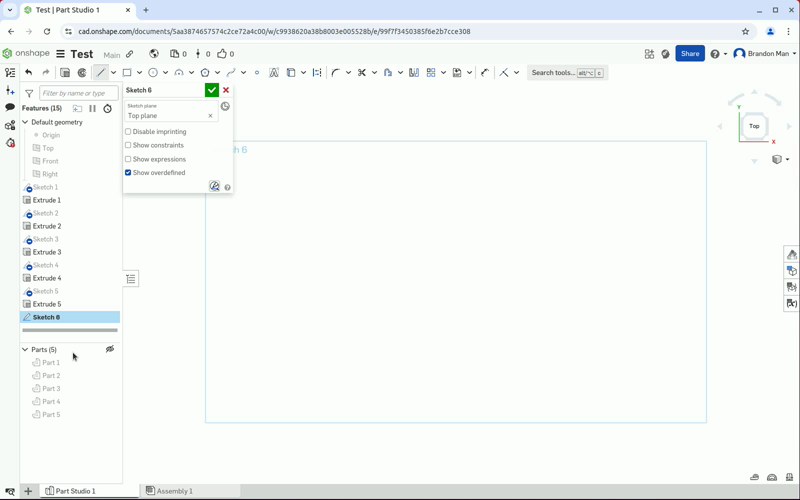
key_down(shift)
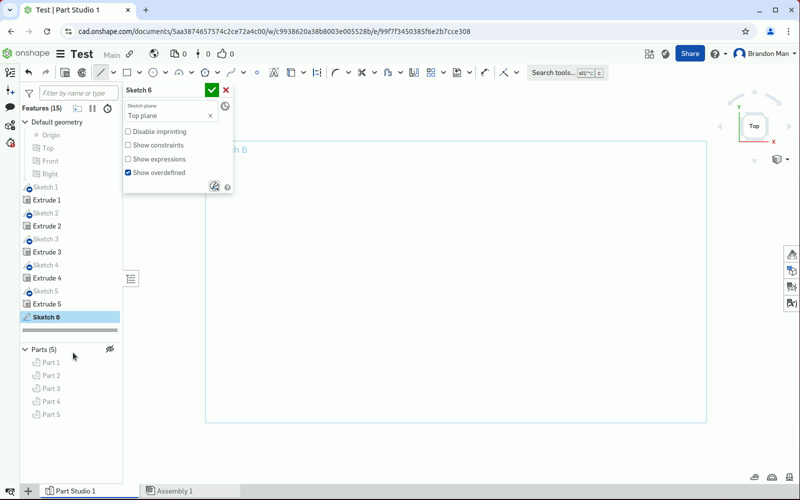
mouse_move(548, 282)
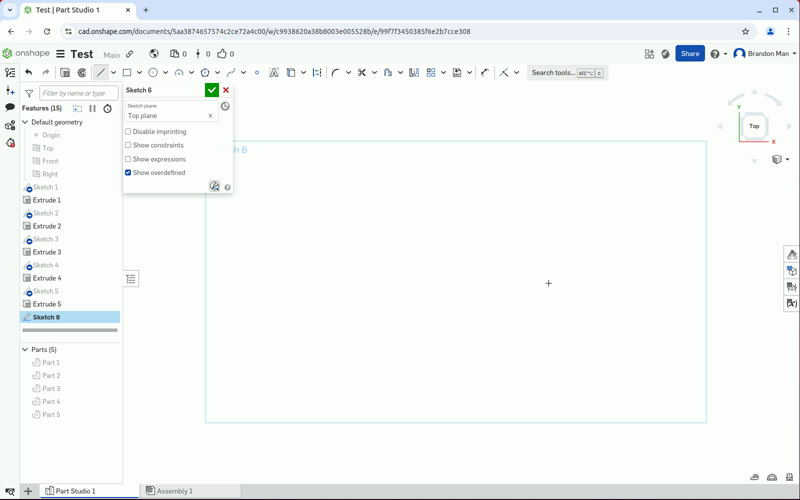
click(548, 282)
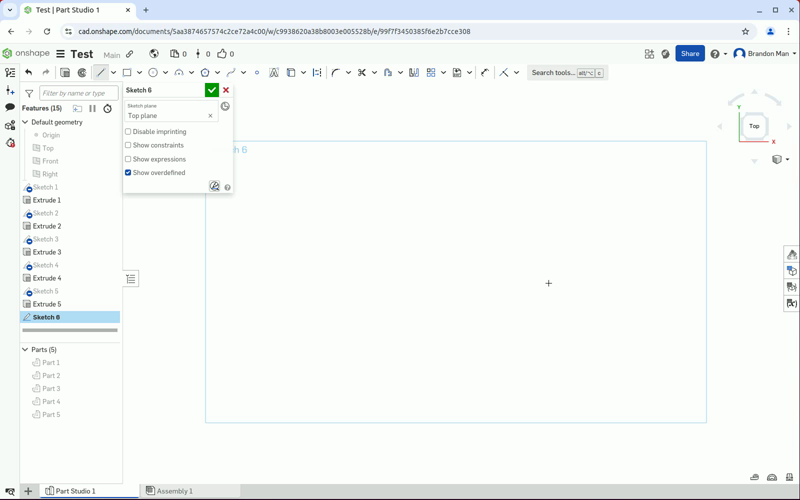
key_up(shift)
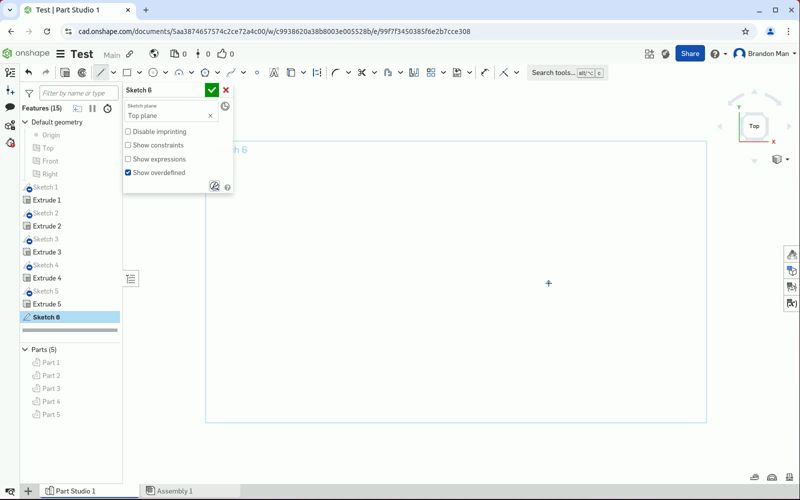
key_down(shift)
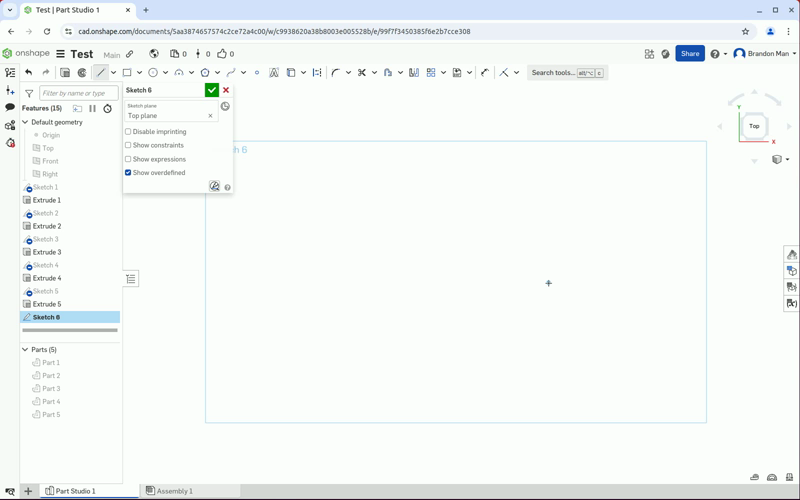
mouse_move(578, 282)
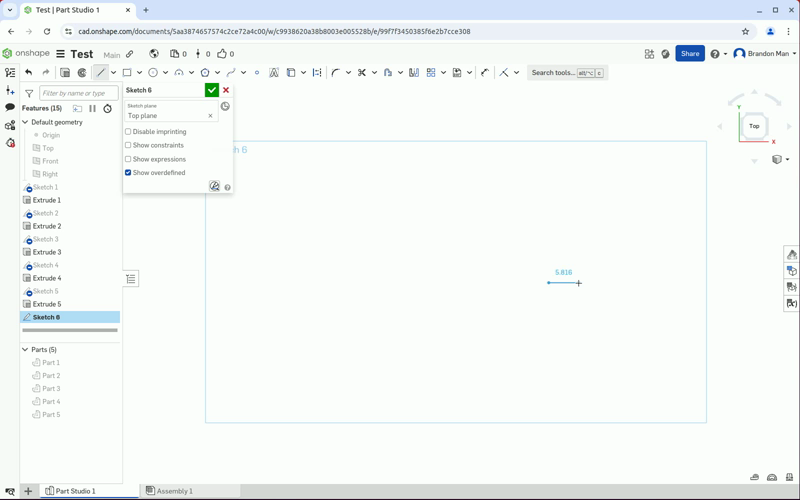
mouse_move(549, 283)
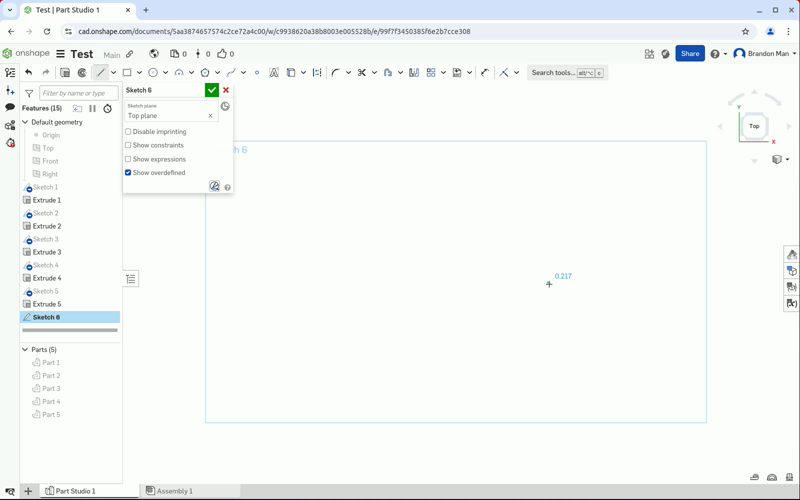
scroll(6)
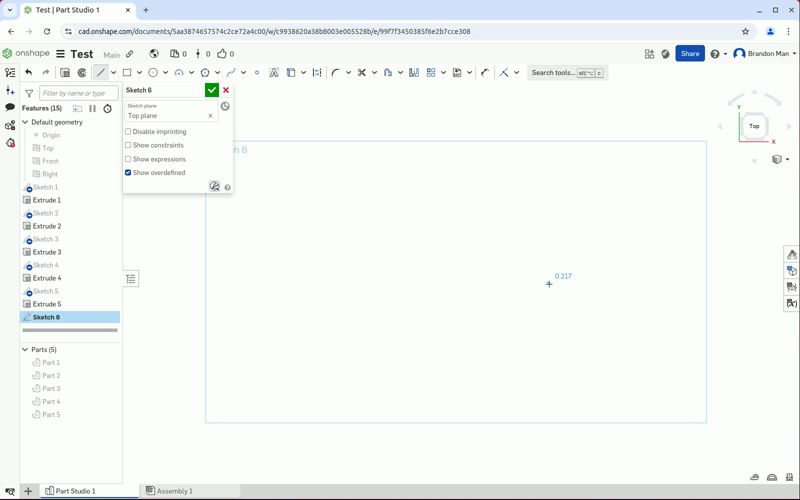
scroll(6)
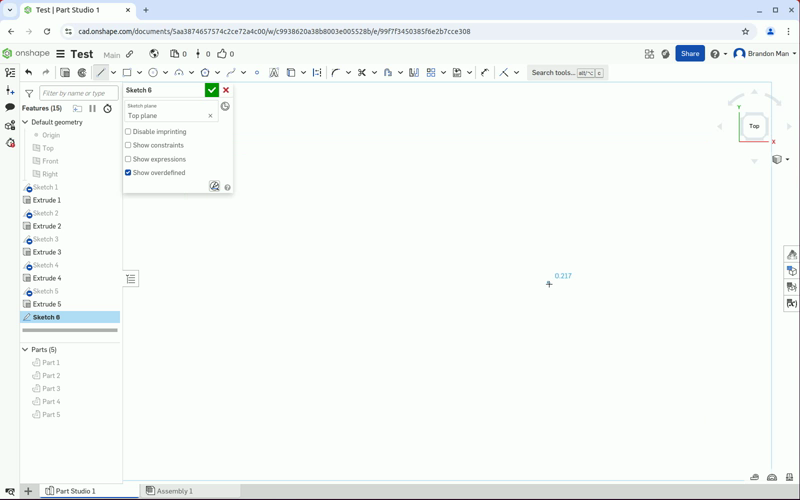
scroll(6)
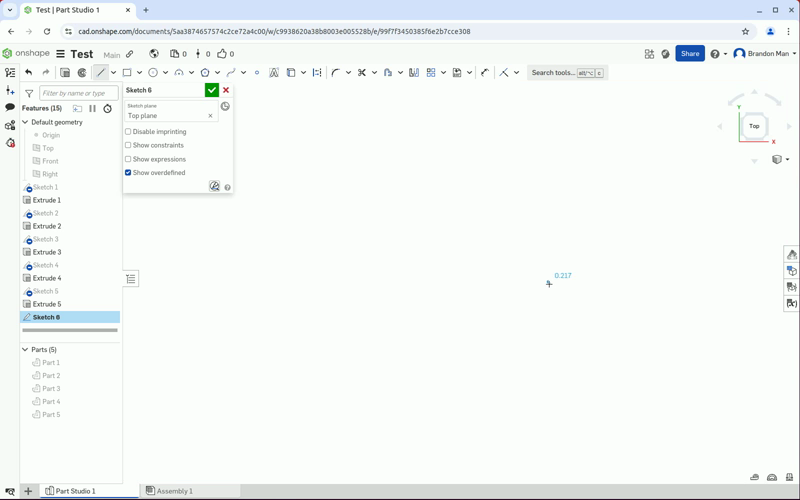
scroll(6)
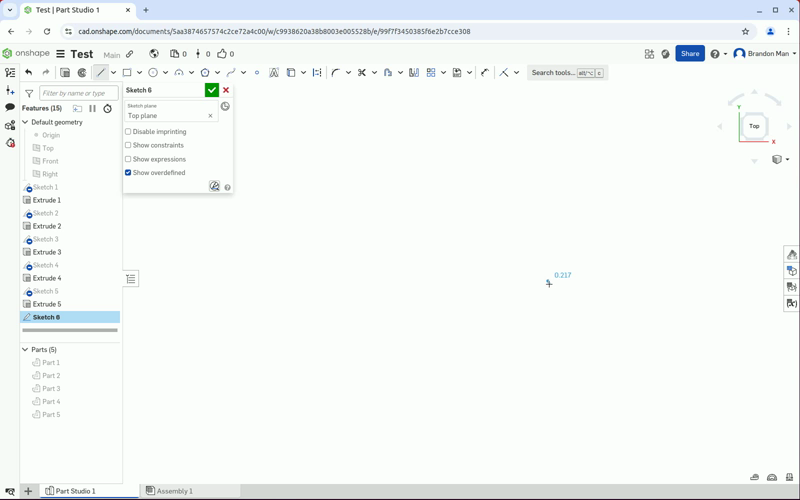
scroll(6)
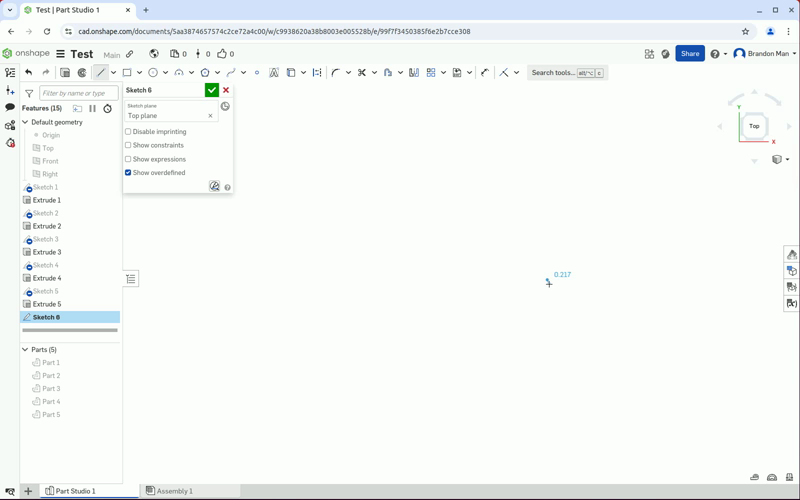
scroll(6)
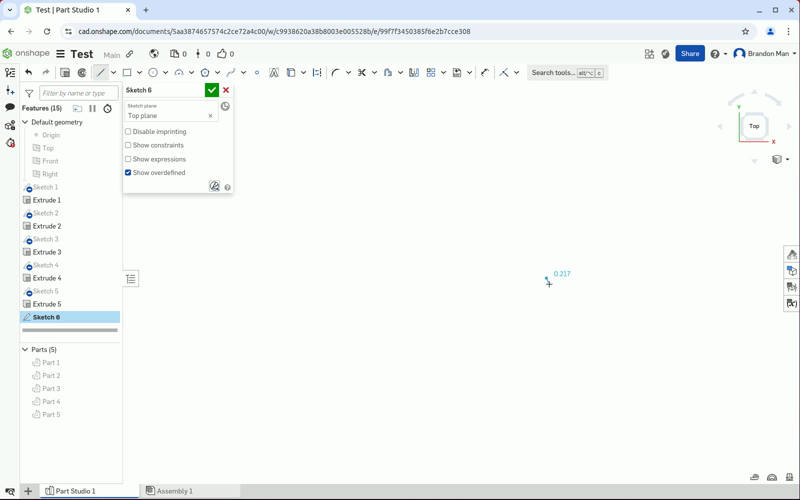
scroll(6)
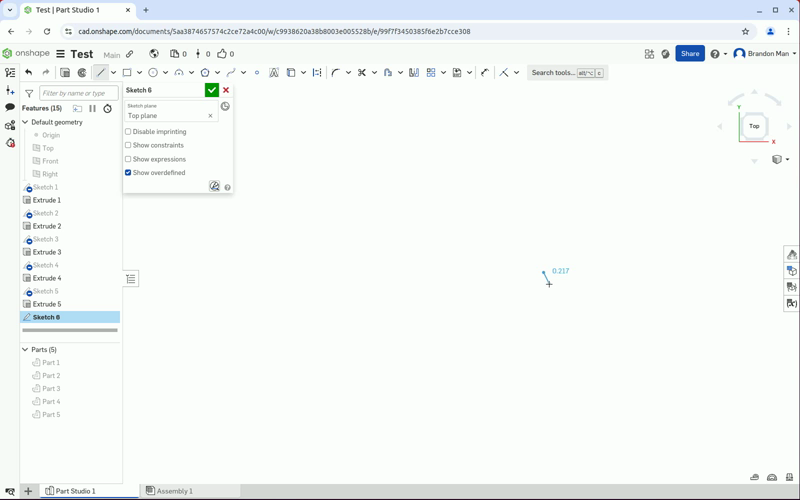
click(549, 283)
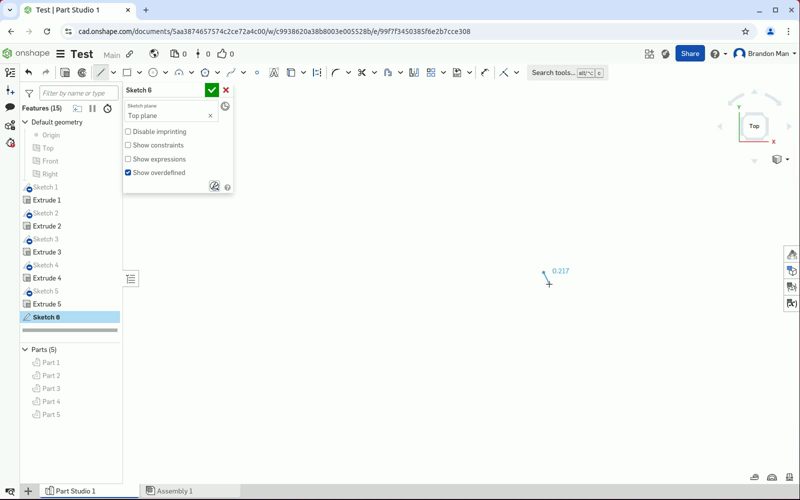
scroll(-6)
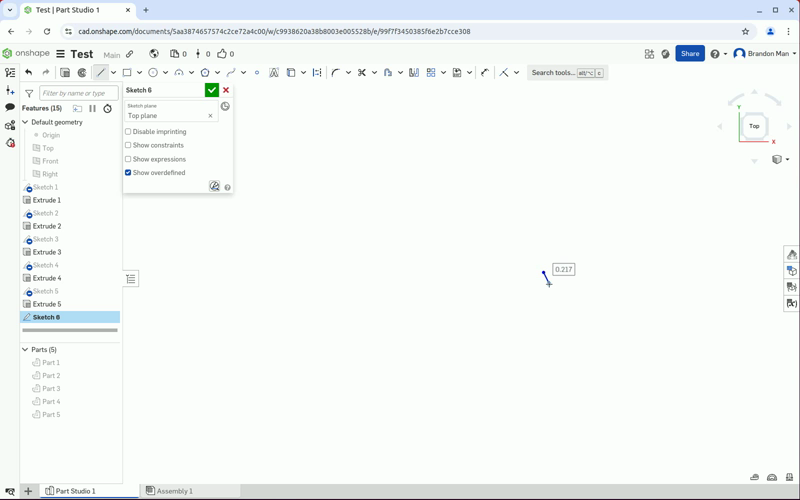
scroll(-6)
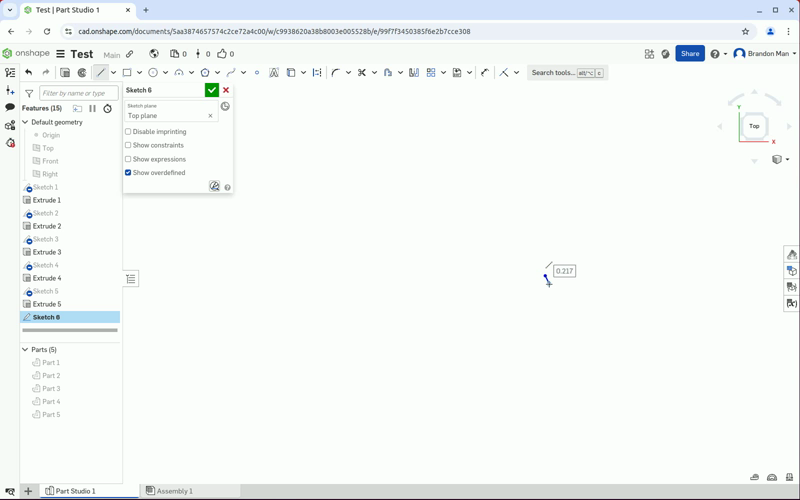
scroll(-6)
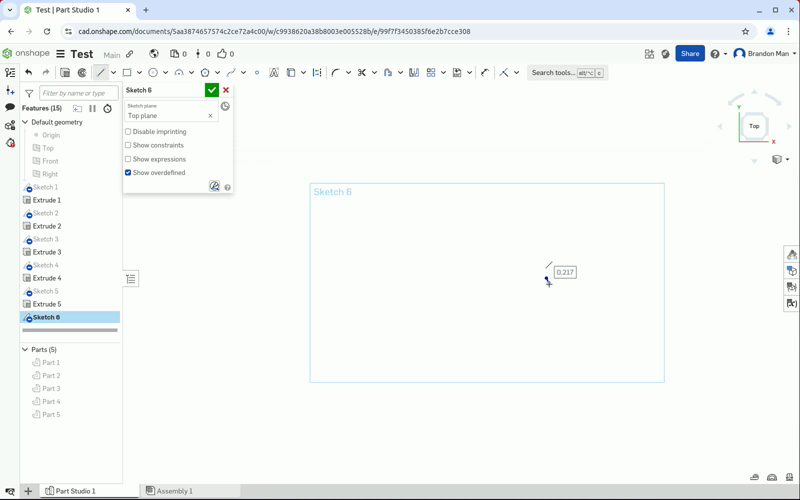
scroll(-6)
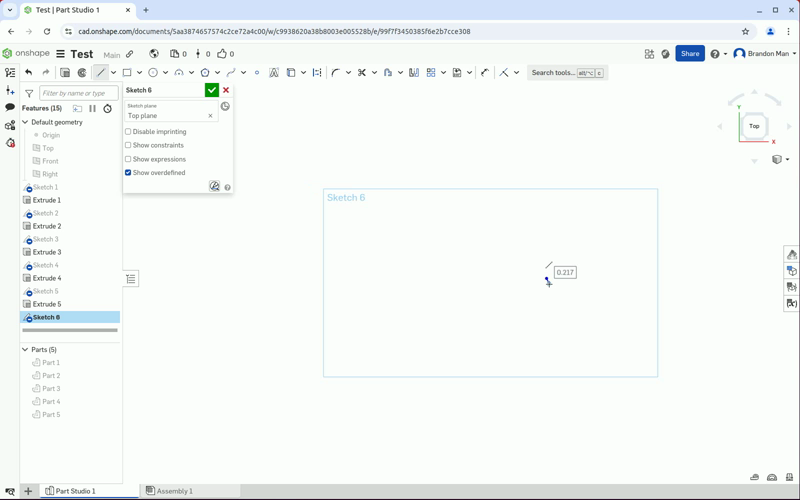
scroll(-6)
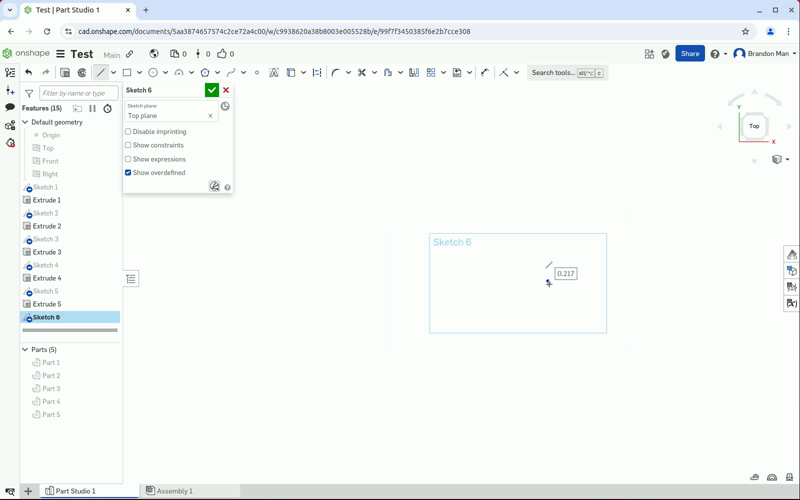
scroll(-6)
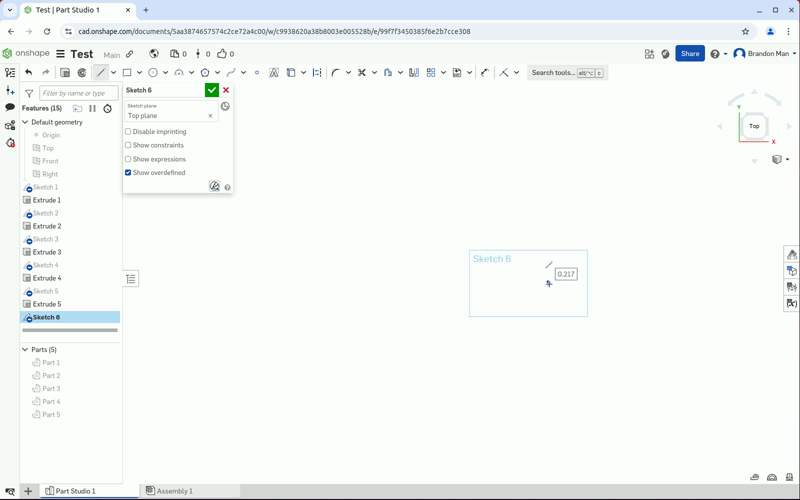
scroll(-6)
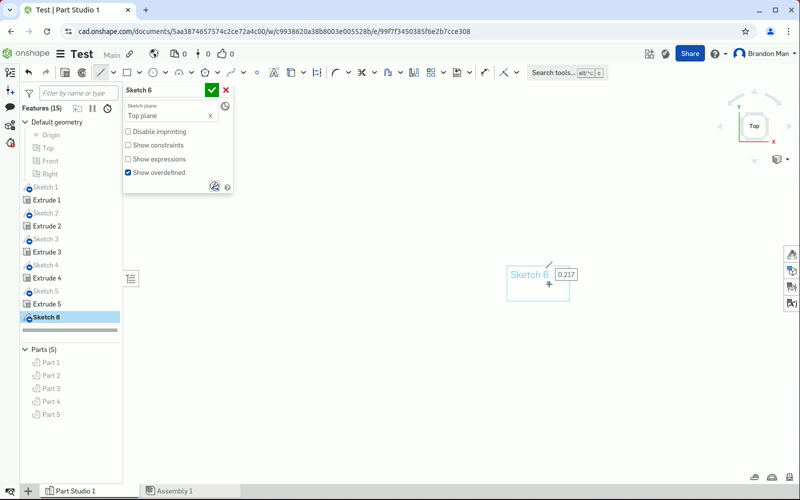
key_up(shift)
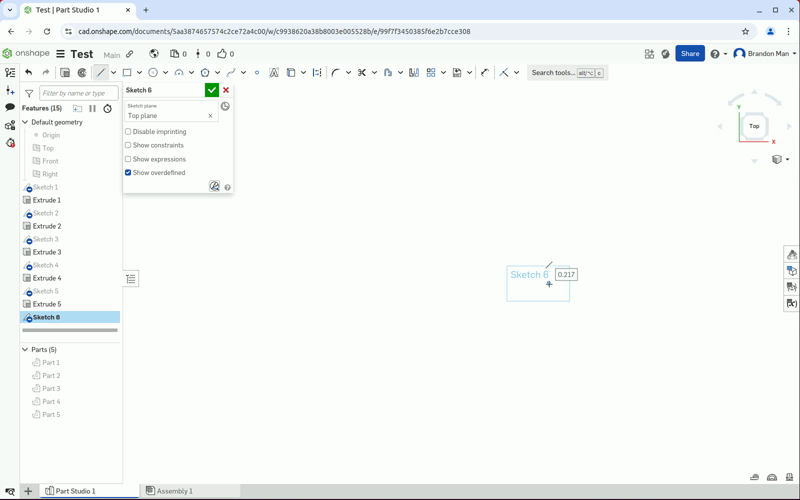
key_down(shift)
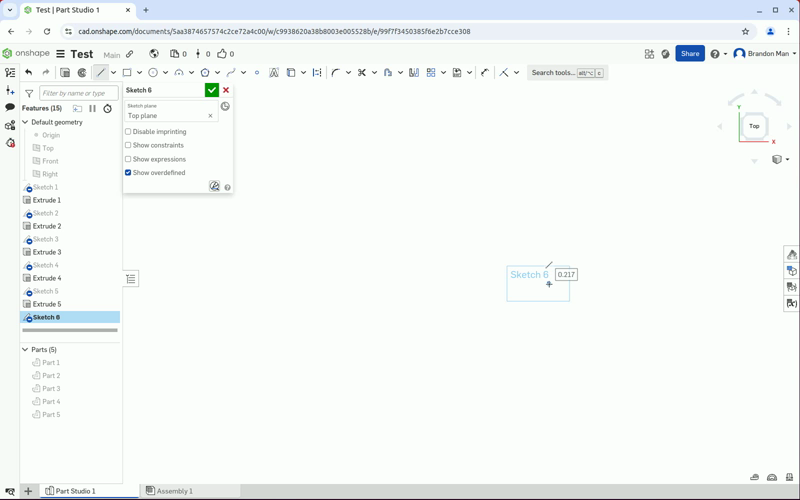
mouse_move(579, 283)
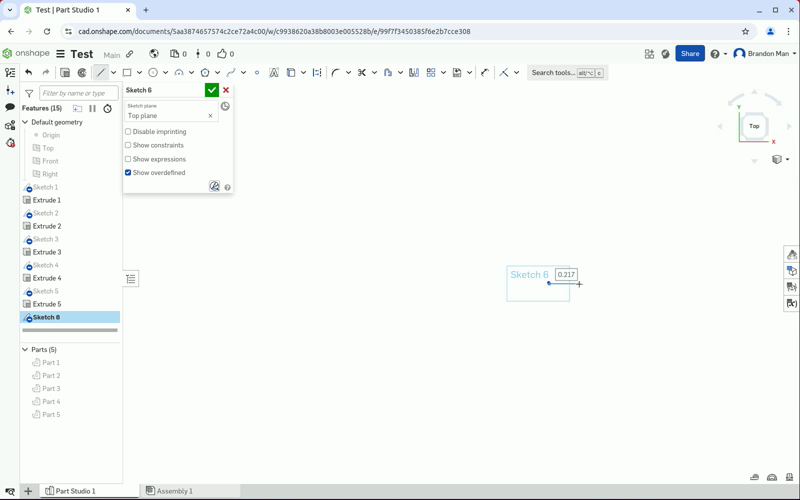
mouse_move(574, 283)
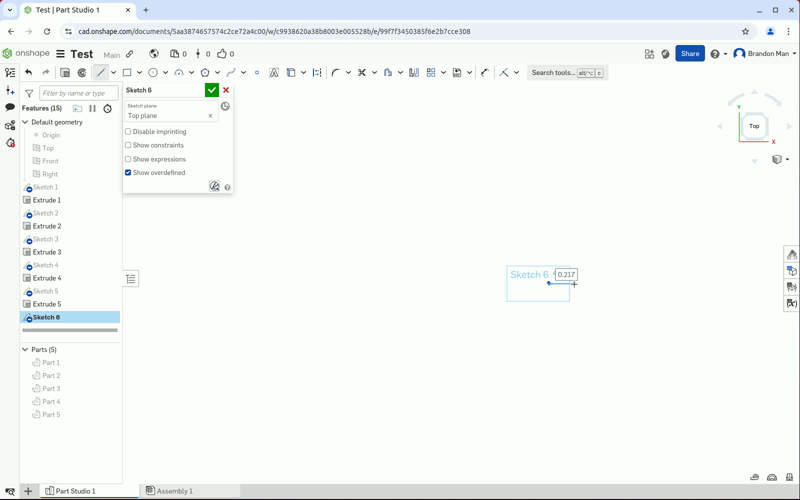
click(574, 283)
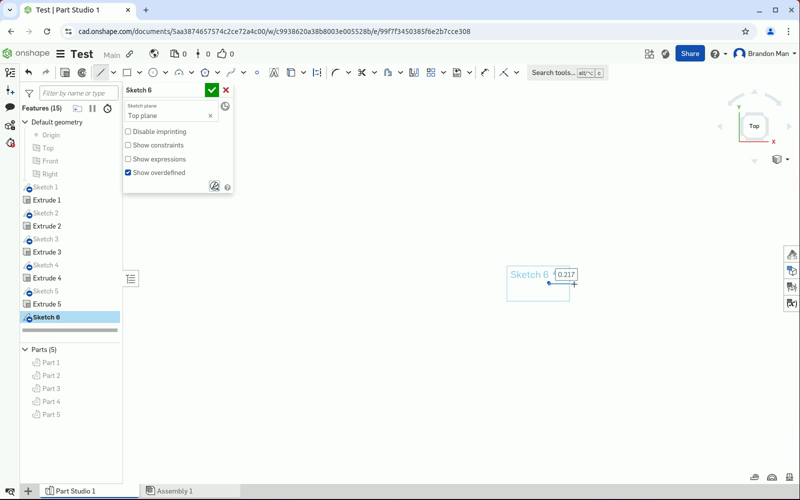
key_up(shift)
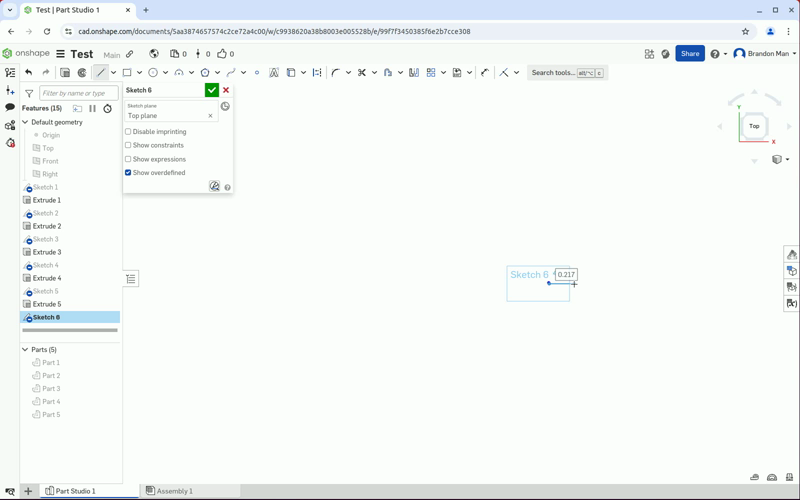
key_down(shift)
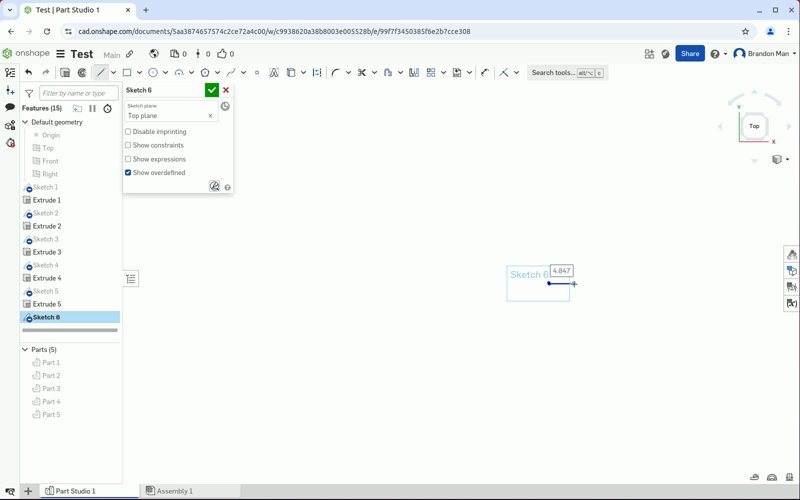
mouse_move(589, 283)
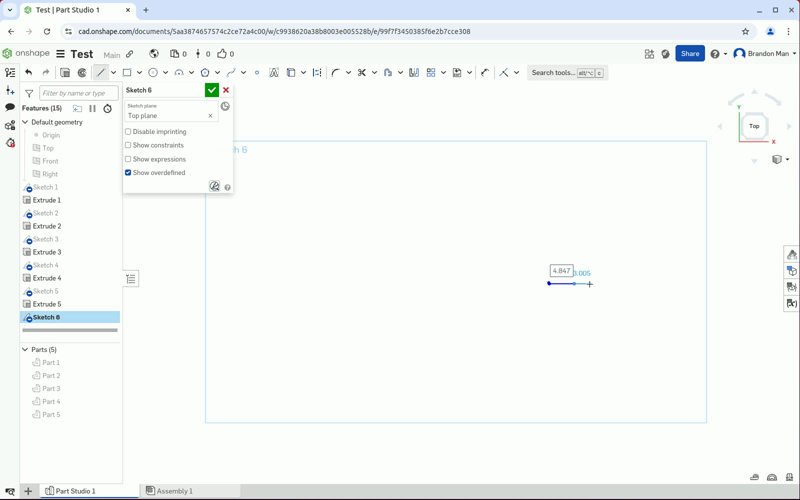
mouse_move(574, 282)
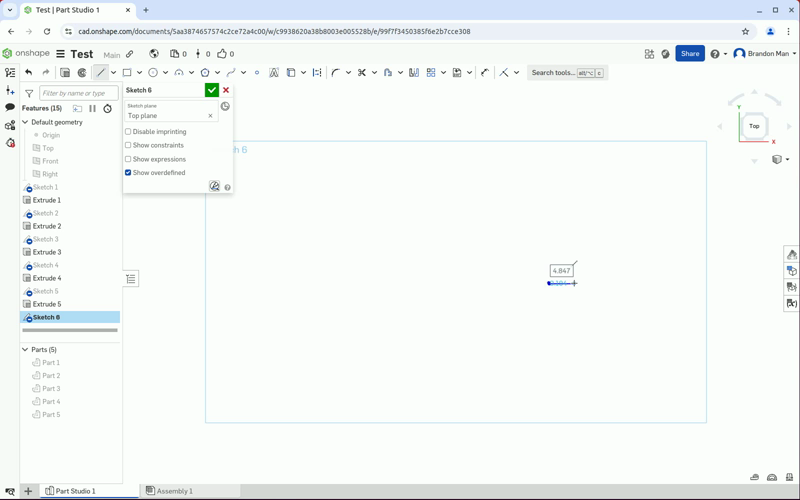
scroll(6)
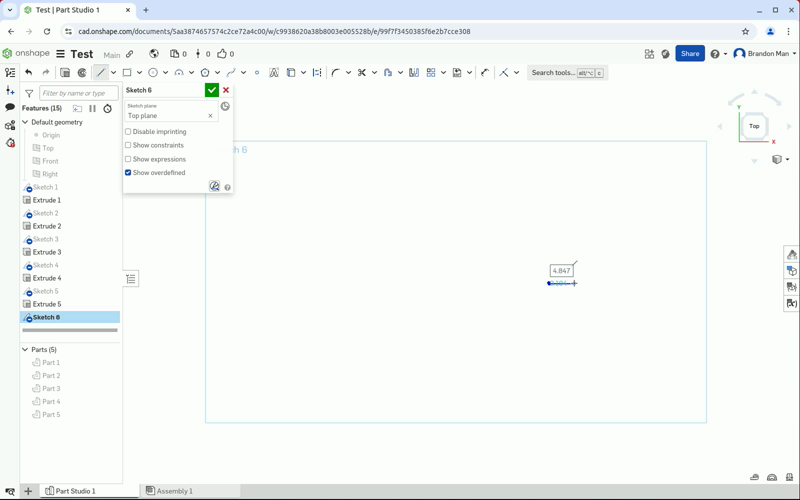
scroll(6)
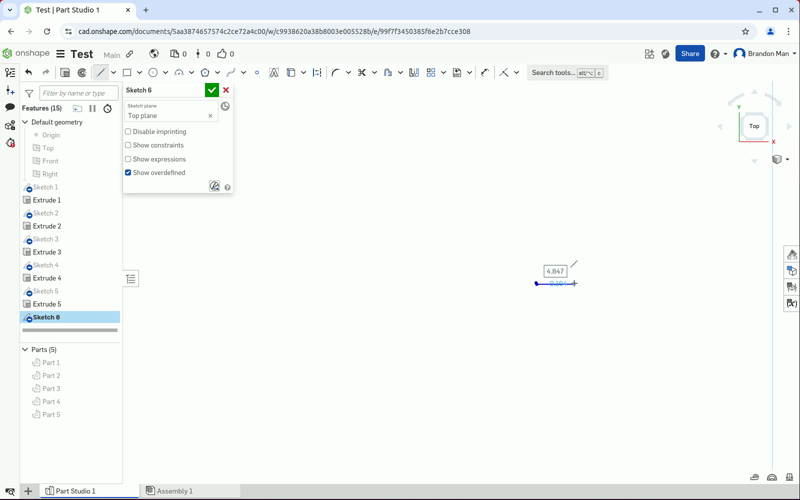
scroll(6)
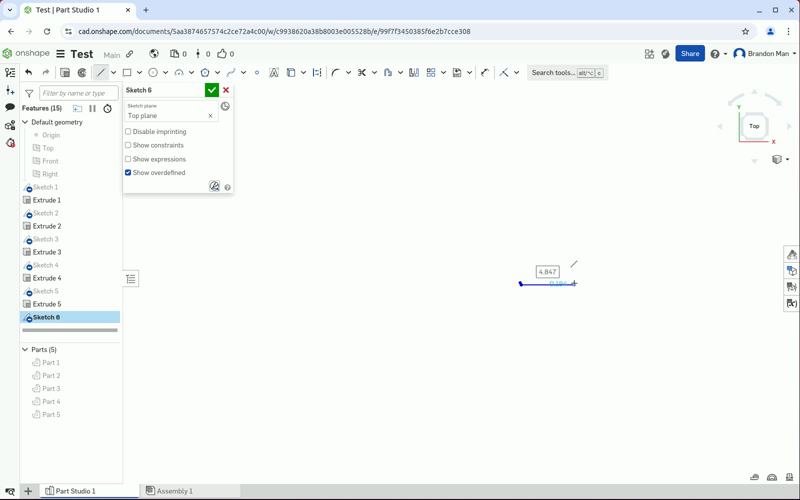
scroll(6)
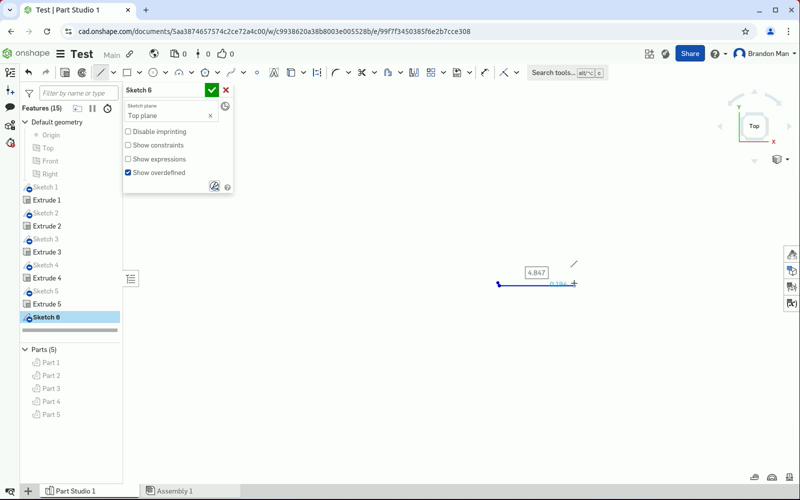
scroll(6)
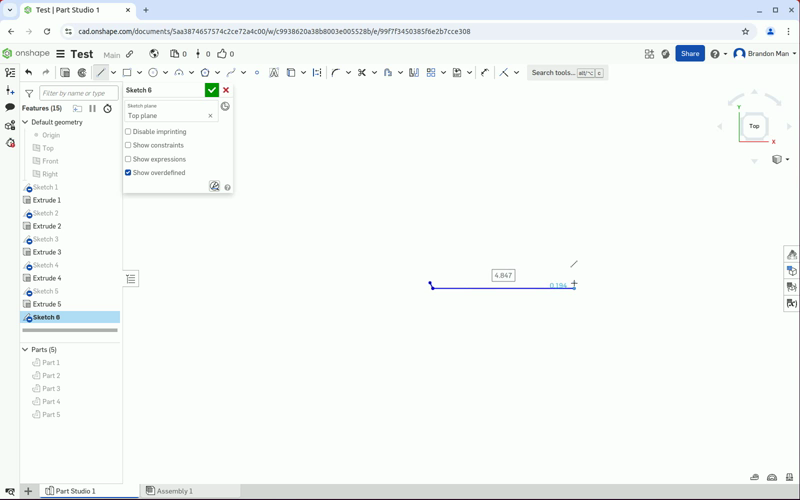
scroll(6)
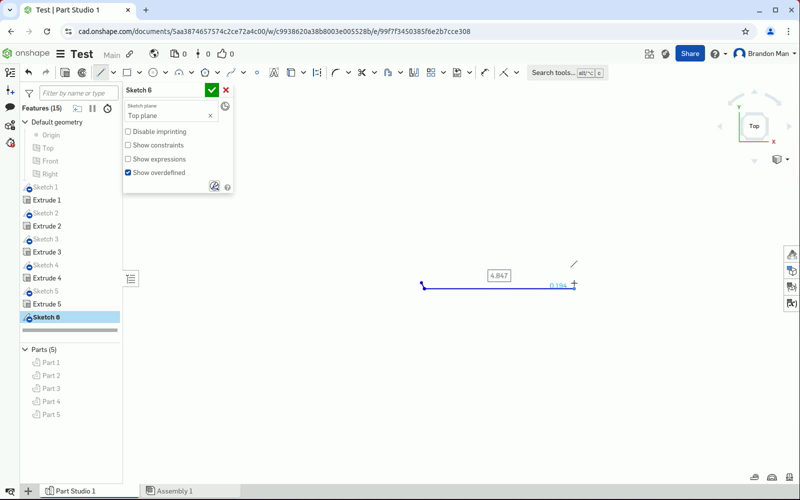
scroll(6)
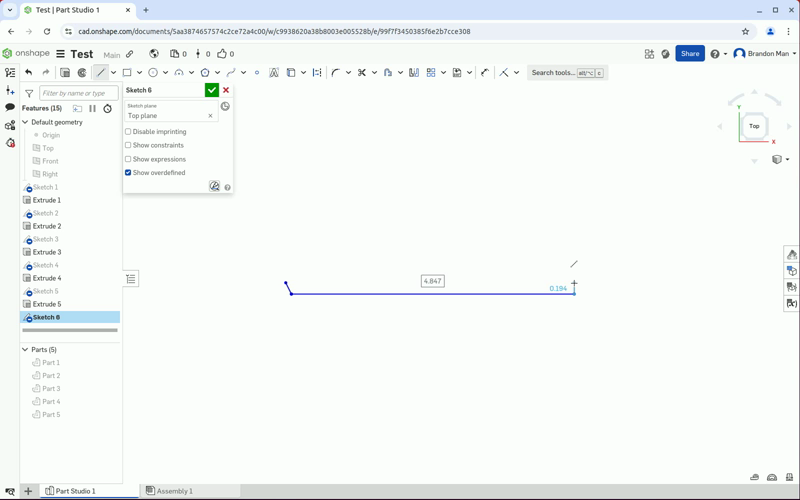
click(574, 282)
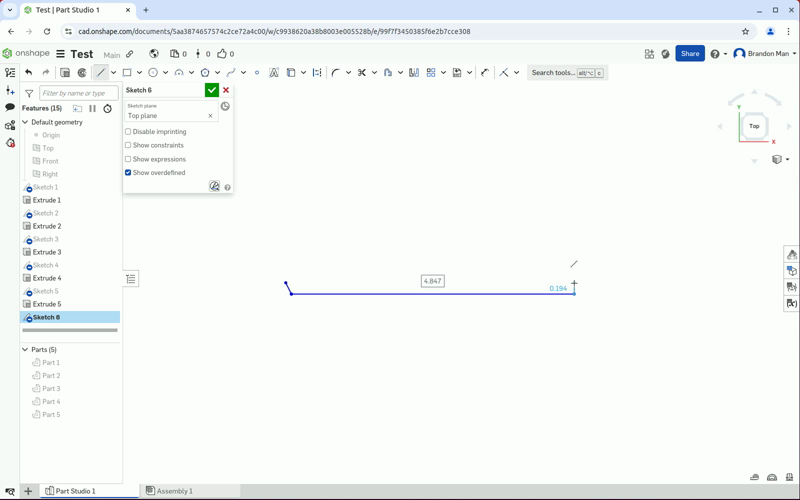
scroll(-6)
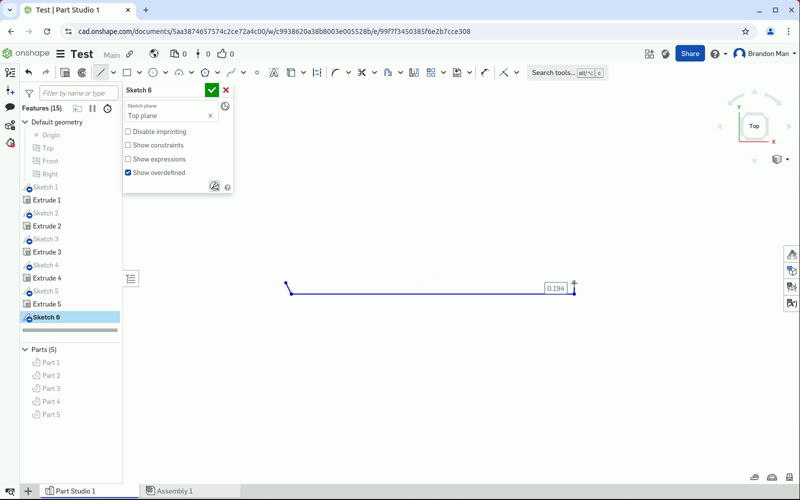
scroll(-6)
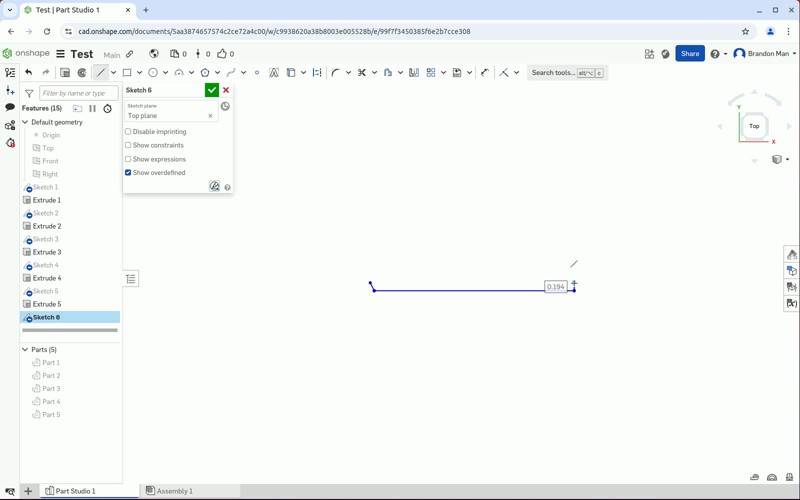
scroll(-6)
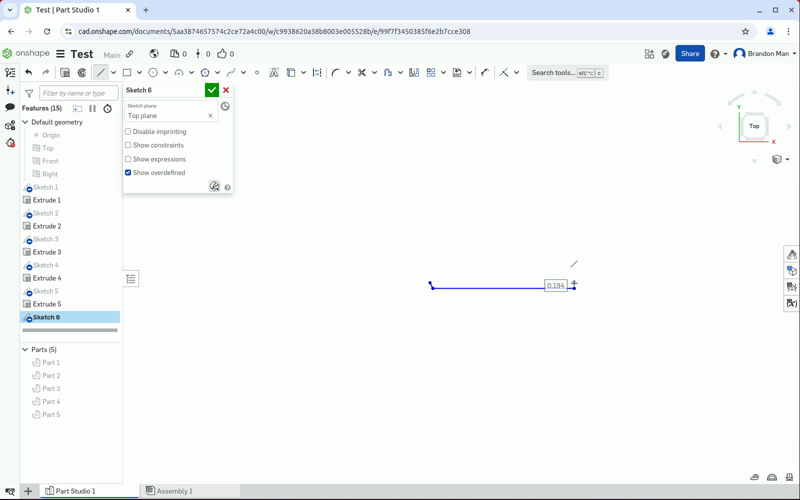
scroll(-6)
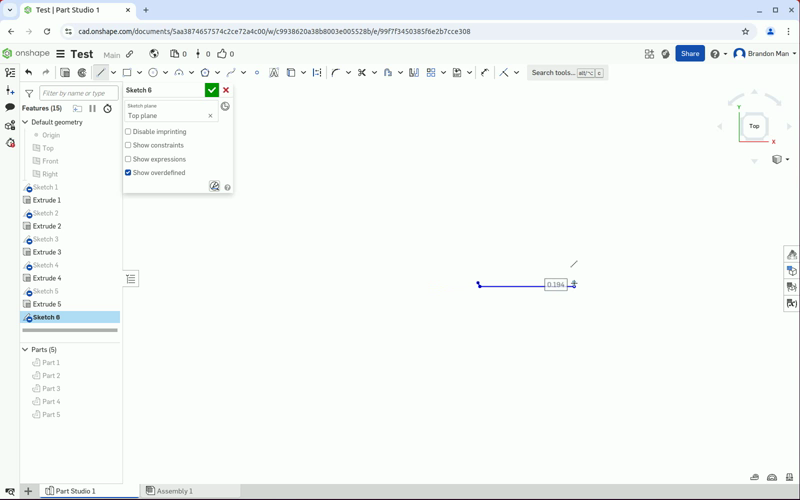
scroll(-6)
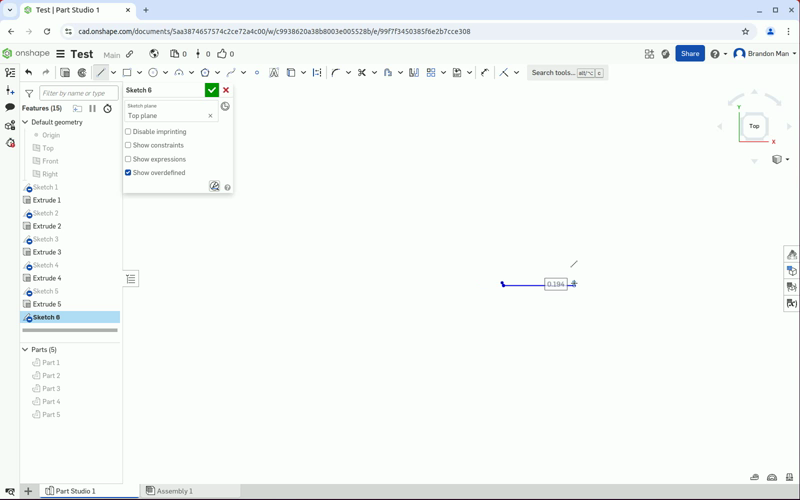
scroll(-6)
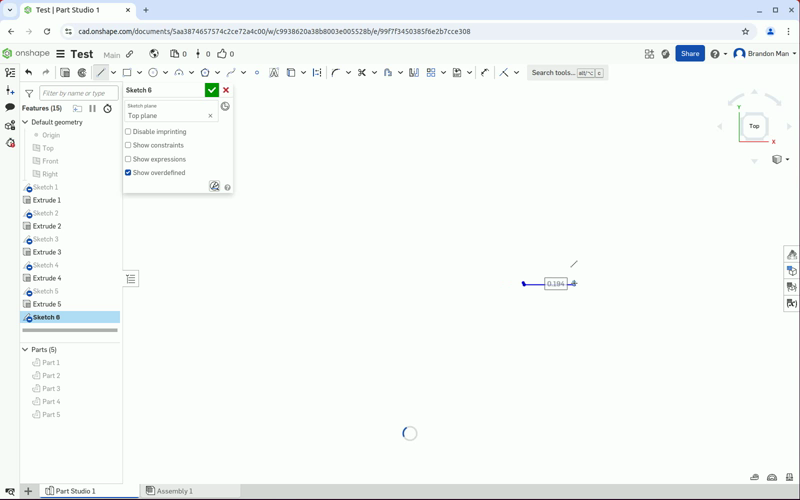
scroll(-6)
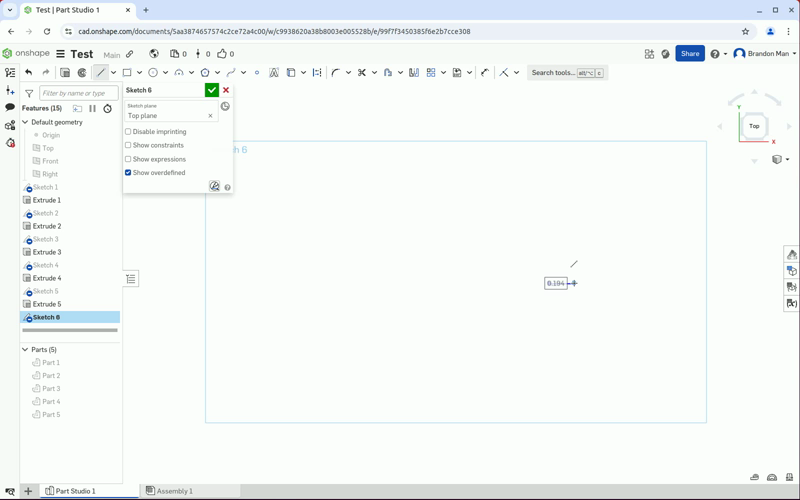
key_up(shift)
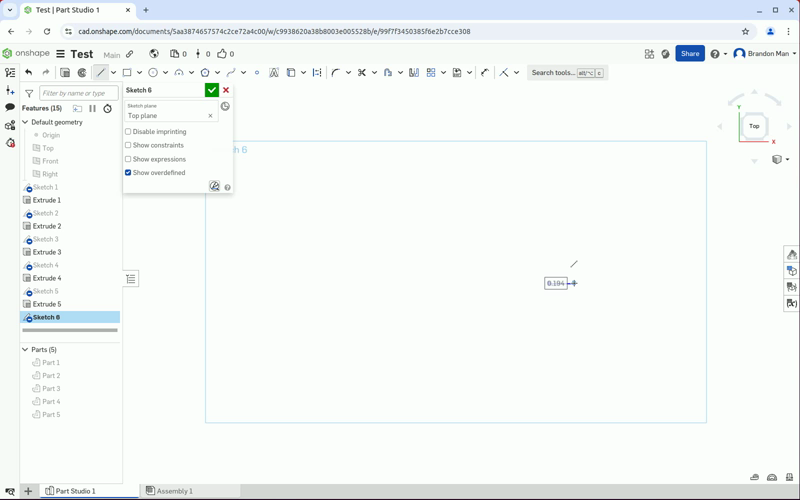
mouse_move(589, 282)
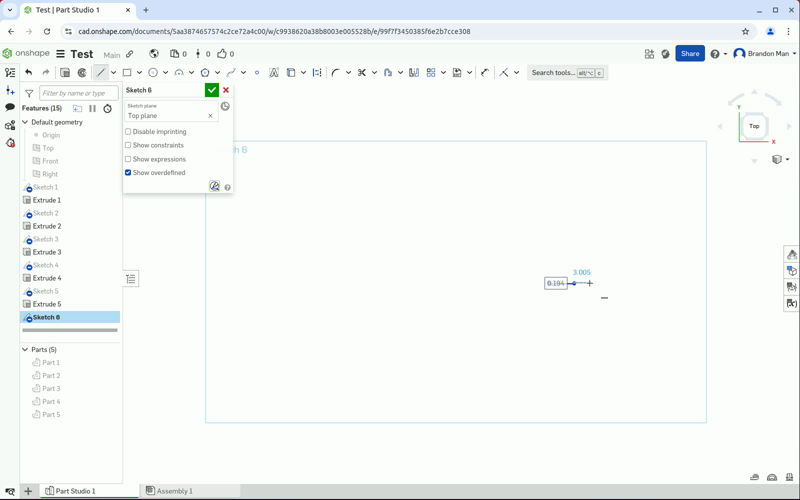
key_down(shift)
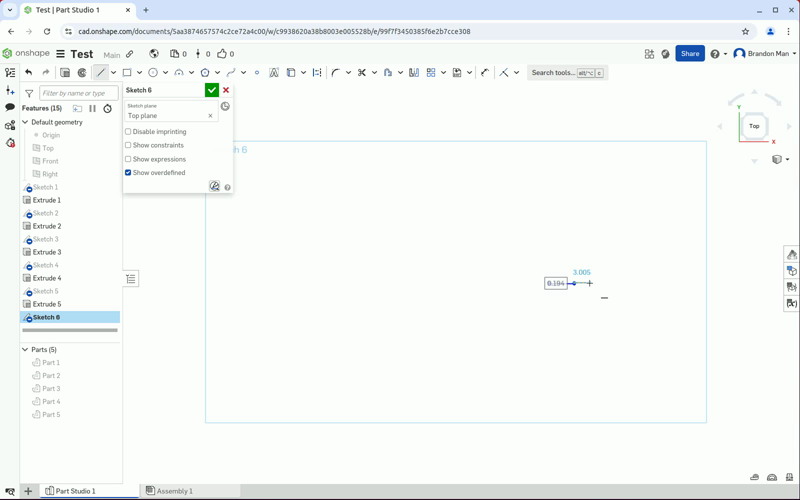
mouse_move(548, 282)
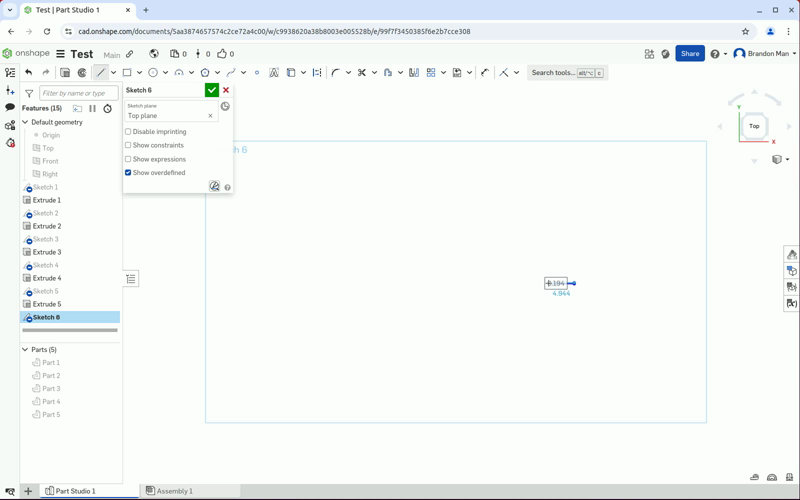
scroll(6)
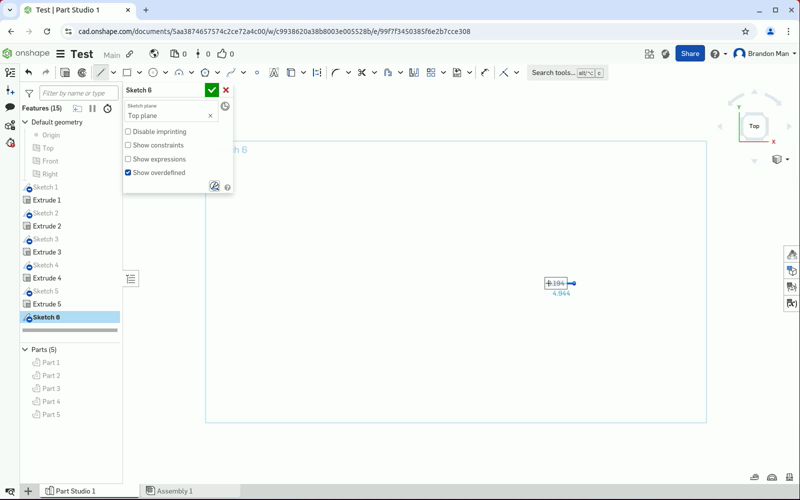
scroll(6)
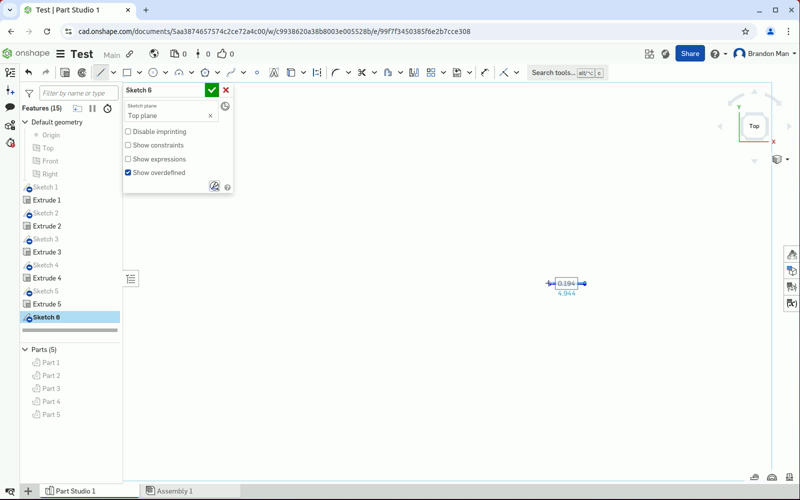
scroll(6)
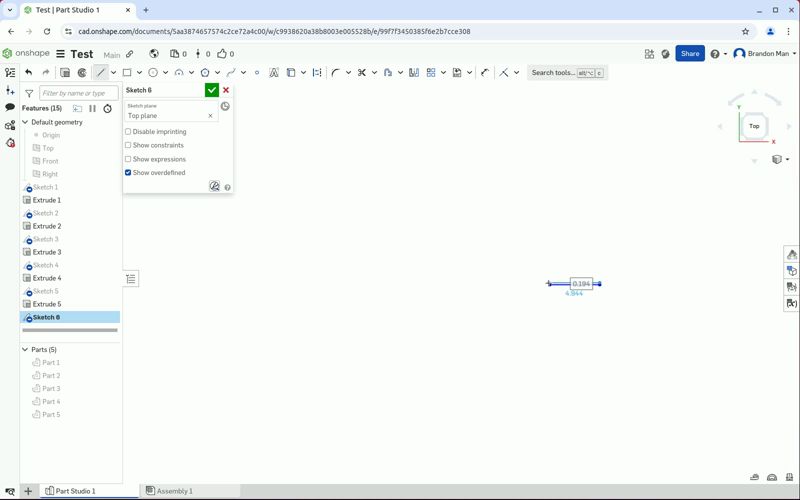
scroll(6)
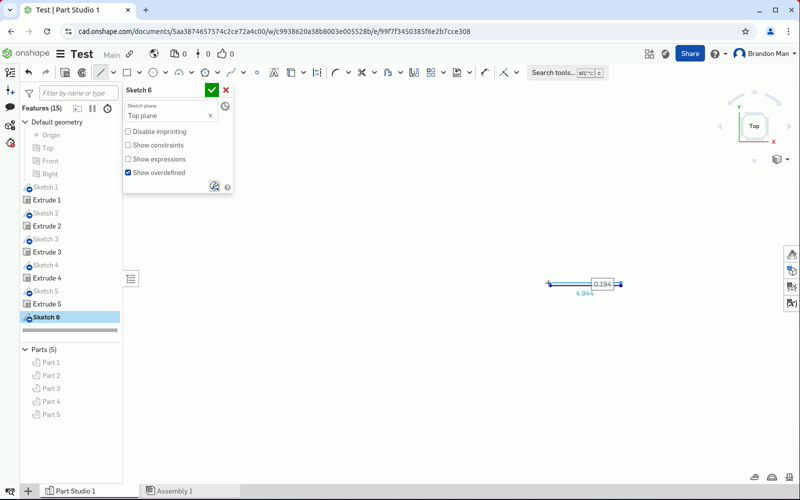
scroll(6)
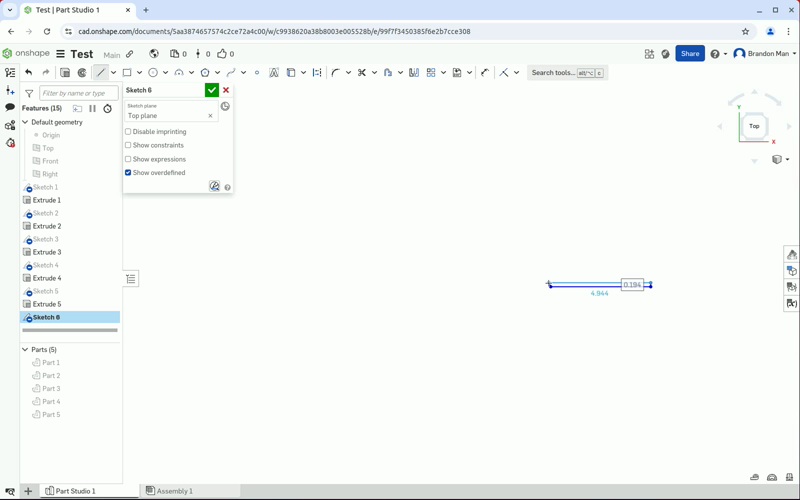
scroll(6)
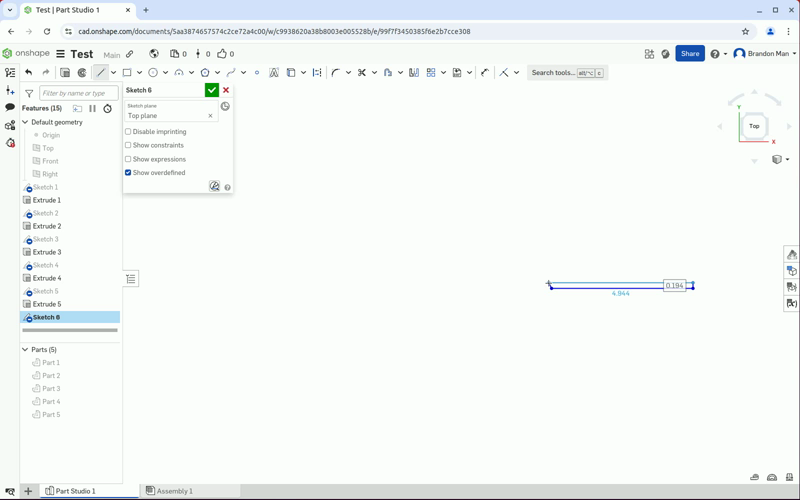
scroll(6)
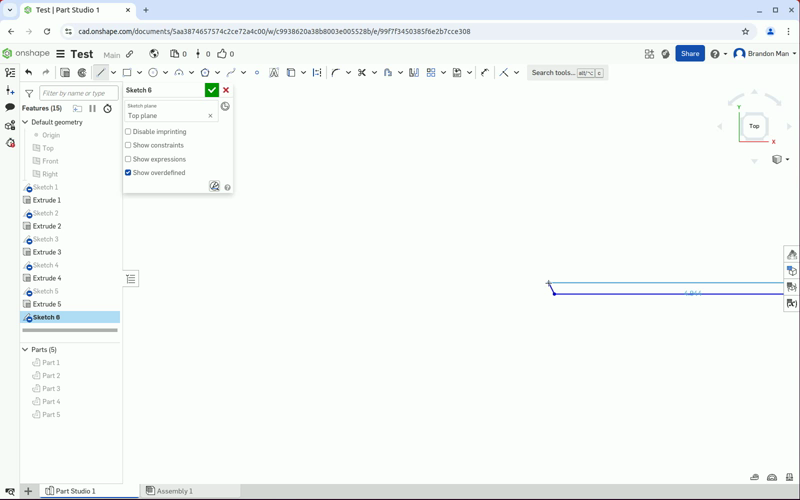
key_up(shift)
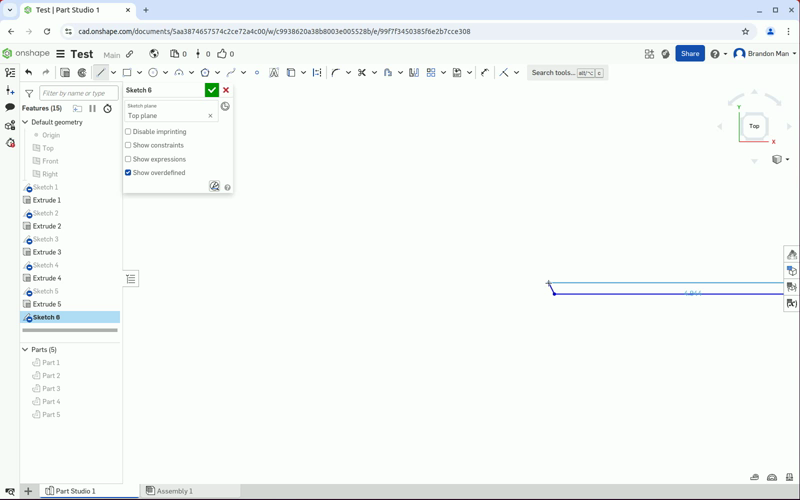
click(548, 282)
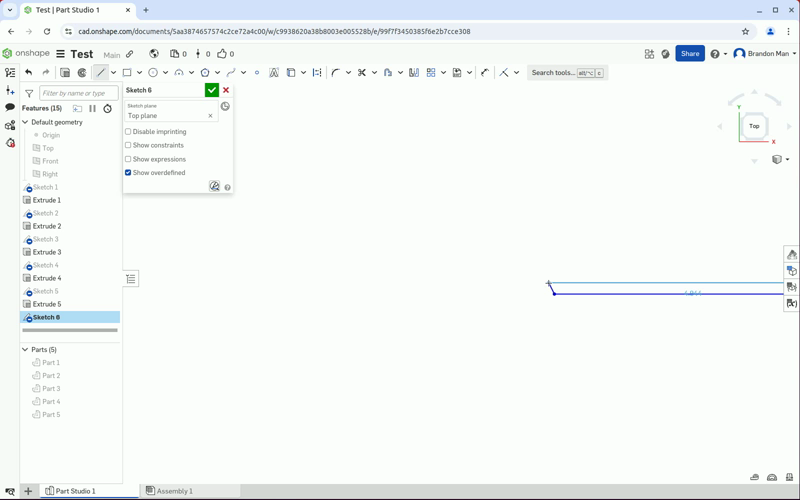
scroll(-6)
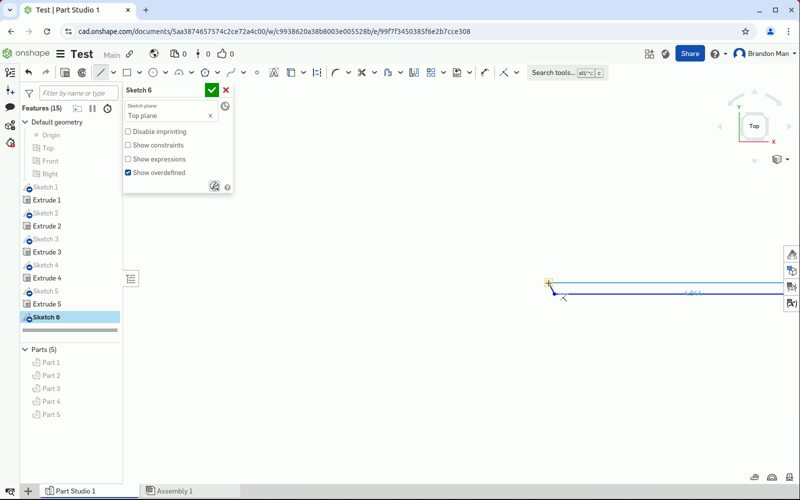
scroll(-6)
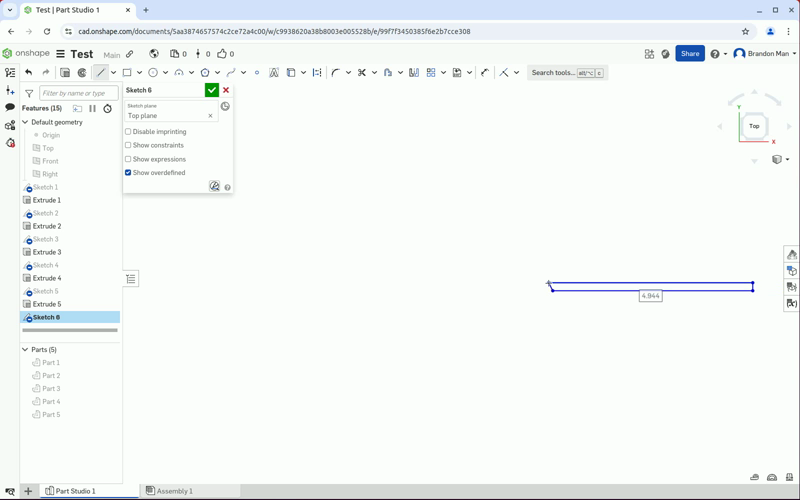
scroll(-6)
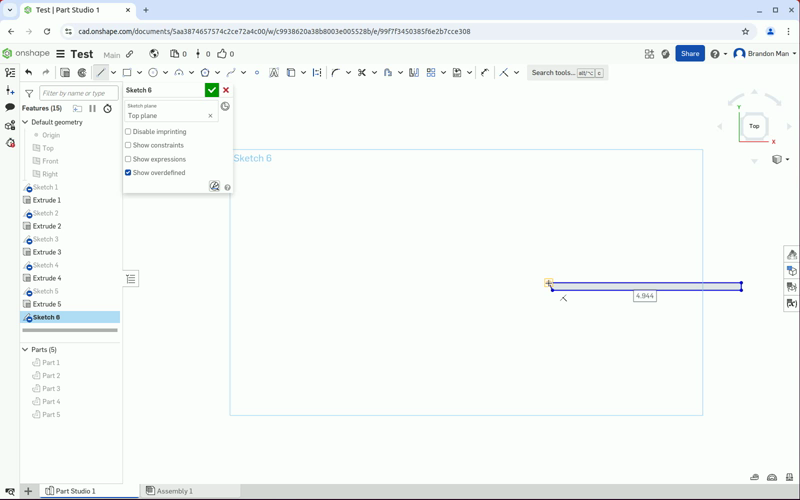
scroll(-6)
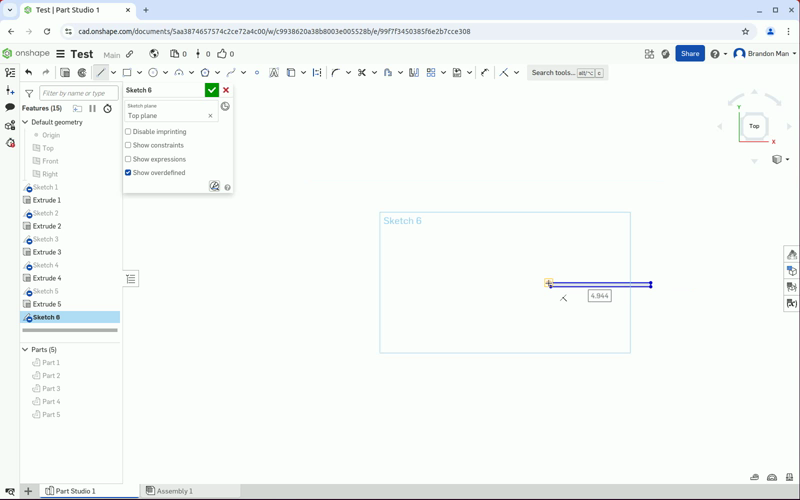
scroll(-6)
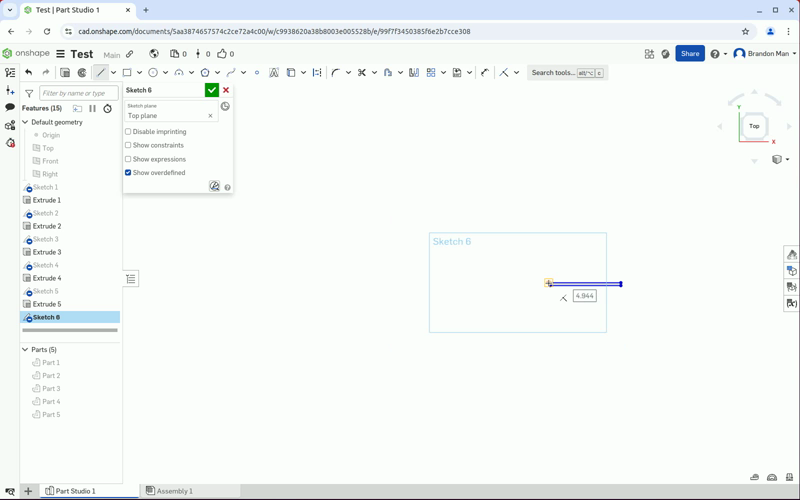
scroll(-6)
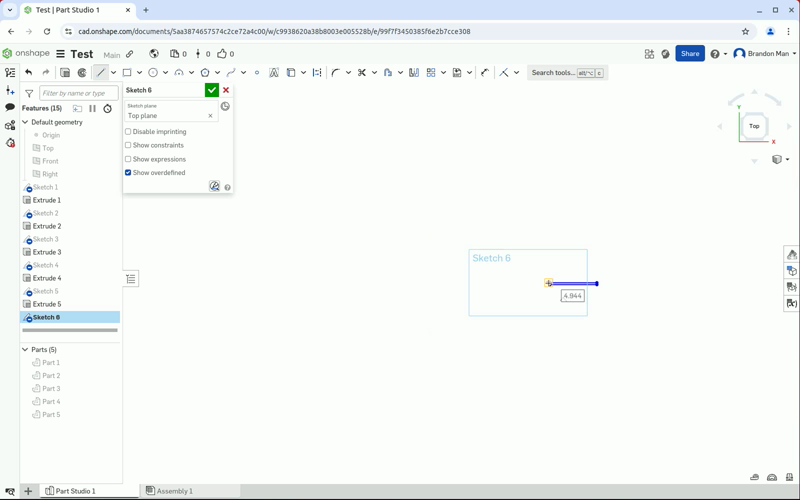
scroll(-6)
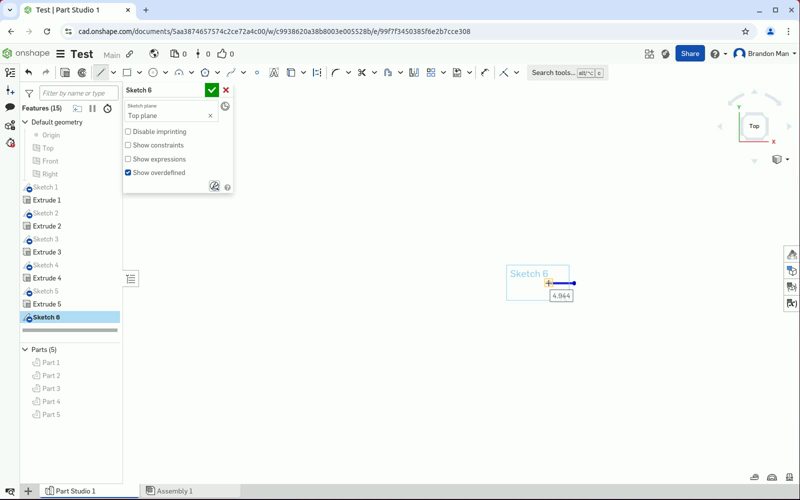
key(esc)
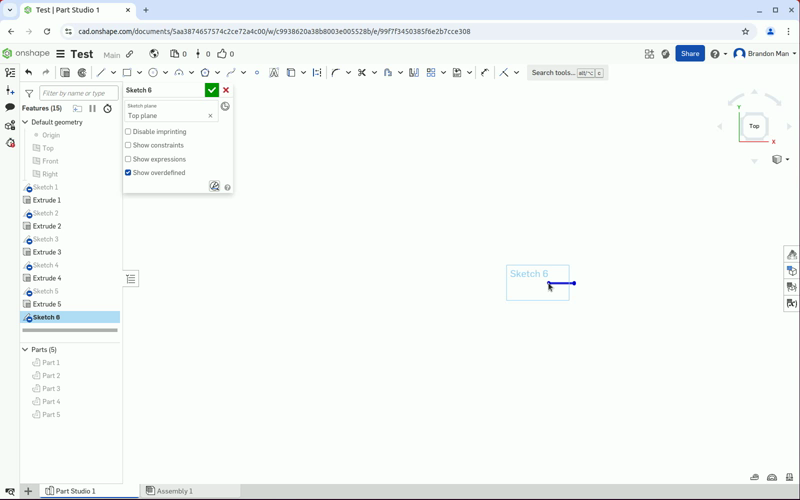
mouse_move(570, 283)
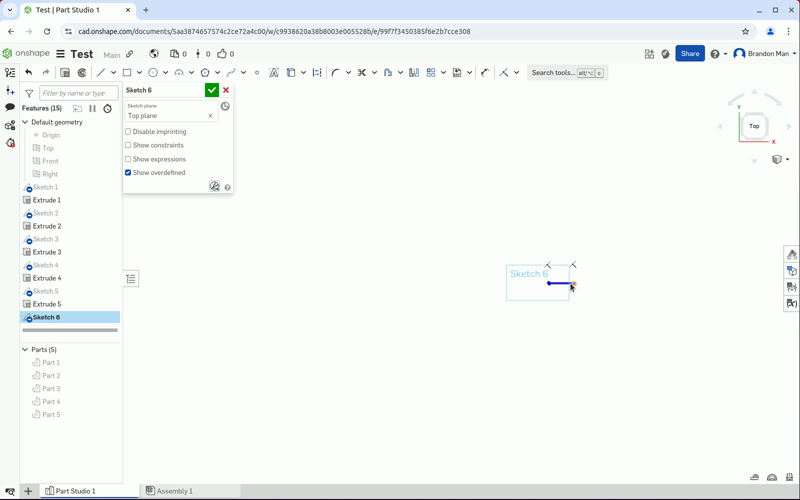
scroll(6)
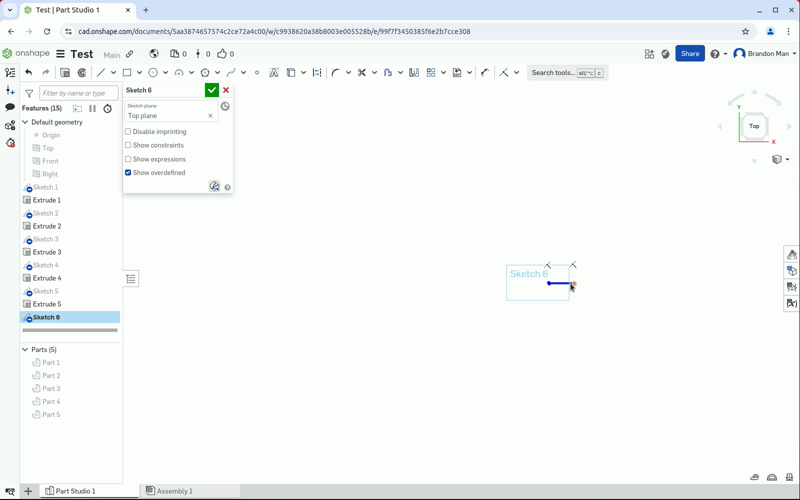
scroll(6)
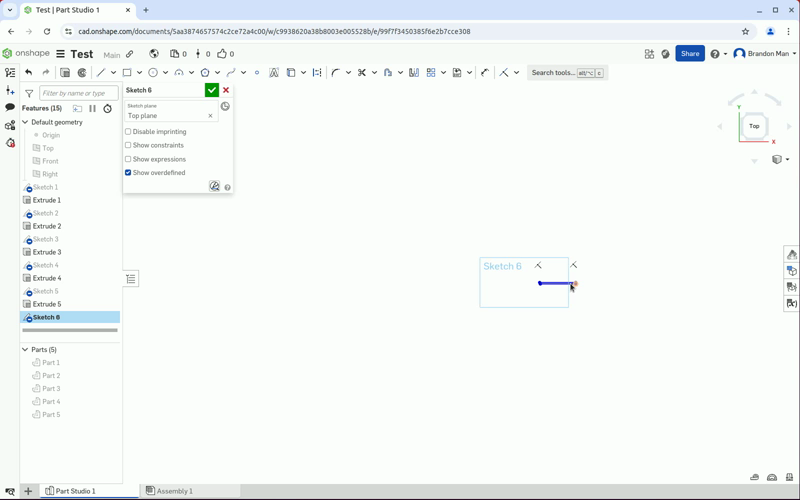
scroll(6)
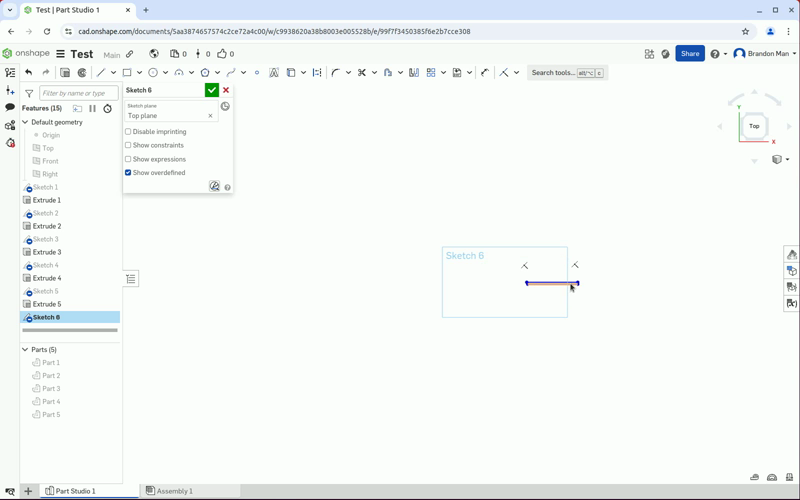
scroll(6)
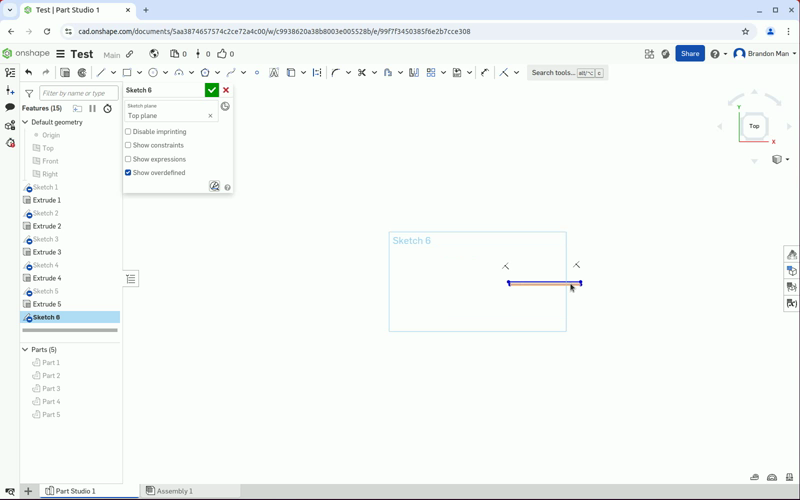
scroll(6)
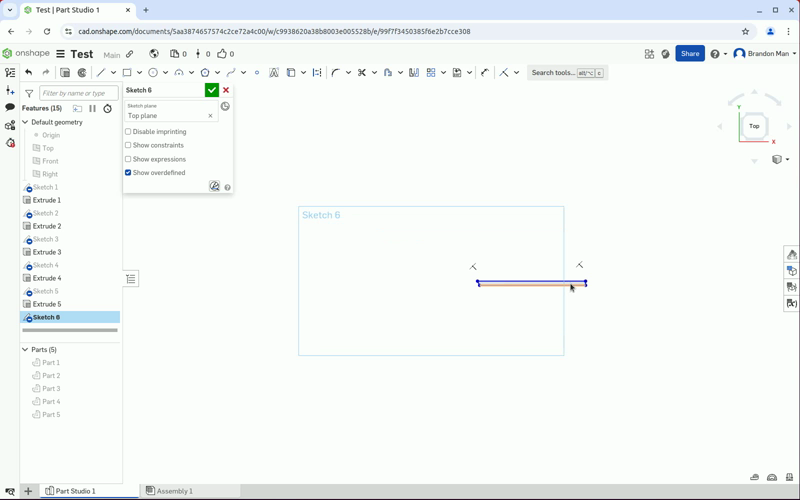
scroll(6)
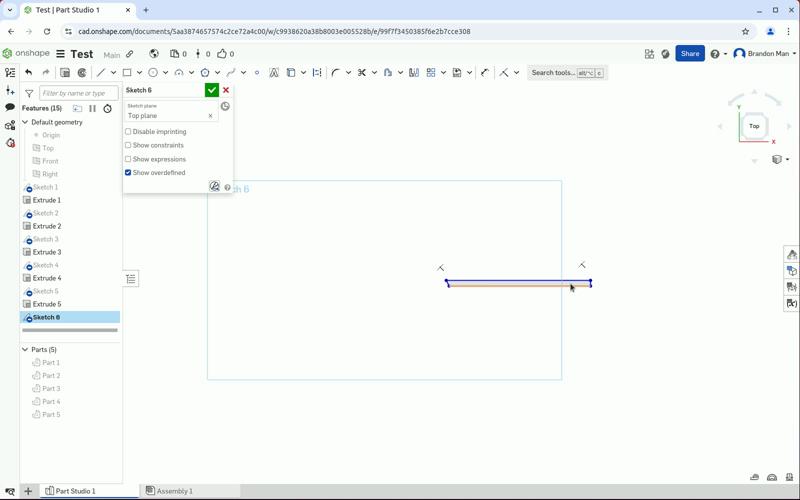
scroll(6)
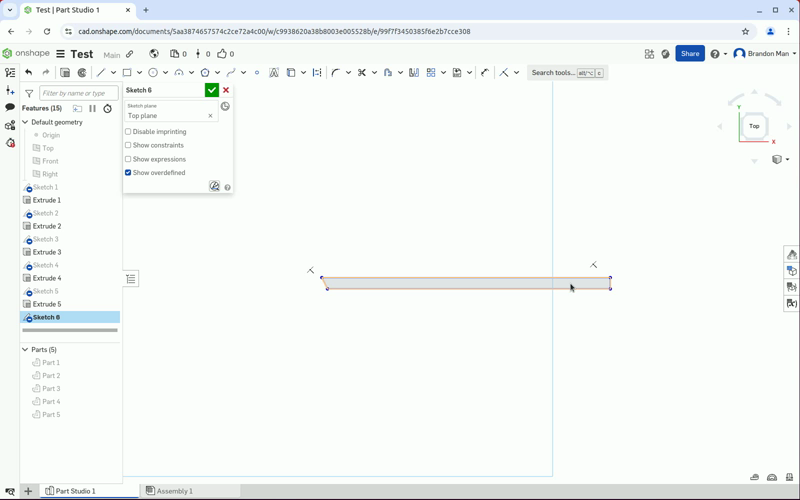
click(570, 283)
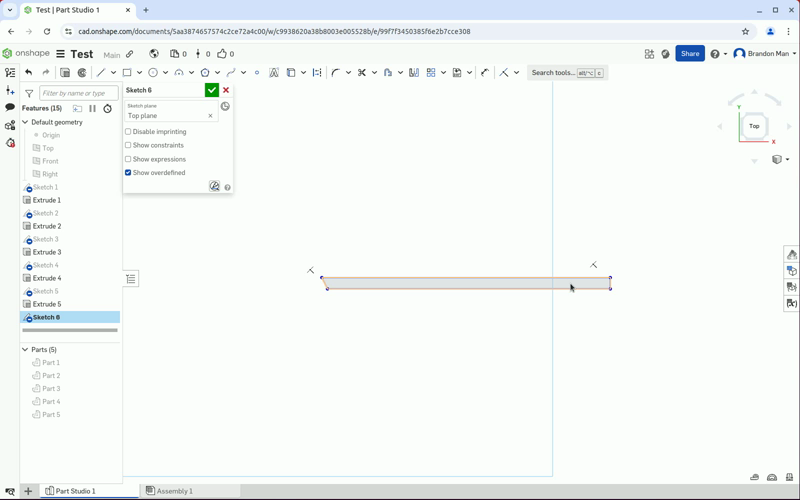
scroll(-6)
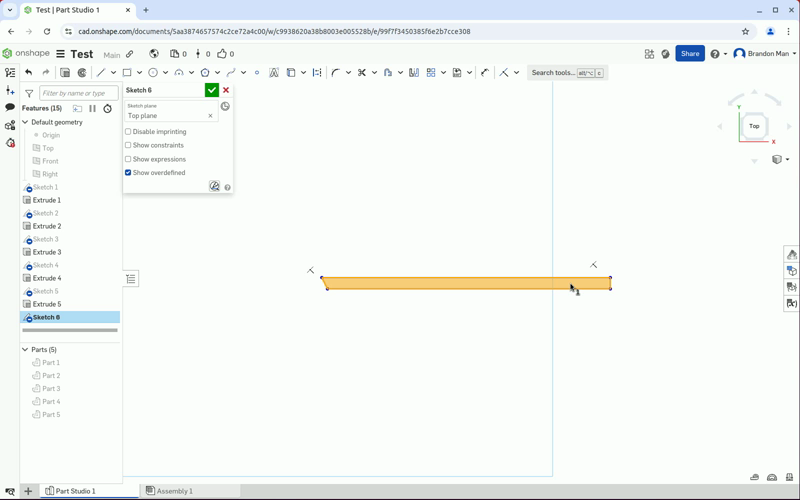
scroll(-6)
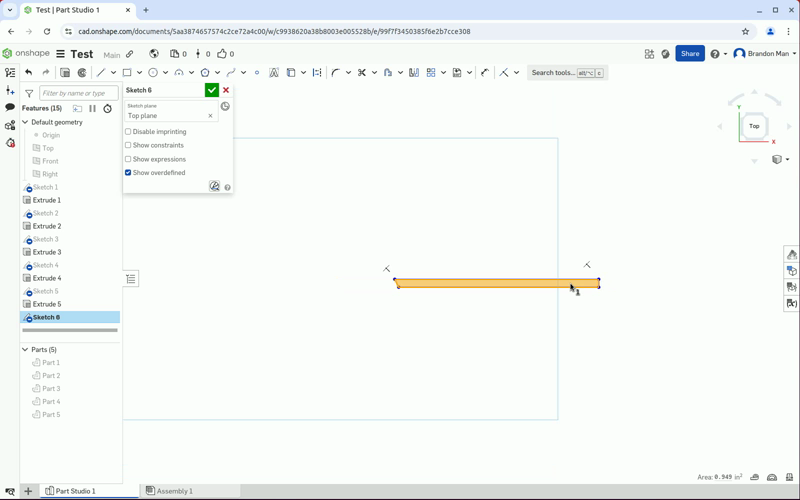
scroll(-6)
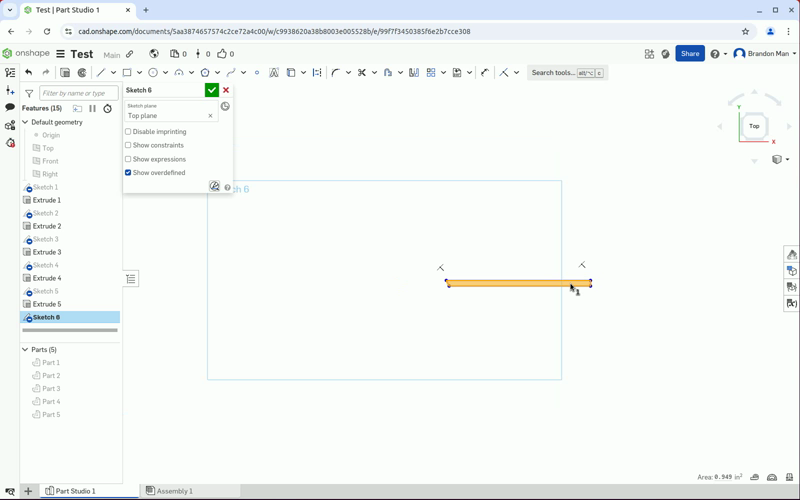
scroll(-6)
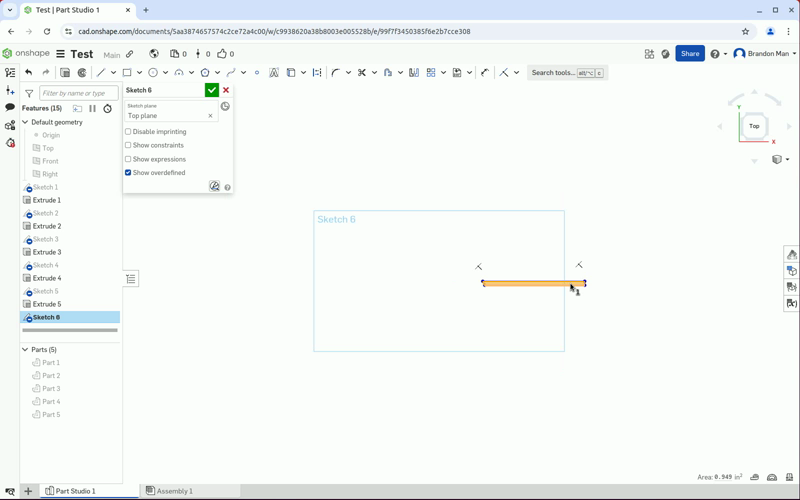
scroll(-6)
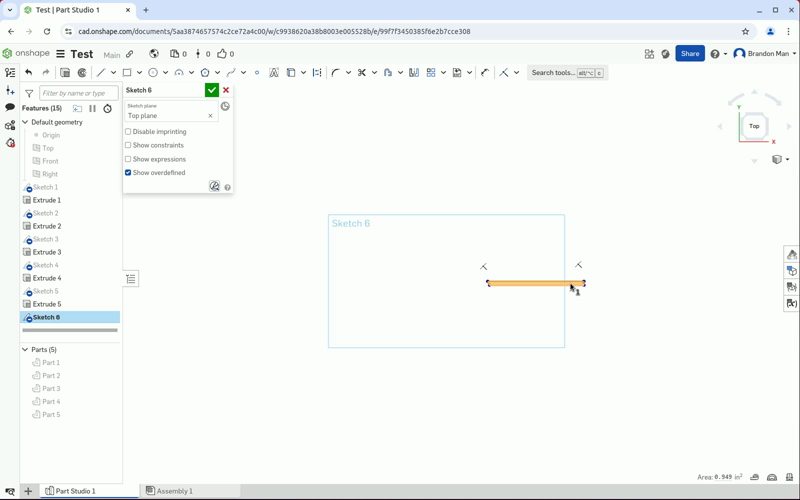
scroll(-6)
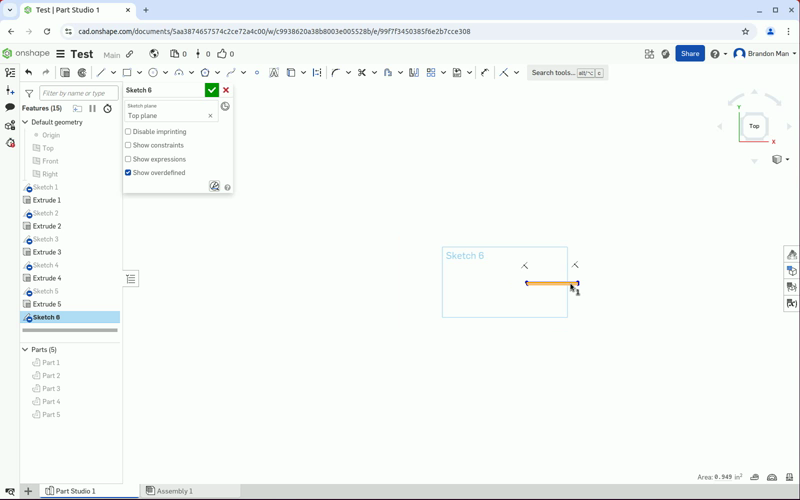
scroll(-6)
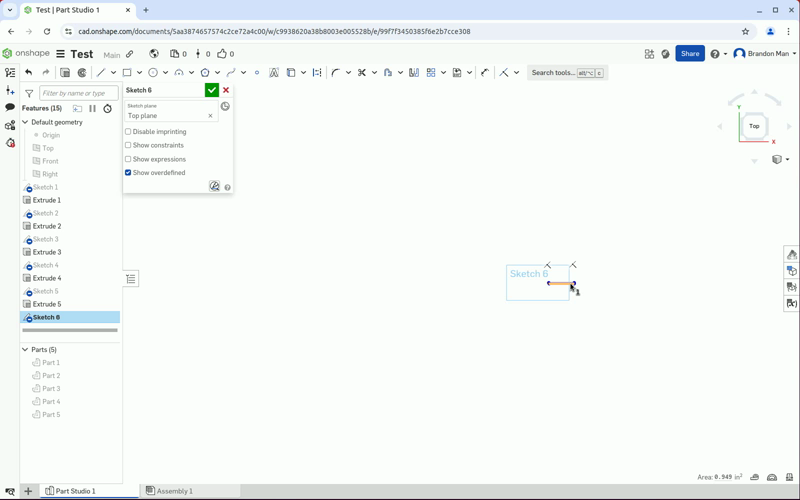
mouse_move(73, 352)
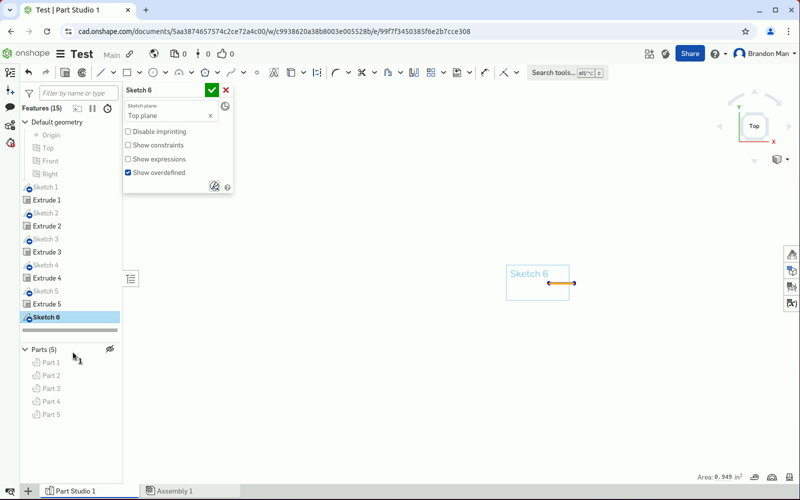
key(shift+y)
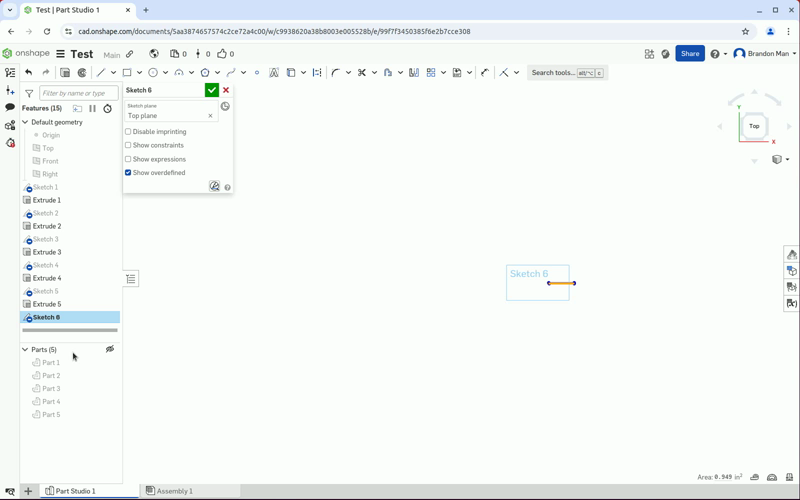
key(shift+e)
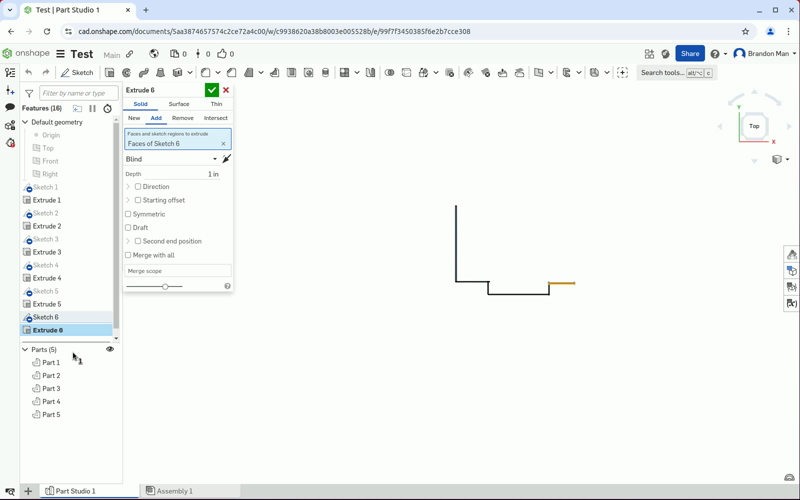
mouse_move(143, 106)
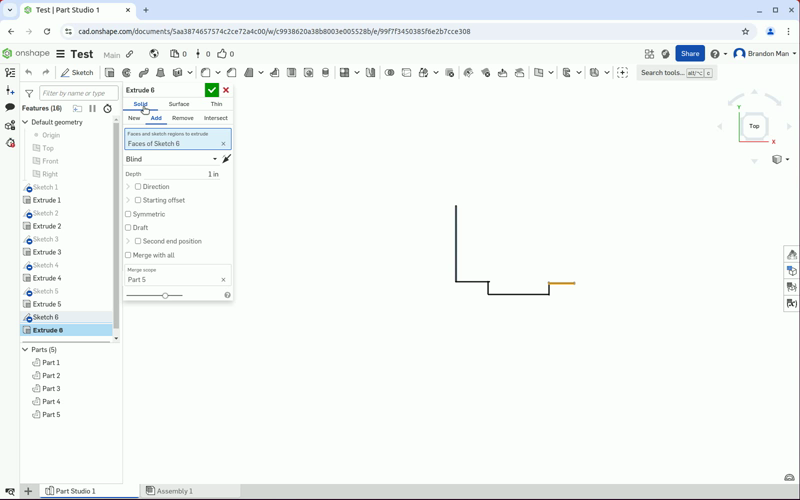
click(143, 106)
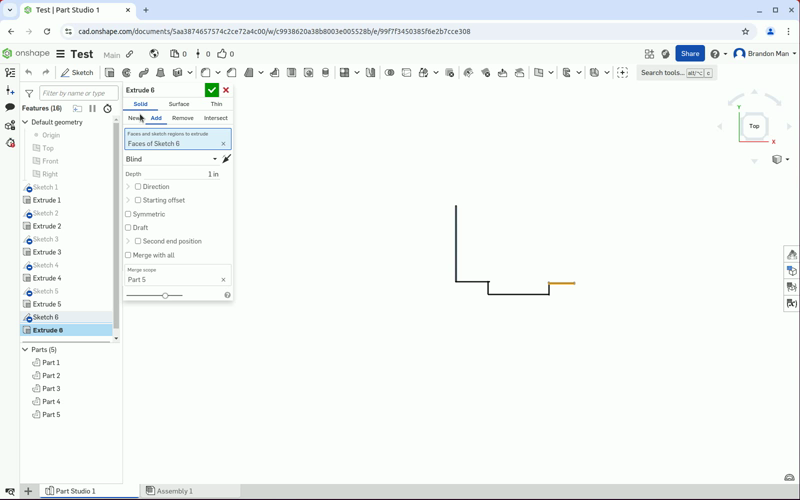
mouse_move(137, 120)
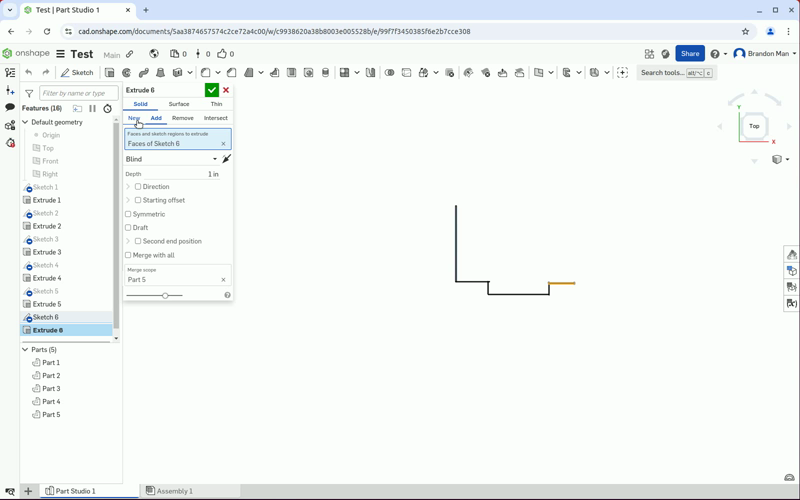
click(137, 120)
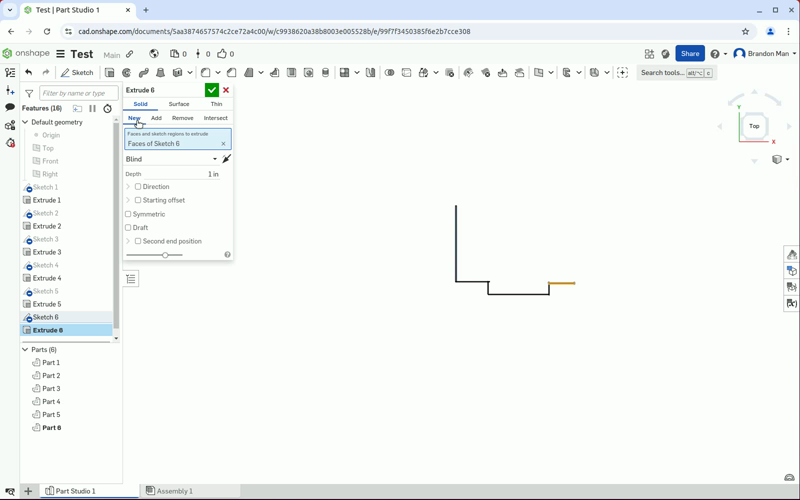
key(tab, 4)
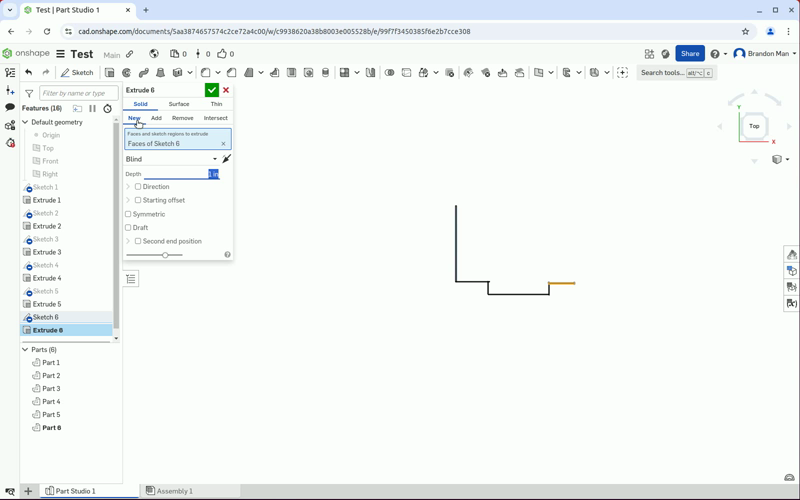
text(1.204)
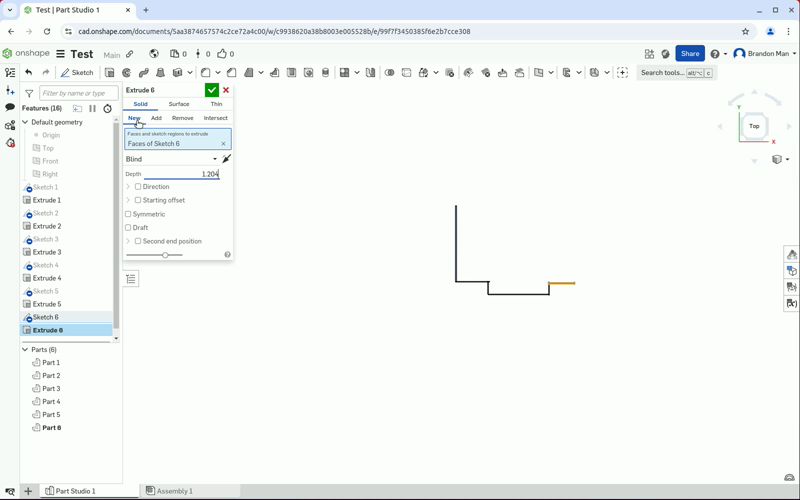
key(enter)
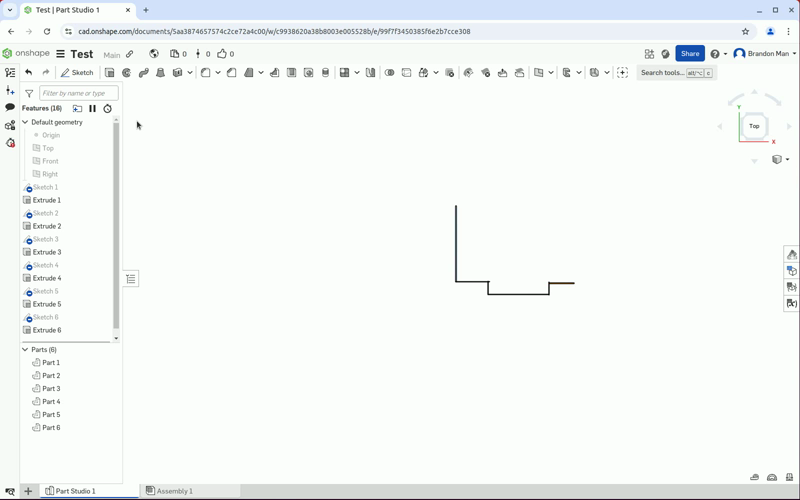
key(shift+h)
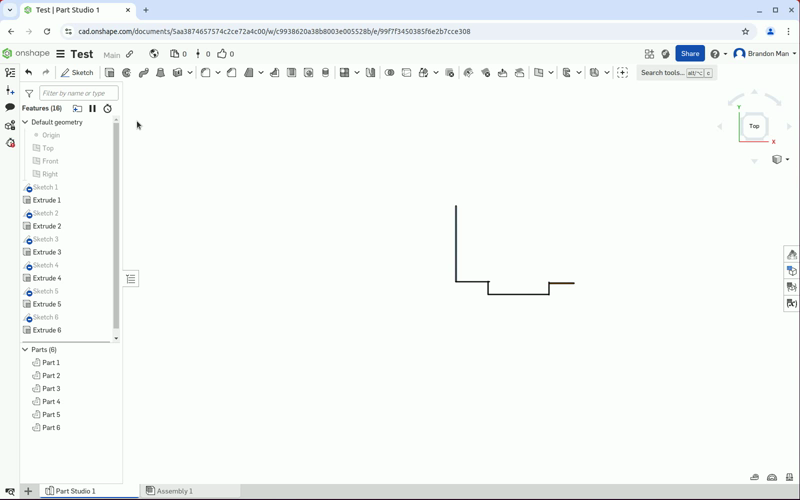
key(shift+h)
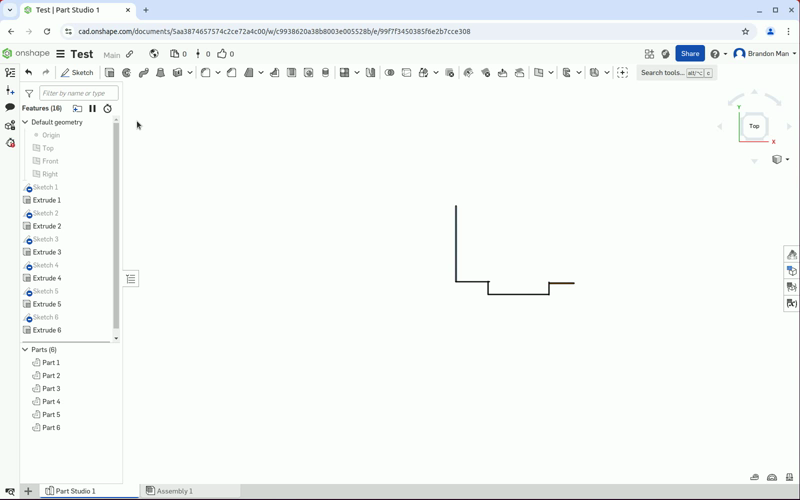
mouse_move(69, 189)
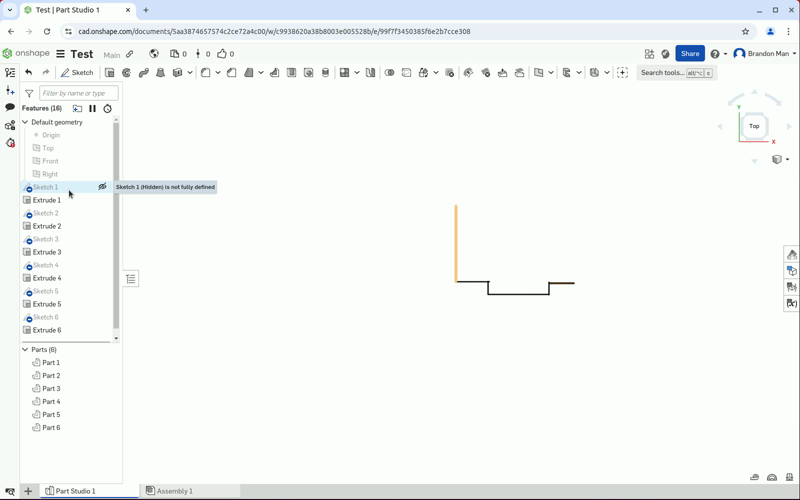
click(69, 189)
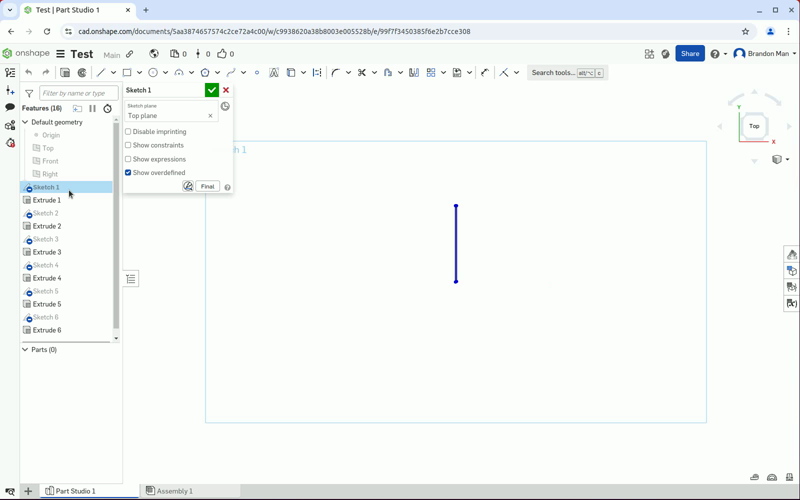
mouse_move(229, 92)
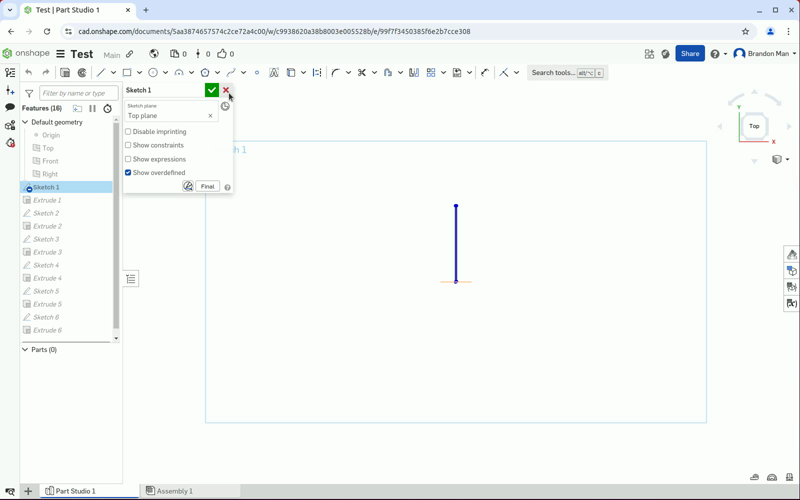
click(229, 92)
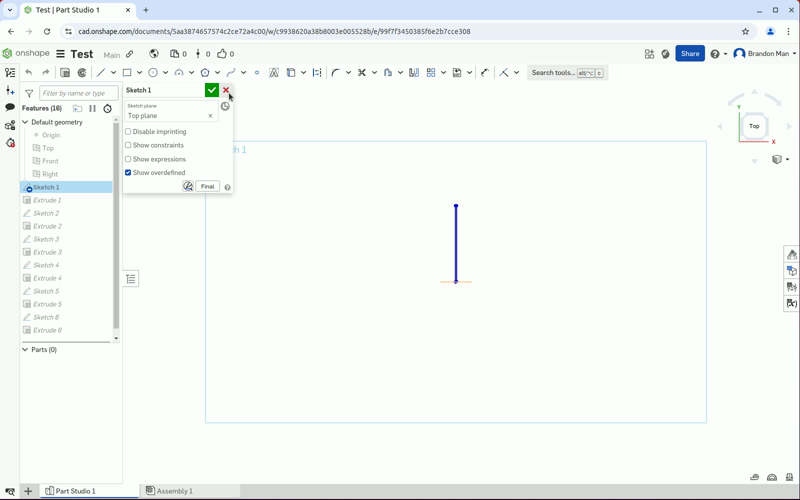
key(shift+s)
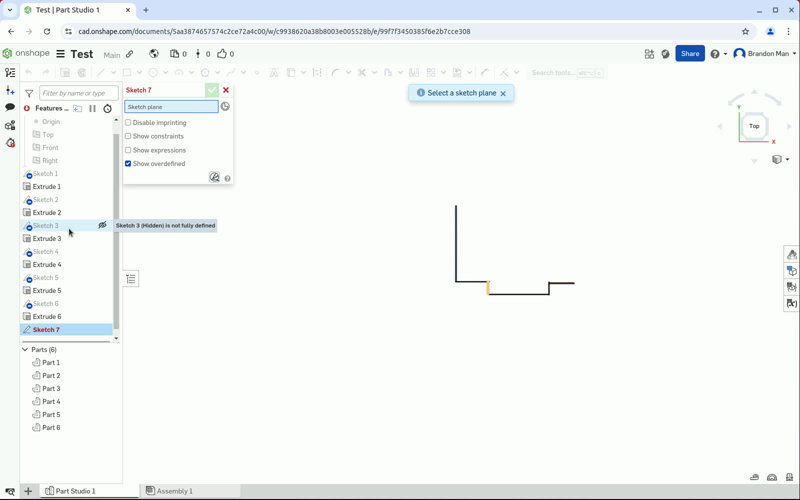
scroll(3)
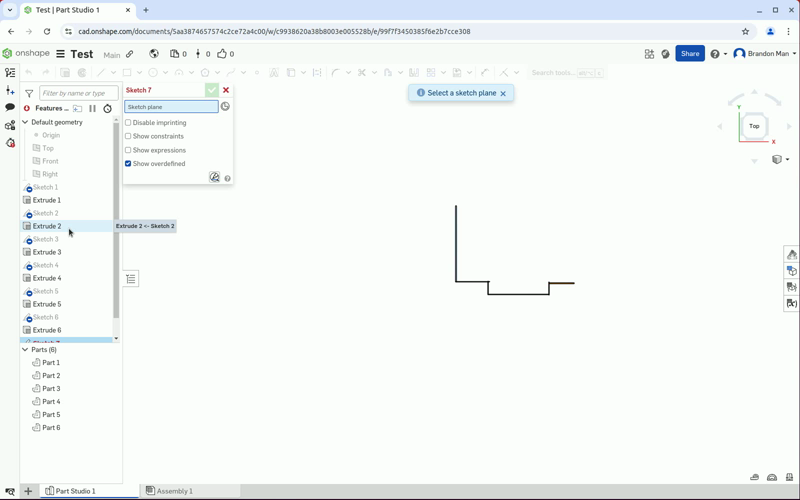
mouse_move(69, 150)
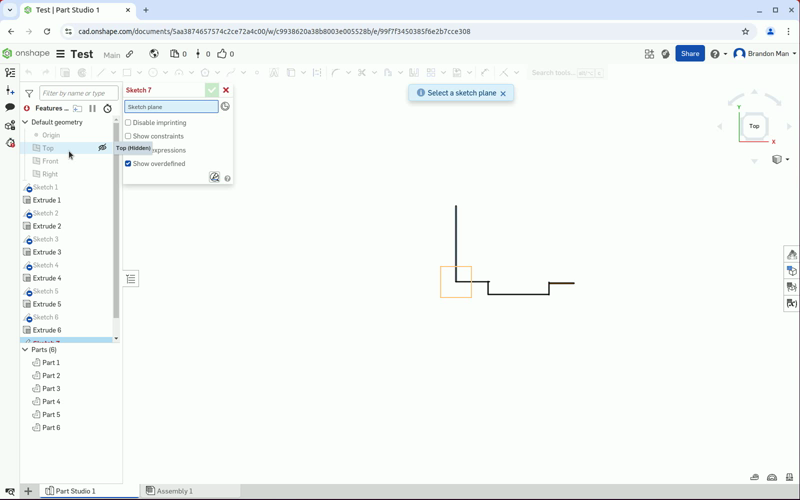
click(69, 150)
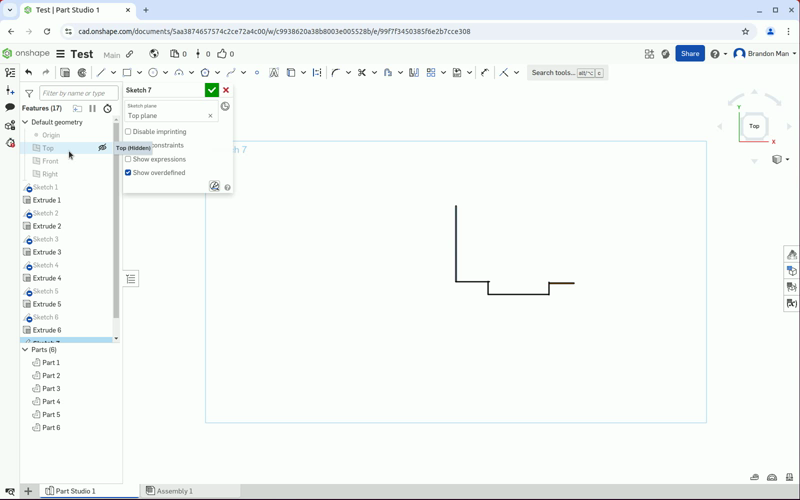
mouse_move(73, 352)
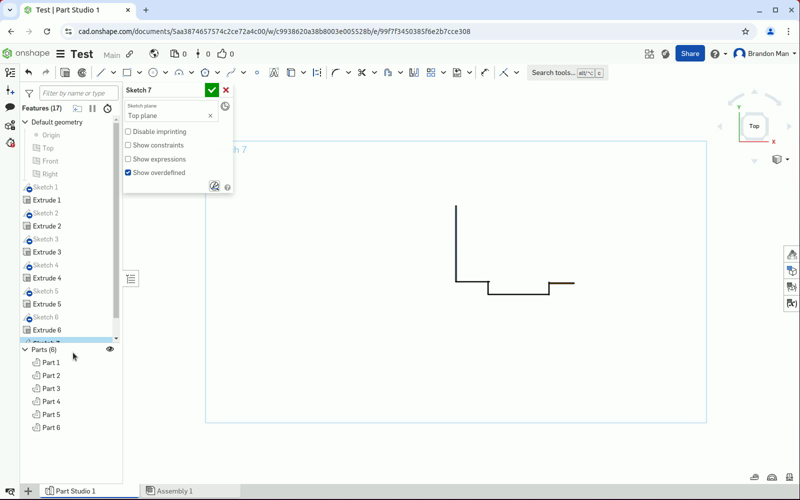
key(y)
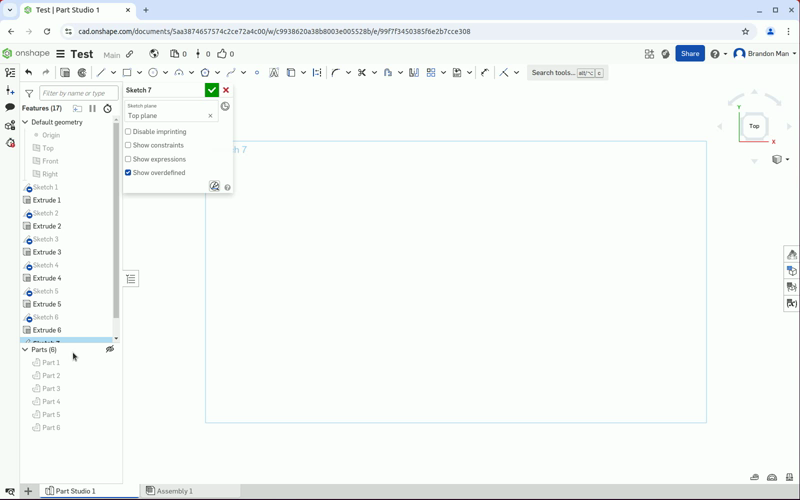
key(l)
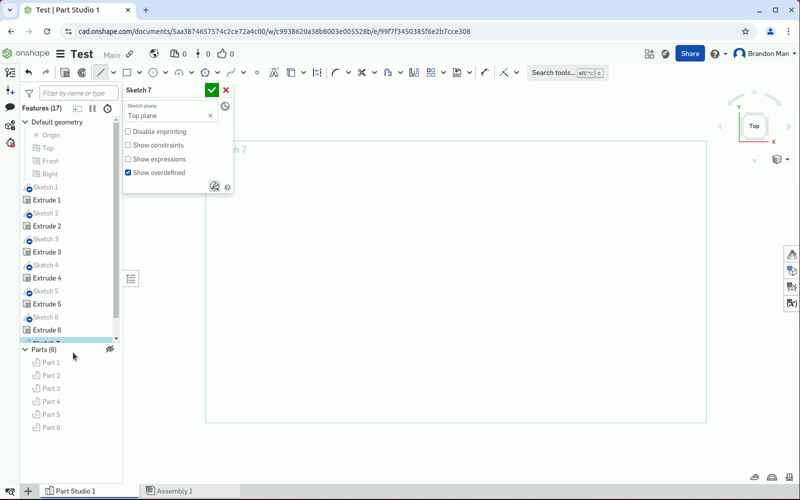
key_down(shift)
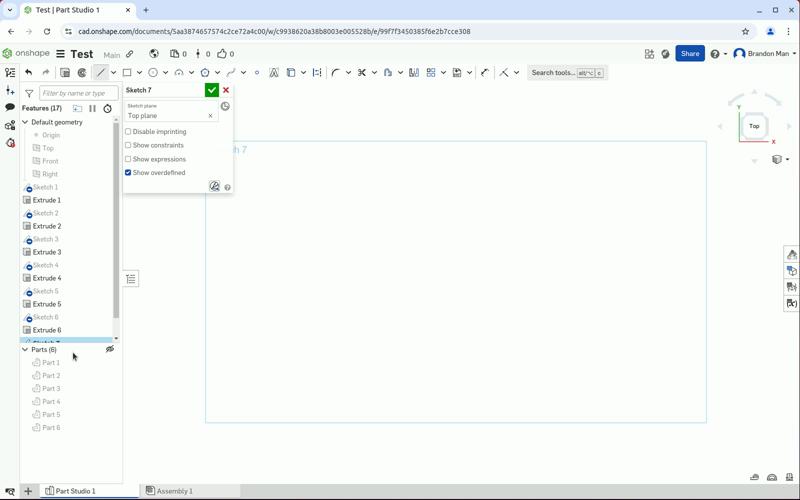
mouse_move(460, 211)
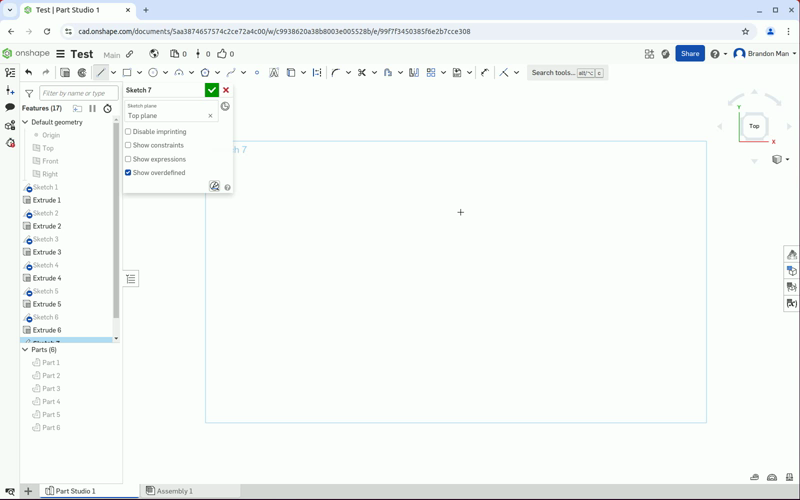
click(460, 211)
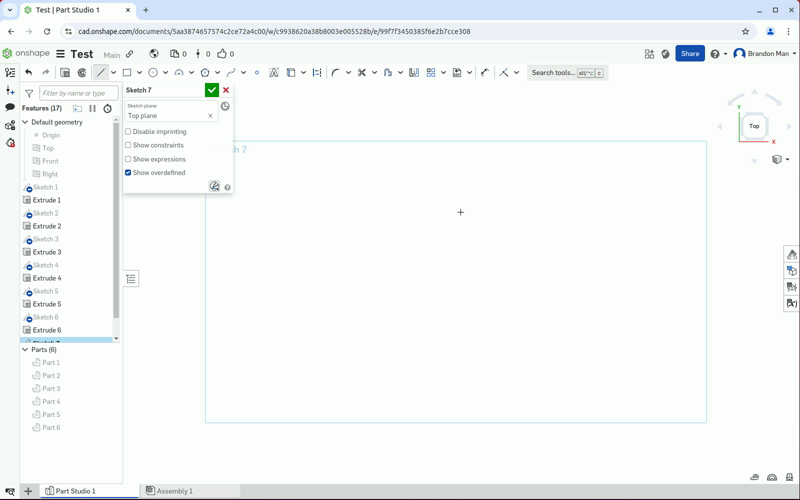
key_up(shift)
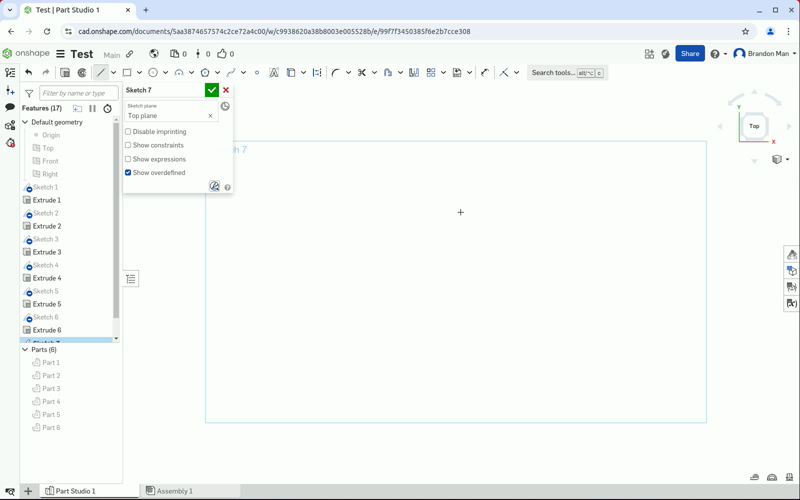
key_down(shift)
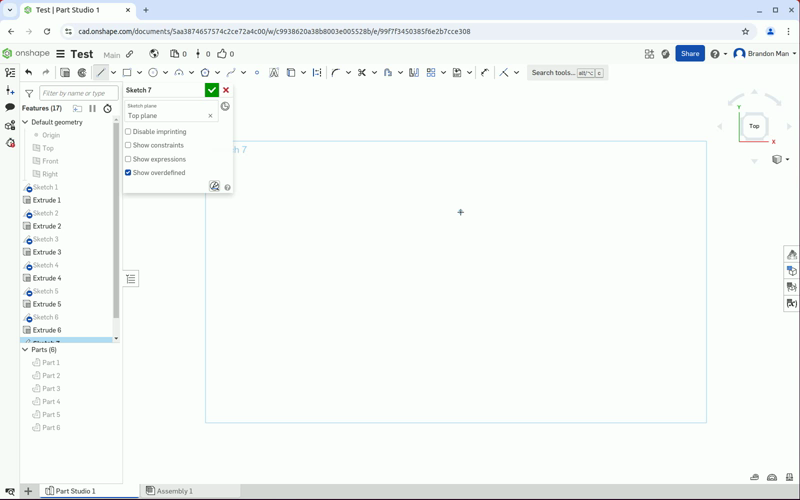
mouse_move(490, 211)
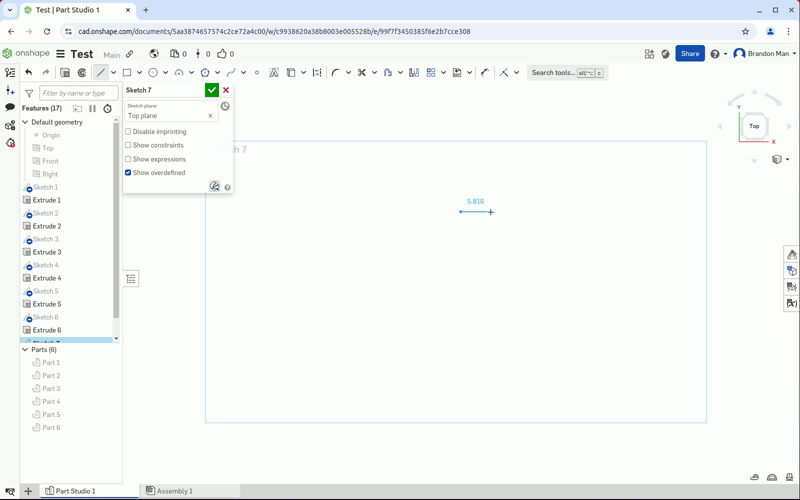
mouse_move(461, 211)
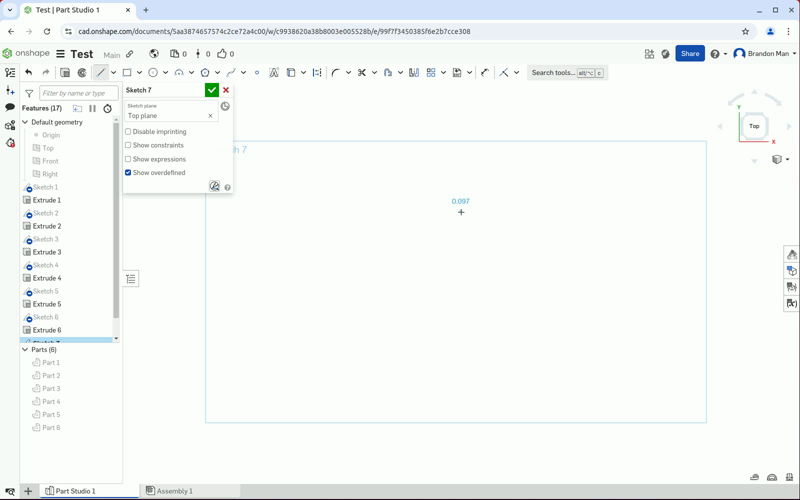
scroll(6)
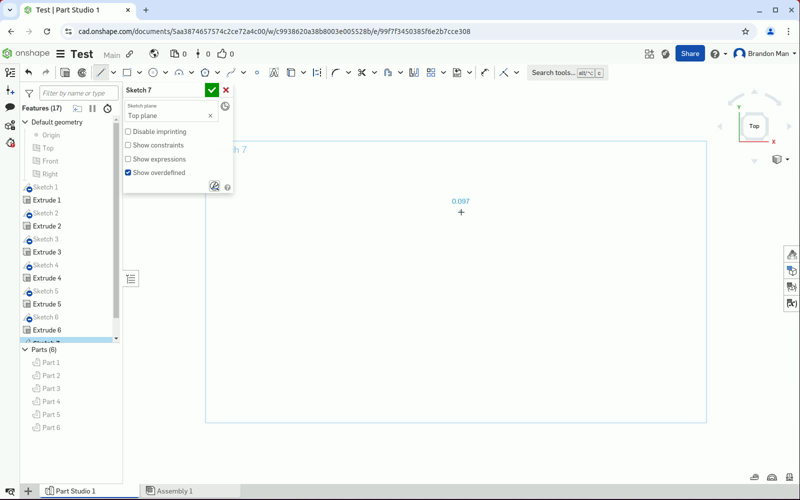
scroll(6)
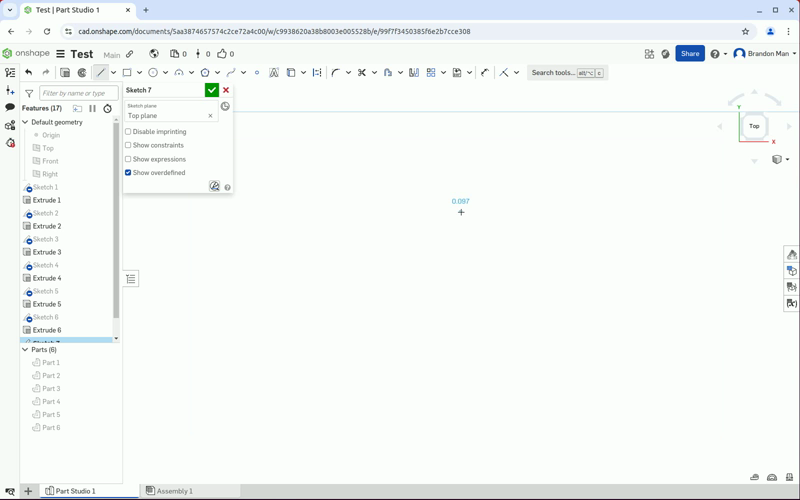
scroll(6)
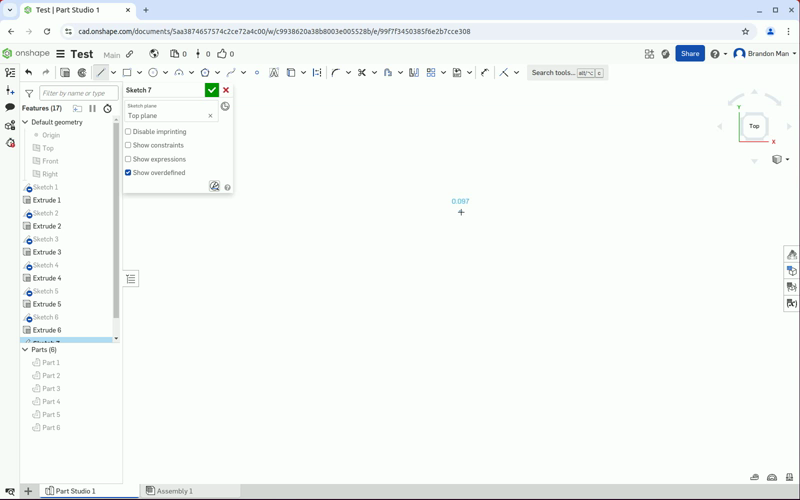
scroll(6)
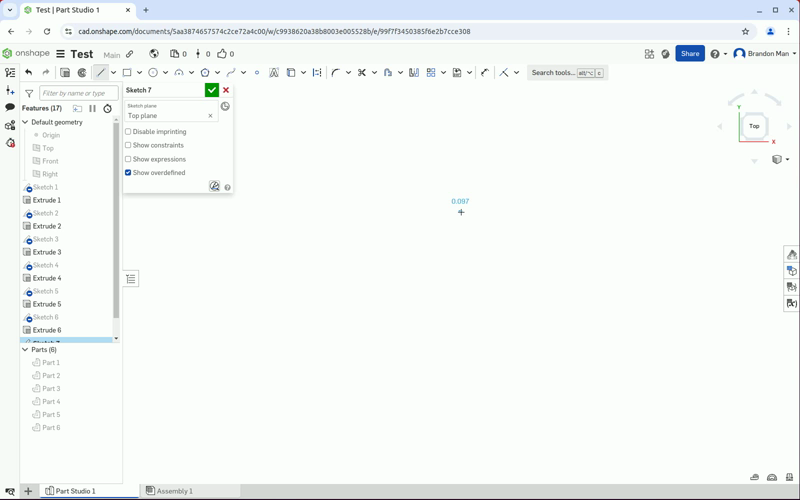
scroll(6)
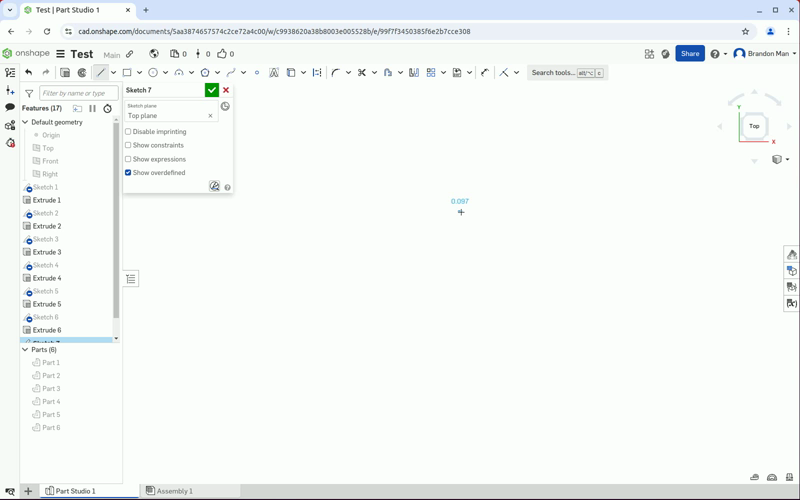
scroll(6)
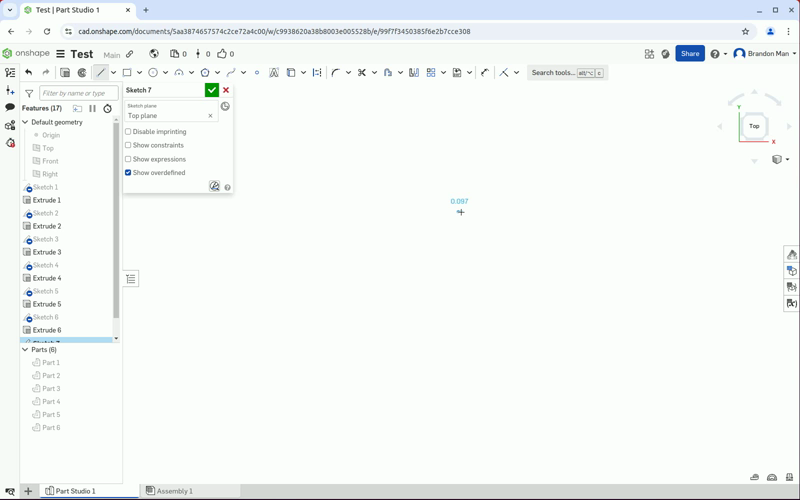
scroll(6)
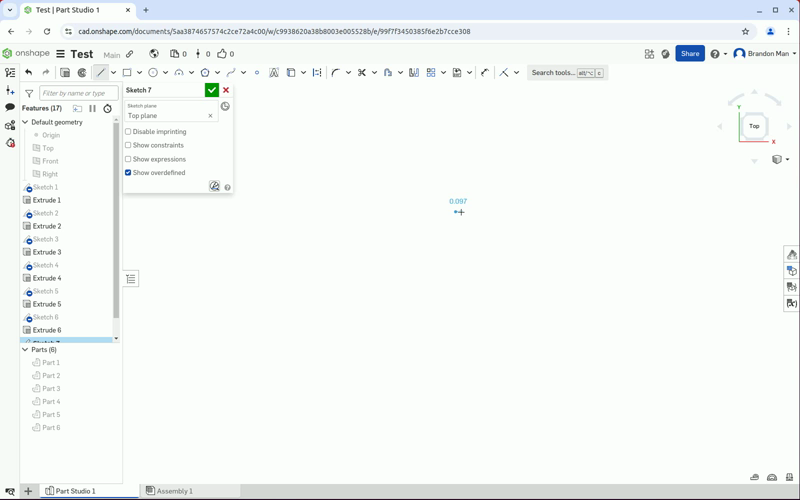
click(461, 211)
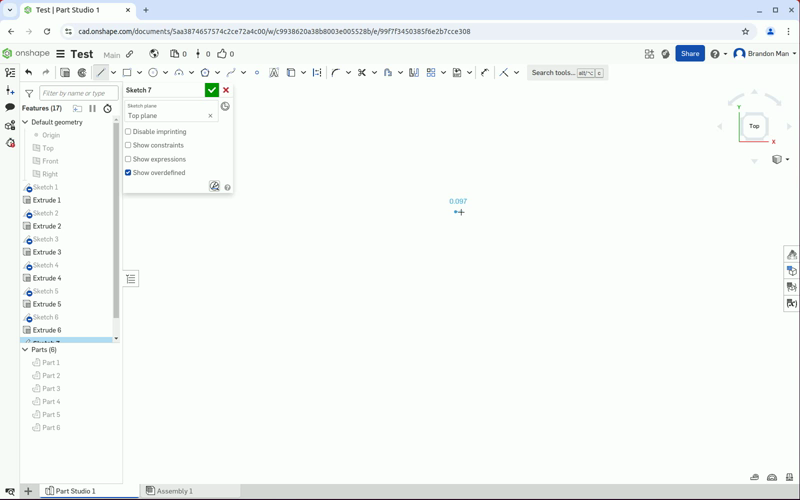
scroll(-6)
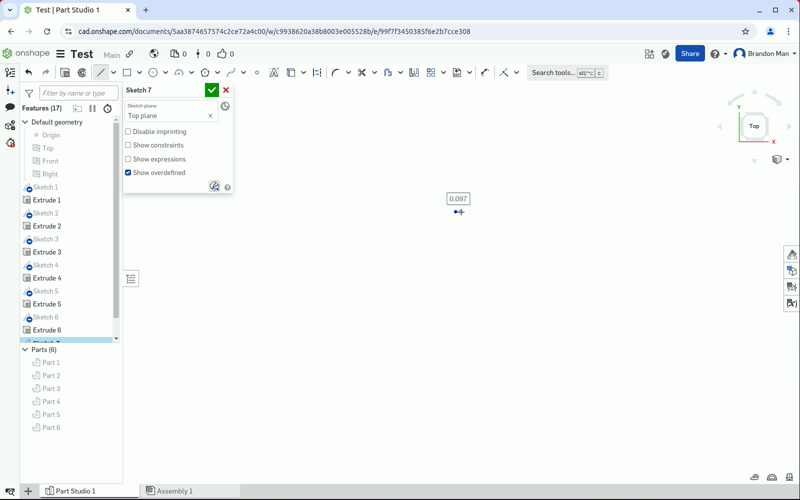
scroll(-6)
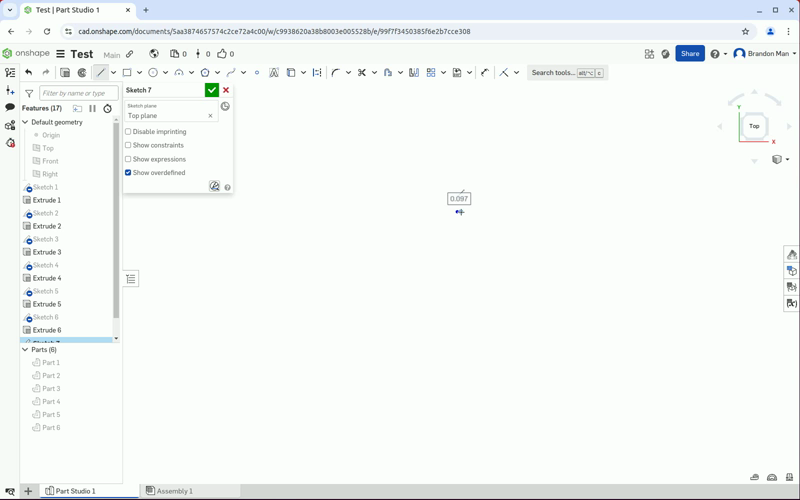
scroll(-6)
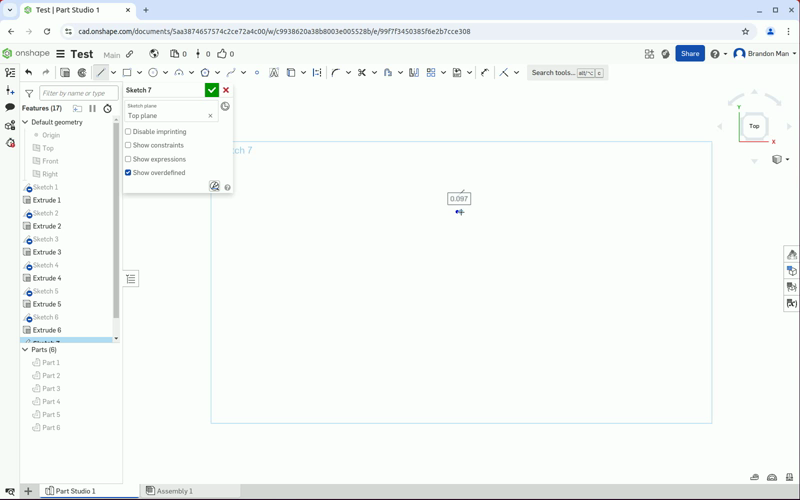
scroll(-6)
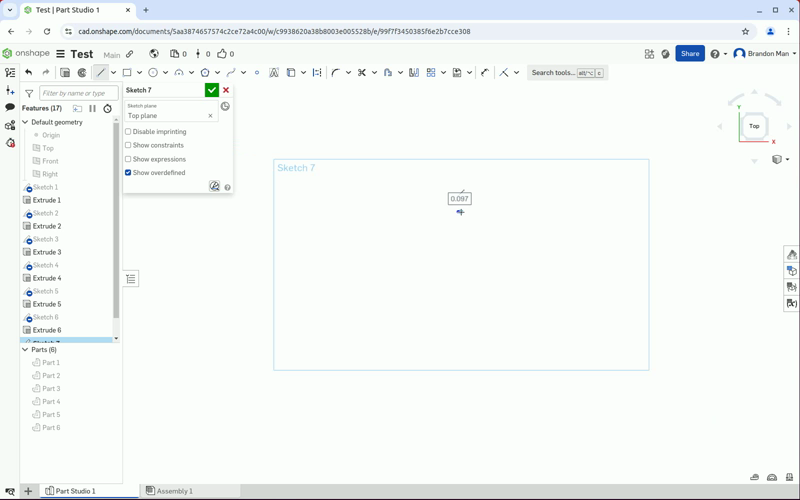
scroll(-6)
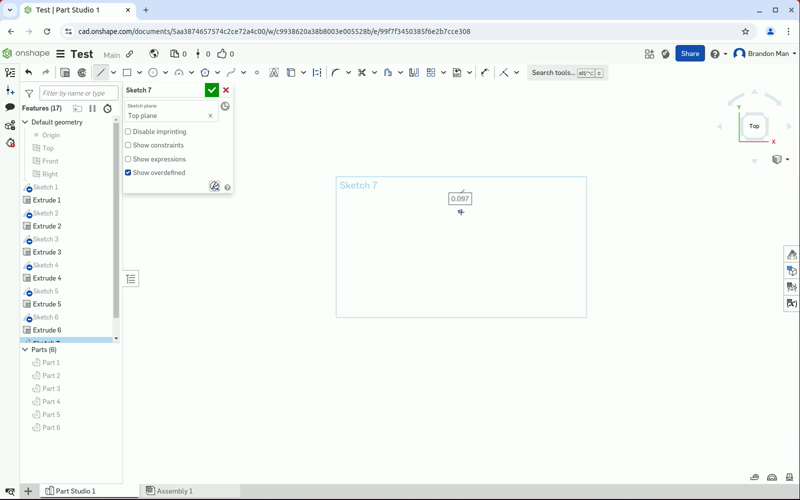
scroll(-6)
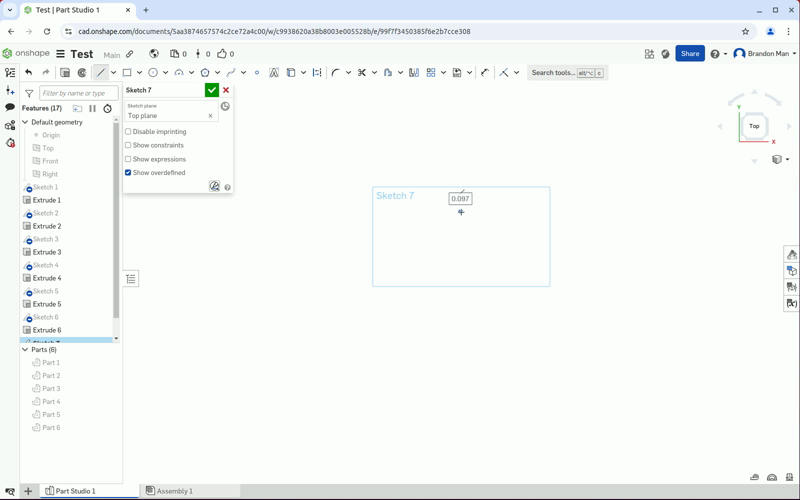
scroll(-6)
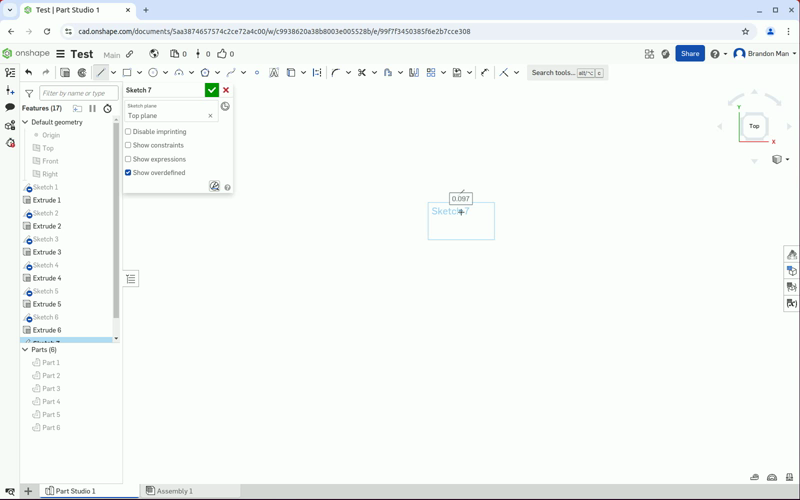
key_up(shift)
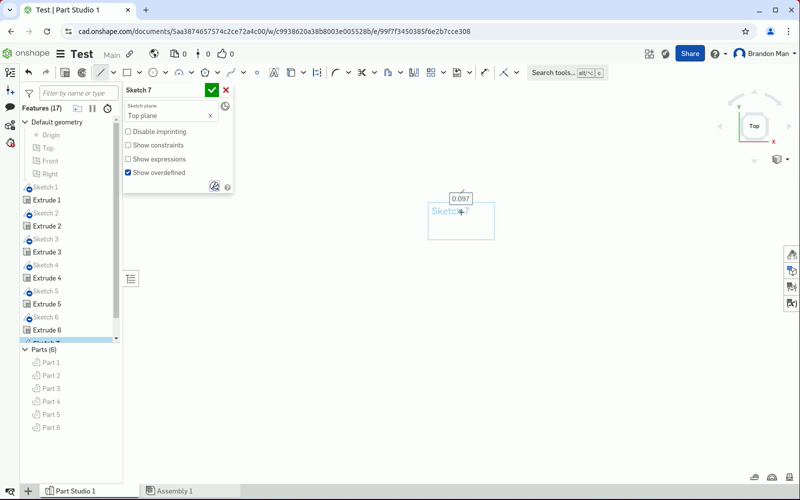
key_down(shift)
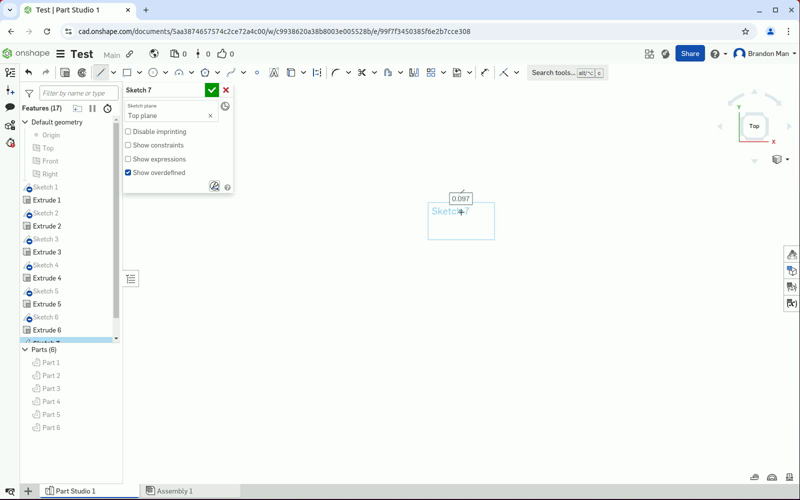
mouse_move(491, 211)
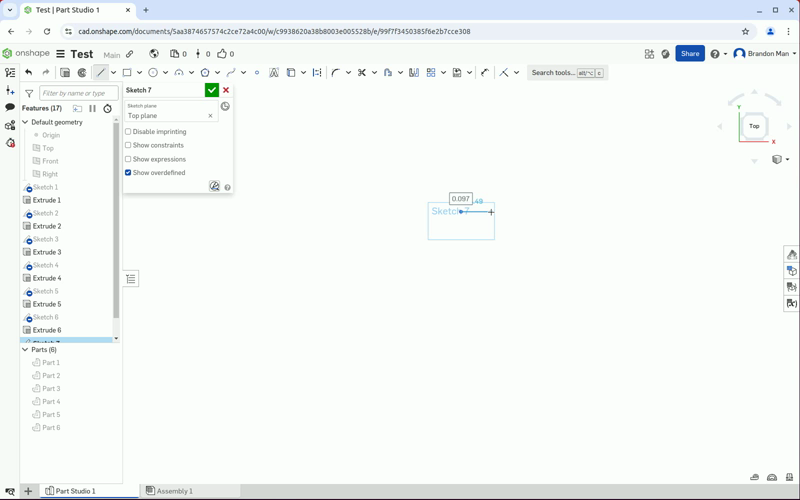
mouse_move(461, 196)
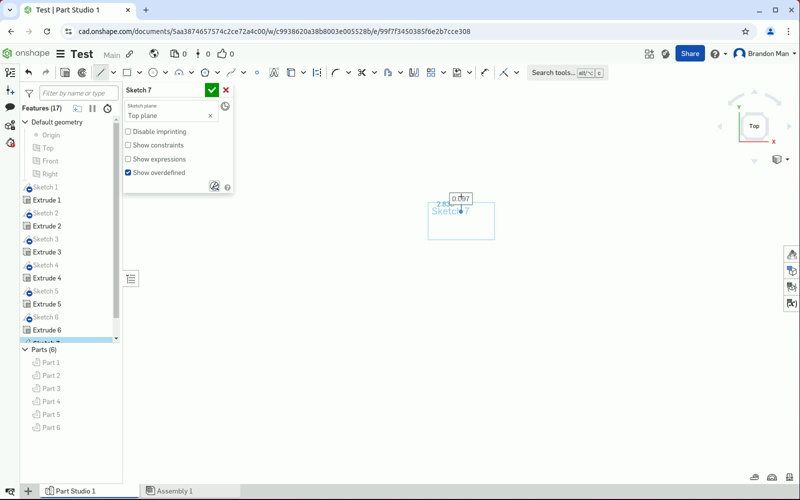
click(461, 196)
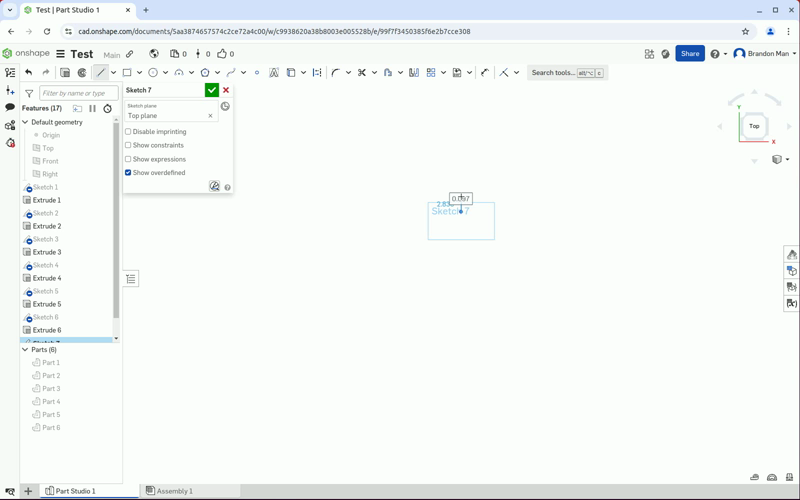
key_up(shift)
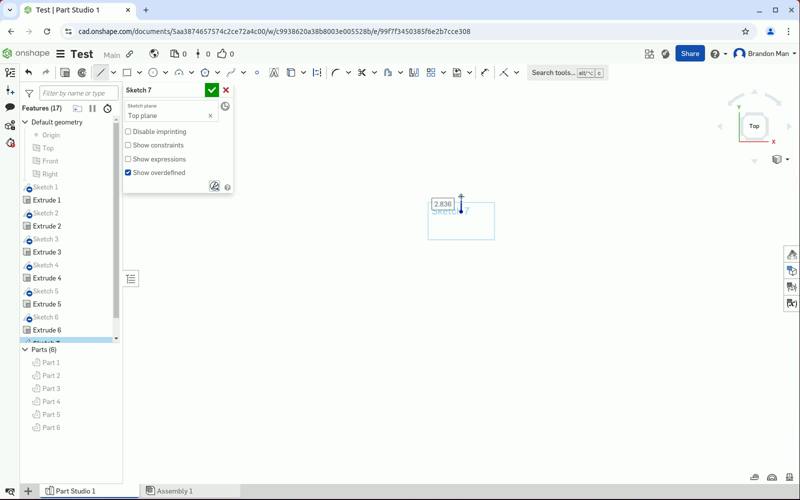
key_down(shift)
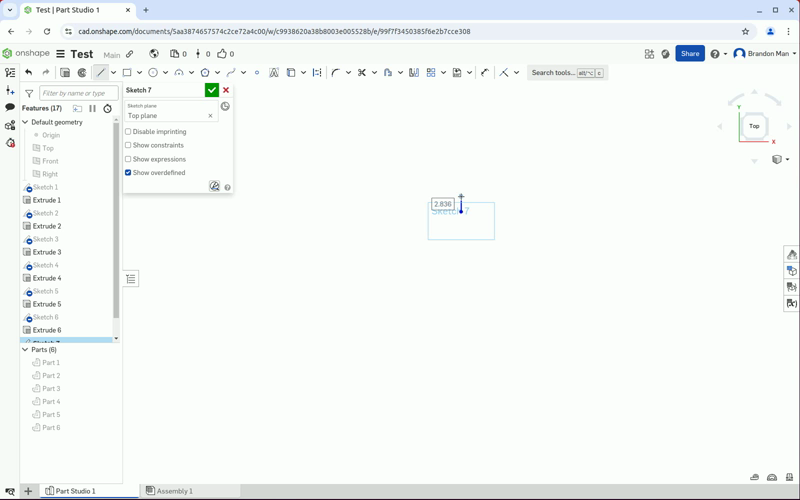
mouse_move(491, 196)
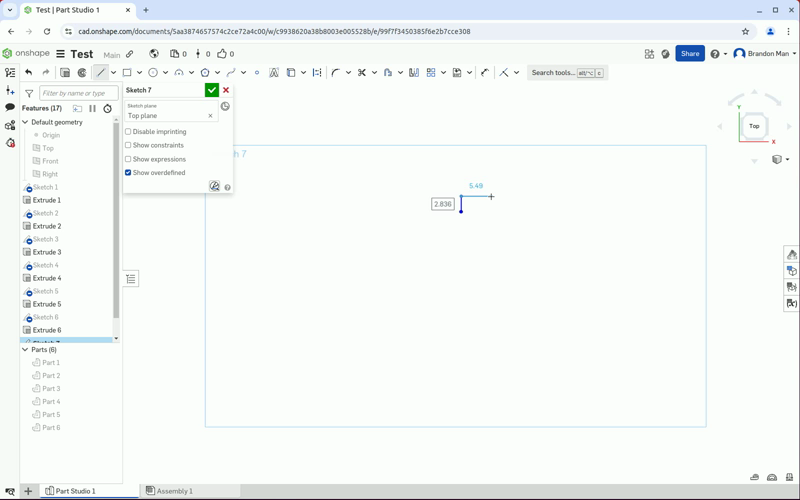
mouse_move(460, 196)
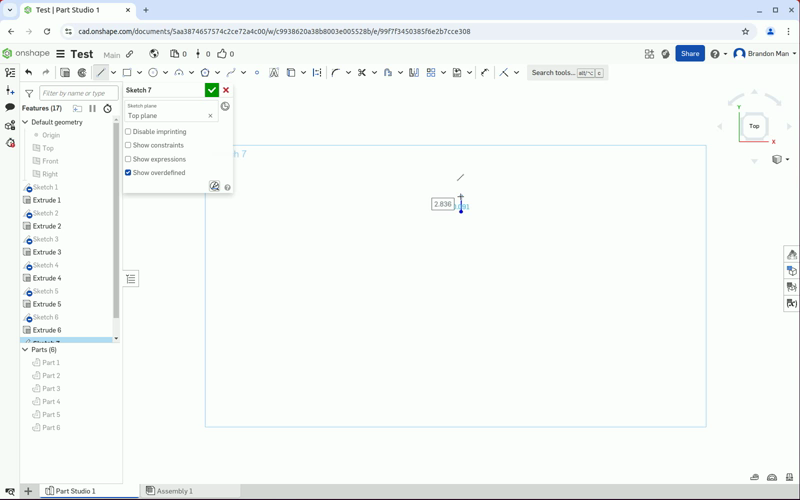
scroll(6)
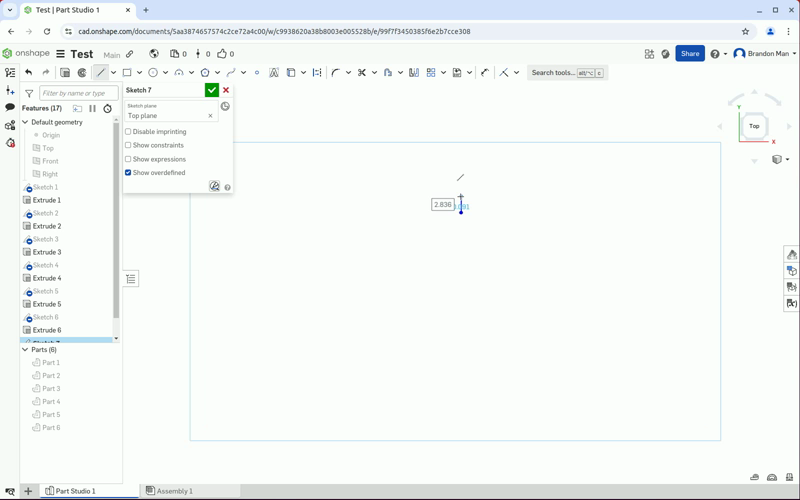
scroll(6)
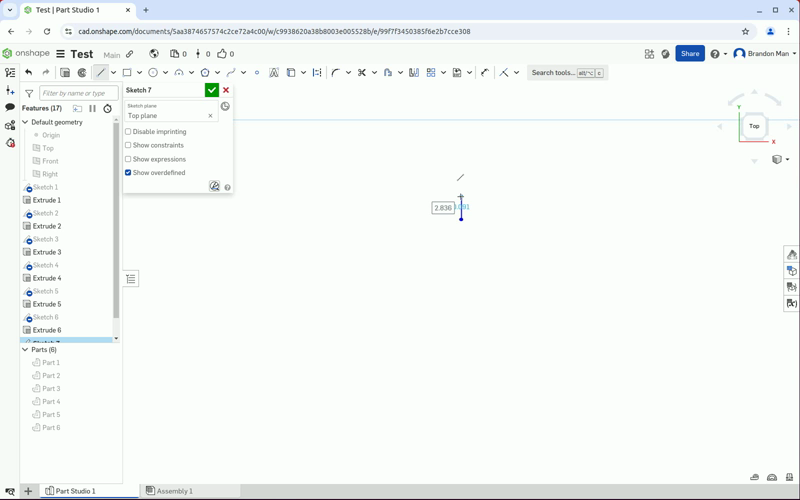
scroll(6)
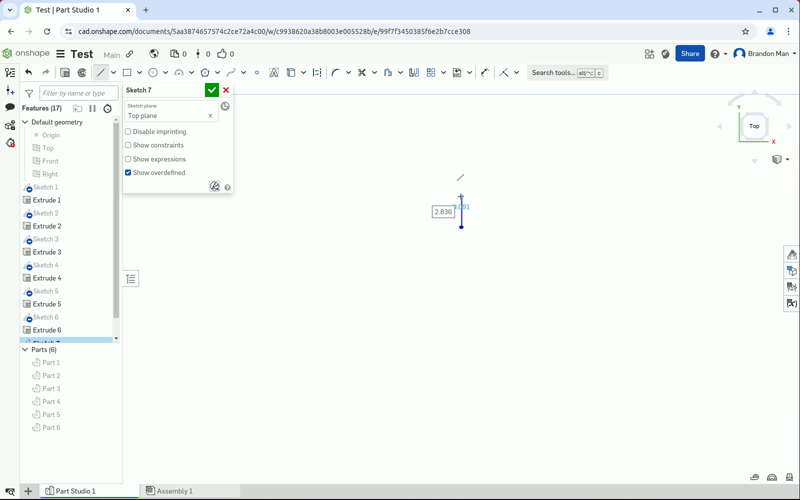
scroll(6)
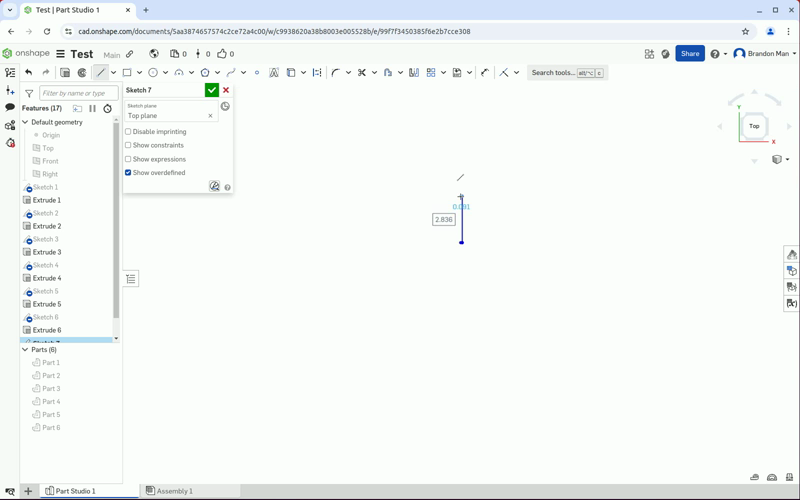
scroll(6)
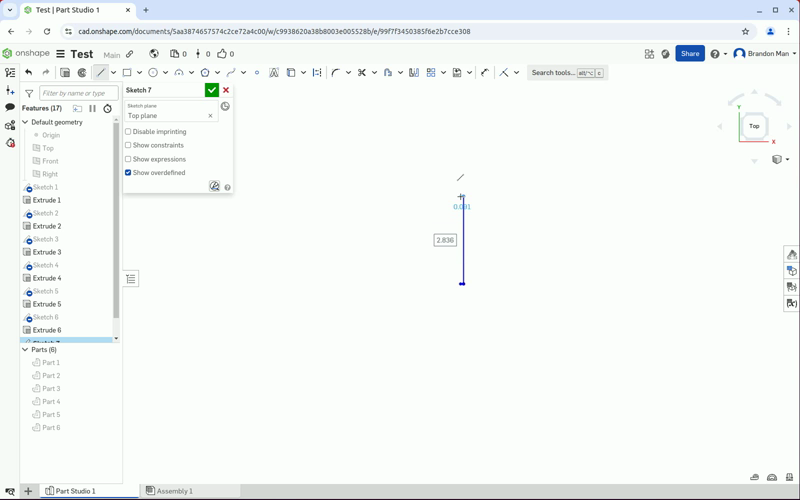
scroll(6)
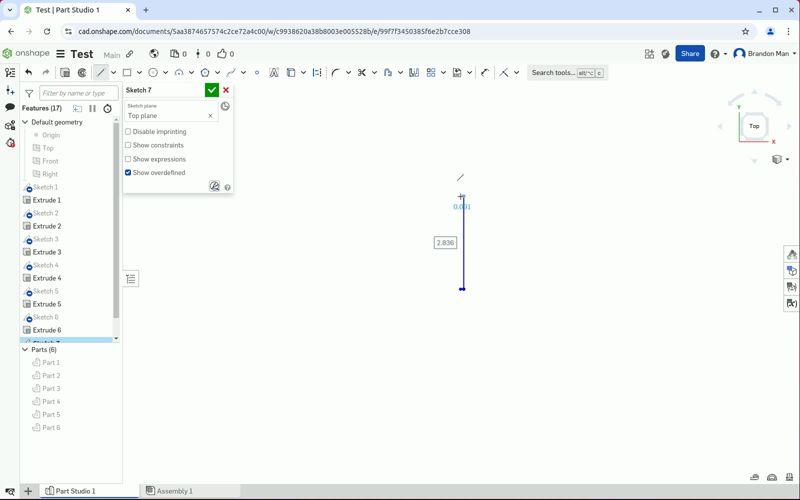
scroll(6)
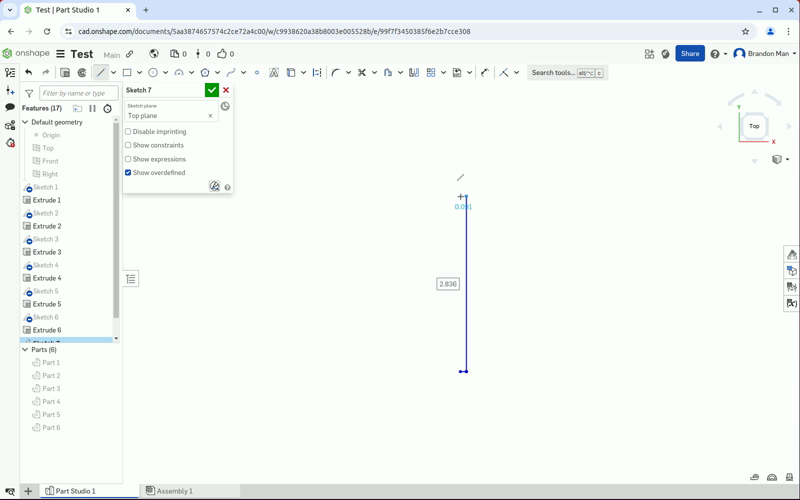
click(460, 196)
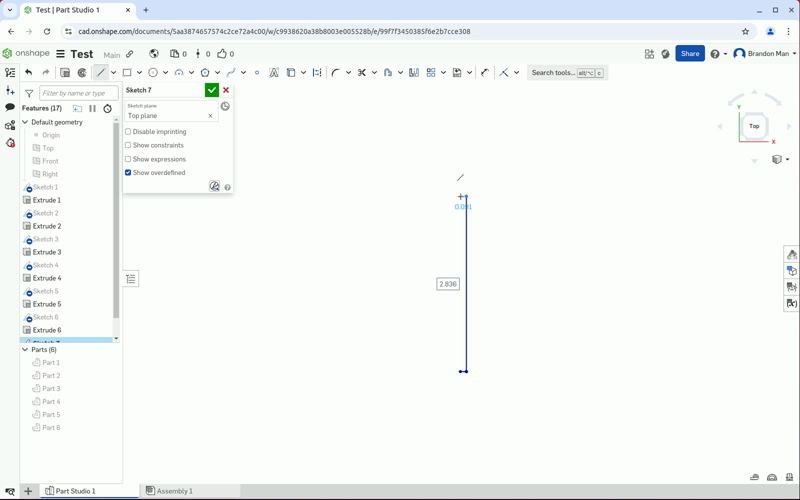
scroll(-6)
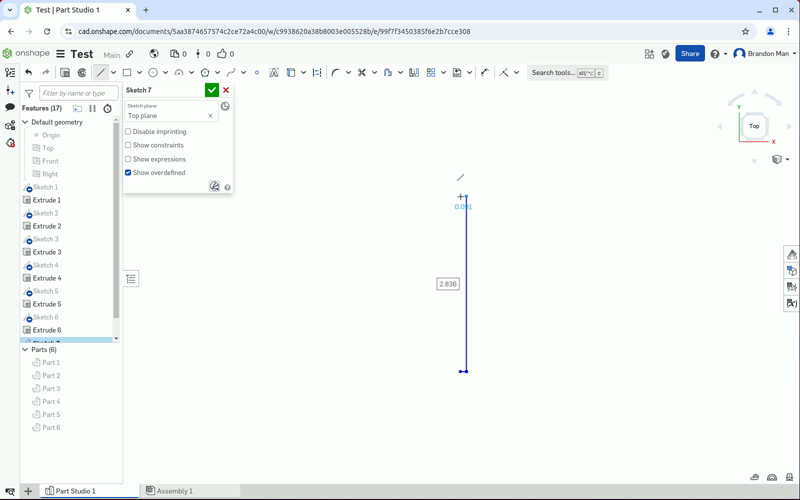
scroll(-6)
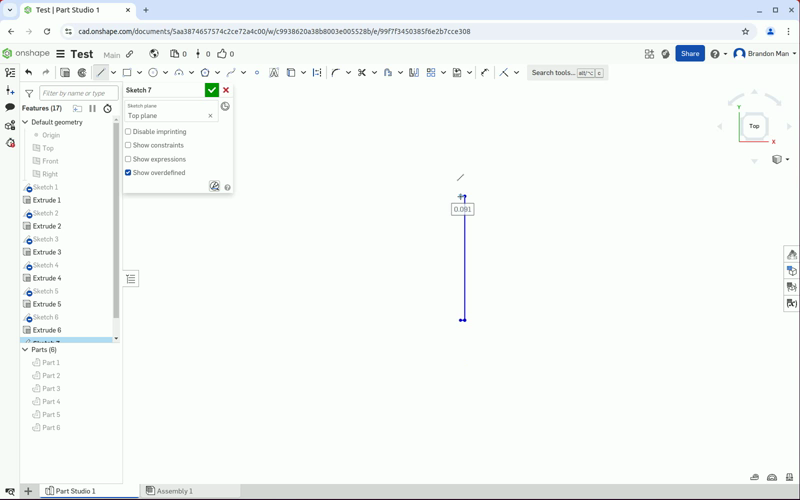
scroll(-6)
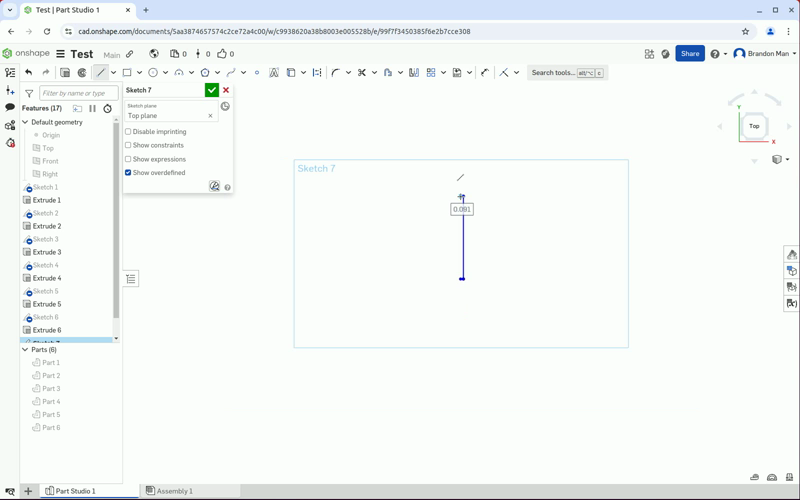
scroll(-6)
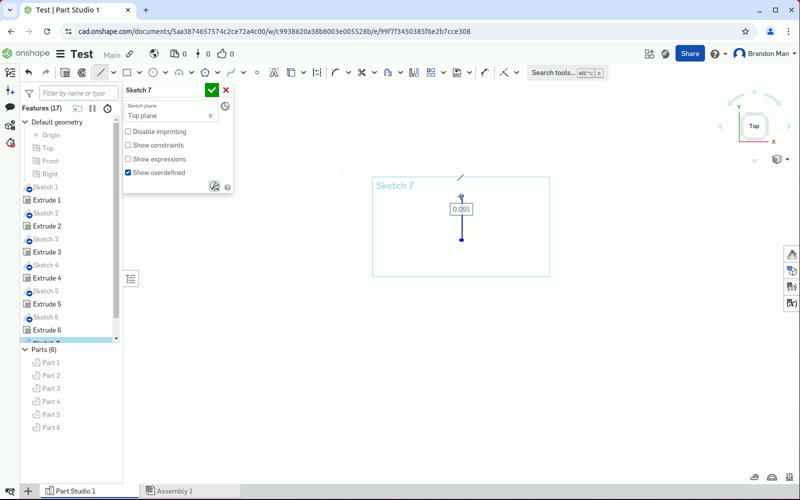
scroll(-6)
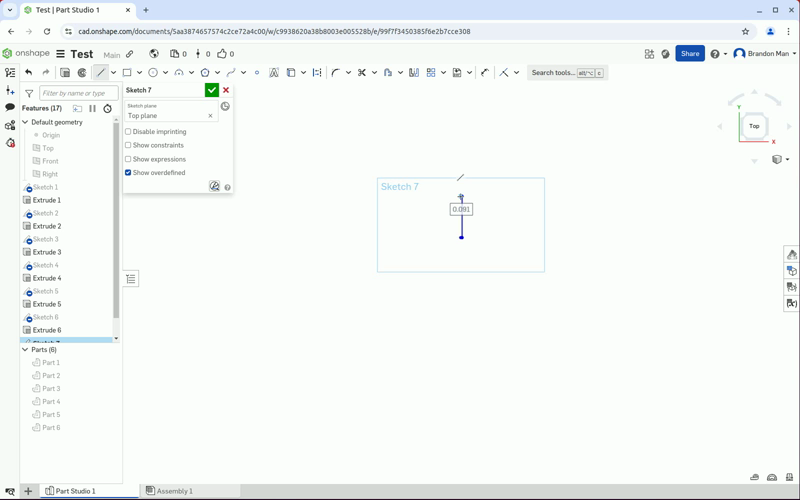
scroll(-6)
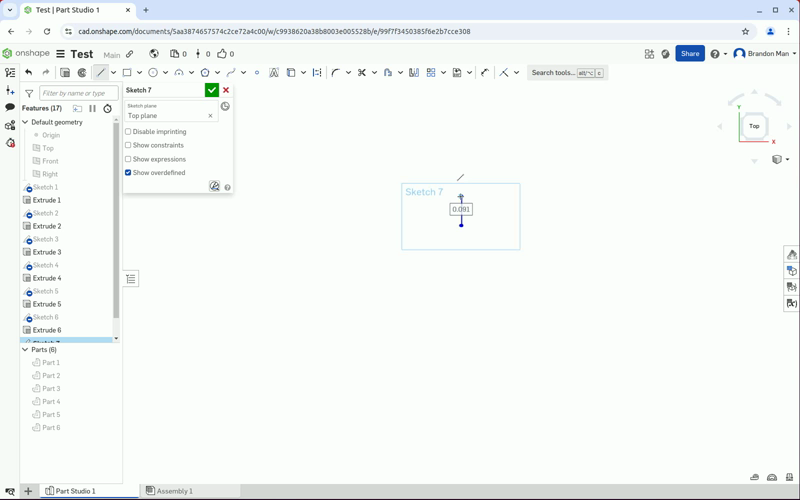
scroll(-6)
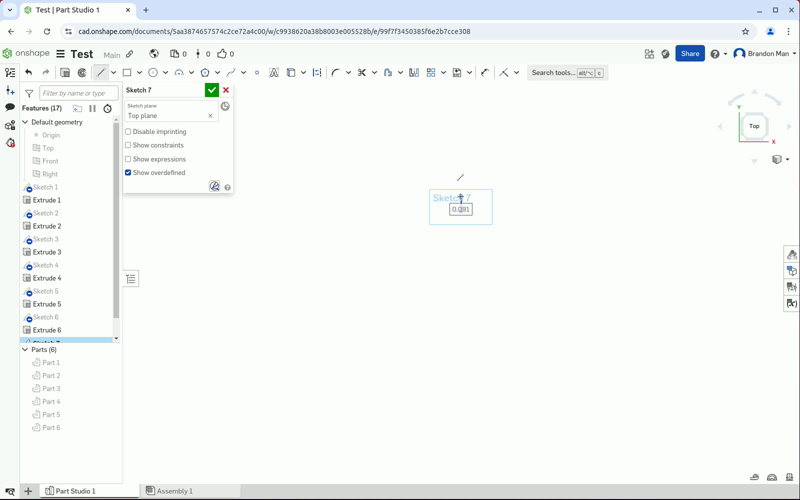
key_up(shift)
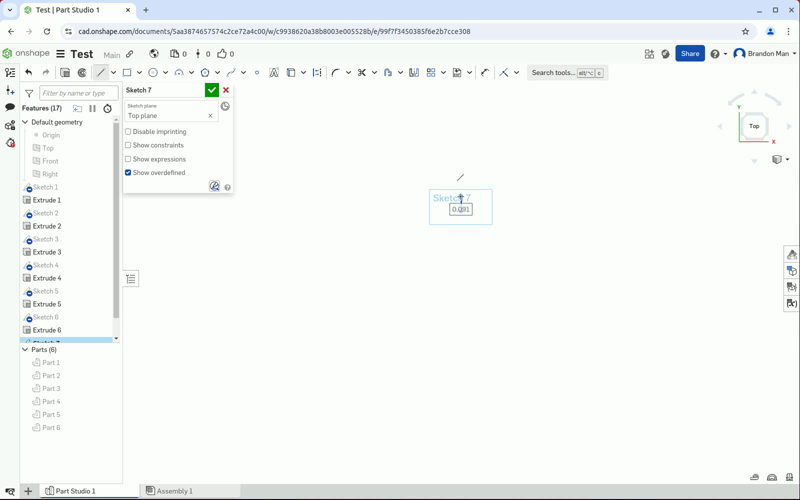
mouse_move(490, 196)
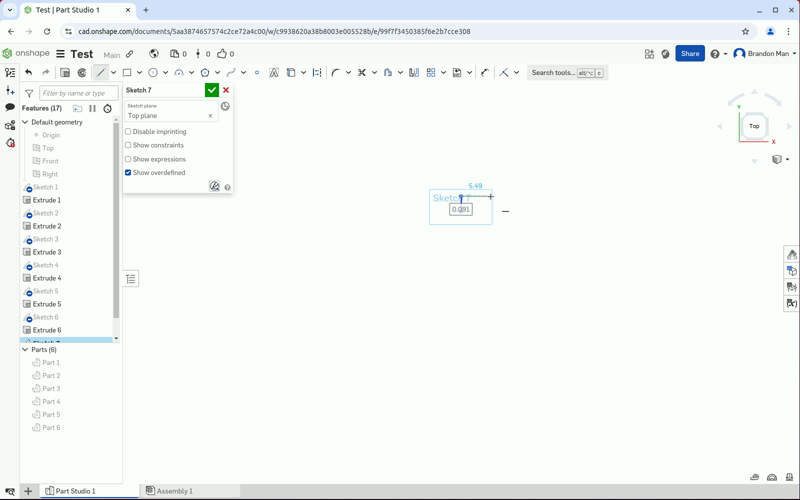
key_down(shift)
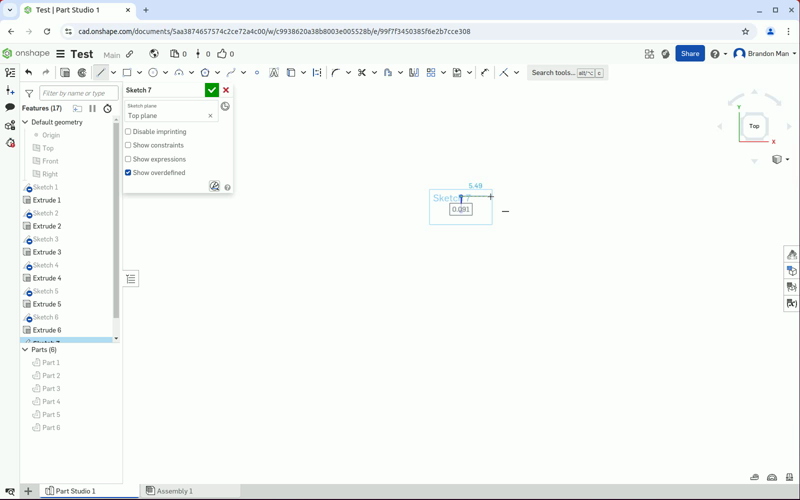
mouse_move(460, 211)
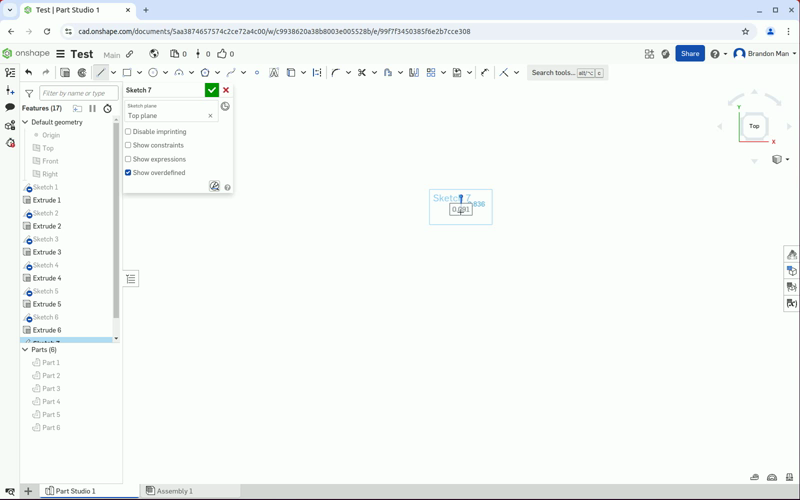
scroll(6)
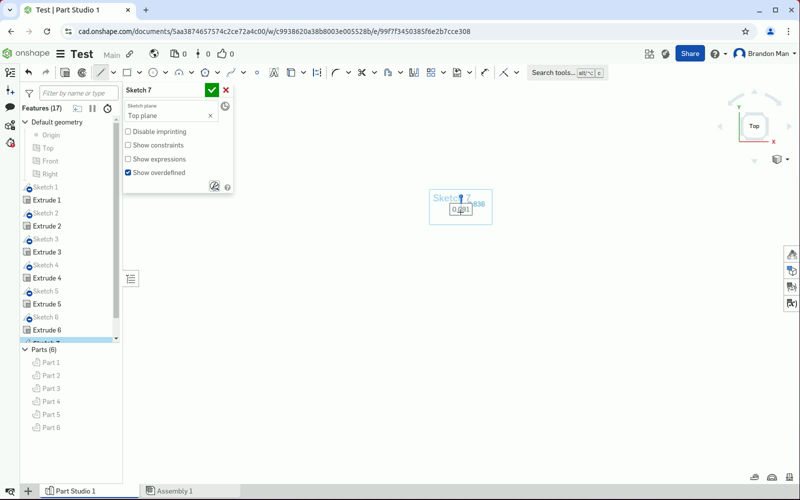
scroll(6)
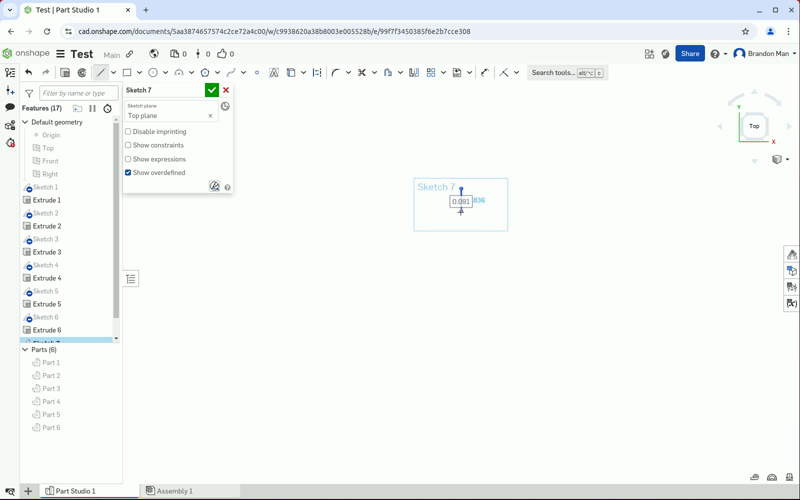
scroll(6)
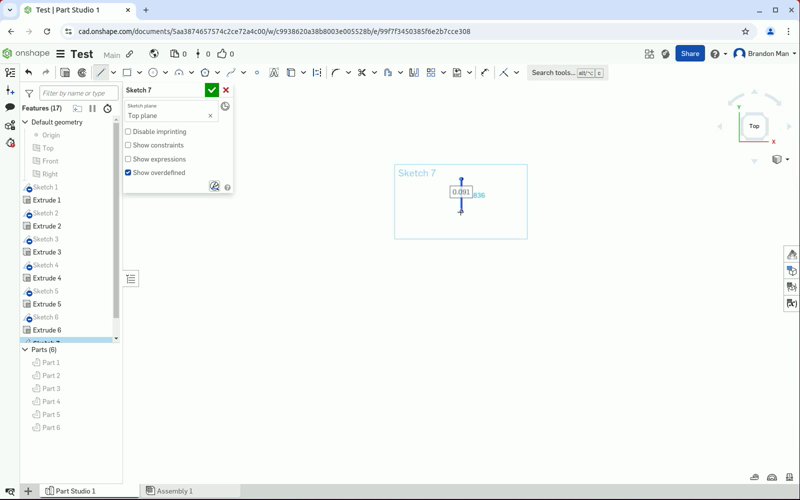
scroll(6)
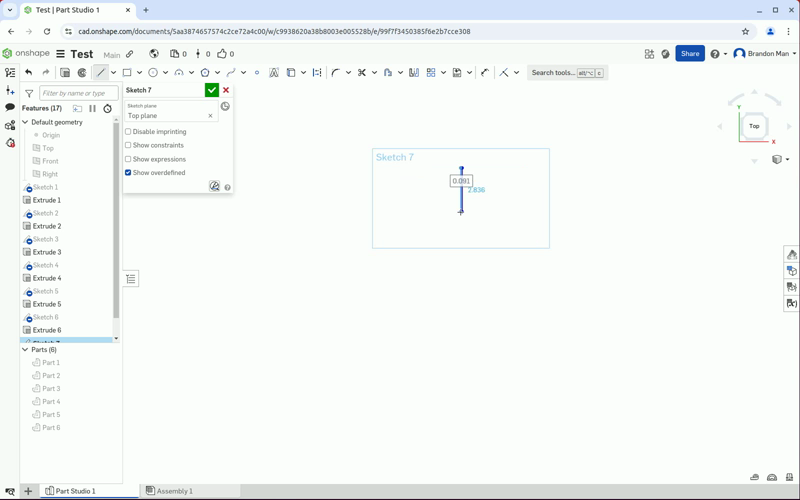
scroll(6)
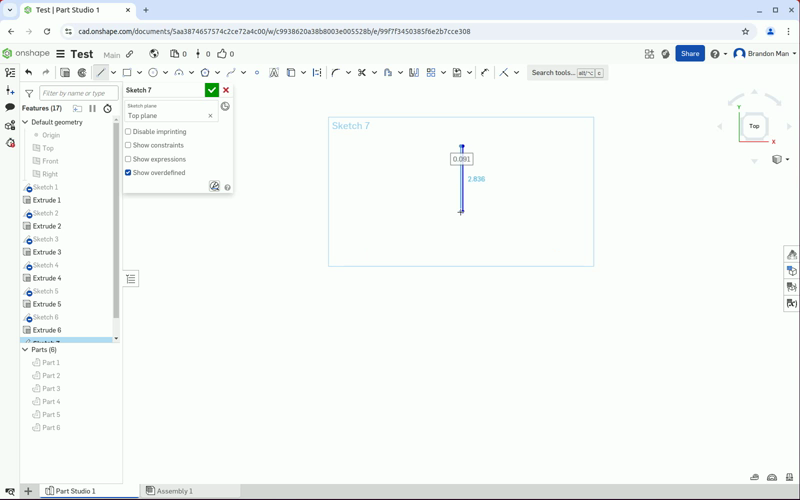
scroll(6)
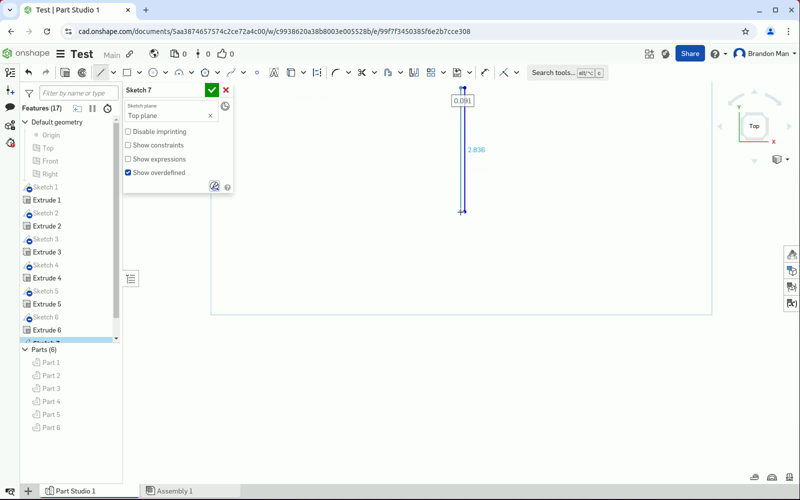
scroll(6)
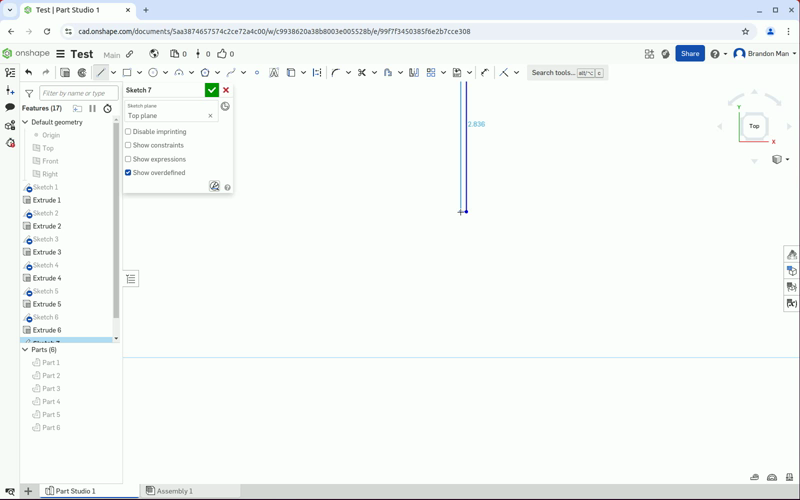
key_up(shift)
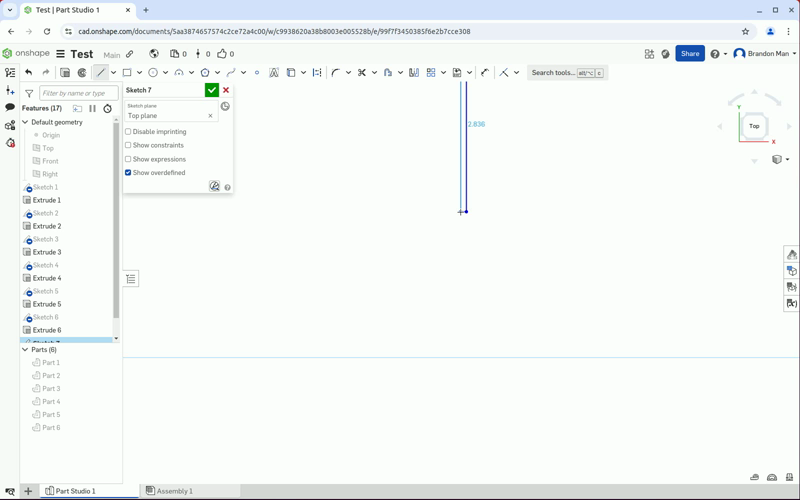
click(460, 211)
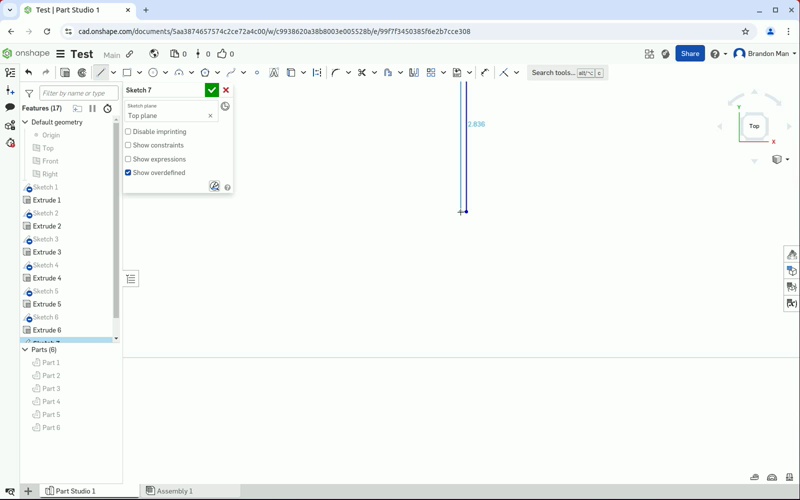
scroll(-6)
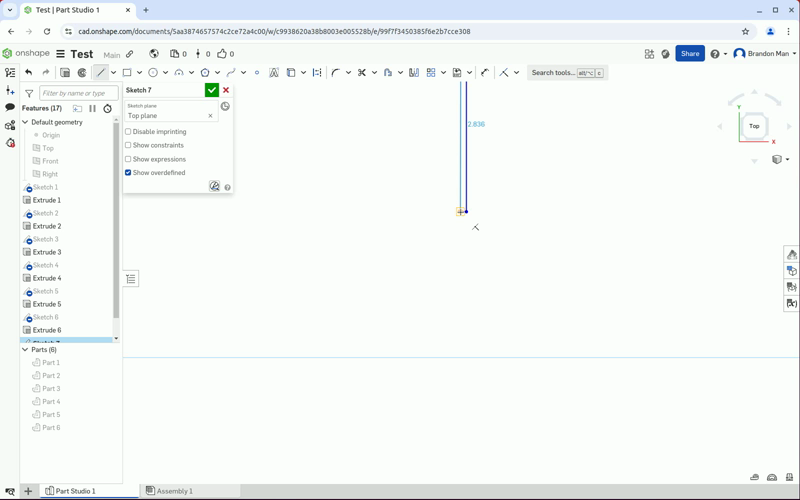
scroll(-6)
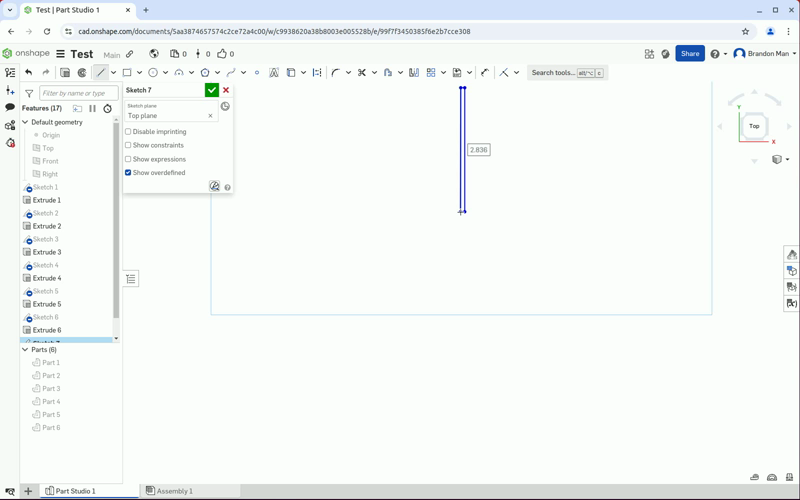
scroll(-6)
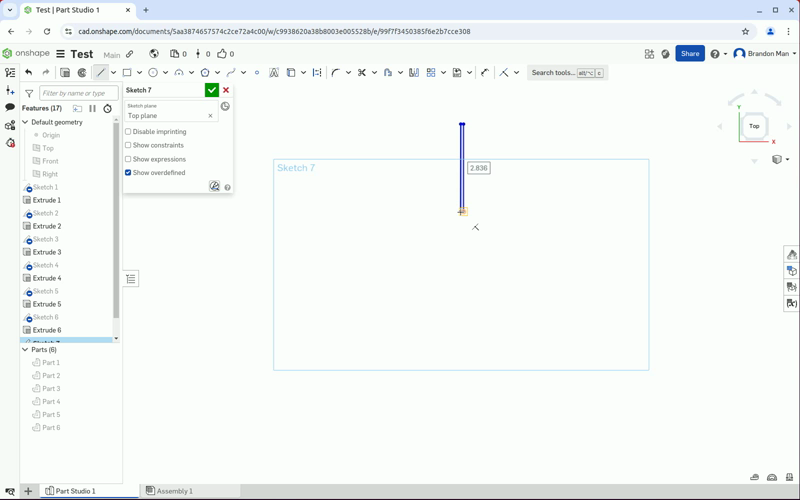
scroll(-6)
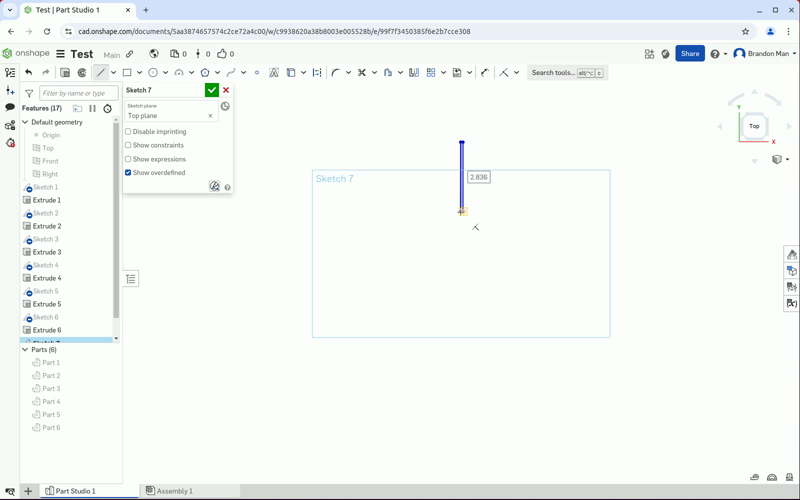
scroll(-6)
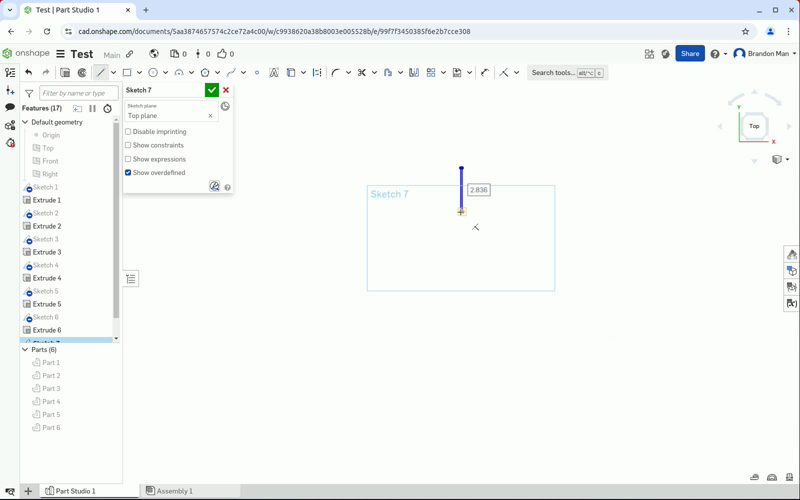
scroll(-6)
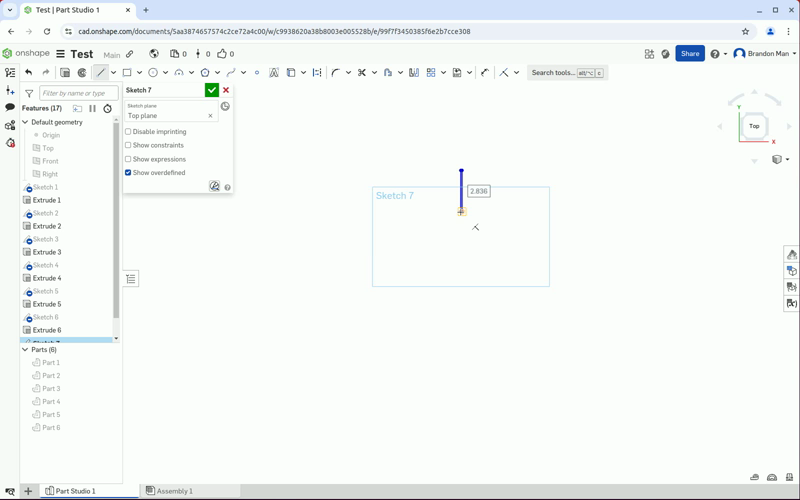
scroll(-6)
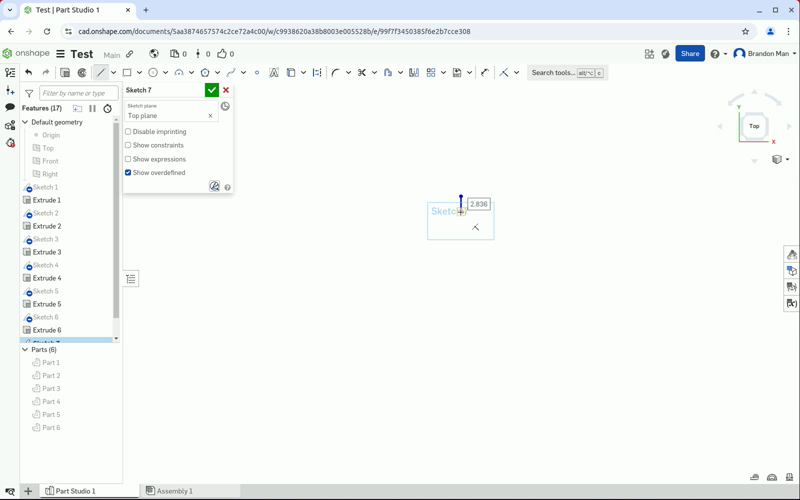
key(esc)
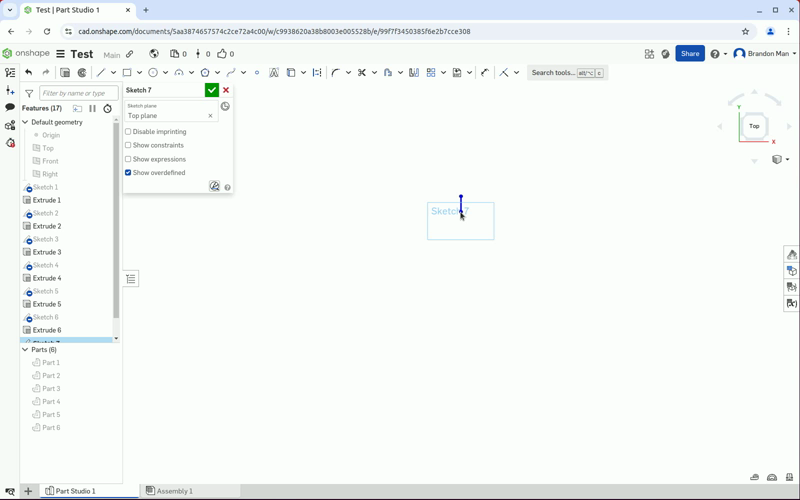
mouse_move(461, 196)
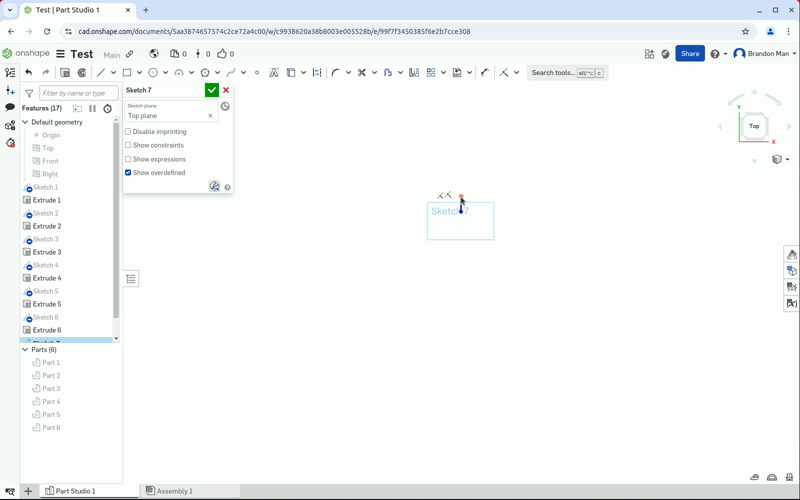
scroll(6)
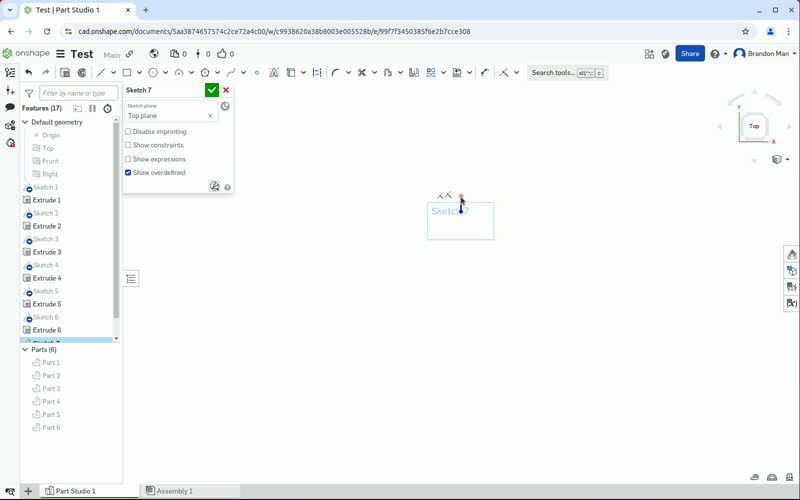
scroll(6)
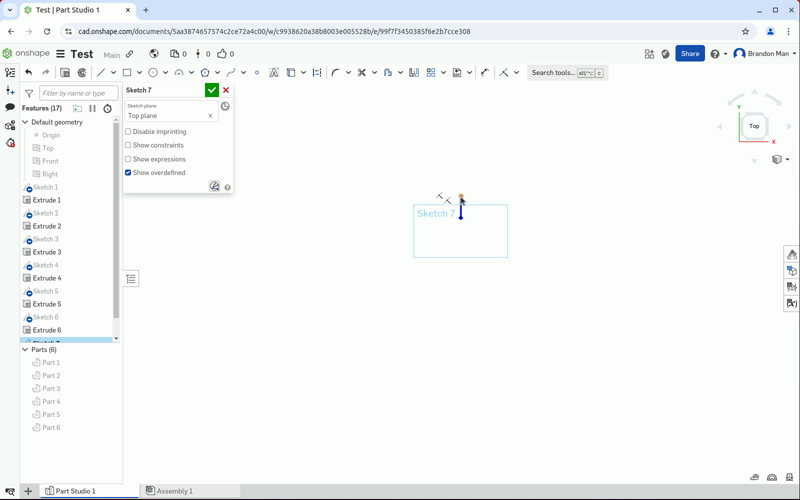
scroll(6)
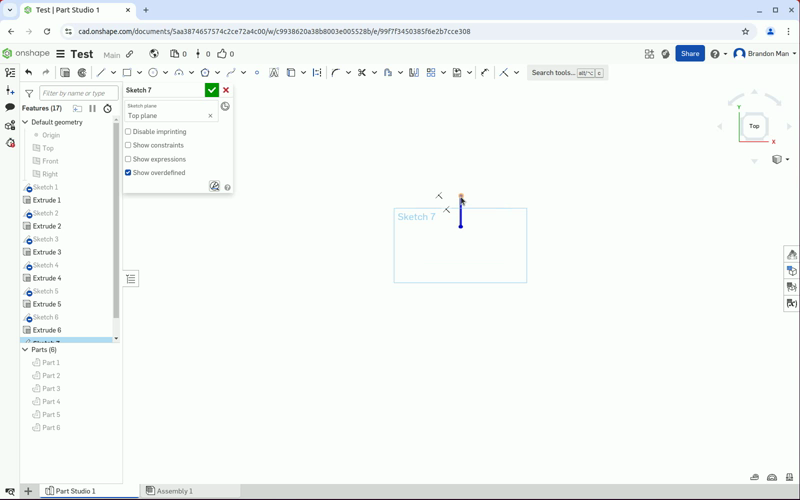
scroll(6)
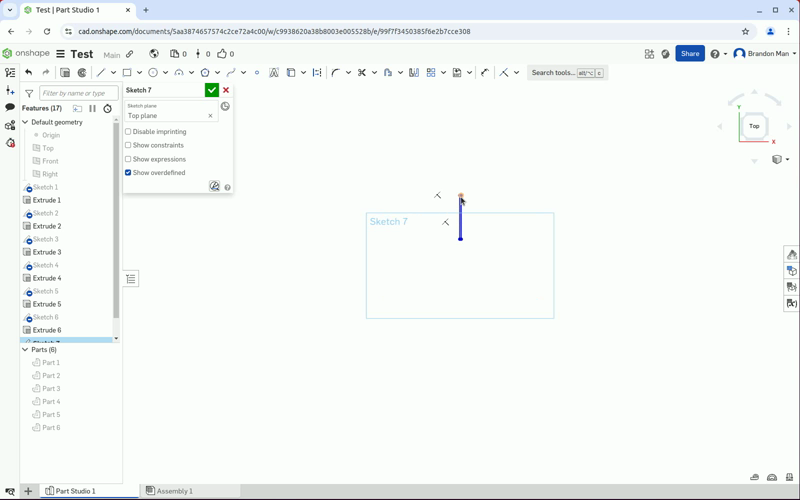
scroll(6)
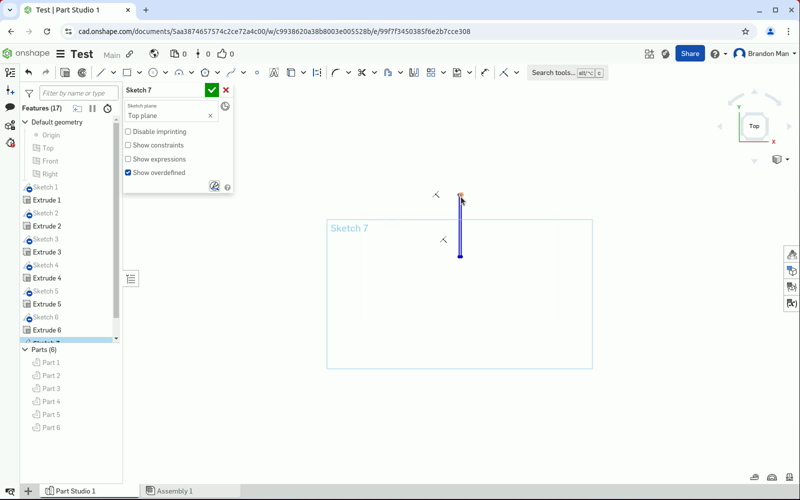
scroll(6)
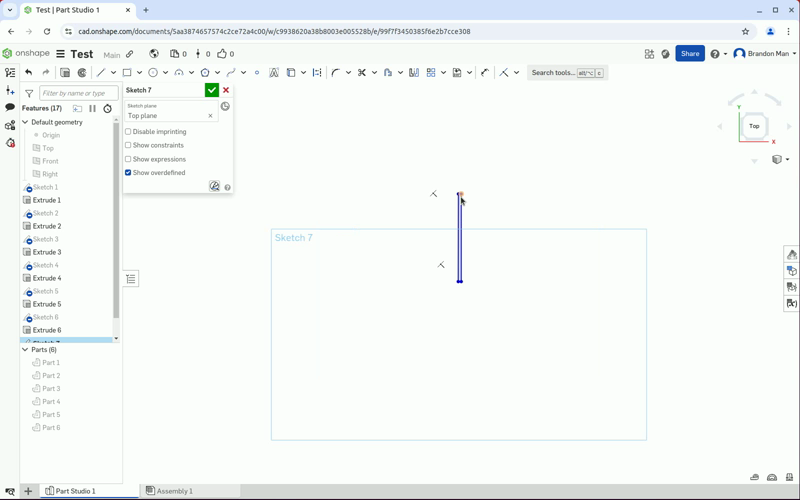
scroll(6)
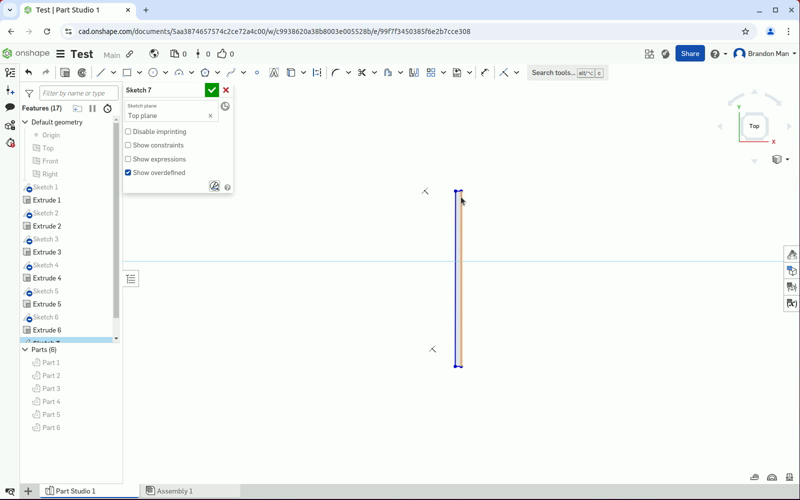
click(461, 196)
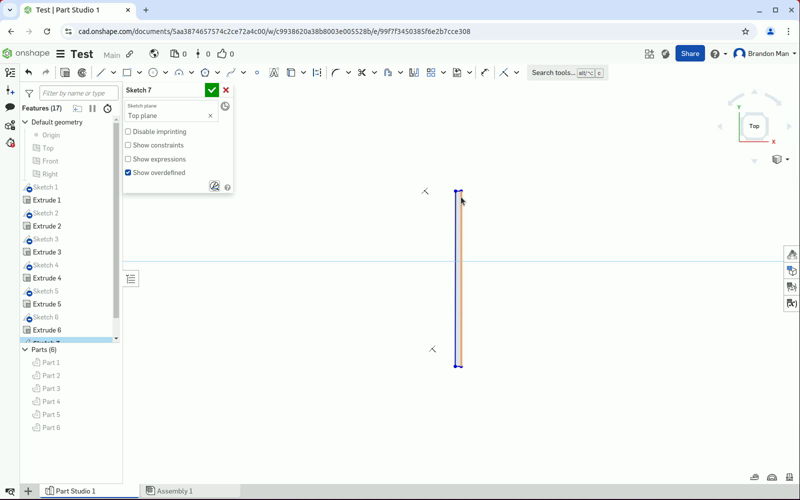
scroll(-6)
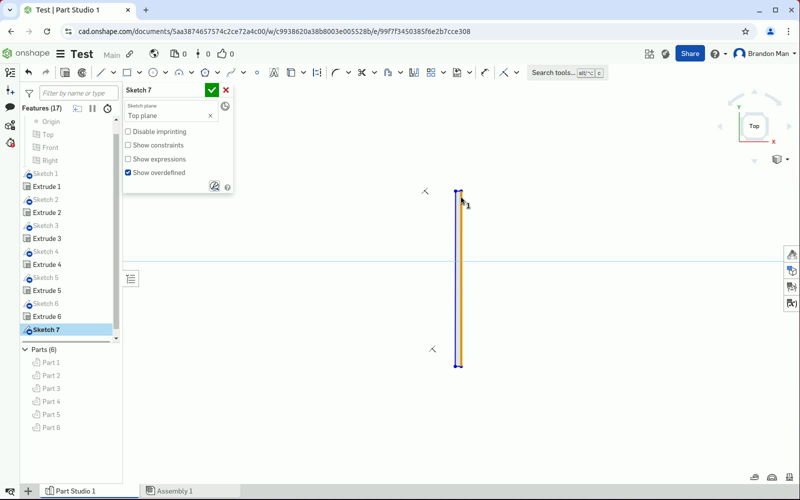
scroll(-6)
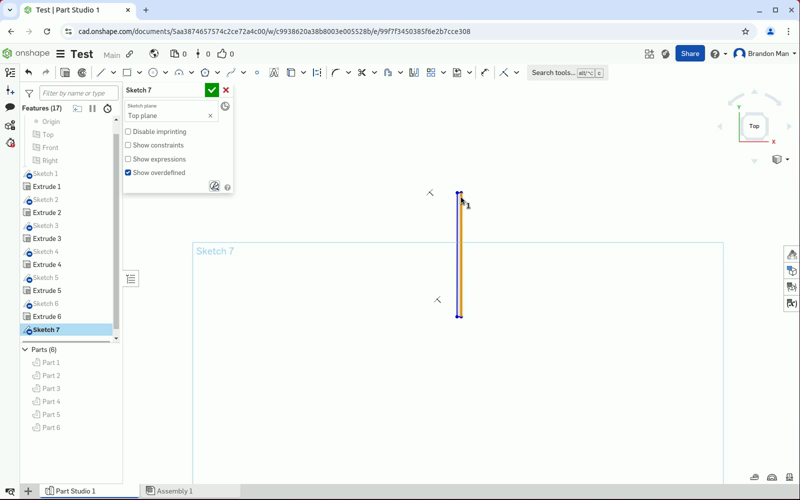
scroll(-6)
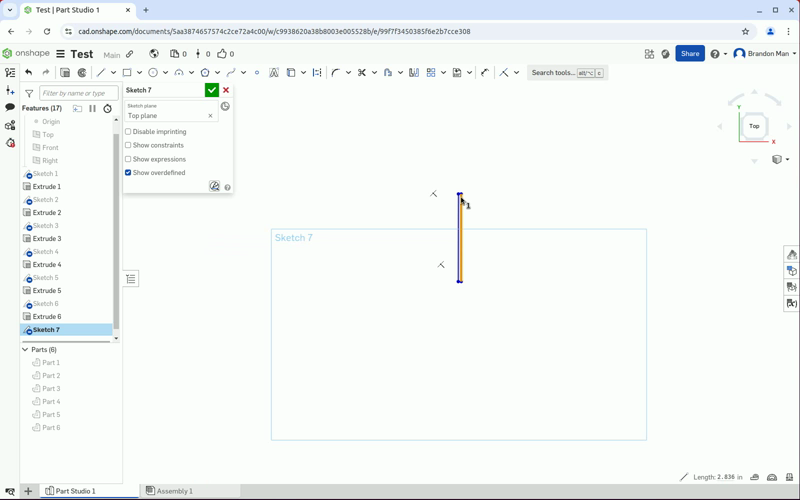
scroll(-6)
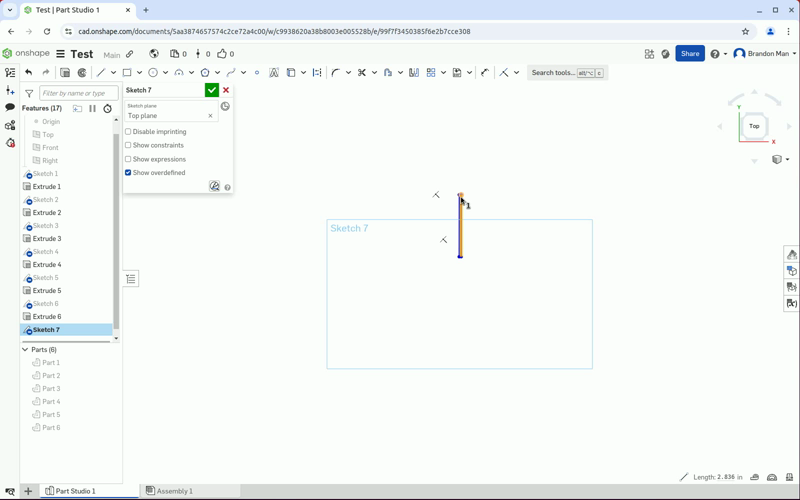
scroll(-6)
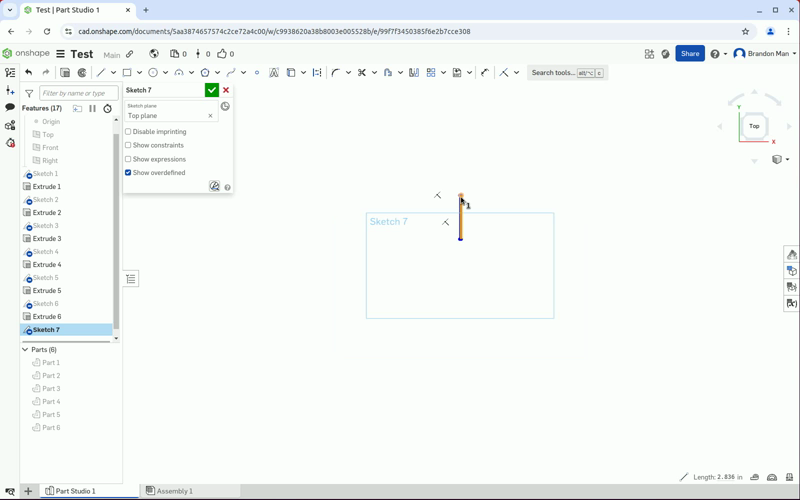
scroll(-6)
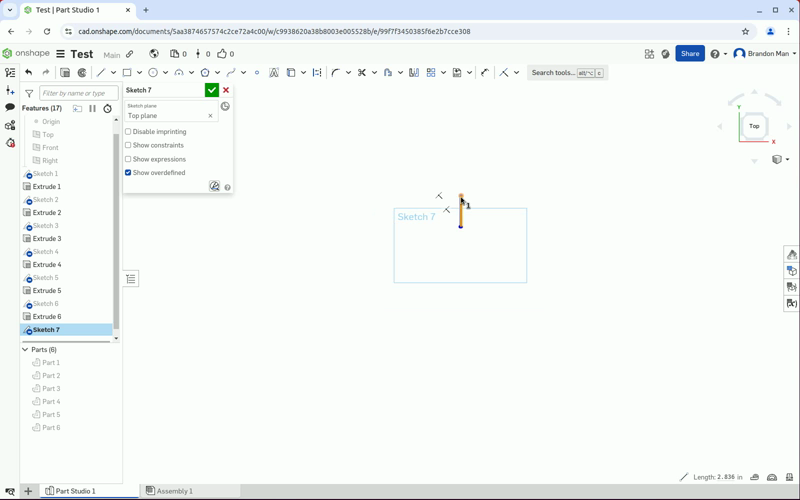
scroll(-6)
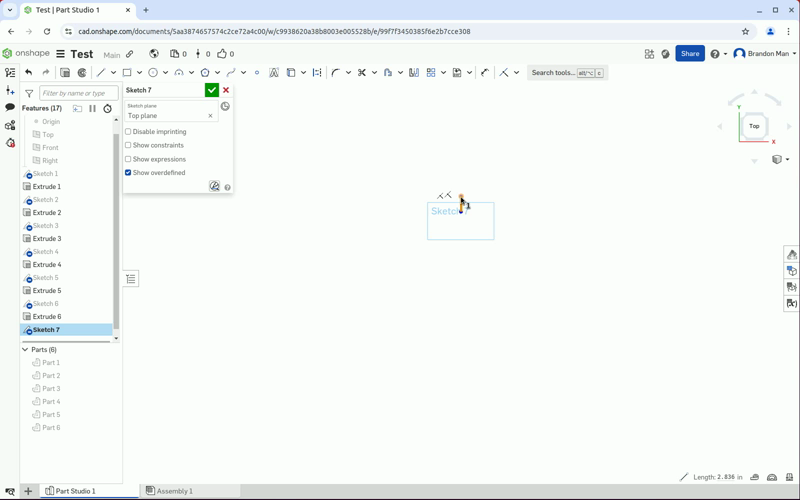
mouse_move(73, 352)
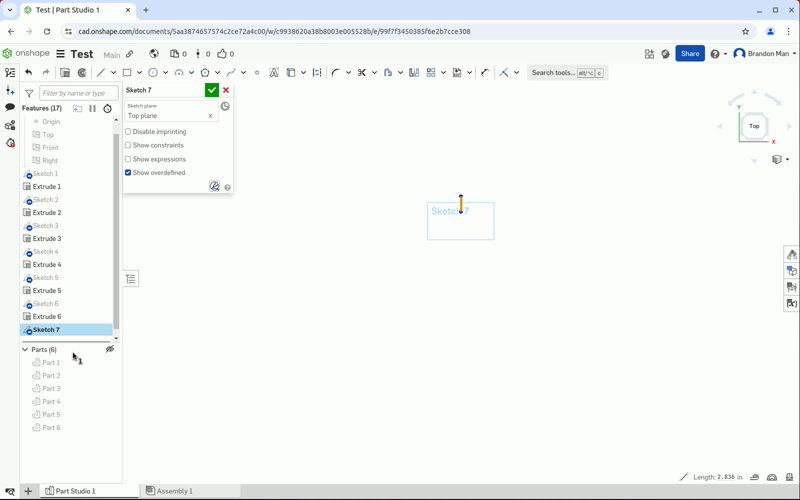
key(shift+y)
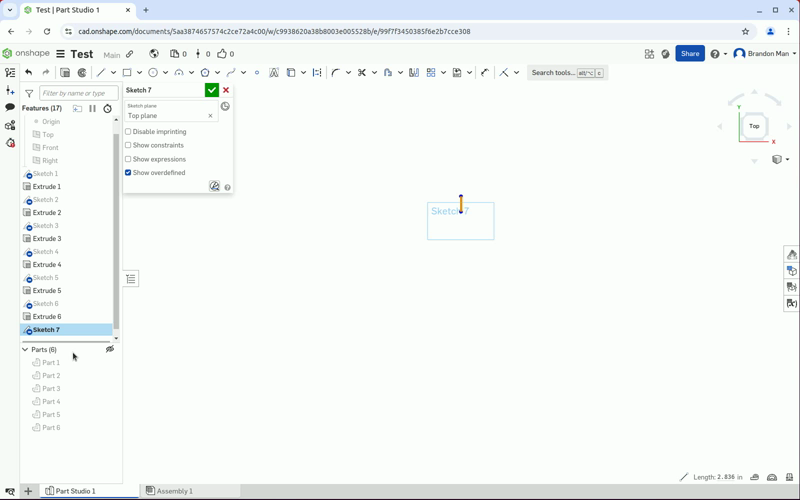
key(shift+e)
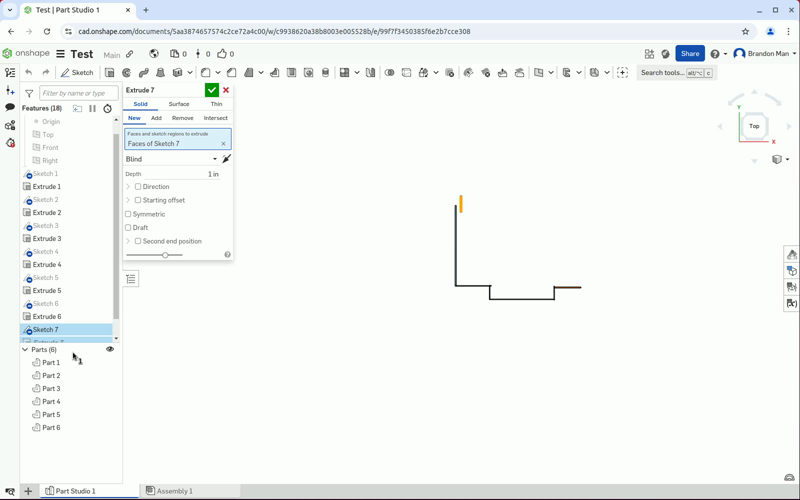
mouse_move(143, 106)
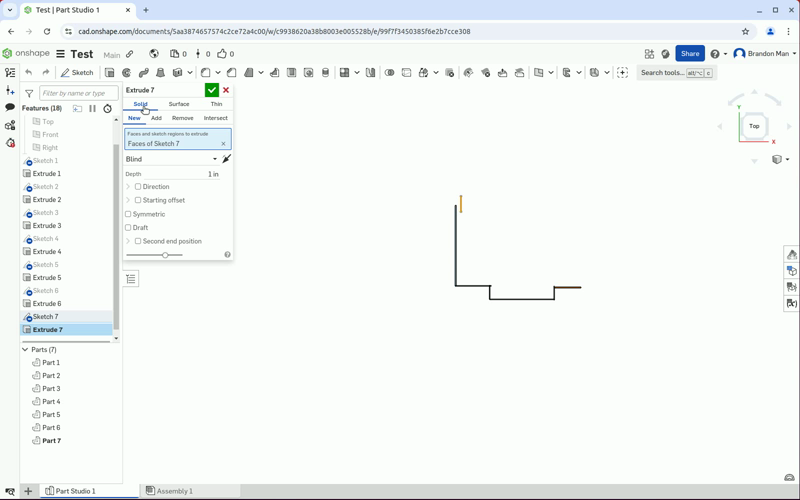
click(143, 106)
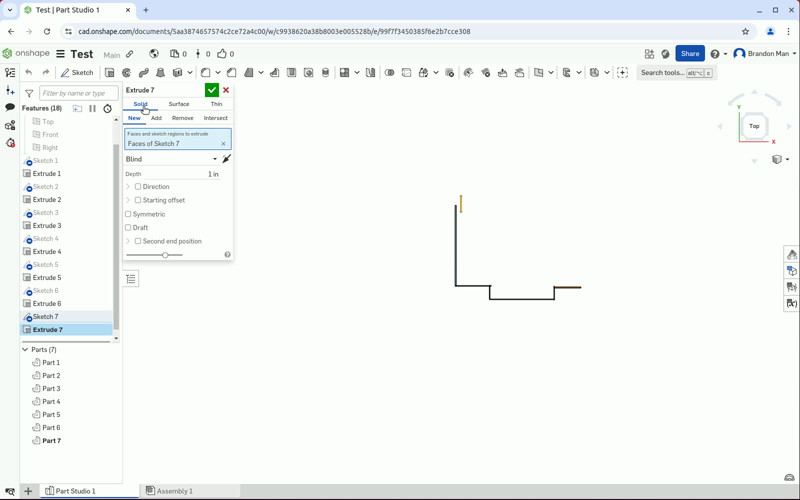
mouse_move(137, 120)
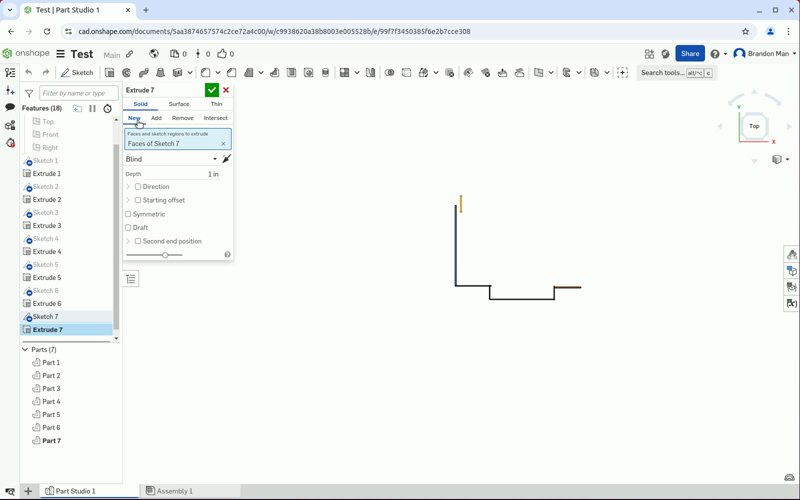
click(137, 120)
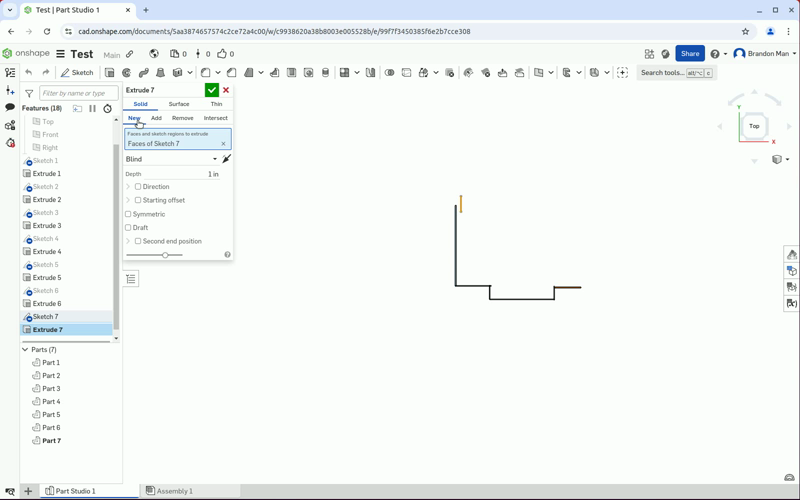
key(tab, 4)
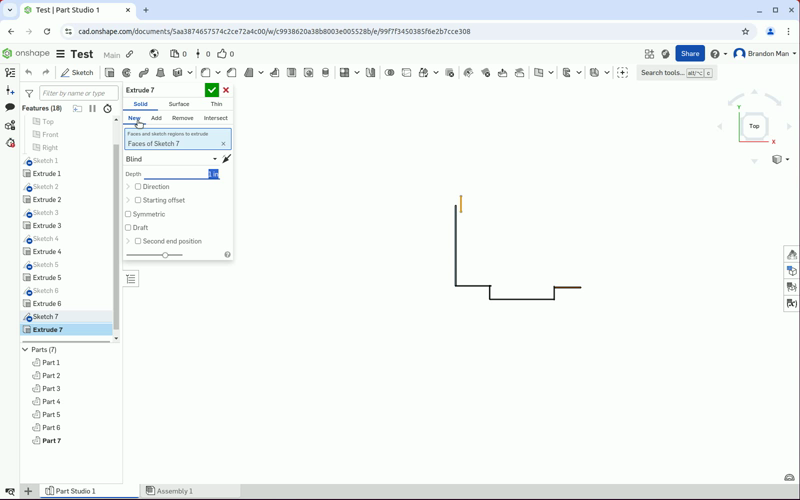
text(1.204)
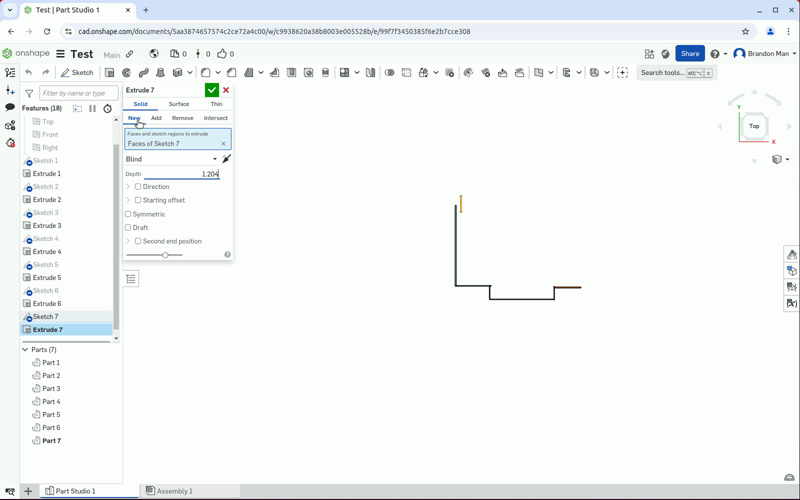
key(enter)
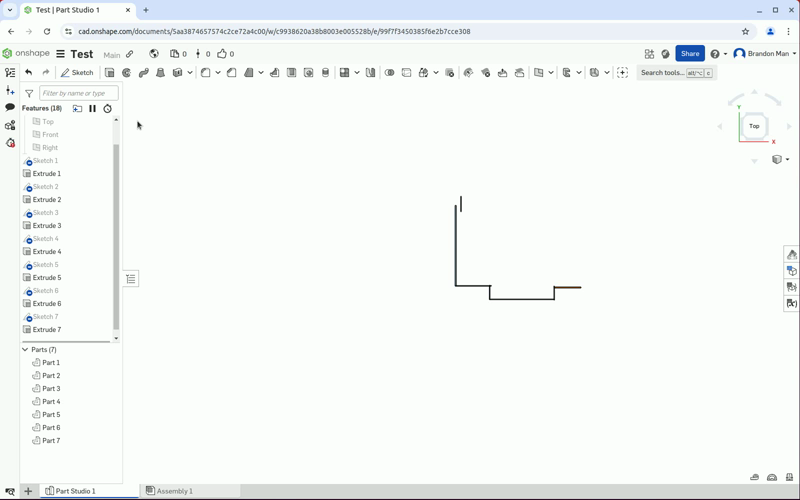
key(shift+h)
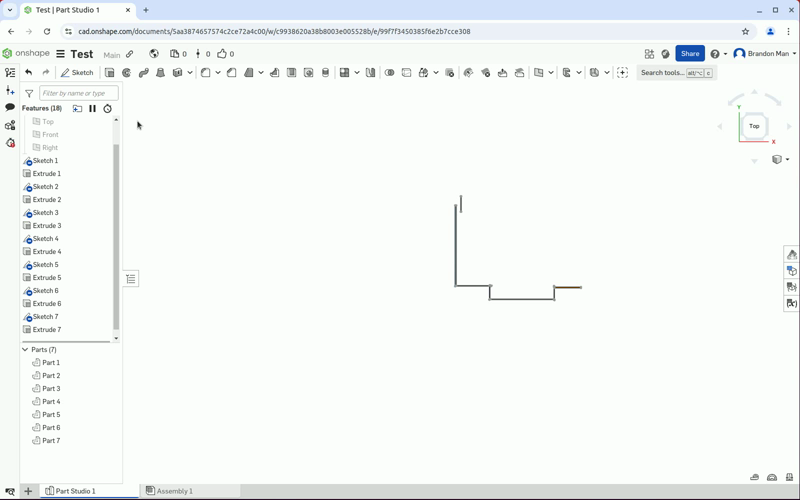
key(shift+h)
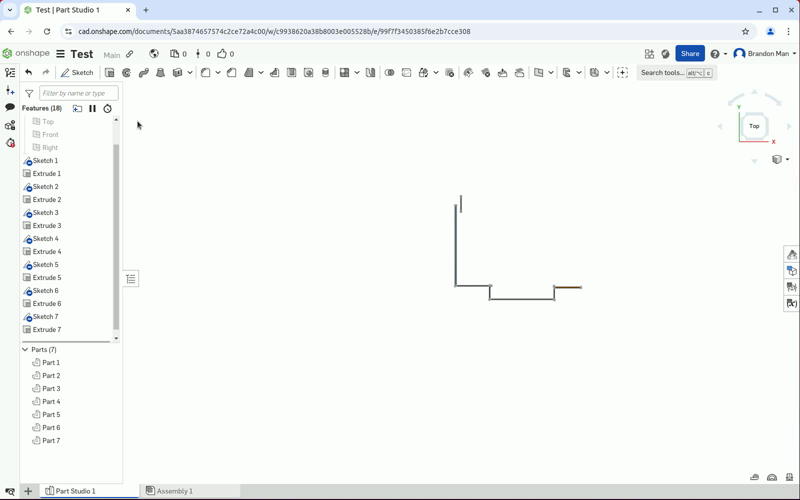
key(shift+7)
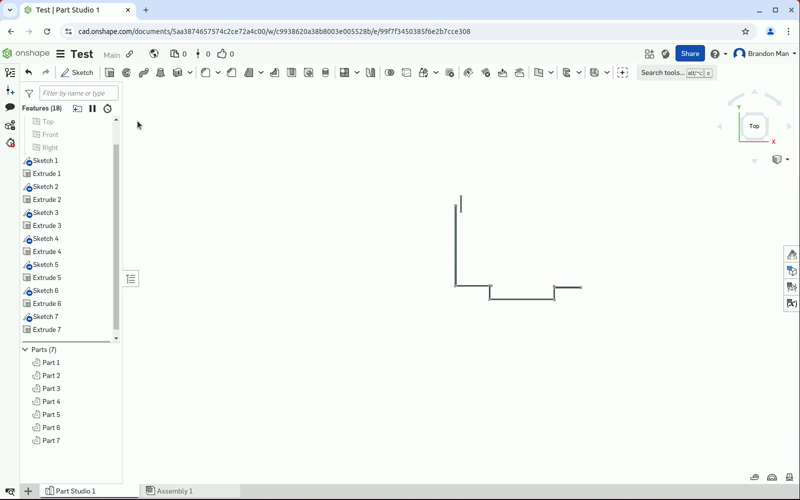
key(up, 3)
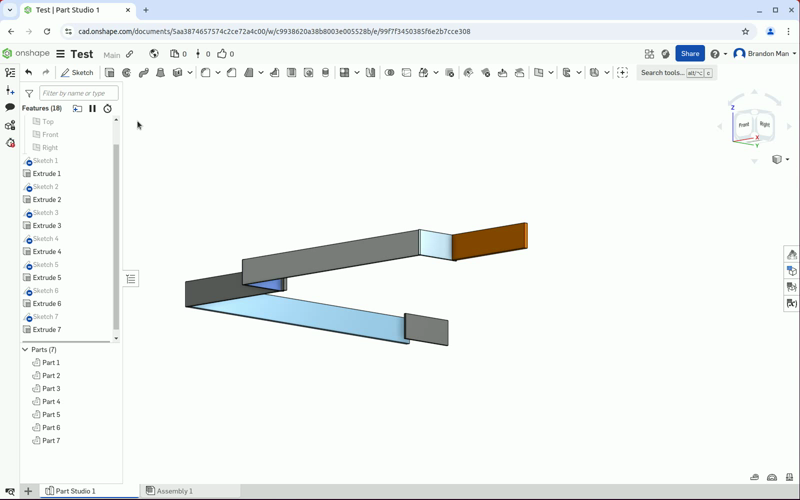
key(left, 3)
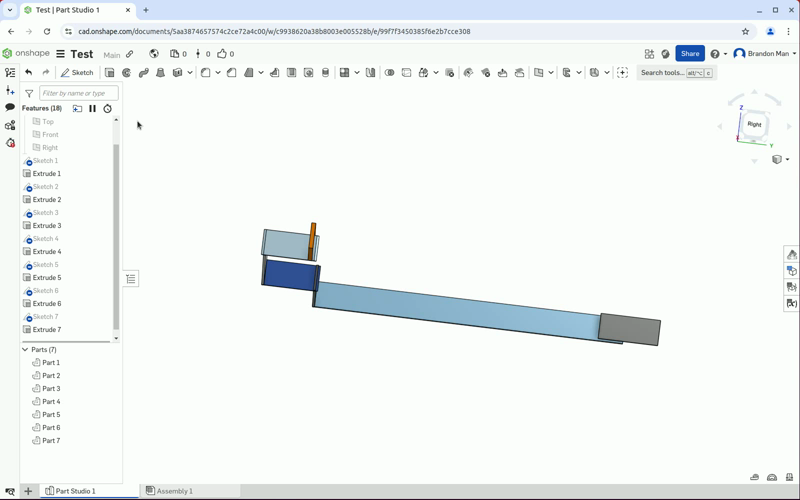
key(right, 3)
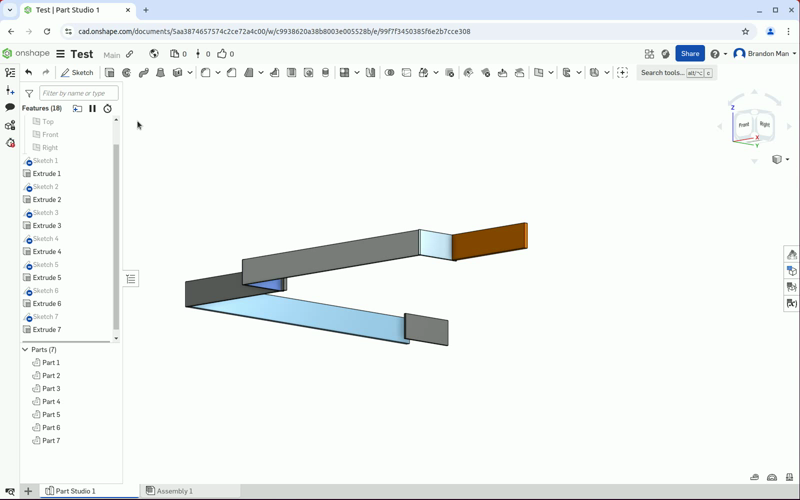
key(down, 3)
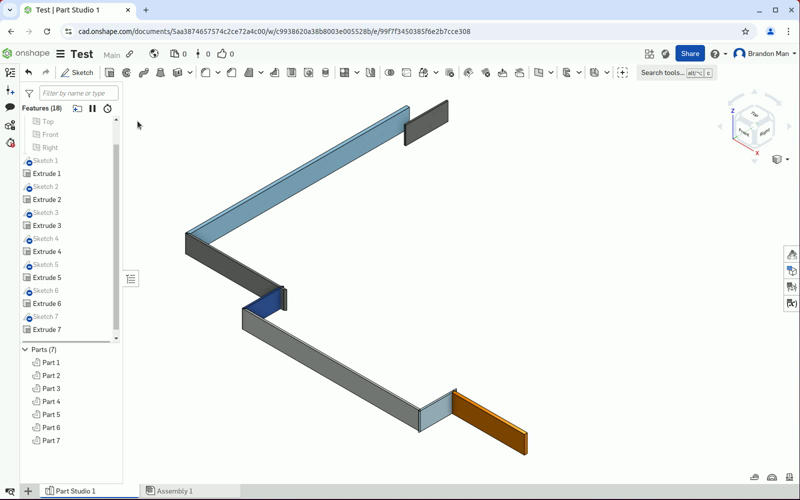
mouse_move(69, 163)
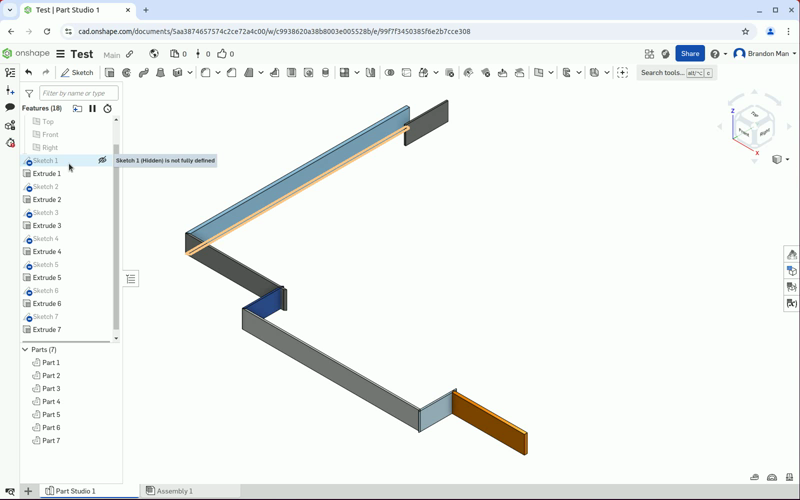
click(69, 163)